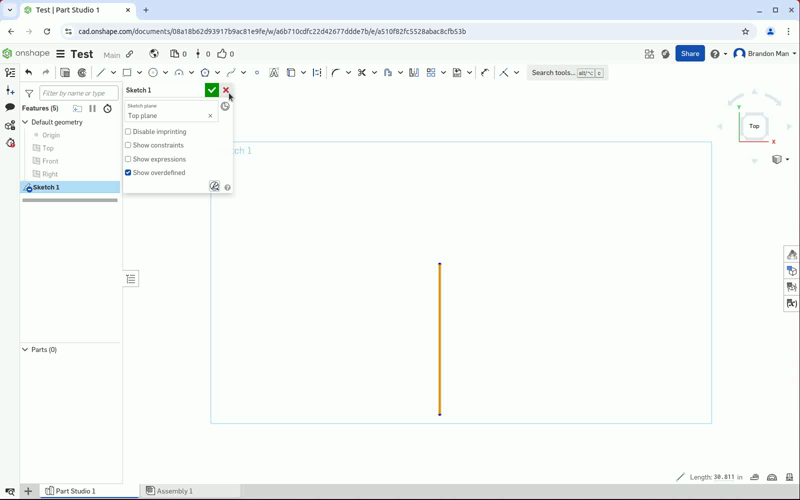
key(shift+h)
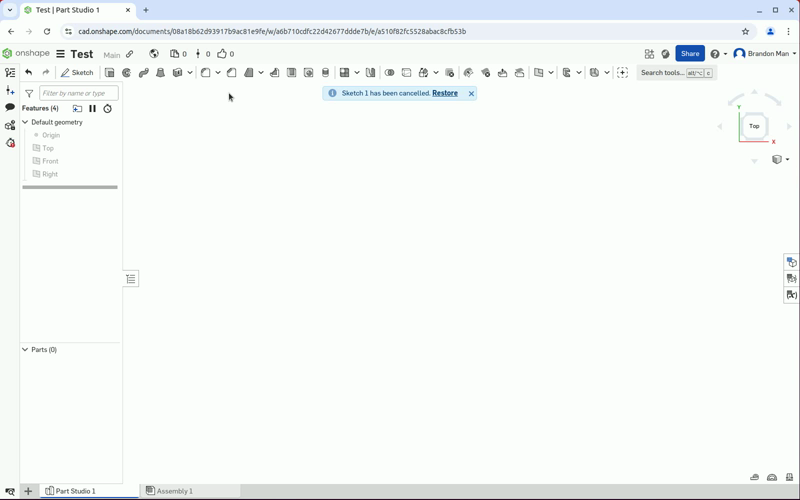
mouse_move(73, 352)
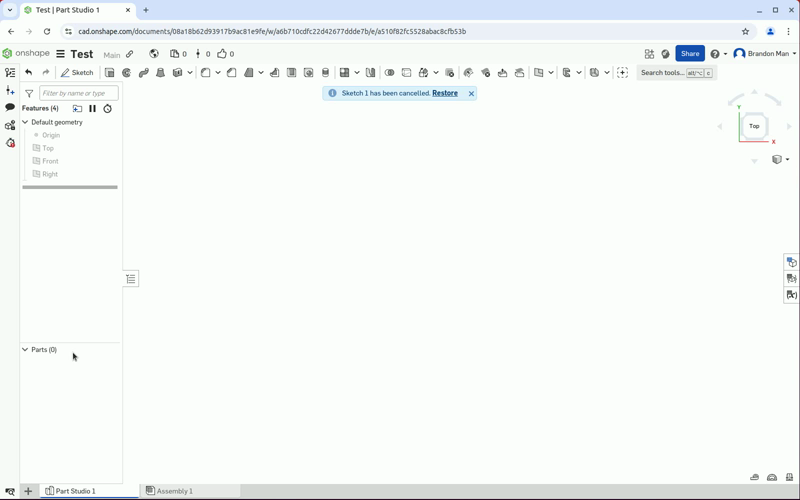
key(y)
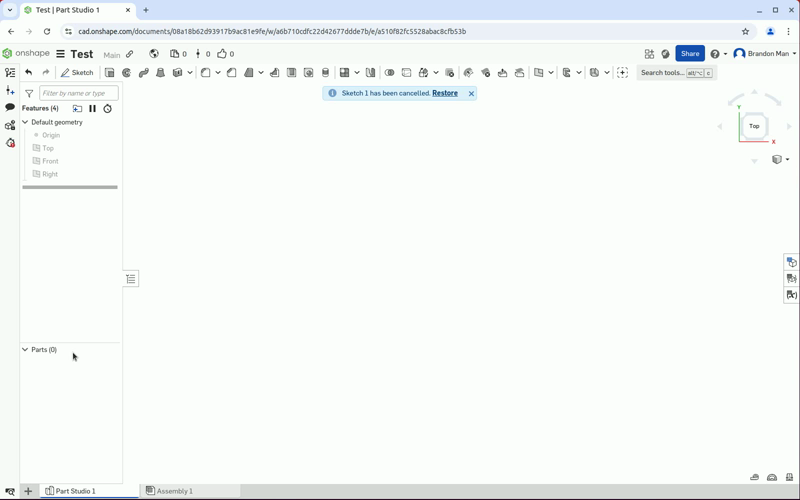
key(shift+p)
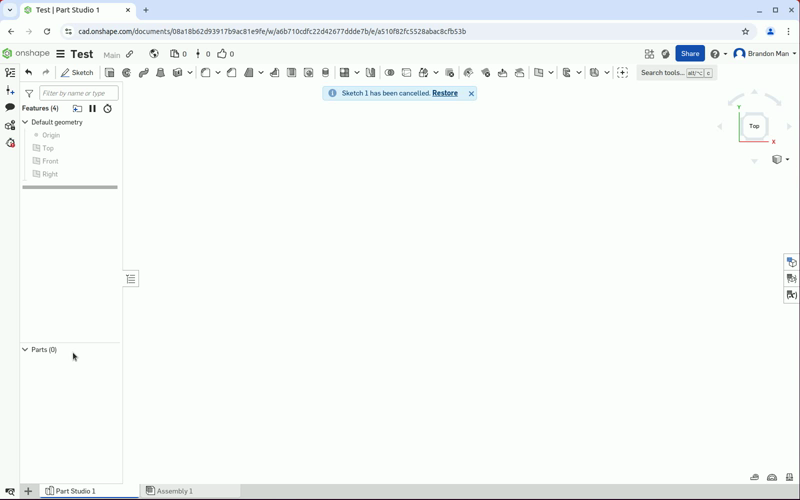
key(space)
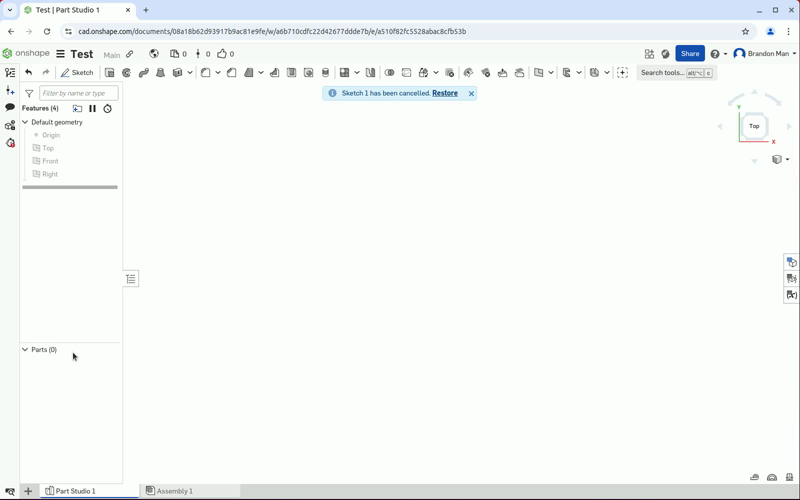
key_down(shift)
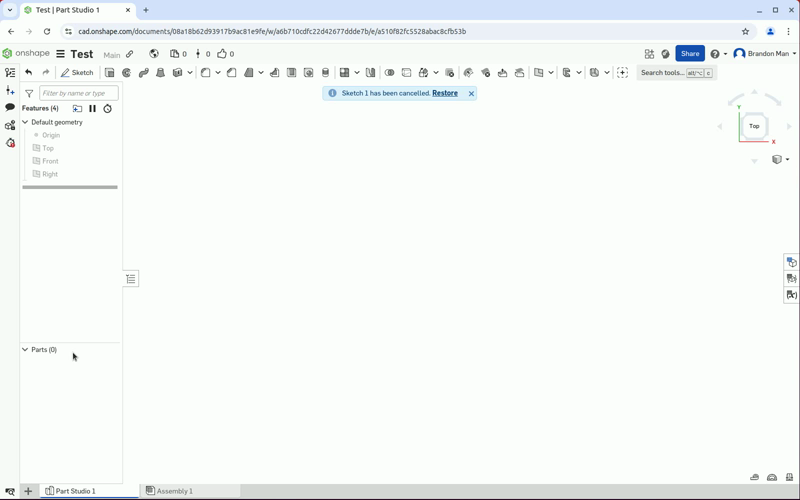
key(up)
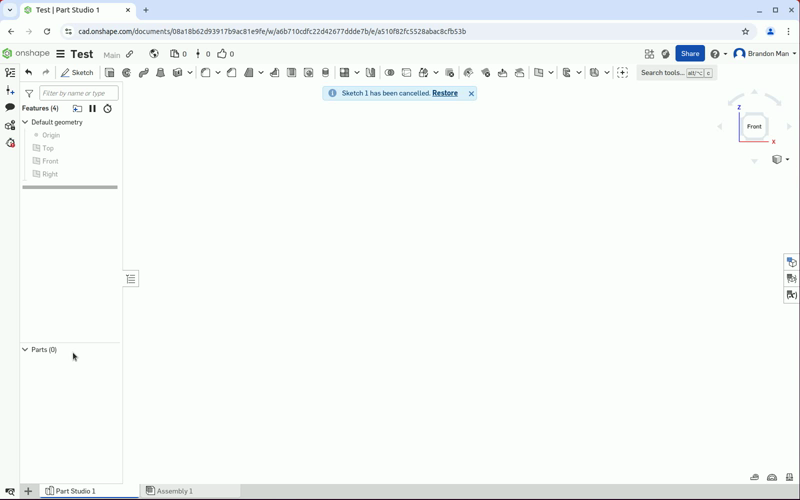
key_up(shift)
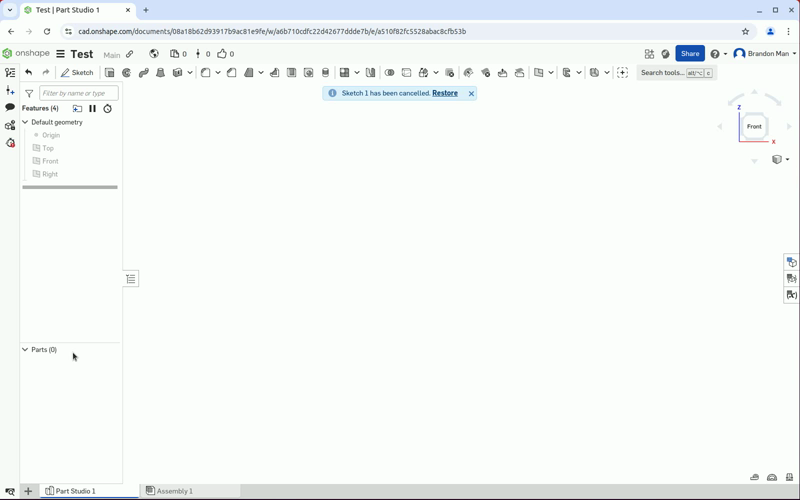
mouse_move(73, 352)
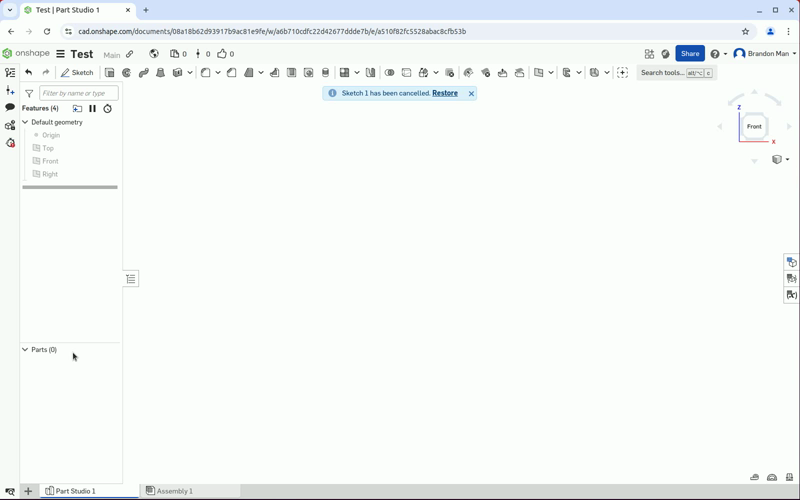
key(shift+y)
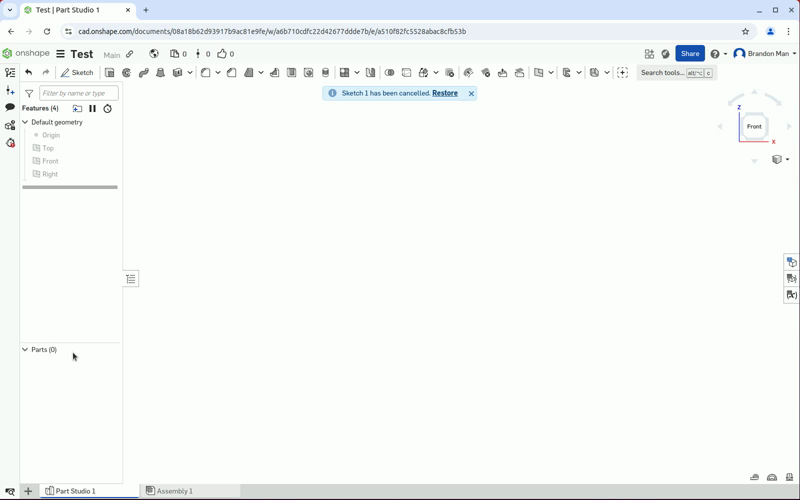
key(shift+s)
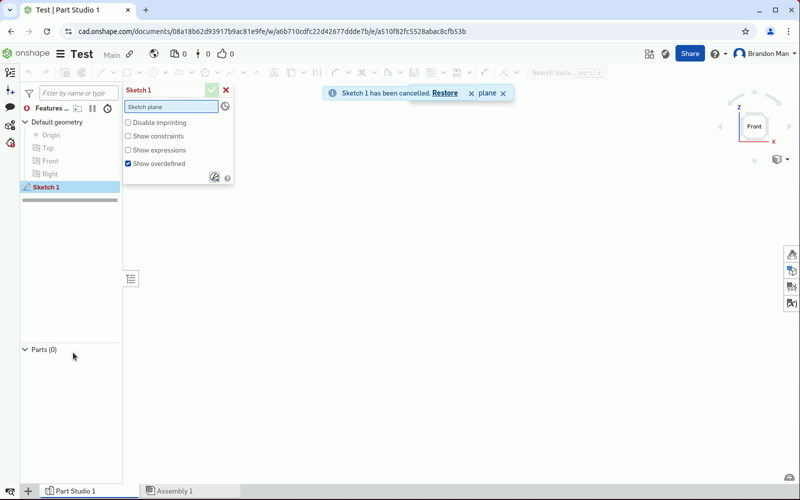
mouse_move(73, 163)
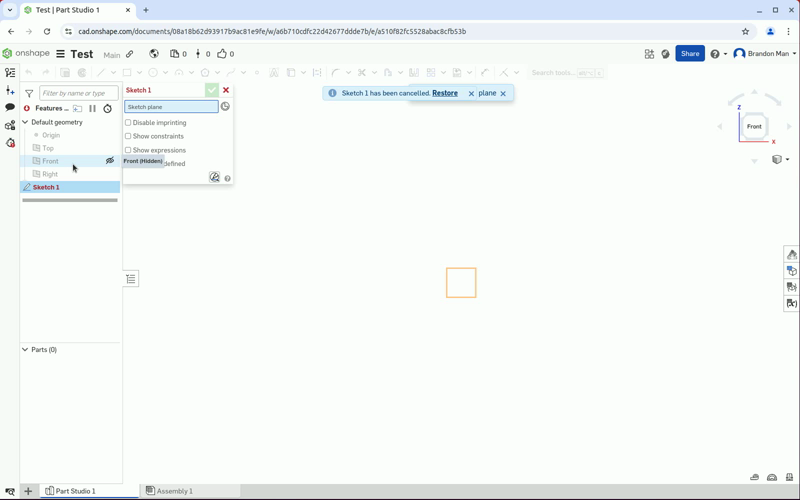
click(73, 163)
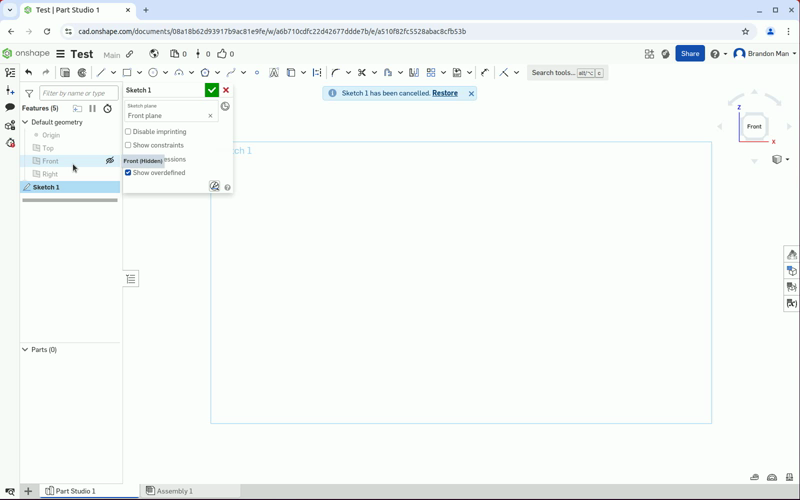
mouse_move(73, 352)
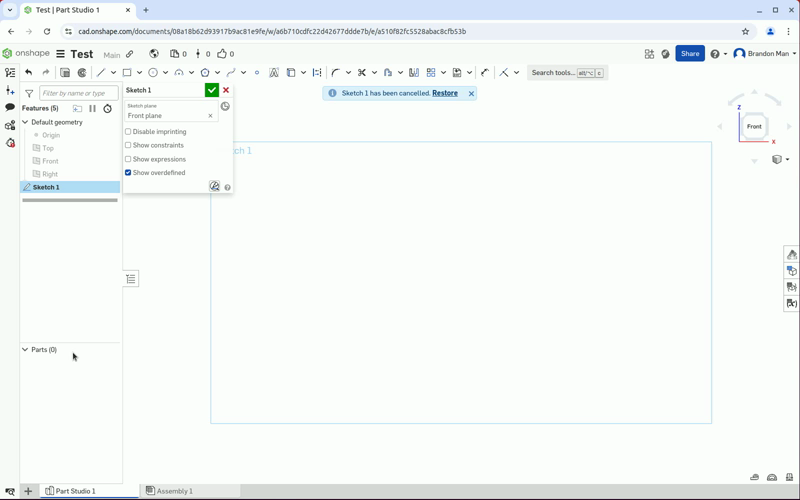
key(y)
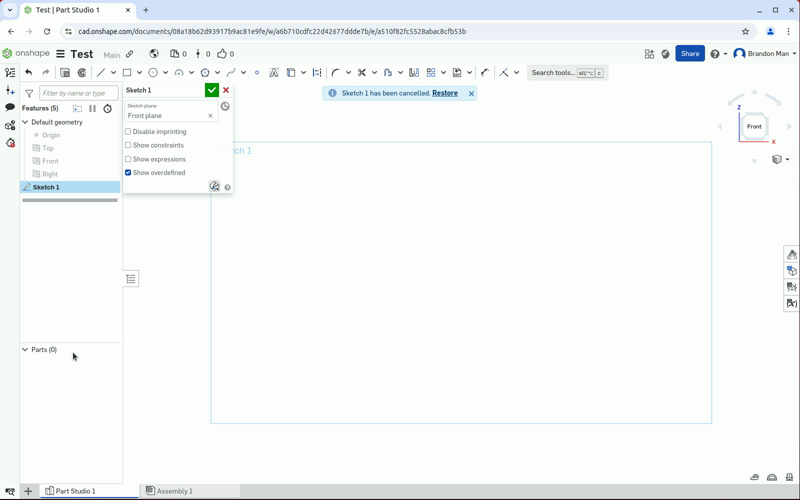
key(l)
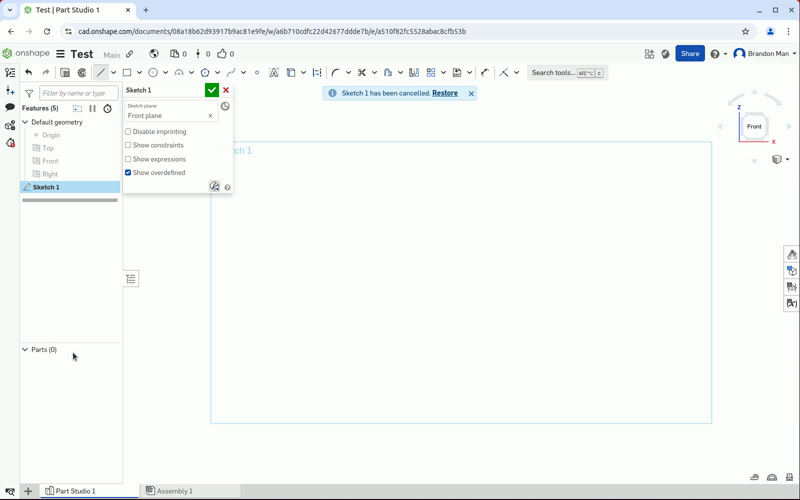
key_down(shift)
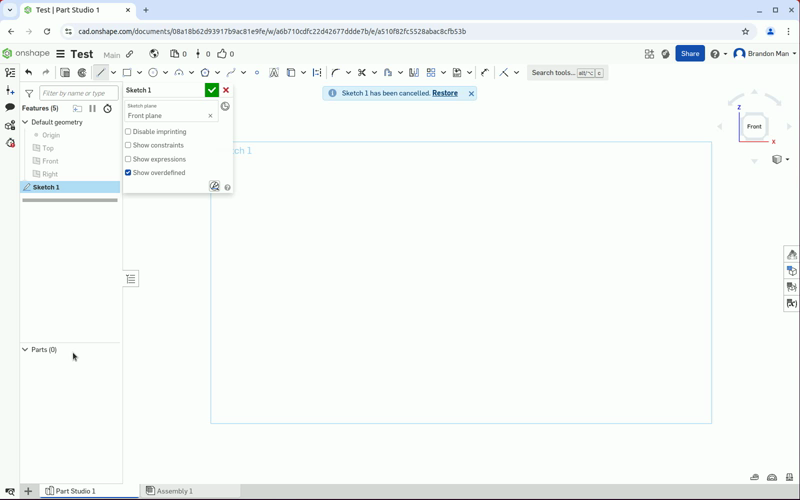
mouse_move(527, 304)
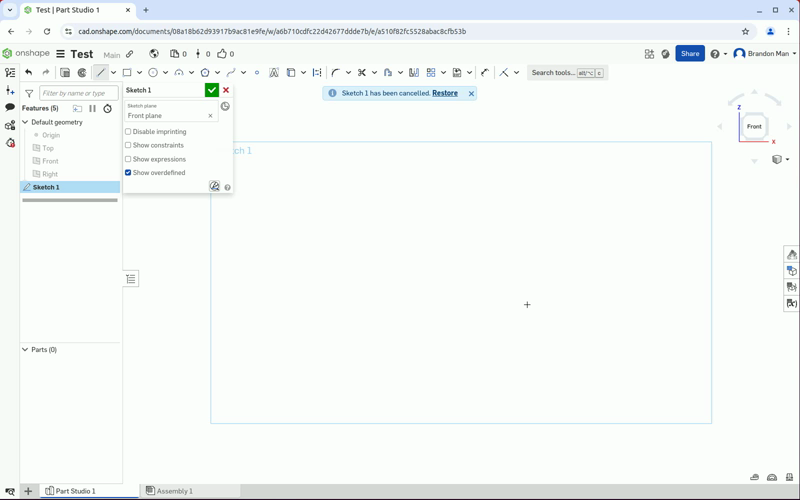
click(527, 304)
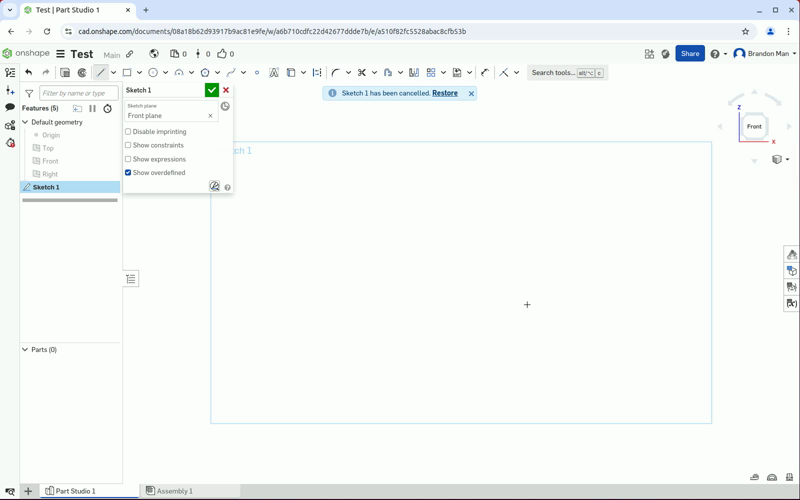
key_up(shift)
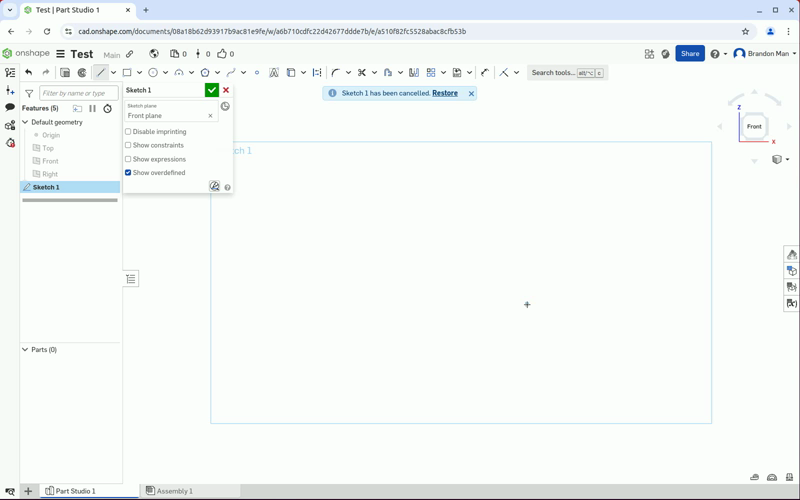
key_down(shift)
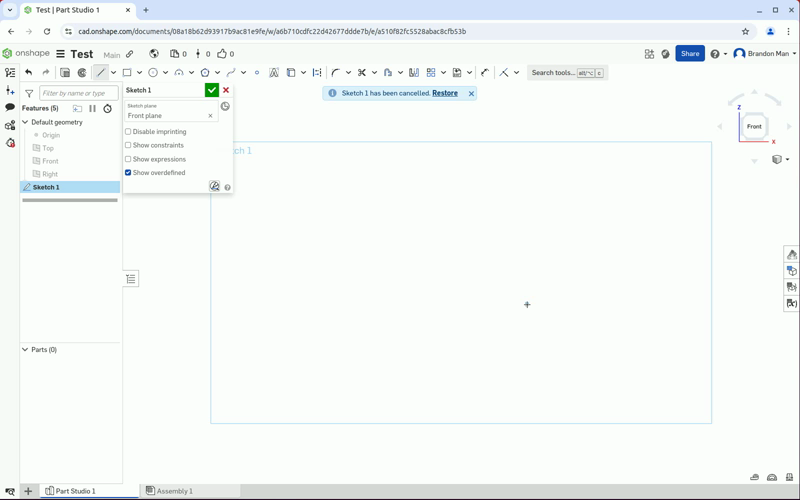
mouse_move(557, 304)
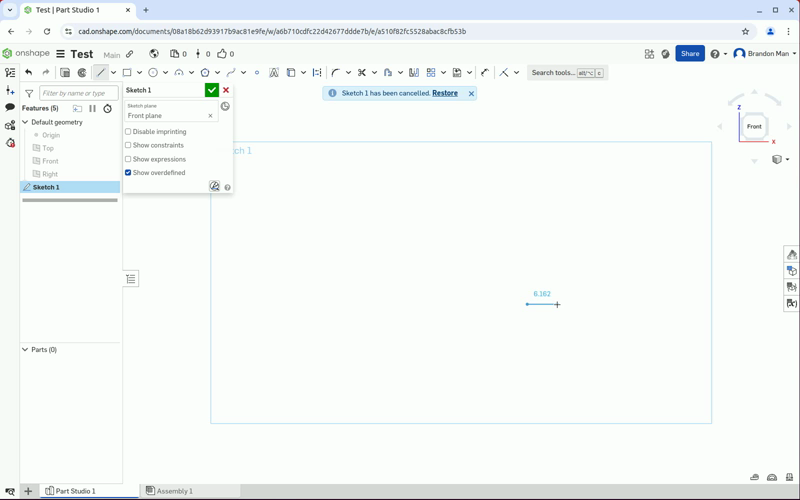
mouse_move(528, 309)
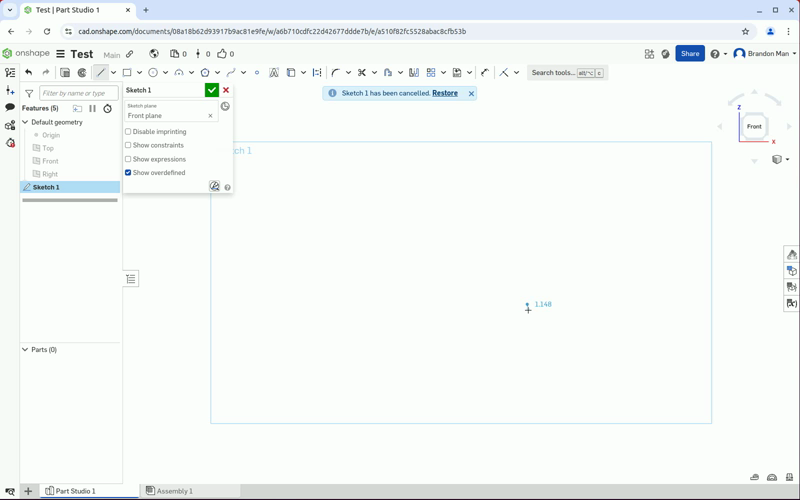
scroll(6)
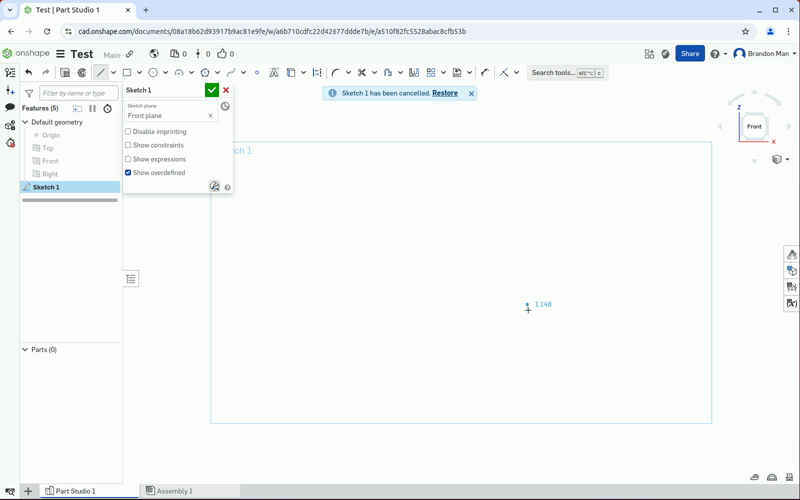
scroll(6)
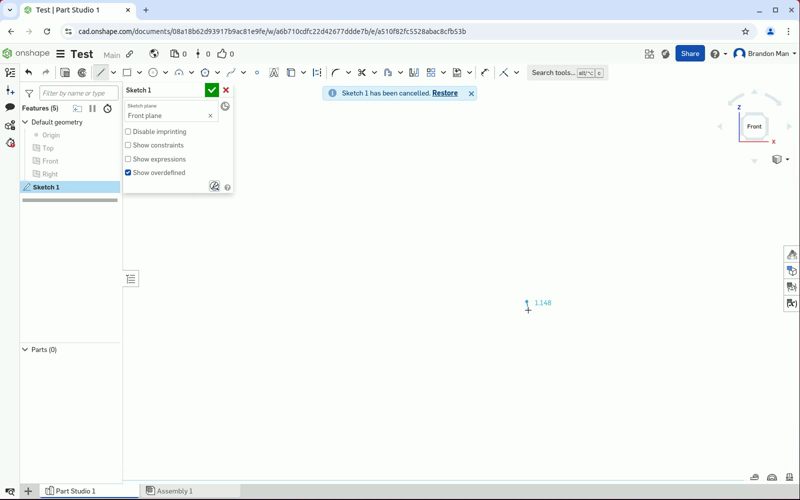
scroll(6)
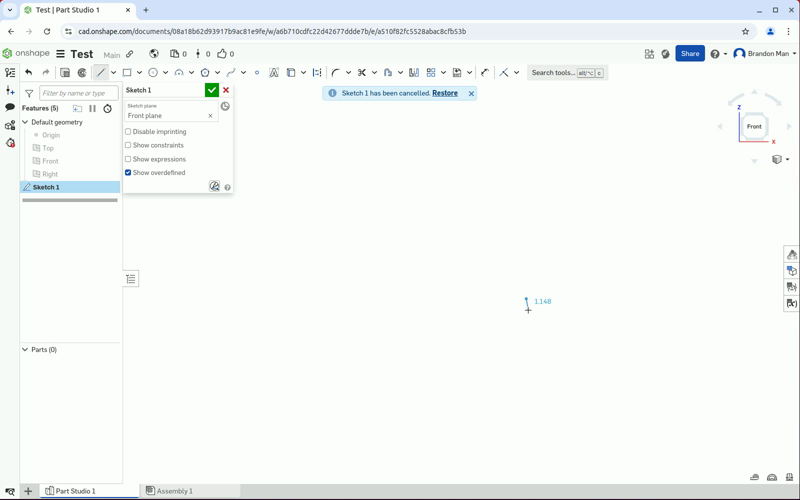
scroll(6)
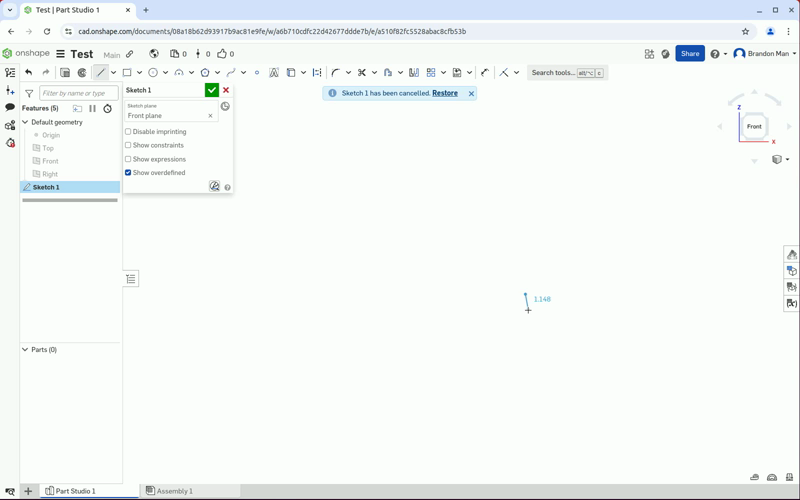
scroll(6)
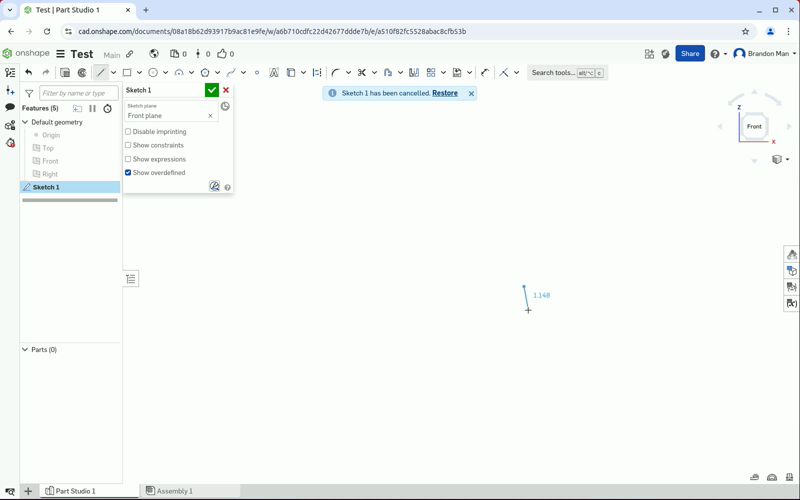
scroll(6)
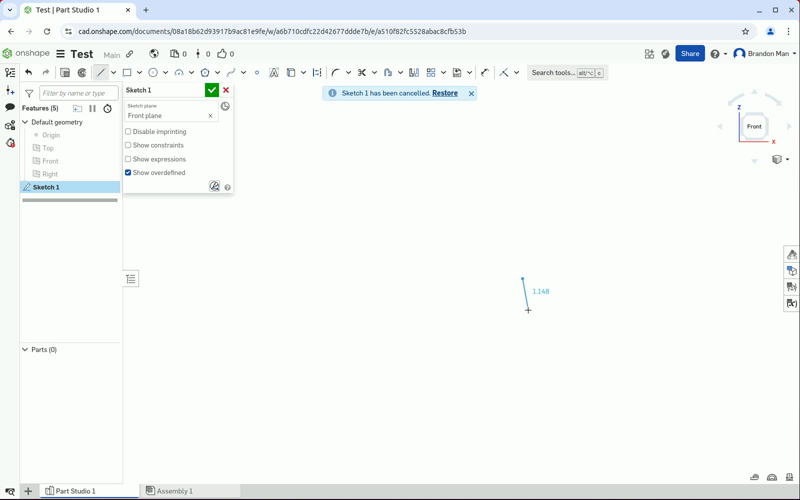
scroll(6)
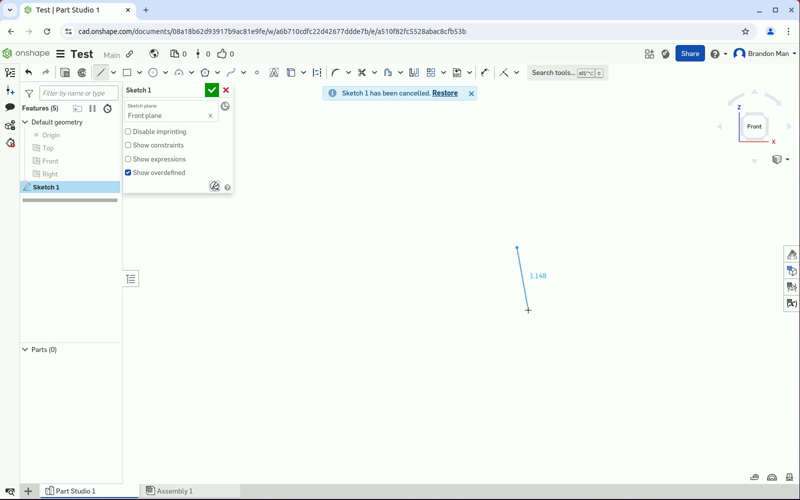
click(528, 309)
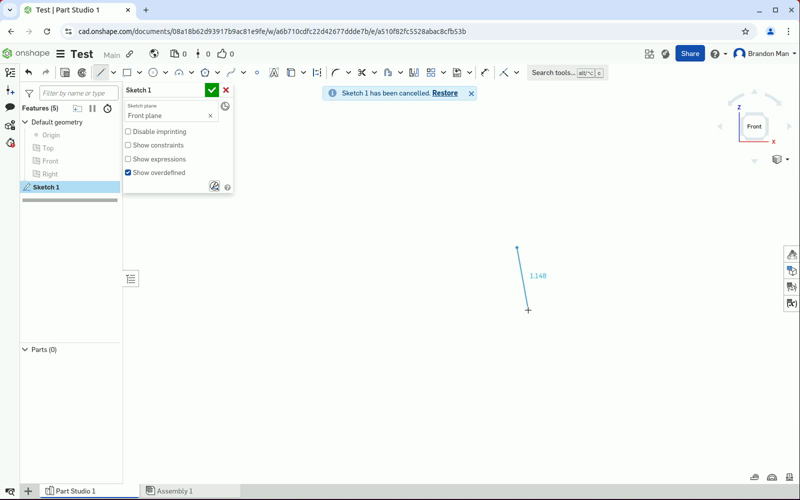
scroll(-6)
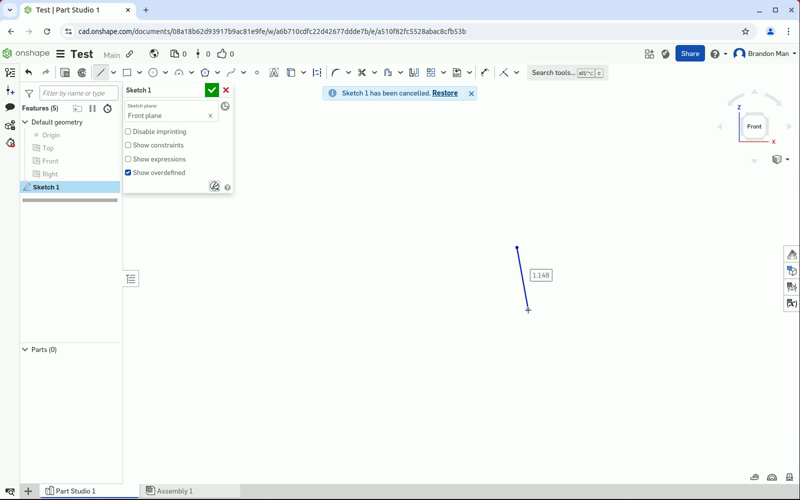
scroll(-6)
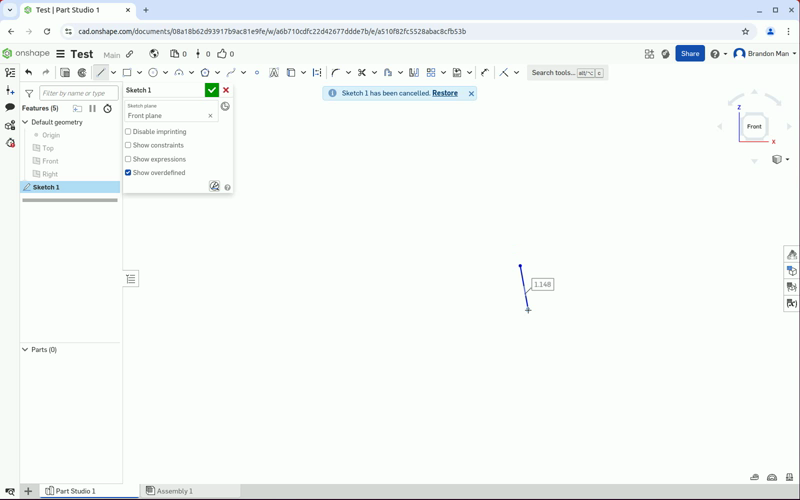
scroll(-6)
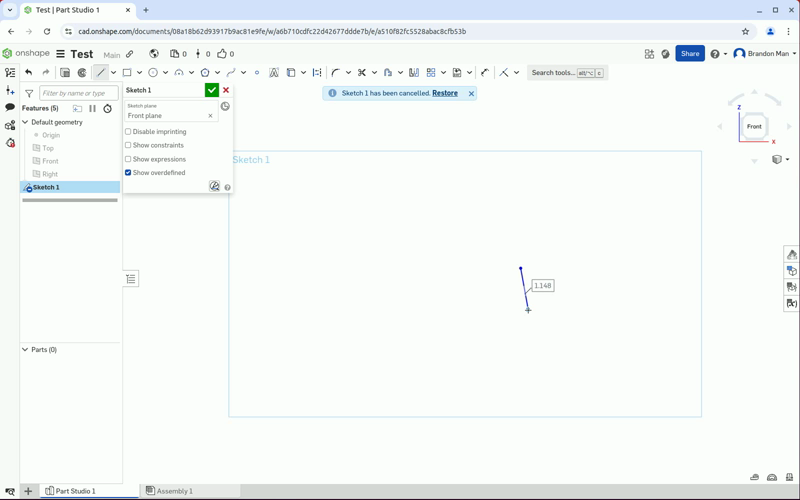
scroll(-6)
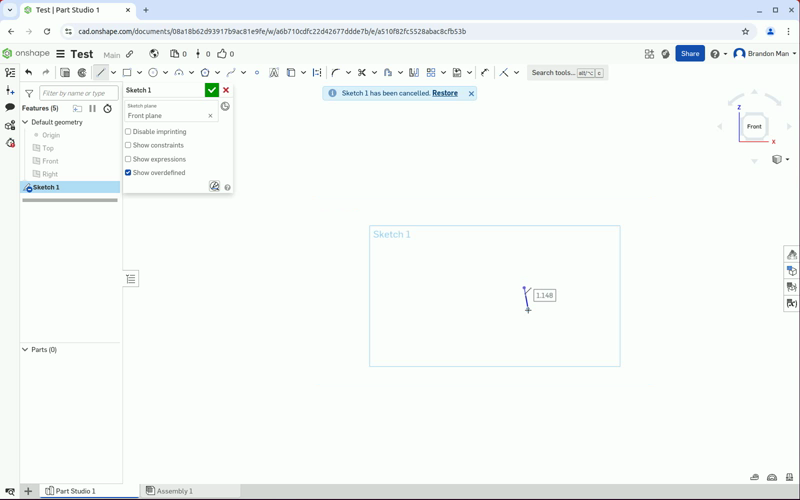
scroll(-6)
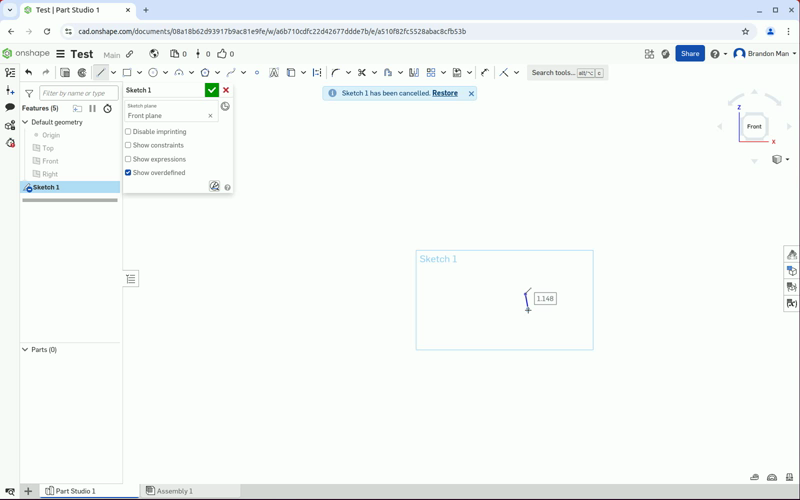
scroll(-6)
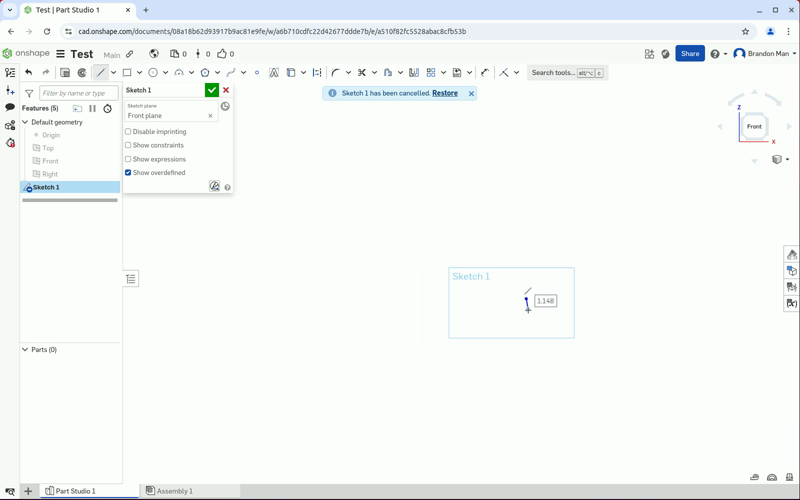
scroll(-6)
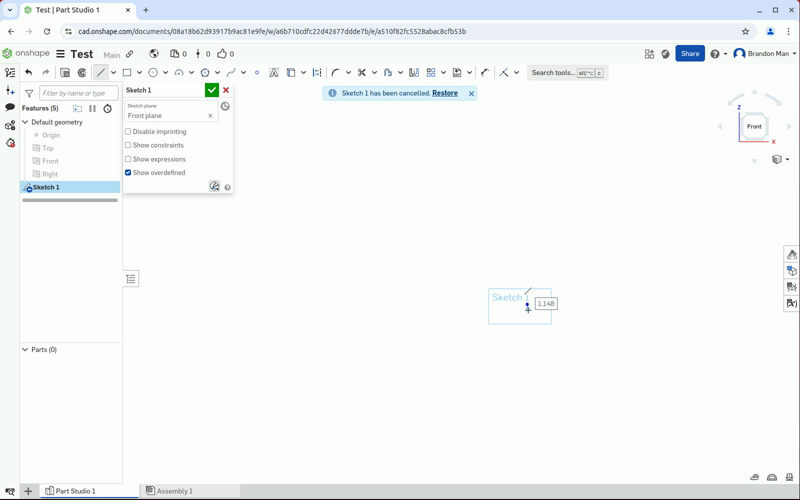
key_up(shift)
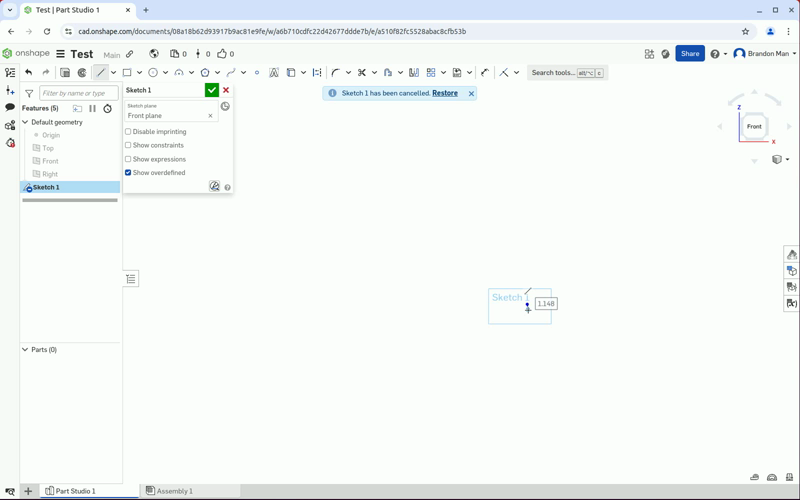
key(esc)
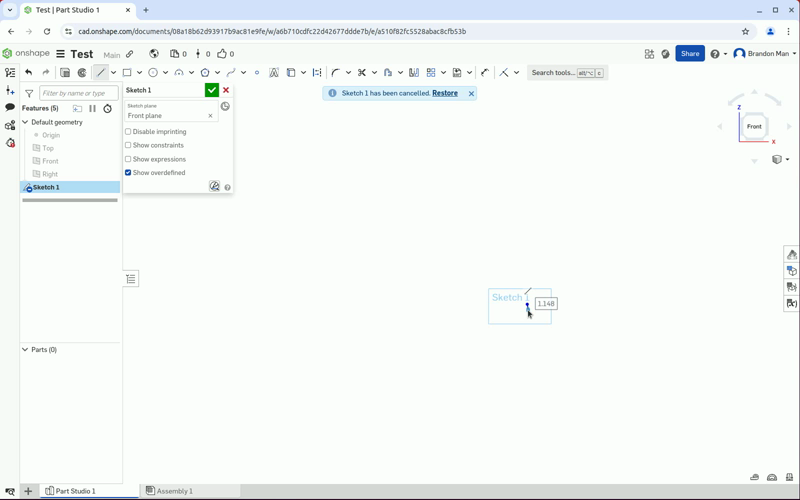
key(a)
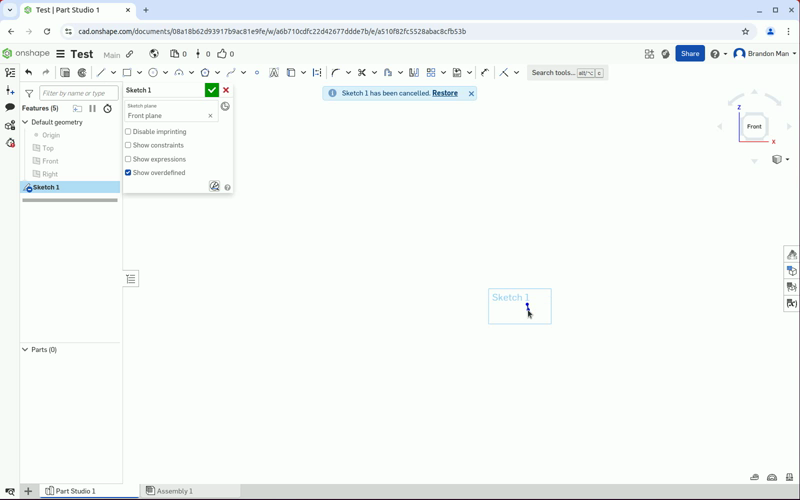
mouse_move(528, 309)
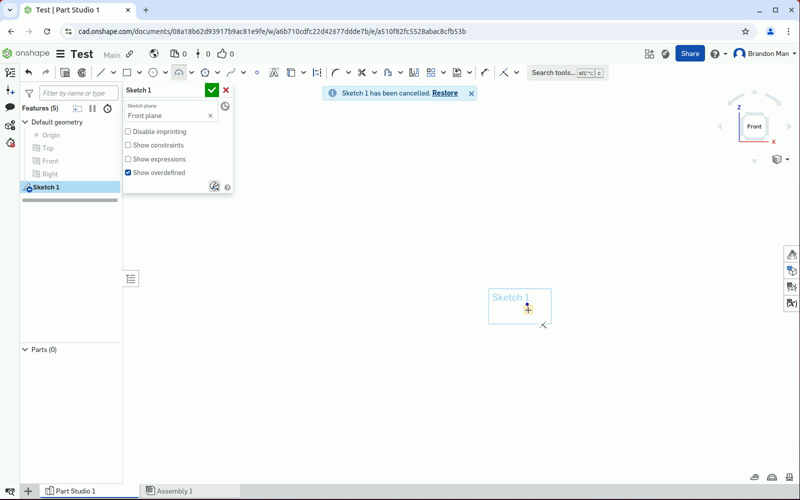
click(528, 309)
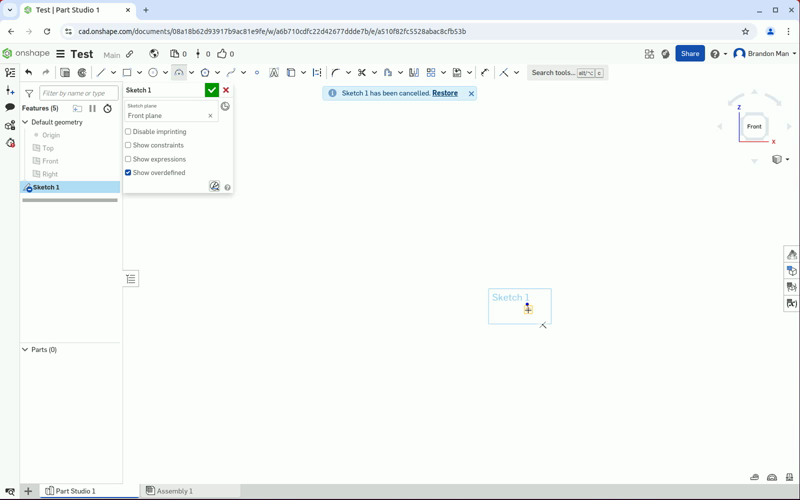
mouse_move(527, 304)
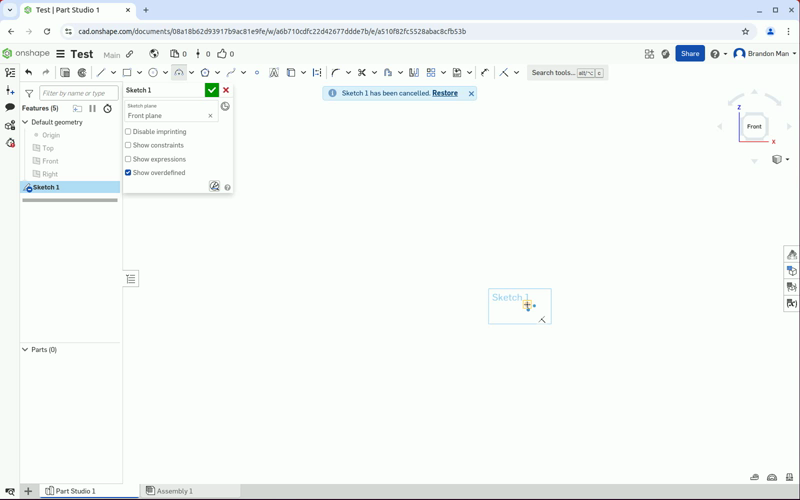
scroll(6)
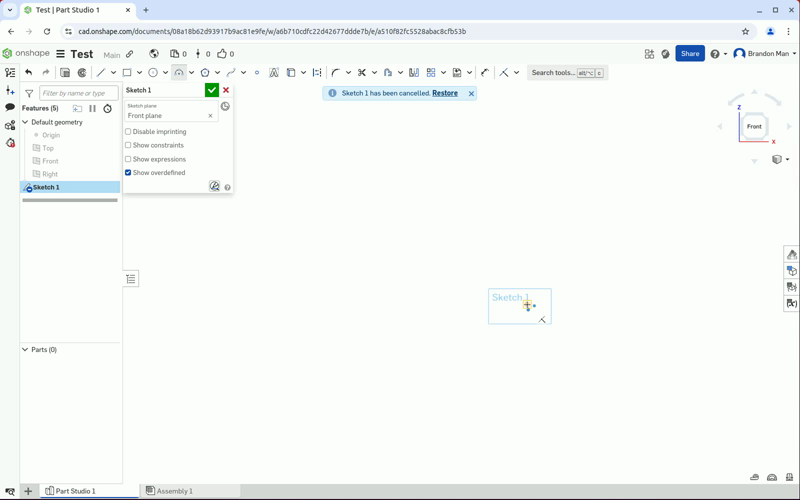
scroll(6)
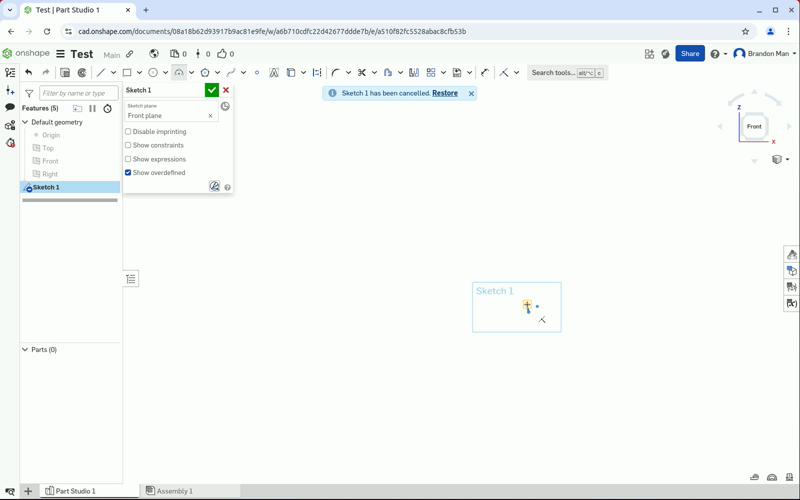
scroll(6)
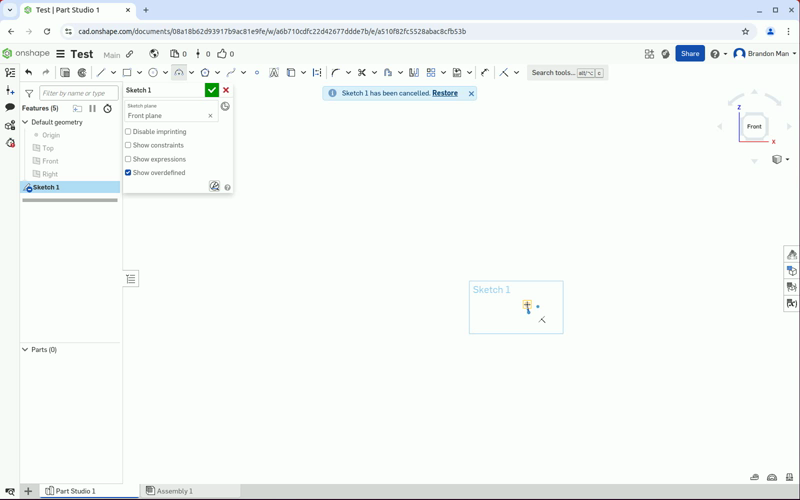
scroll(6)
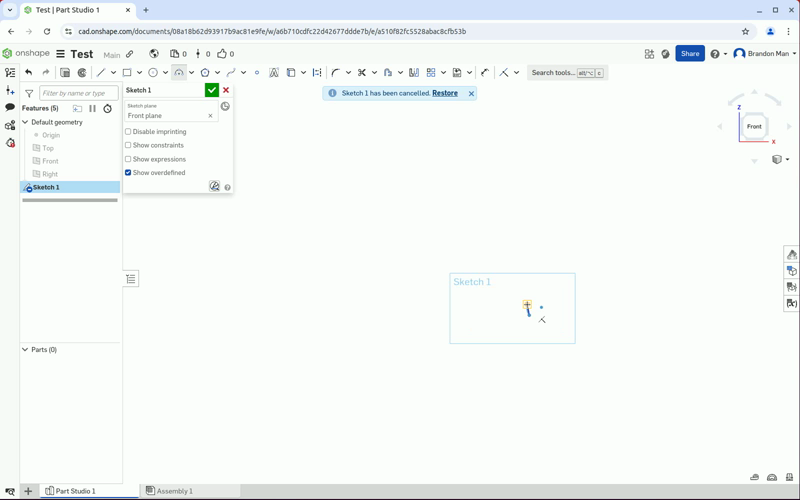
scroll(6)
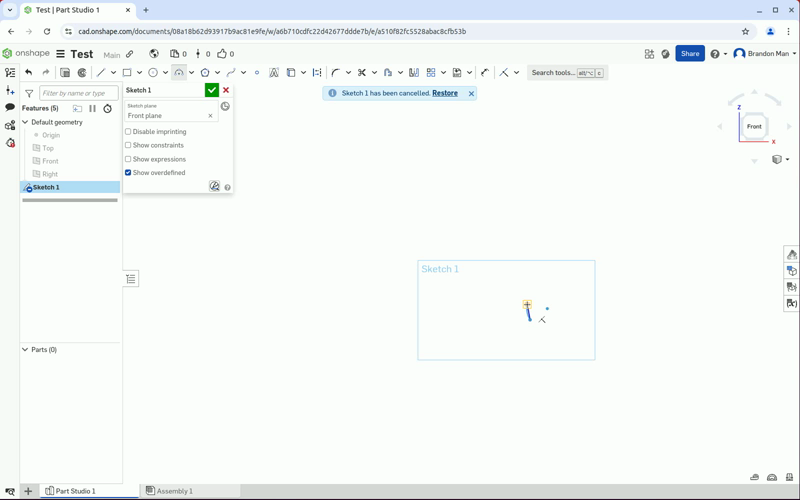
scroll(6)
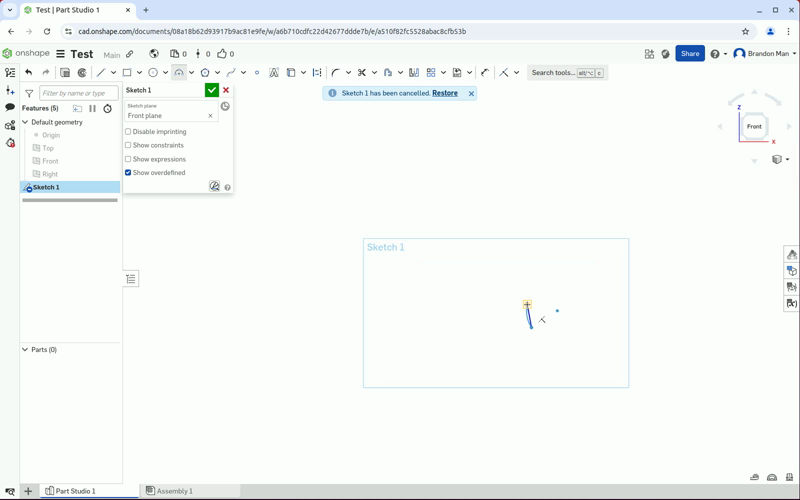
scroll(6)
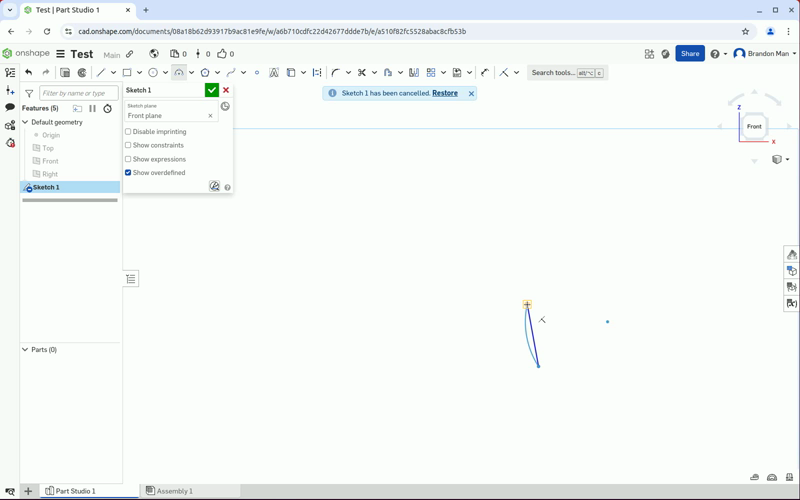
click(527, 304)
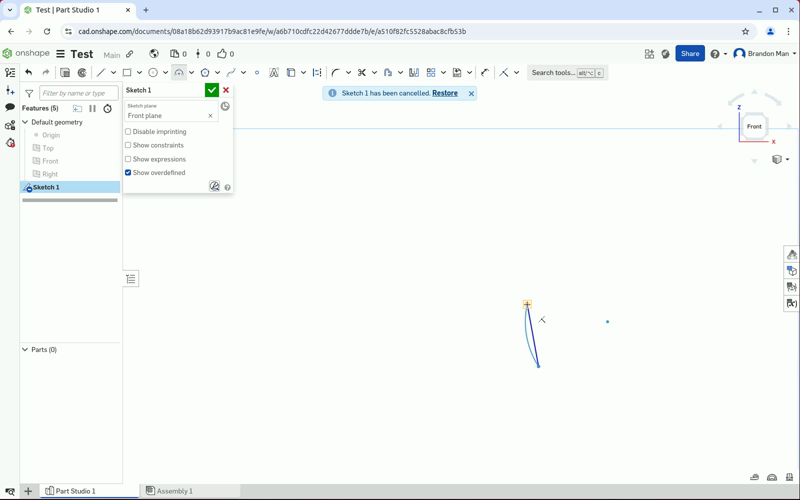
scroll(-6)
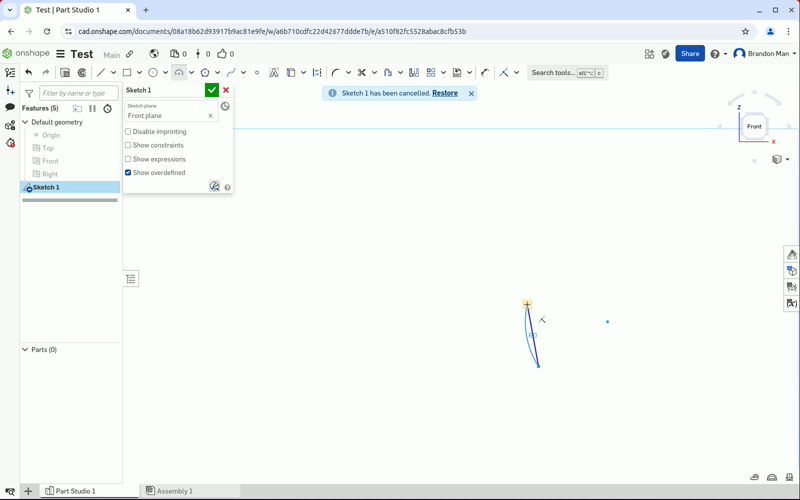
scroll(-6)
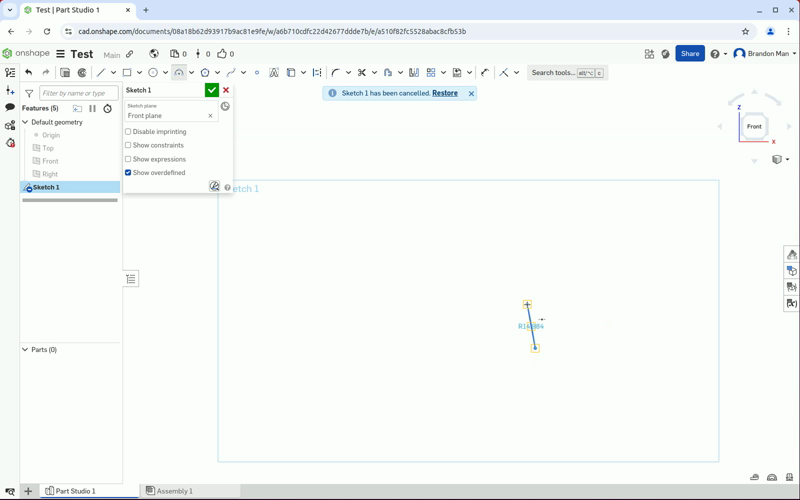
scroll(-6)
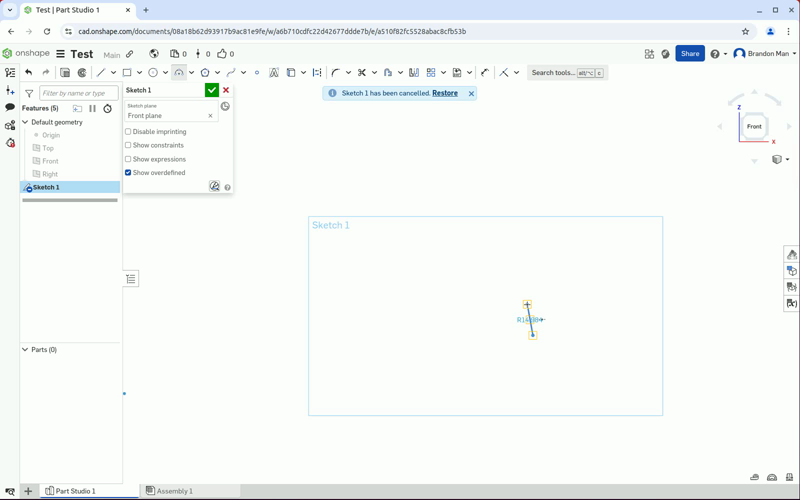
scroll(-6)
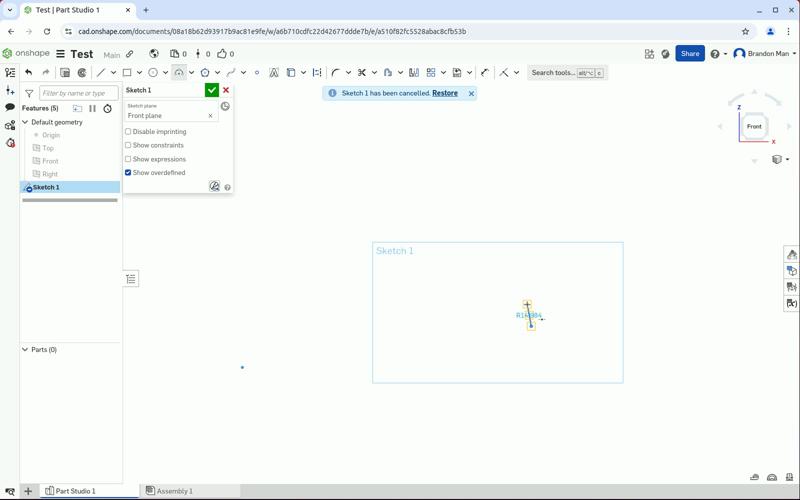
scroll(-6)
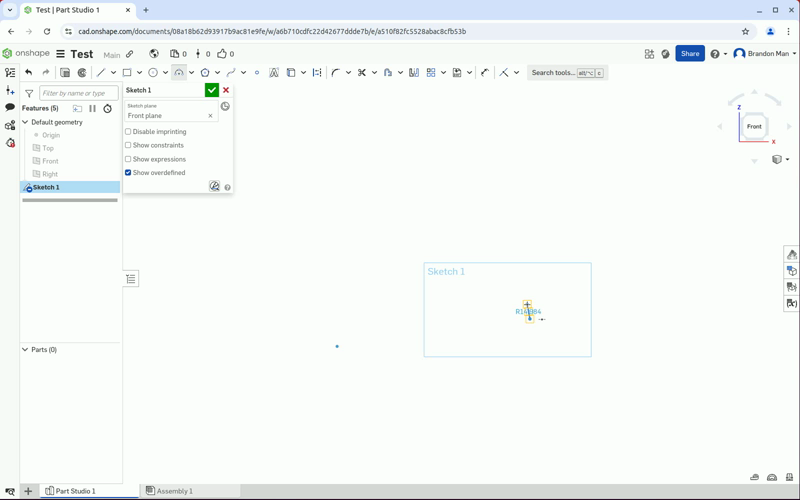
scroll(-6)
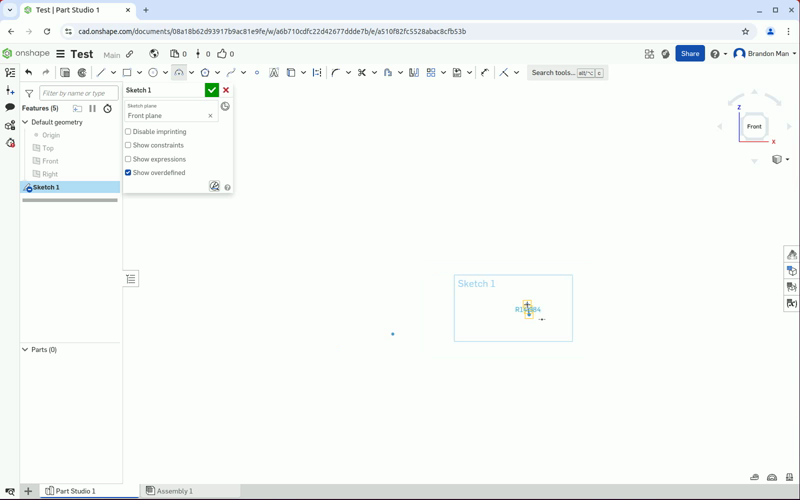
scroll(-6)
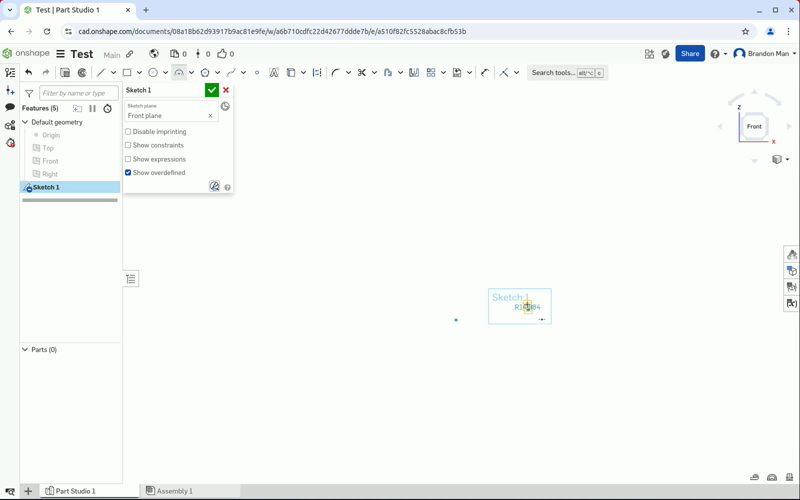
key_down(shift)
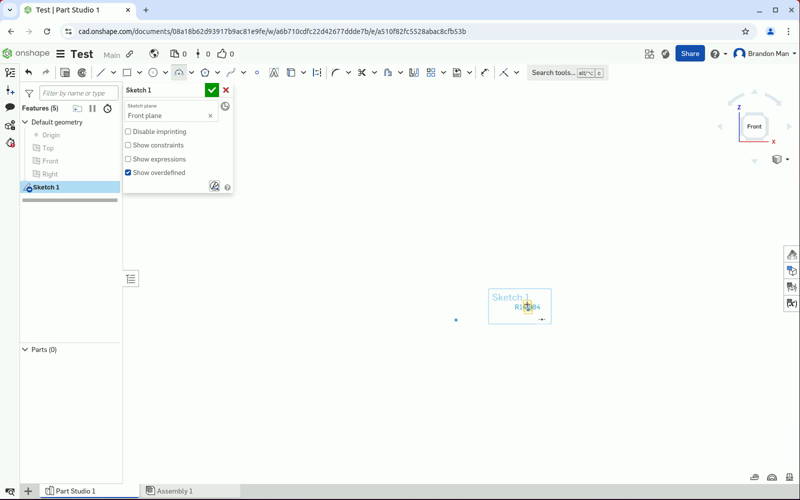
mouse_move(528, 306)
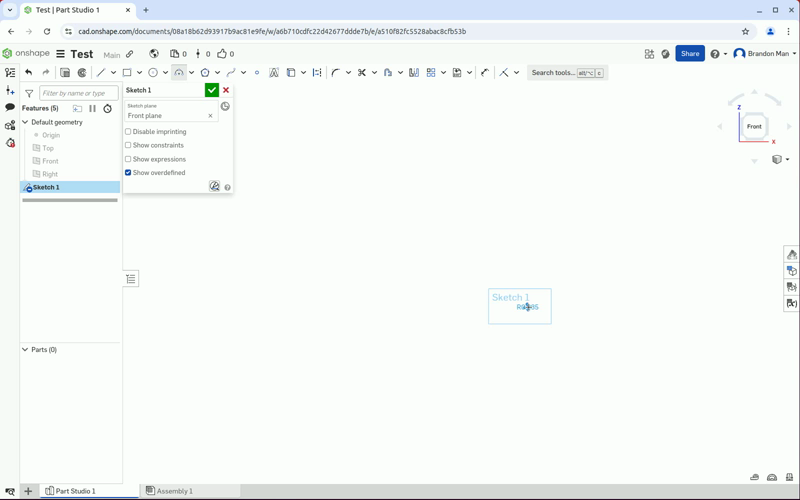
scroll(6)
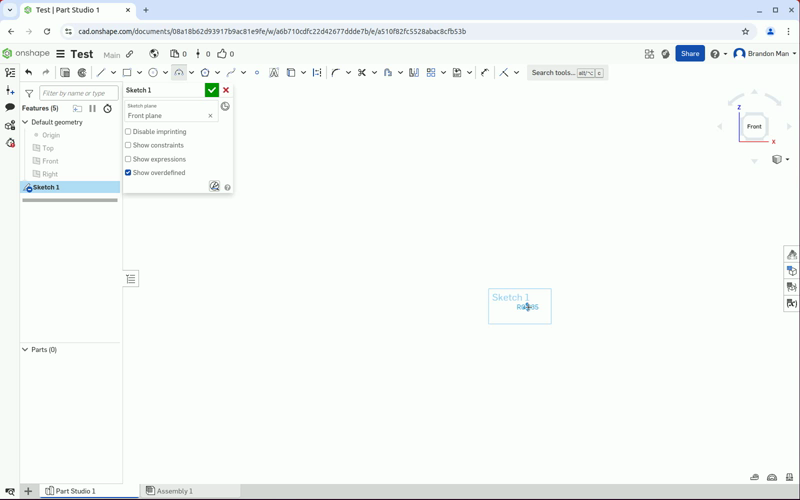
scroll(6)
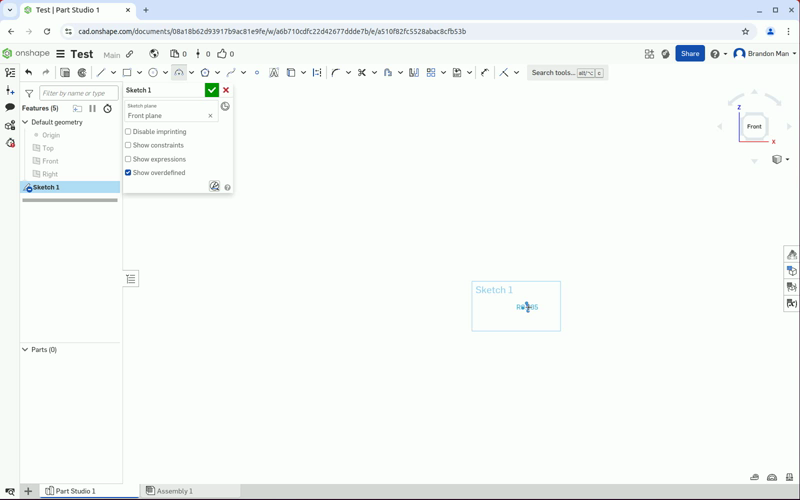
scroll(6)
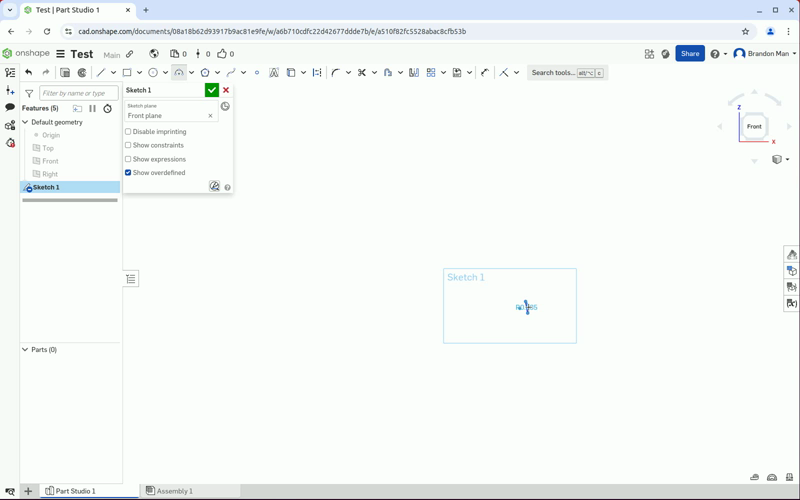
scroll(6)
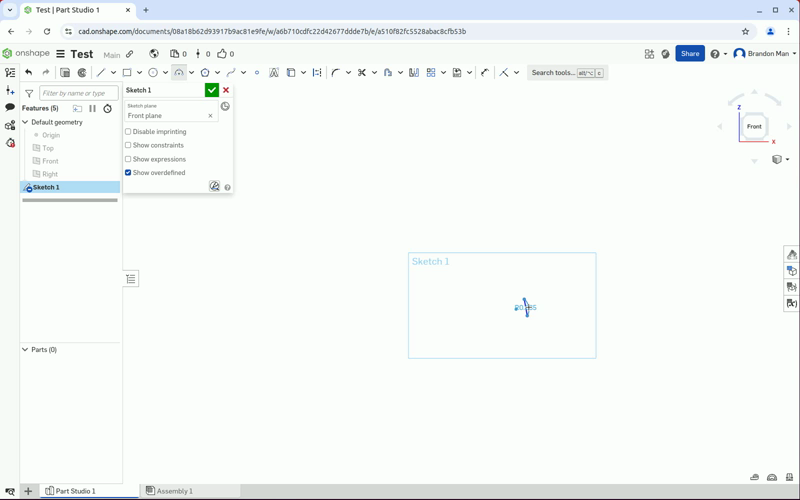
scroll(6)
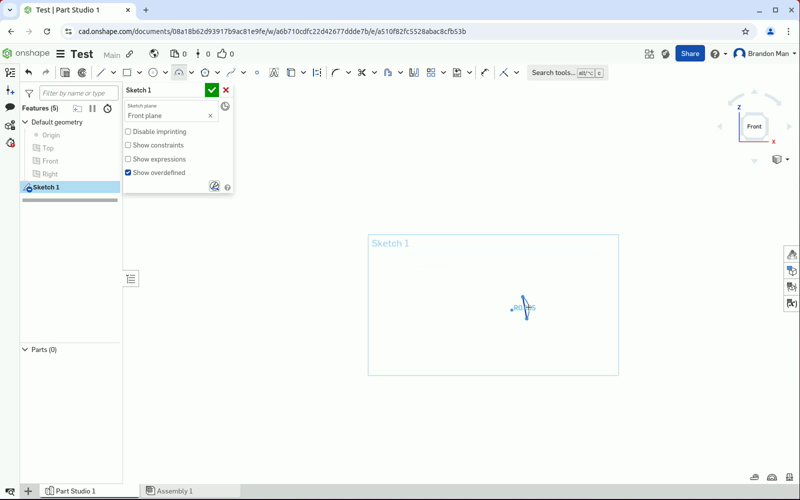
scroll(6)
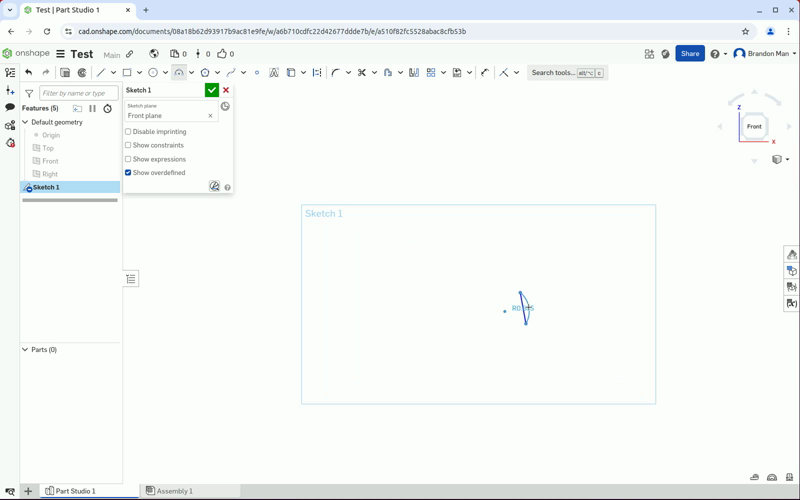
scroll(6)
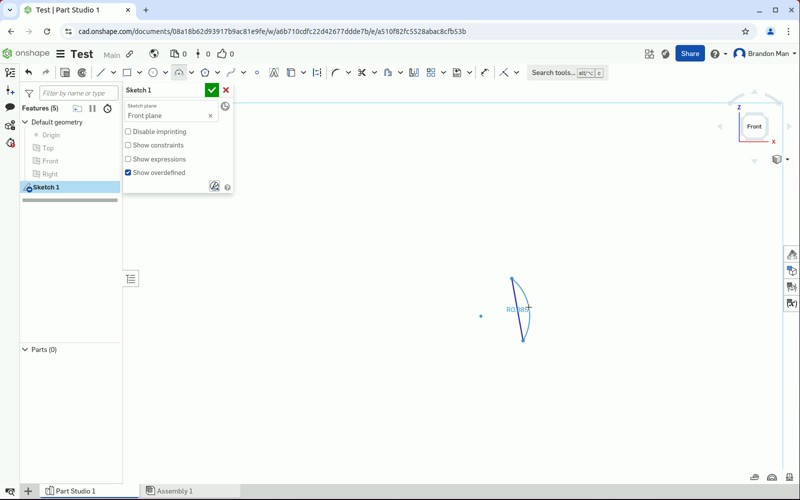
click(528, 306)
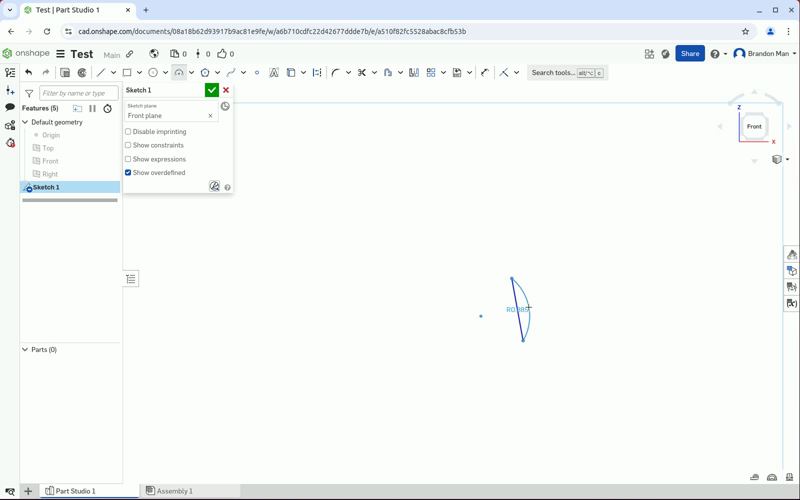
scroll(-6)
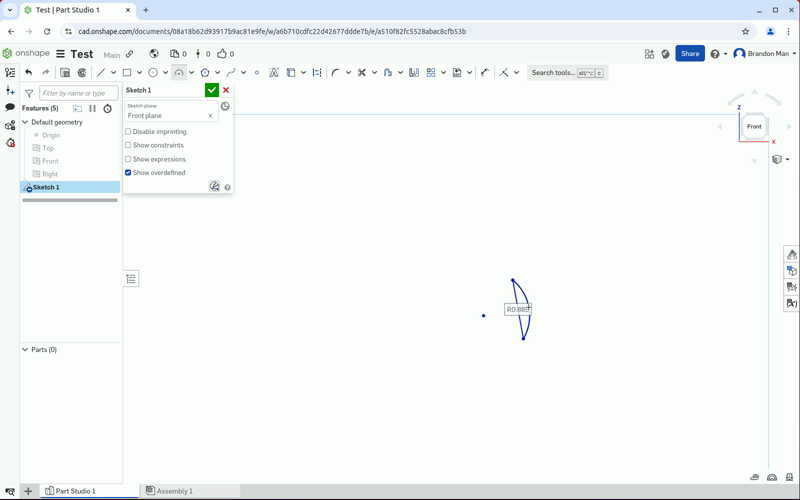
scroll(-6)
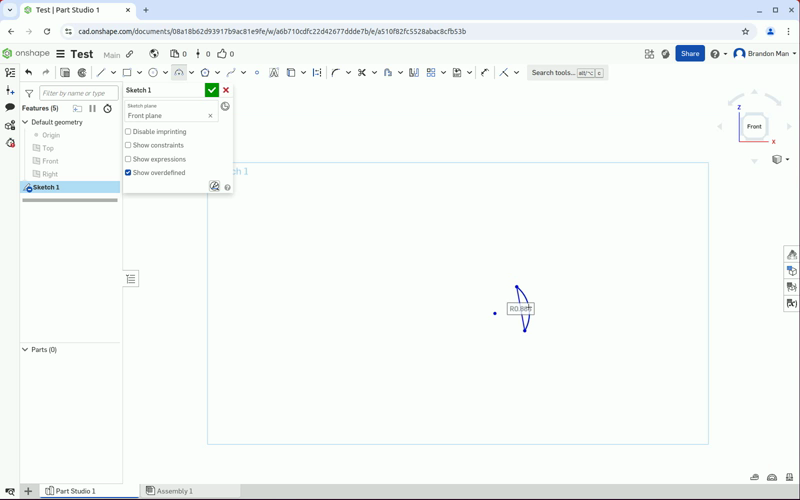
scroll(-6)
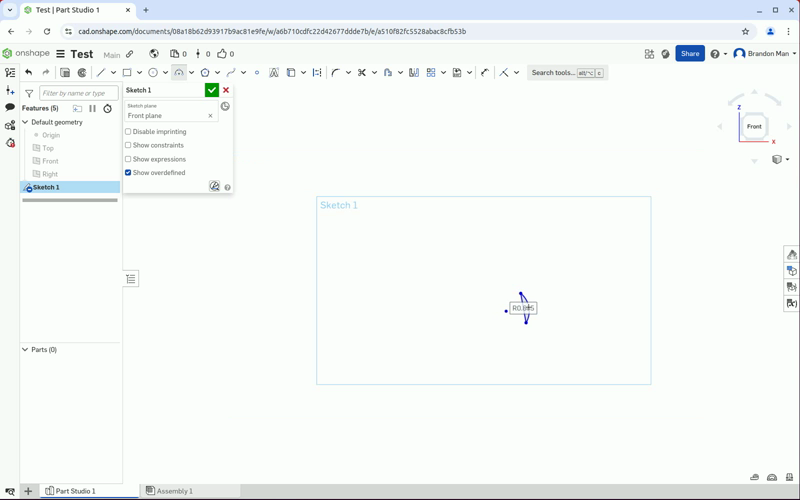
scroll(-6)
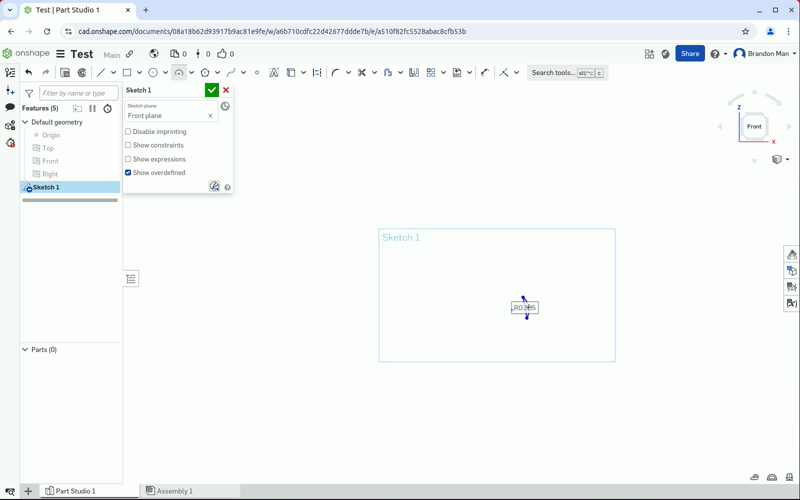
scroll(-6)
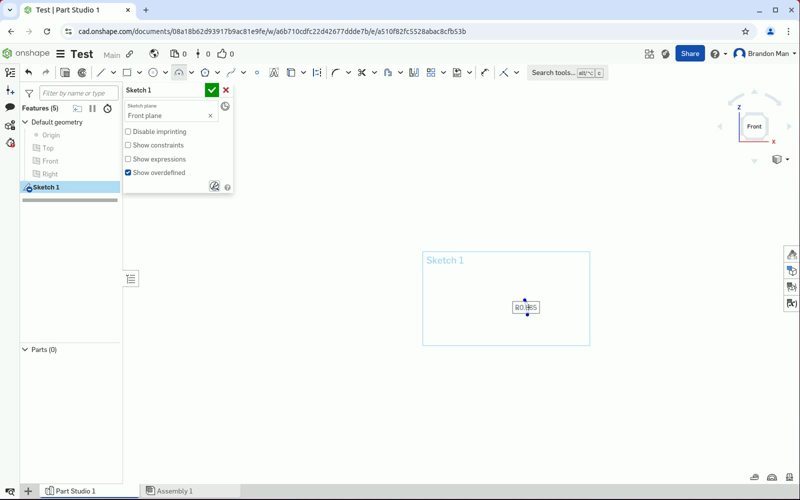
scroll(-6)
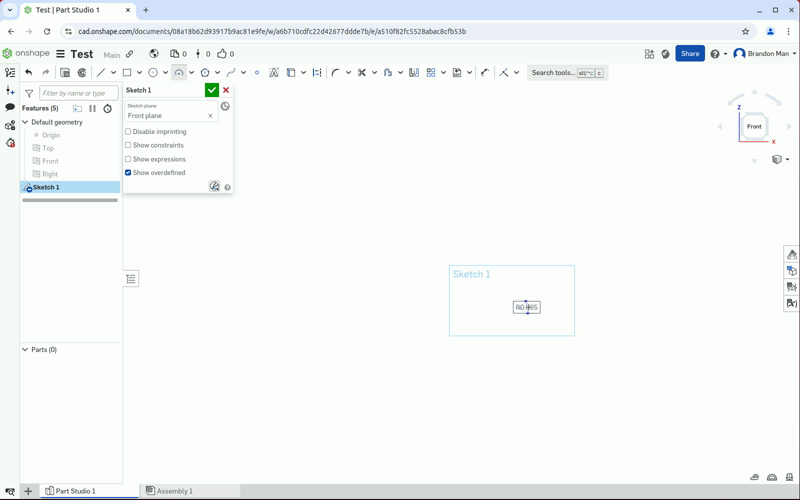
scroll(-6)
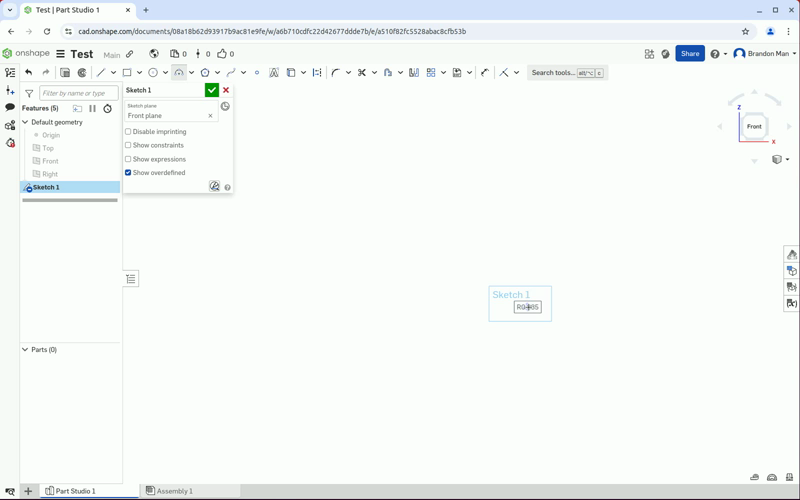
key_up(shift)
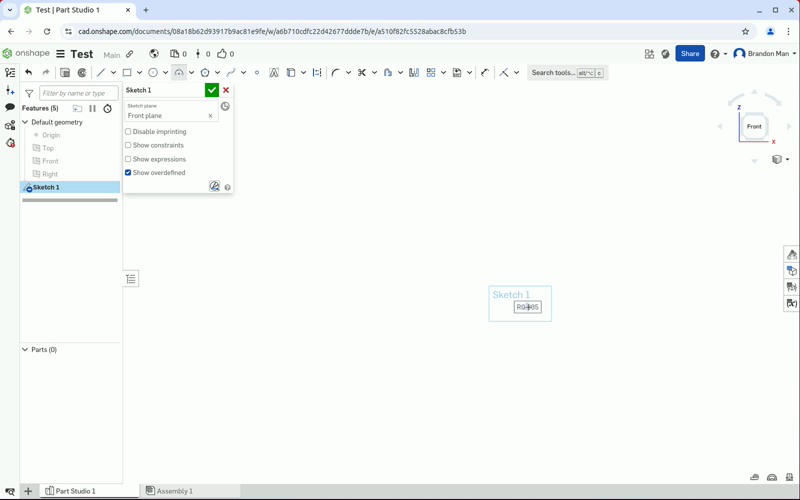
key(esc)
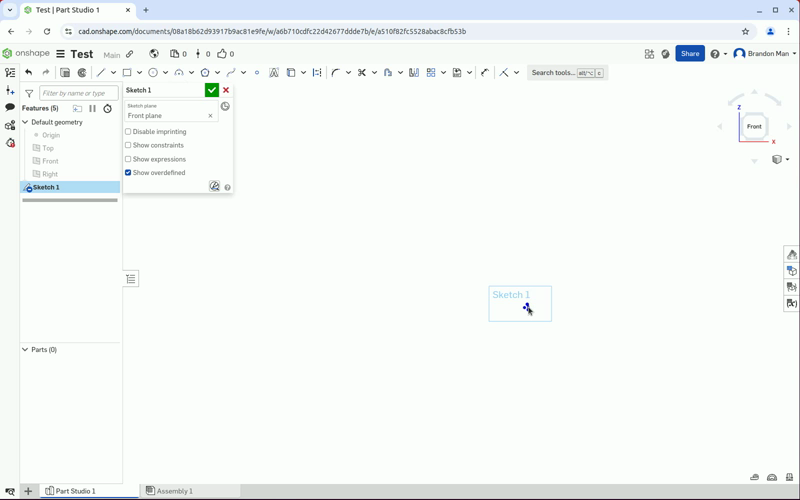
mouse_move(527, 305)
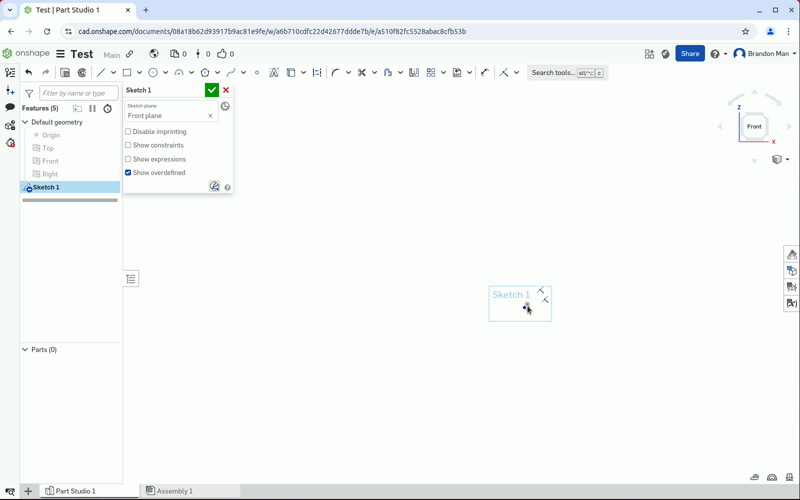
scroll(6)
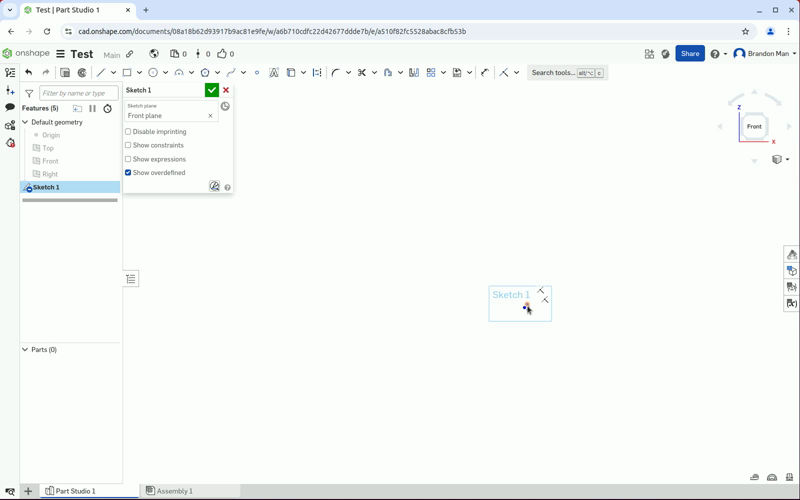
scroll(6)
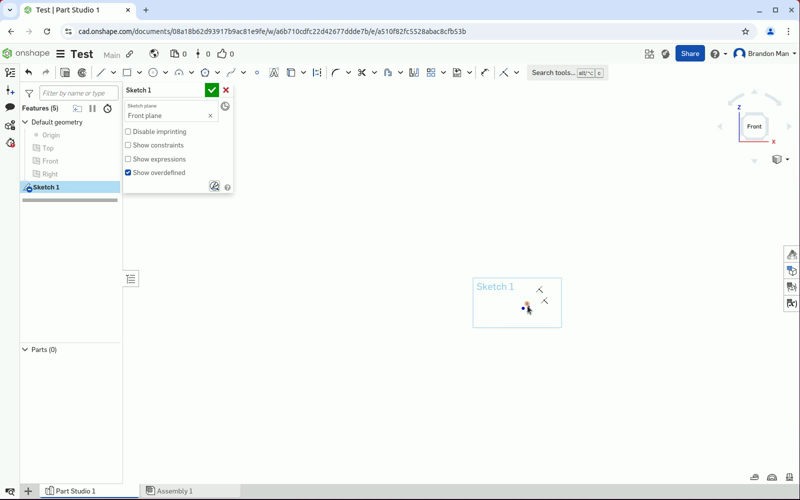
scroll(6)
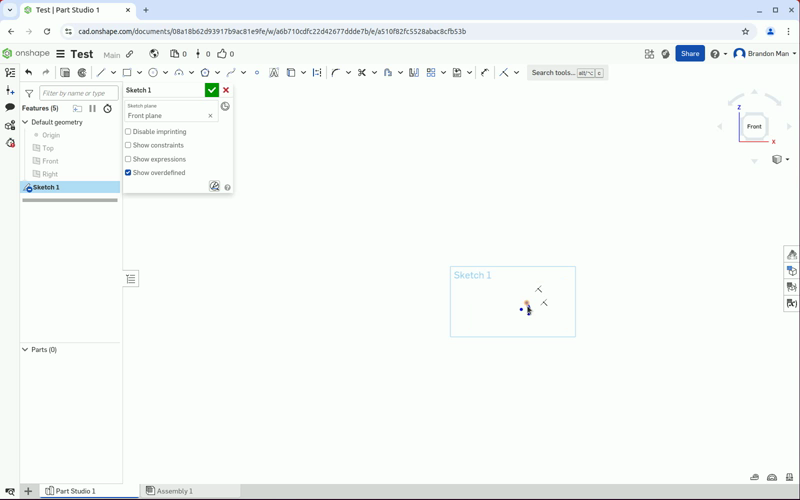
scroll(6)
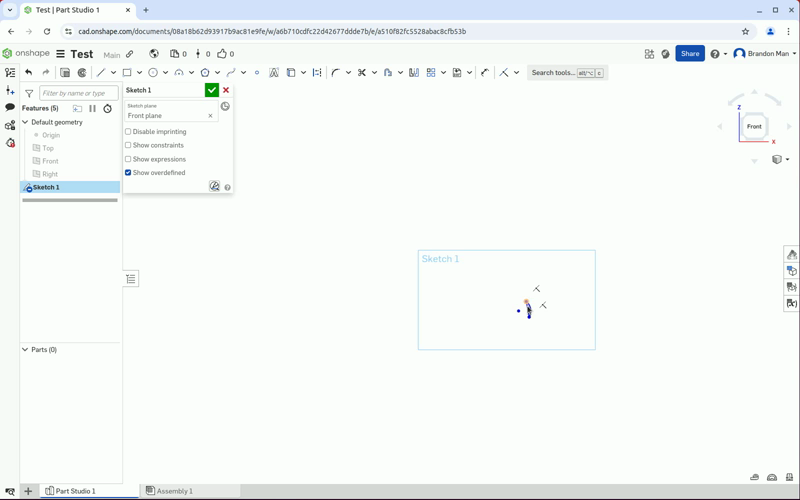
scroll(6)
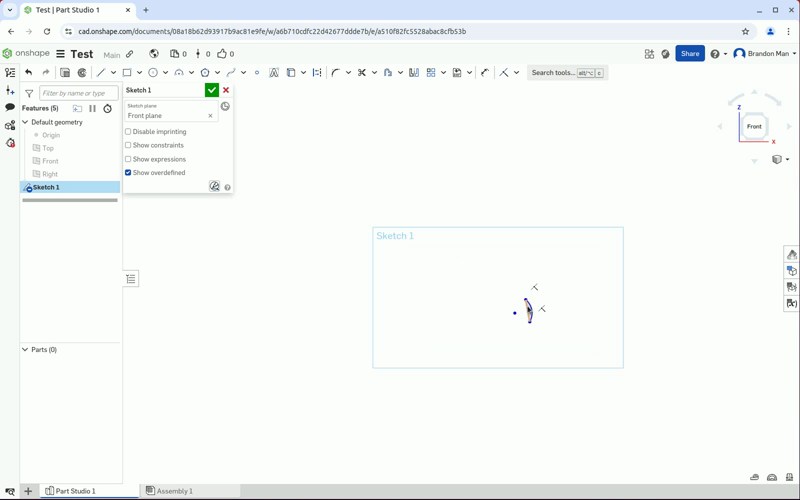
scroll(6)
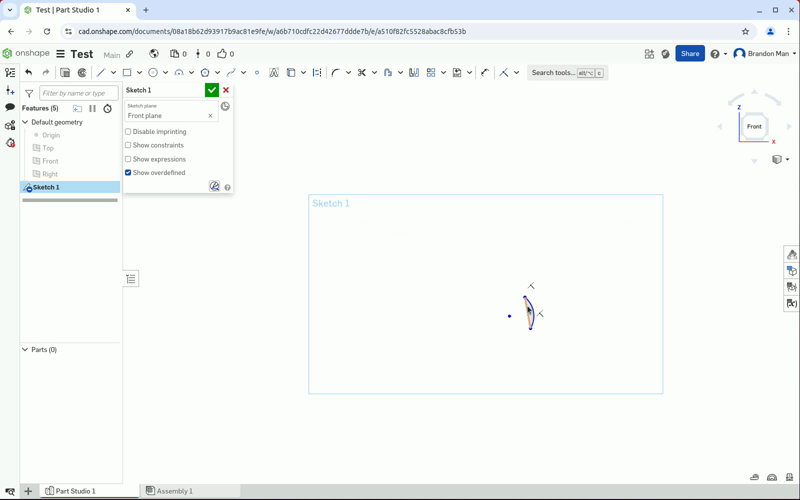
scroll(6)
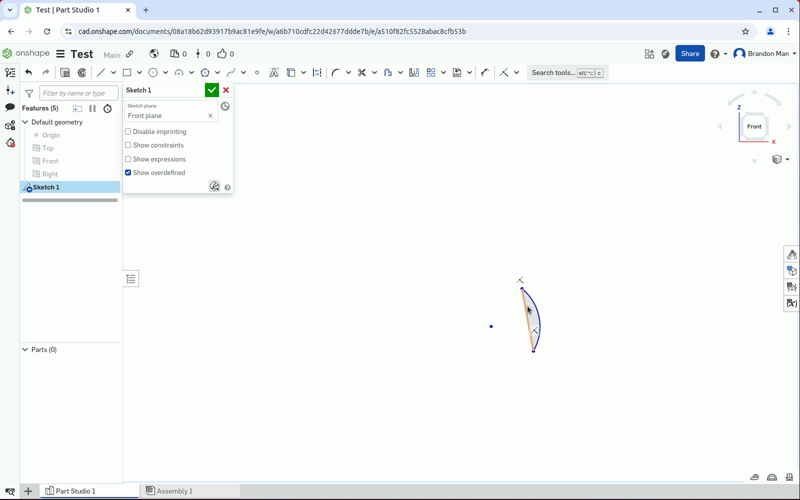
click(527, 305)
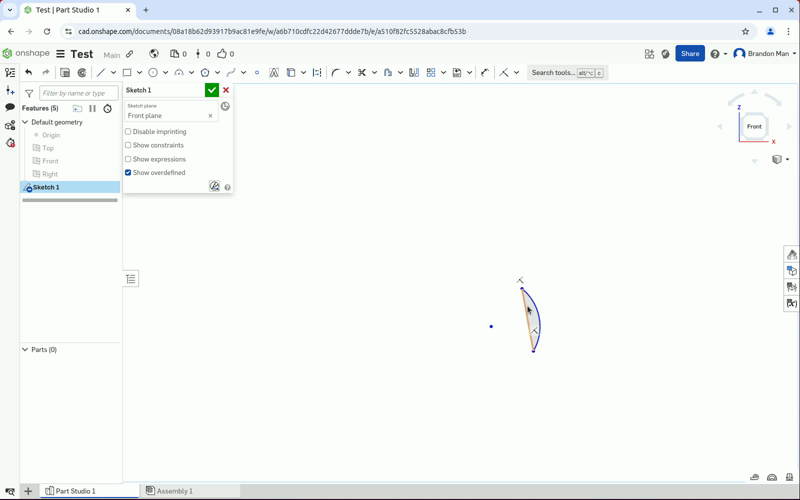
scroll(-6)
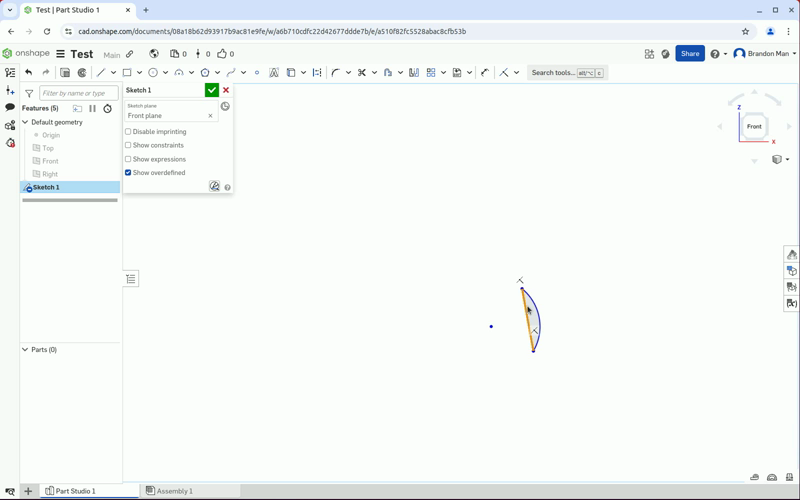
scroll(-6)
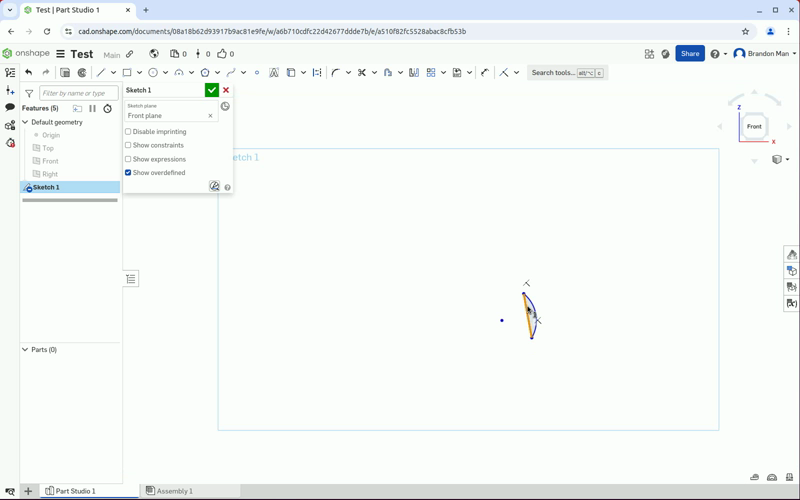
scroll(-6)
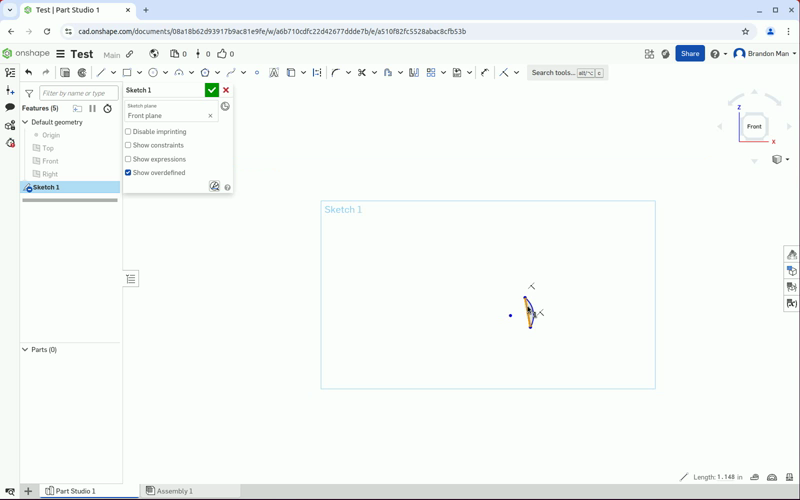
scroll(-6)
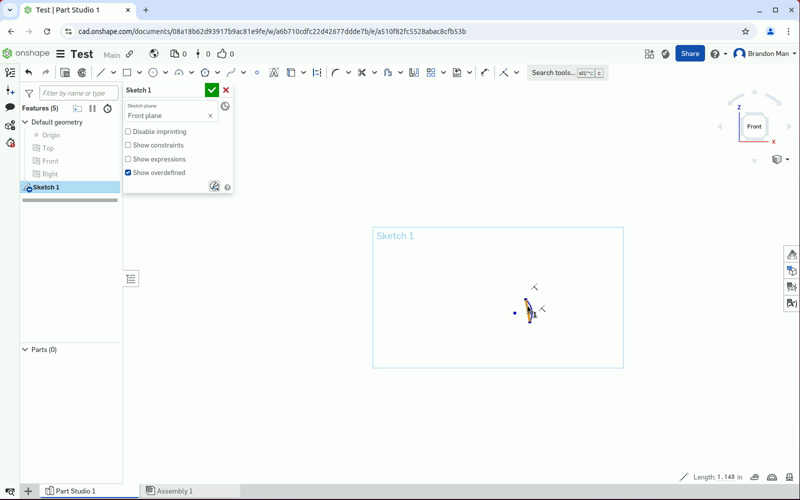
scroll(-6)
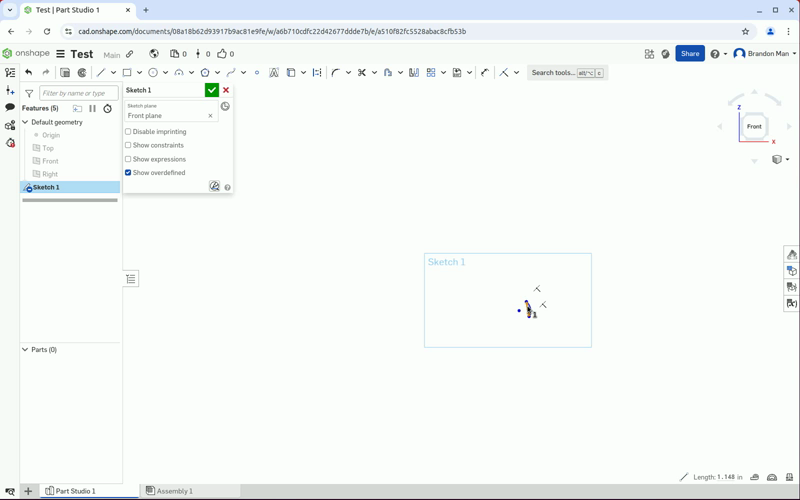
scroll(-6)
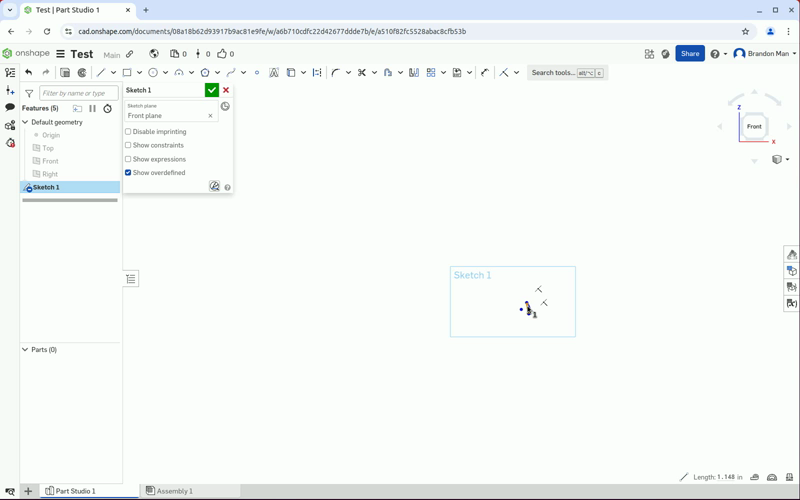
scroll(-6)
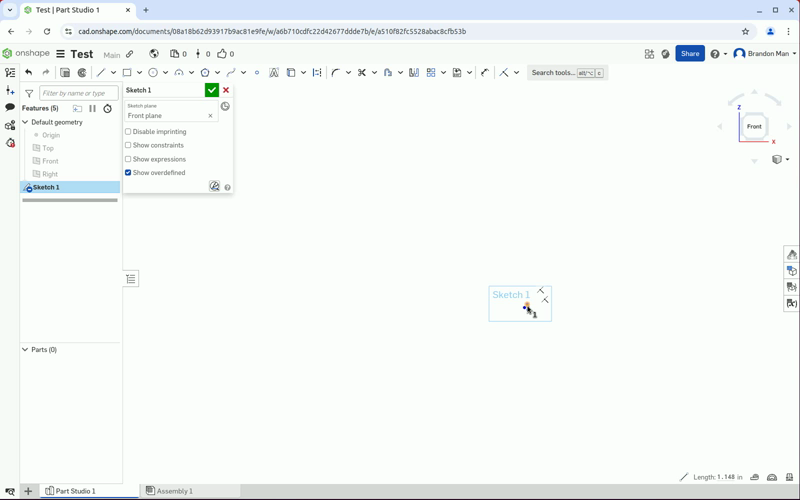
mouse_move(73, 352)
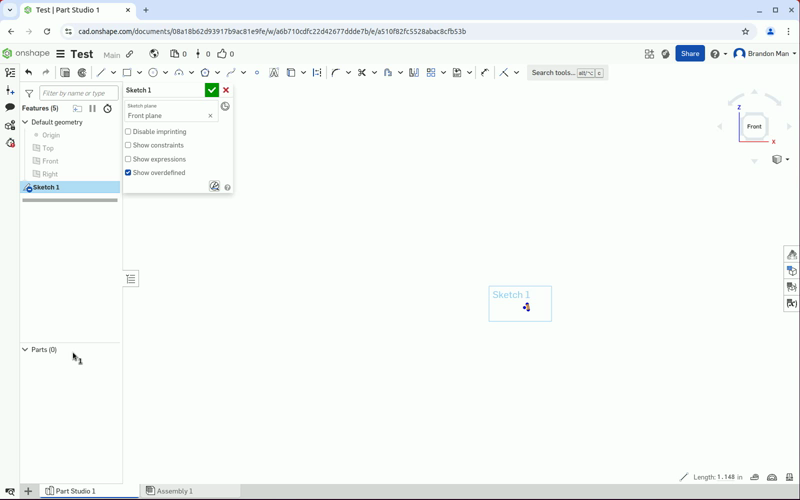
key(shift+y)
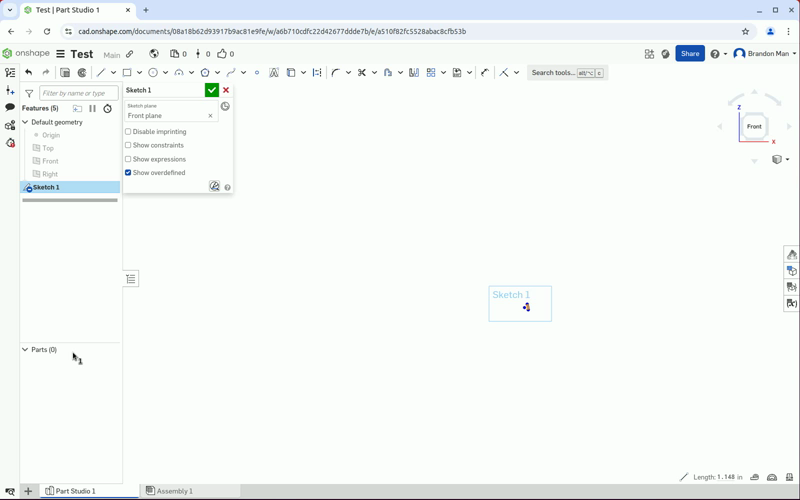
key(shift+e)
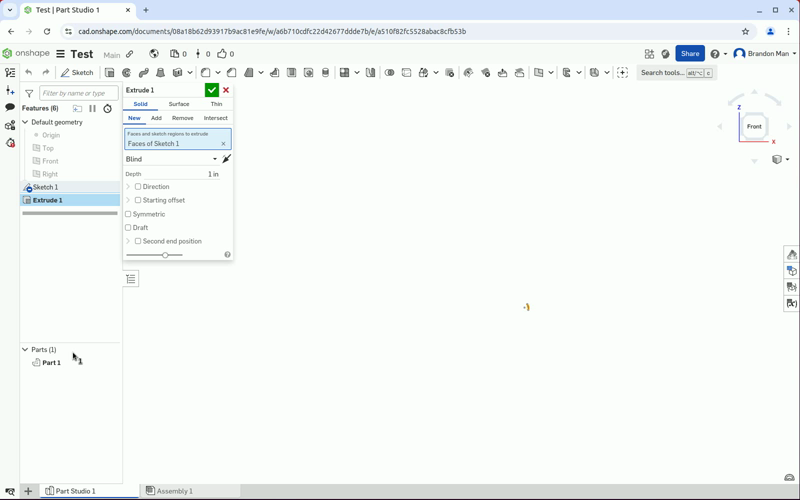
mouse_move(143, 106)
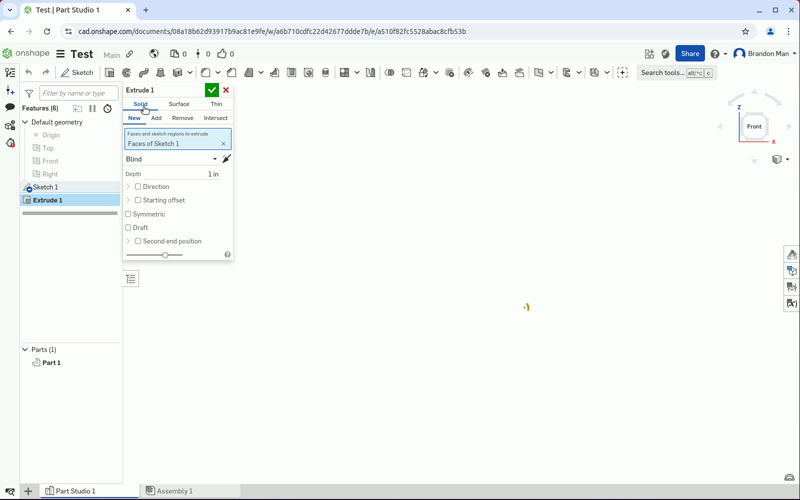
click(143, 106)
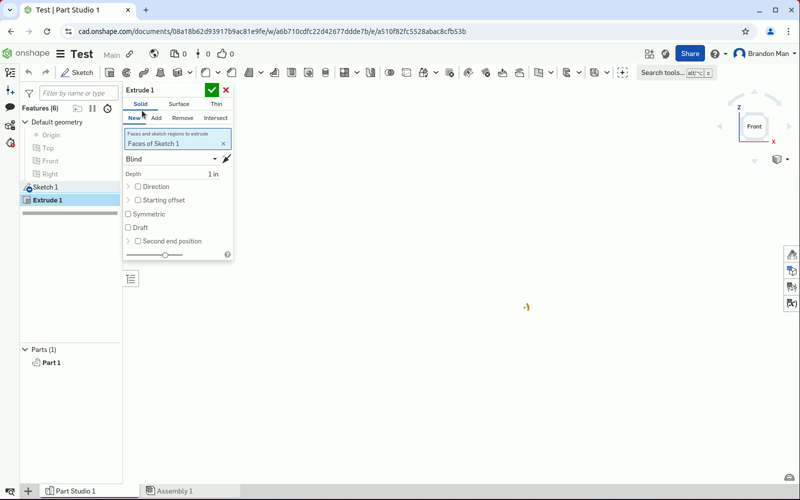
mouse_move(137, 120)
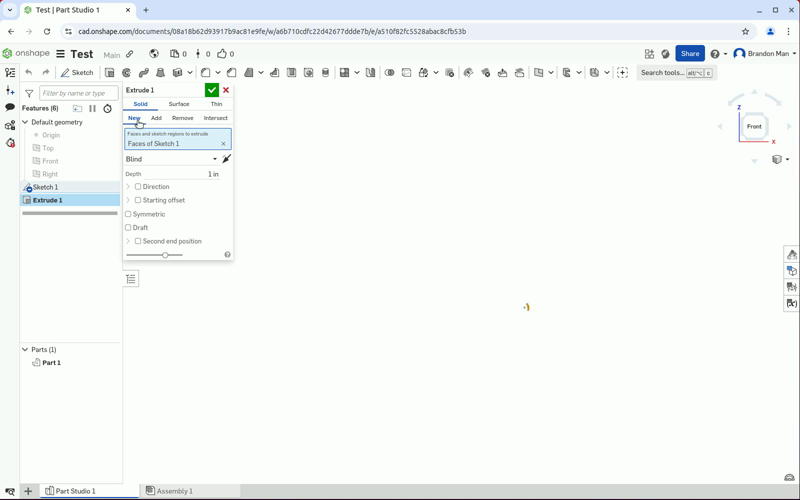
click(137, 120)
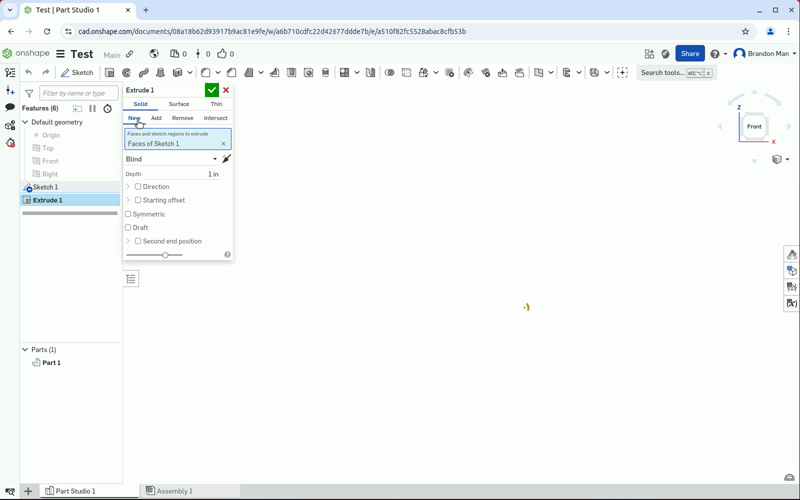
key(tab, 4)
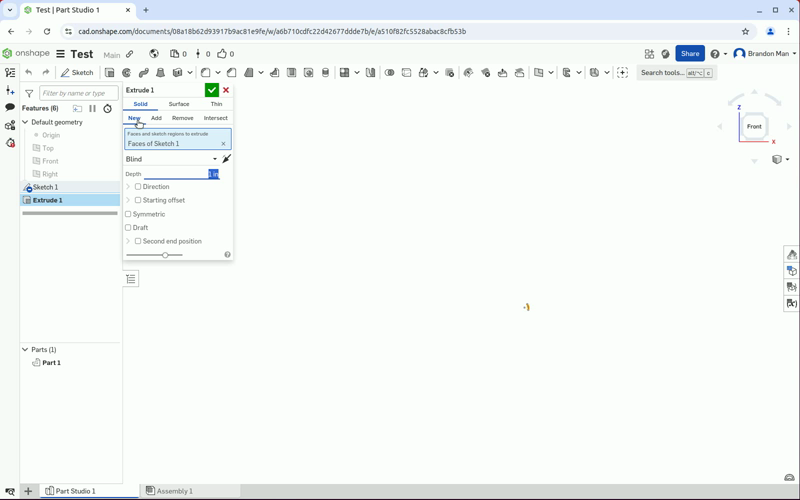
text(0.722)
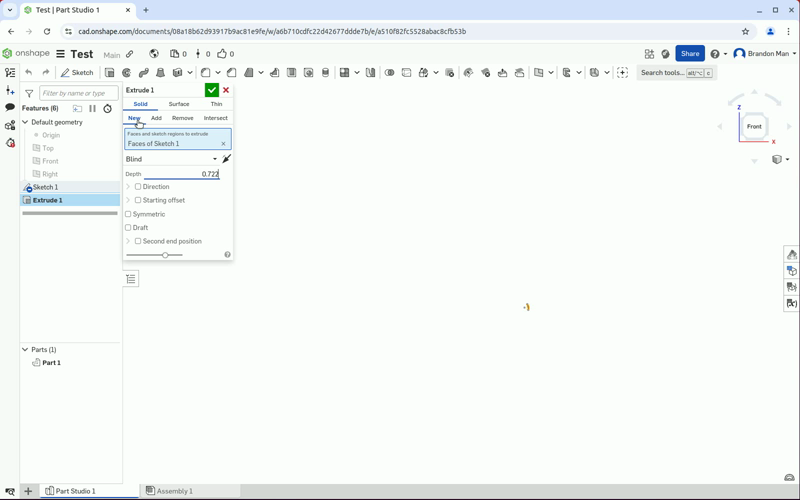
key(enter)
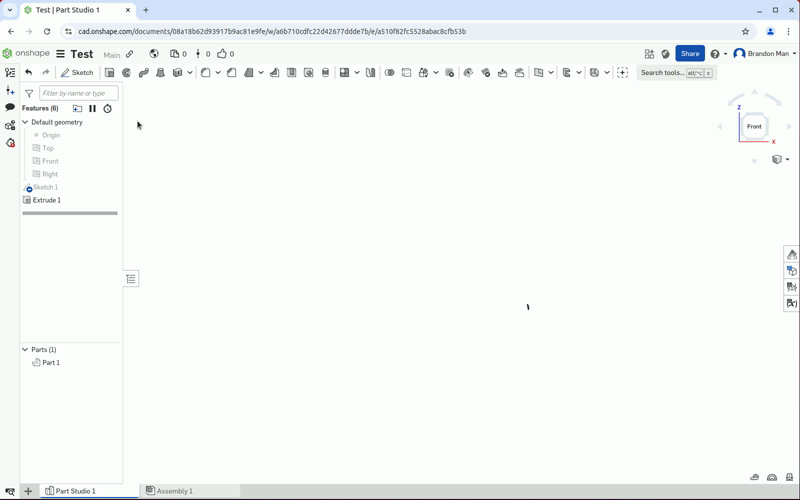
key(shift+h)
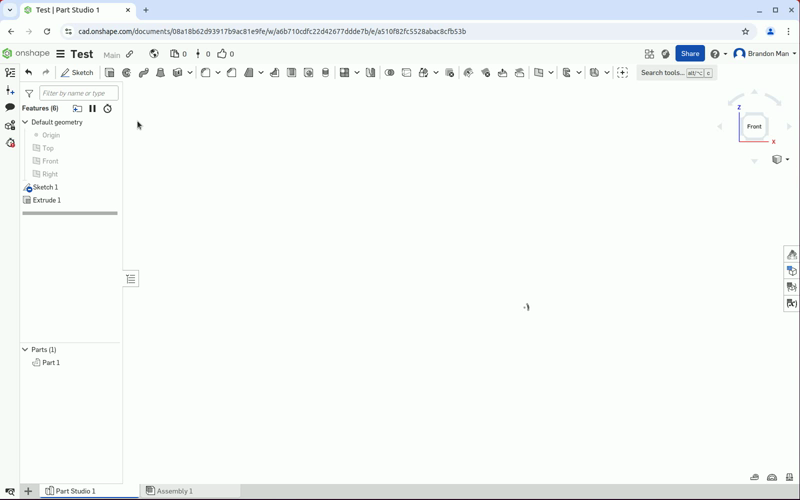
key(shift+h)
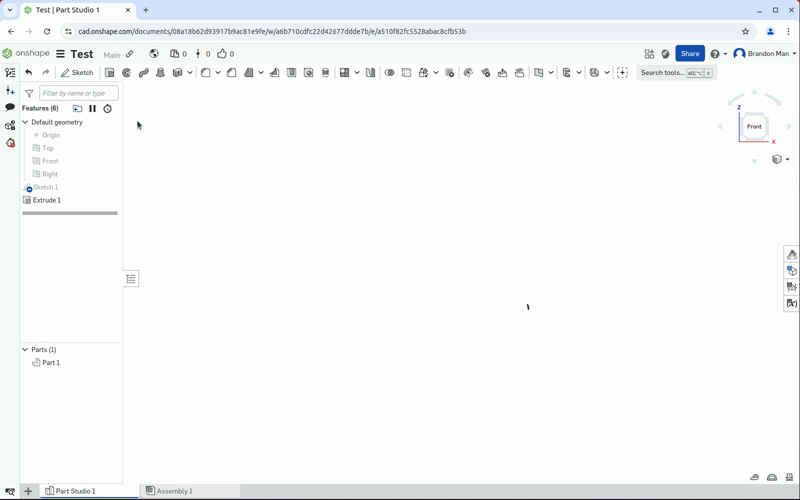
mouse_move(73, 189)
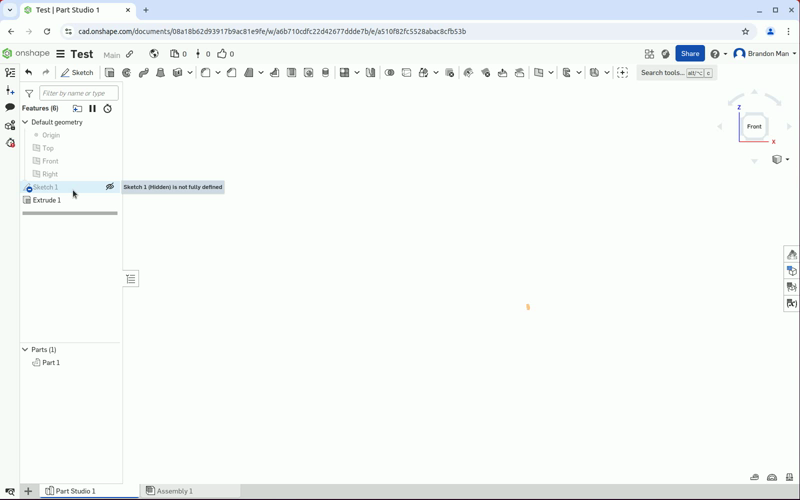
click(73, 189)
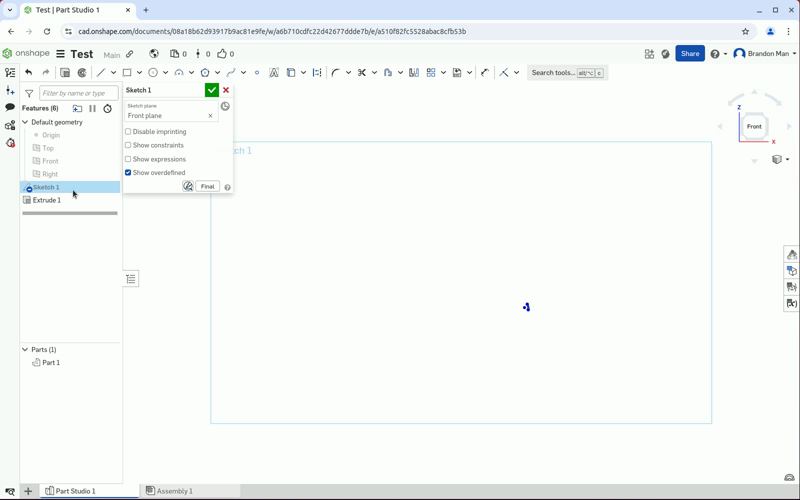
mouse_move(229, 92)
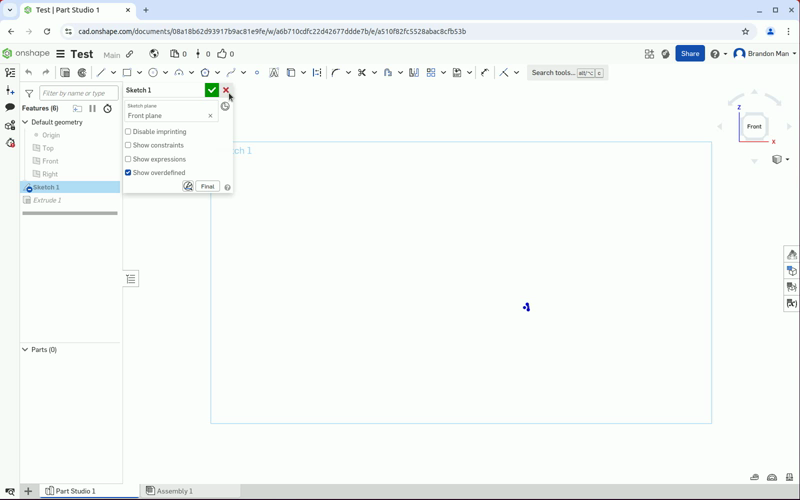
click(229, 92)
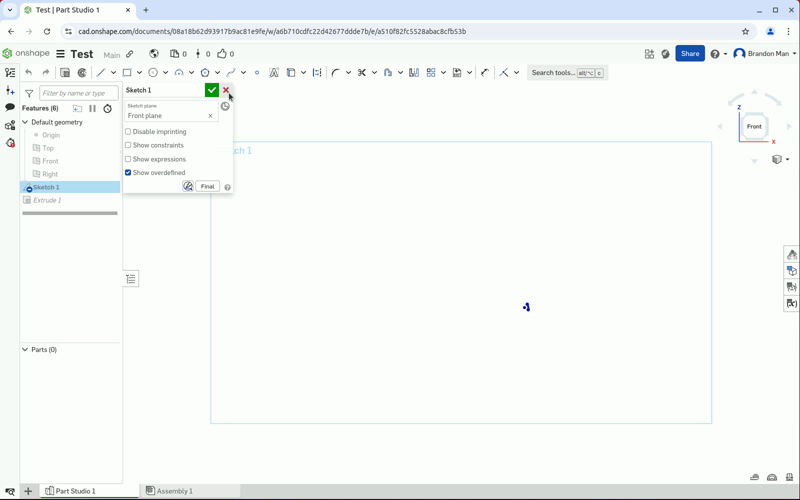
key(shift+s)
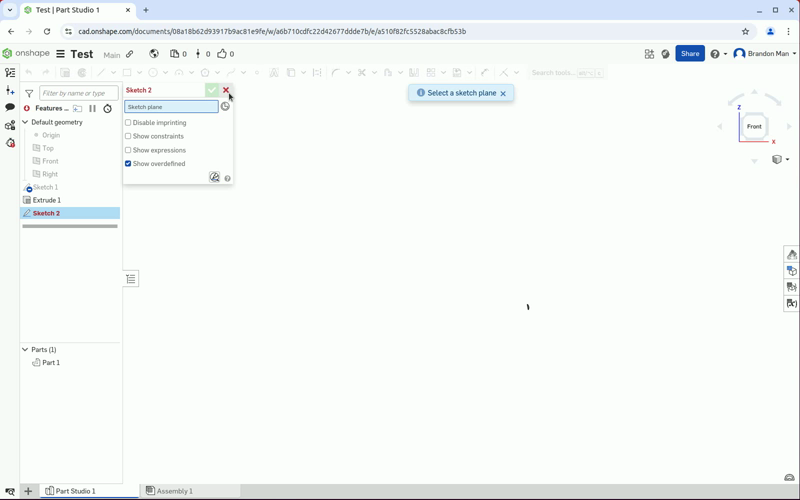
mouse_move(73, 163)
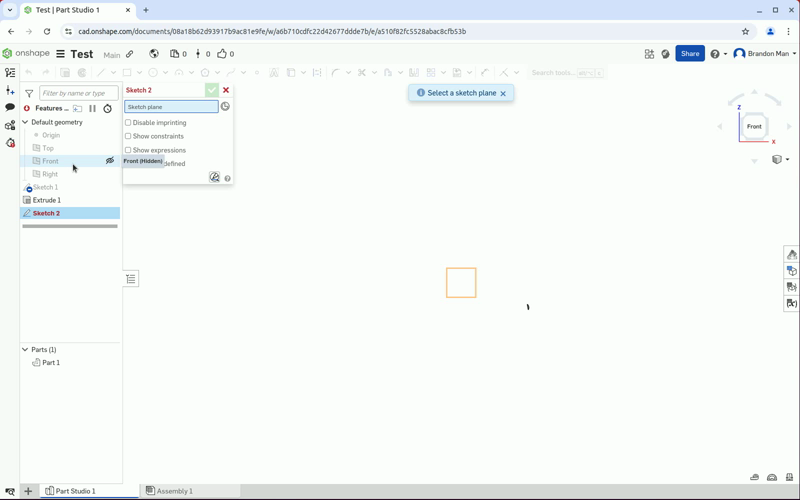
click(73, 163)
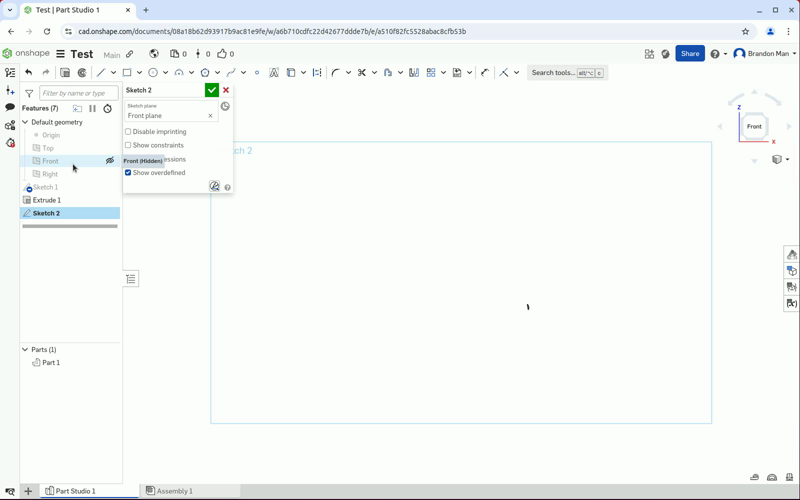
mouse_move(73, 352)
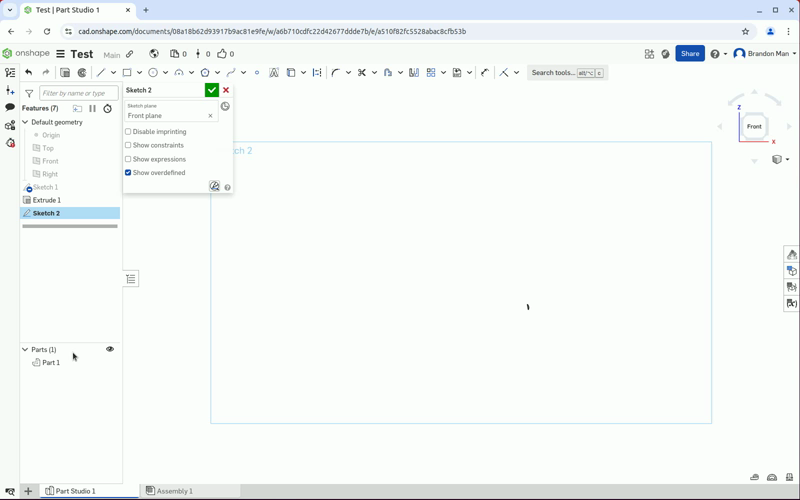
key(y)
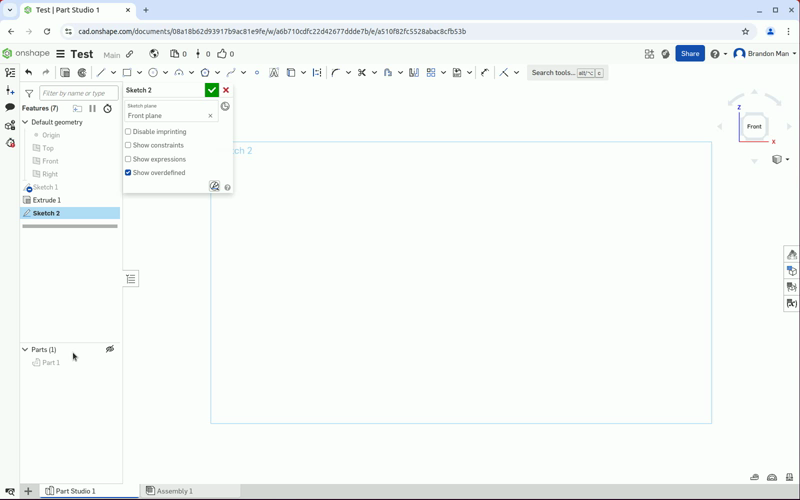
key(a)
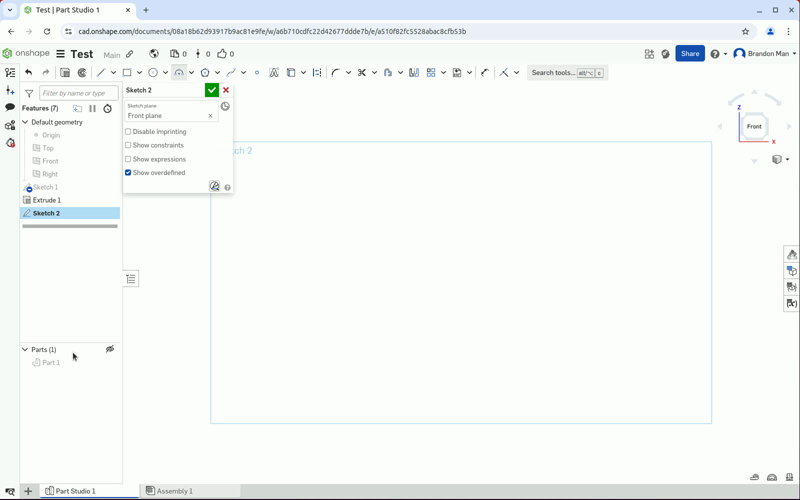
key_down(shift)
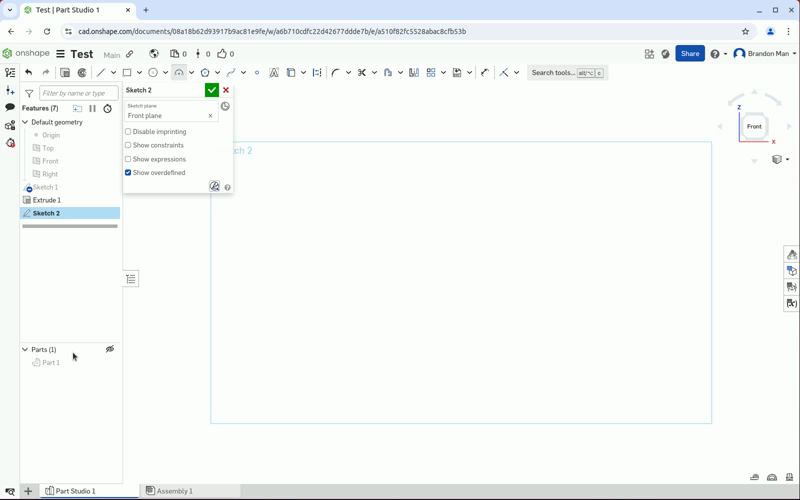
mouse_move(527, 312)
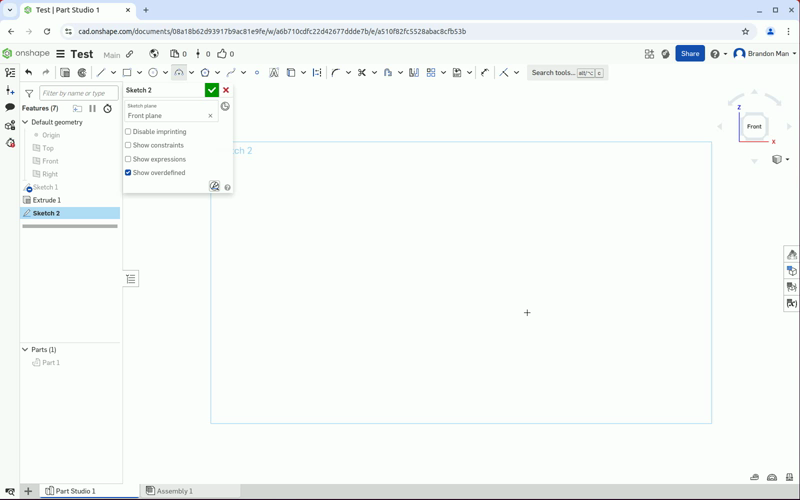
click(527, 312)
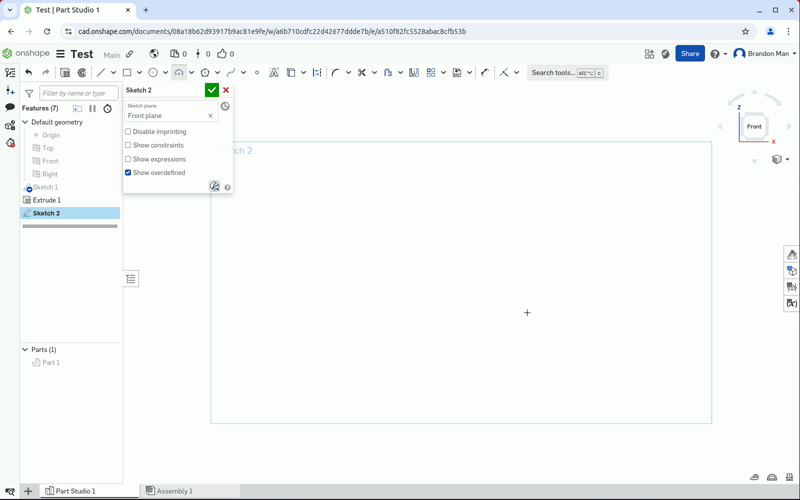
key_up(shift)
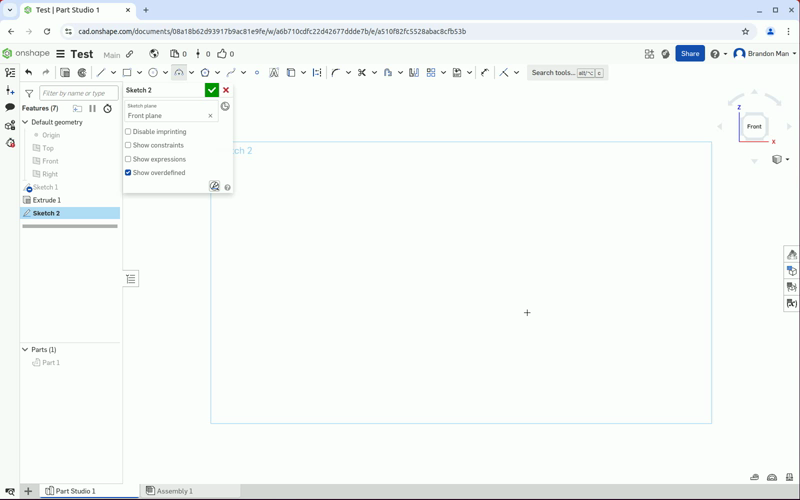
key_down(shift)
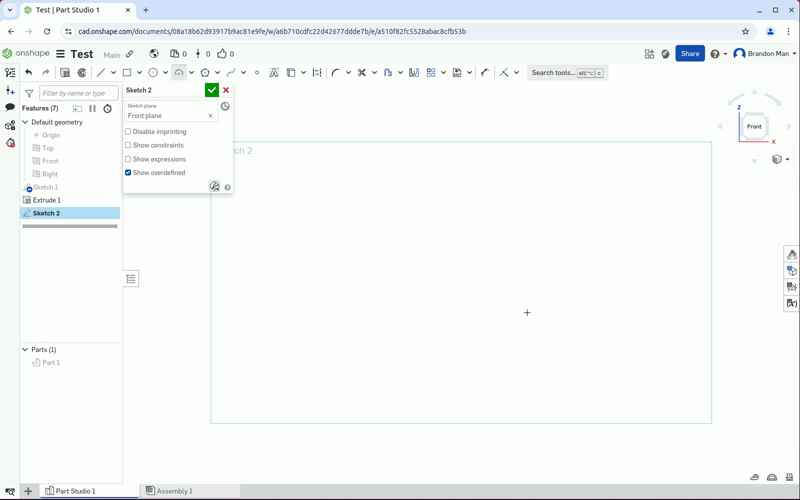
mouse_move(528, 307)
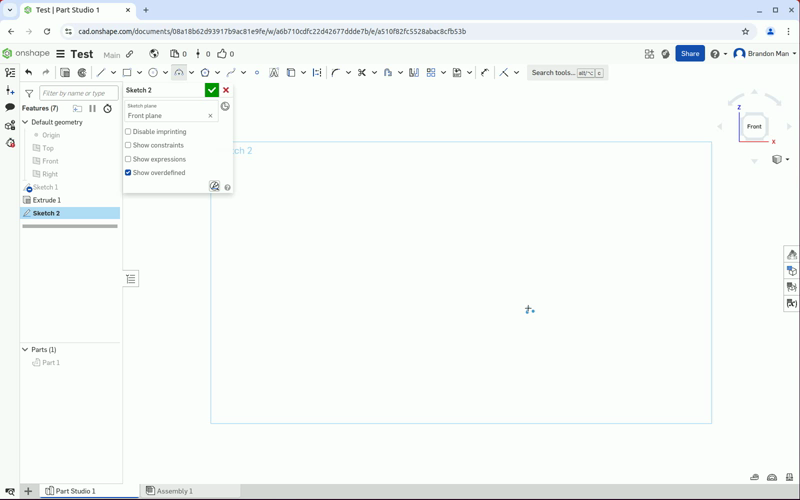
scroll(6)
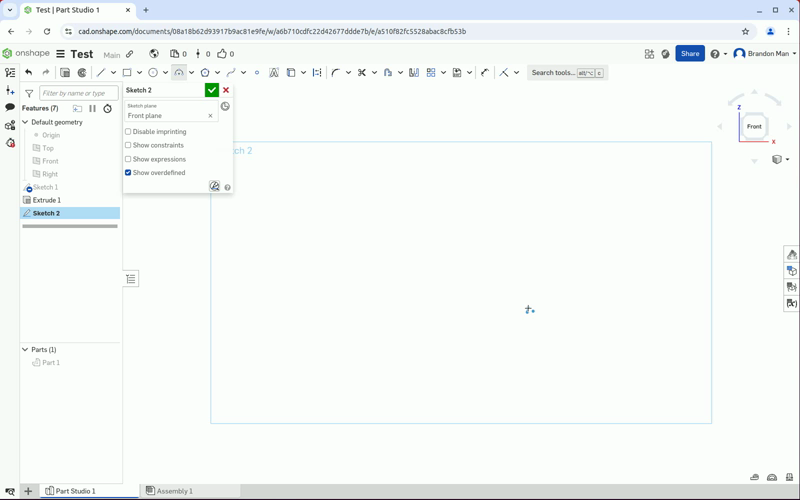
scroll(6)
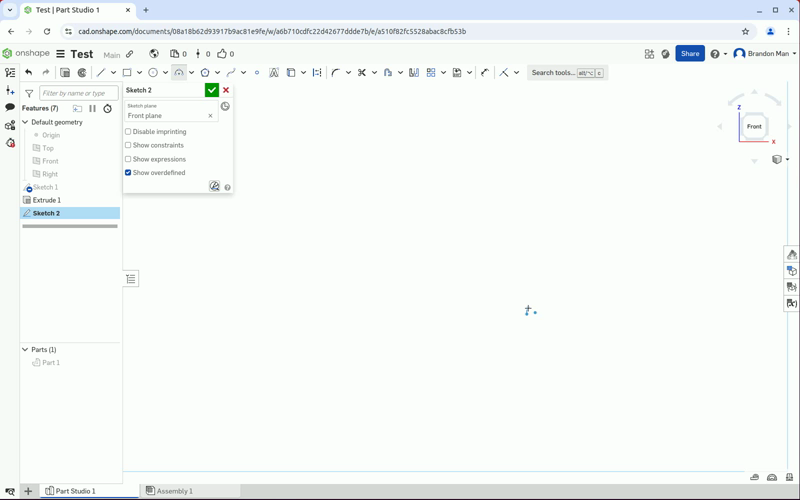
scroll(6)
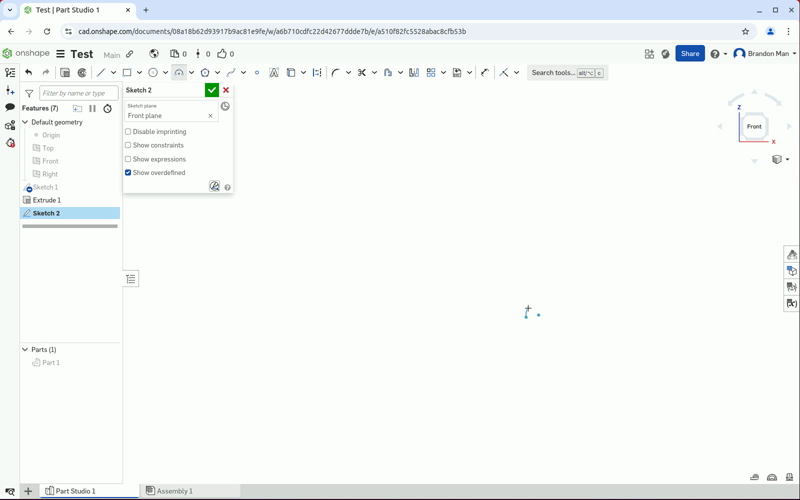
scroll(6)
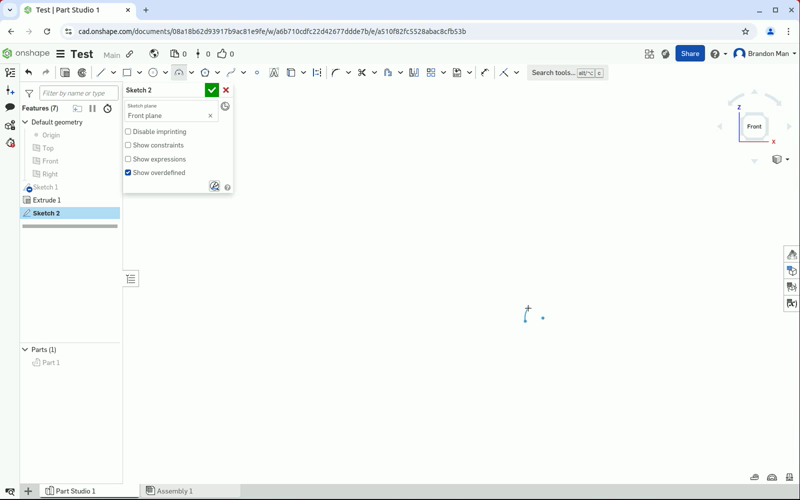
scroll(6)
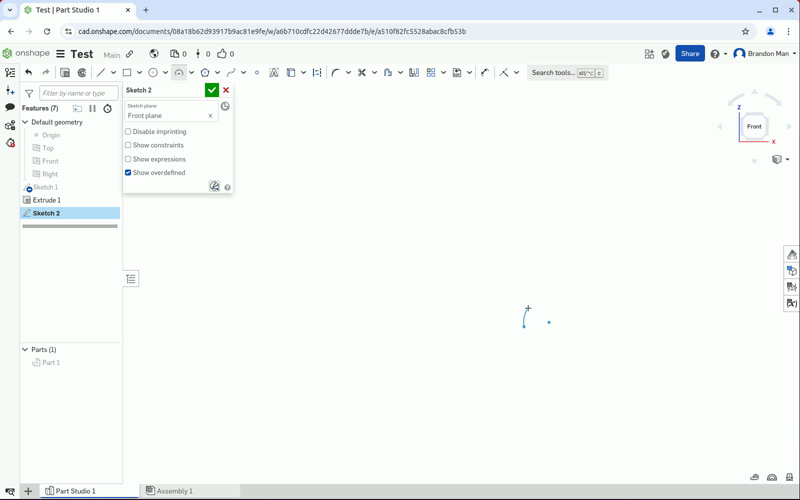
scroll(6)
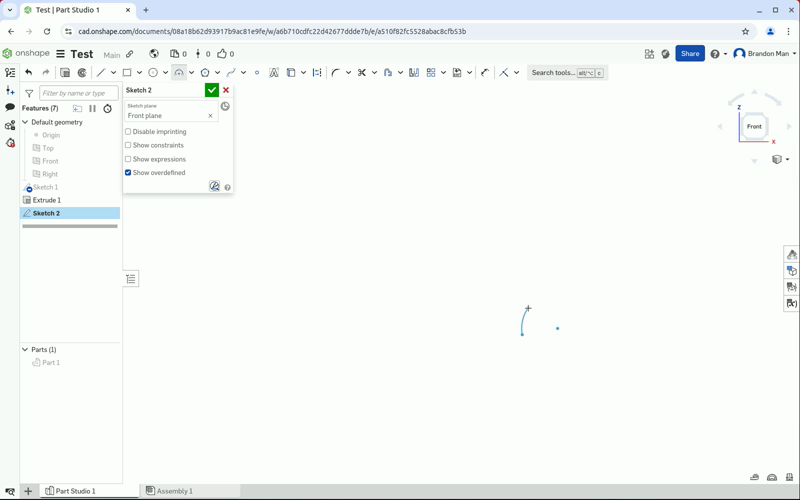
scroll(6)
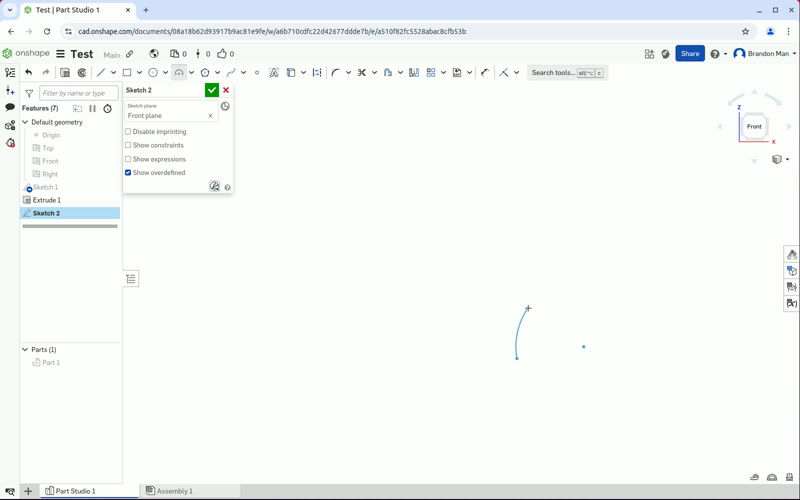
click(528, 307)
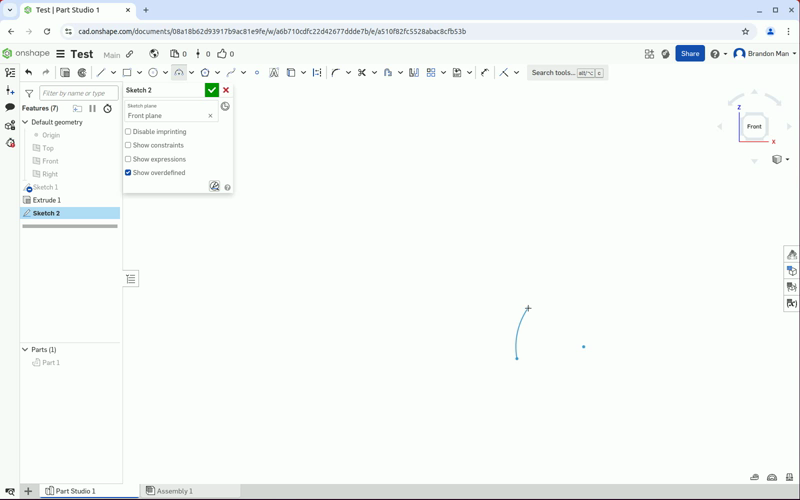
scroll(-6)
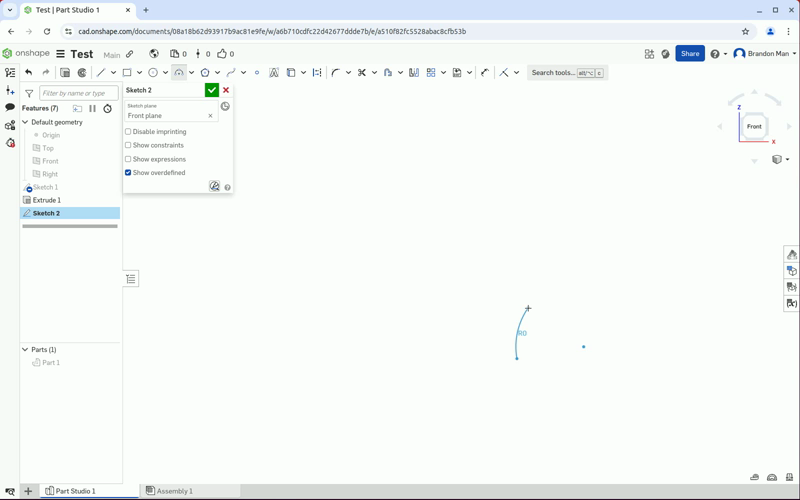
scroll(-6)
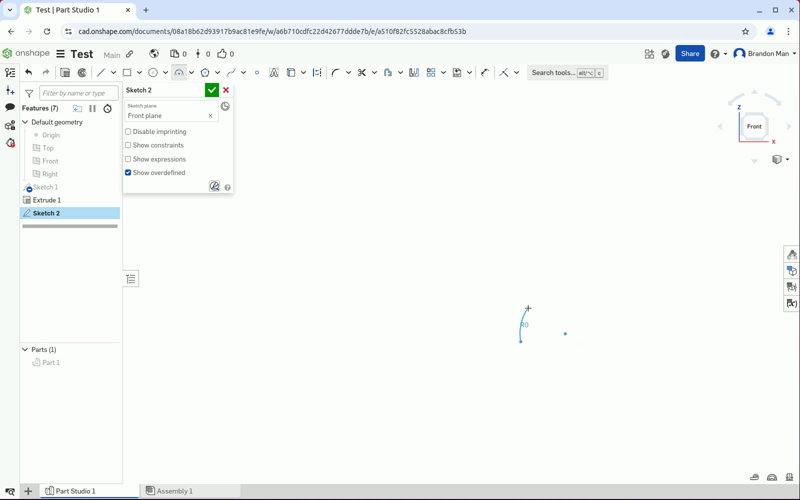
scroll(-6)
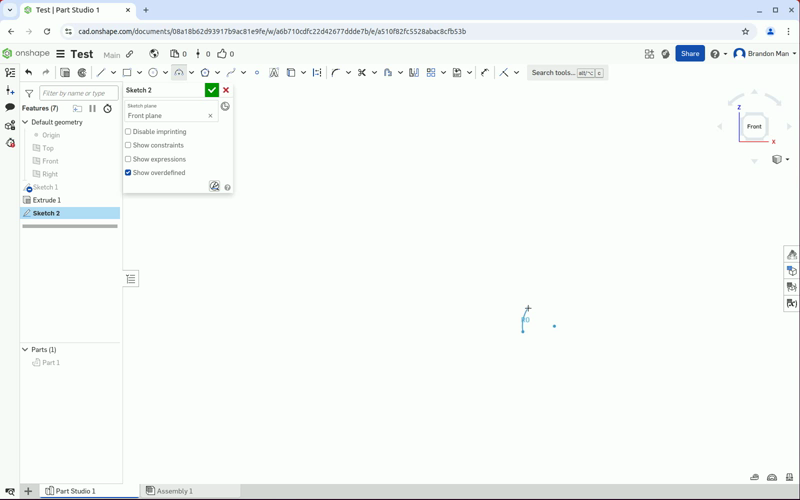
scroll(-6)
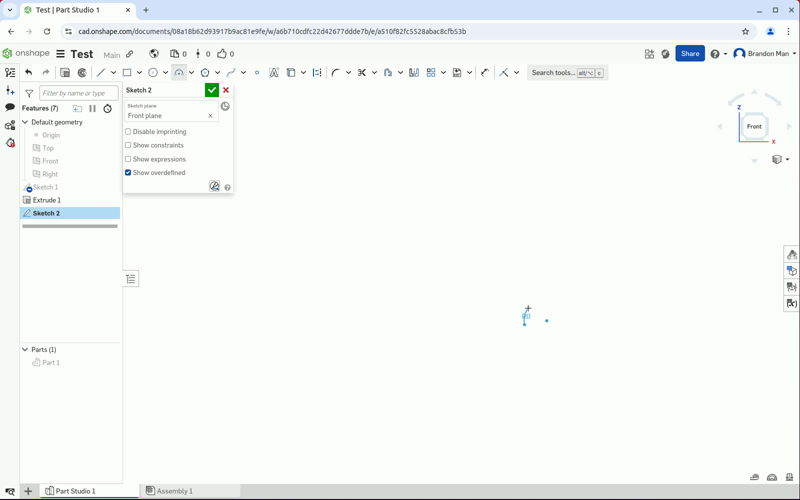
scroll(-6)
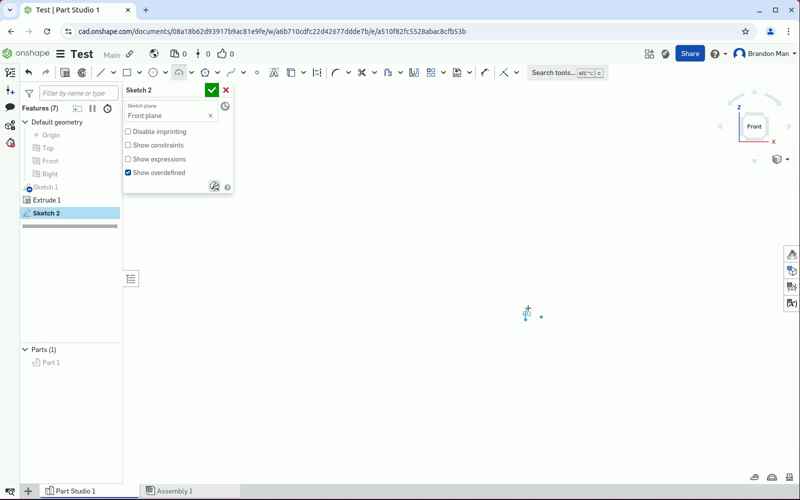
scroll(-6)
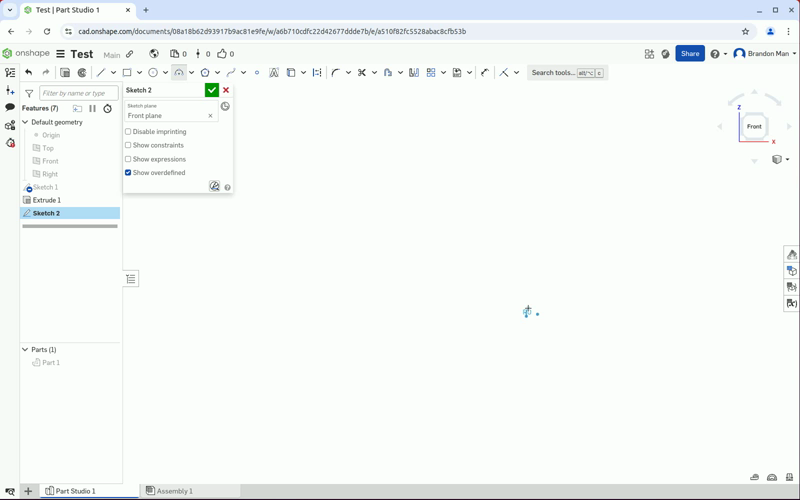
scroll(-6)
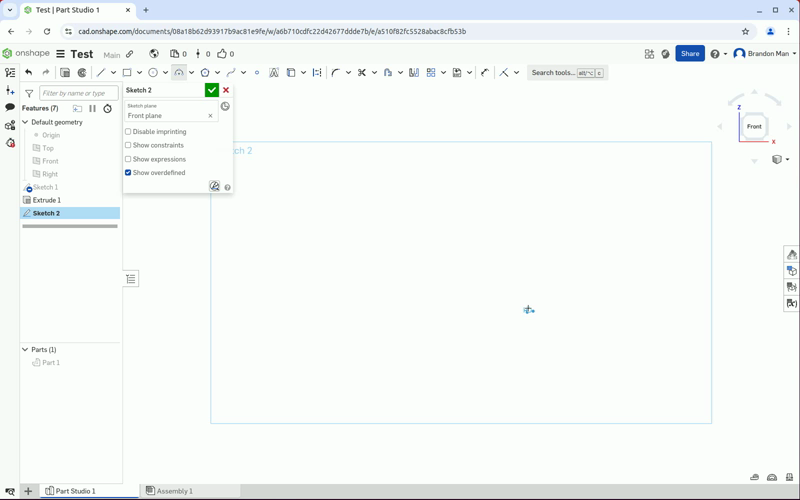
mouse_move(528, 309)
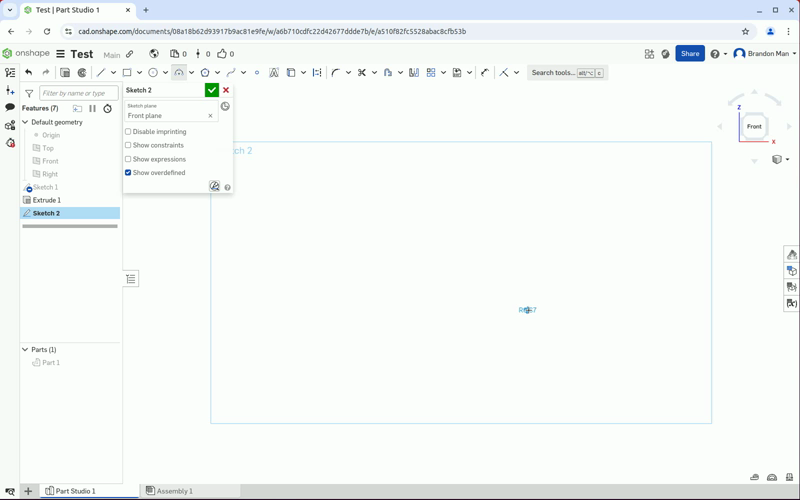
scroll(6)
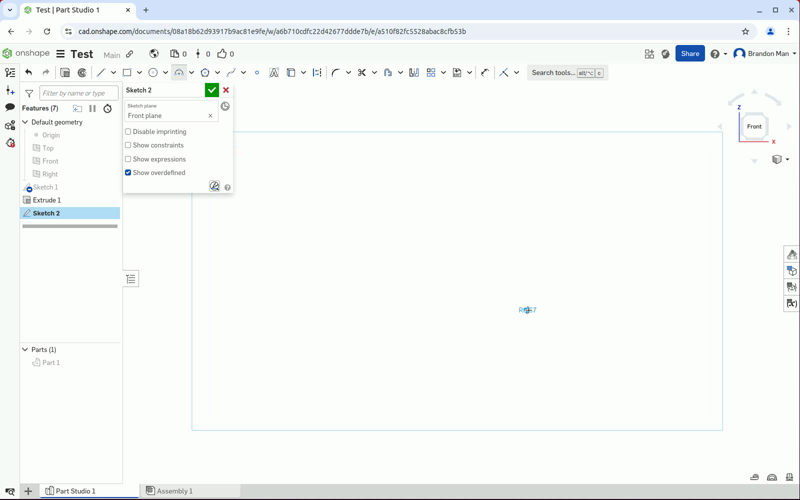
scroll(6)
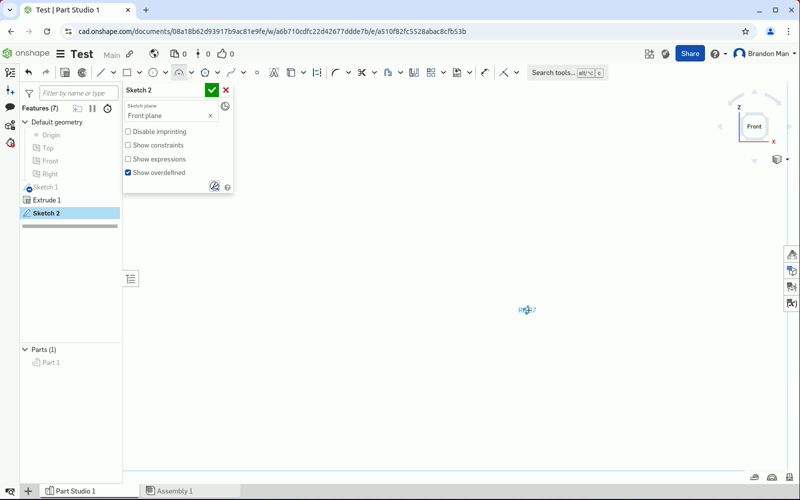
scroll(6)
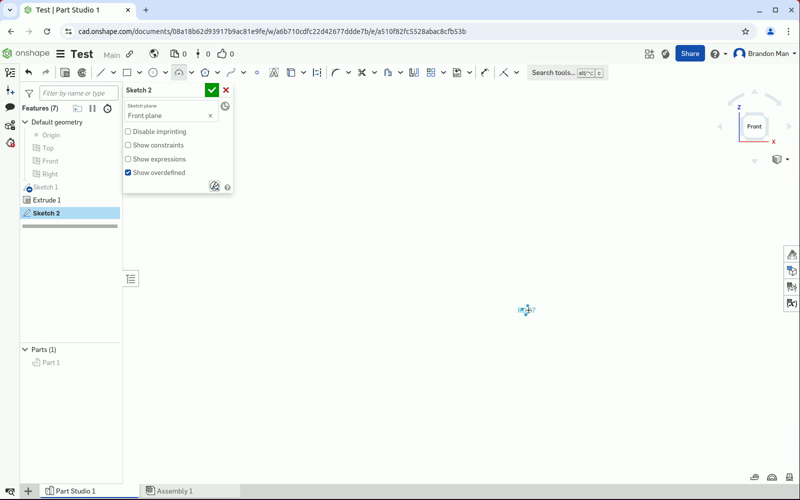
scroll(6)
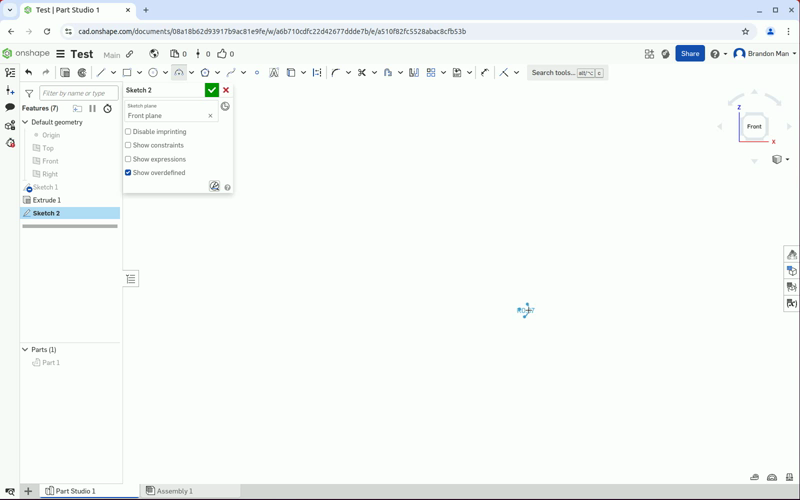
scroll(6)
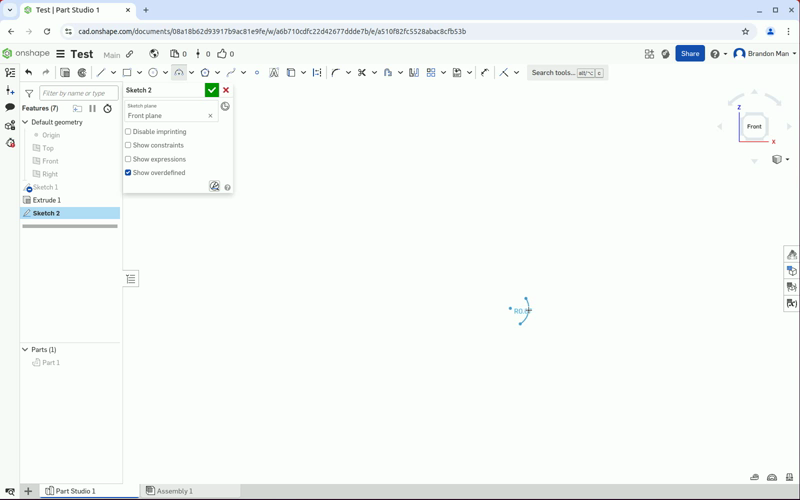
scroll(6)
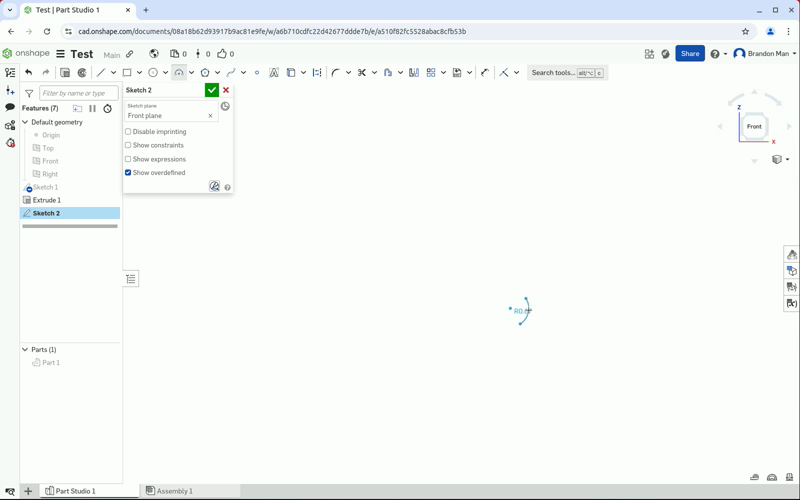
scroll(6)
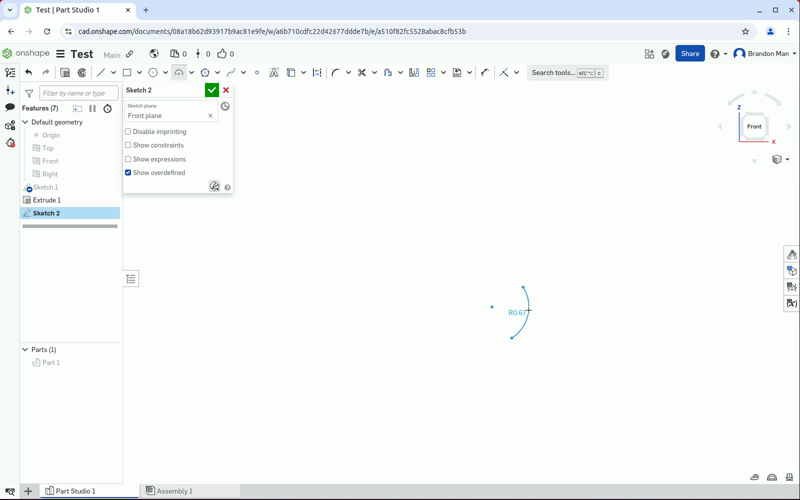
click(528, 309)
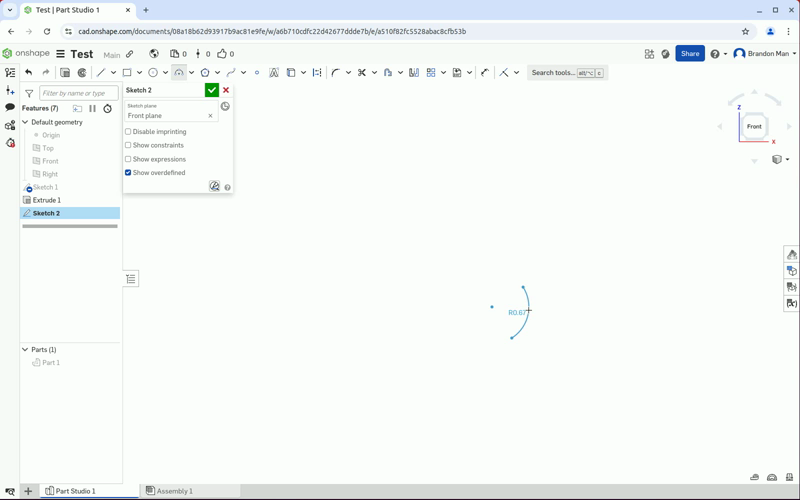
scroll(-6)
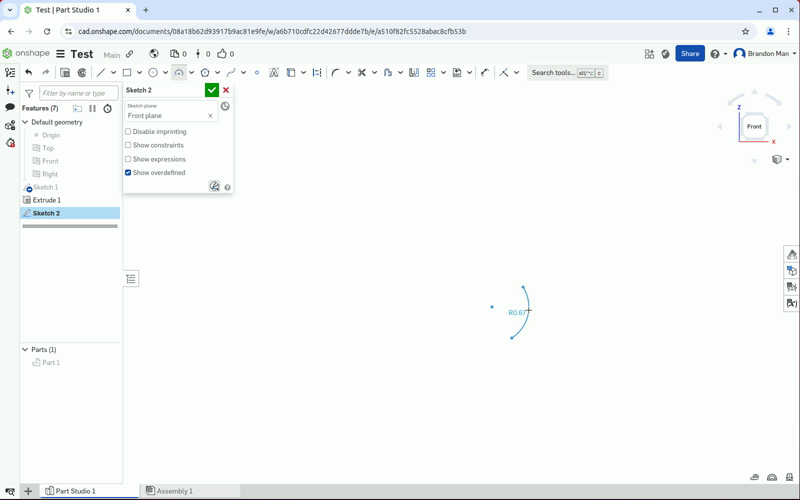
scroll(-6)
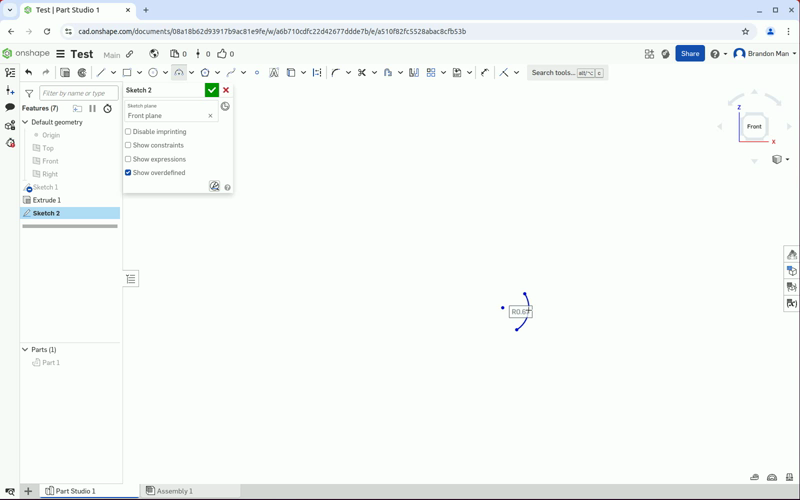
scroll(-6)
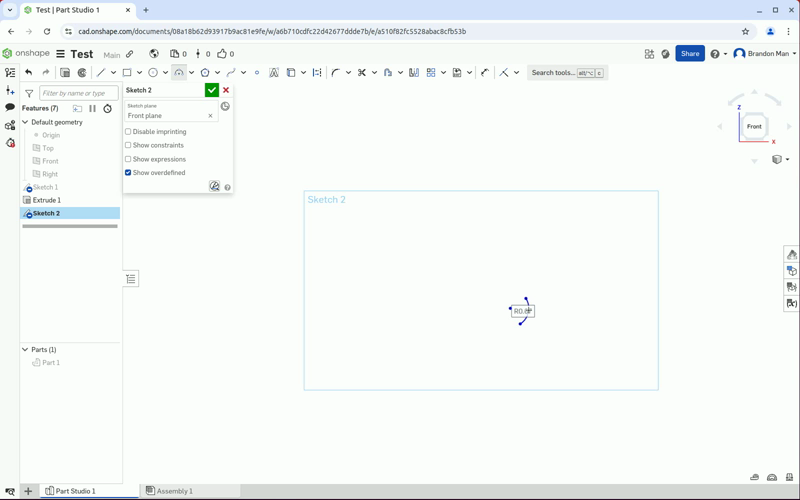
scroll(-6)
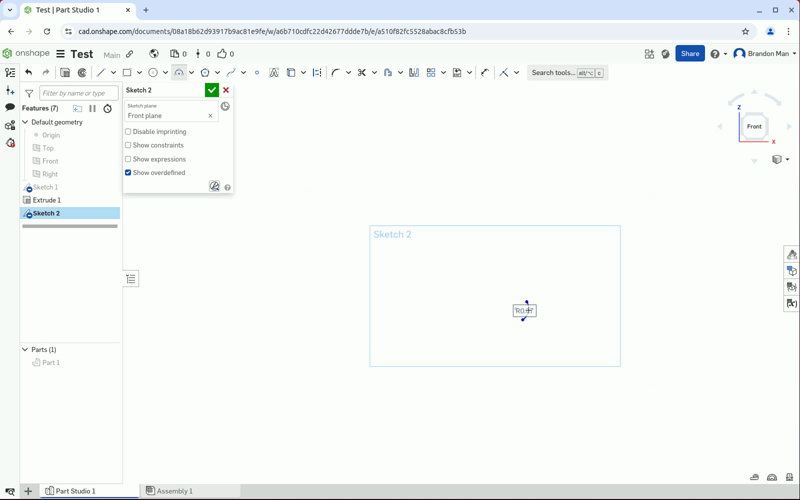
scroll(-6)
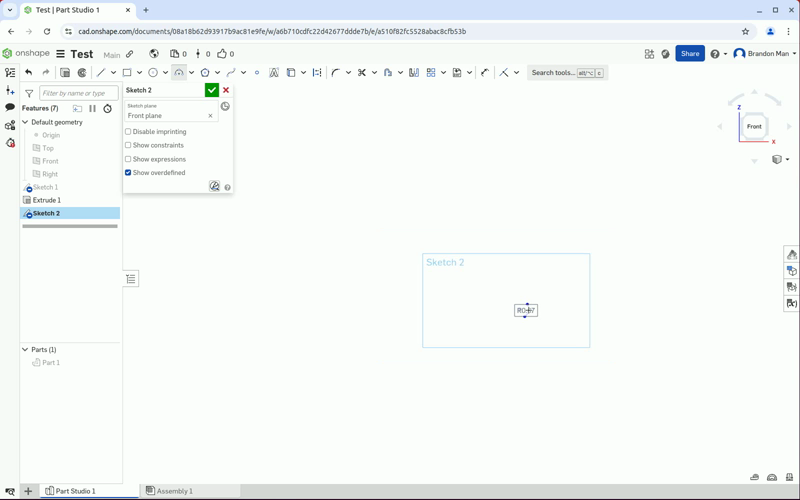
scroll(-6)
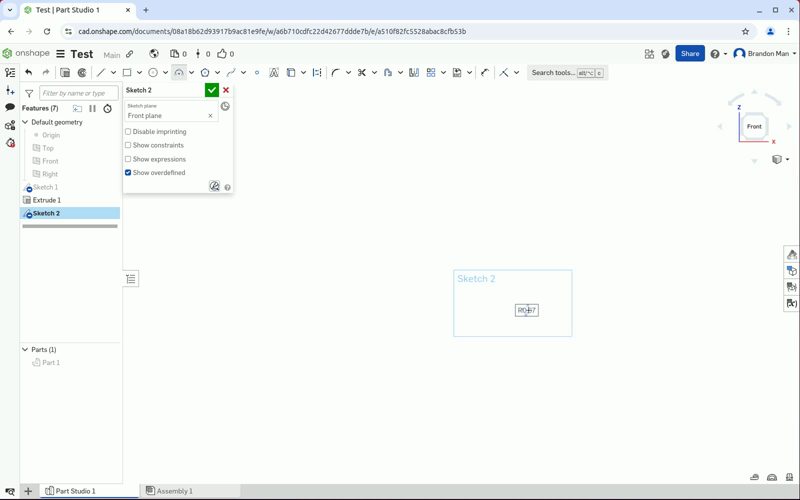
scroll(-6)
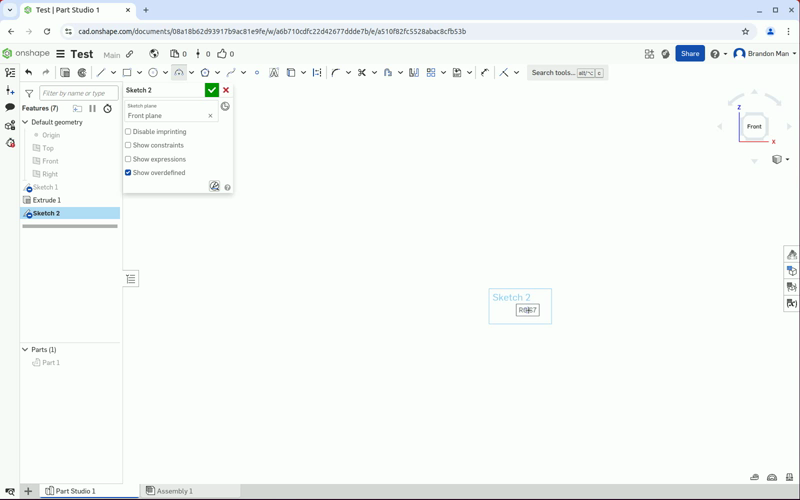
key_up(shift)
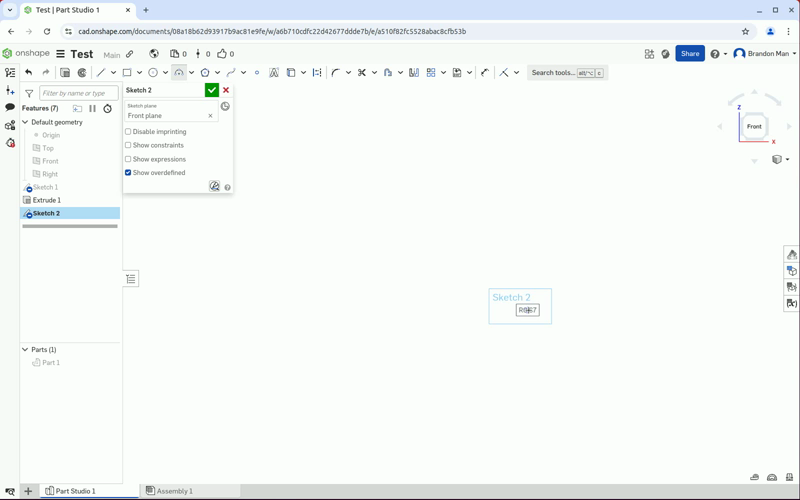
key(esc)
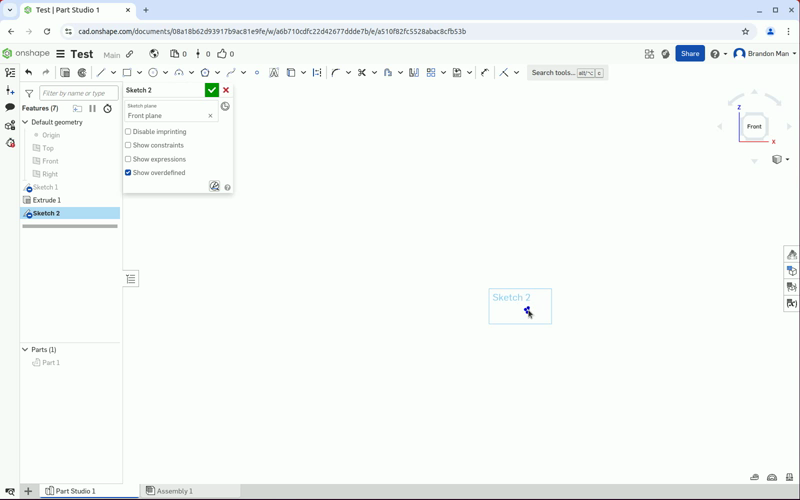
key(l)
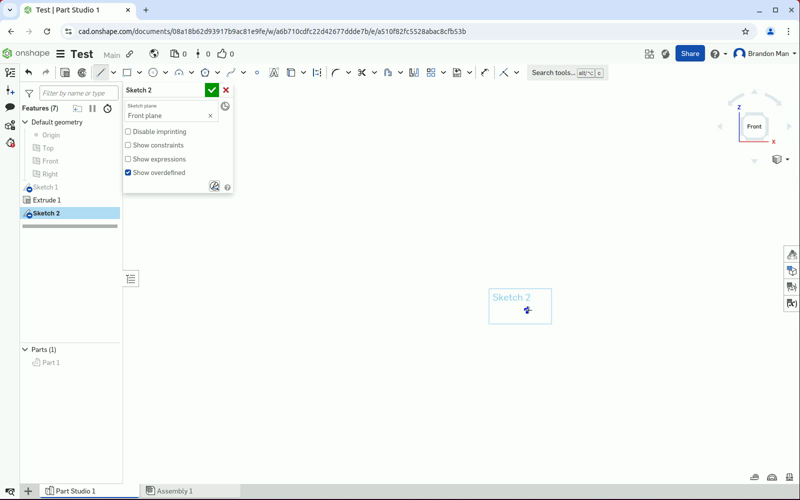
mouse_move(528, 307)
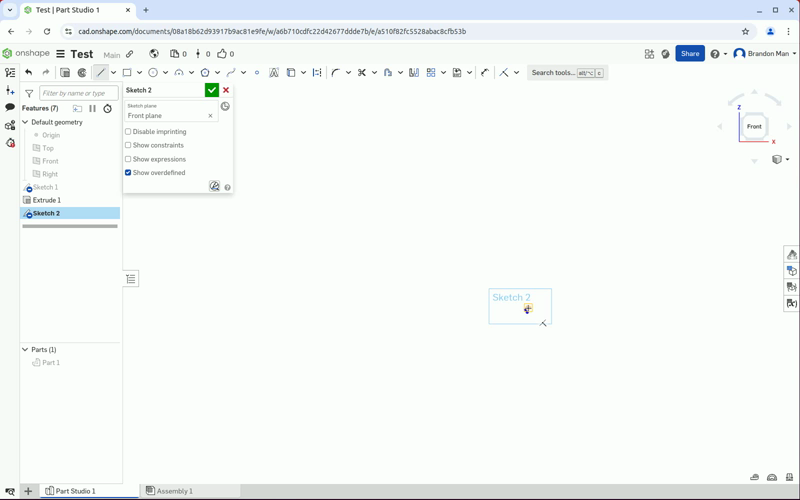
scroll(6)
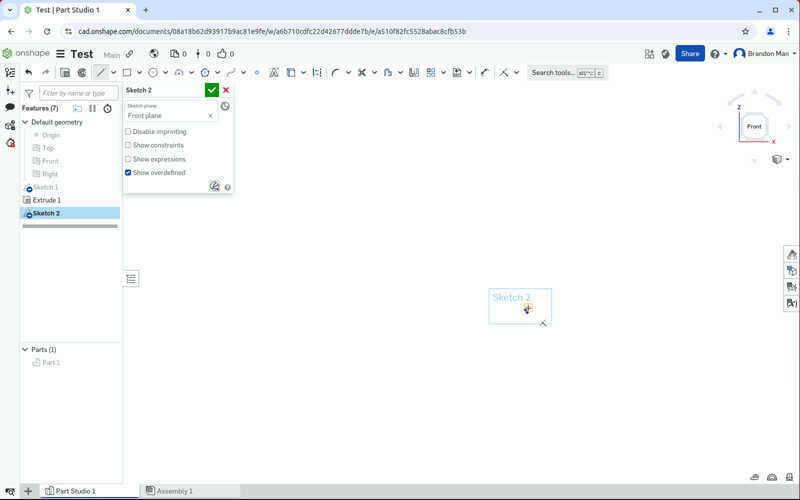
scroll(6)
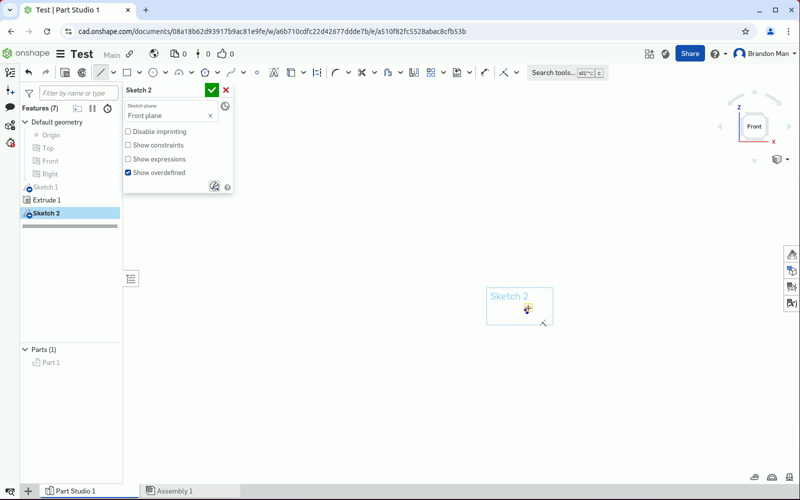
scroll(6)
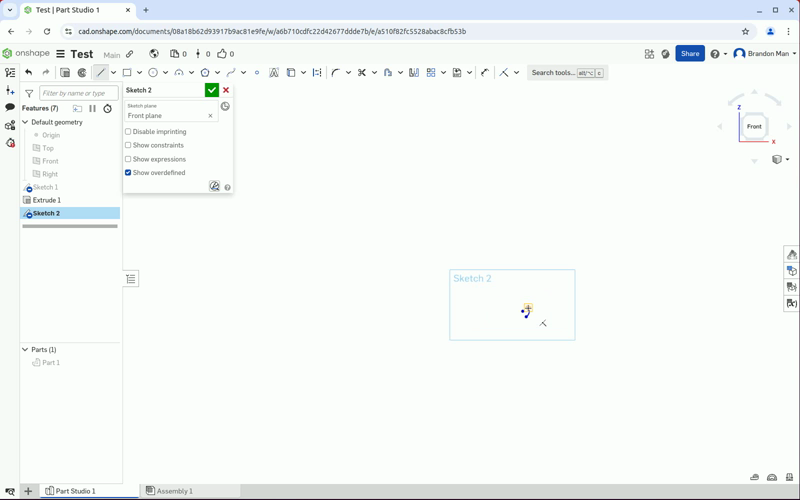
scroll(6)
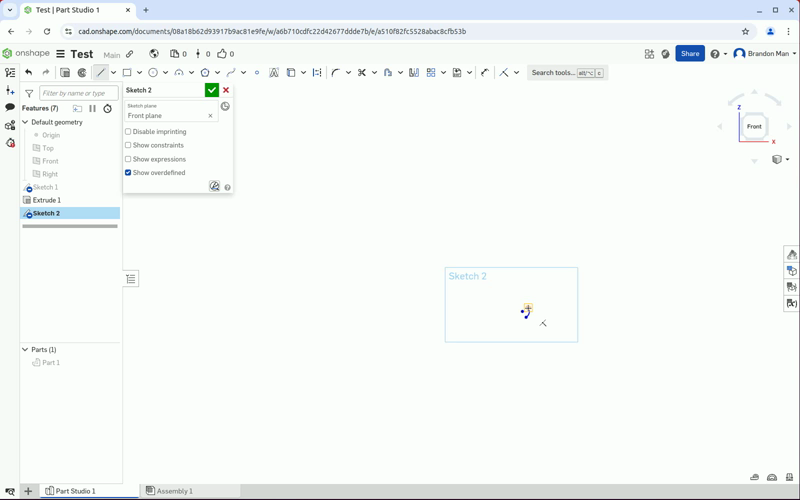
scroll(6)
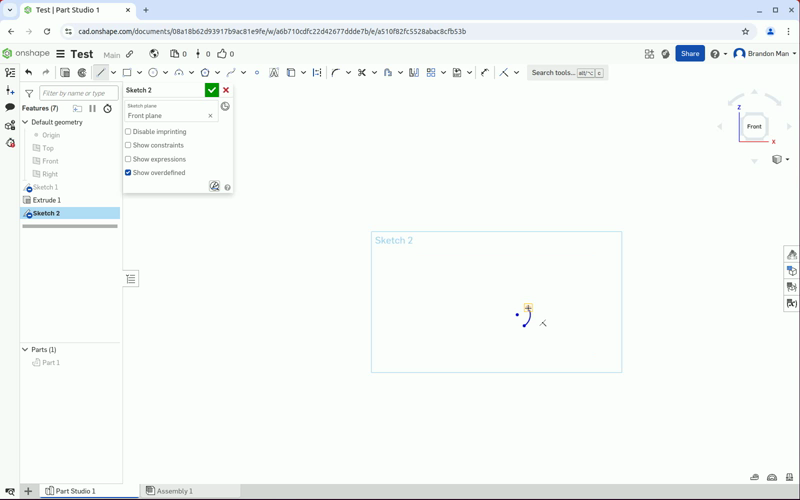
scroll(6)
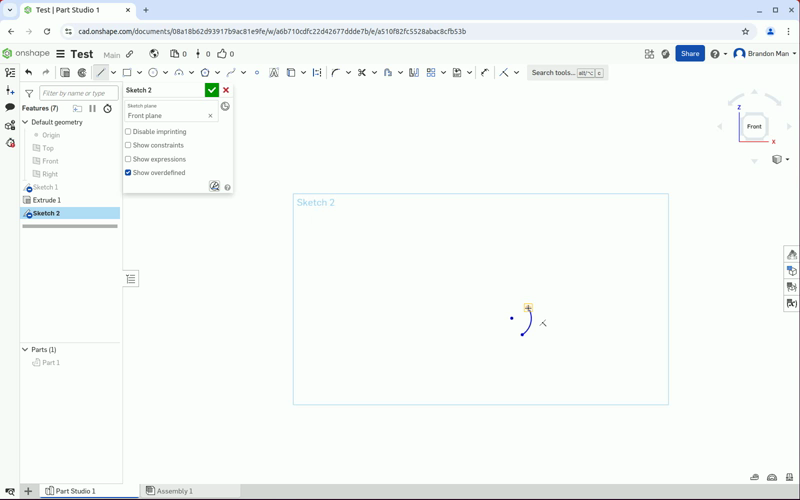
scroll(6)
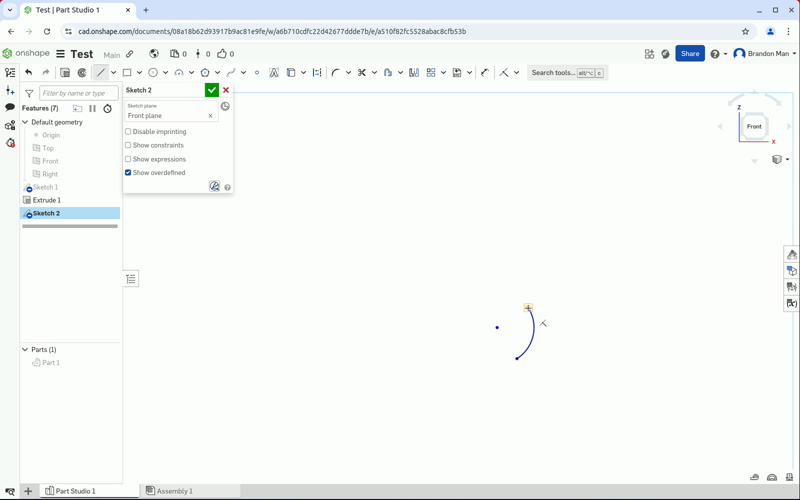
click(528, 307)
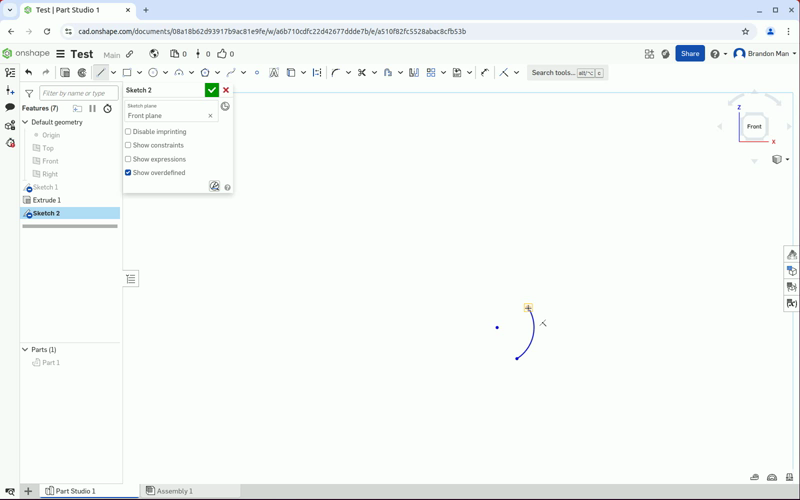
scroll(-6)
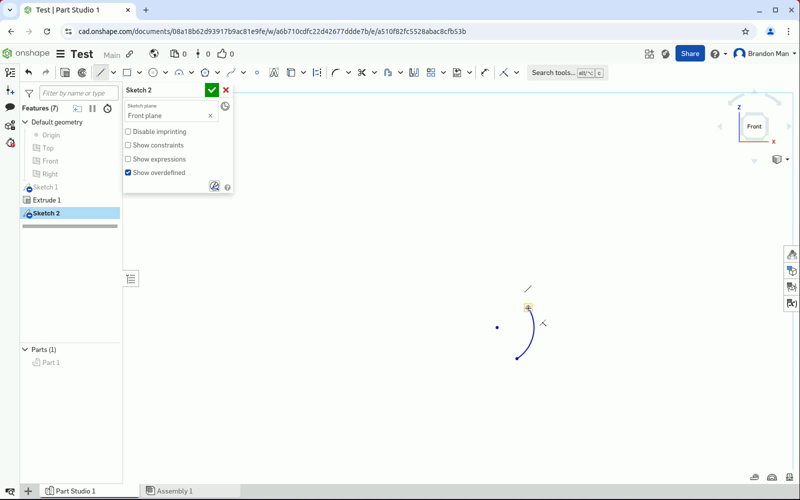
scroll(-6)
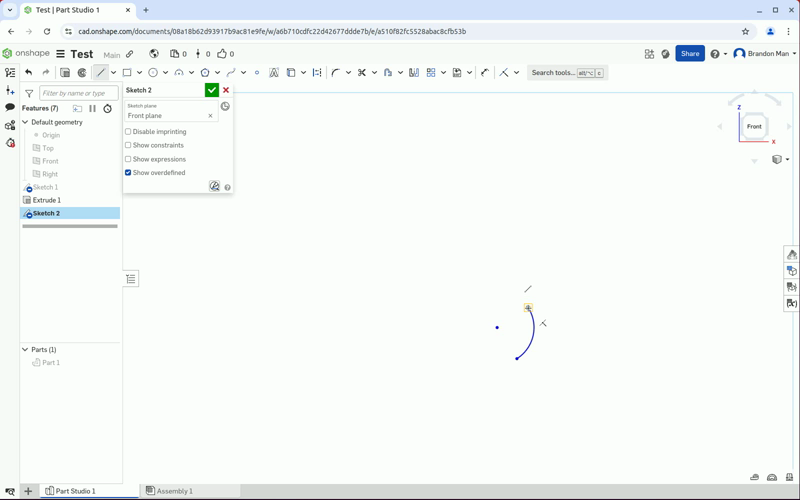
scroll(-6)
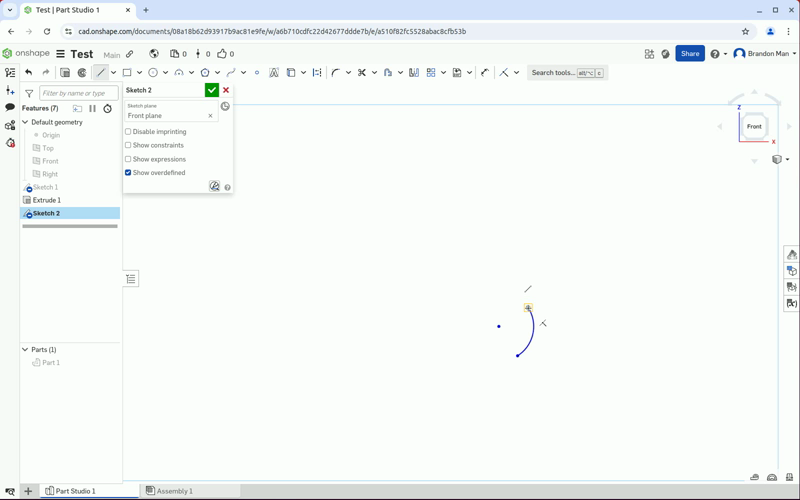
scroll(-6)
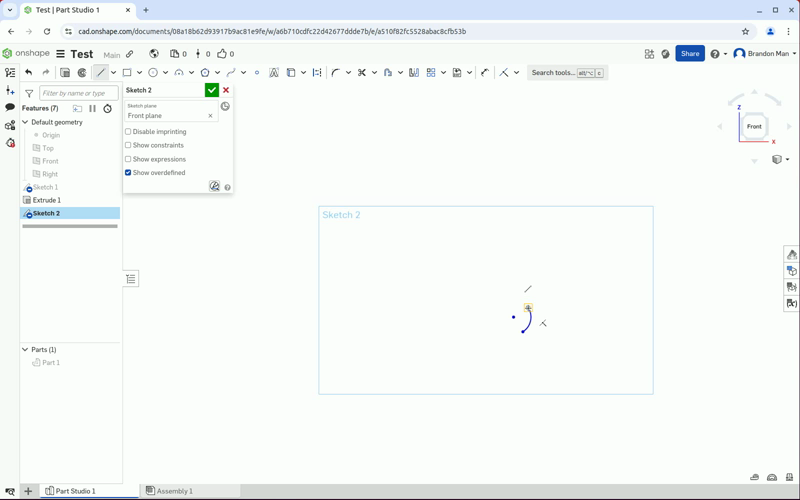
scroll(-6)
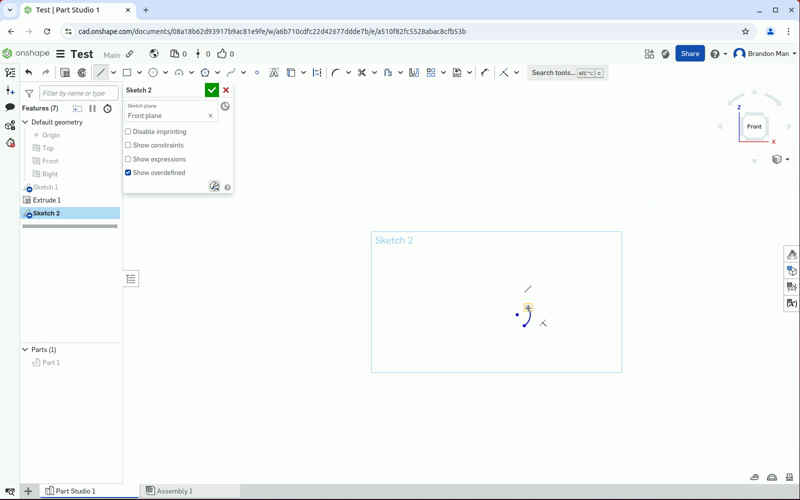
scroll(-6)
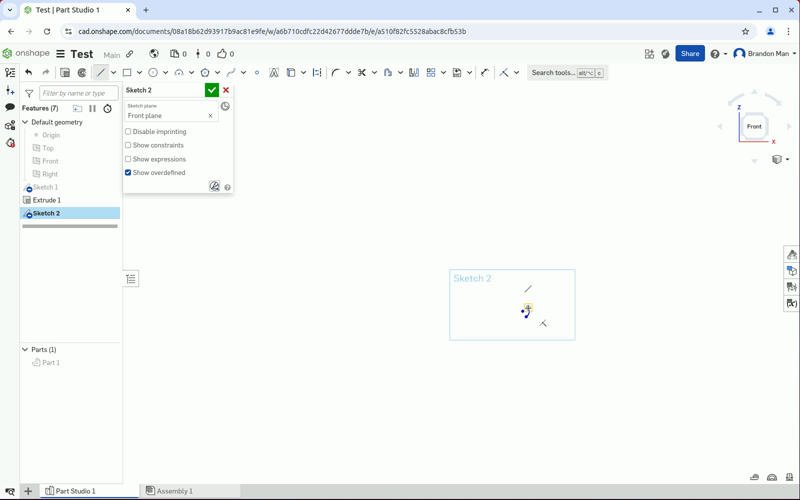
scroll(-6)
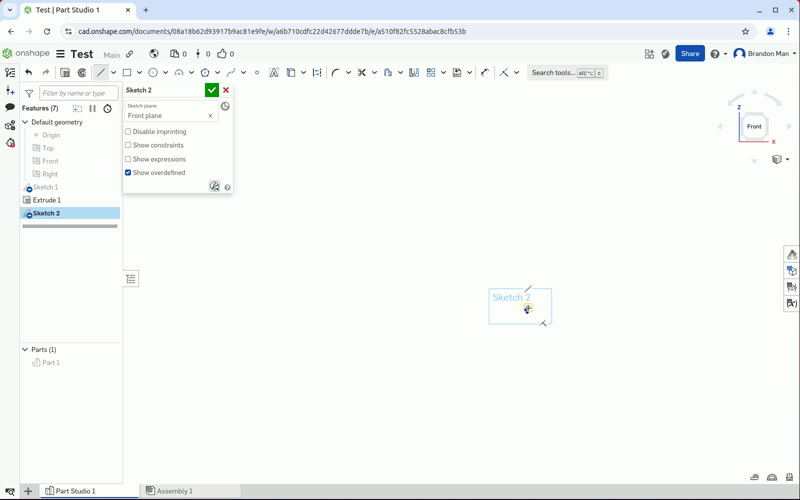
mouse_move(558, 307)
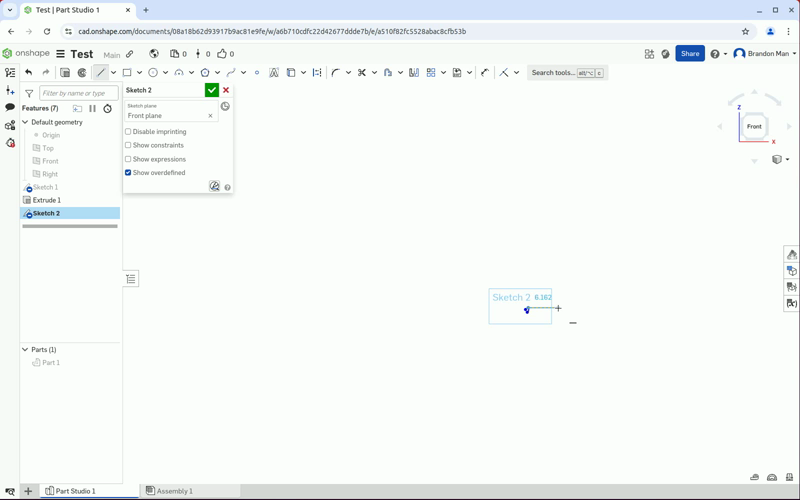
key_down(shift)
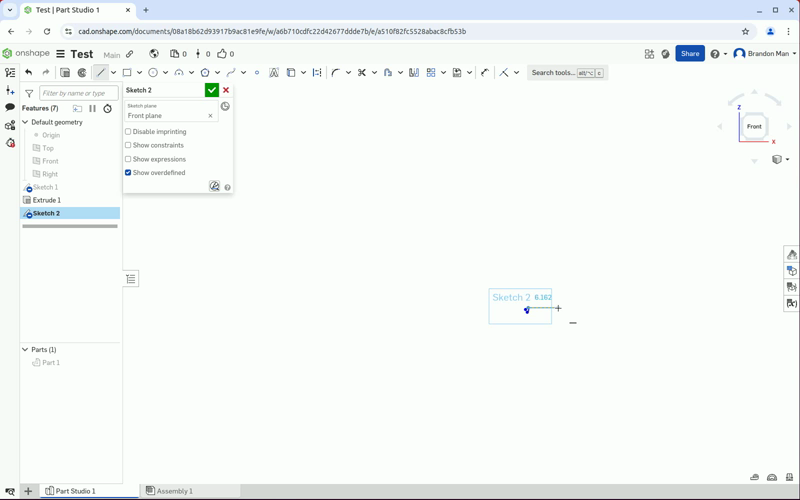
mouse_move(527, 312)
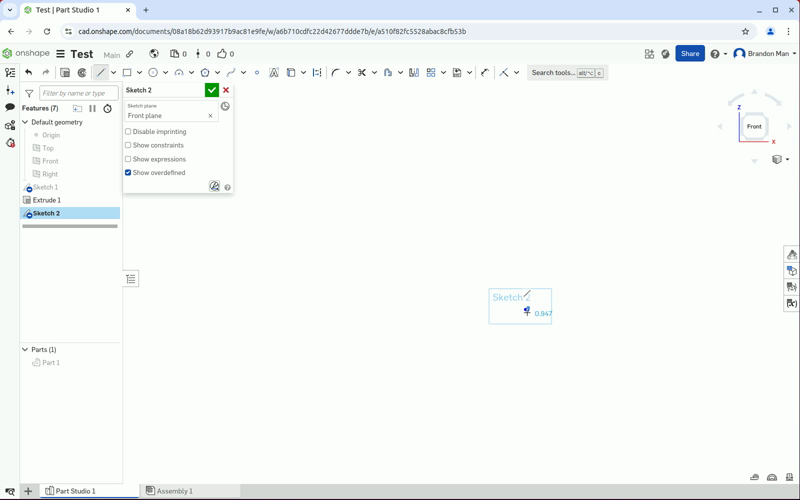
scroll(6)
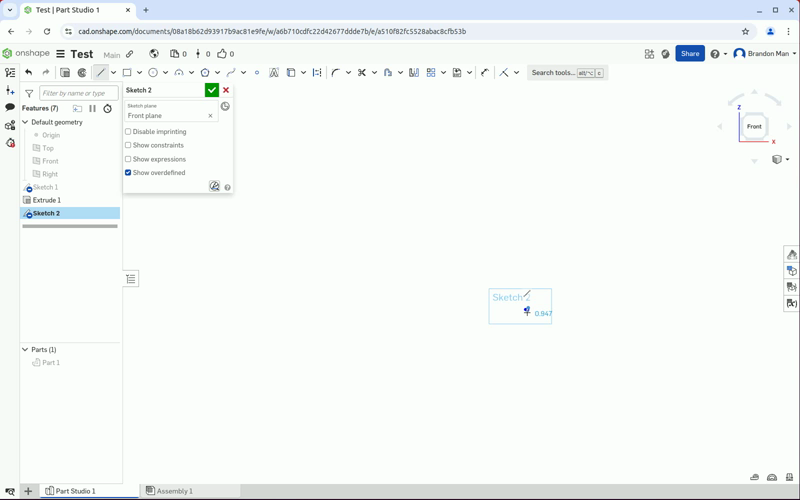
scroll(6)
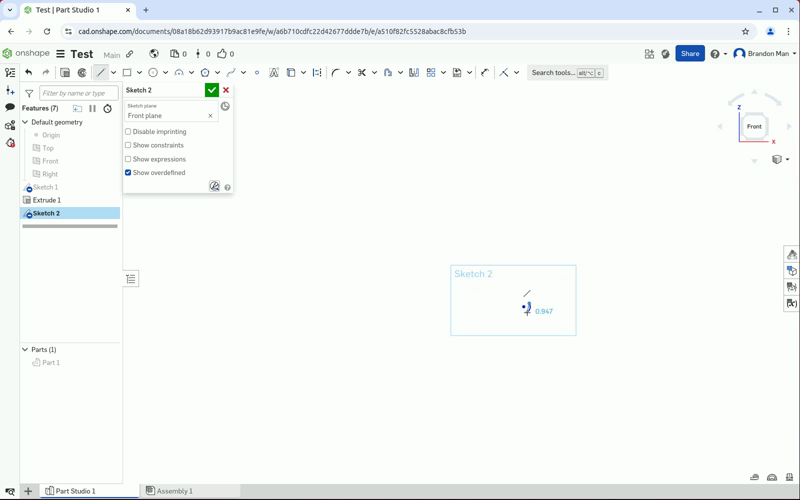
scroll(6)
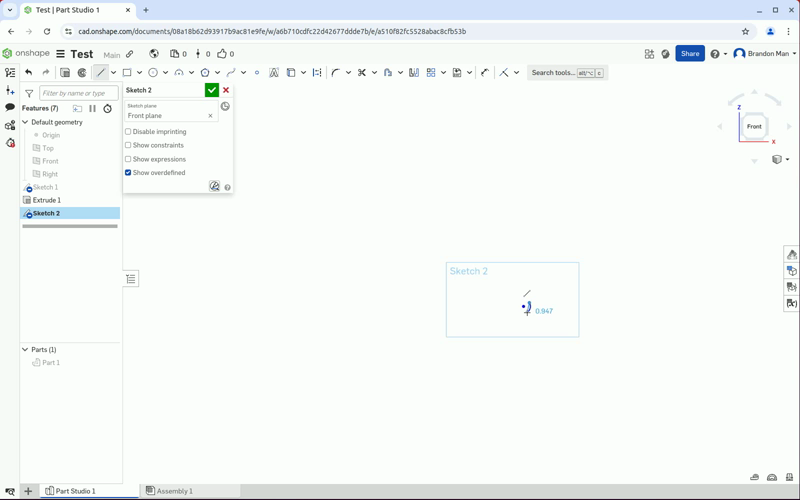
scroll(6)
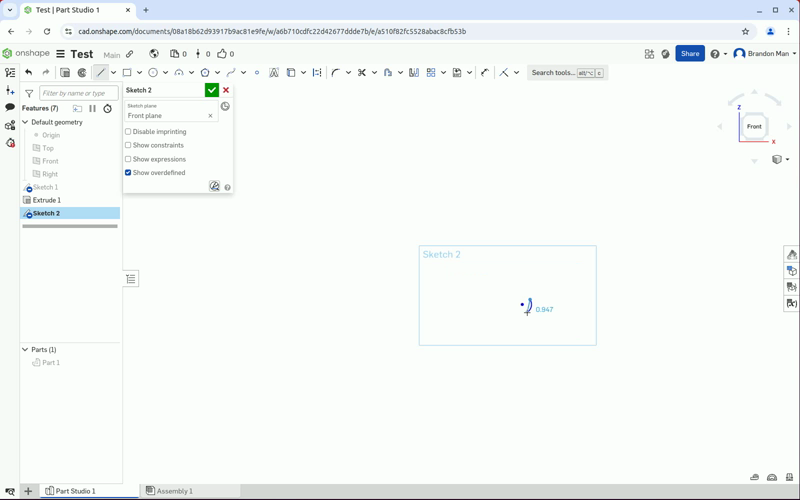
scroll(6)
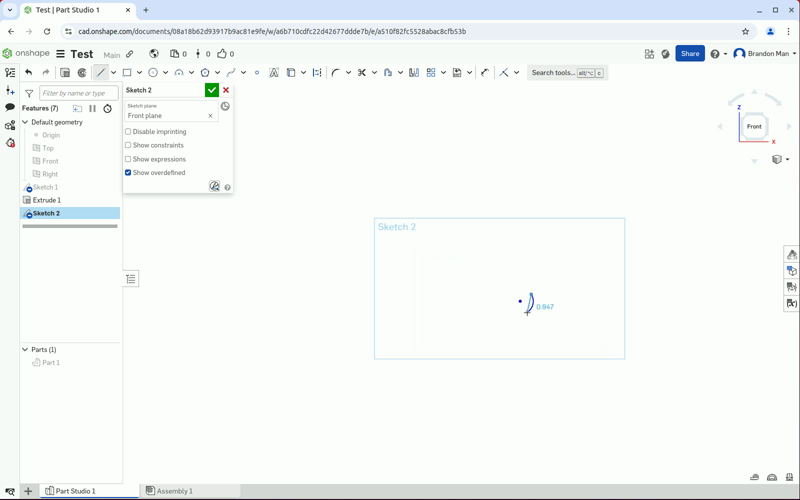
scroll(6)
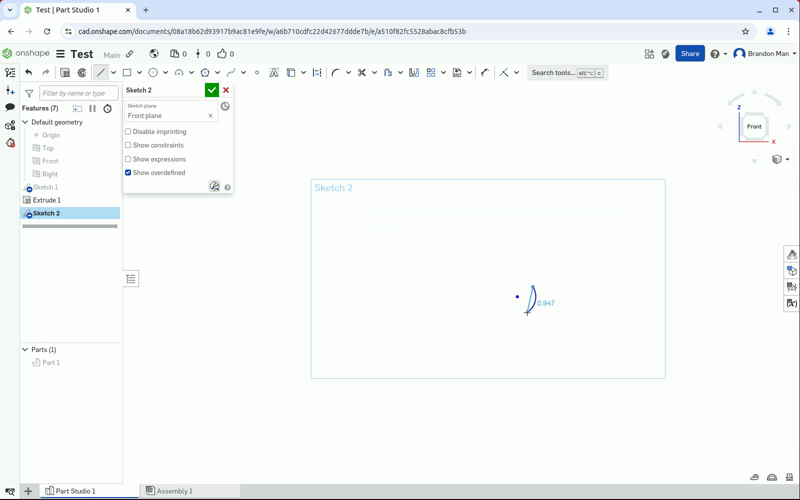
scroll(6)
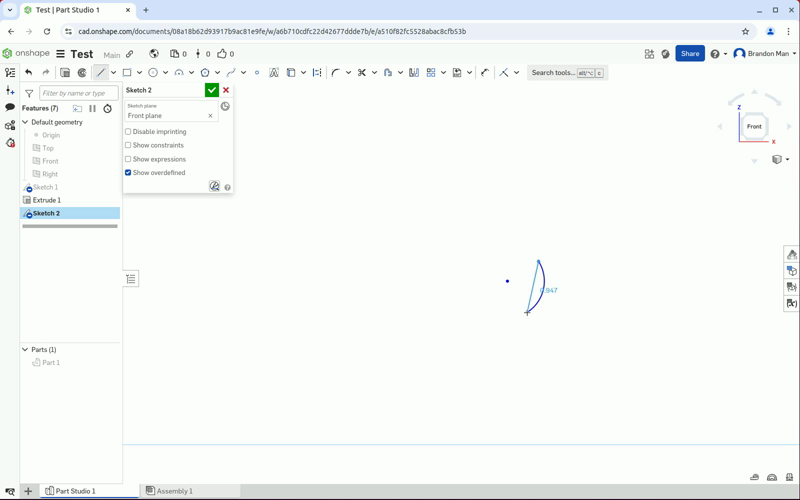
key_up(shift)
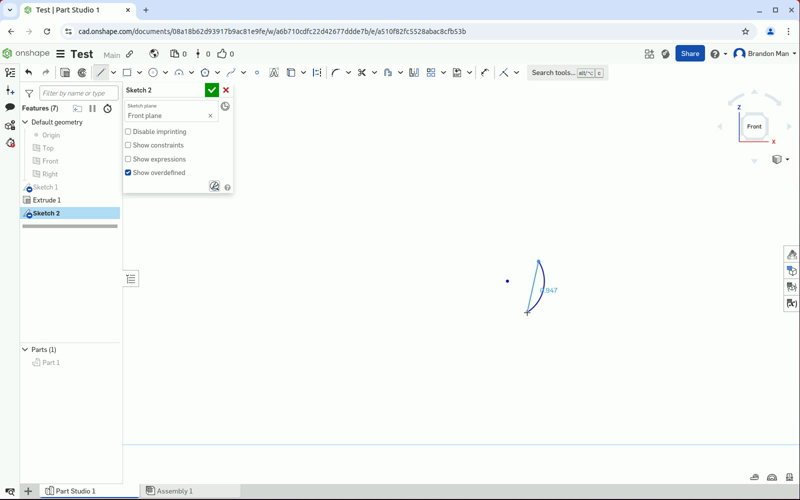
click(527, 312)
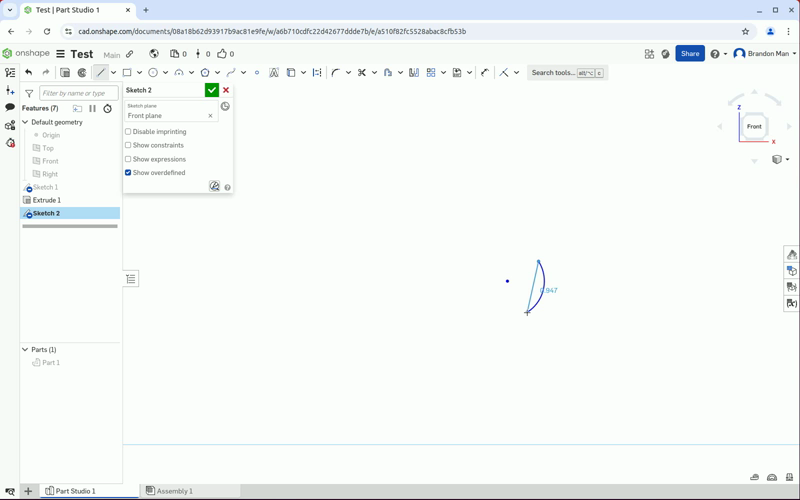
scroll(-6)
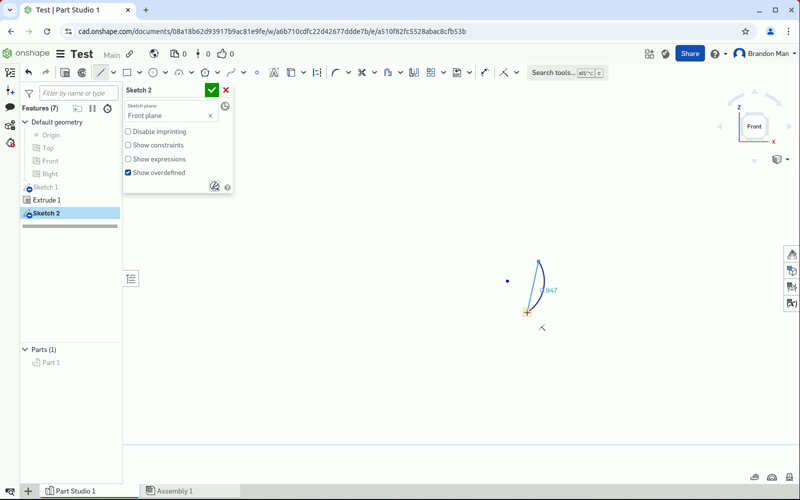
scroll(-6)
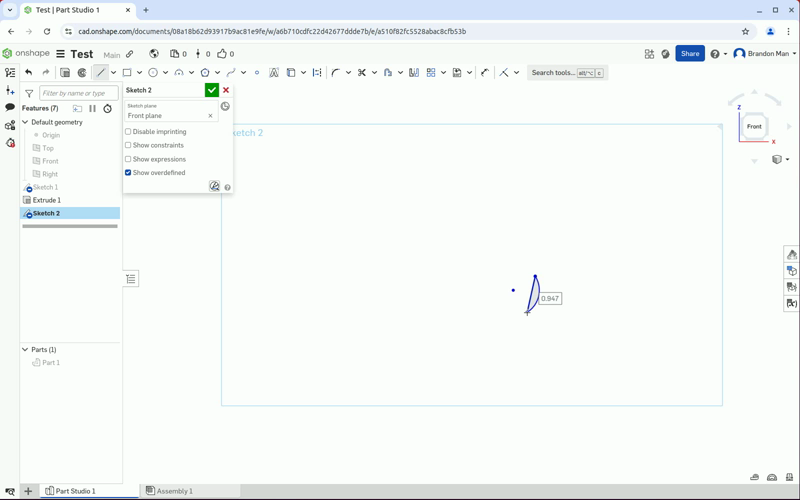
scroll(-6)
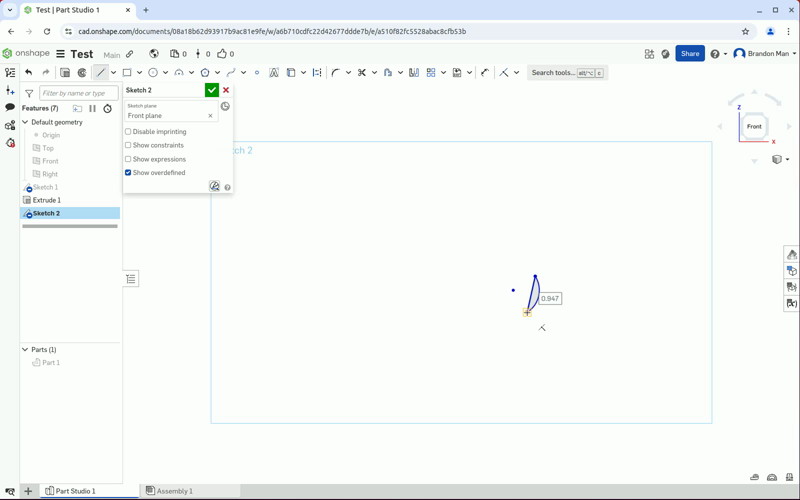
scroll(-6)
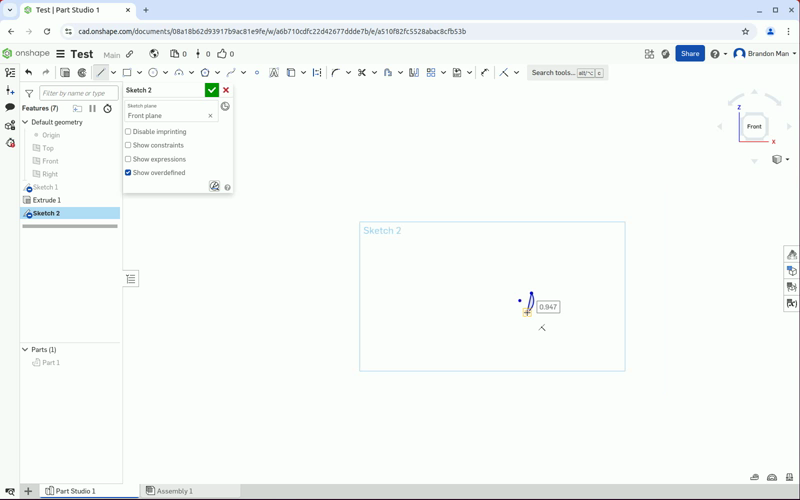
scroll(-6)
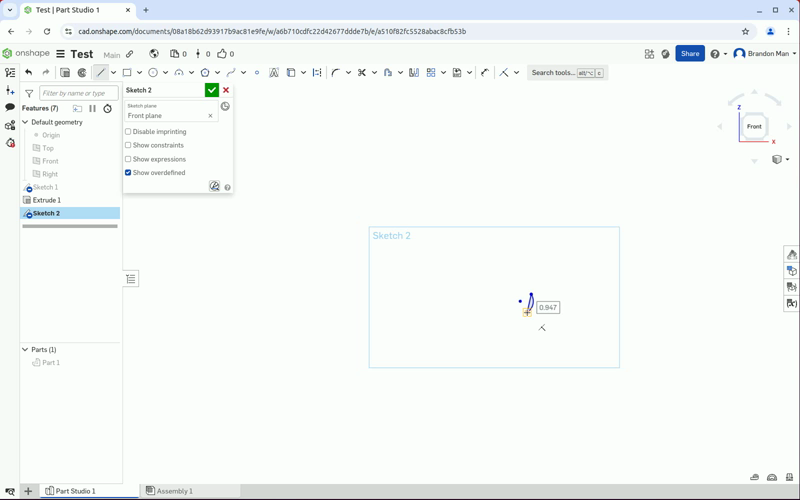
scroll(-6)
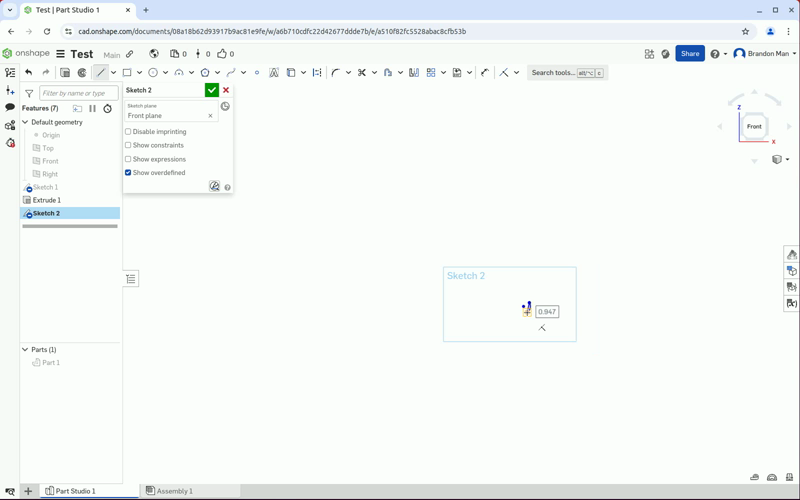
scroll(-6)
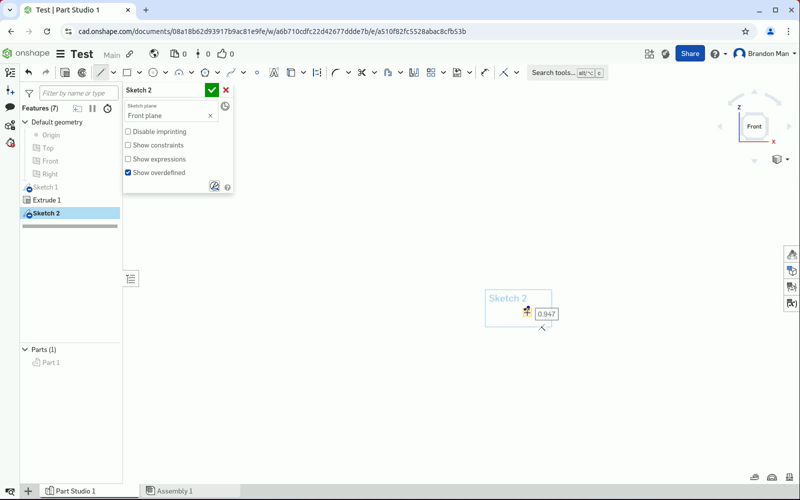
key(esc)
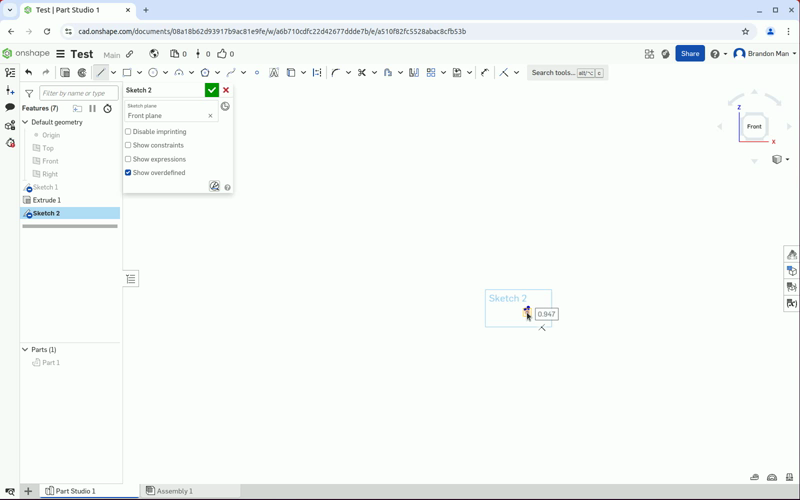
mouse_move(527, 309)
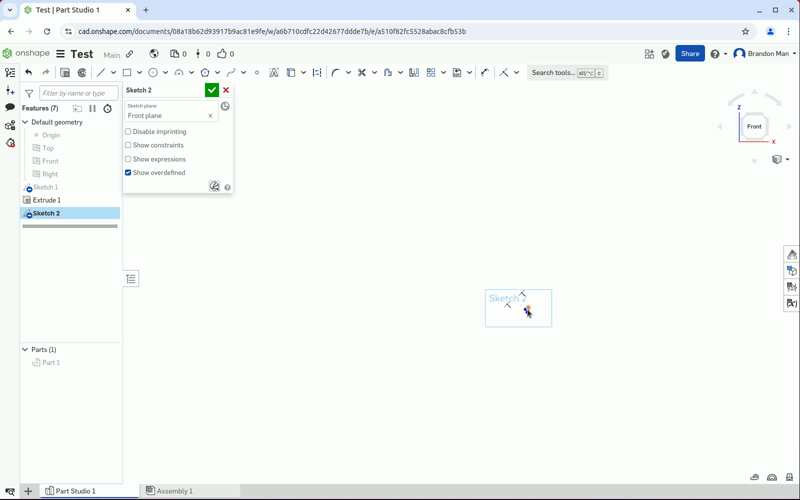
scroll(6)
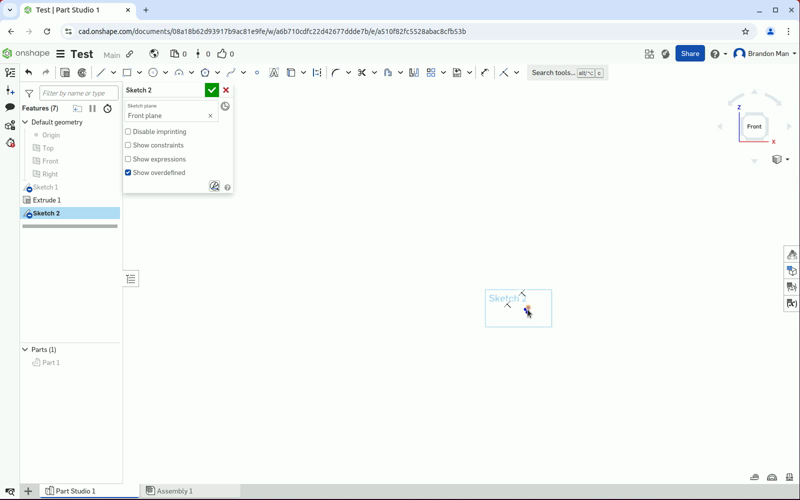
scroll(6)
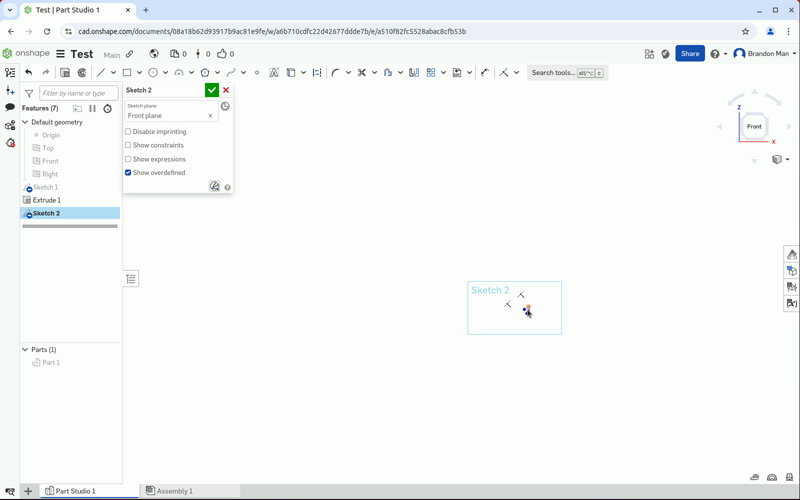
scroll(6)
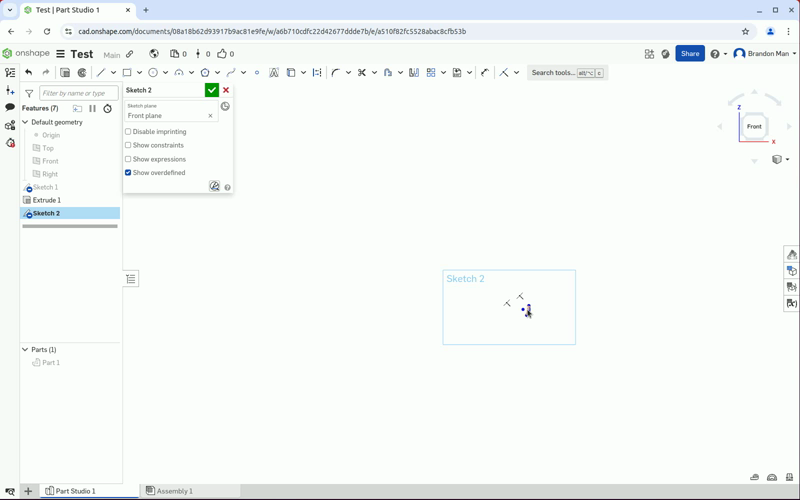
scroll(6)
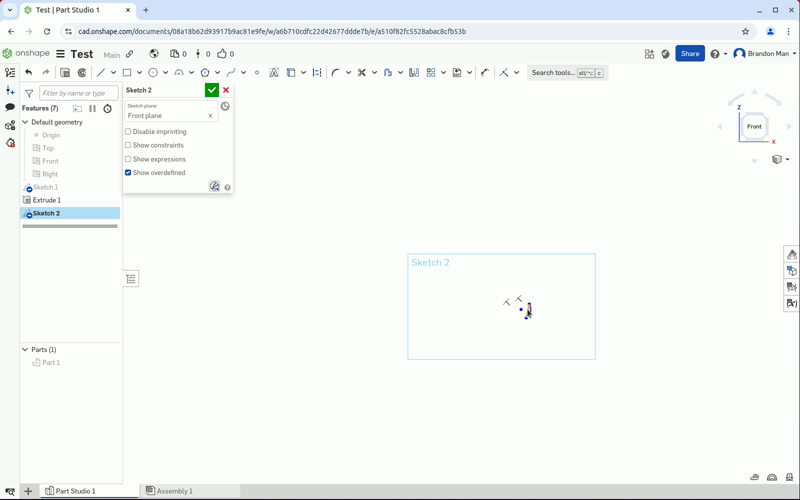
scroll(6)
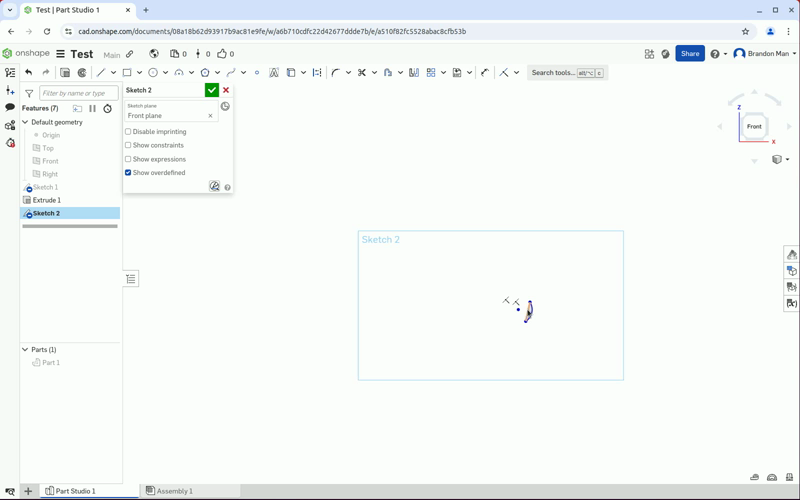
scroll(6)
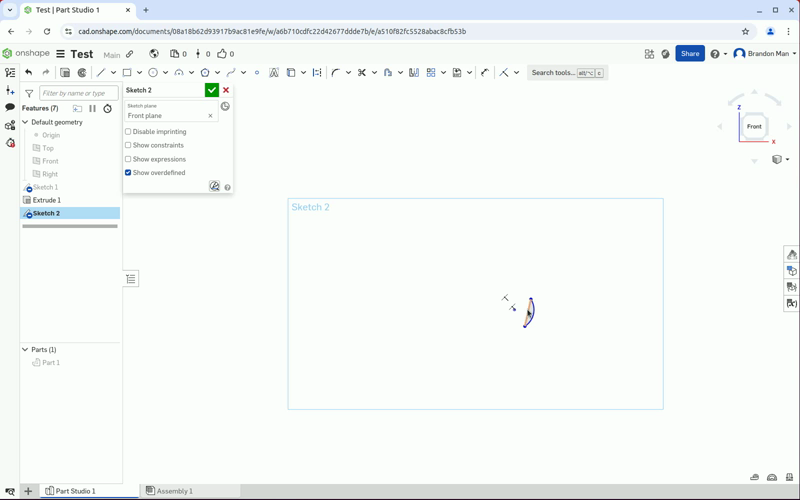
scroll(6)
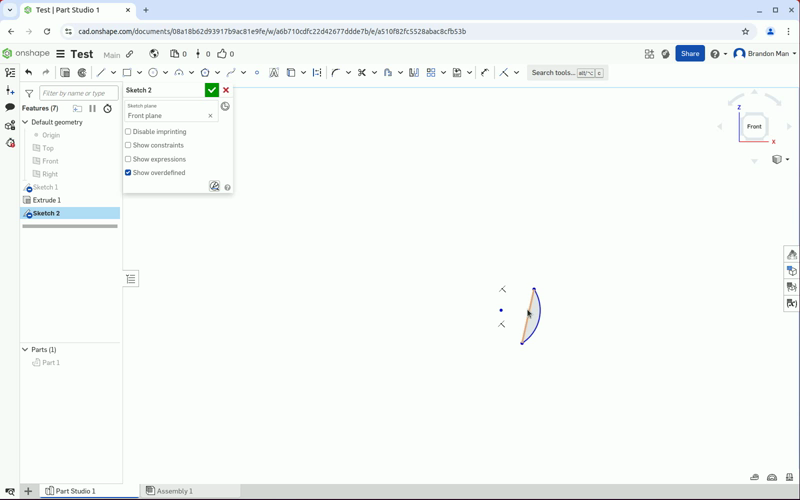
click(527, 309)
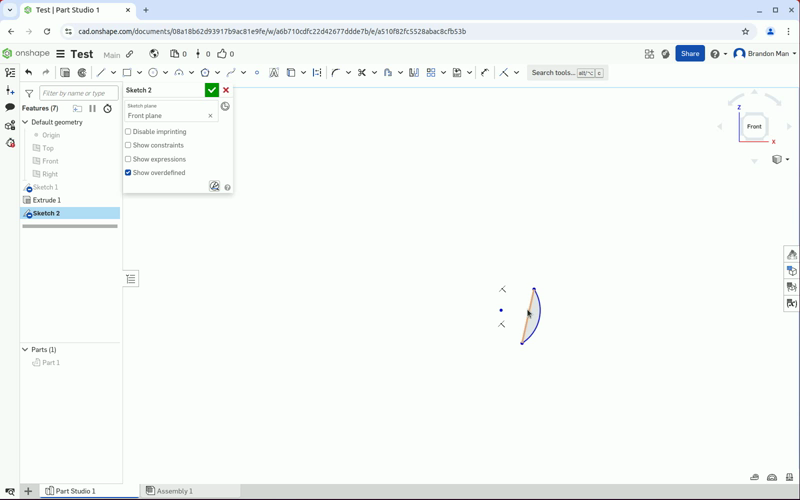
scroll(-6)
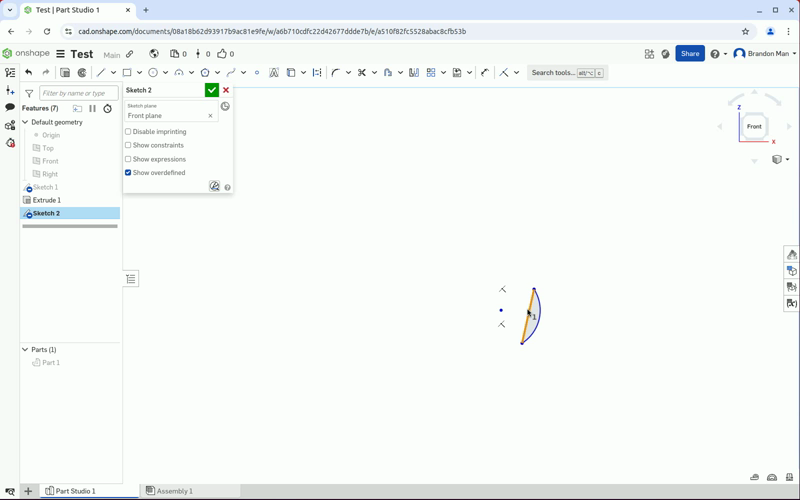
scroll(-6)
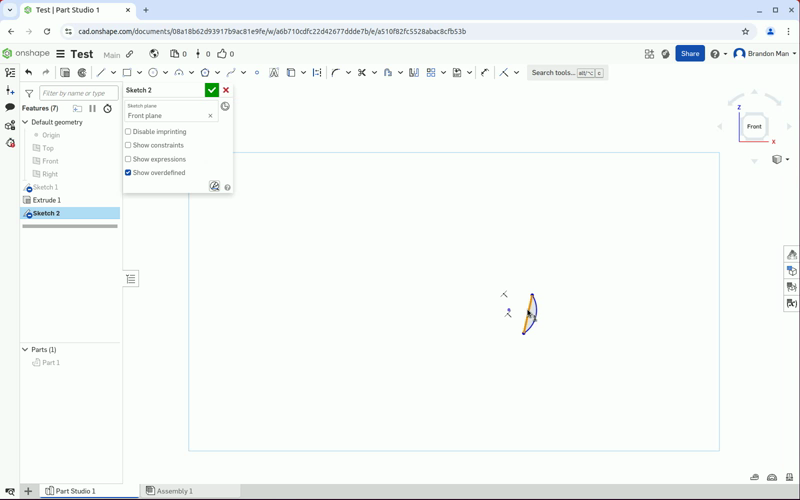
scroll(-6)
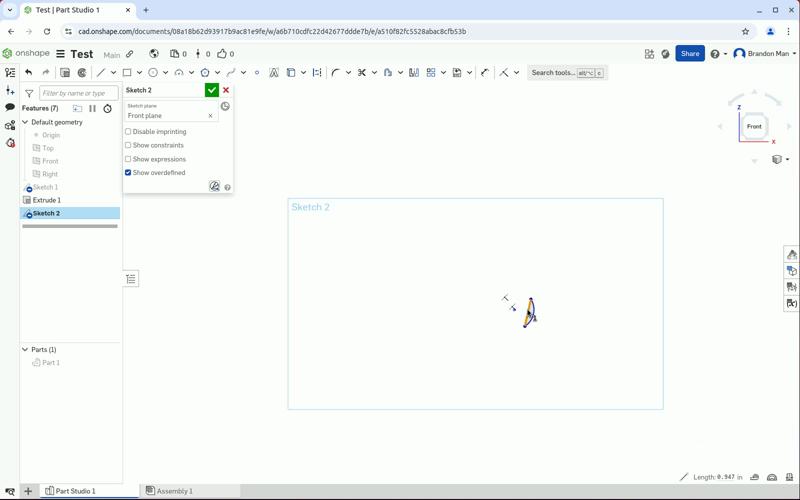
scroll(-6)
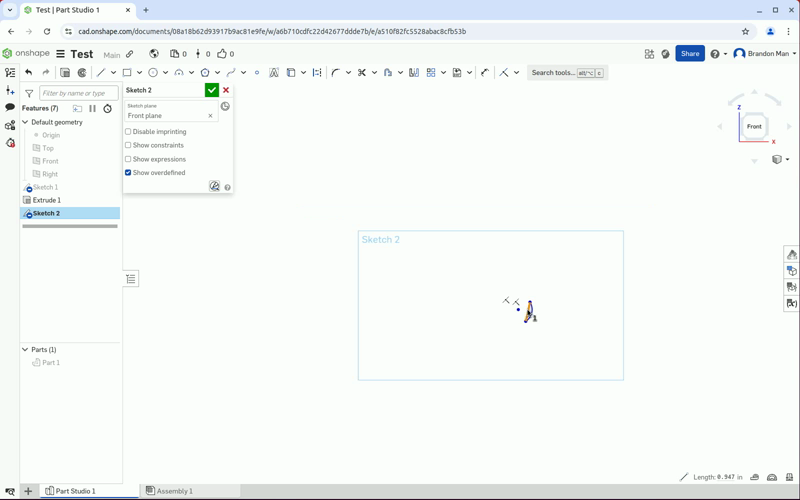
scroll(-6)
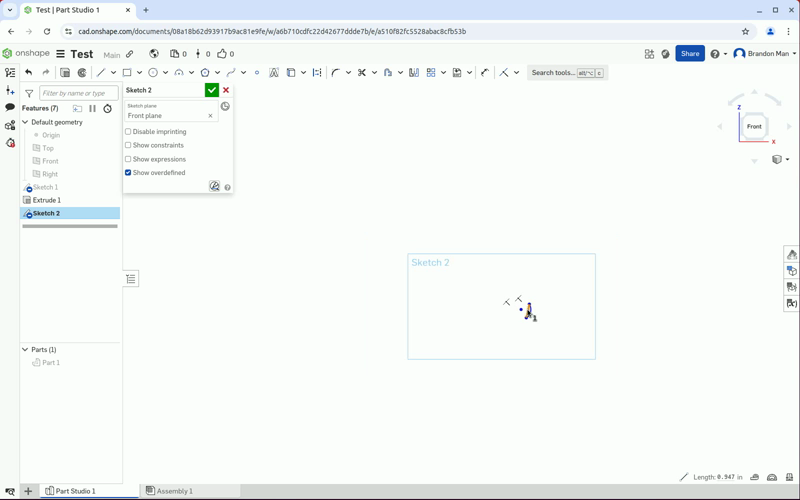
scroll(-6)
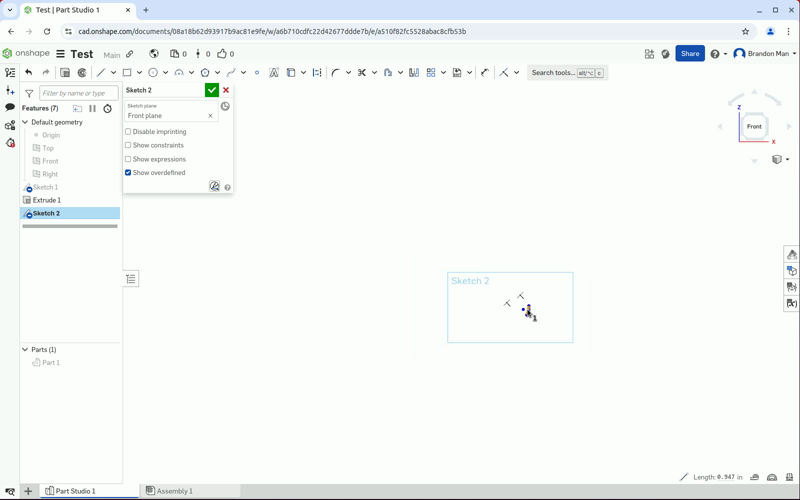
scroll(-6)
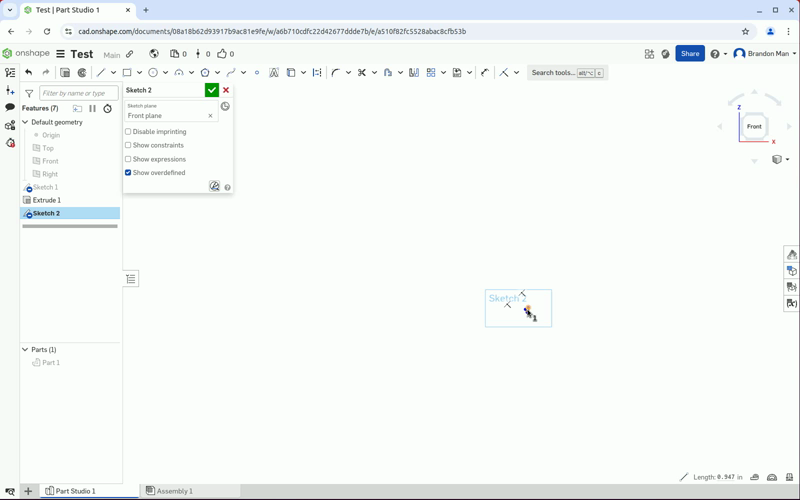
mouse_move(73, 352)
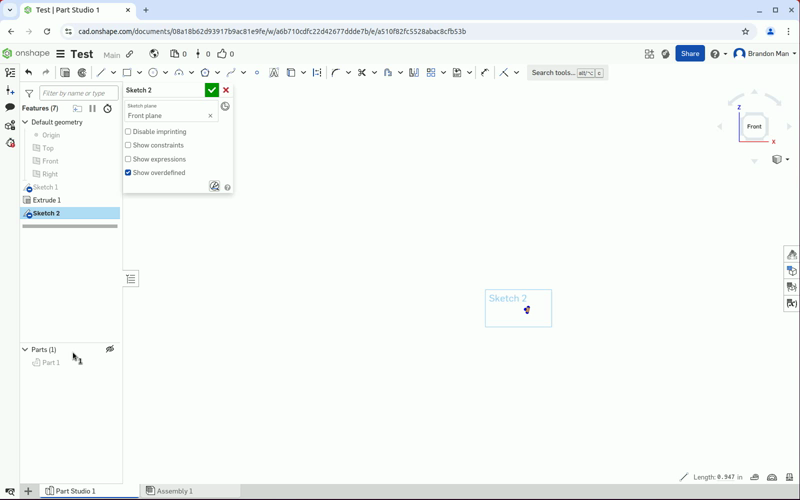
key(shift+y)
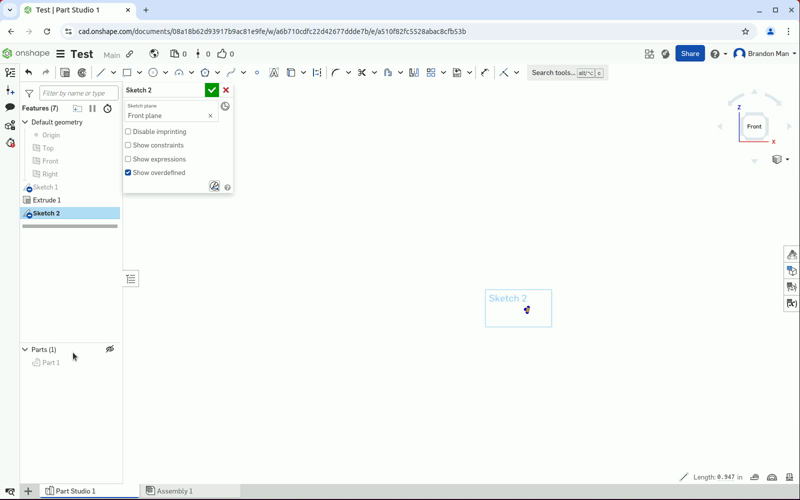
key(shift+e)
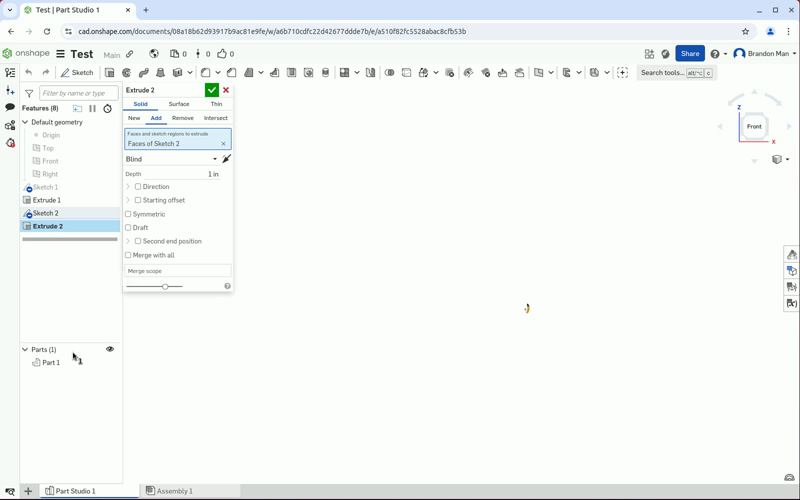
mouse_move(143, 106)
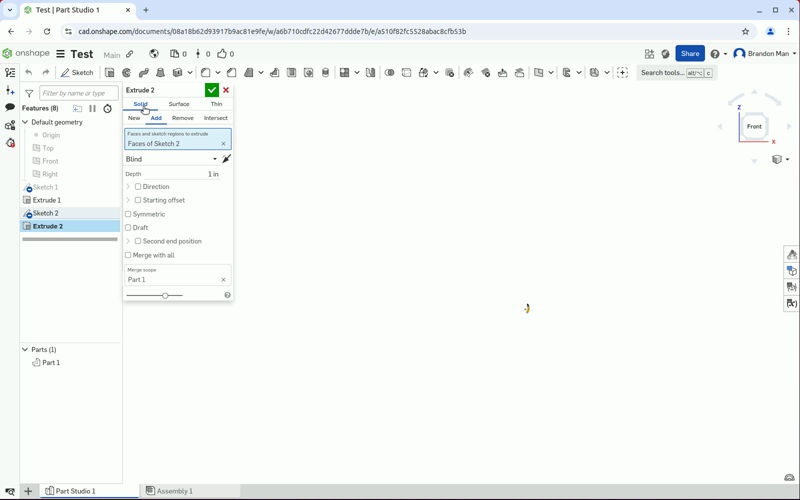
click(143, 106)
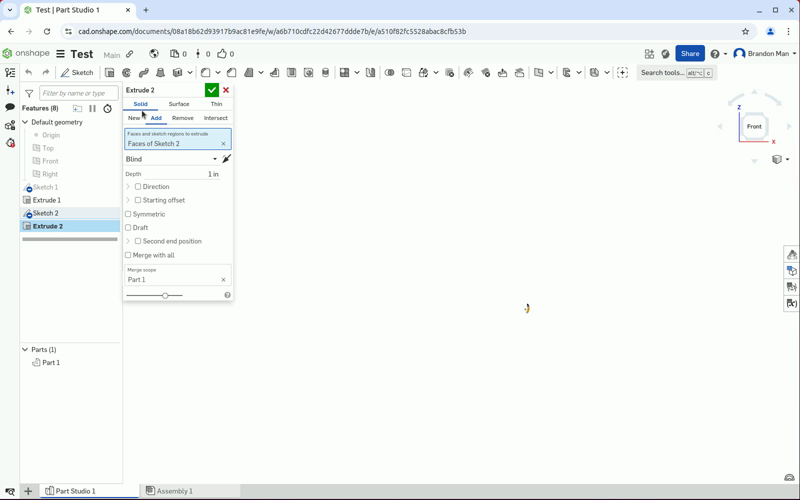
mouse_move(137, 120)
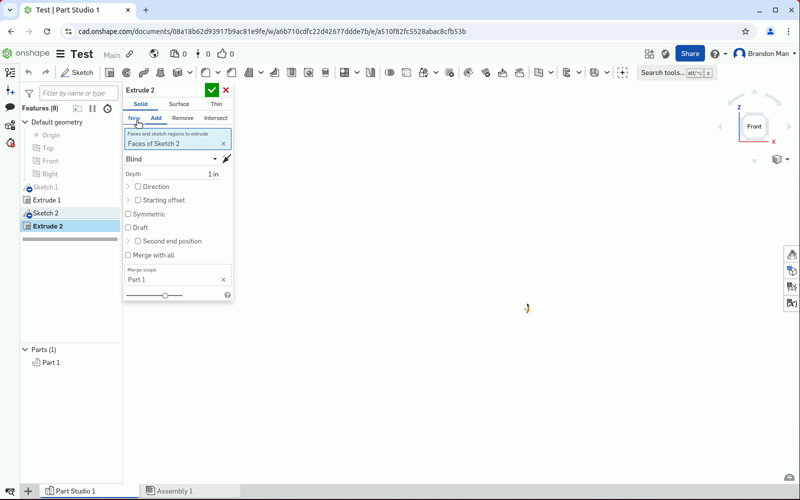
click(137, 120)
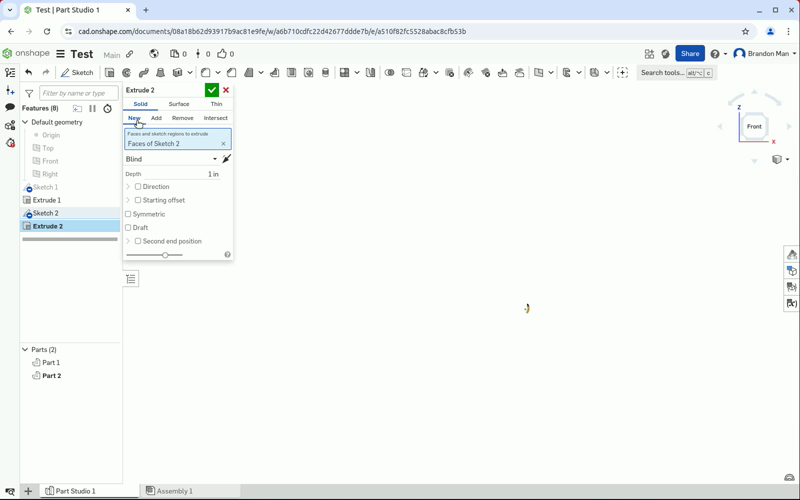
key(tab, 4)
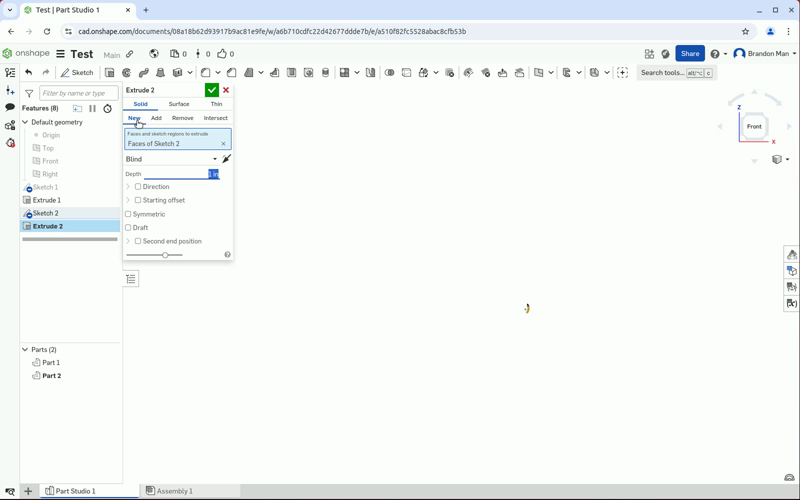
text(0.722)
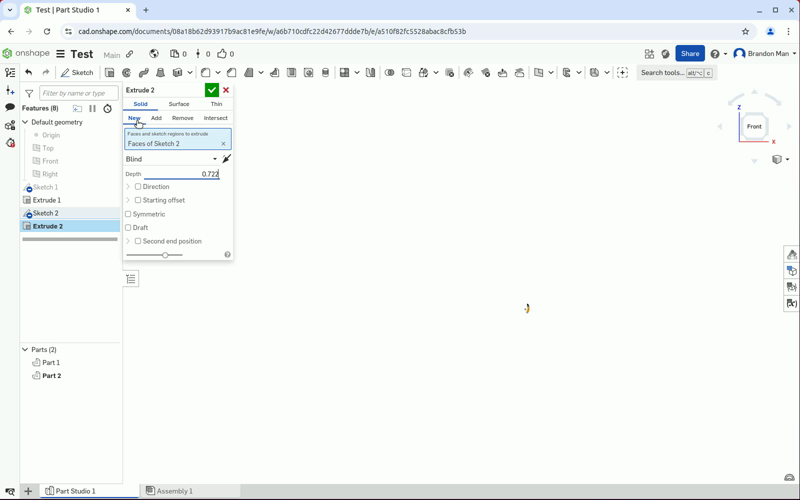
key(enter)
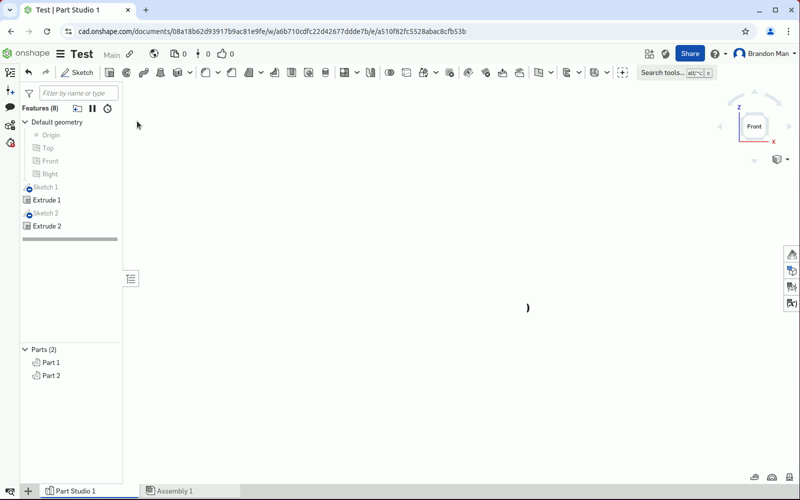
key(shift+h)
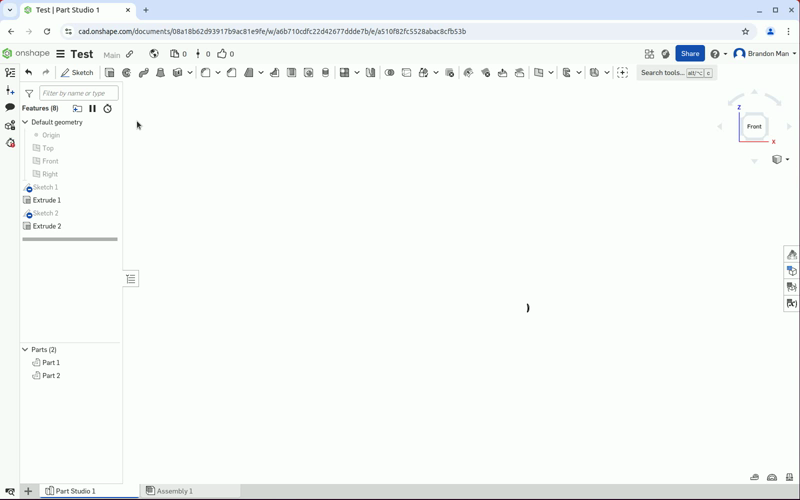
key(shift+h)
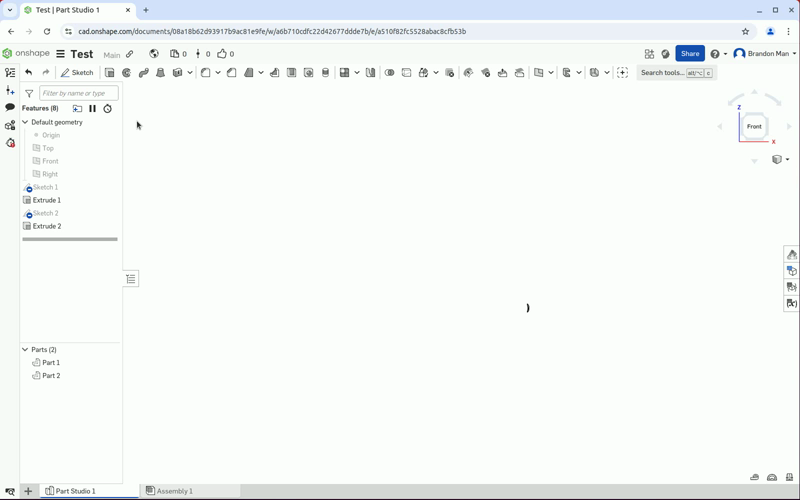
mouse_move(73, 189)
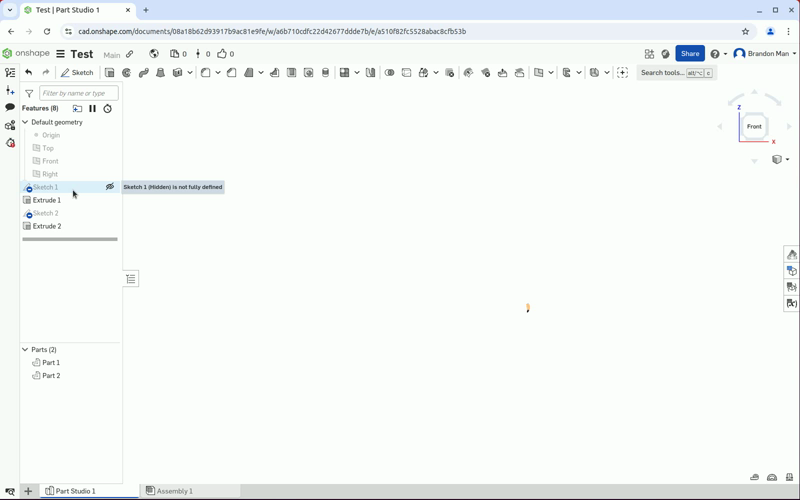
click(73, 189)
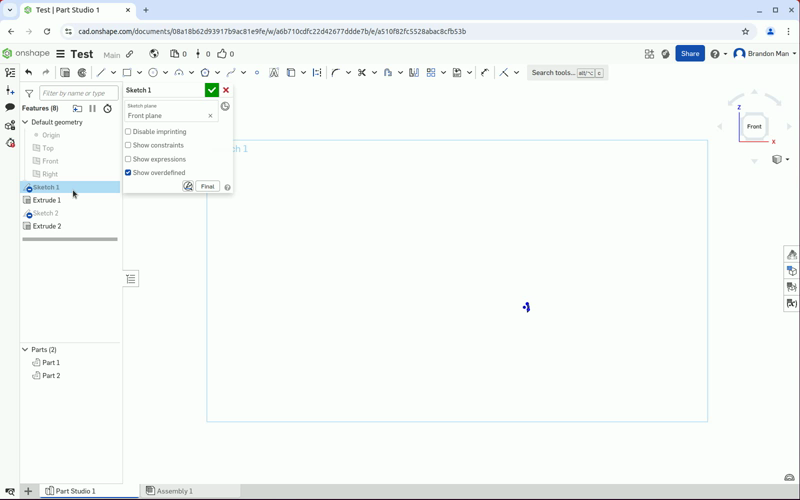
mouse_move(229, 92)
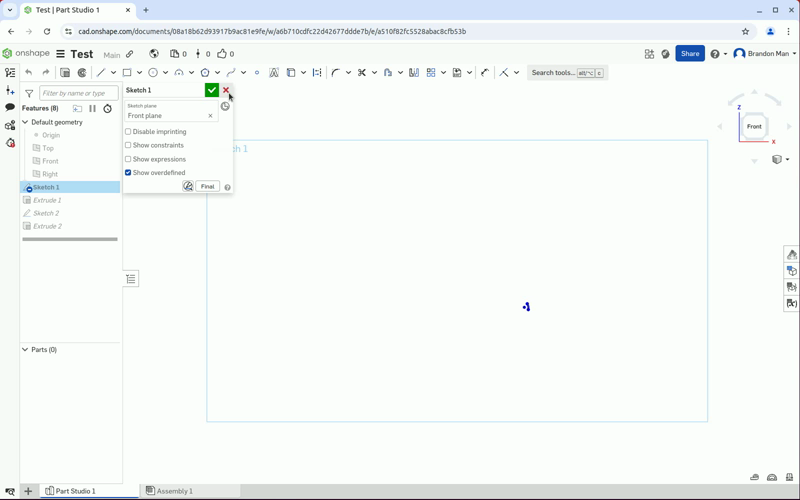
click(229, 92)
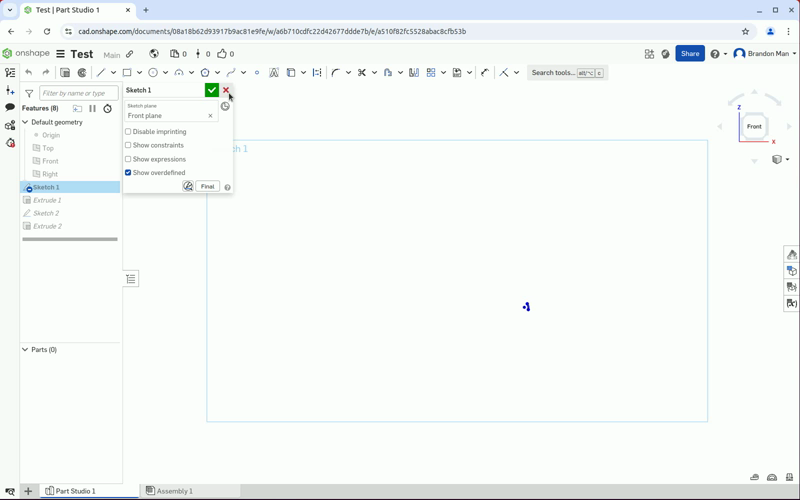
key(shift+s)
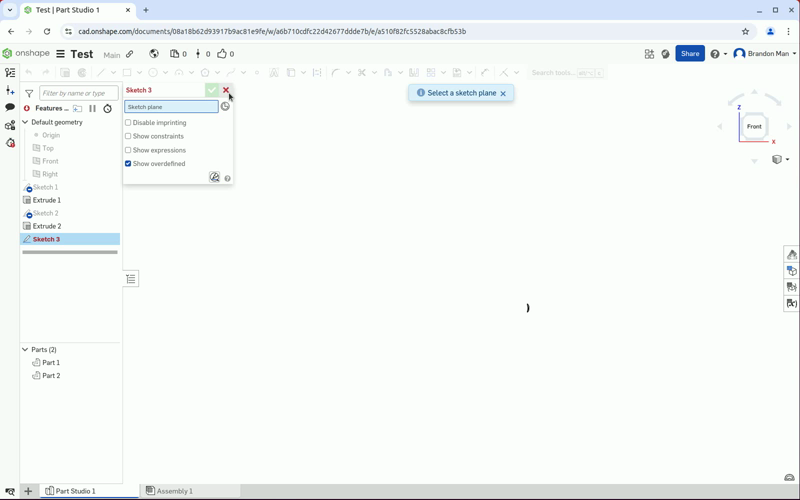
mouse_move(73, 163)
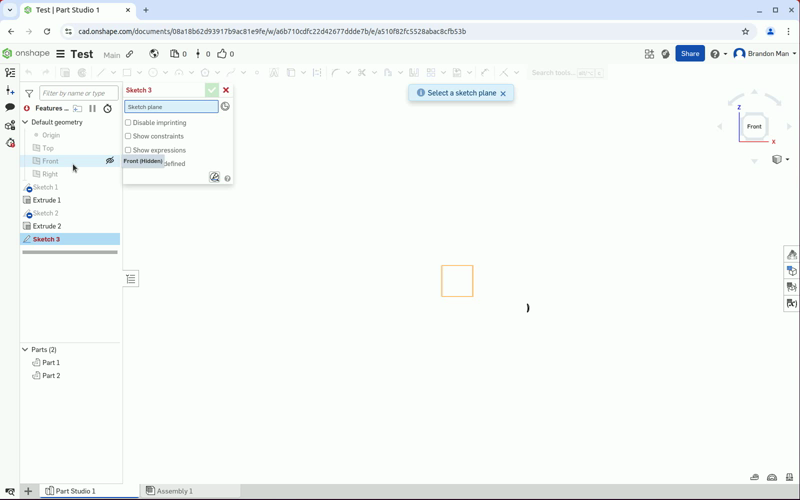
click(73, 163)
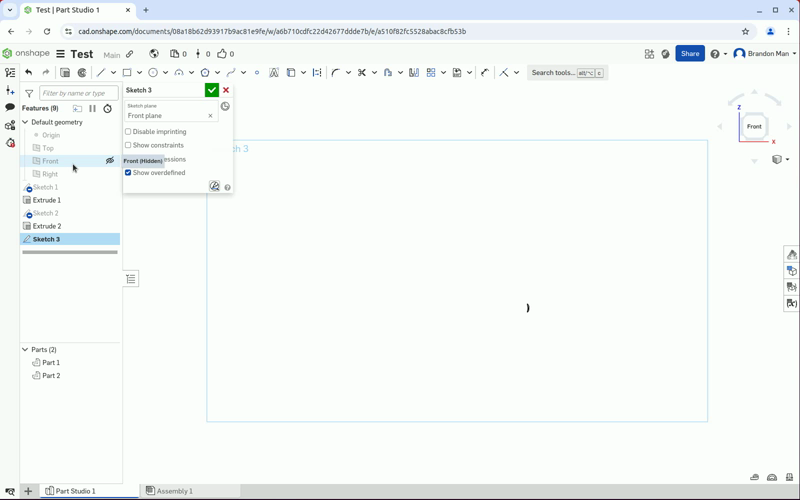
mouse_move(73, 352)
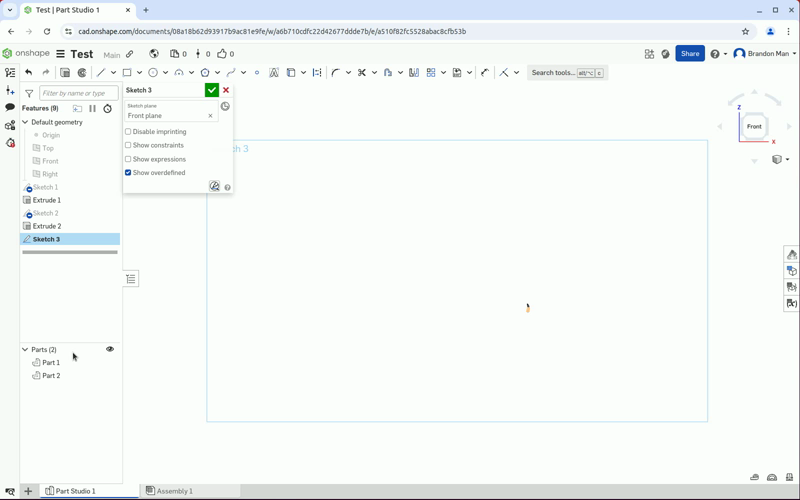
key(y)
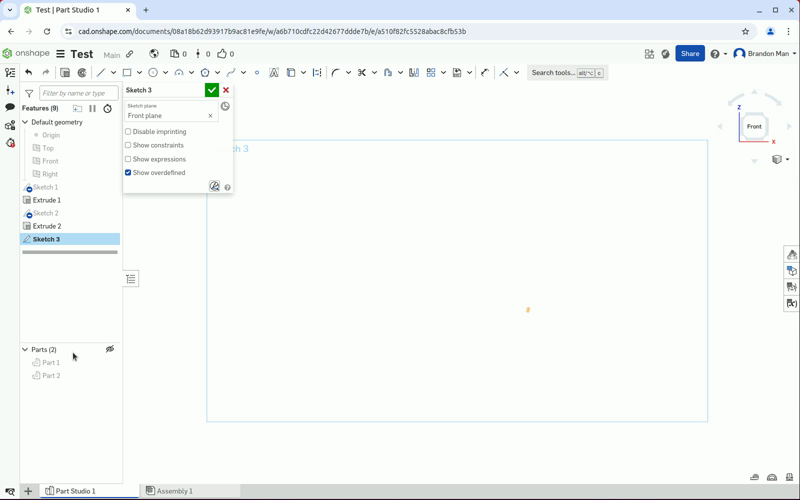
key(c)
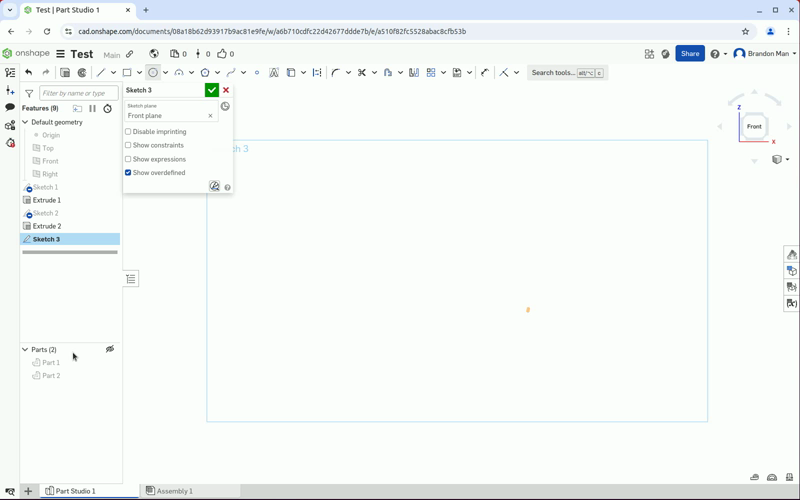
key_down(shift)
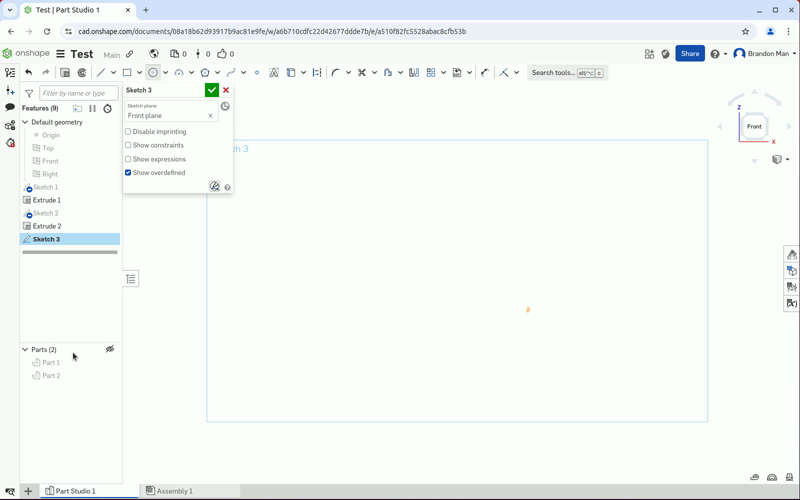
mouse_move(511, 249)
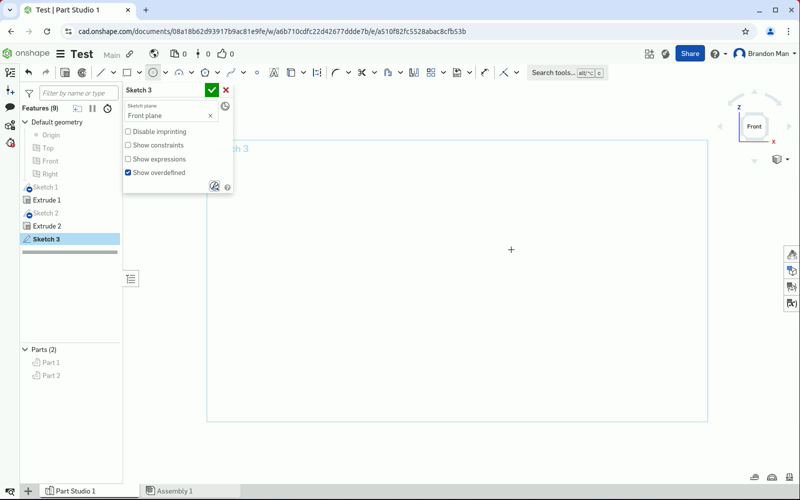
click(511, 249)
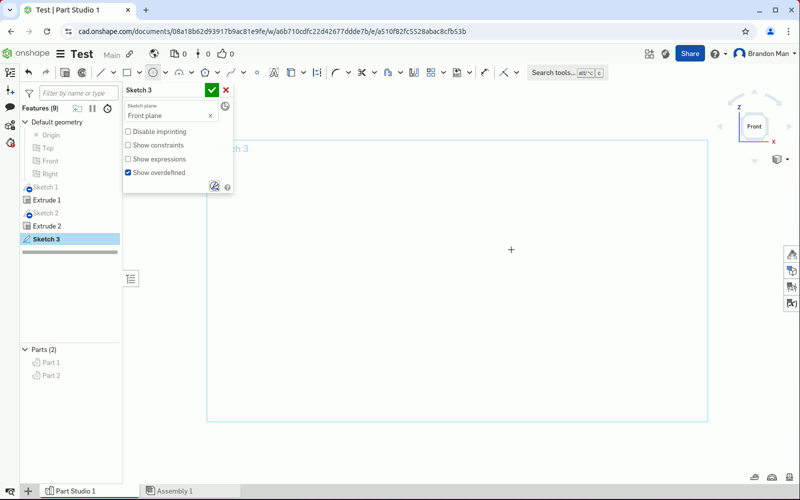
key_up(shift)
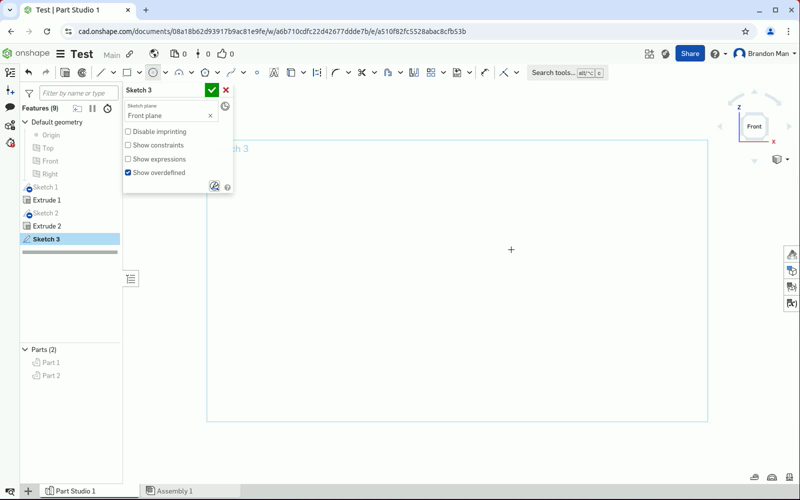
mouse_move(522, 249)
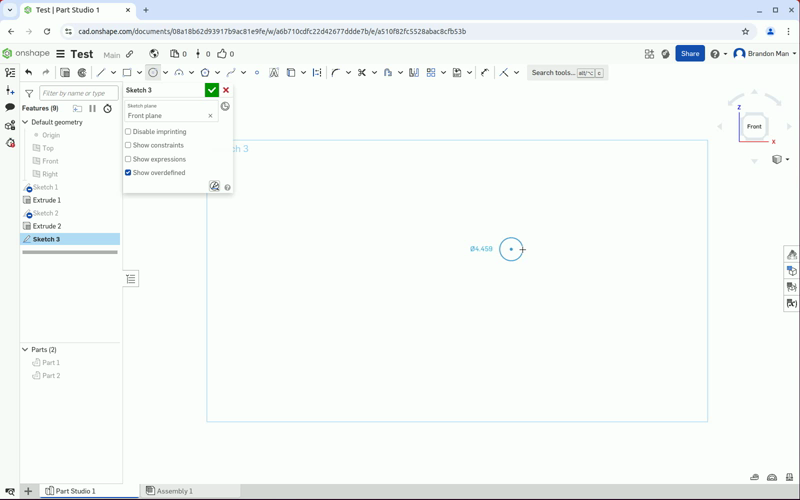
click(522, 249)
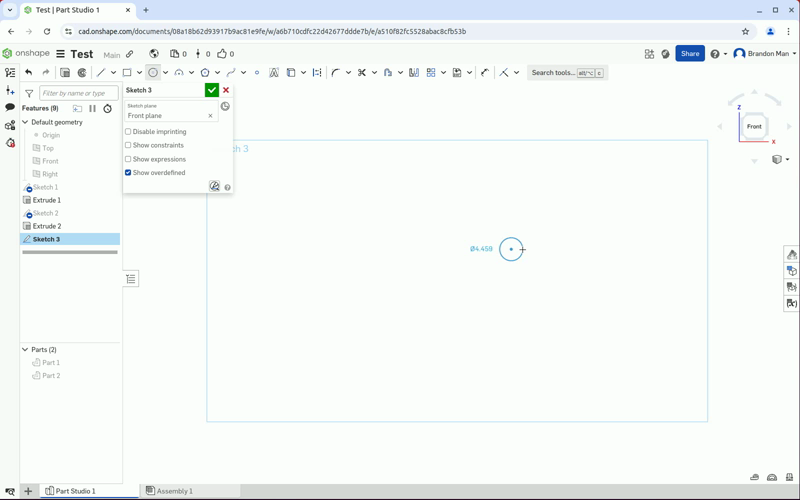
key(esc)
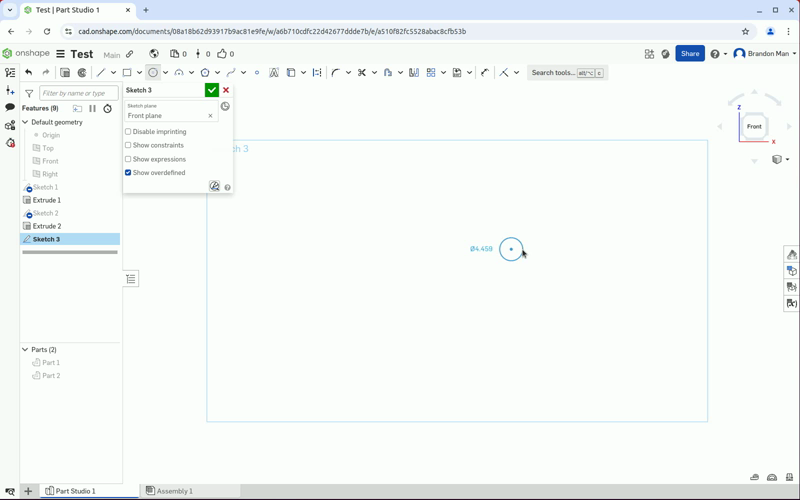
key(c)
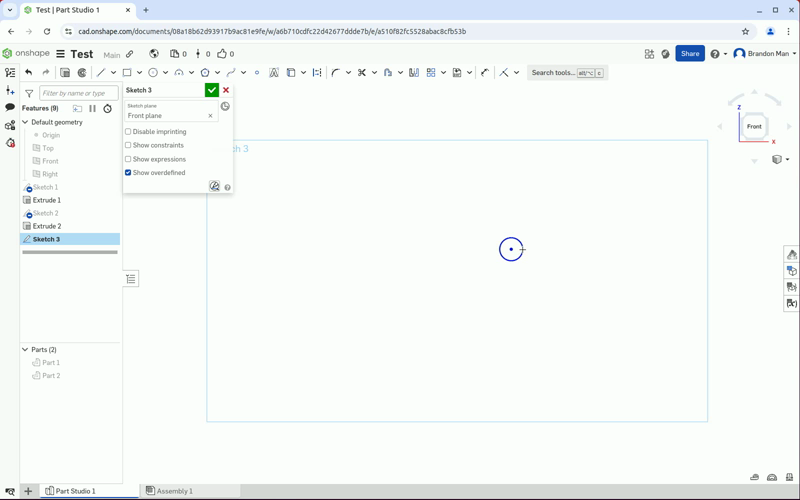
key_down(shift)
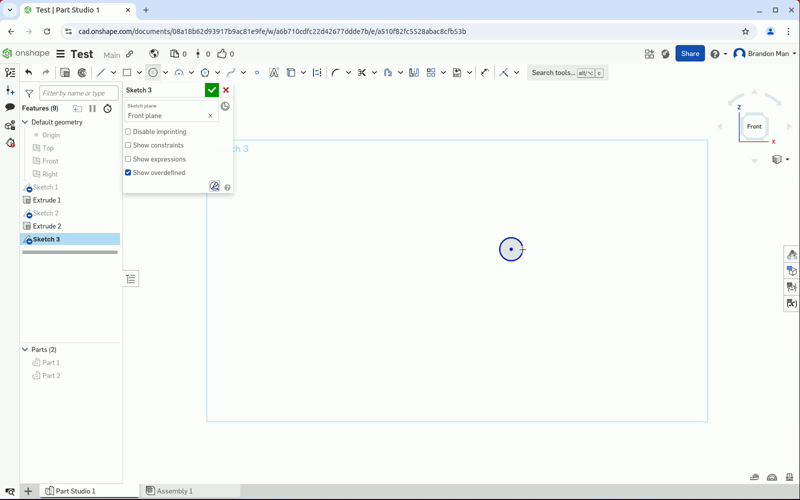
mouse_move(511, 249)
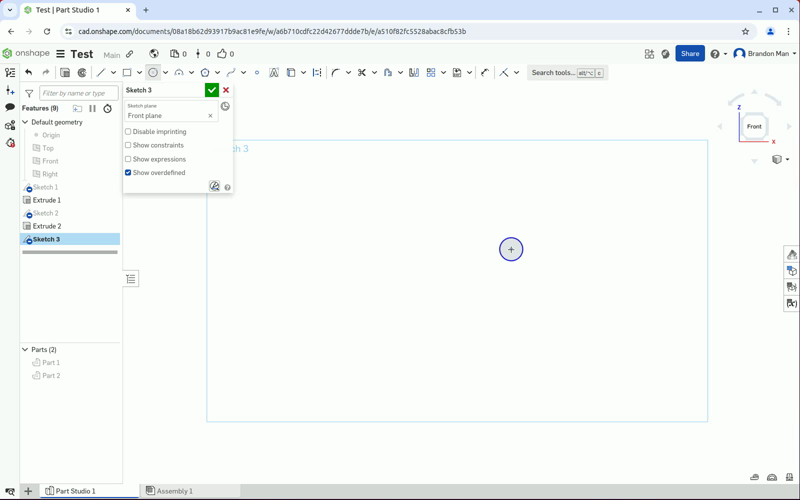
click(511, 249)
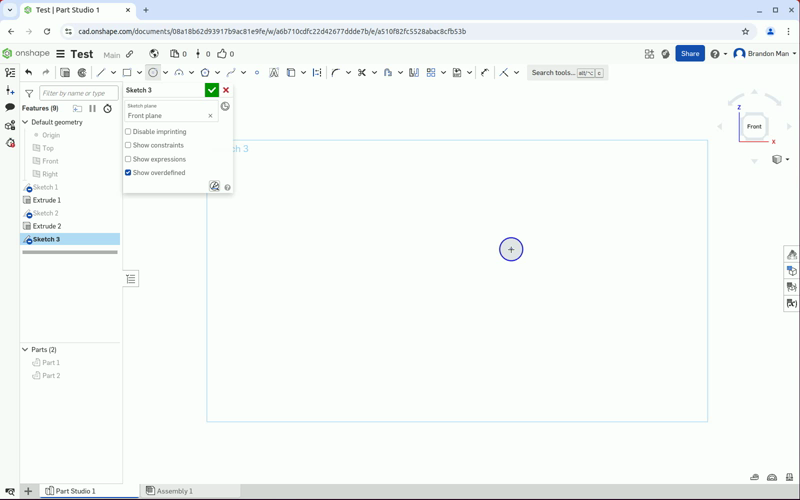
key_up(shift)
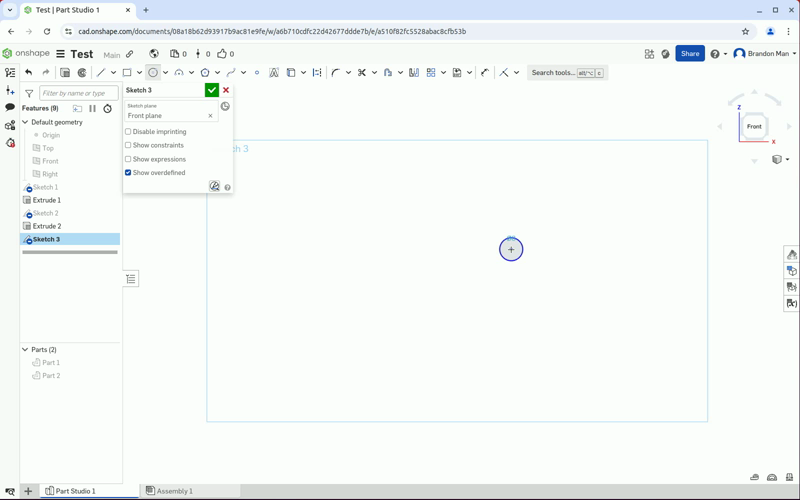
mouse_move(515, 249)
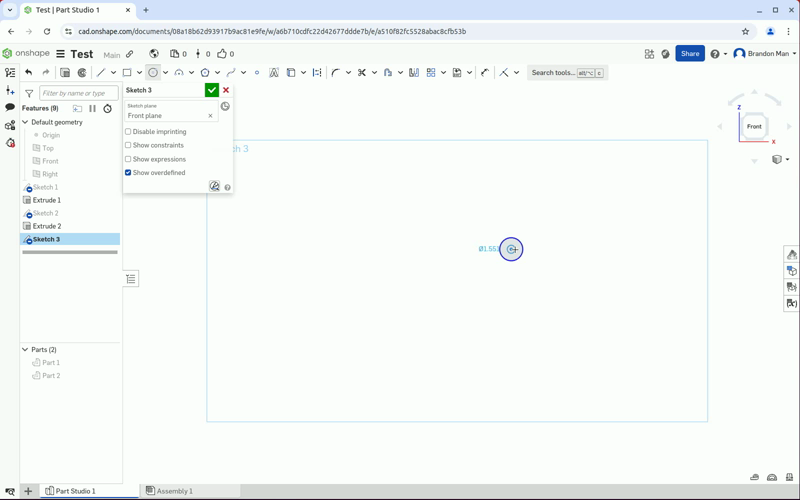
scroll(6)
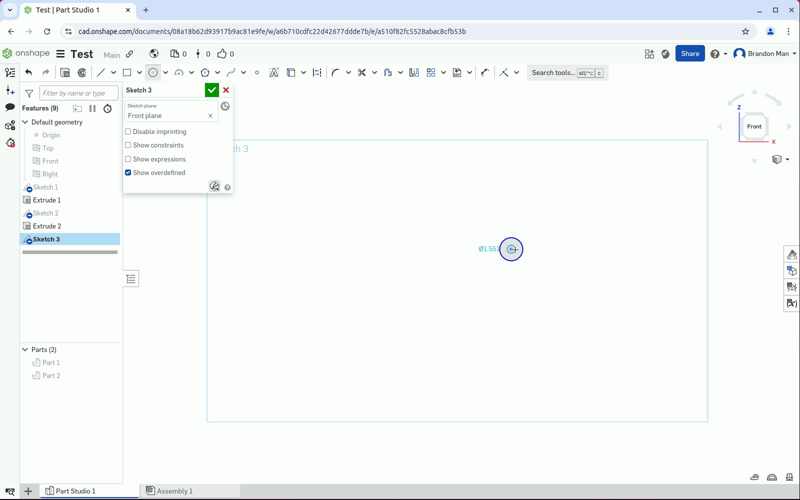
scroll(6)
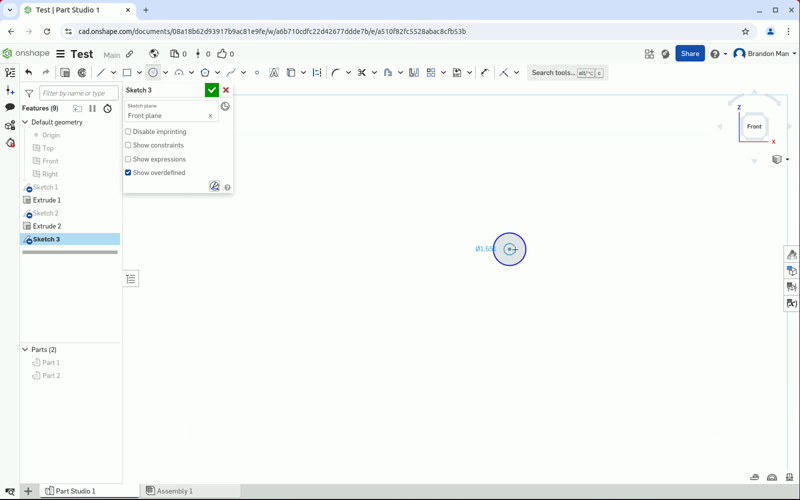
scroll(6)
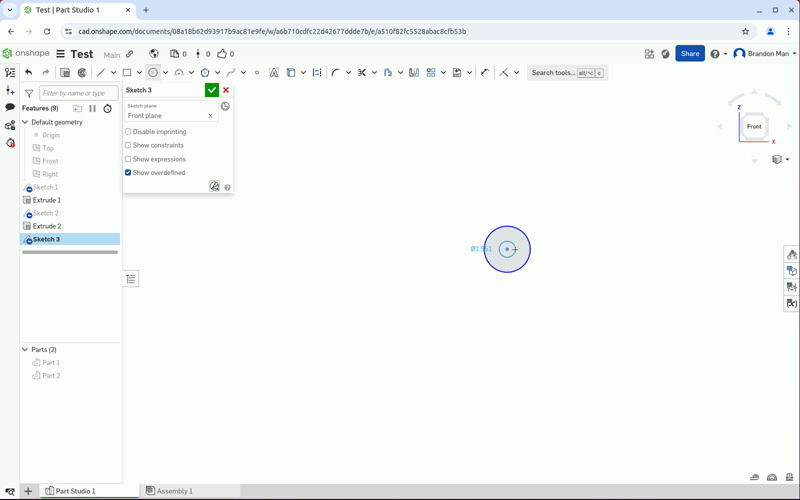
scroll(6)
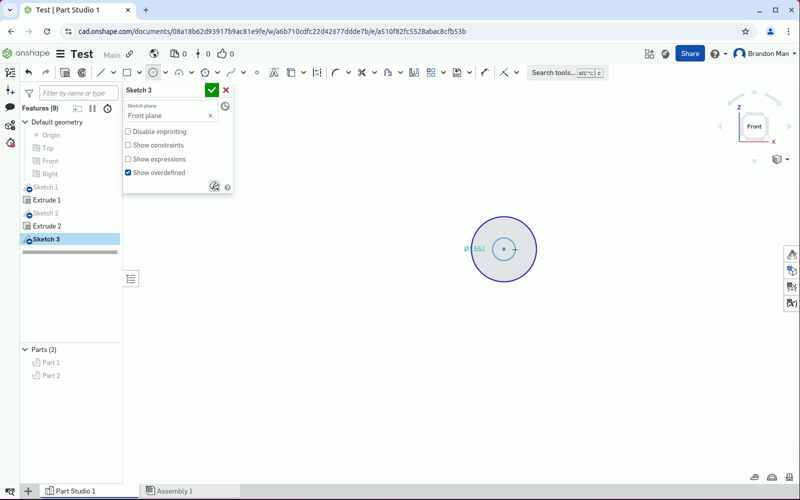
scroll(6)
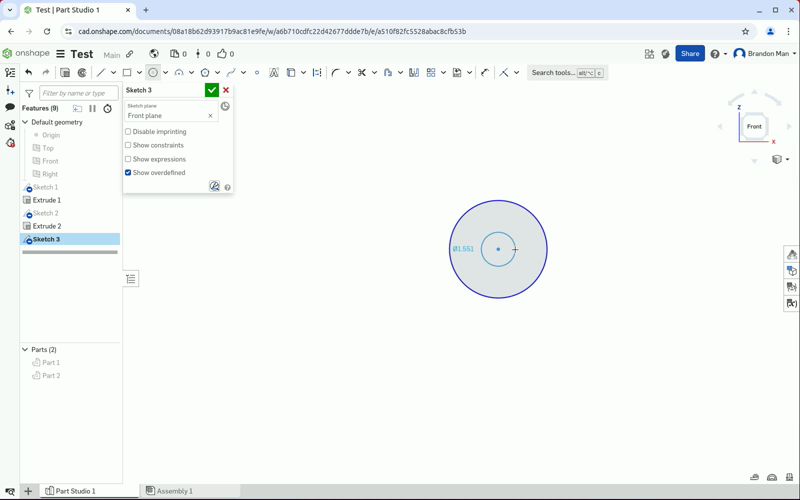
scroll(6)
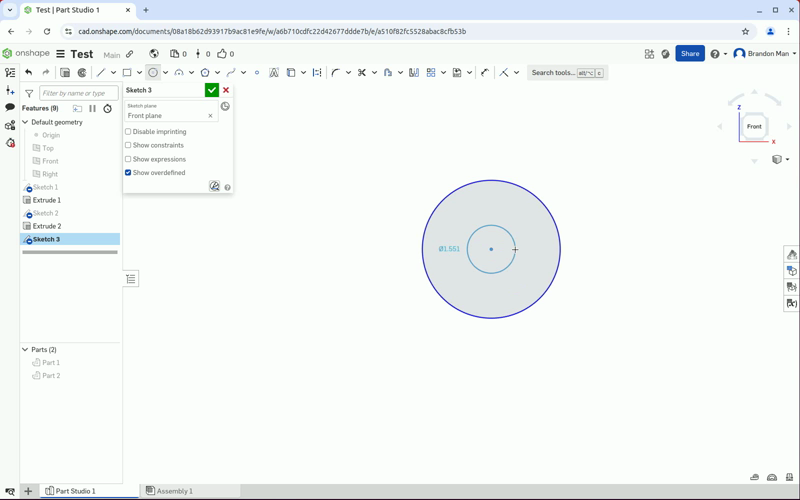
scroll(6)
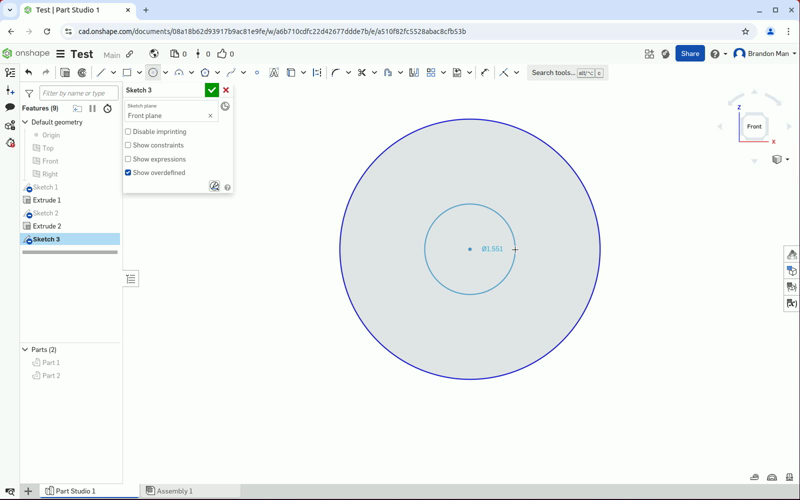
click(515, 249)
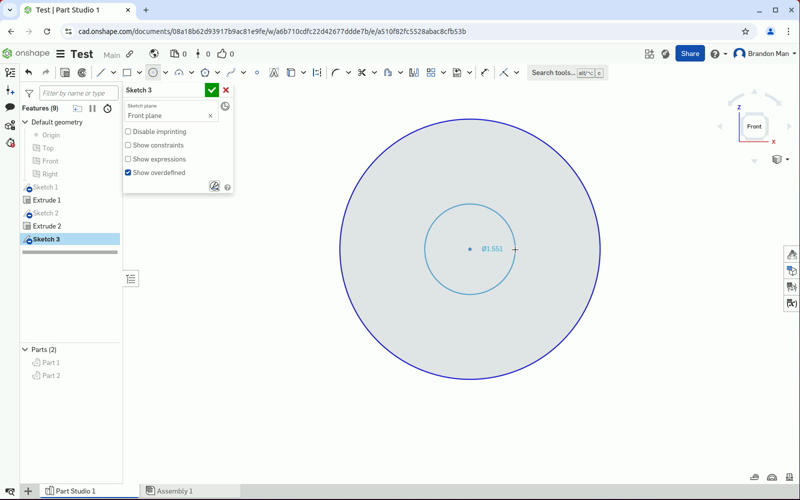
scroll(-6)
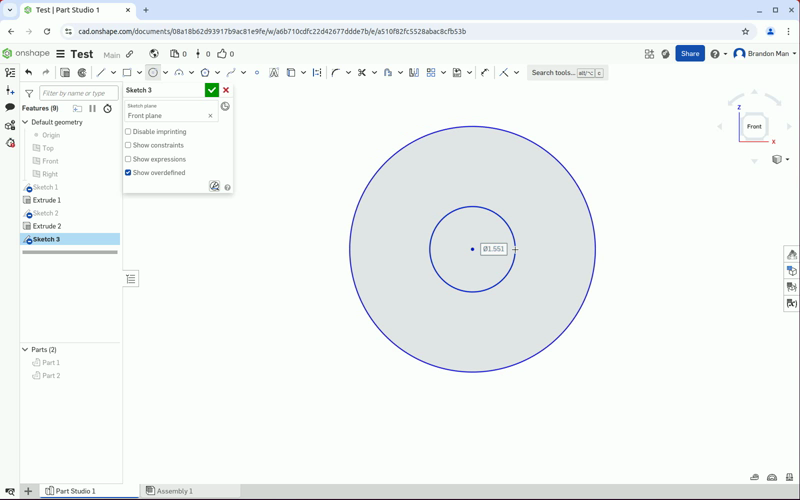
scroll(-6)
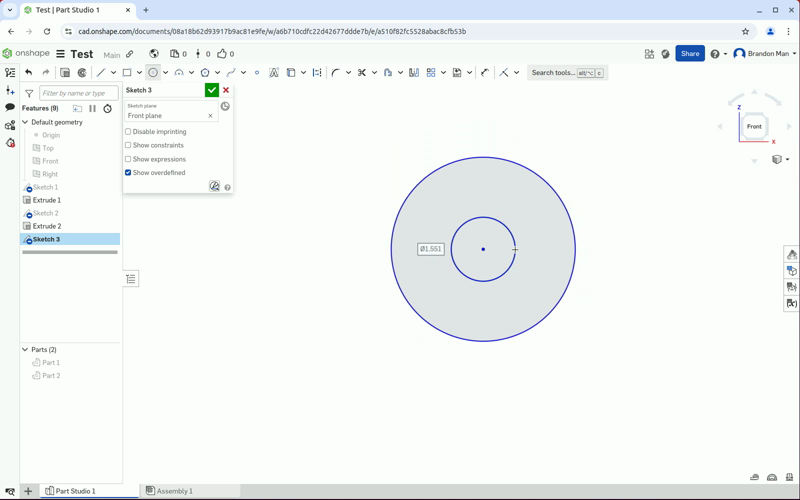
scroll(-6)
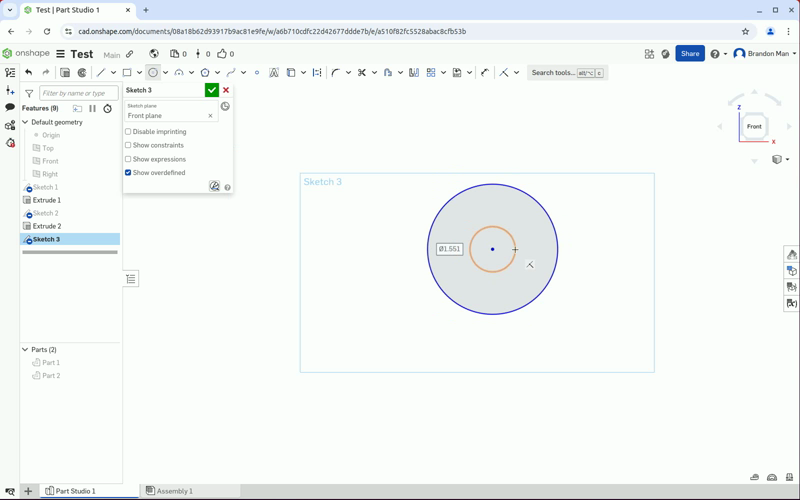
scroll(-6)
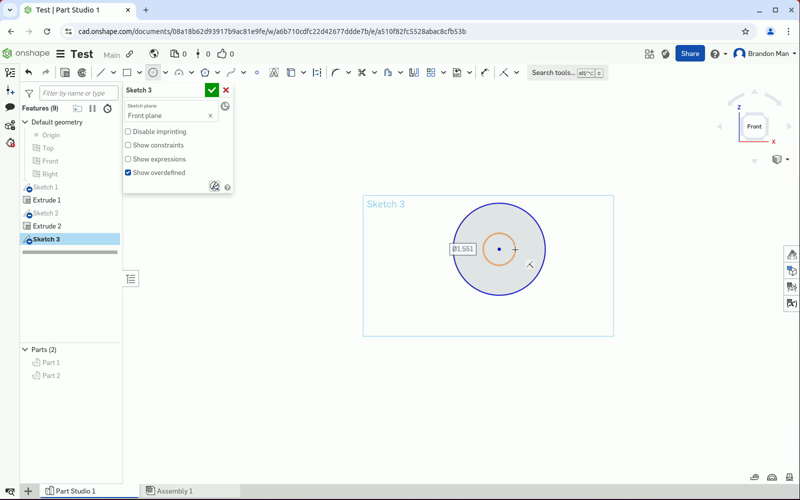
scroll(-6)
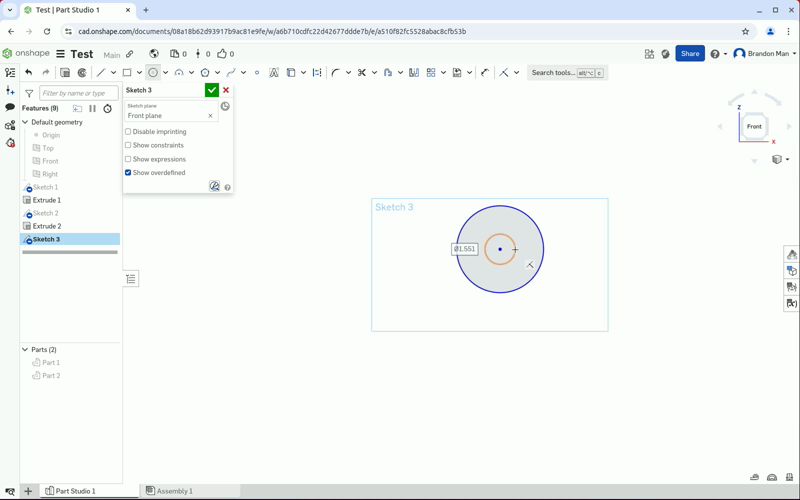
scroll(-6)
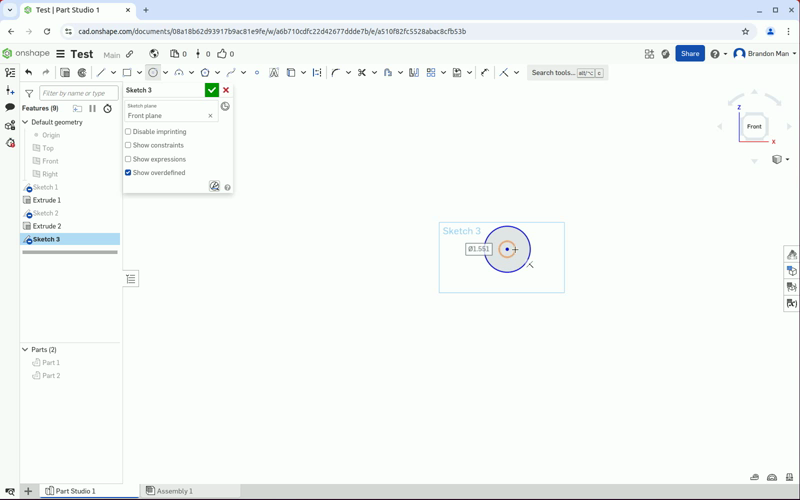
scroll(-6)
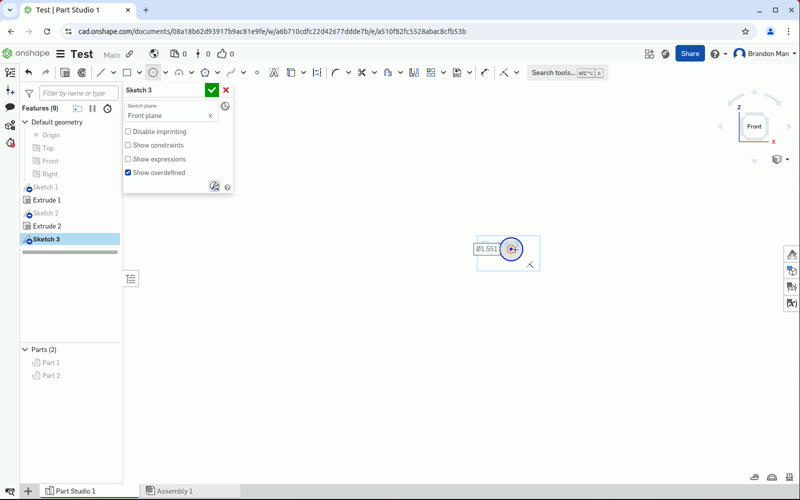
key(esc)
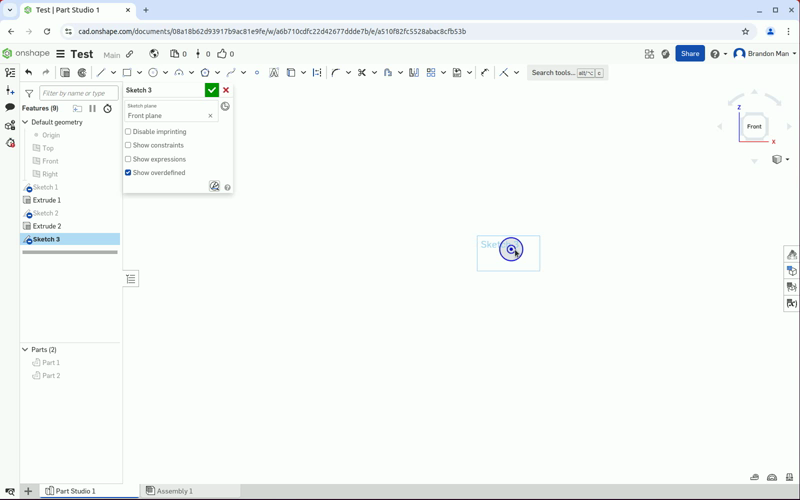
mouse_move(520, 250)
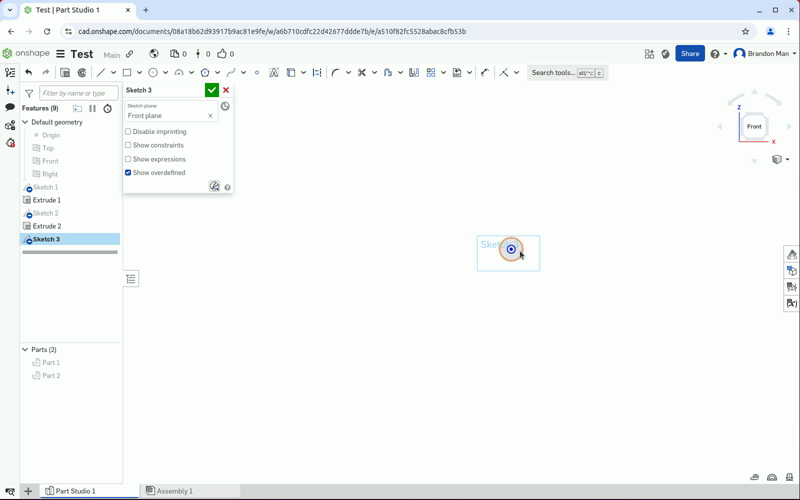
scroll(6)
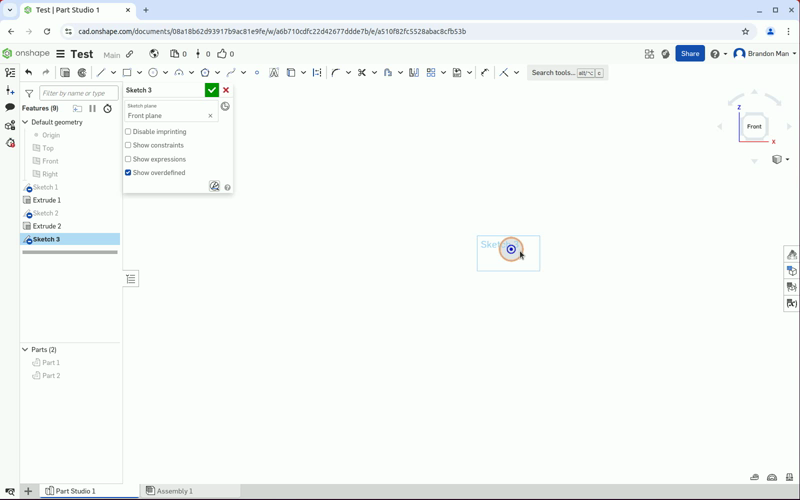
scroll(6)
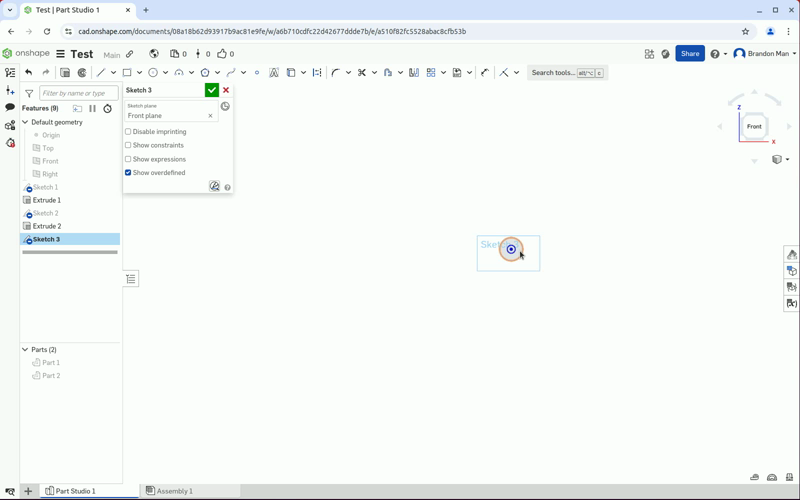
scroll(6)
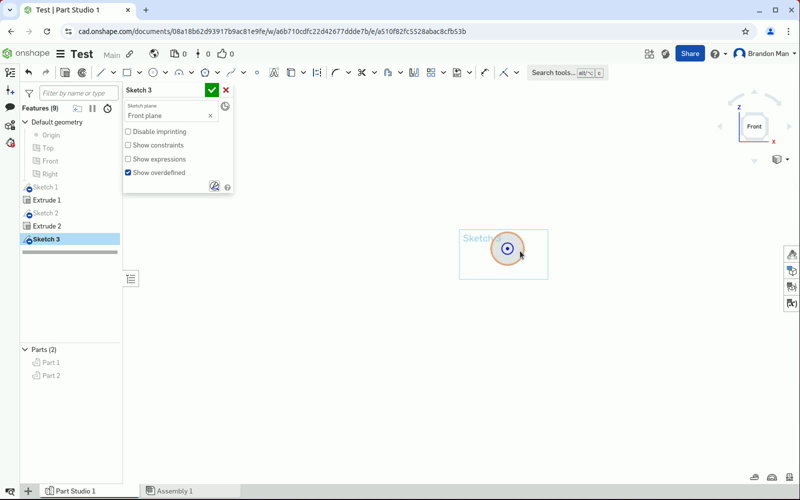
scroll(6)
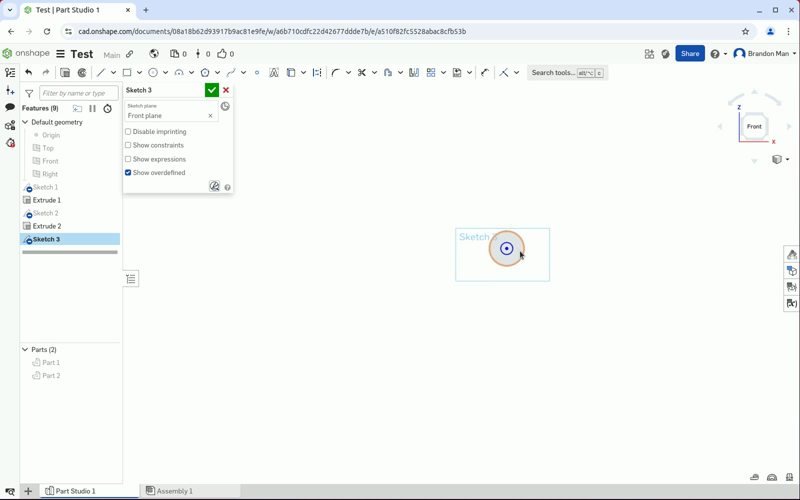
scroll(6)
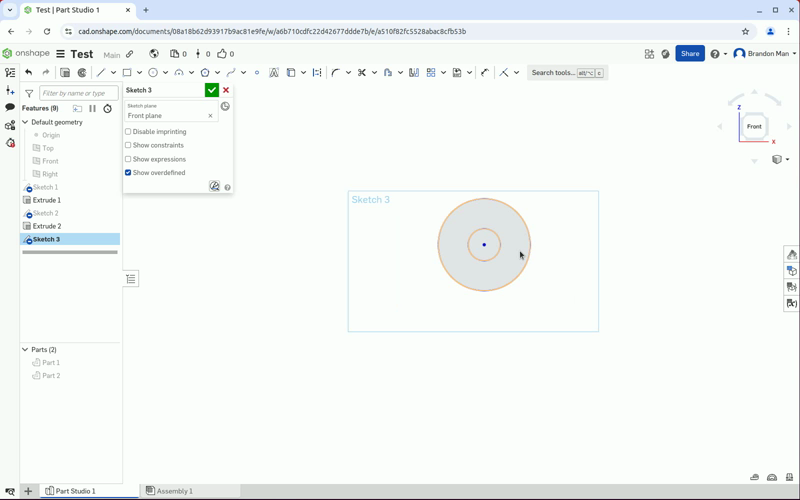
scroll(6)
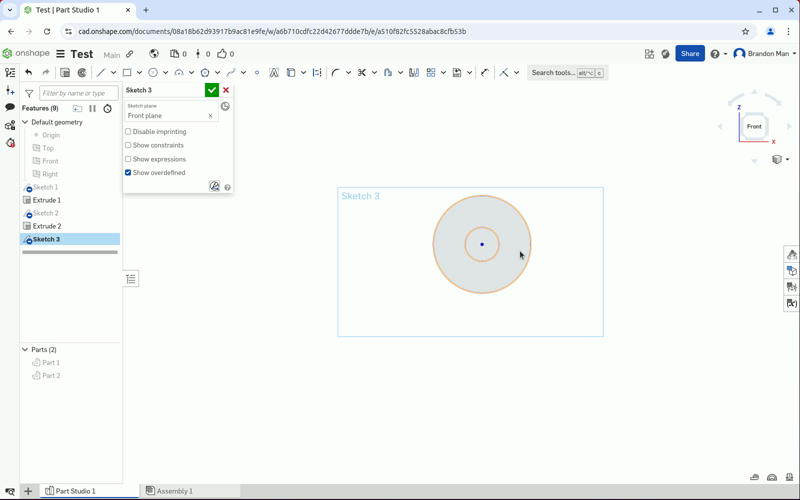
scroll(6)
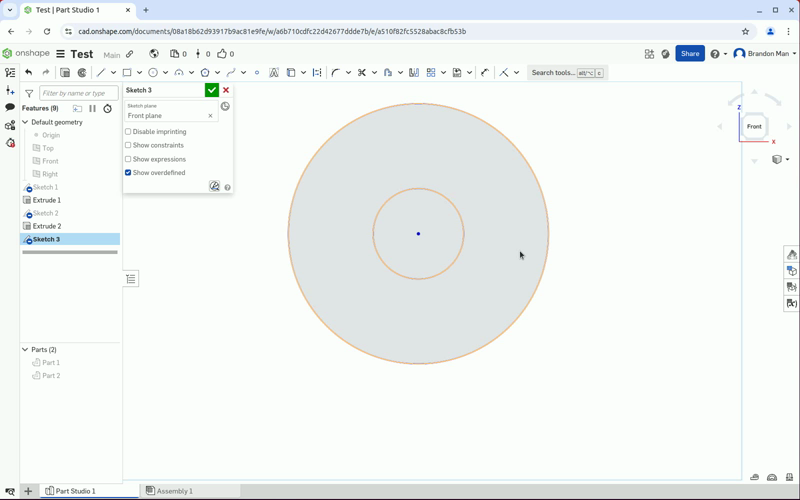
click(520, 250)
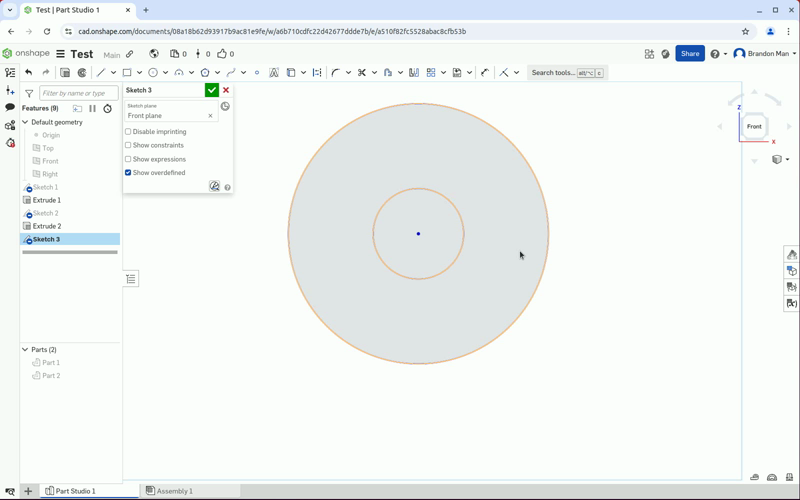
scroll(-6)
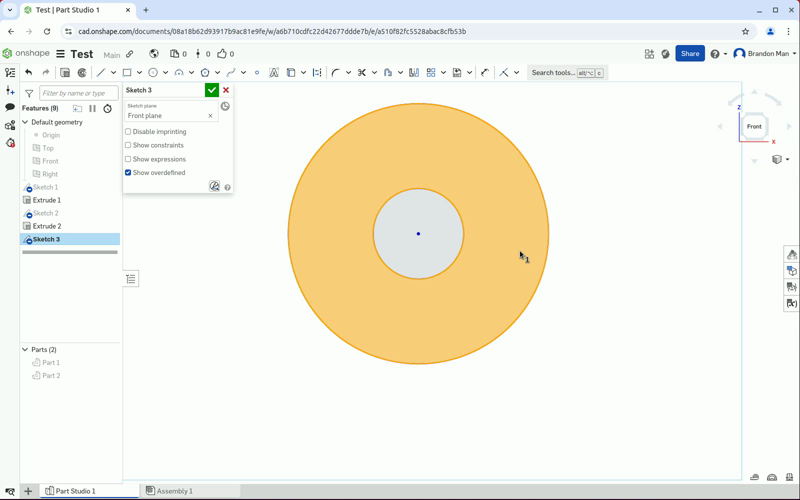
scroll(-6)
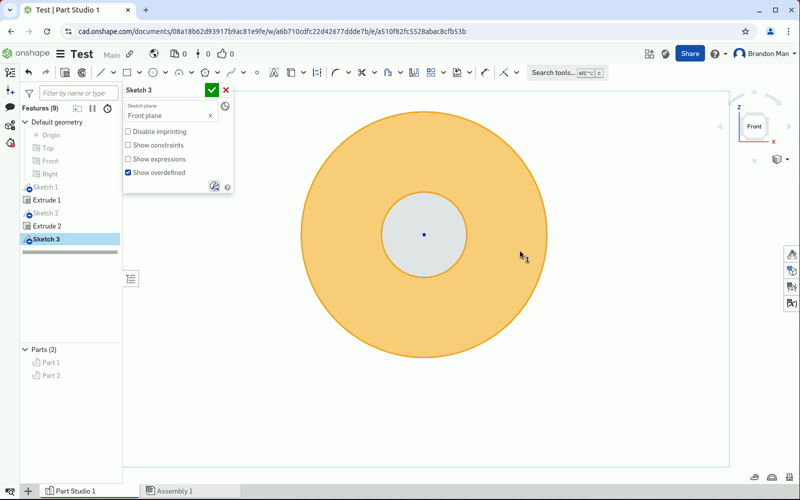
scroll(-6)
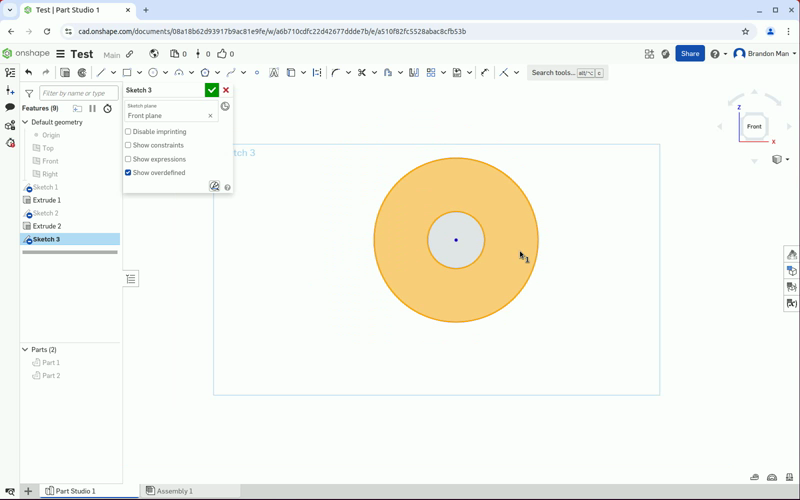
scroll(-6)
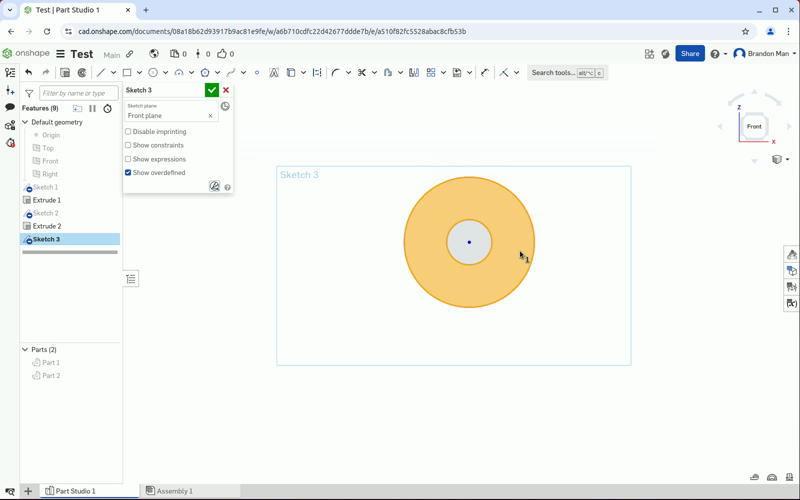
scroll(-6)
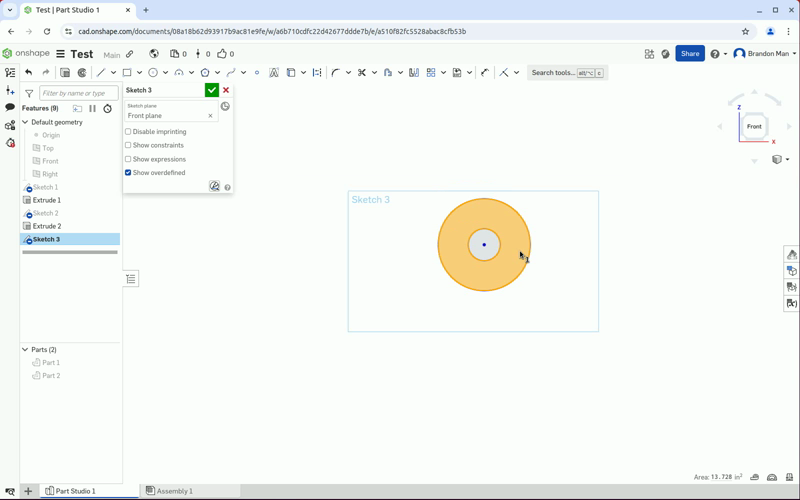
scroll(-6)
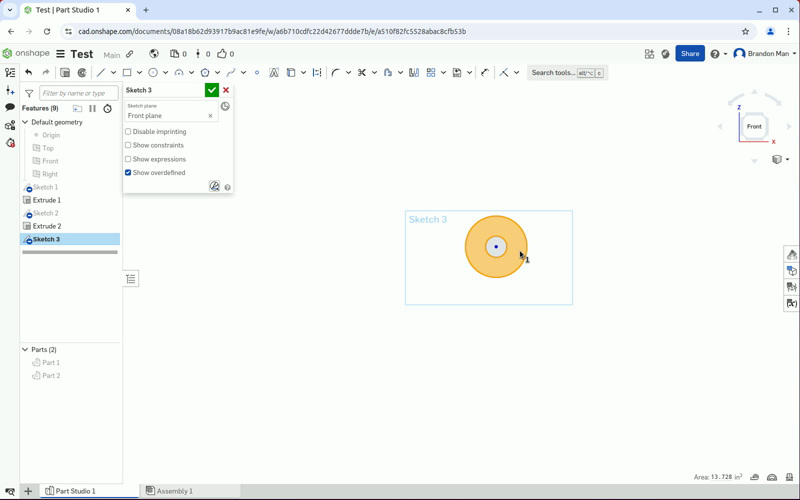
scroll(-6)
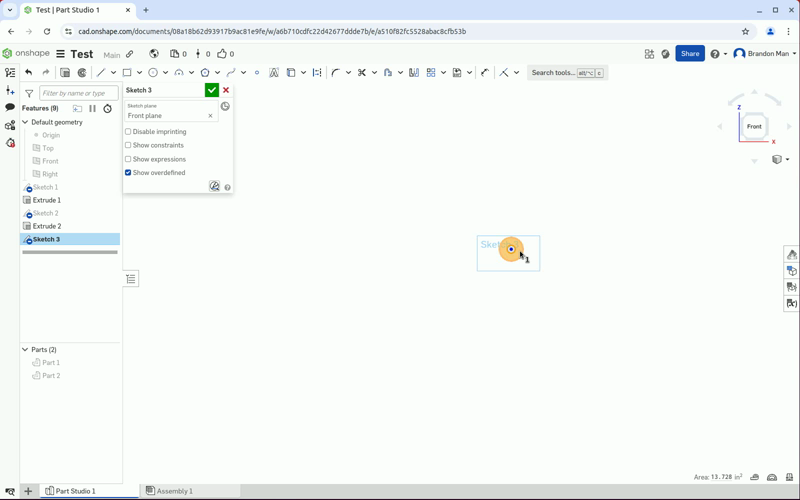
mouse_move(73, 352)
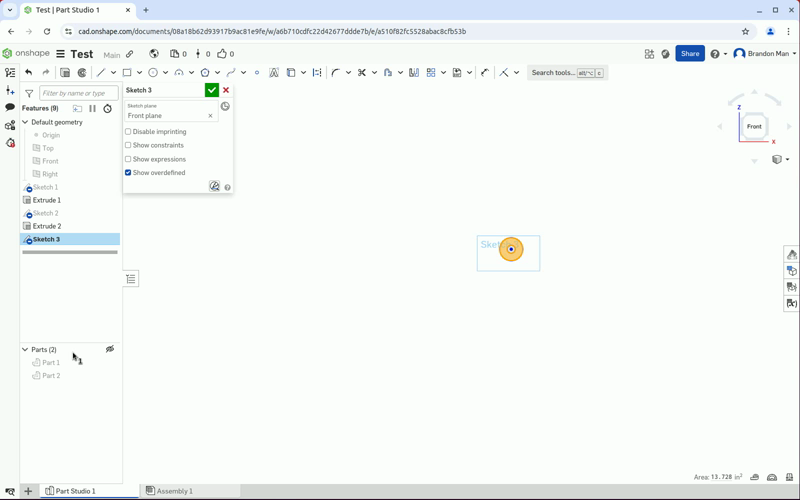
key(shift+y)
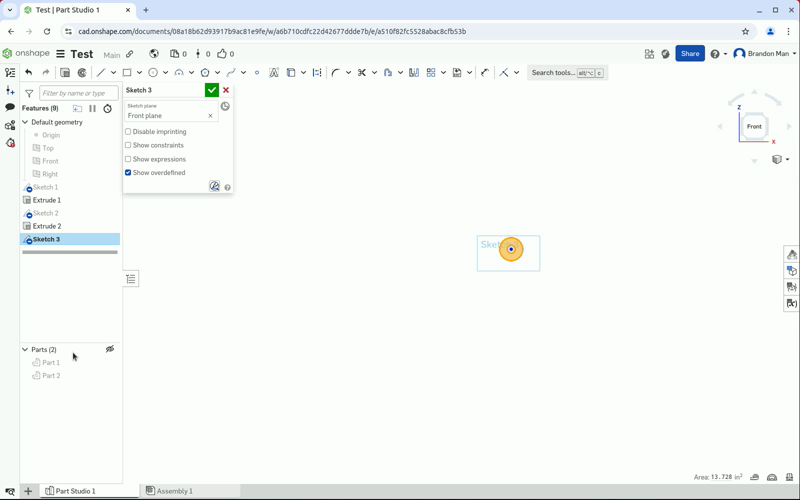
key(shift+e)
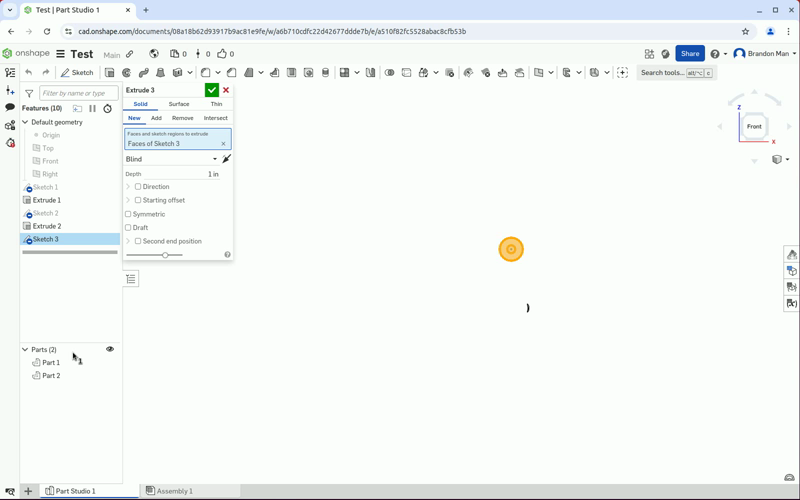
mouse_move(143, 106)
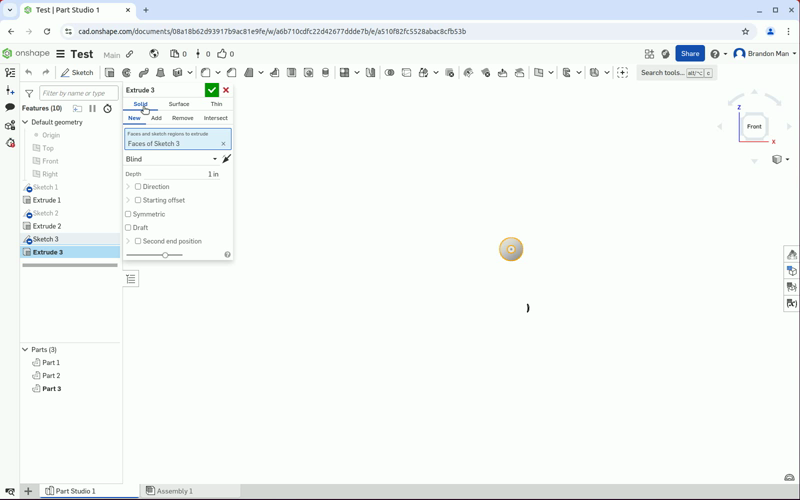
click(143, 106)
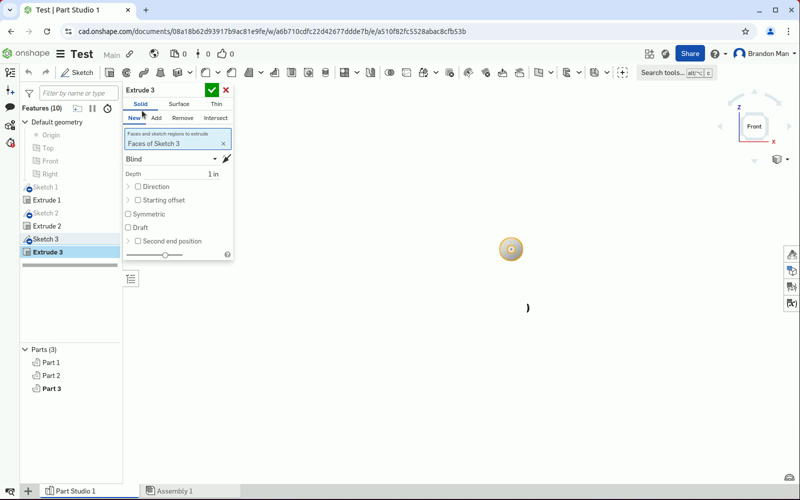
mouse_move(137, 120)
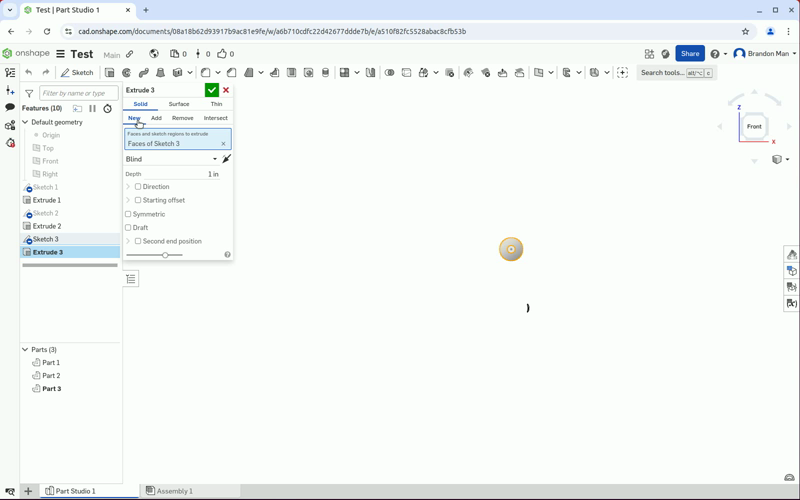
click(137, 120)
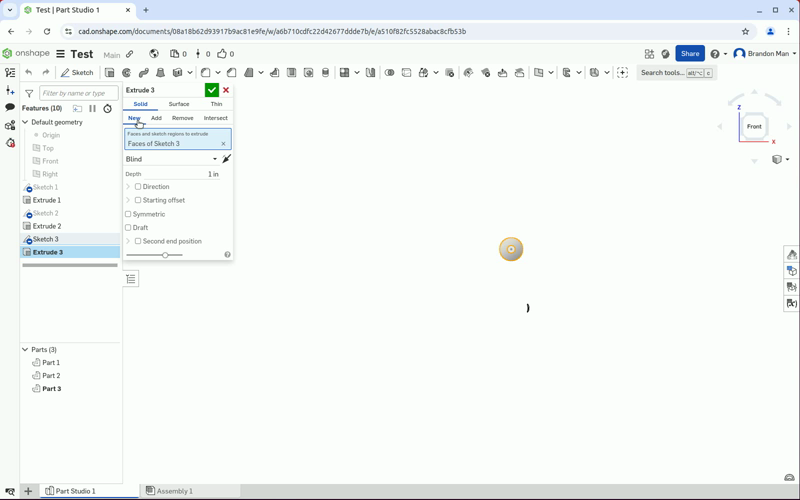
key(tab, 4)
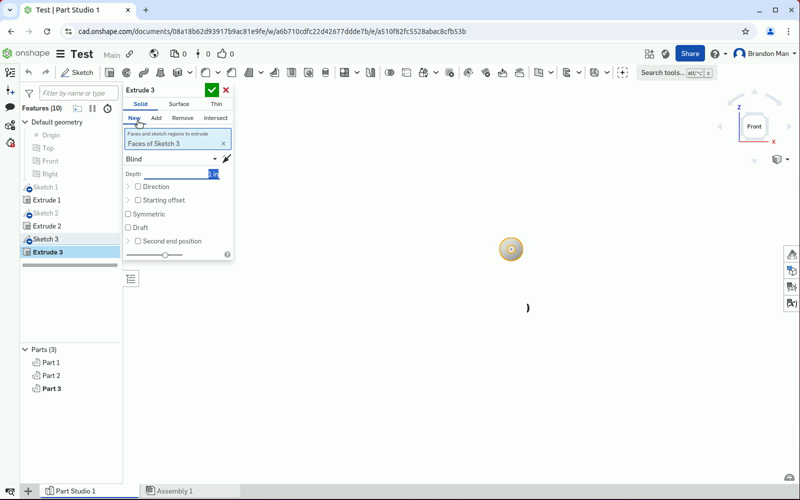
text(0.722)
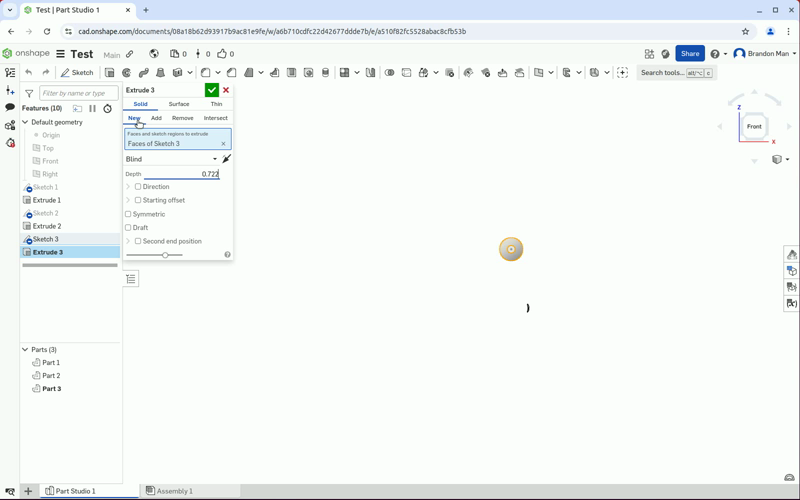
key(enter)
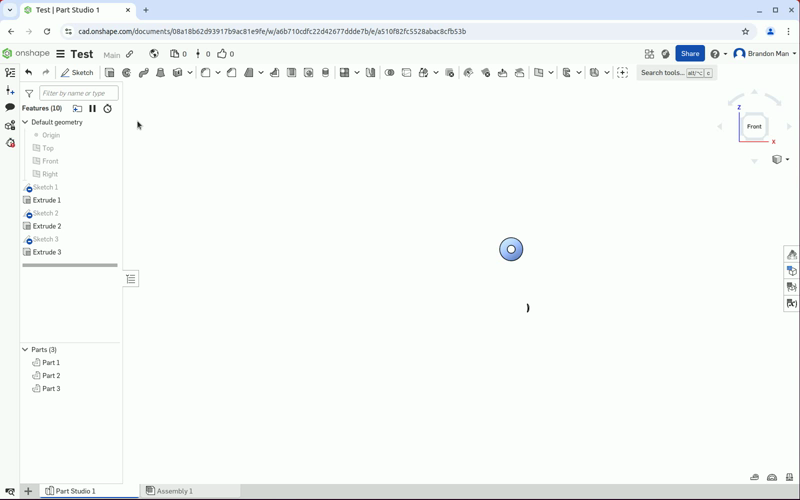
key(shift+h)
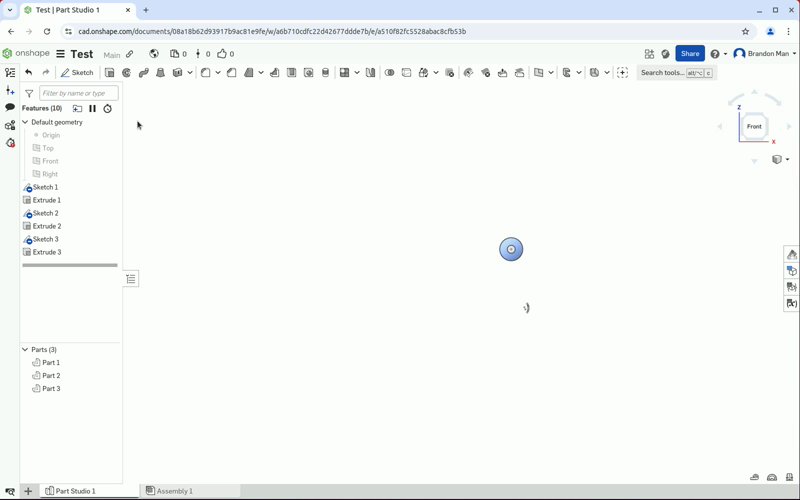
key(shift+h)
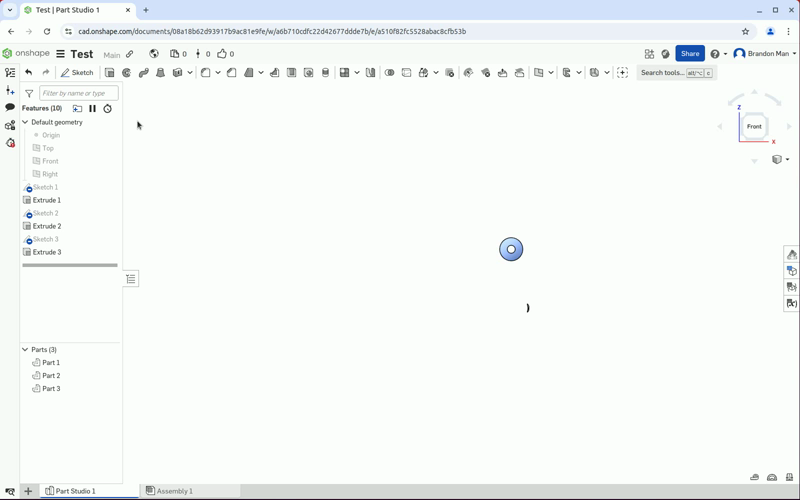
mouse_move(73, 189)
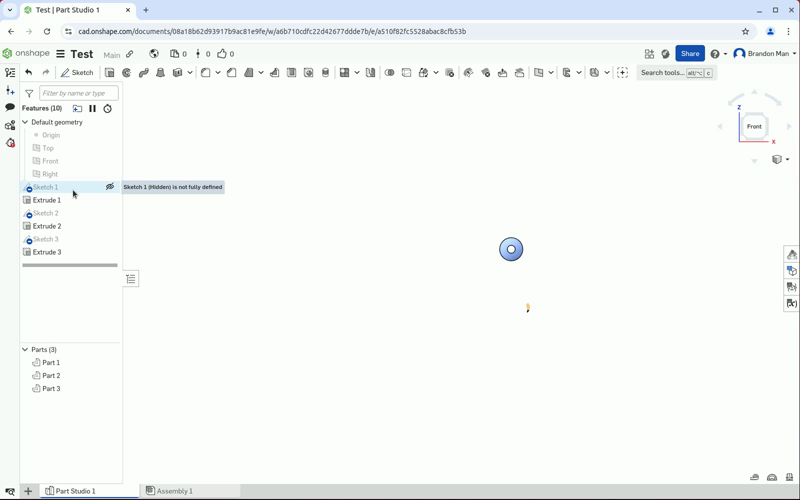
click(73, 189)
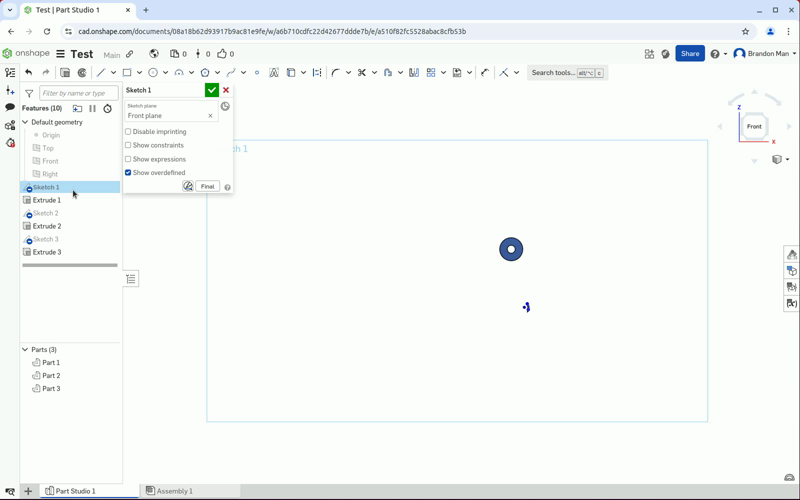
mouse_move(229, 92)
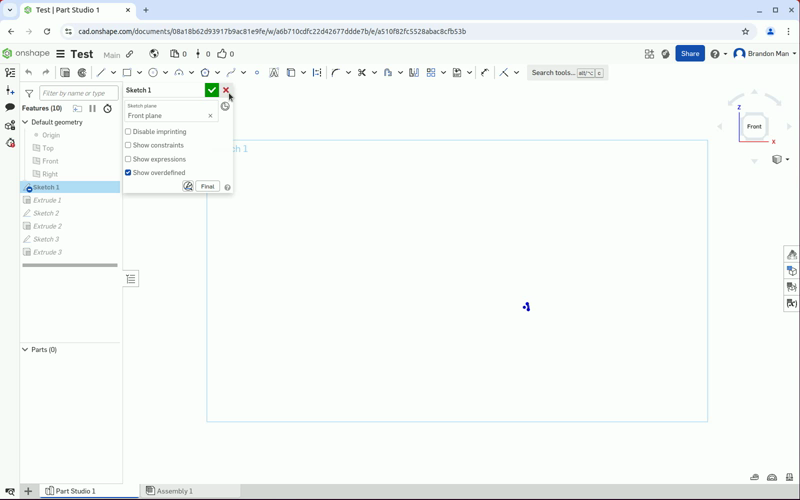
click(229, 92)
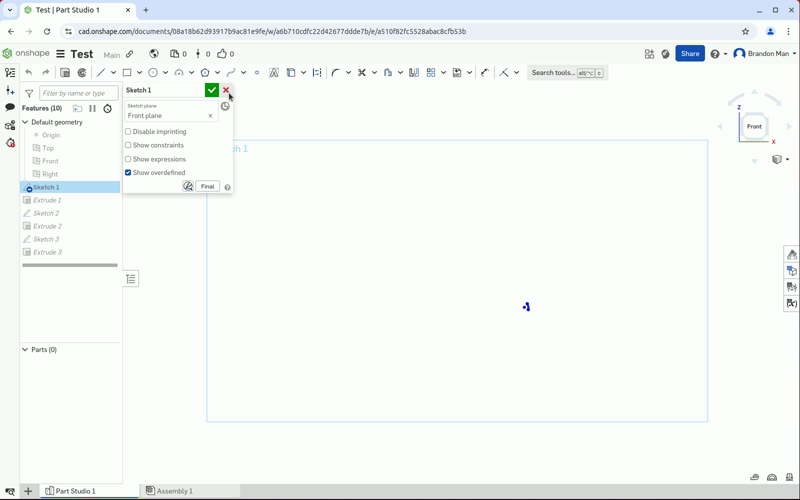
key(shift+s)
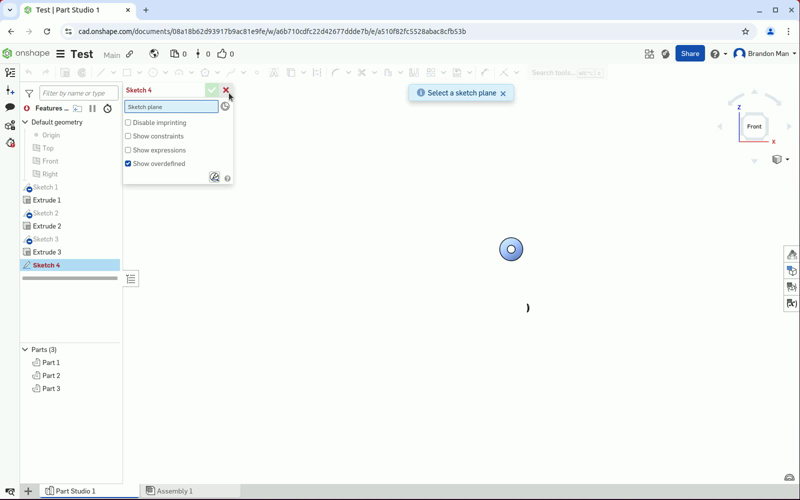
mouse_move(73, 163)
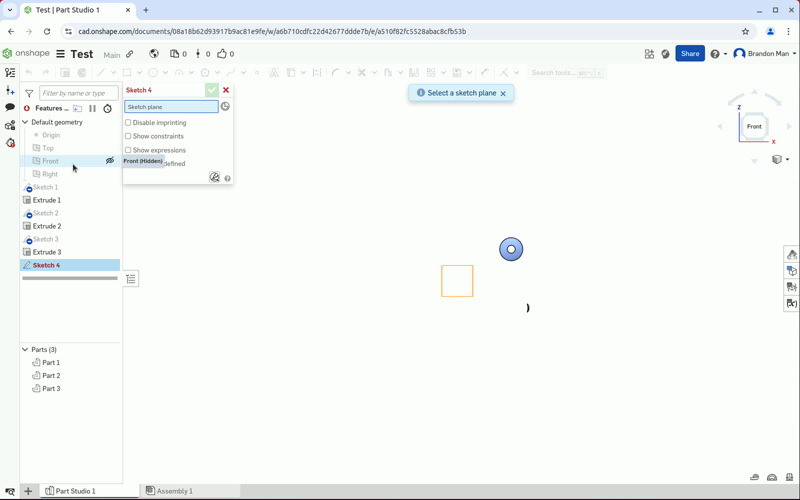
click(73, 163)
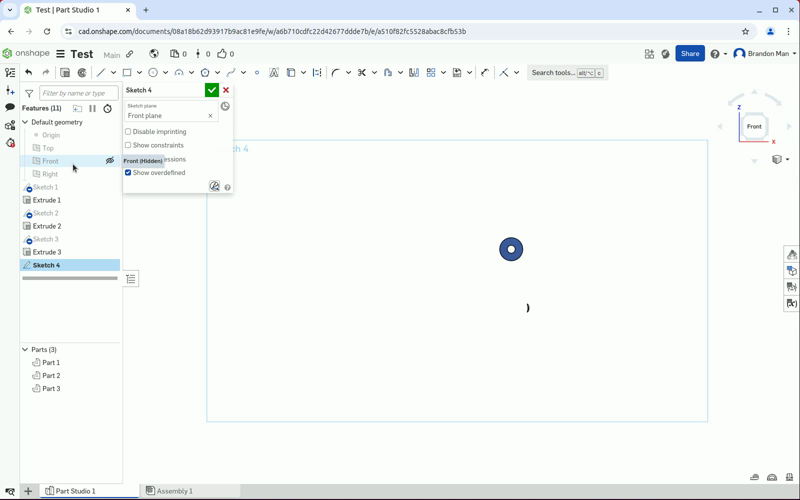
mouse_move(73, 352)
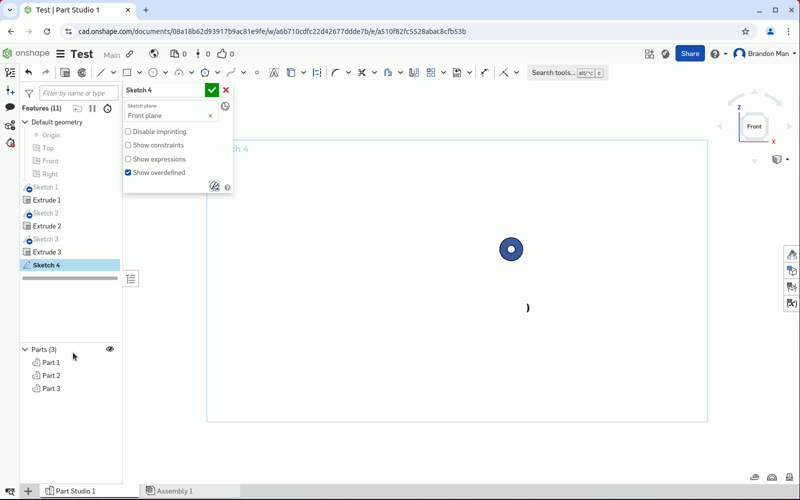
key(y)
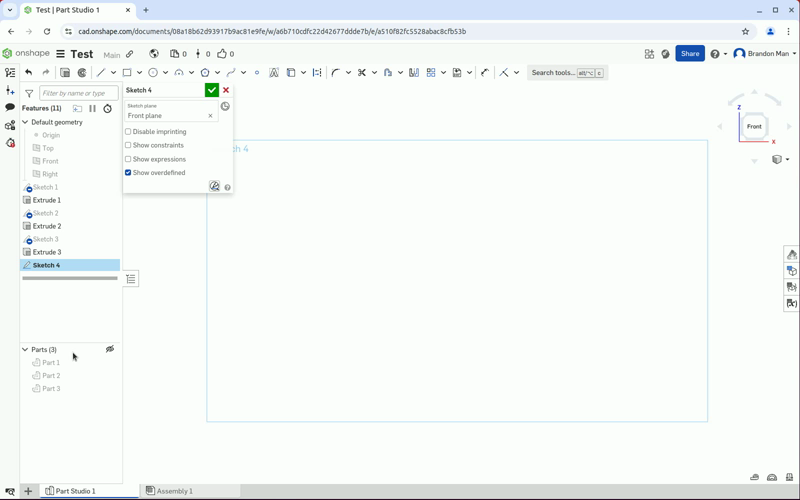
key(c)
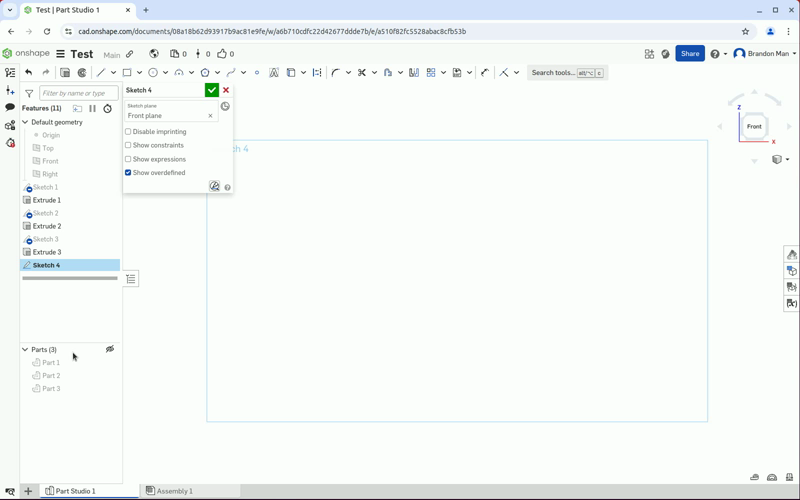
key_down(shift)
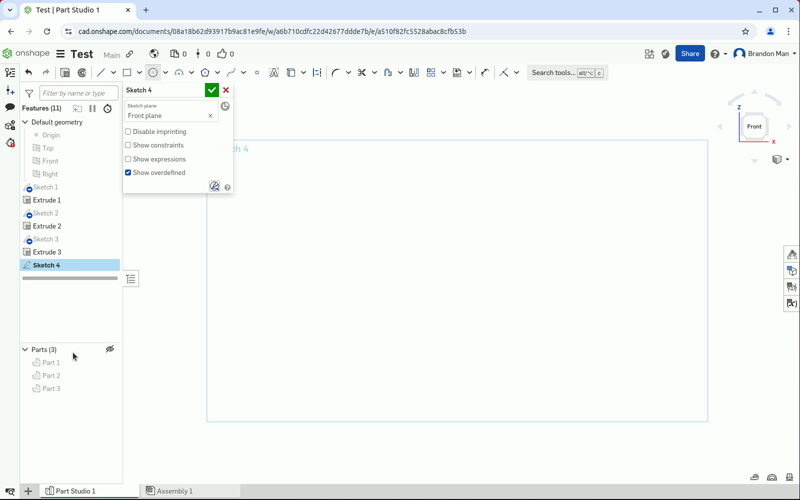
mouse_move(513, 382)
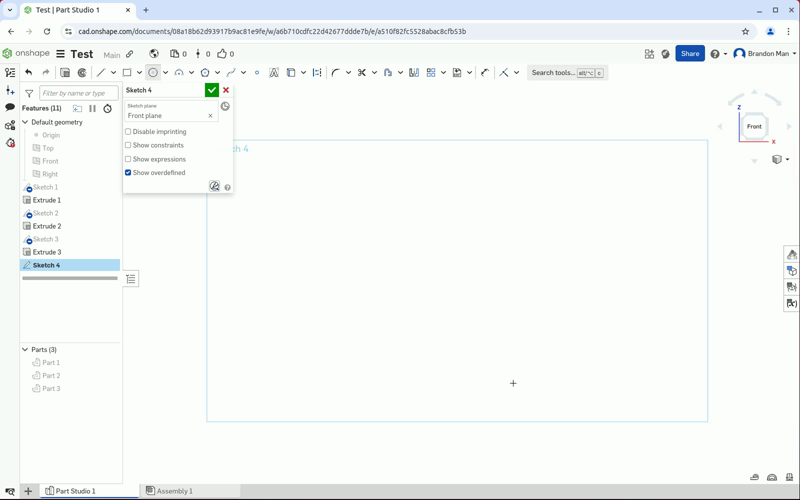
click(513, 382)
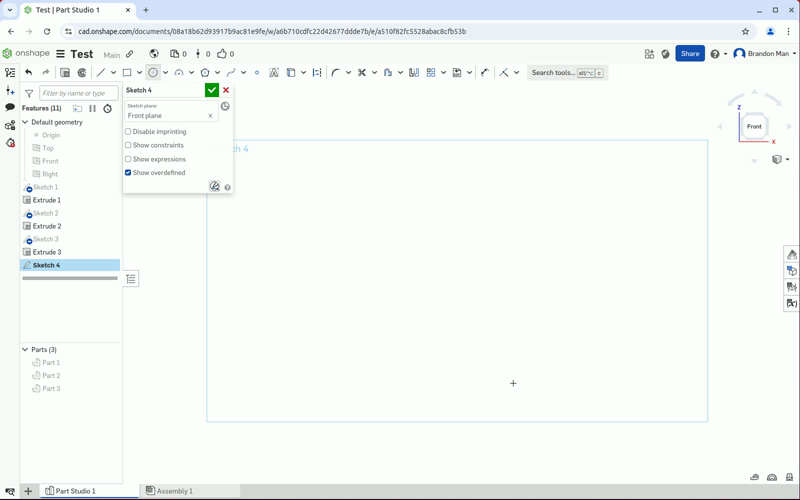
key_up(shift)
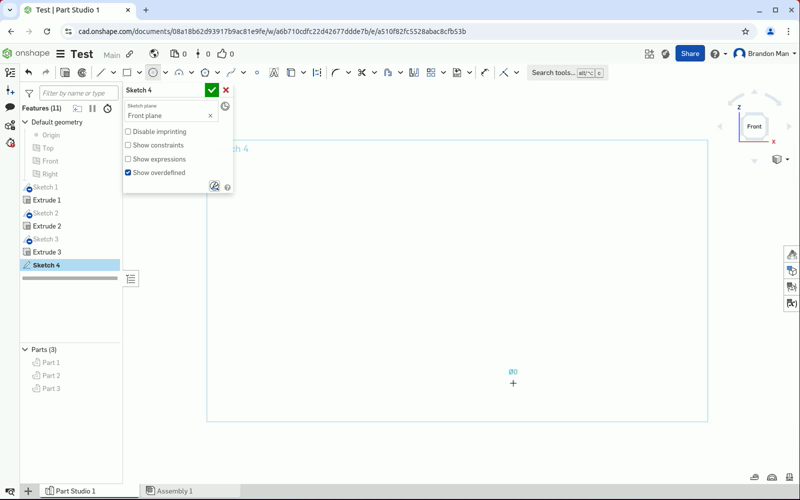
mouse_move(526, 382)
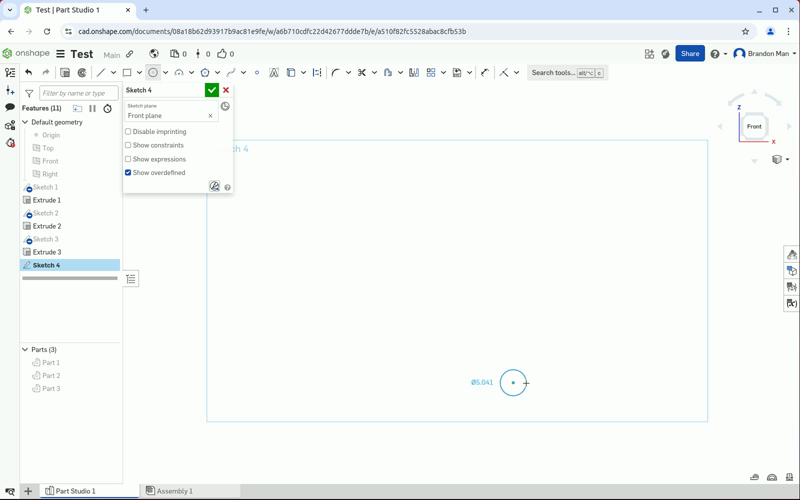
click(526, 382)
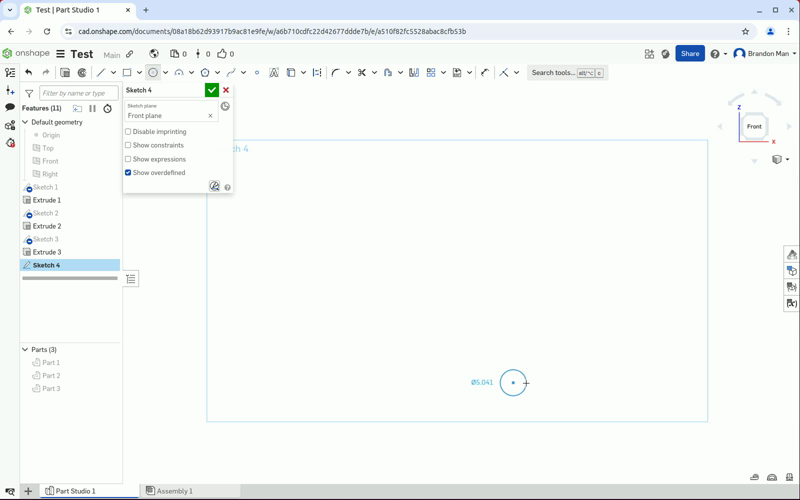
key(esc)
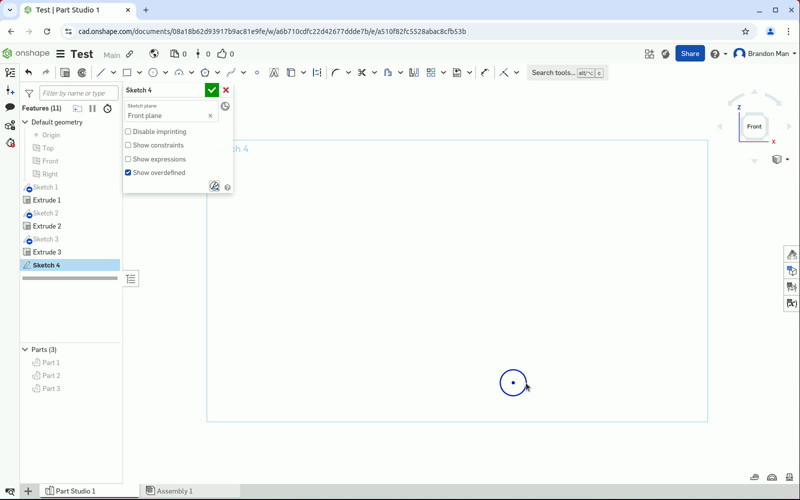
key(c)
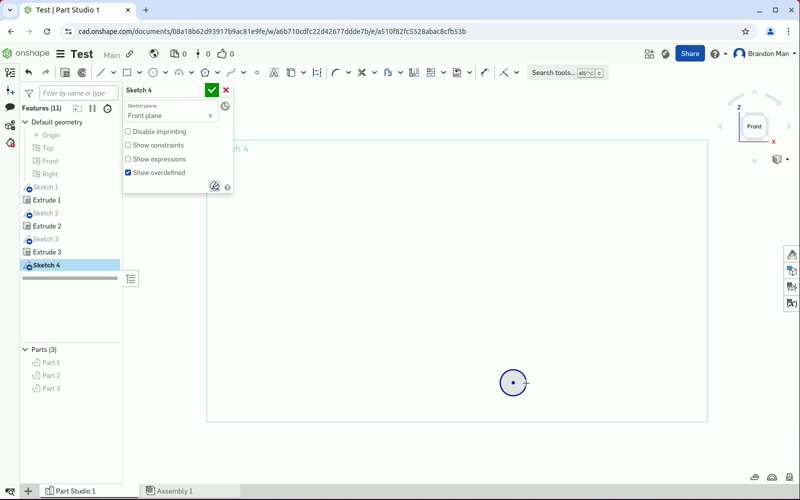
key_down(shift)
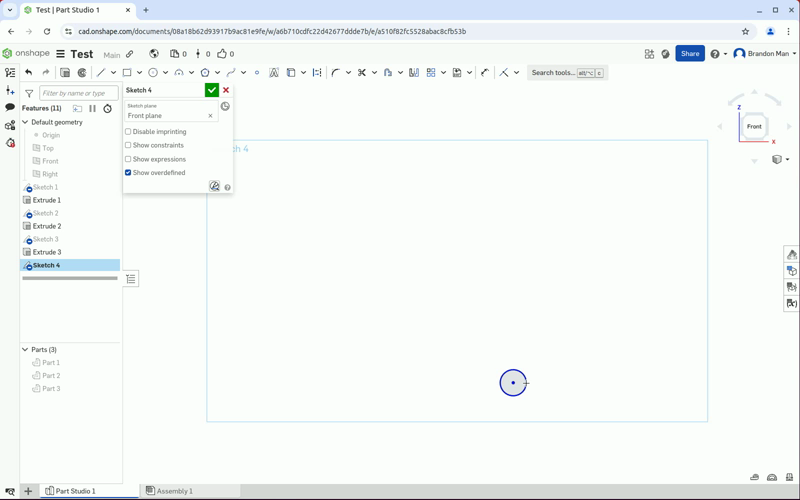
mouse_move(513, 382)
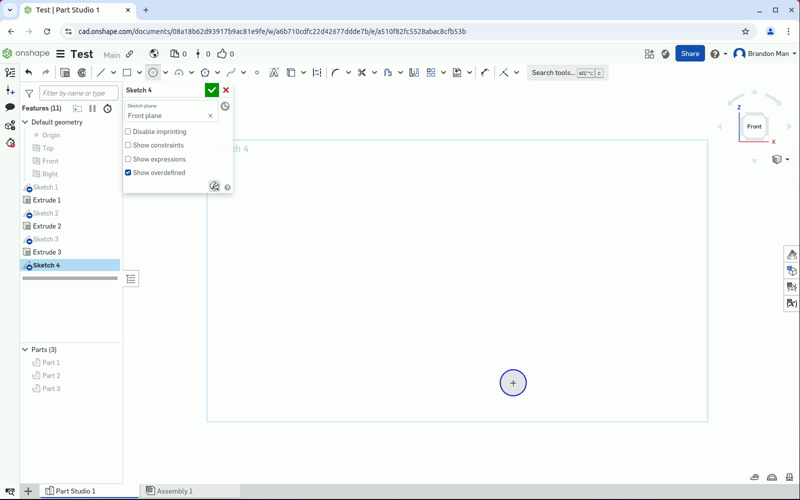
click(513, 382)
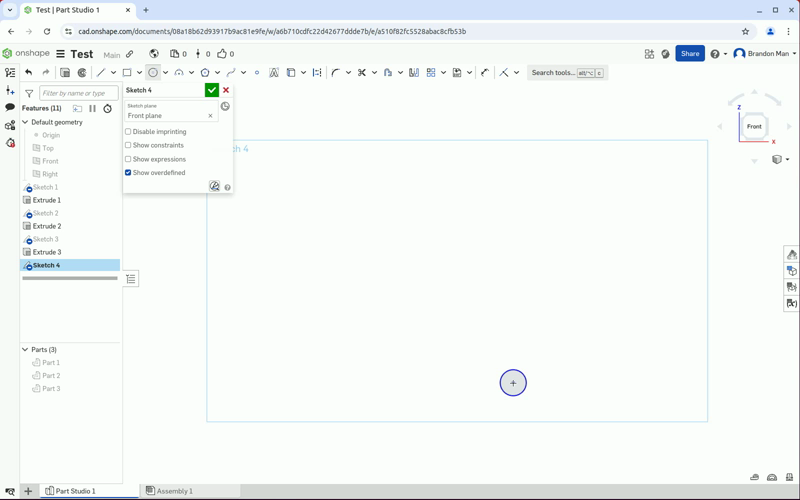
key_up(shift)
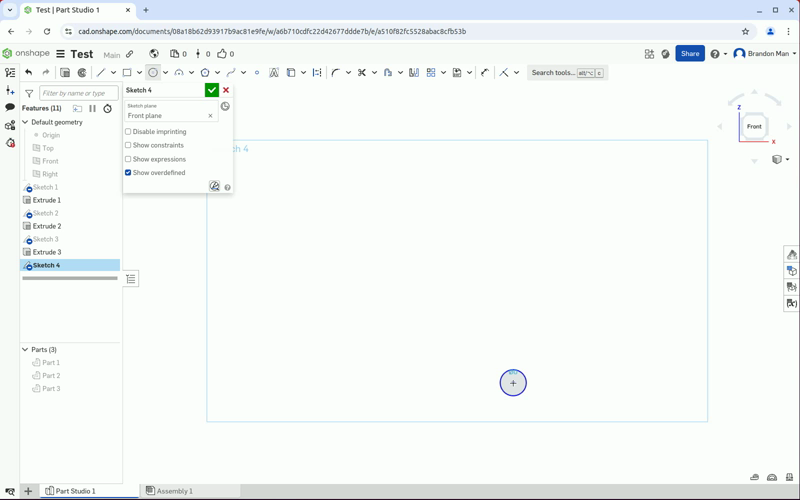
mouse_move(516, 382)
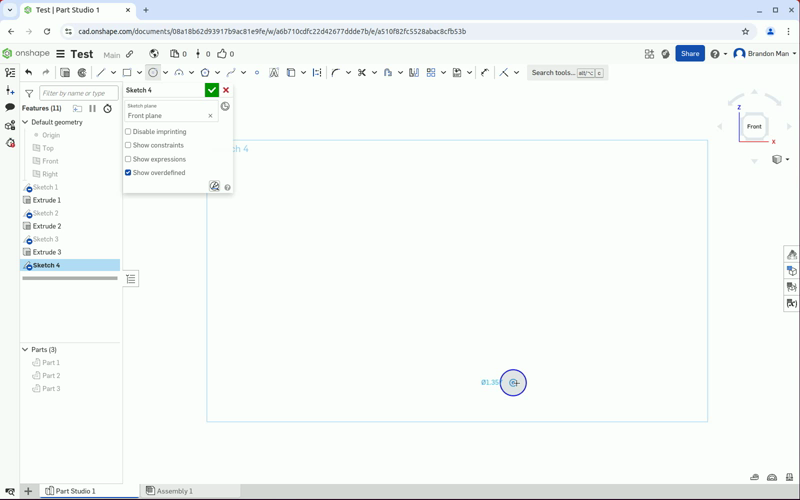
scroll(6)
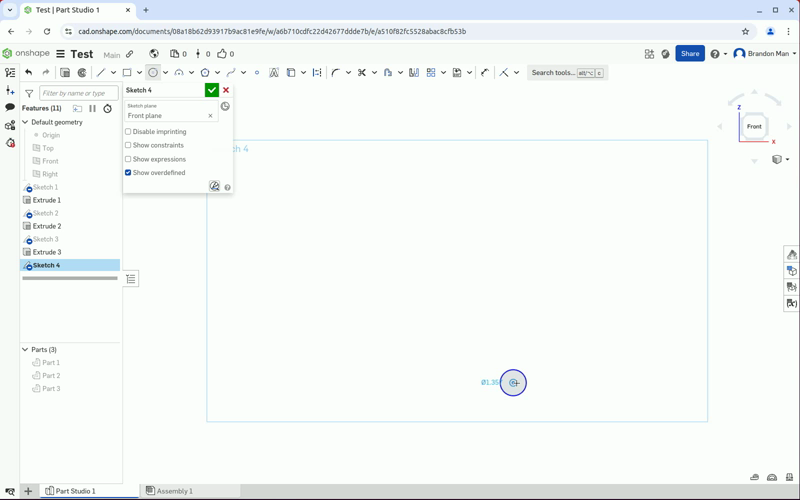
scroll(6)
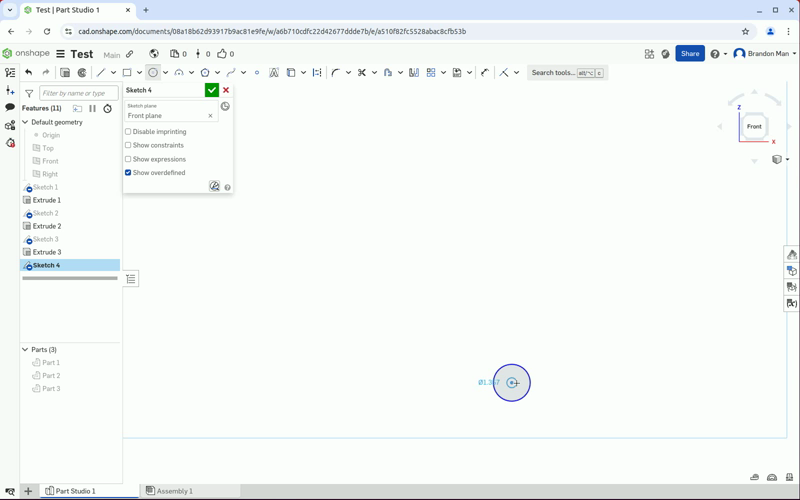
scroll(6)
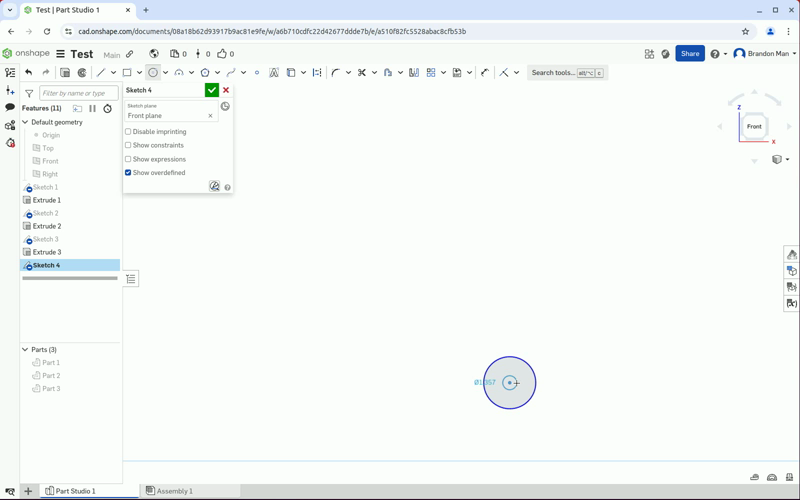
scroll(6)
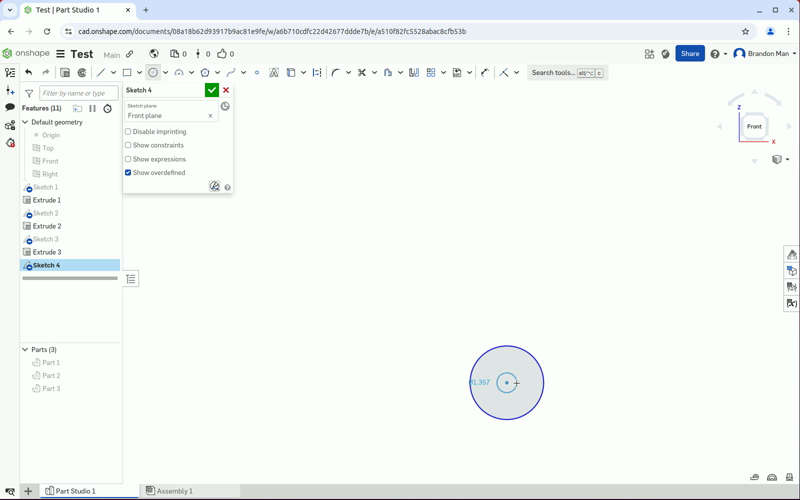
scroll(6)
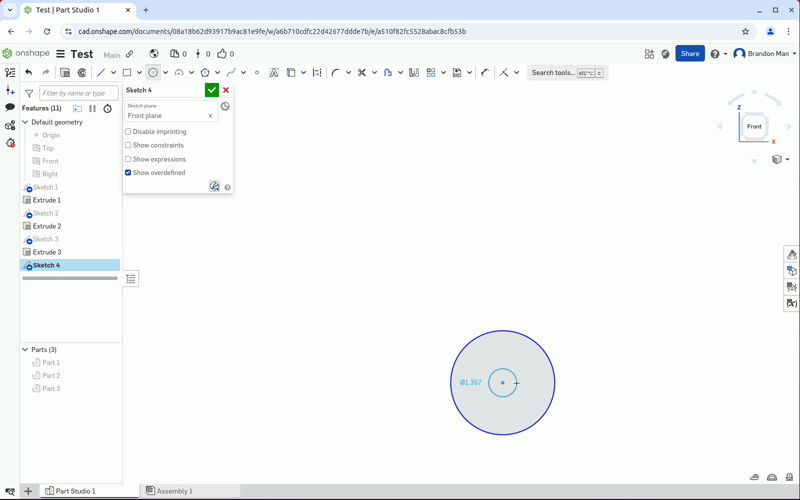
scroll(6)
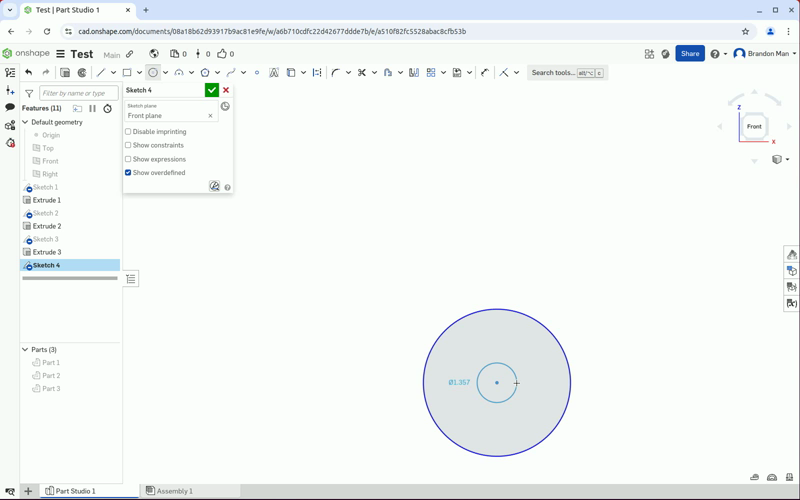
scroll(6)
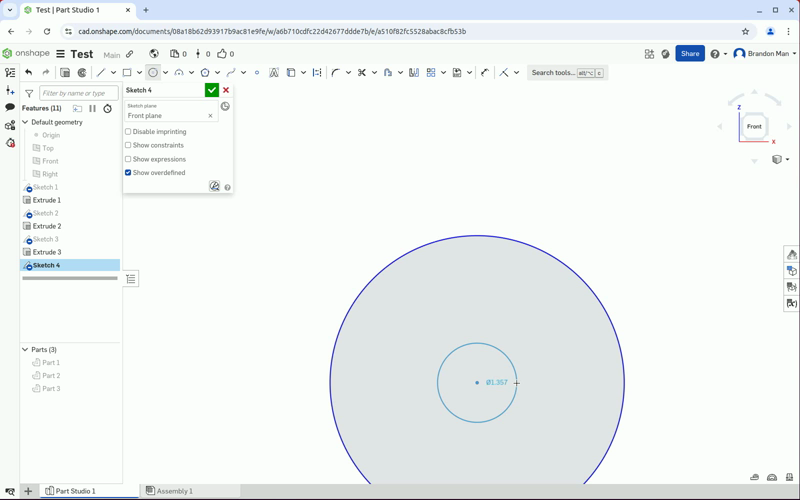
click(516, 382)
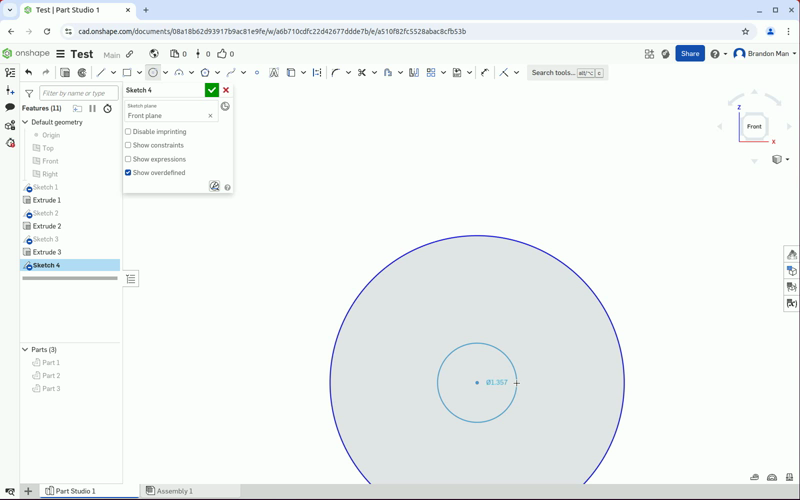
scroll(-6)
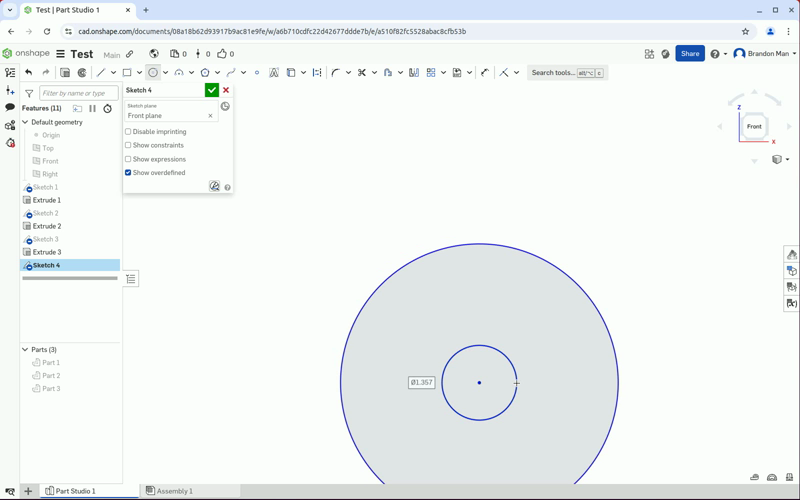
scroll(-6)
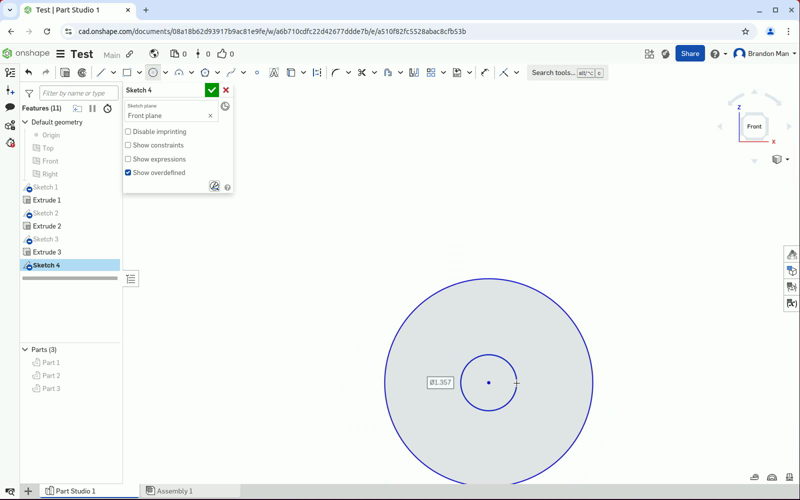
scroll(-6)
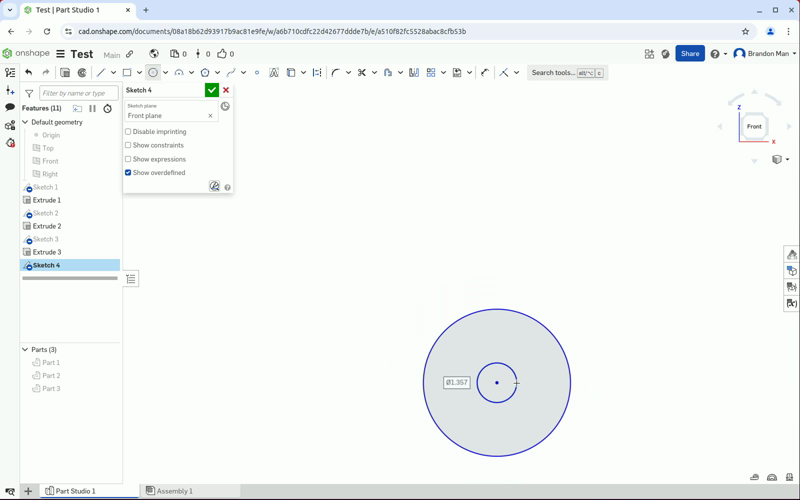
scroll(-6)
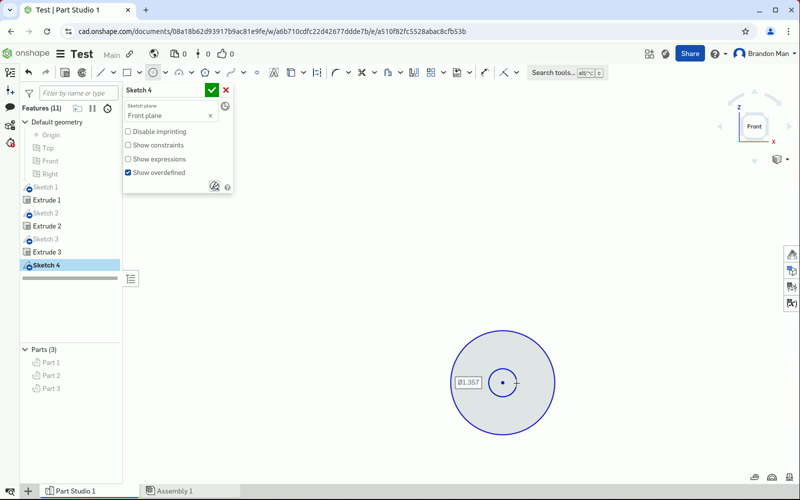
scroll(-6)
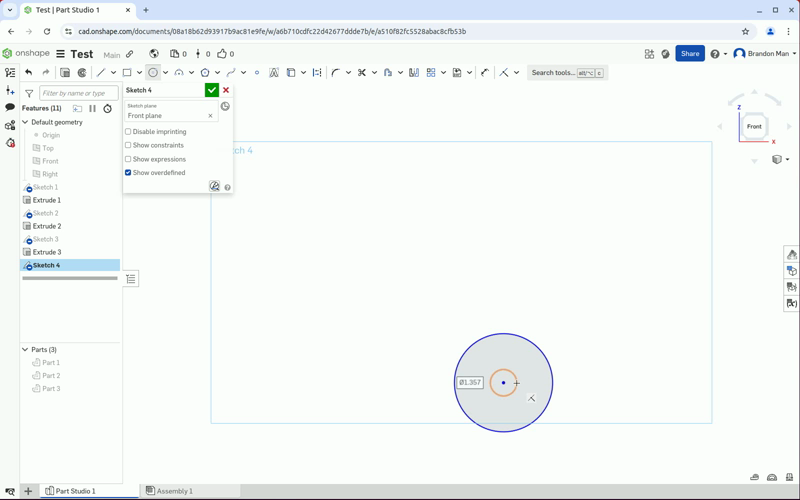
scroll(-6)
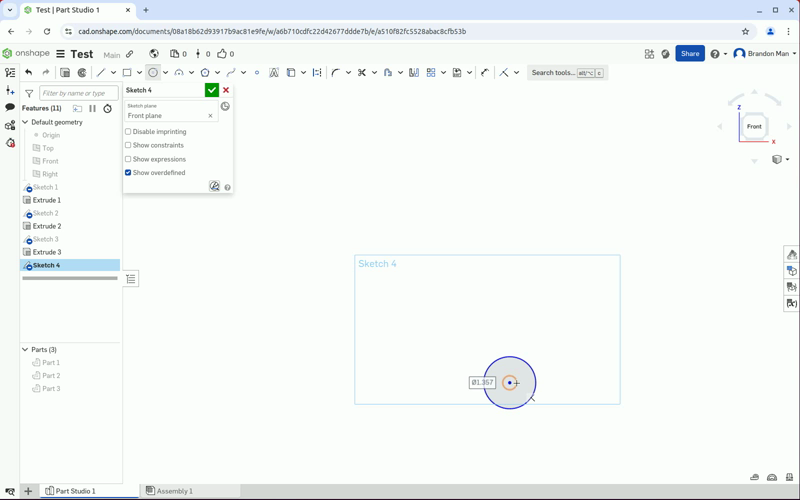
scroll(-6)
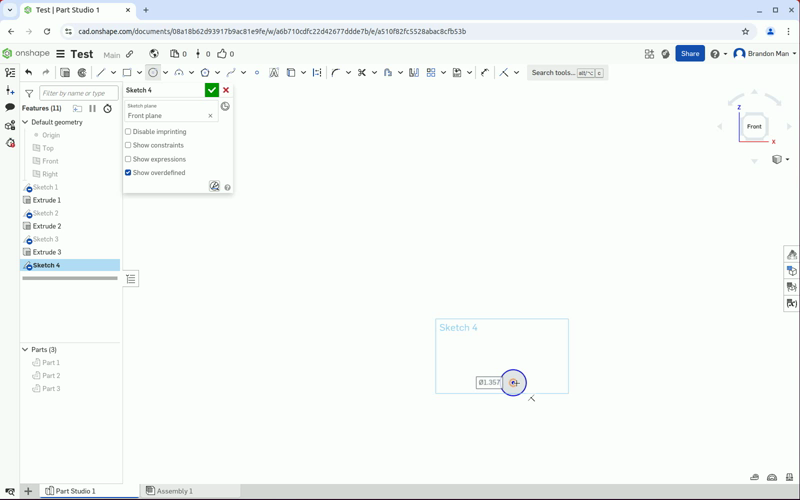
key(esc)
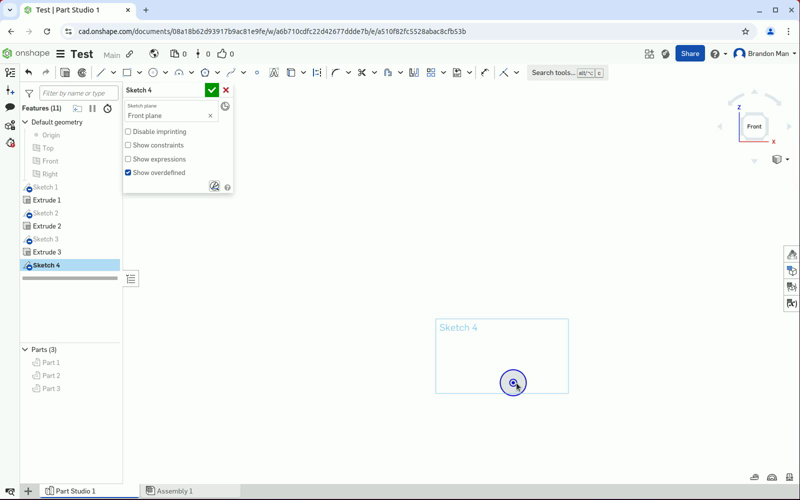
mouse_move(506, 377)
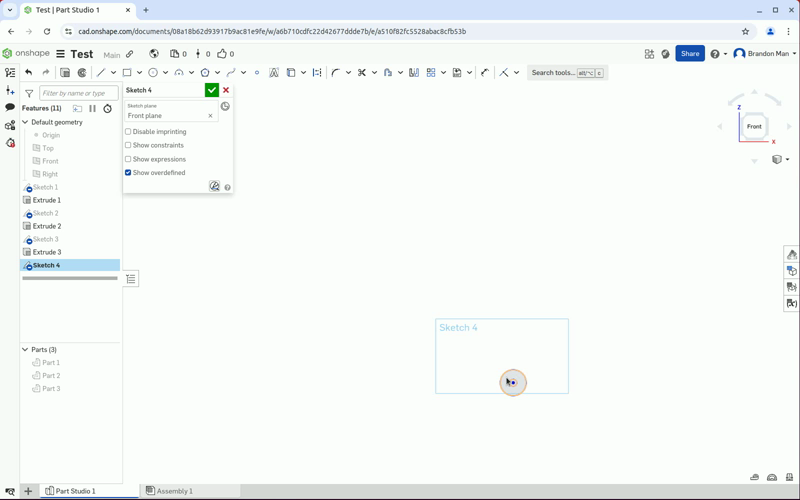
scroll(6)
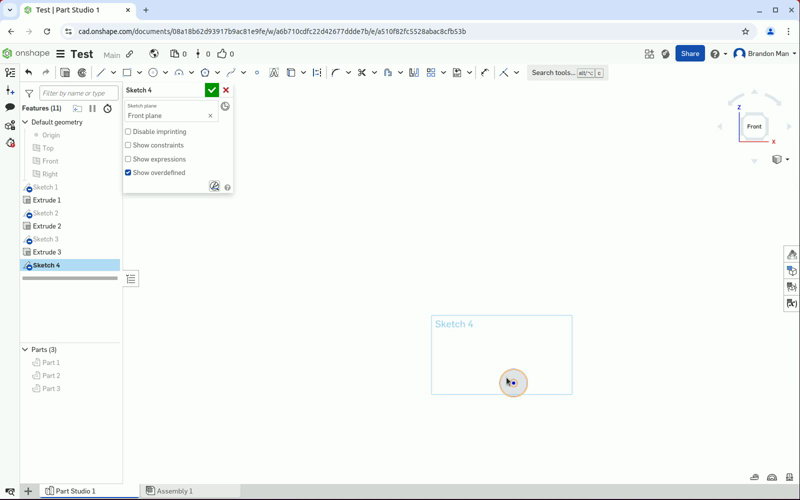
scroll(6)
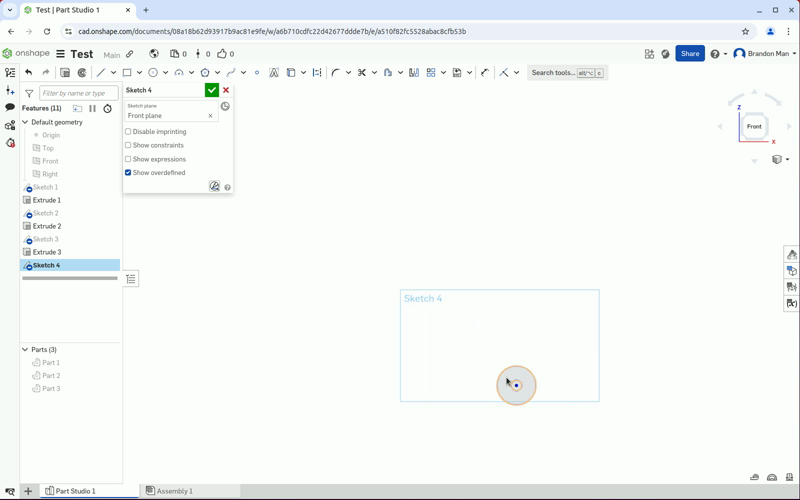
scroll(6)
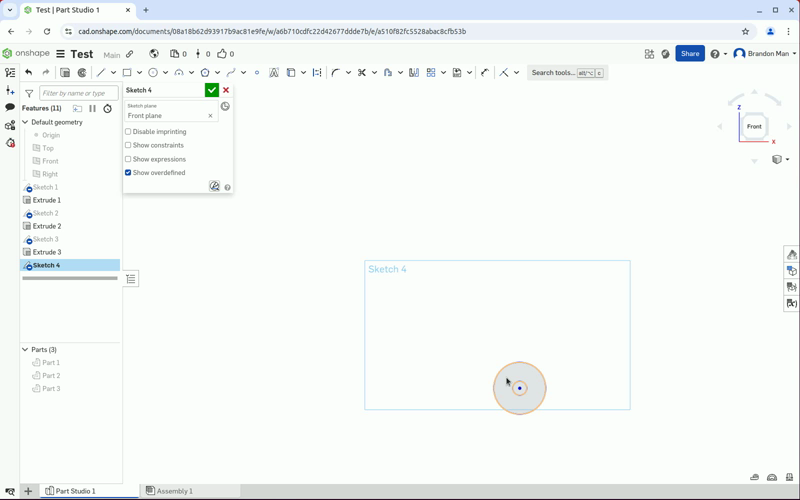
scroll(6)
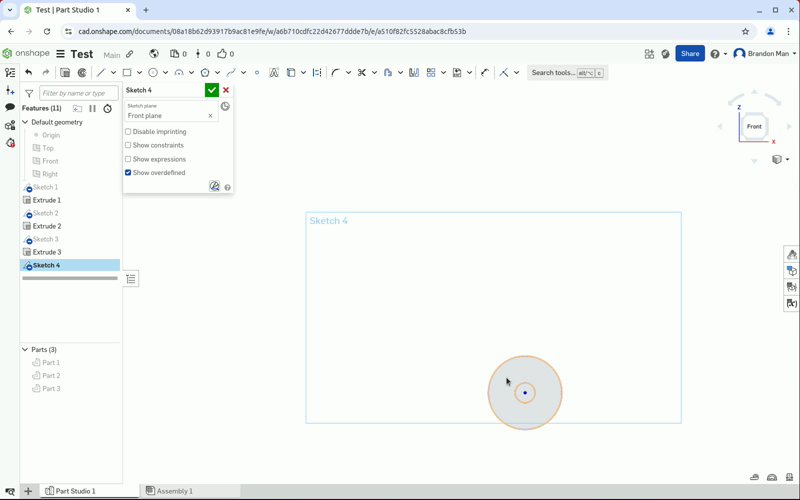
scroll(6)
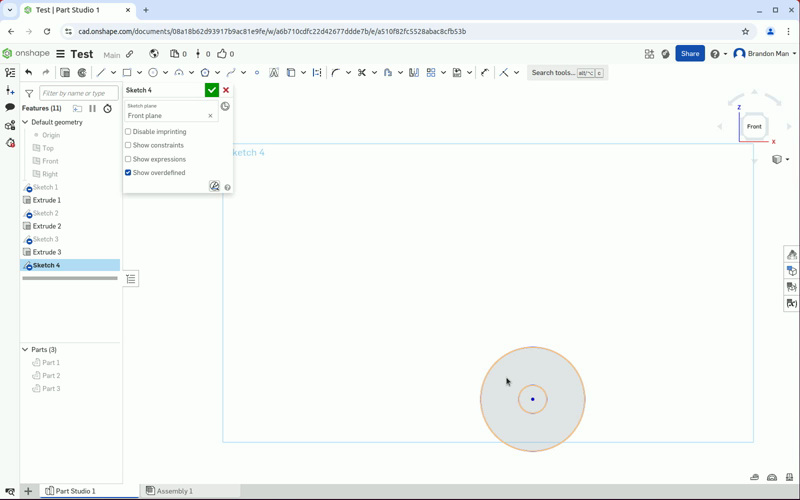
scroll(6)
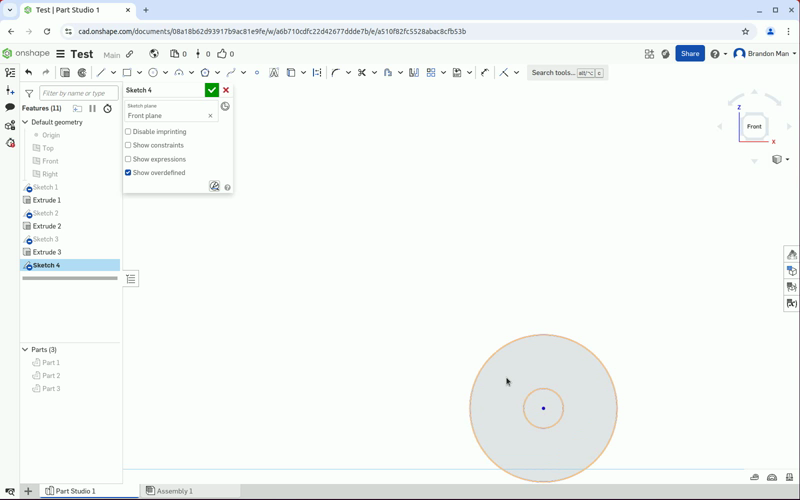
scroll(6)
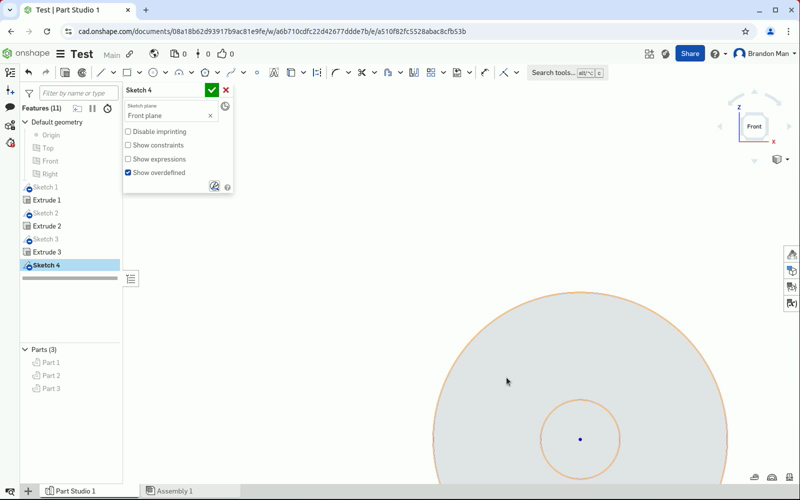
click(506, 377)
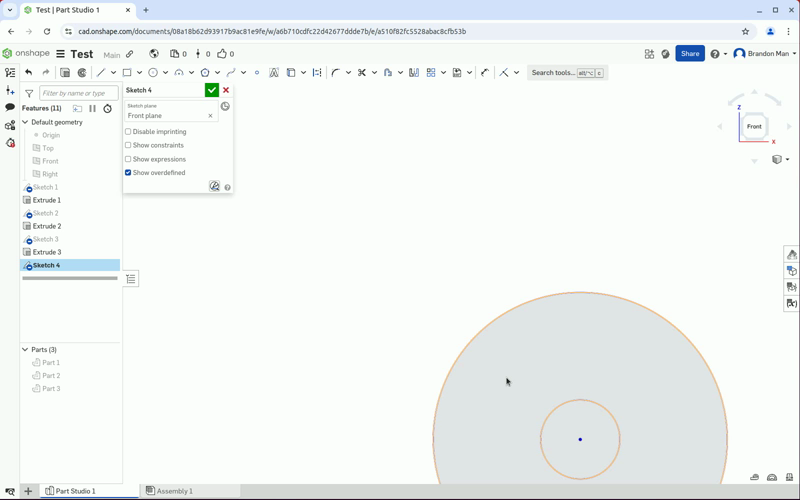
scroll(-6)
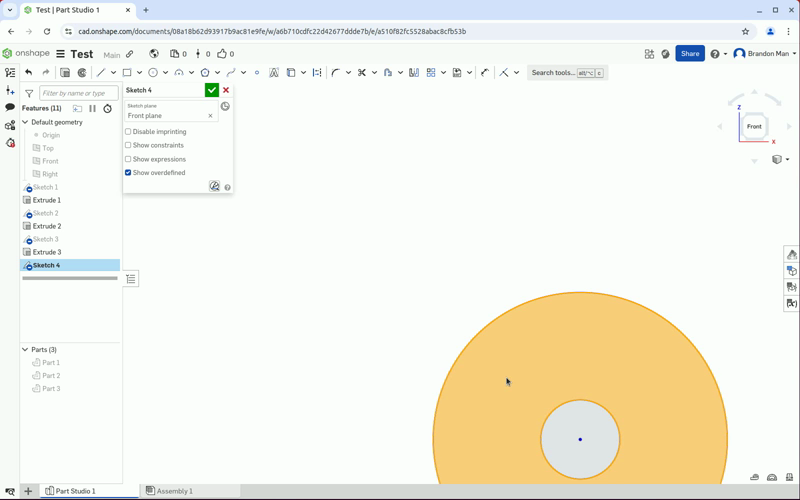
scroll(-6)
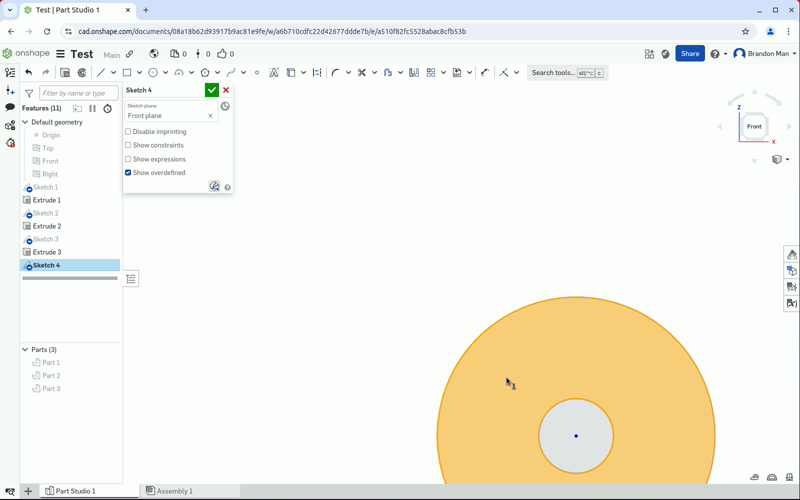
scroll(-6)
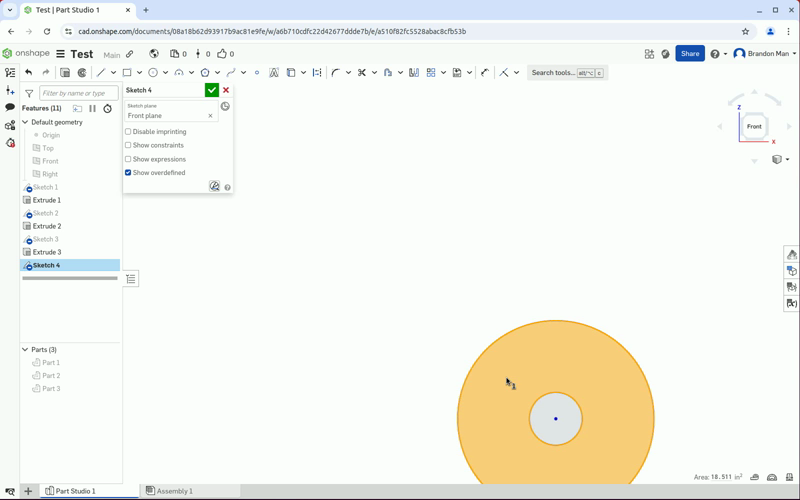
scroll(-6)
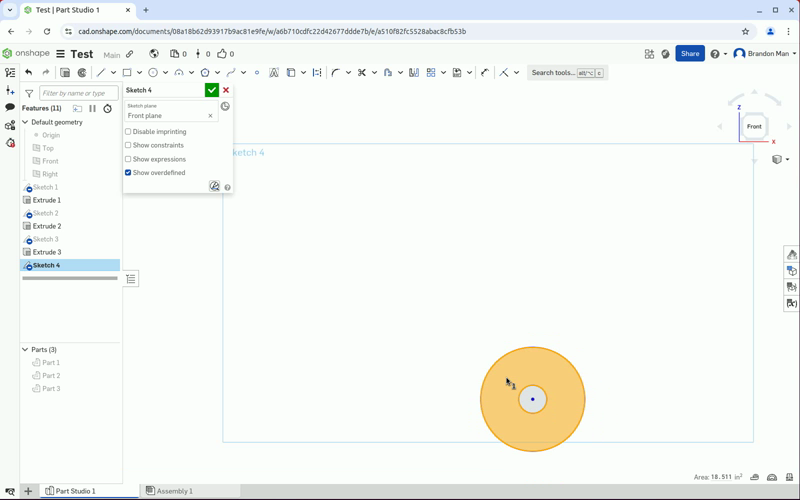
scroll(-6)
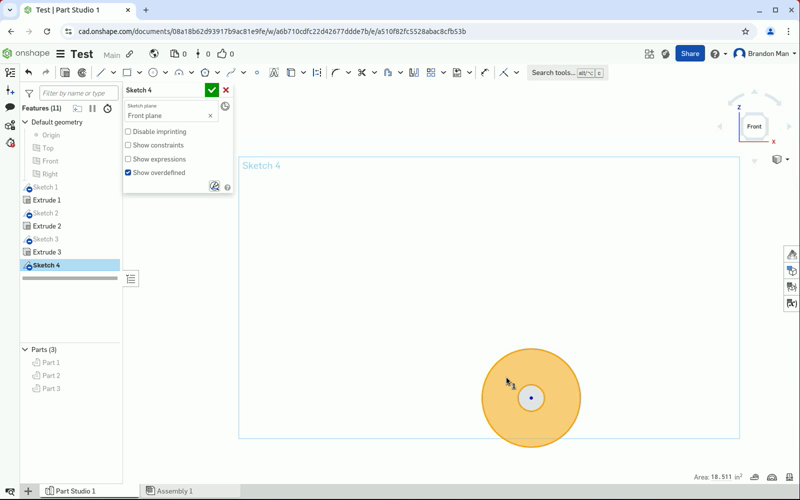
scroll(-6)
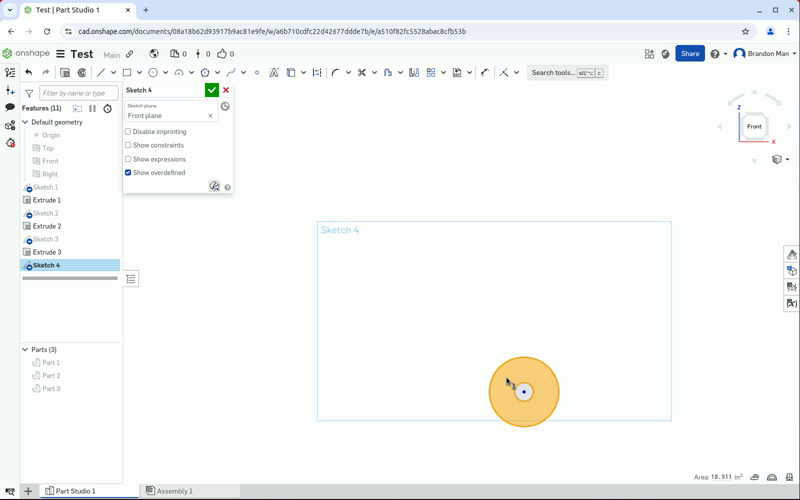
scroll(-6)
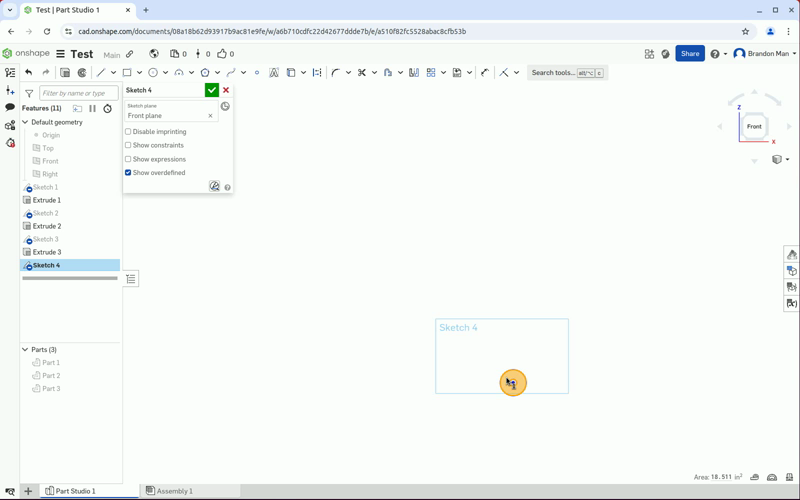
mouse_move(73, 352)
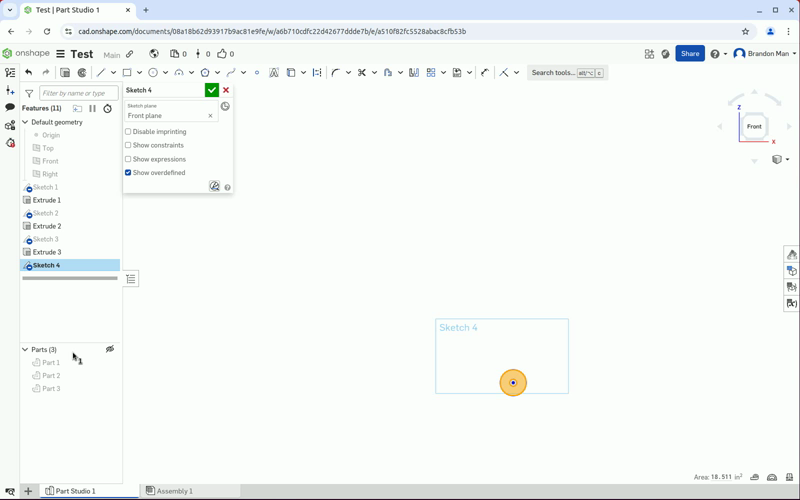
key(shift+y)
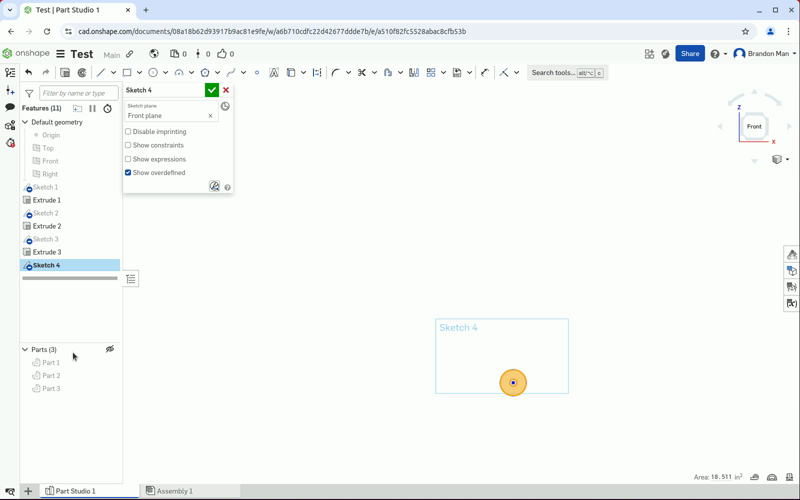
key(shift+e)
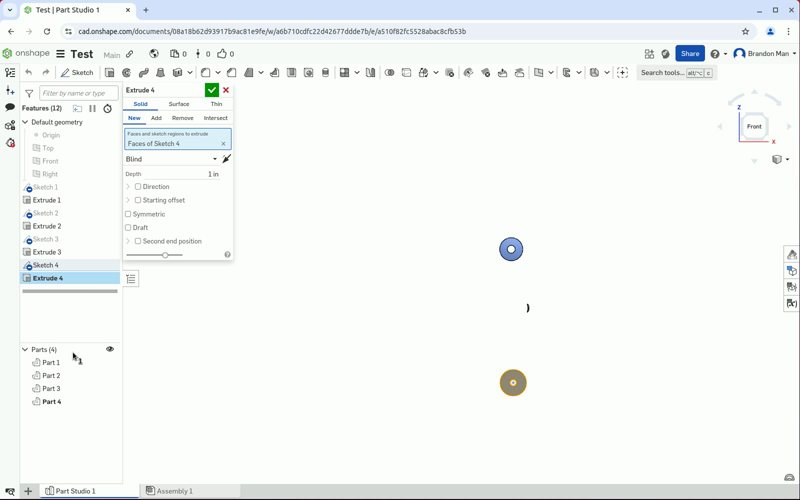
mouse_move(143, 106)
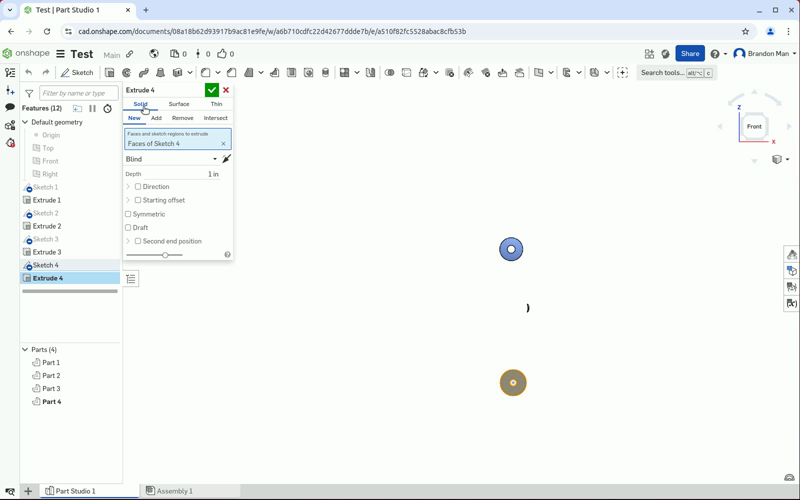
click(143, 106)
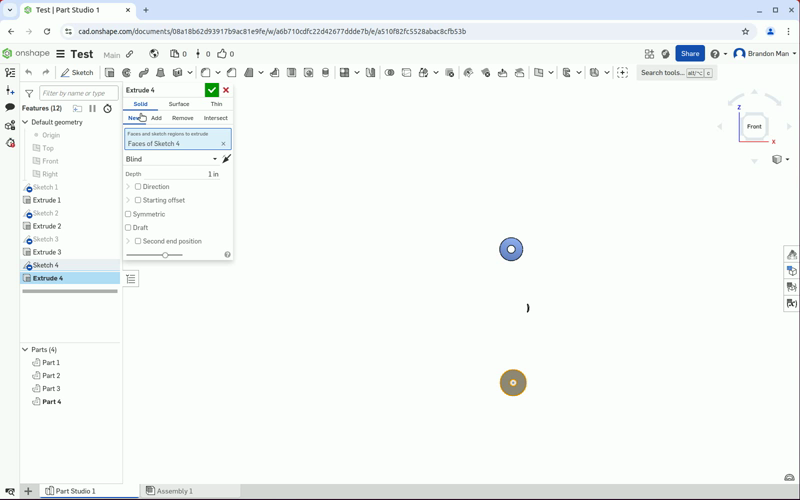
mouse_move(137, 120)
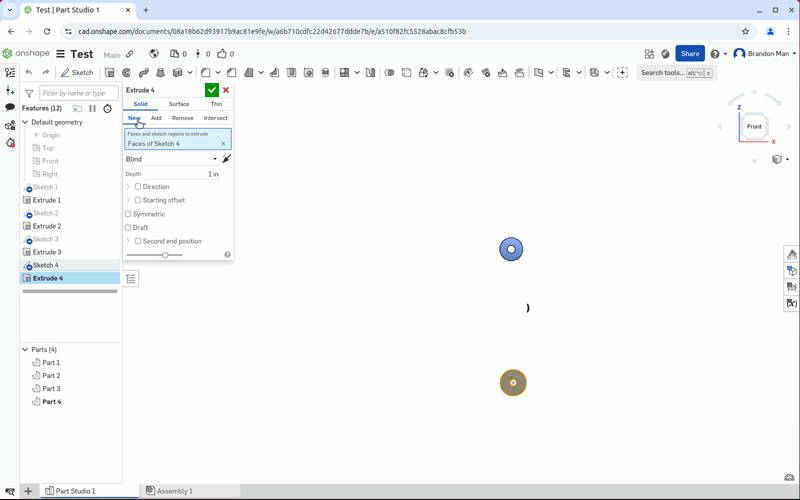
click(137, 120)
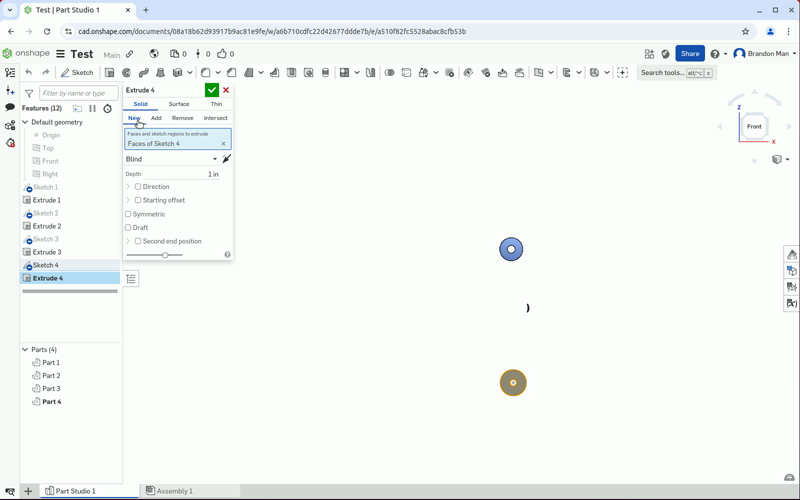
key(tab, 4)
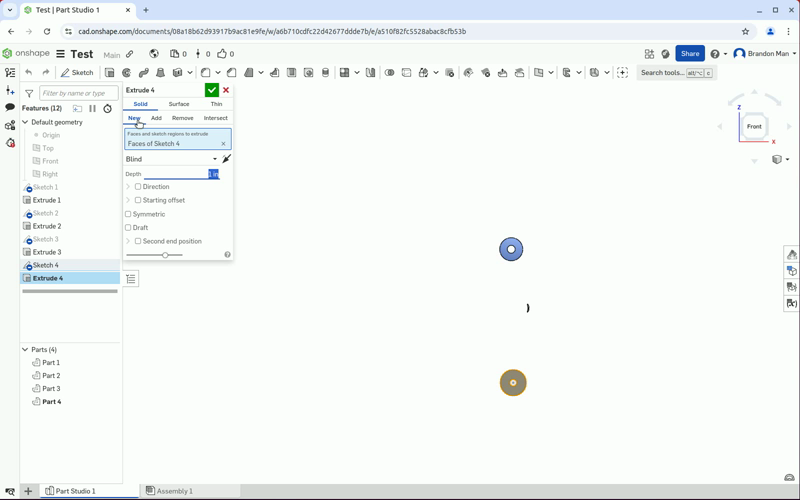
text(0.722)
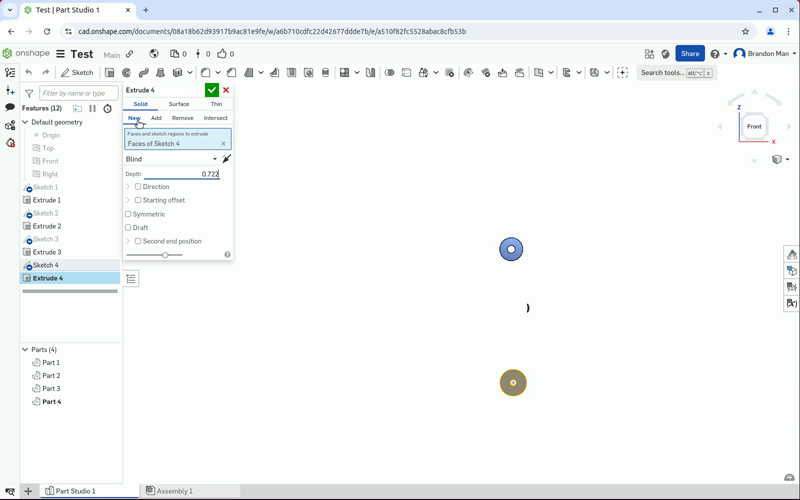
key(enter)
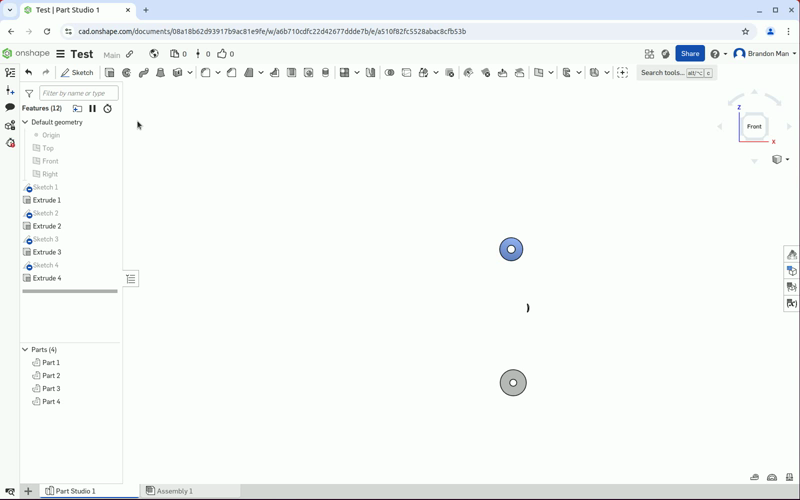
key(shift+h)
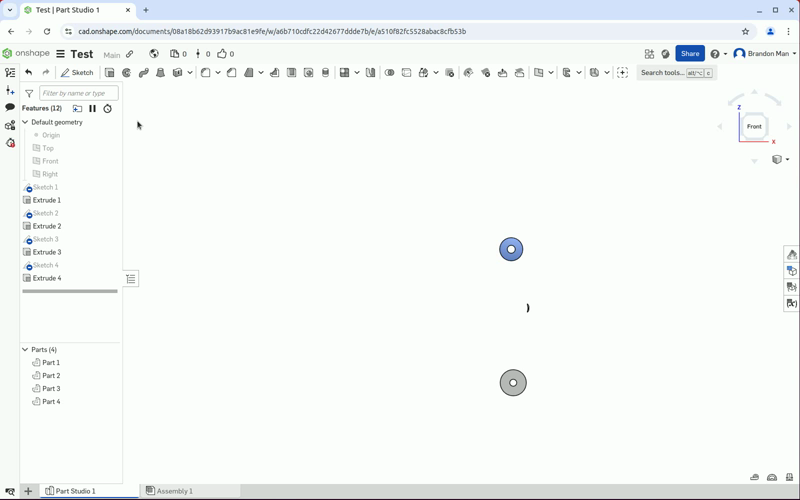
key(shift+h)
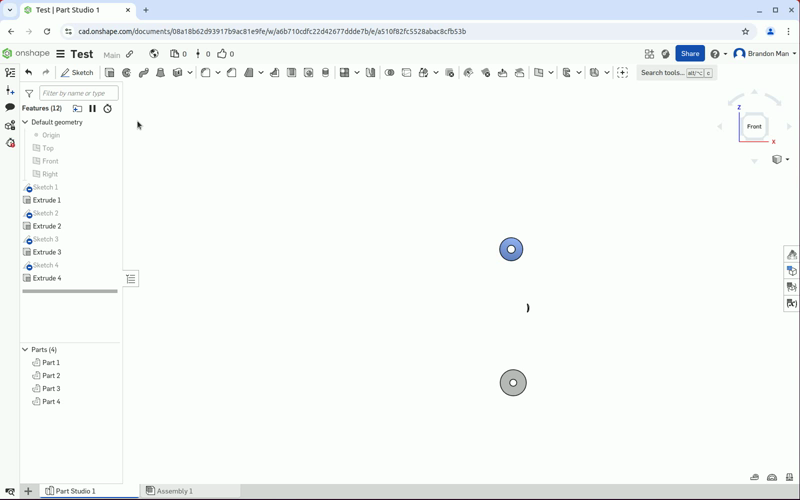
mouse_move(73, 189)
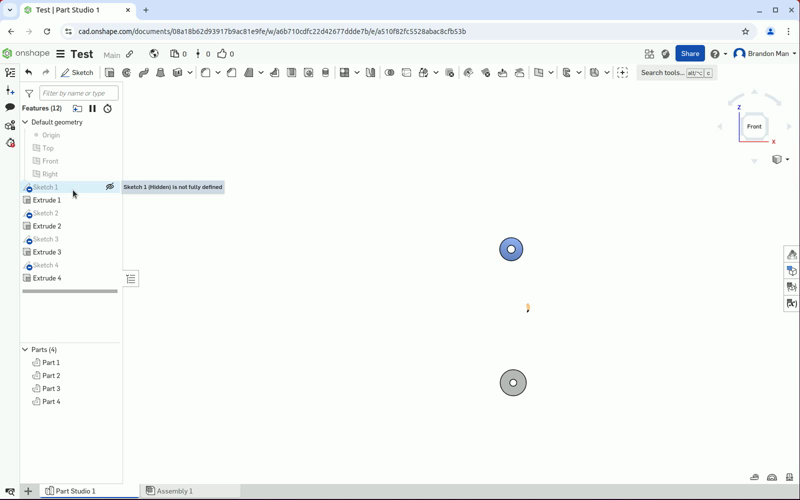
click(73, 189)
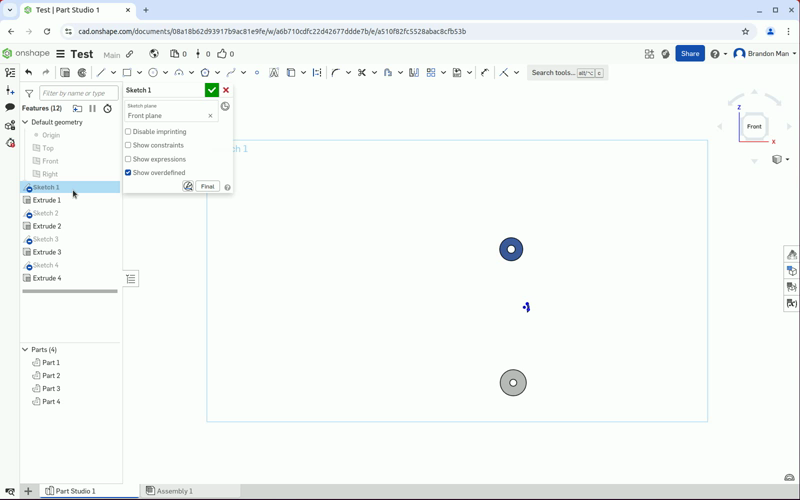
mouse_move(229, 92)
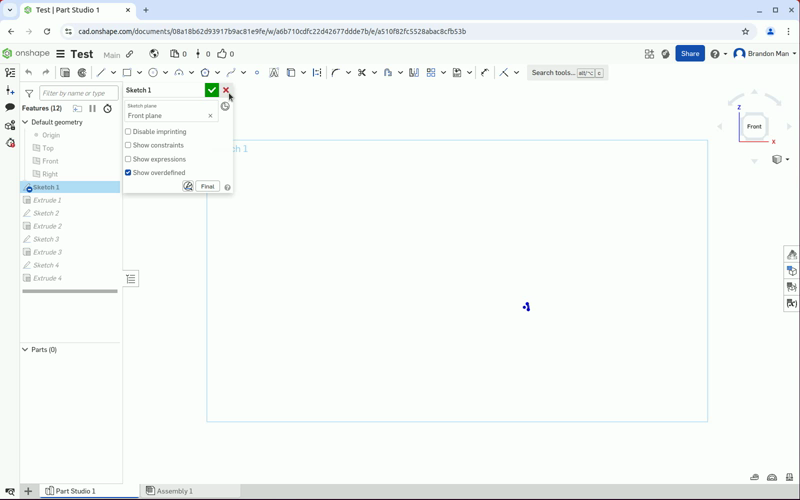
click(229, 92)
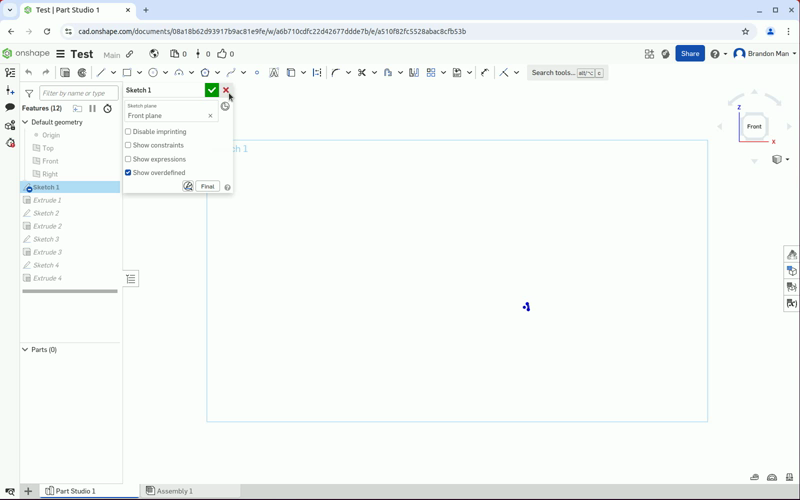
key(shift+s)
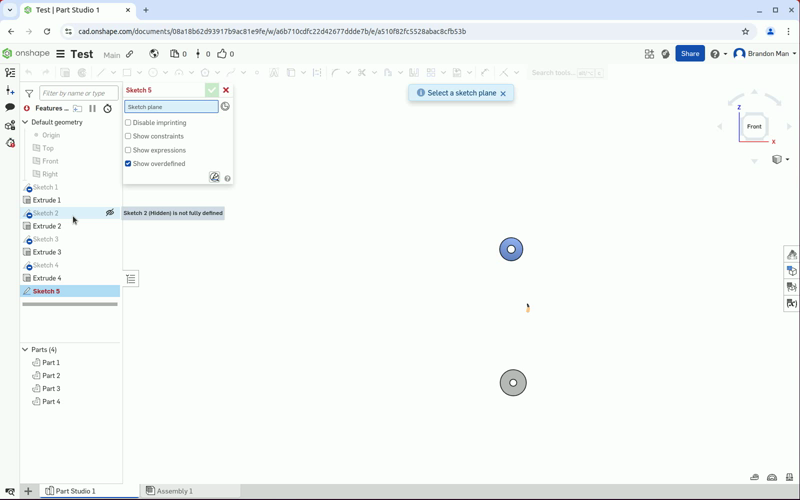
scroll(3)
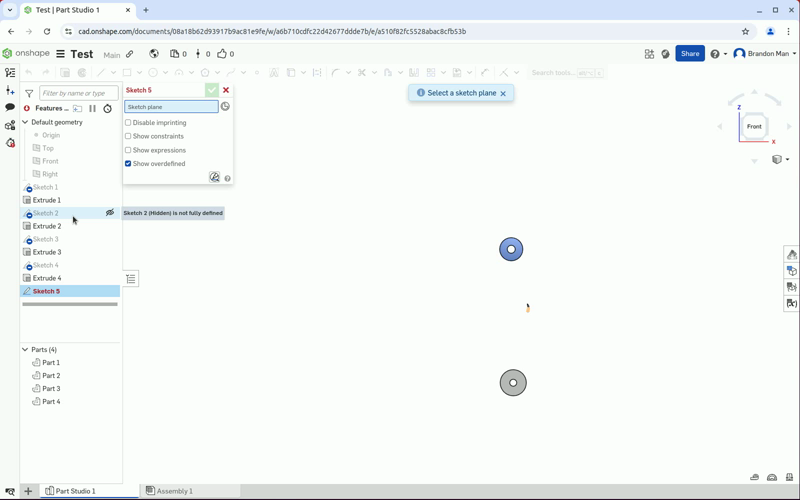
mouse_move(73, 163)
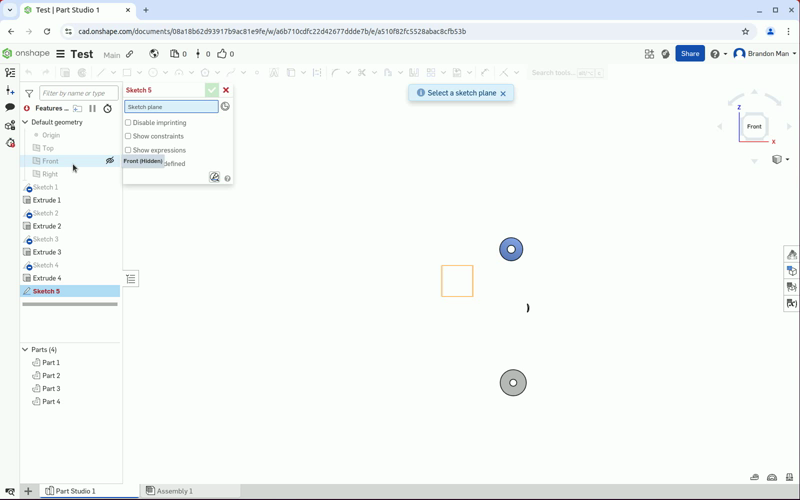
click(73, 163)
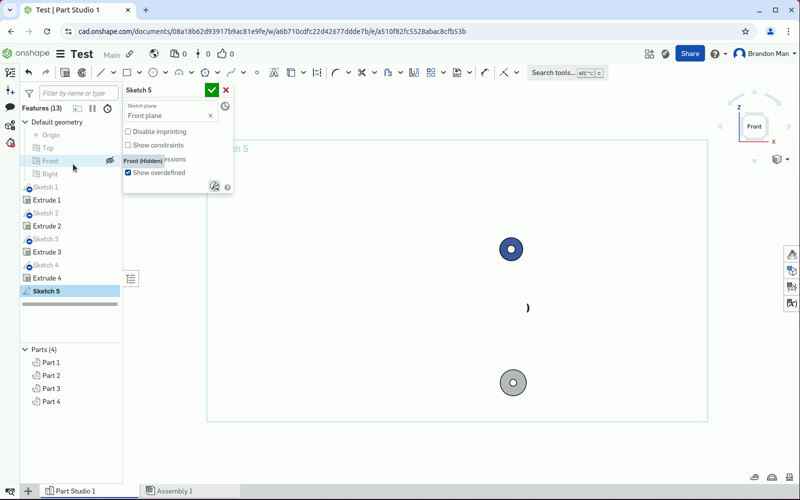
mouse_move(73, 352)
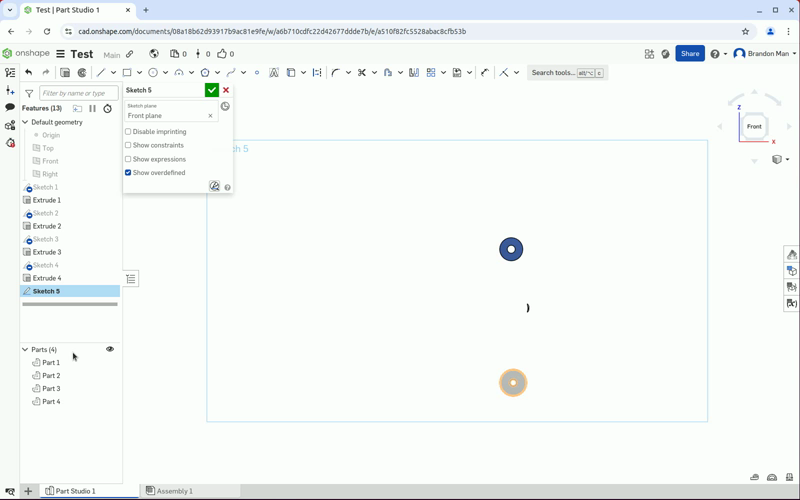
key(y)
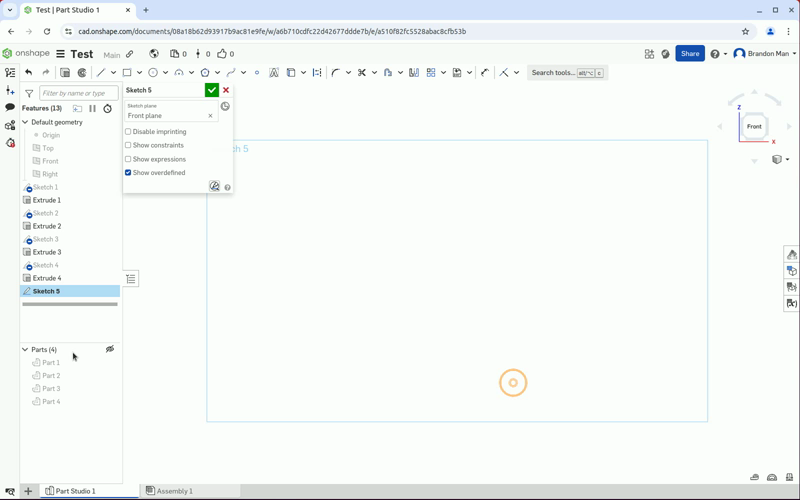
key(c)
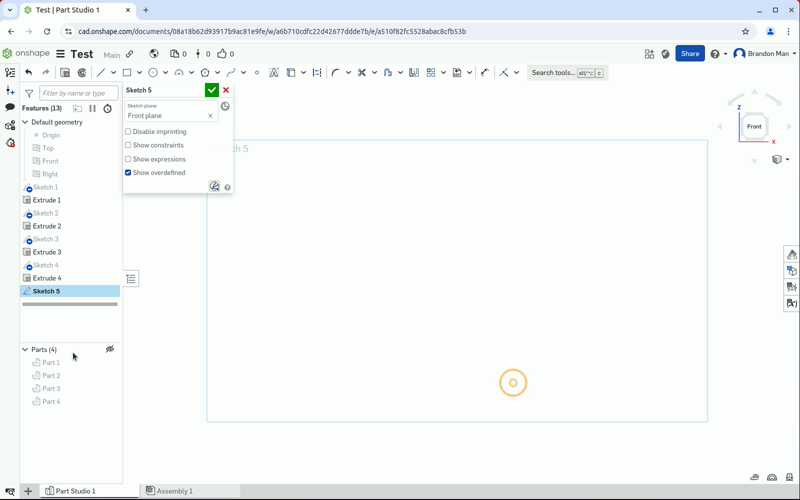
key_down(shift)
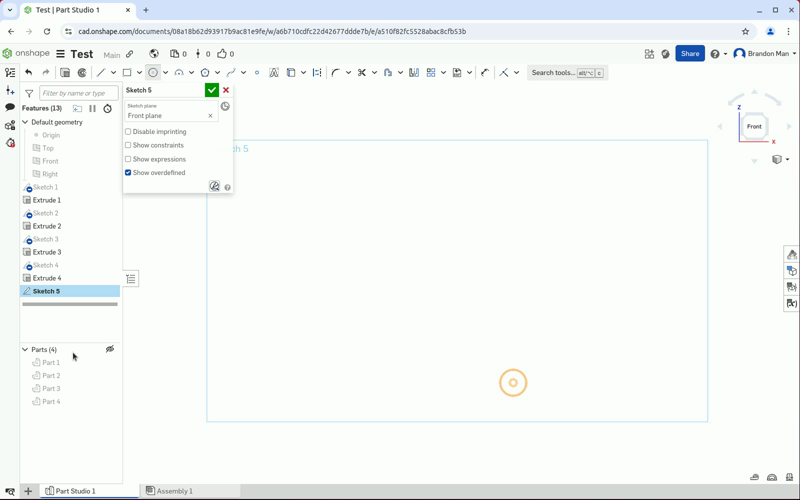
mouse_move(564, 384)
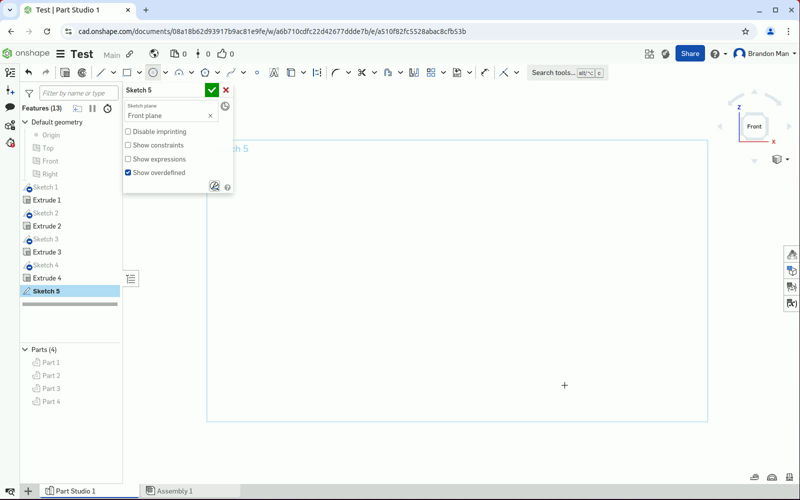
click(564, 384)
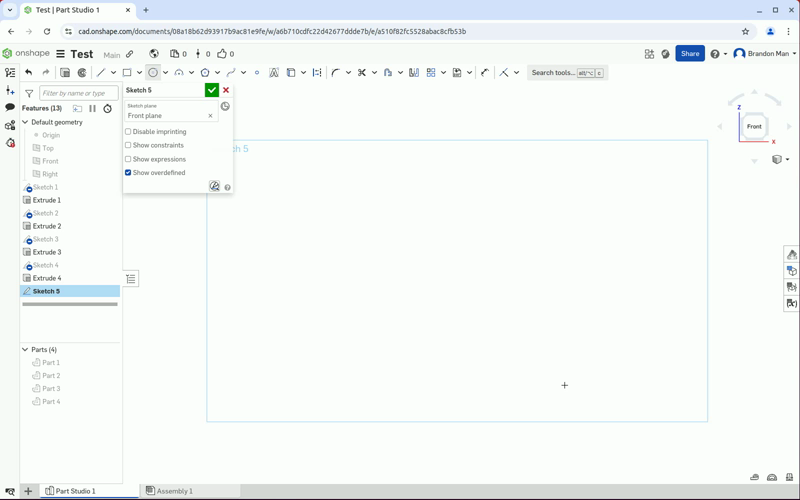
key_up(shift)
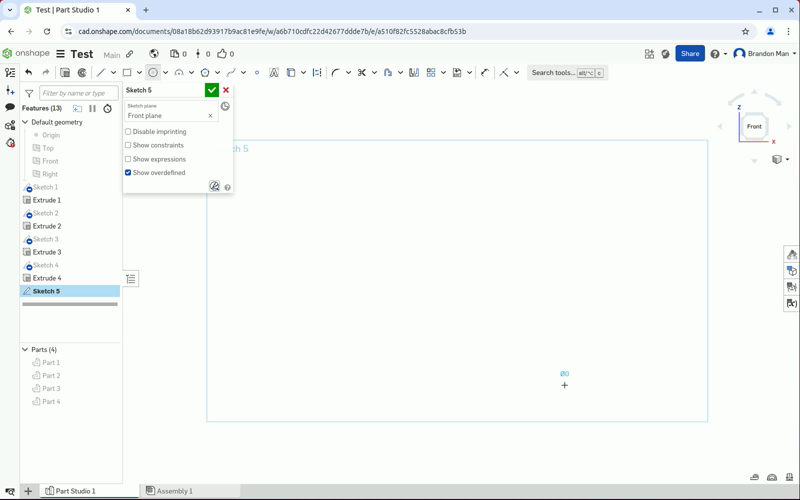
mouse_move(574, 384)
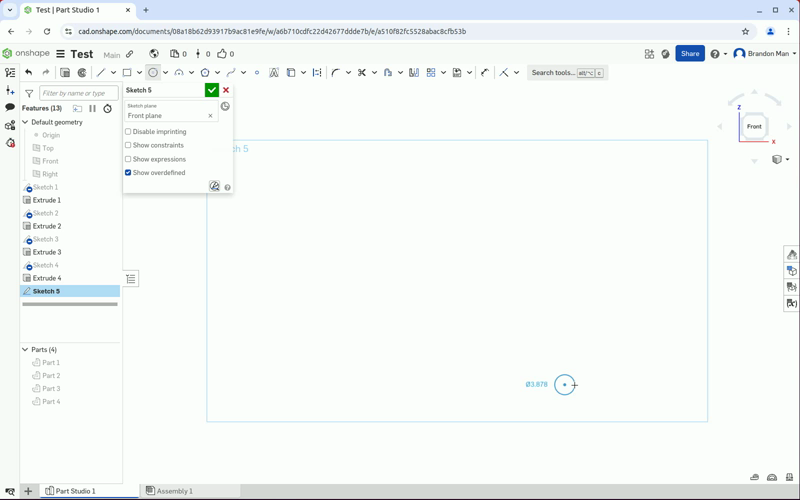
click(574, 384)
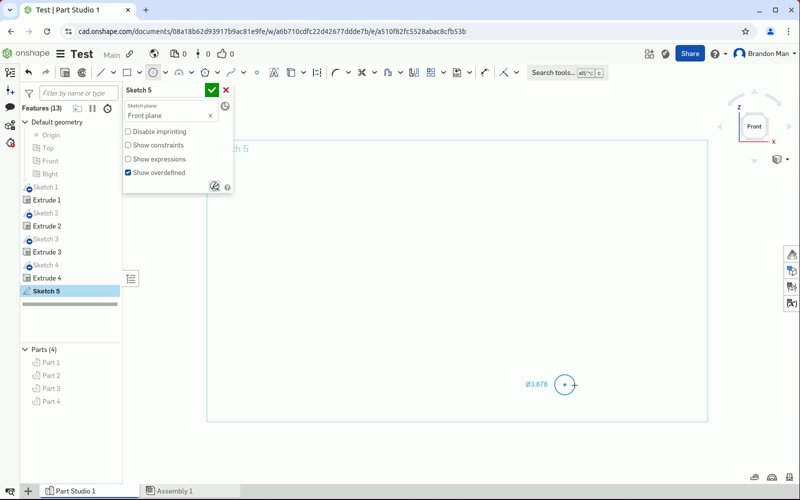
key(esc)
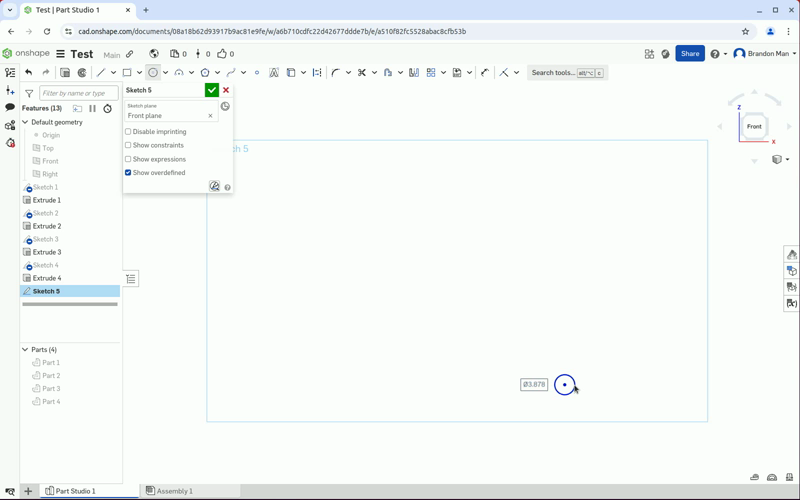
key(c)
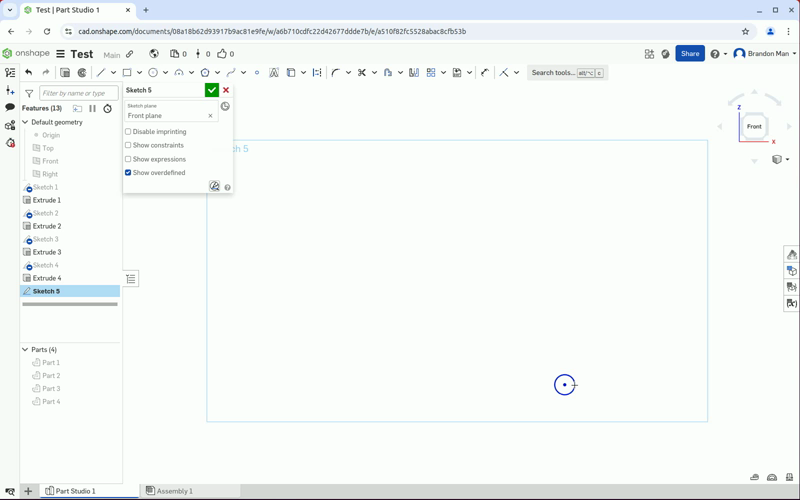
key_down(shift)
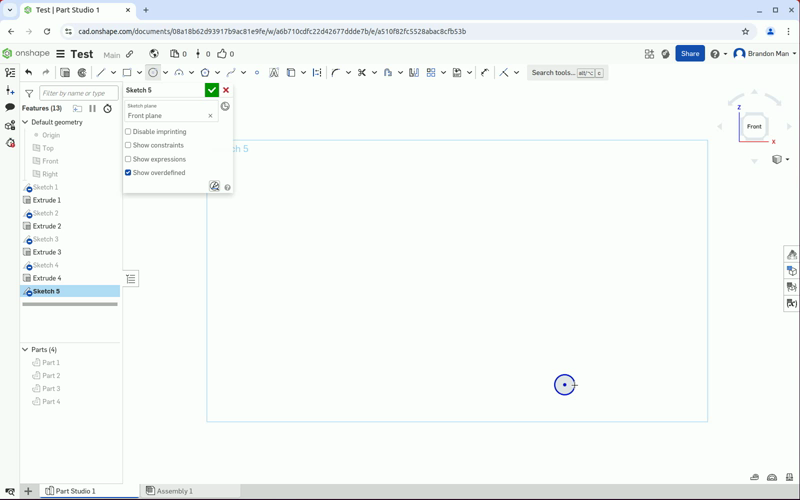
mouse_move(564, 384)
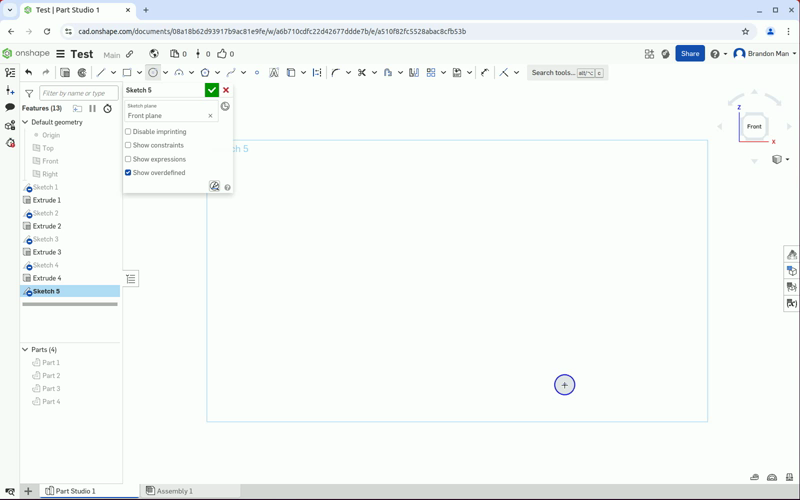
click(564, 384)
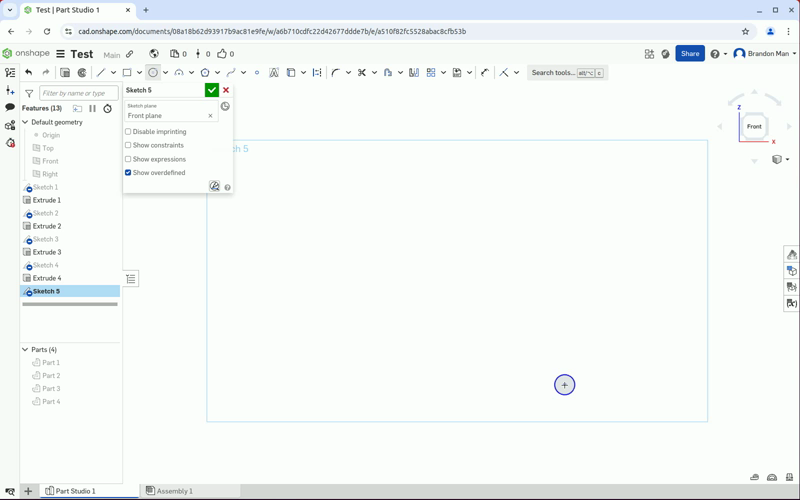
key_up(shift)
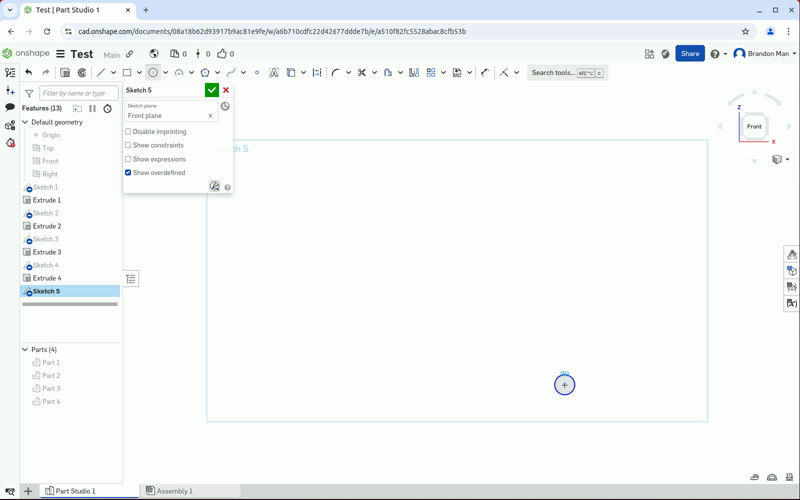
mouse_move(568, 384)
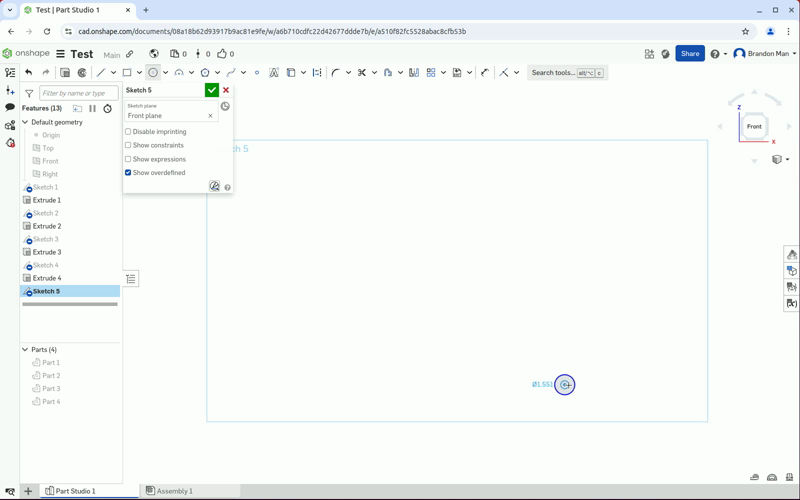
scroll(6)
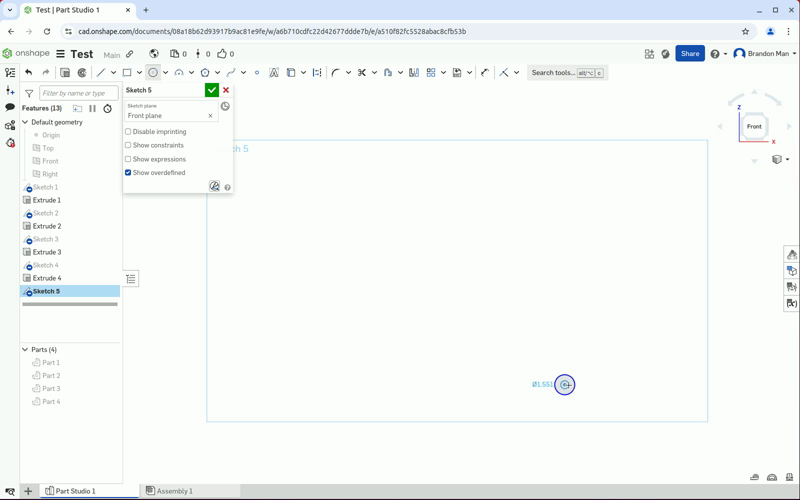
scroll(6)
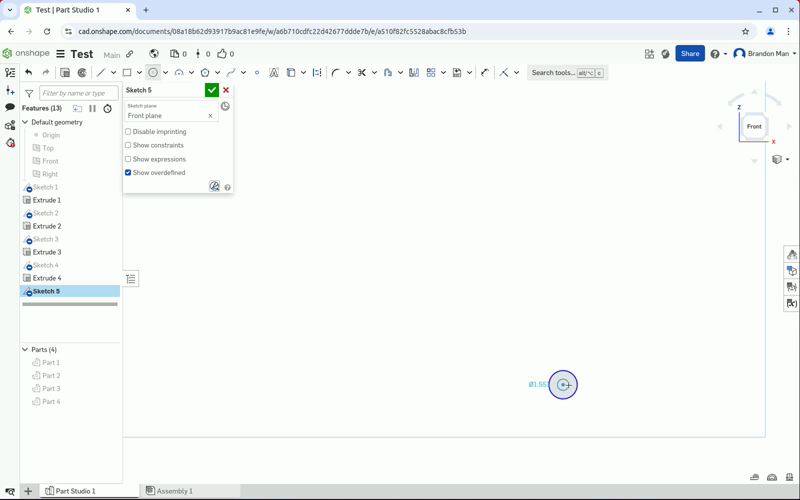
scroll(6)
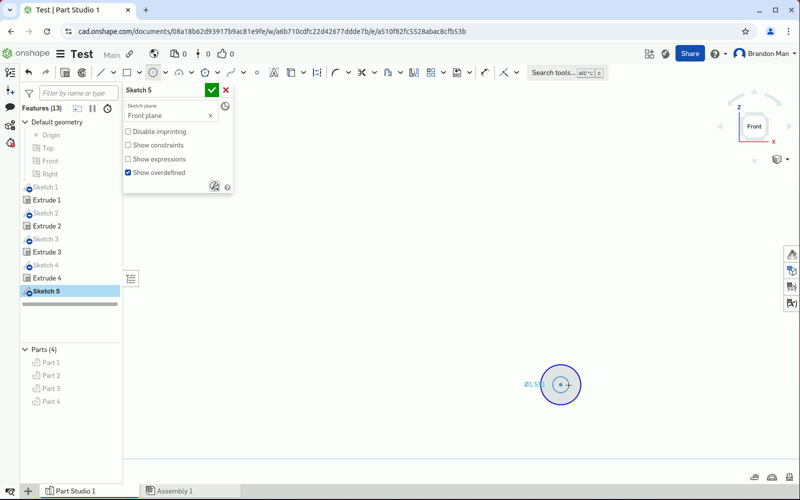
scroll(6)
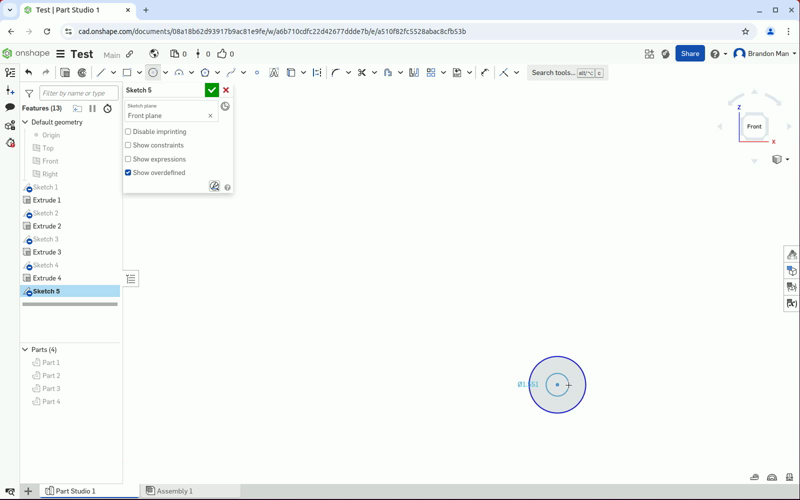
scroll(6)
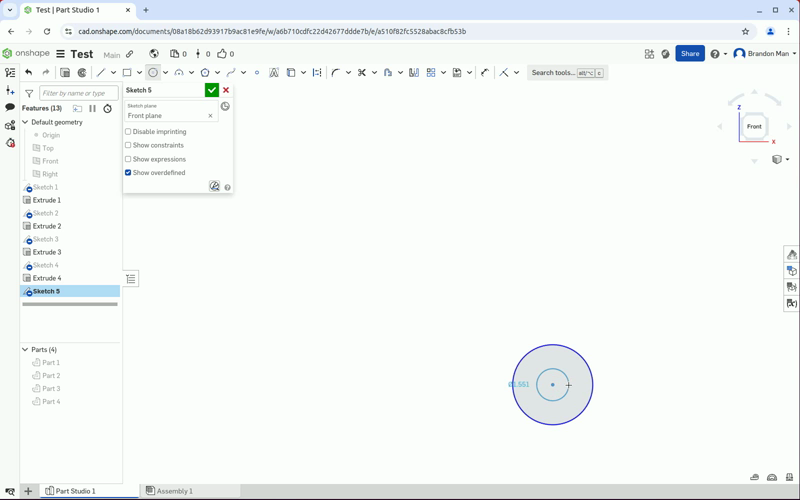
scroll(6)
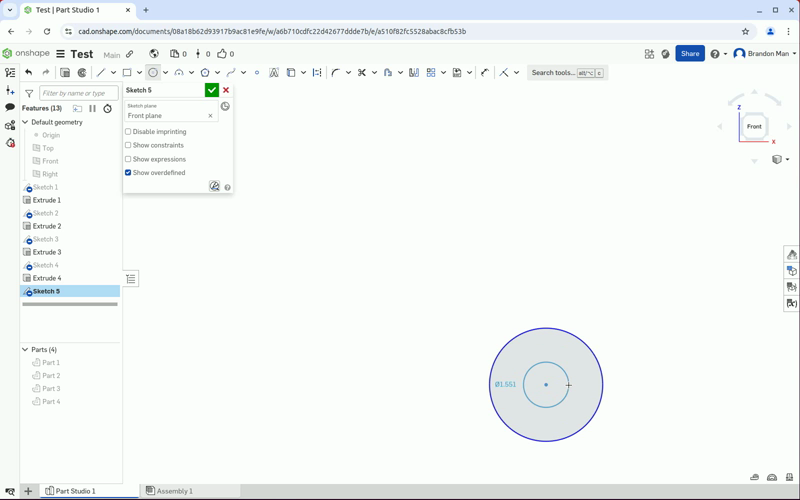
scroll(6)
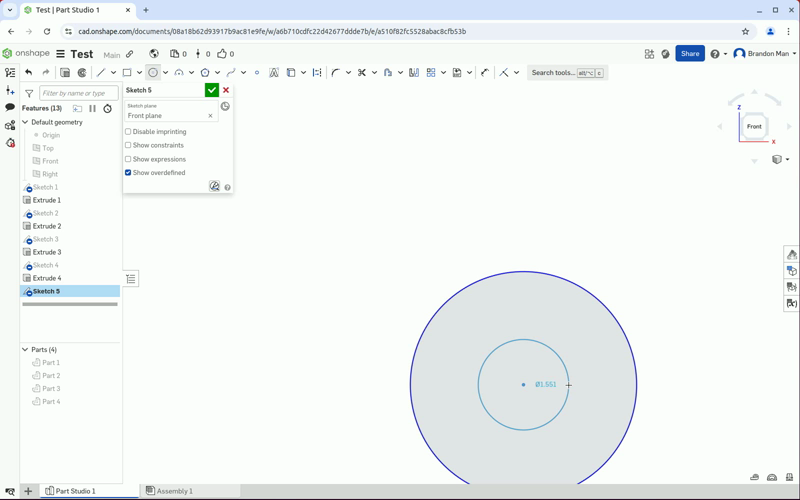
click(568, 384)
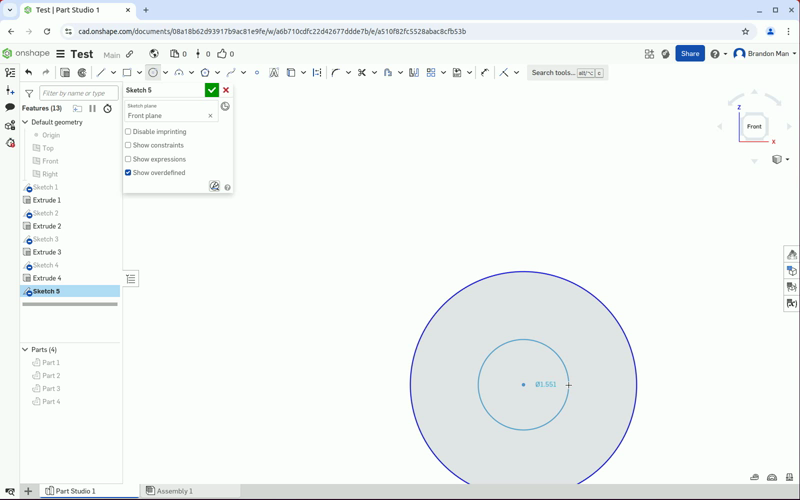
scroll(-6)
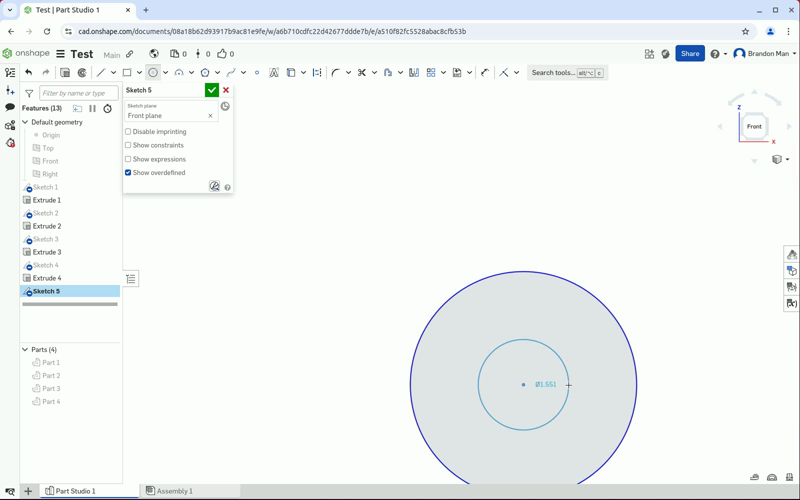
scroll(-6)
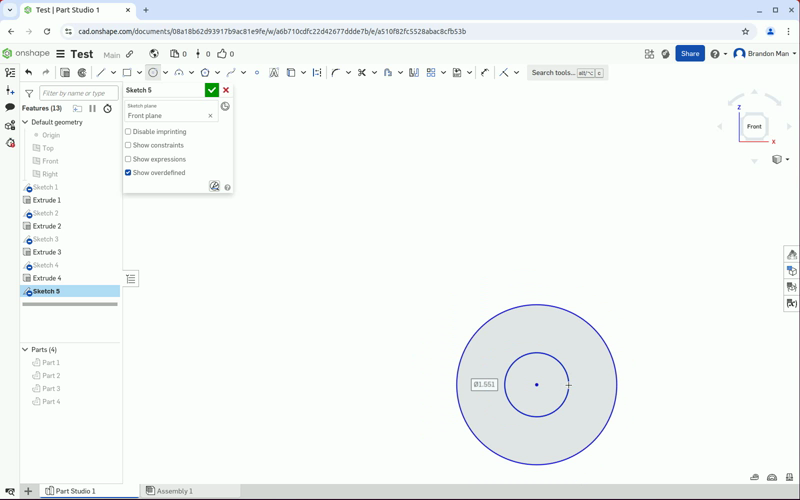
scroll(-6)
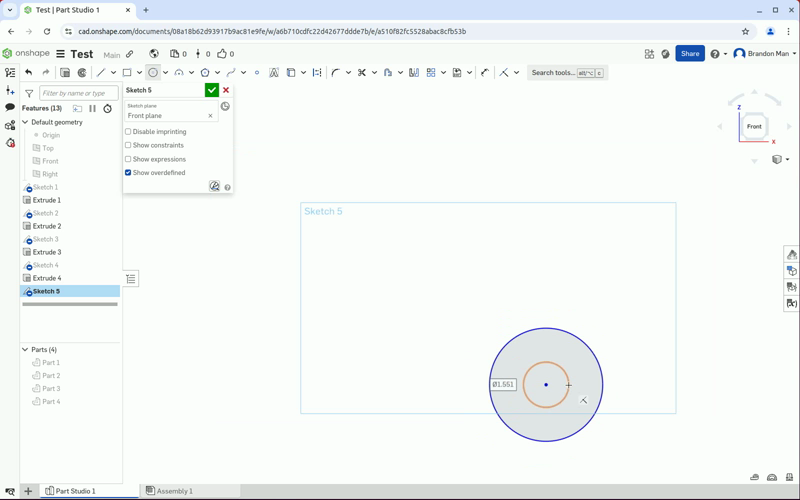
scroll(-6)
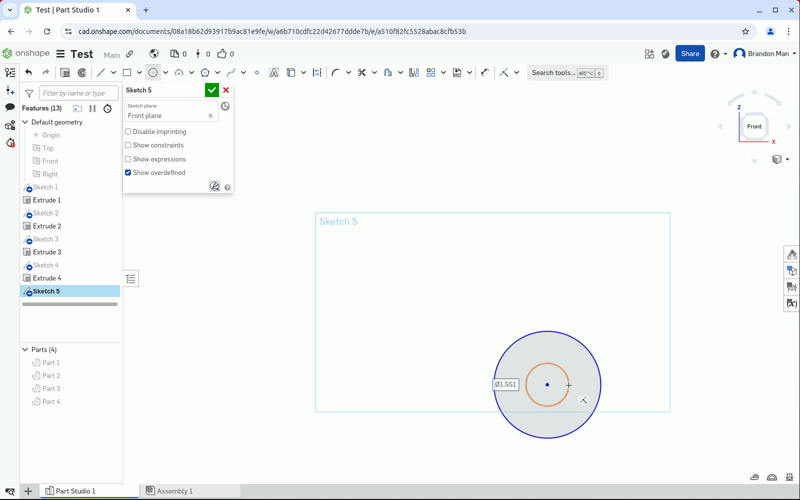
scroll(-6)
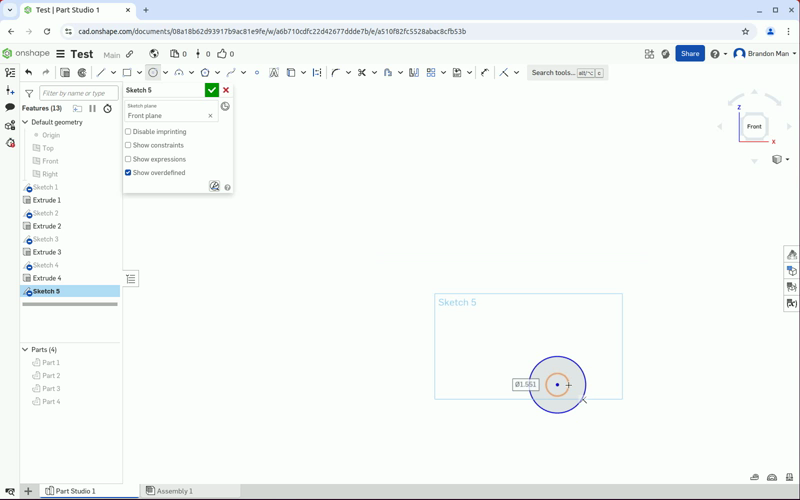
scroll(-6)
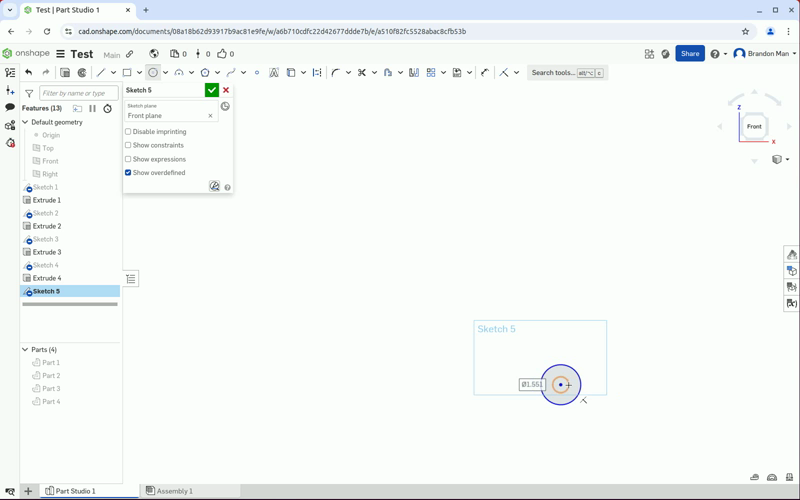
scroll(-6)
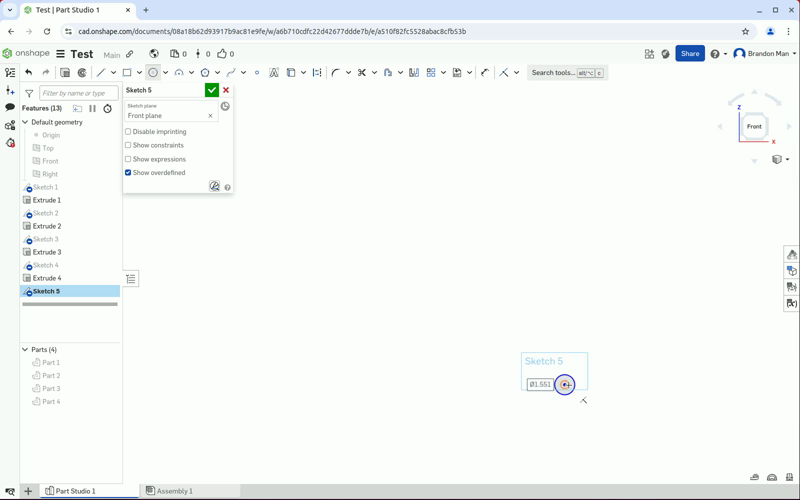
key(esc)
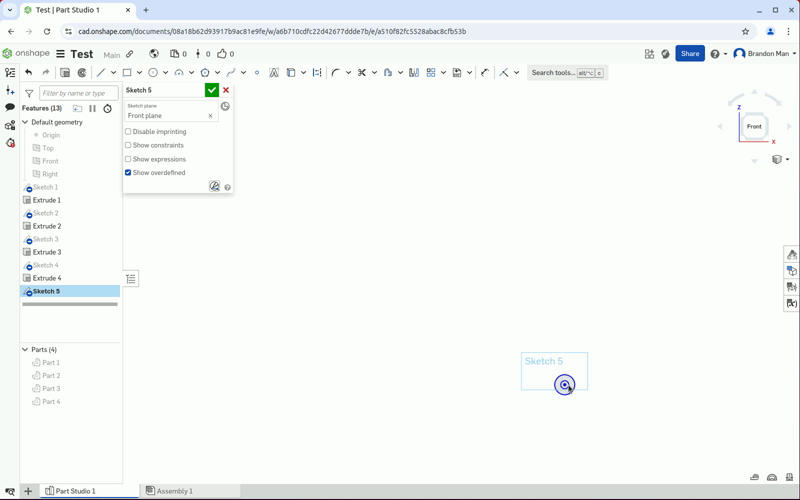
mouse_move(556, 384)
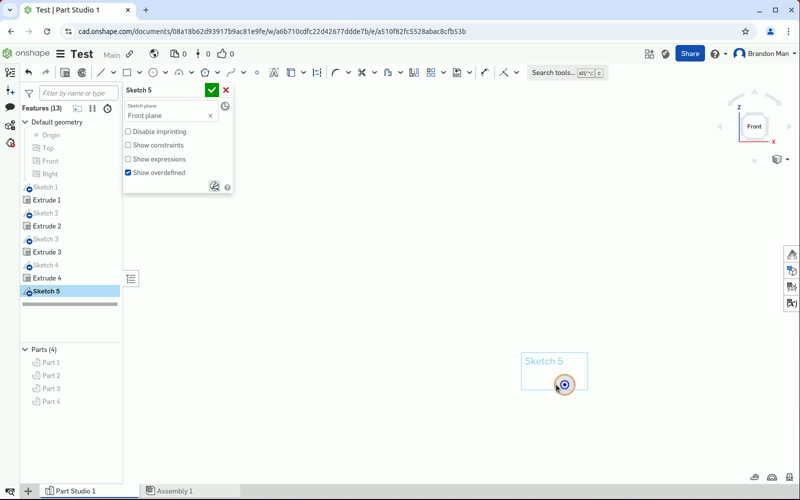
scroll(6)
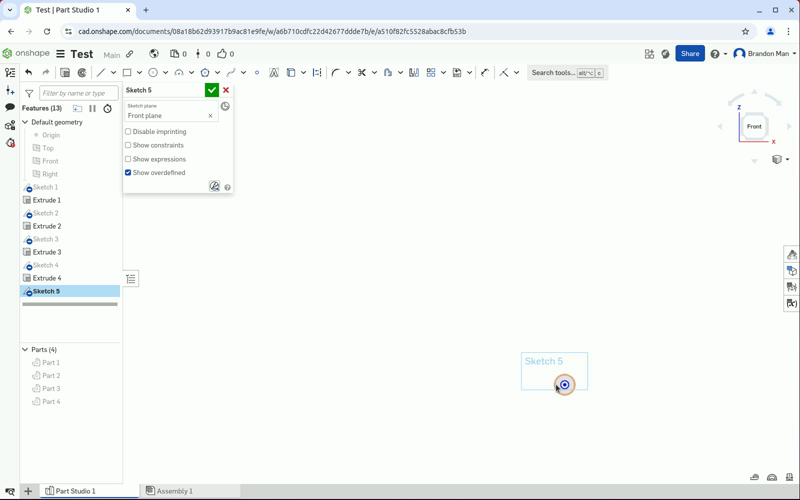
scroll(6)
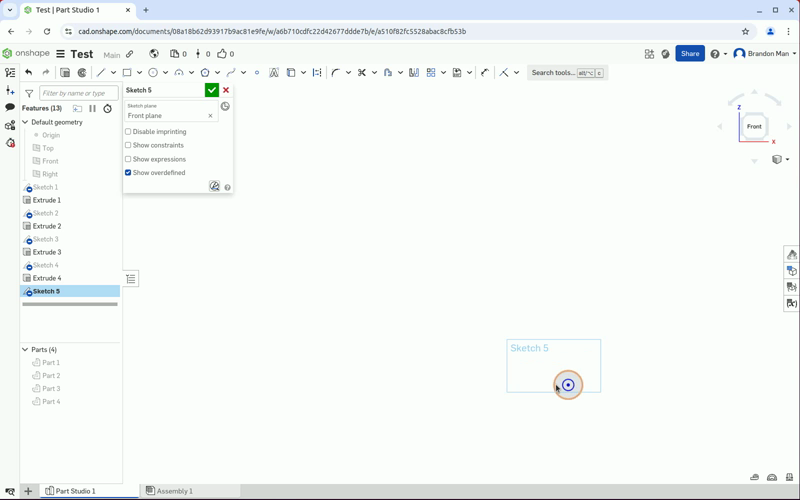
scroll(6)
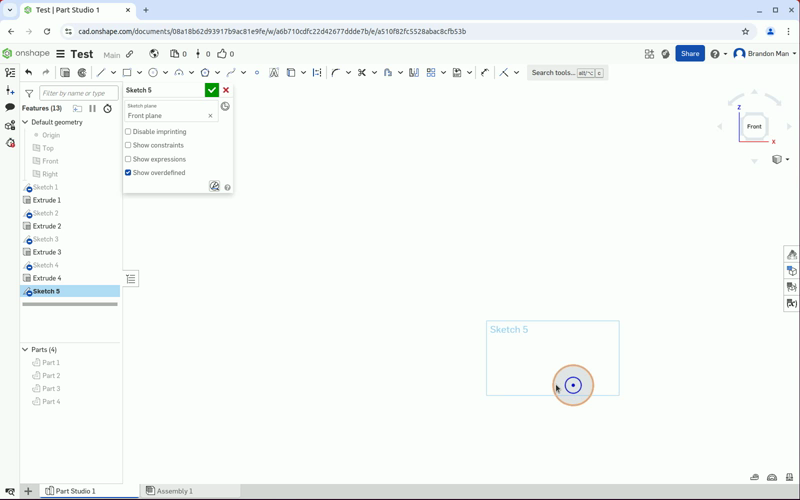
scroll(6)
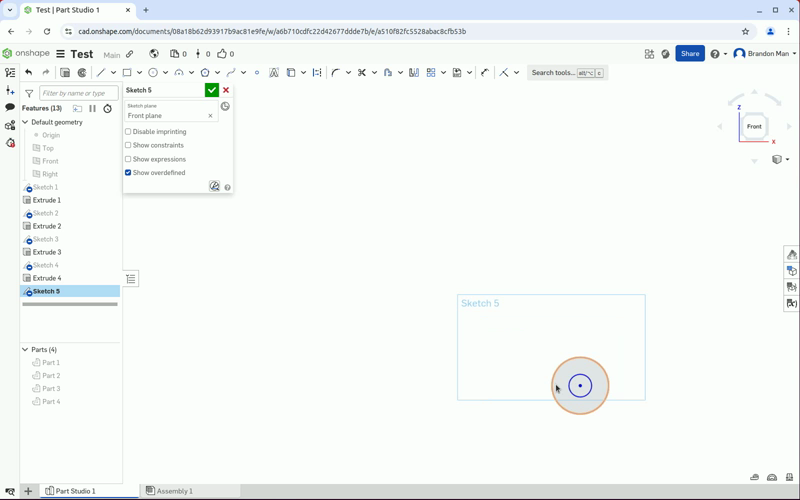
scroll(6)
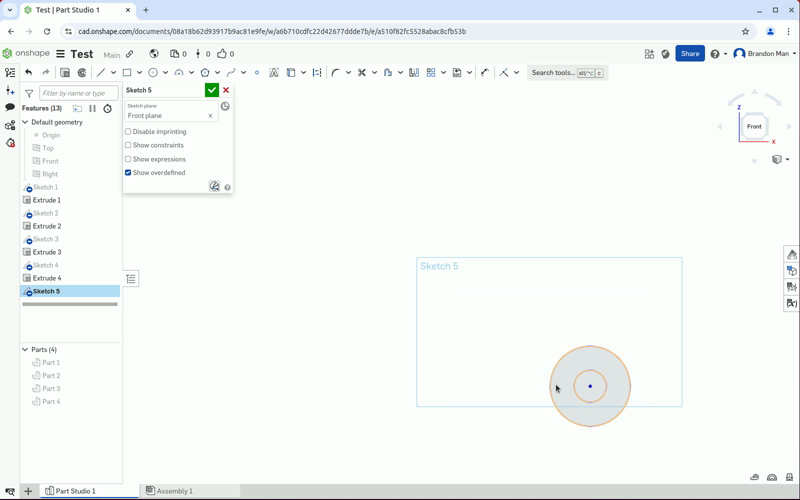
scroll(6)
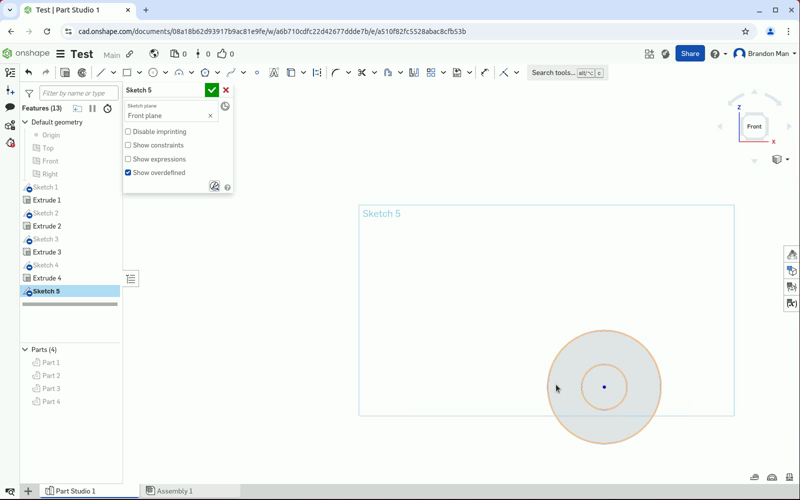
scroll(6)
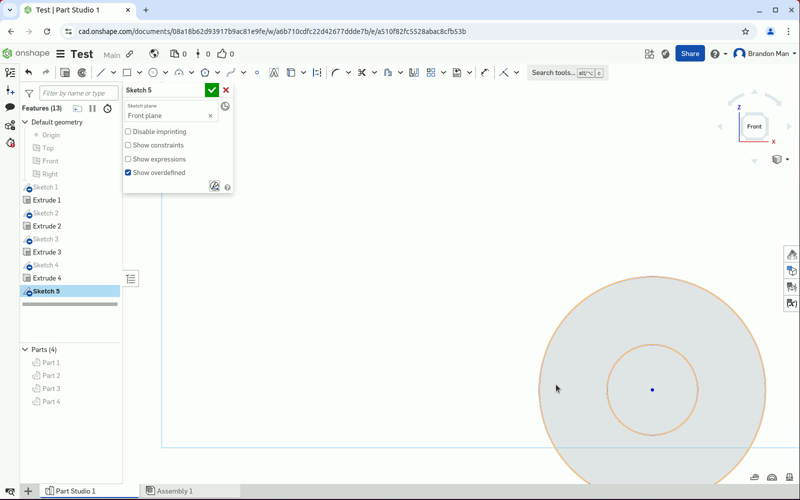
click(556, 384)
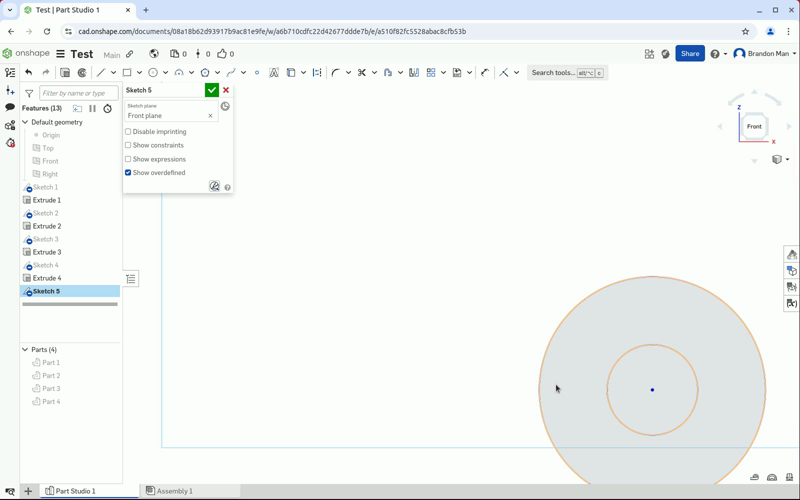
scroll(-6)
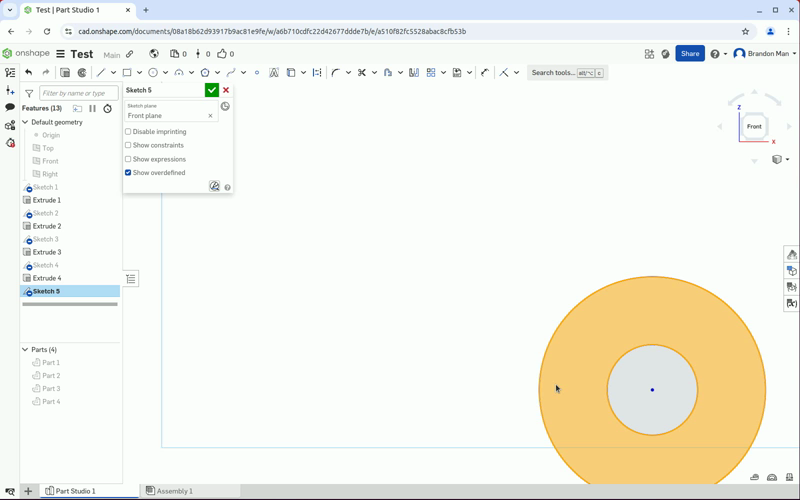
scroll(-6)
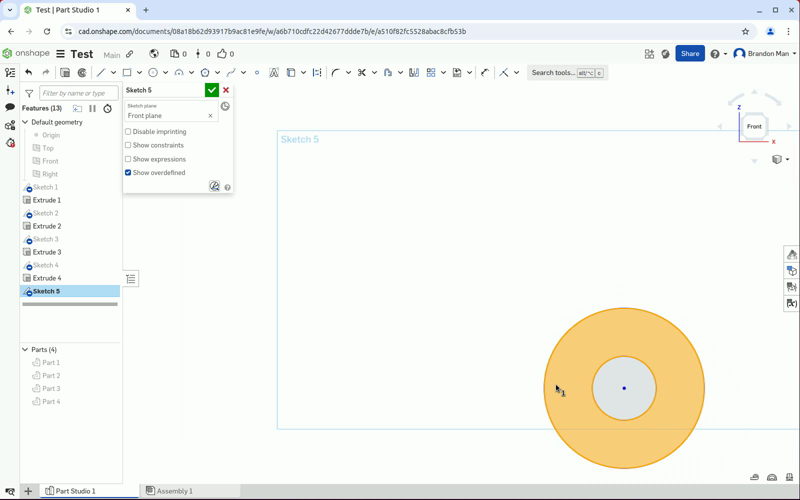
scroll(-6)
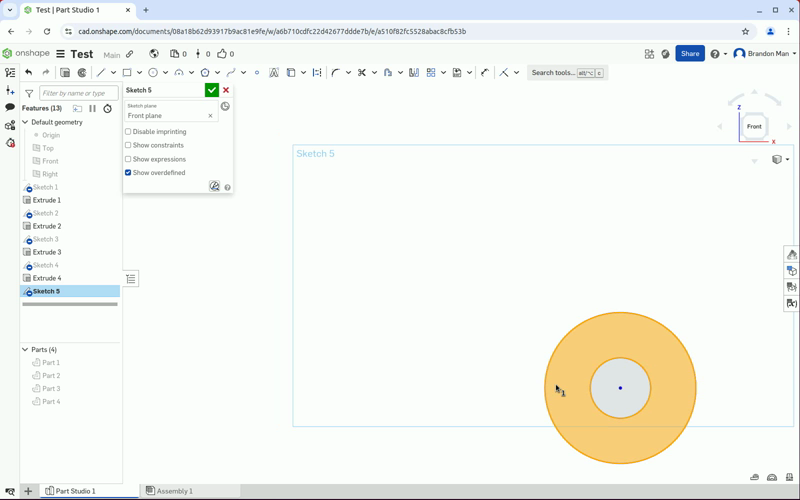
scroll(-6)
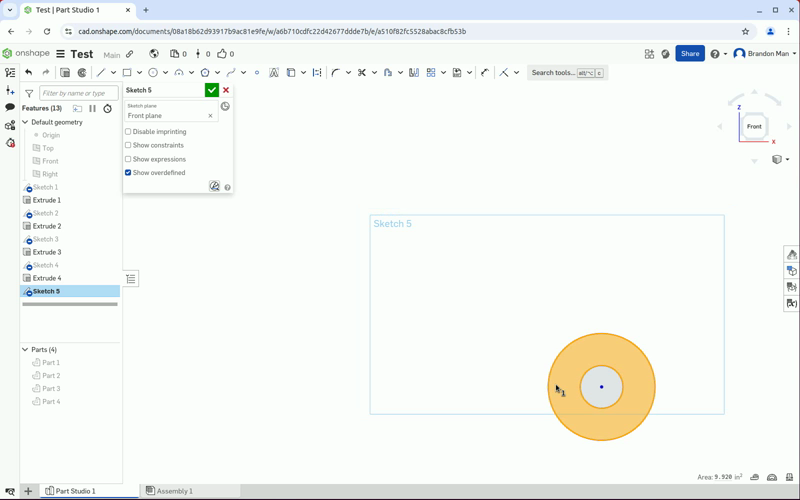
scroll(-6)
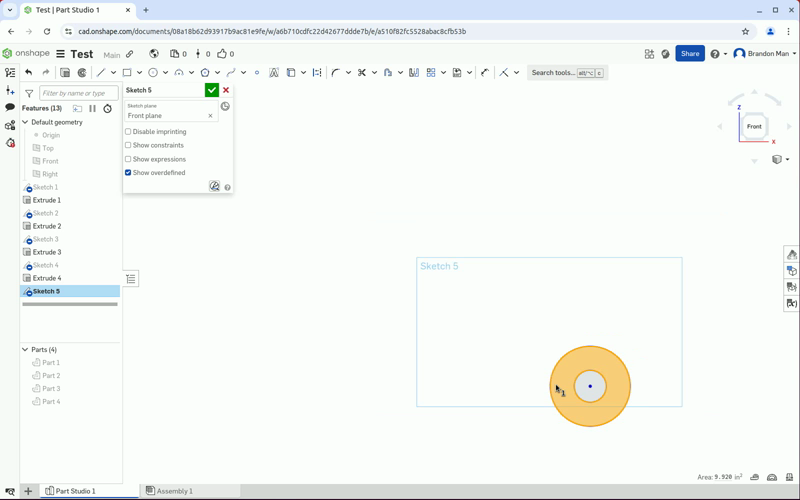
scroll(-6)
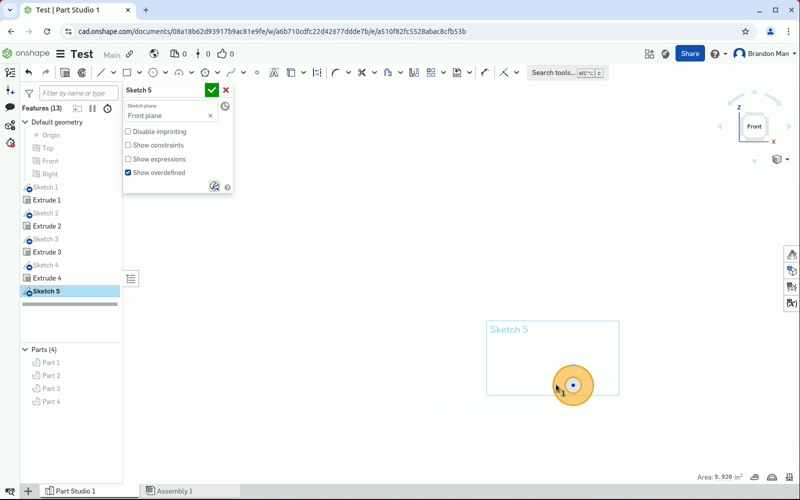
scroll(-6)
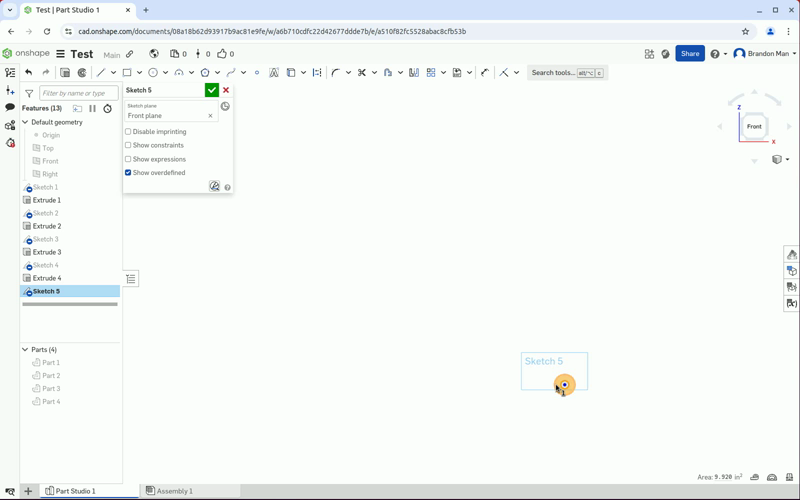
mouse_move(73, 352)
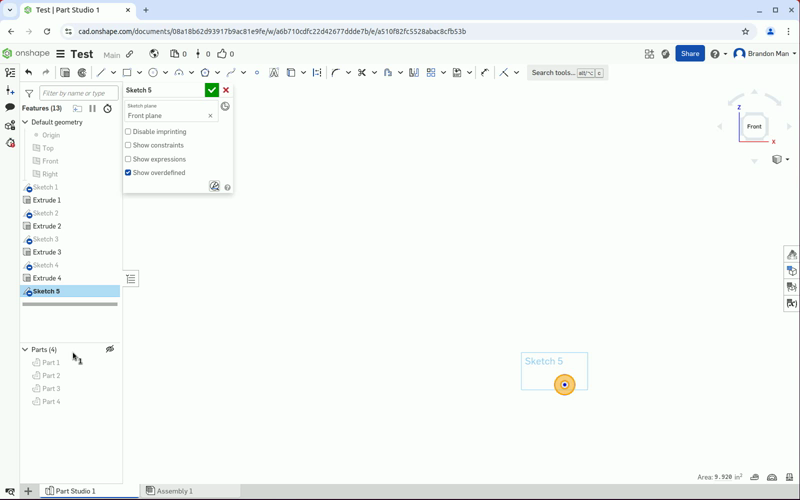
key(shift+y)
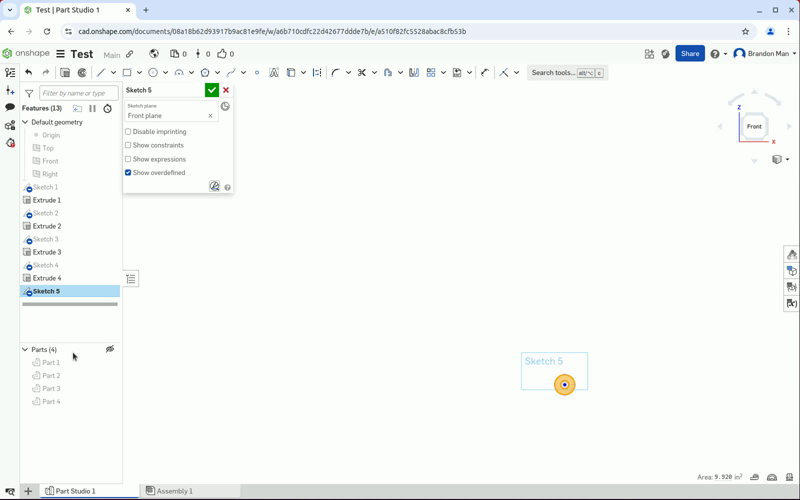
key(shift+e)
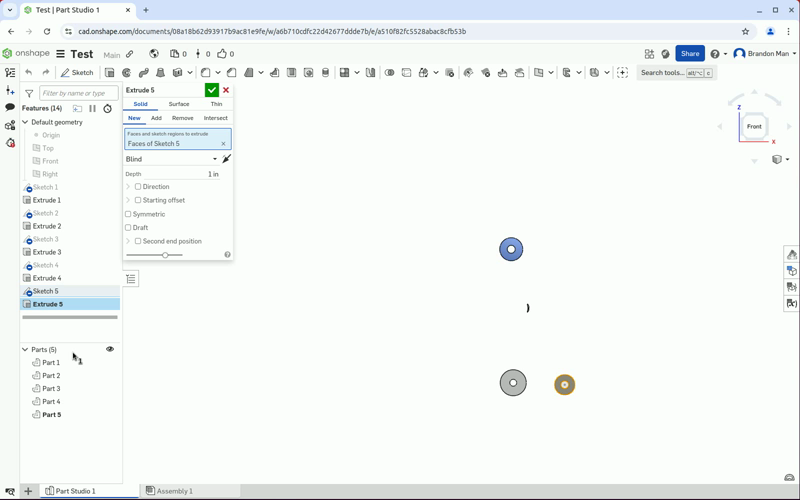
mouse_move(143, 106)
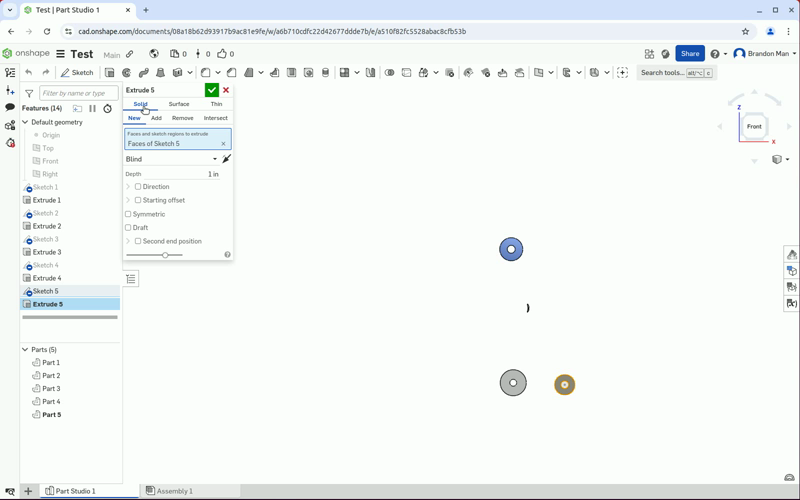
click(143, 106)
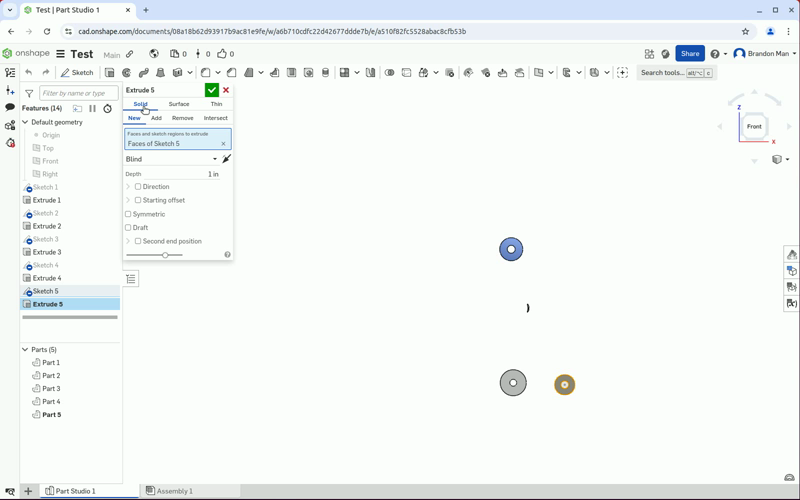
mouse_move(137, 120)
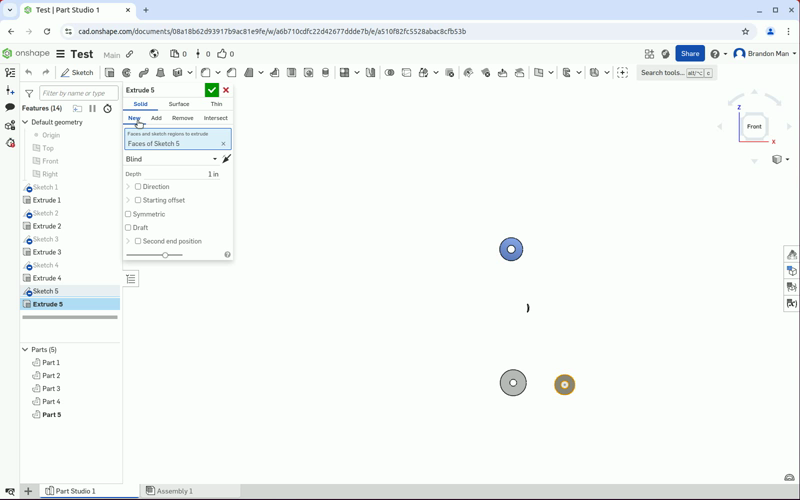
click(137, 120)
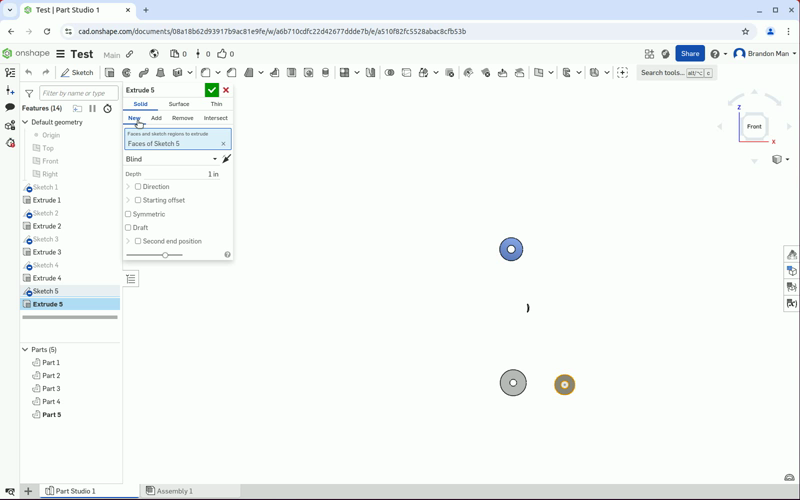
key(tab, 4)
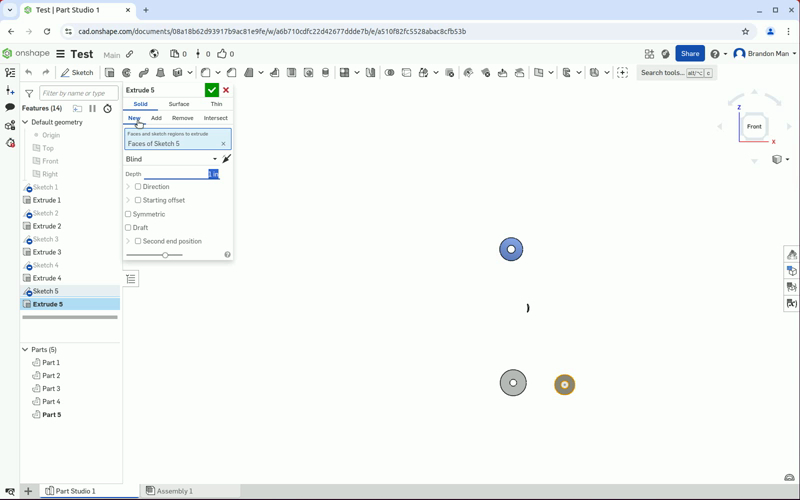
text(0.722)
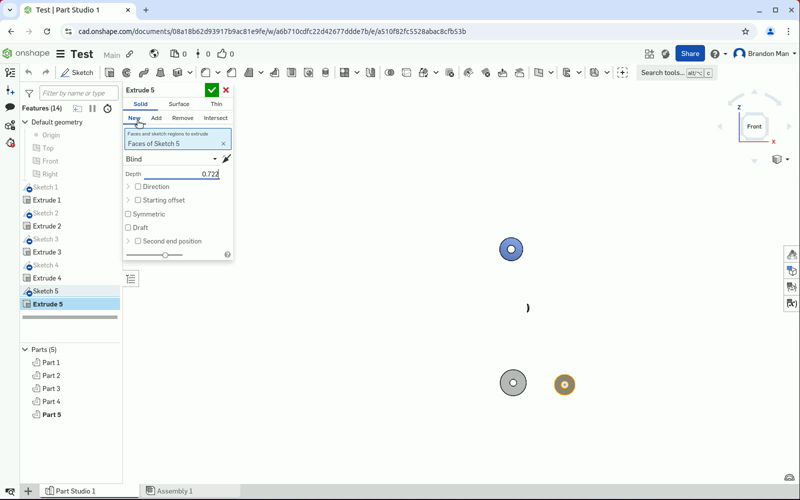
key(enter)
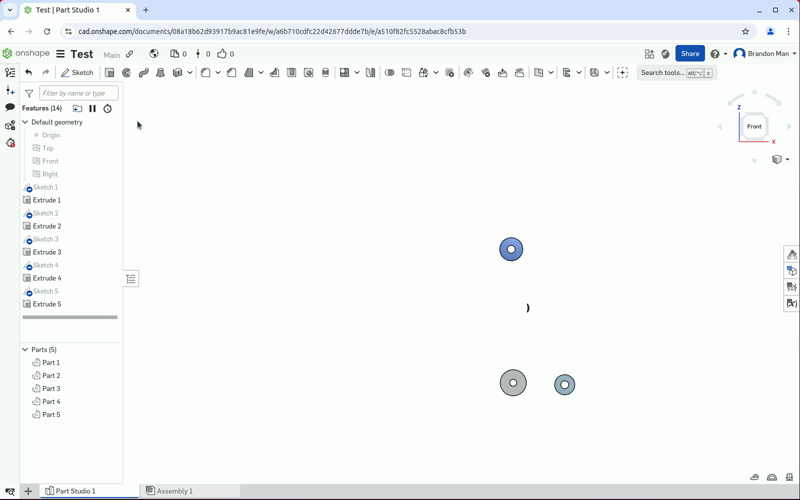
key(shift+h)
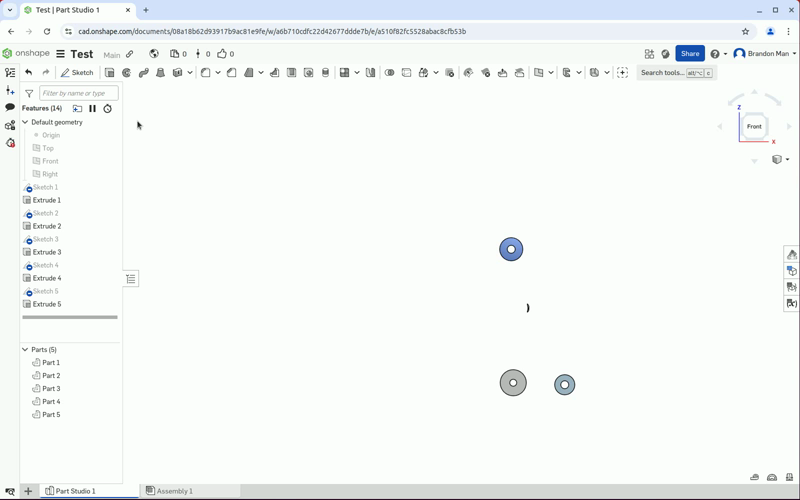
key(shift+h)
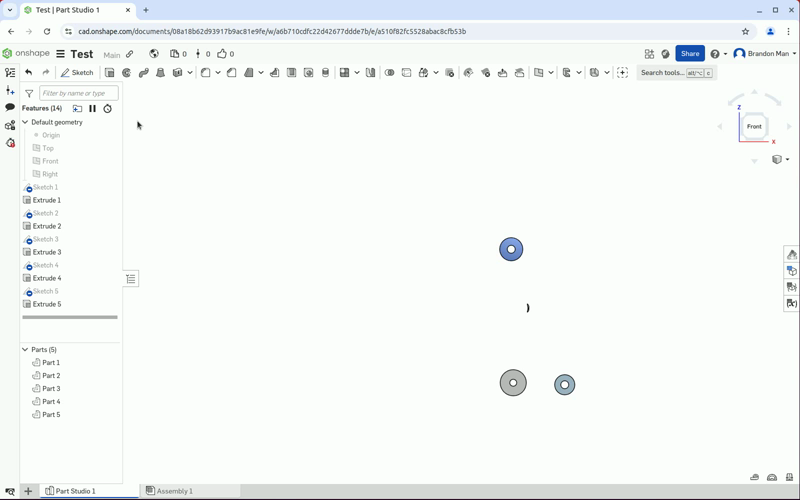
mouse_move(73, 189)
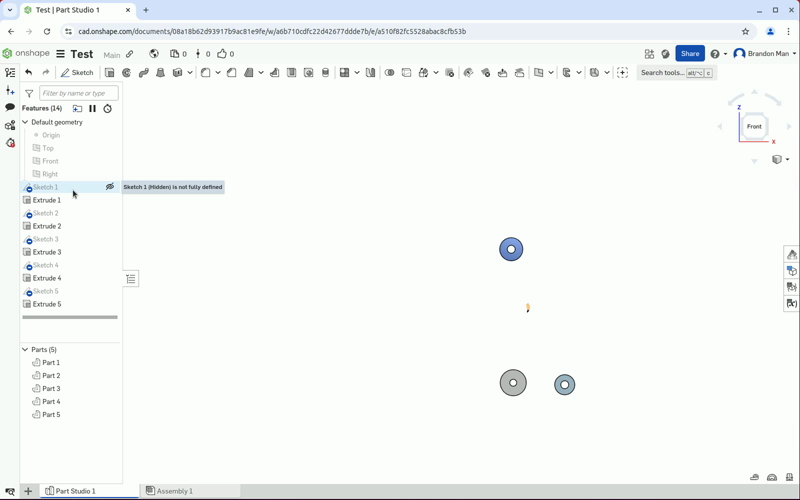
click(73, 189)
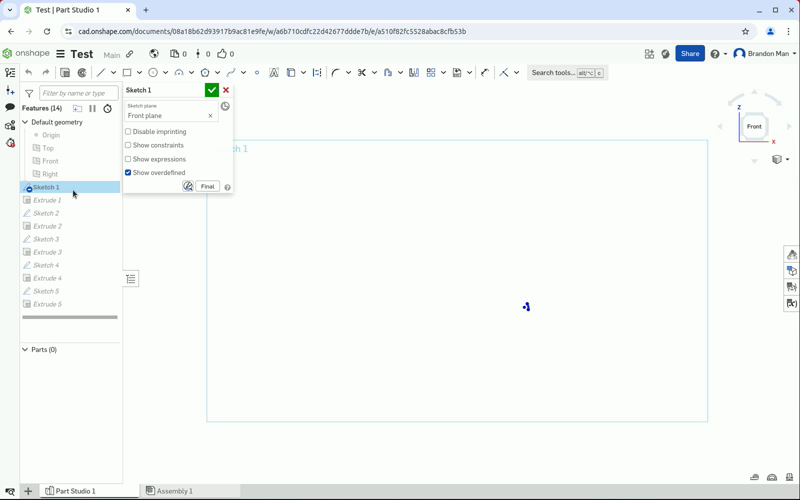
mouse_move(229, 92)
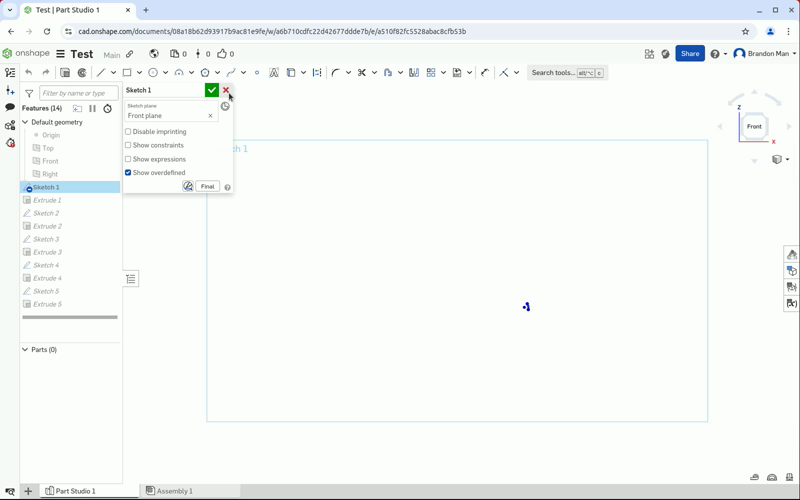
click(229, 92)
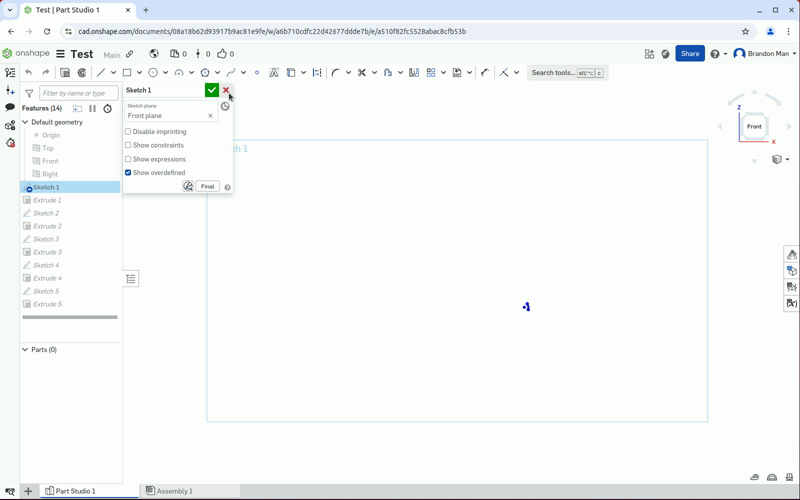
key(shift+s)
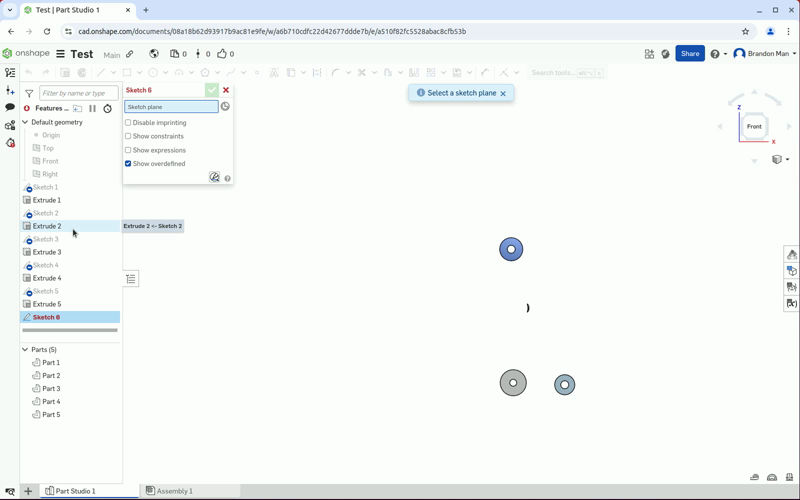
scroll(3)
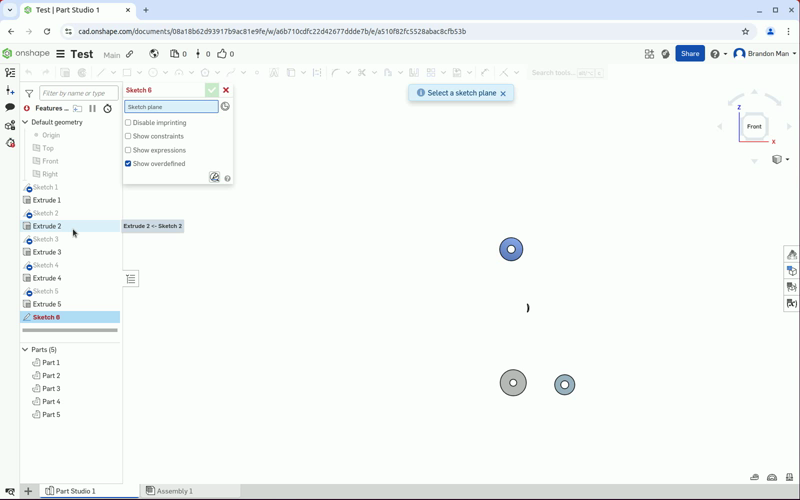
mouse_move(73, 163)
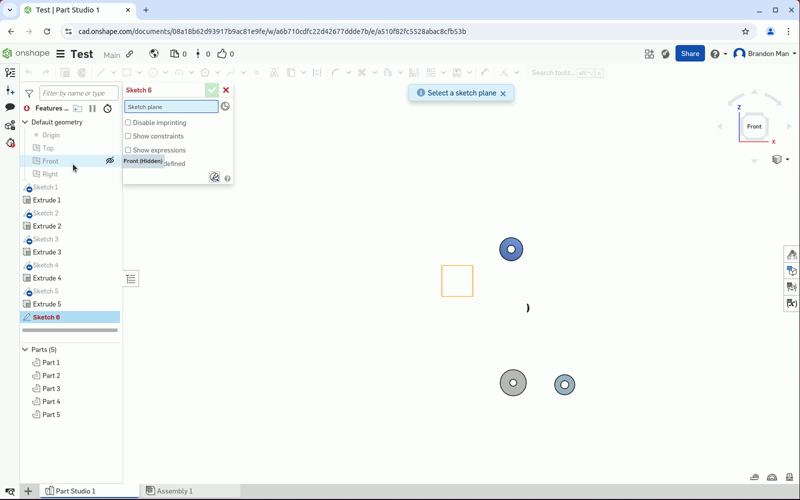
click(73, 163)
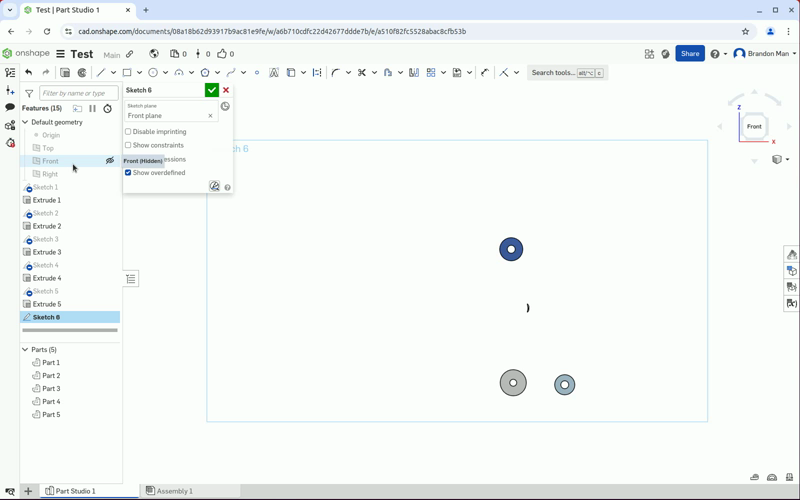
mouse_move(73, 352)
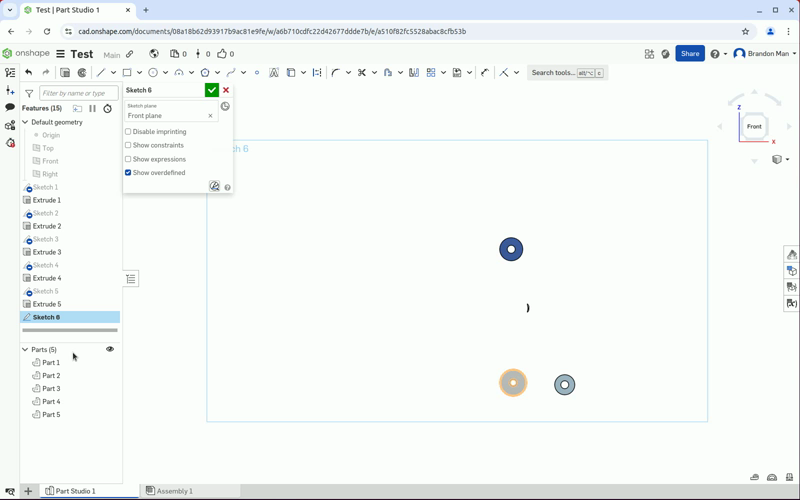
key(y)
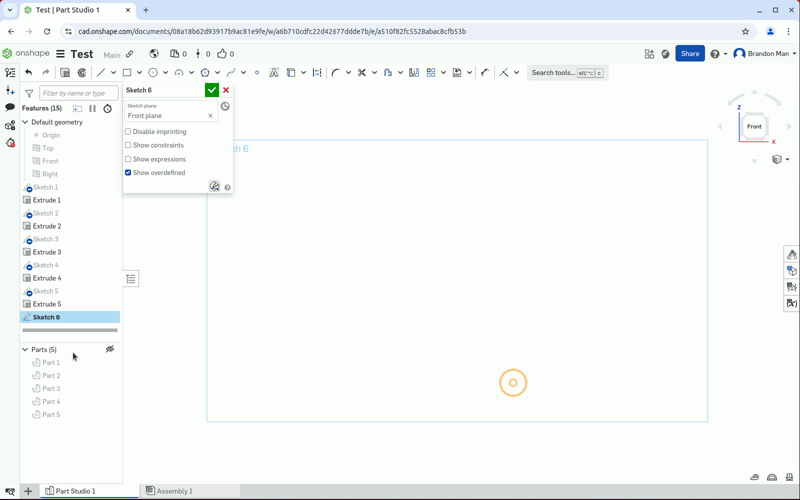
key(a)
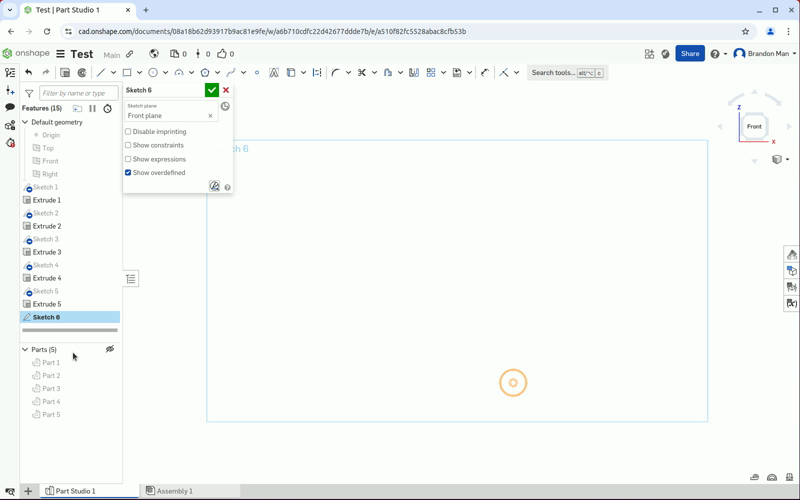
key_down(shift)
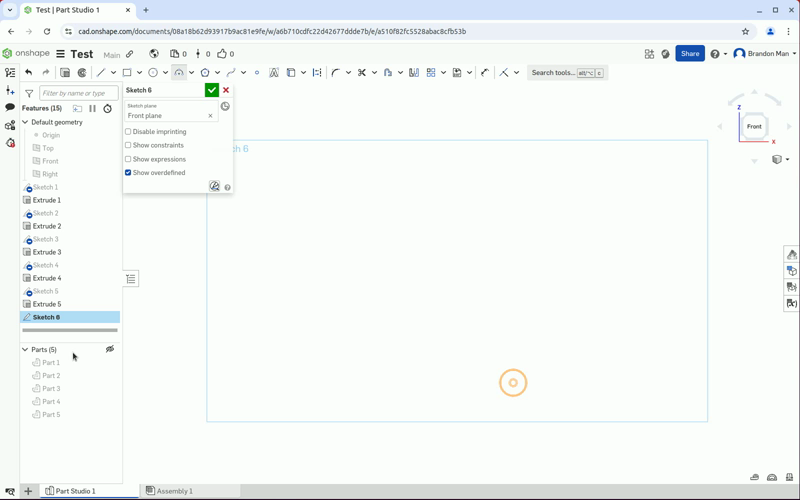
mouse_move(491, 306)
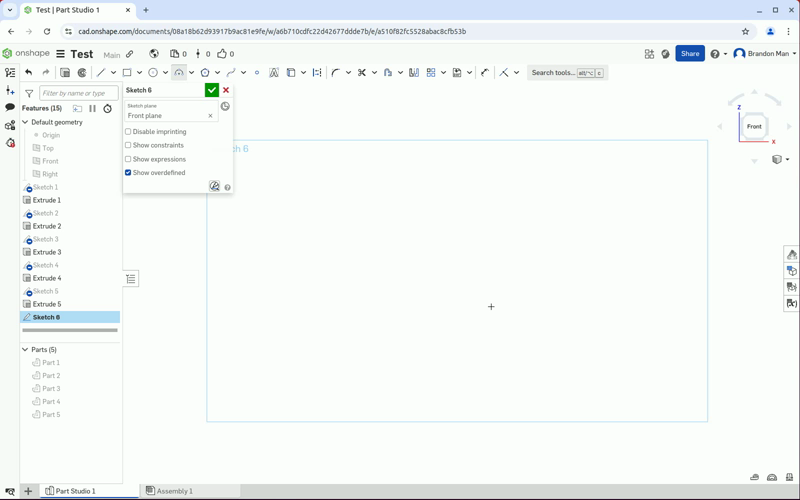
click(491, 306)
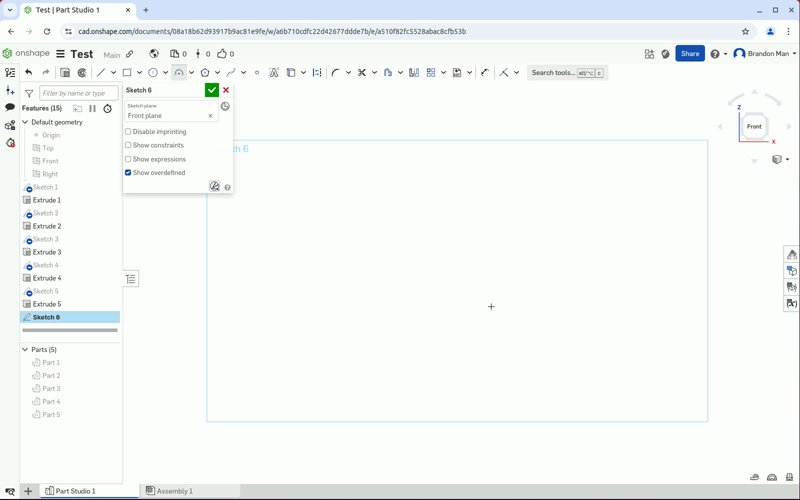
key_up(shift)
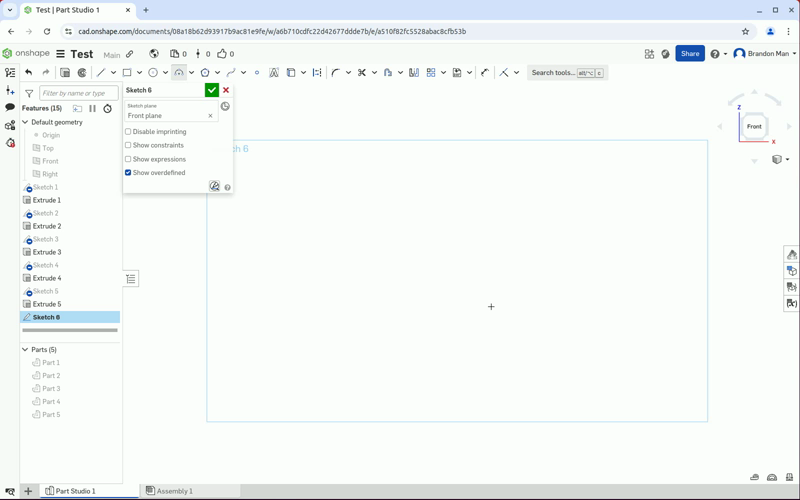
key_down(shift)
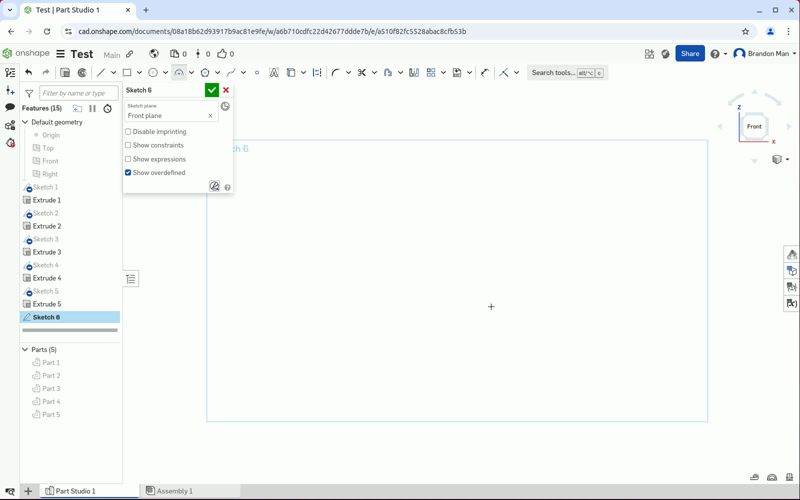
mouse_move(527, 304)
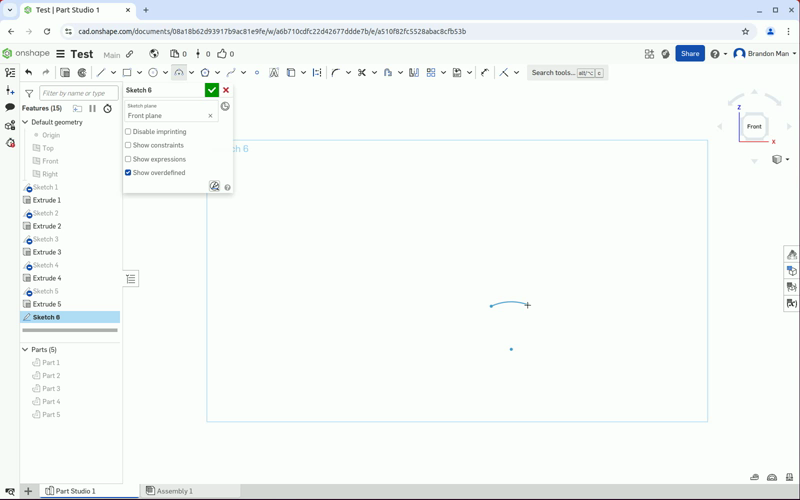
click(527, 304)
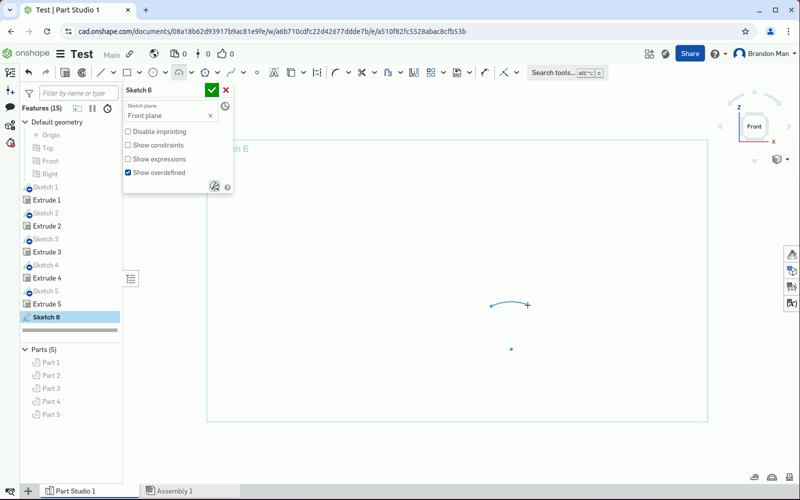
mouse_move(508, 290)
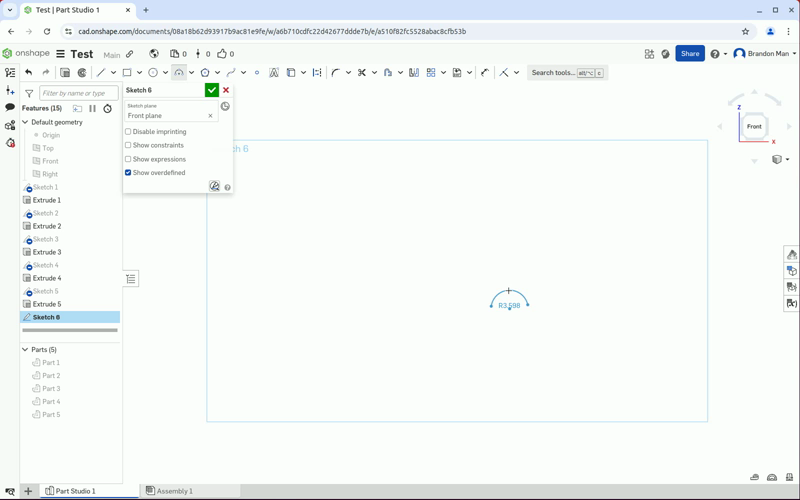
click(508, 290)
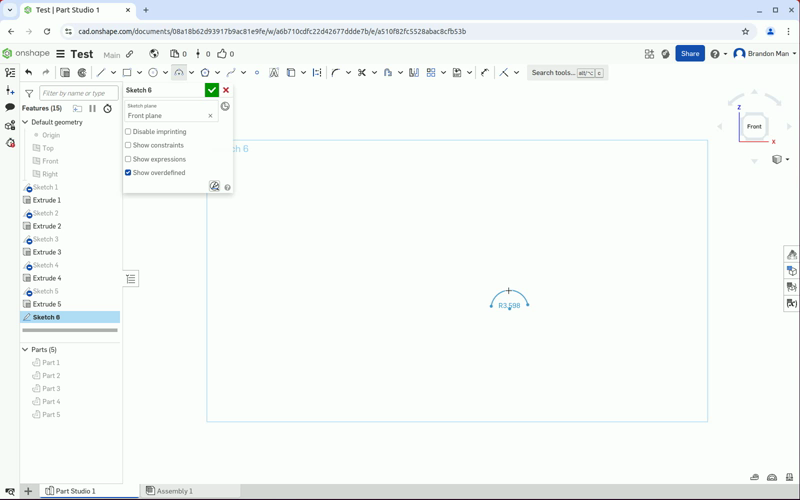
key_up(shift)
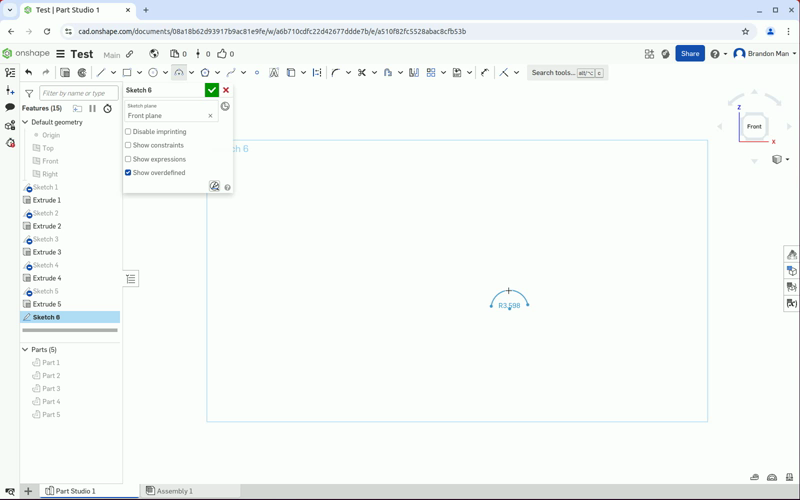
key(esc)
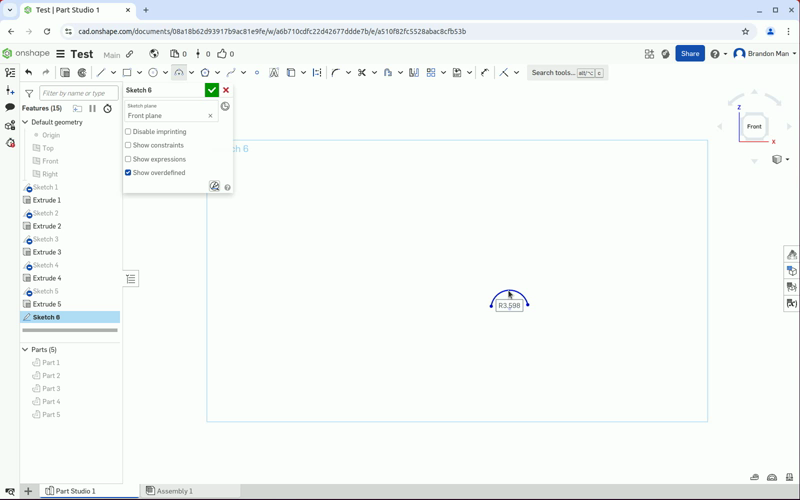
key(l)
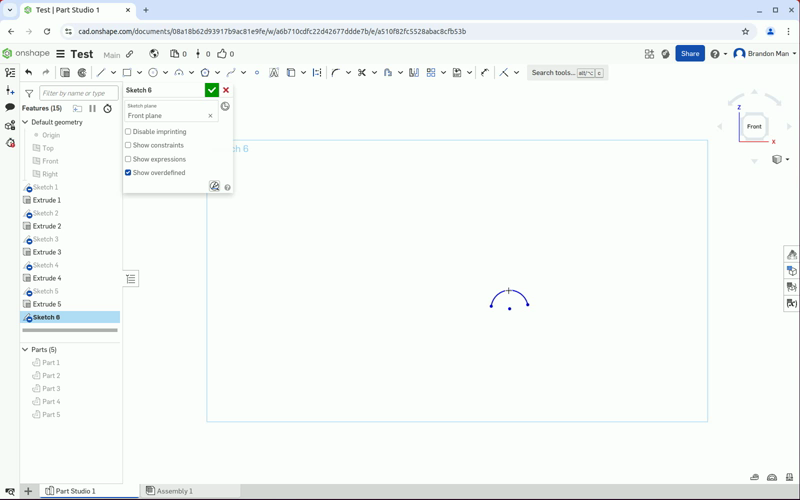
mouse_move(527, 304)
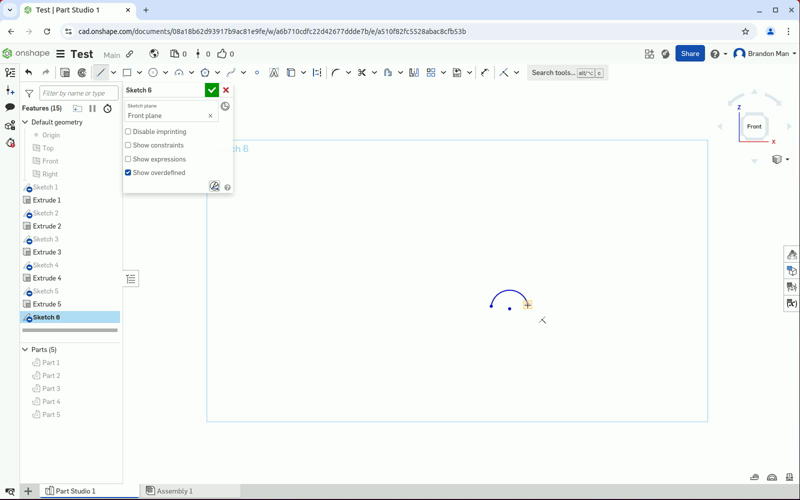
click(527, 304)
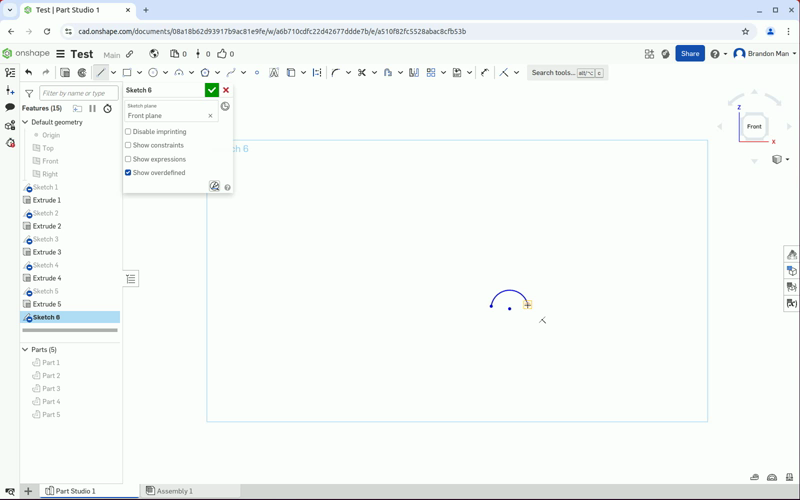
key_down(shift)
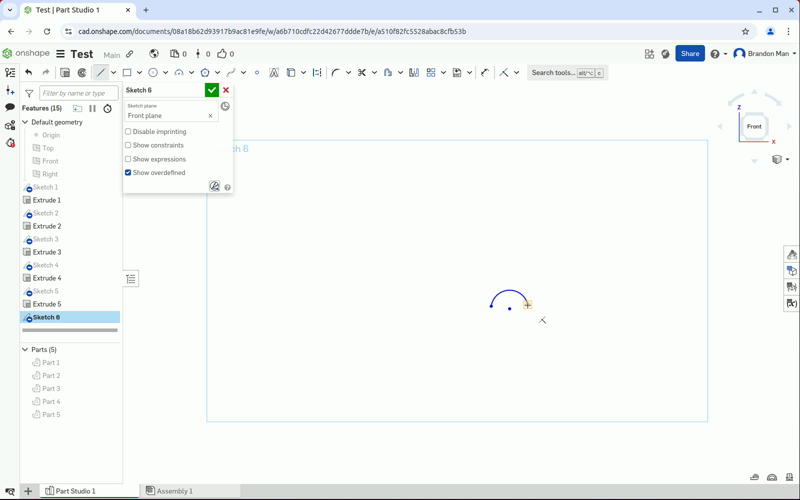
mouse_move(557, 304)
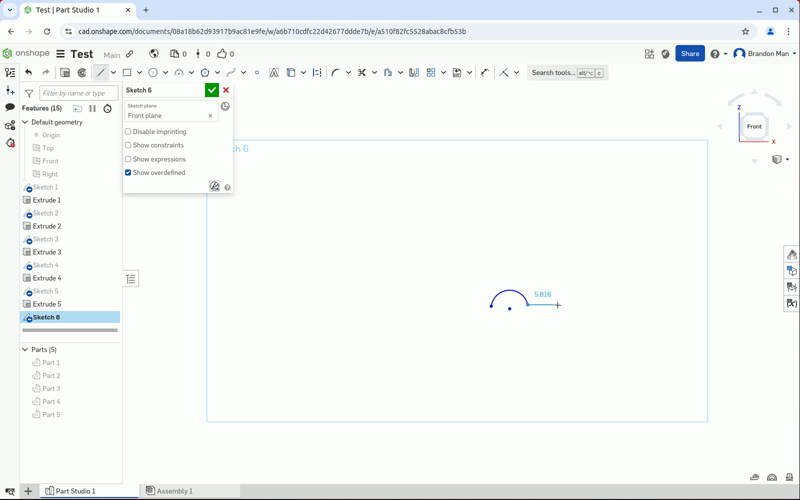
mouse_move(521, 249)
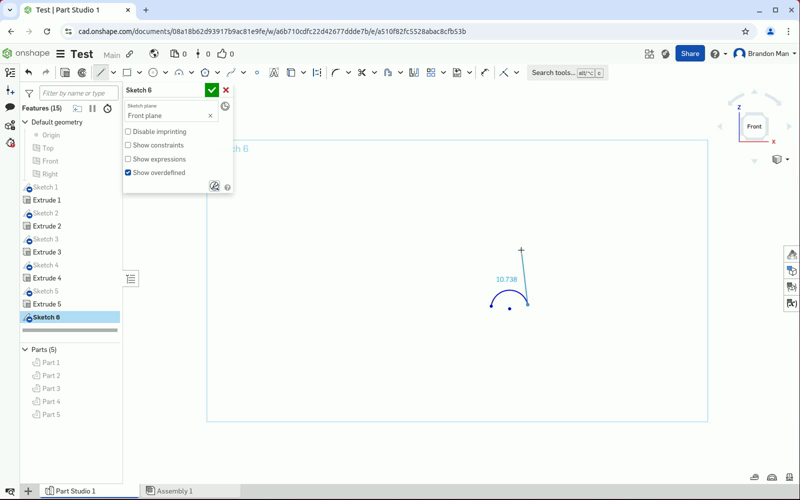
click(521, 249)
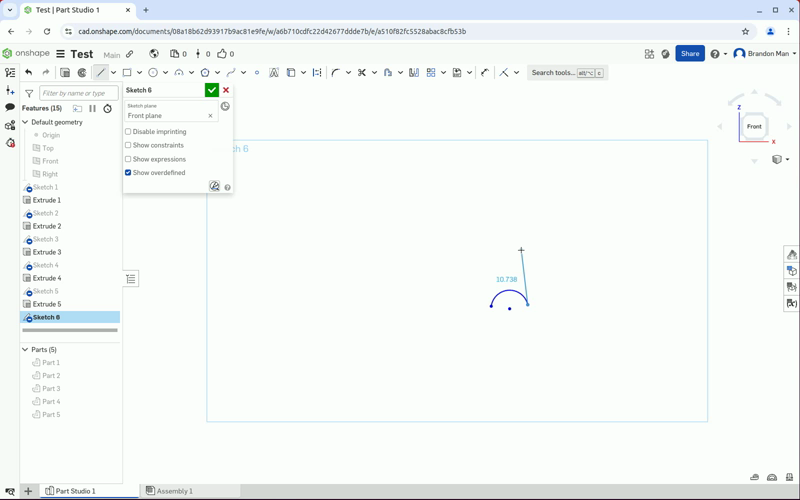
key_up(shift)
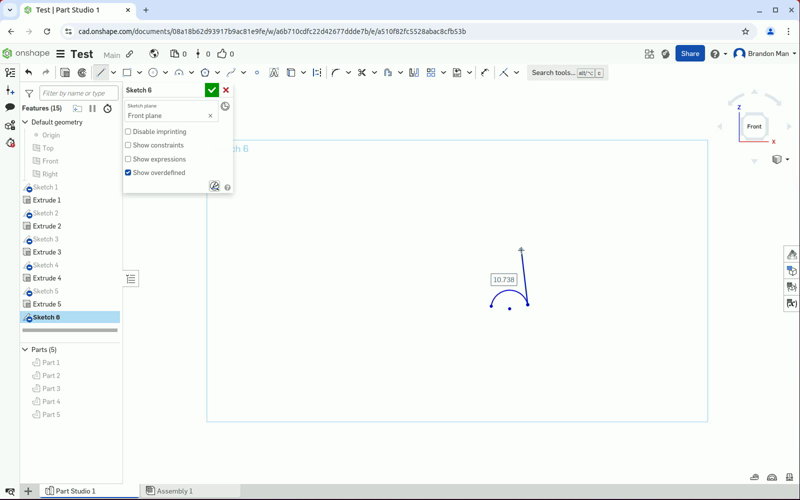
key(esc)
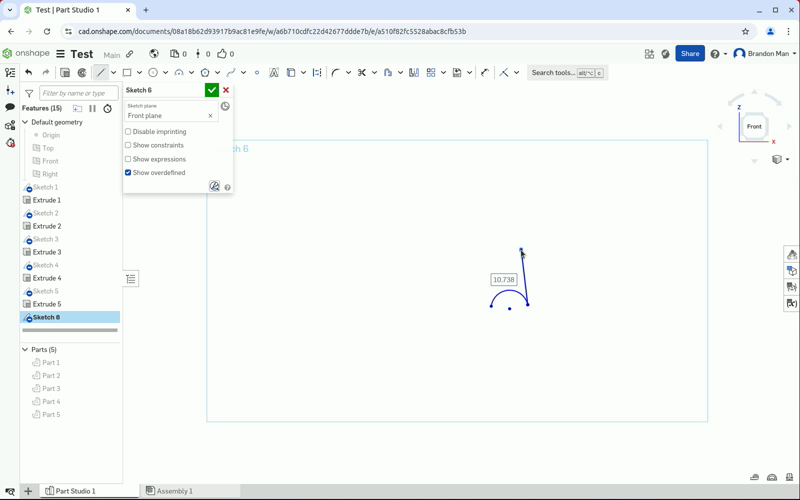
key(a)
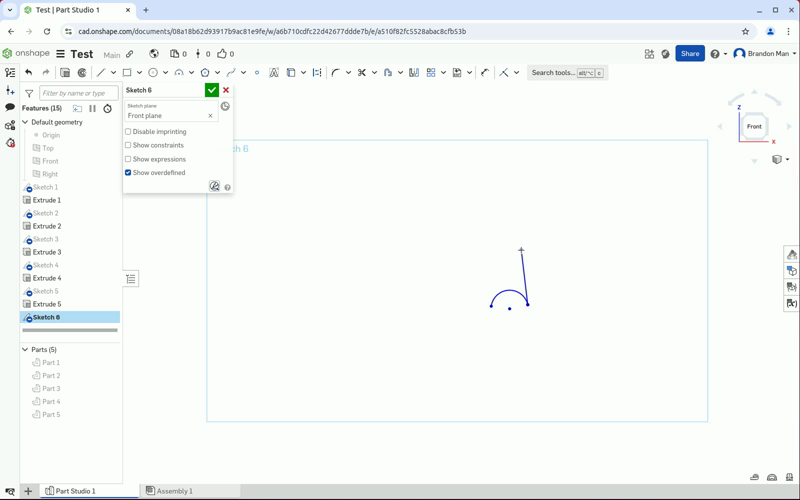
mouse_move(521, 249)
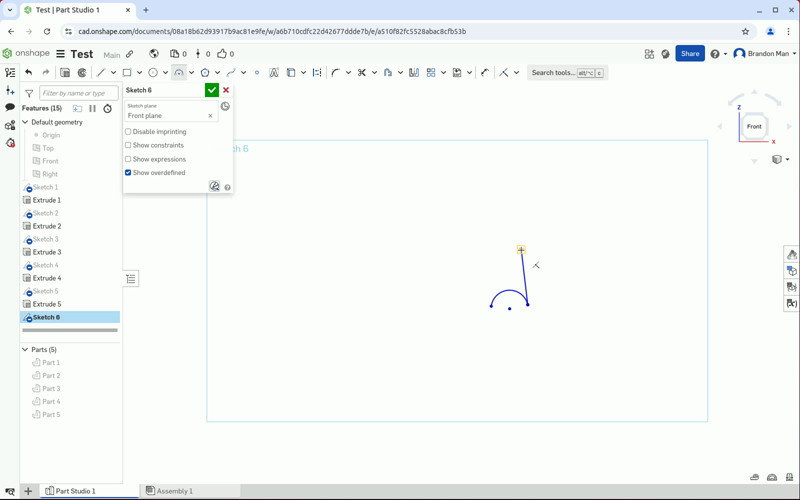
click(521, 249)
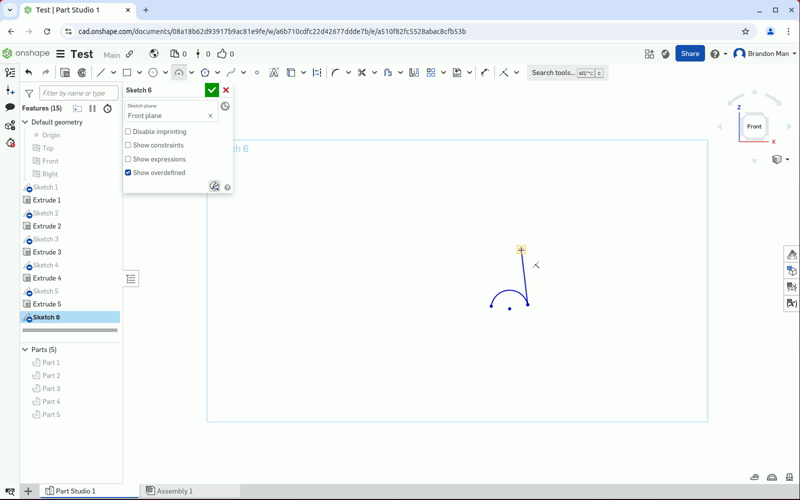
key_down(shift)
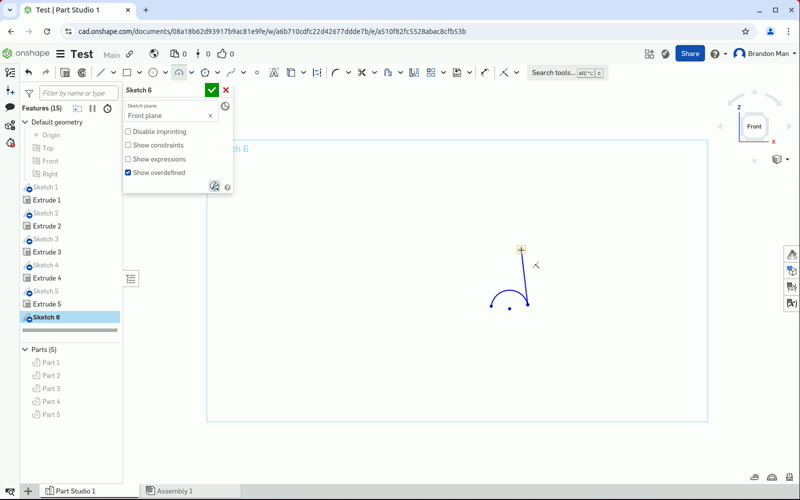
mouse_move(498, 249)
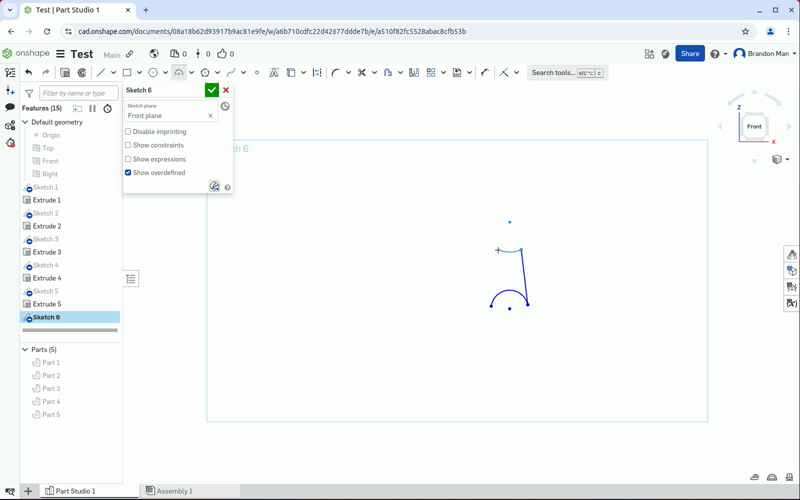
click(498, 249)
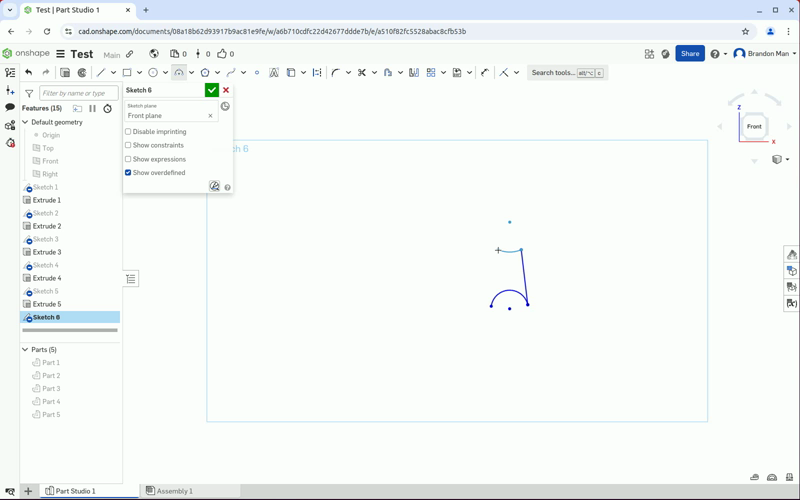
mouse_move(509, 260)
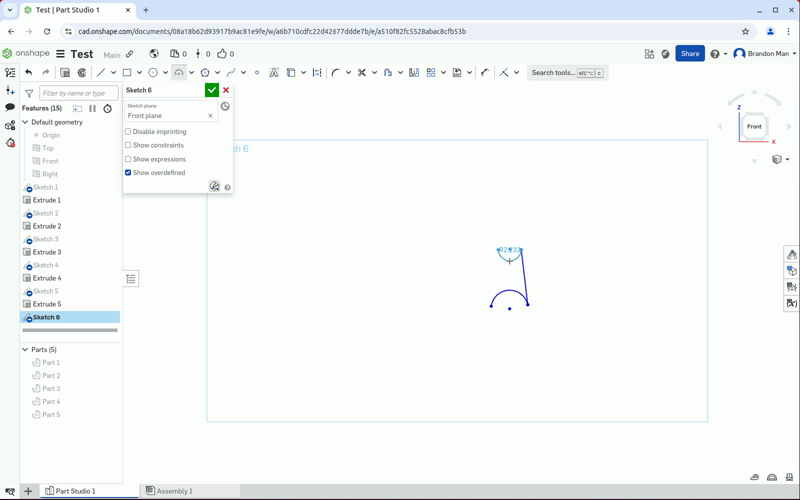
click(509, 260)
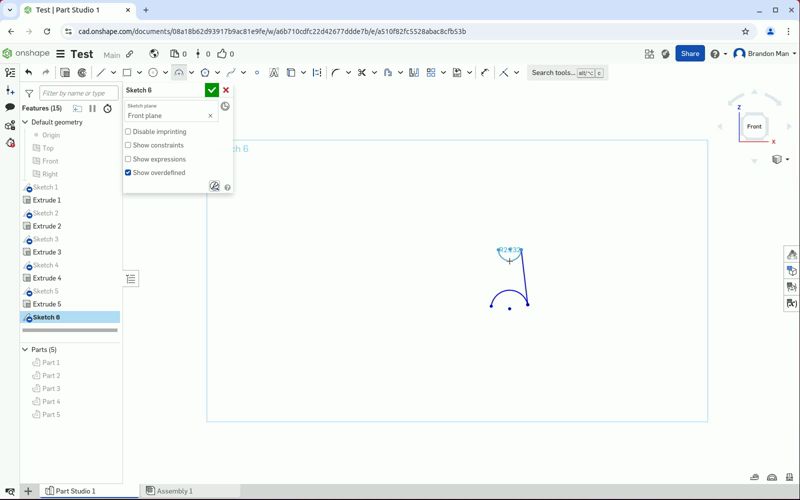
key_up(shift)
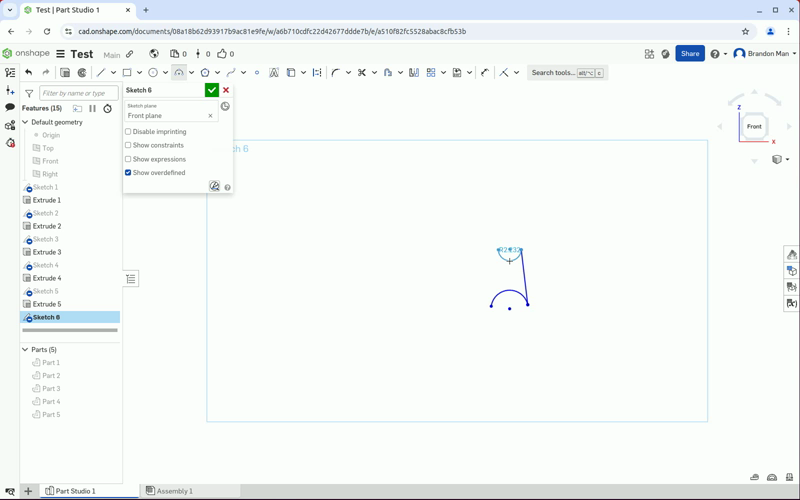
key(esc)
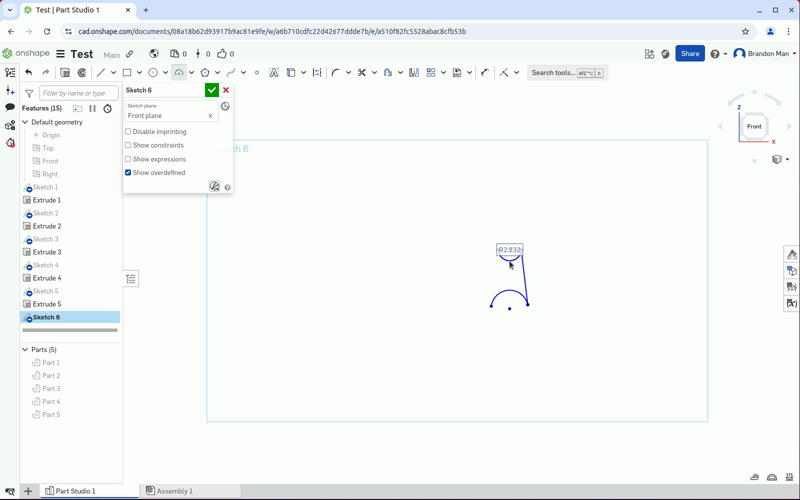
key(l)
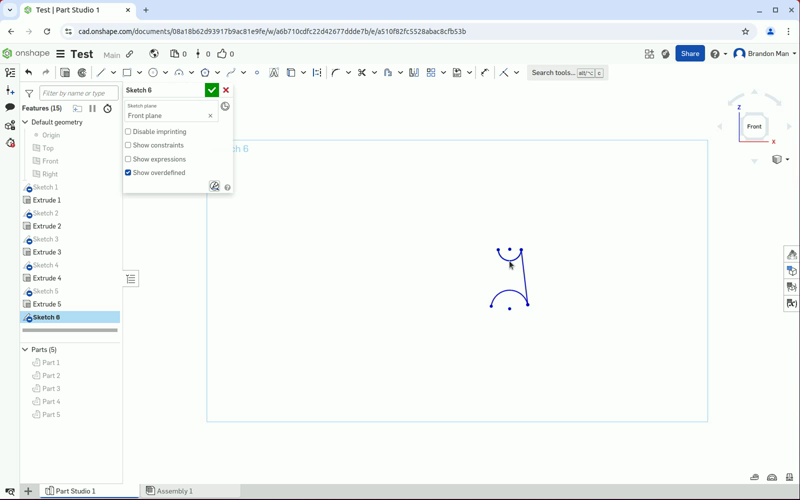
mouse_move(498, 249)
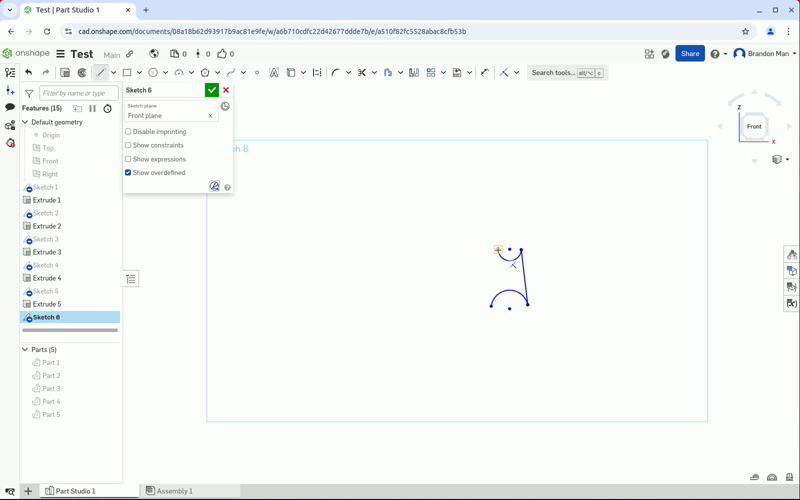
click(498, 249)
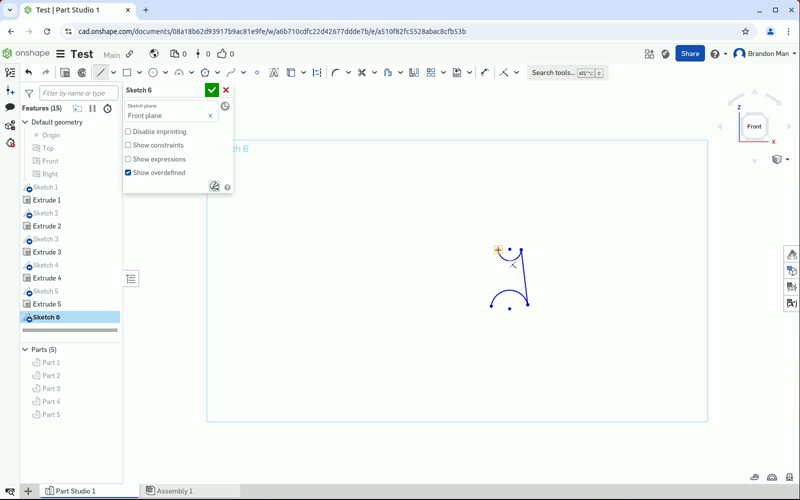
mouse_move(528, 249)
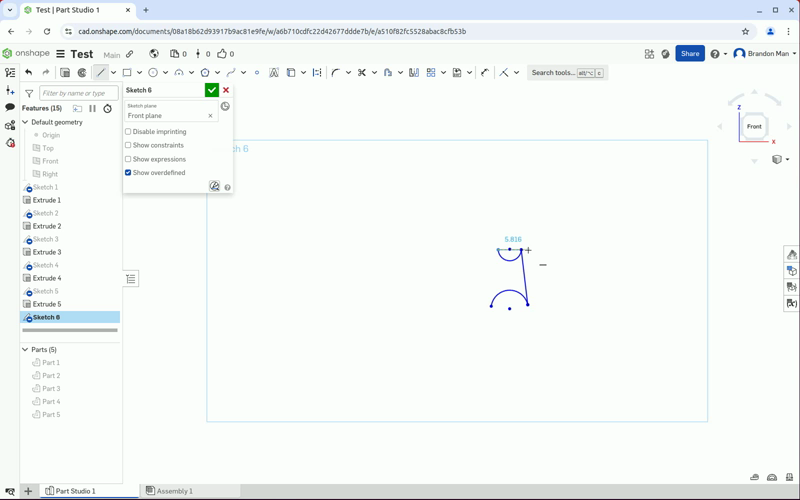
key_down(shift)
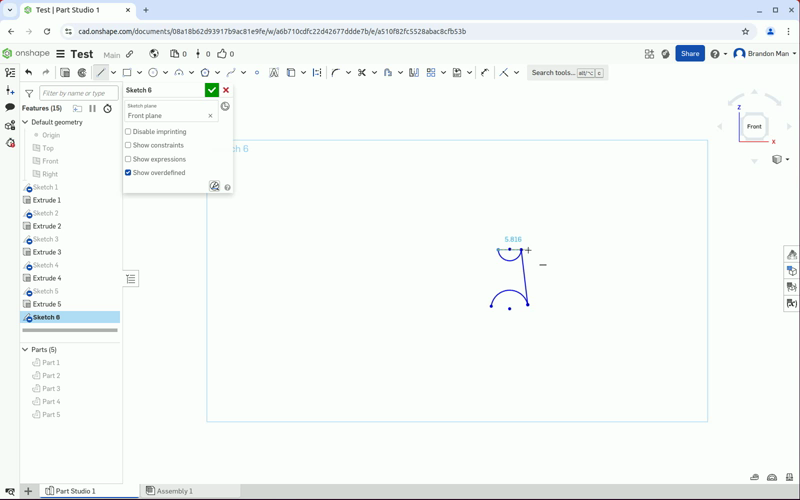
mouse_move(491, 306)
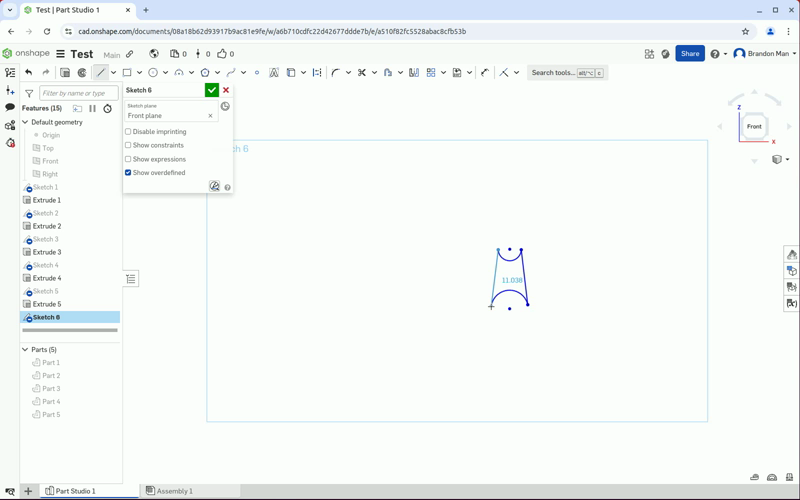
key_up(shift)
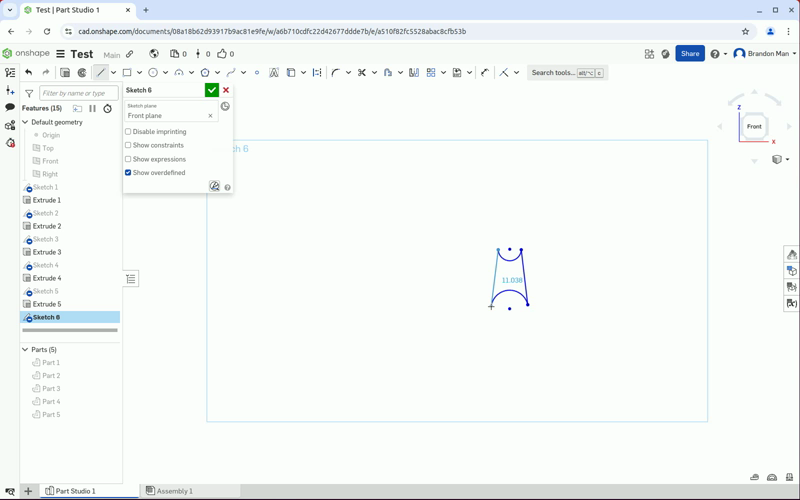
click(491, 306)
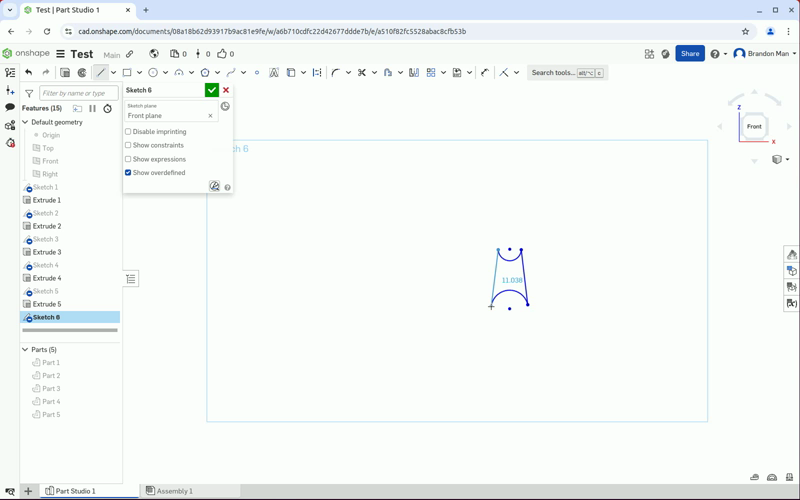
key(esc)
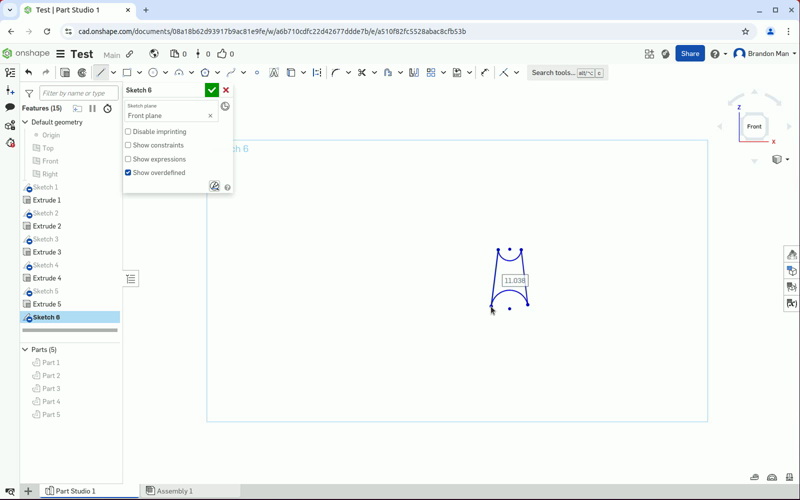
key(c)
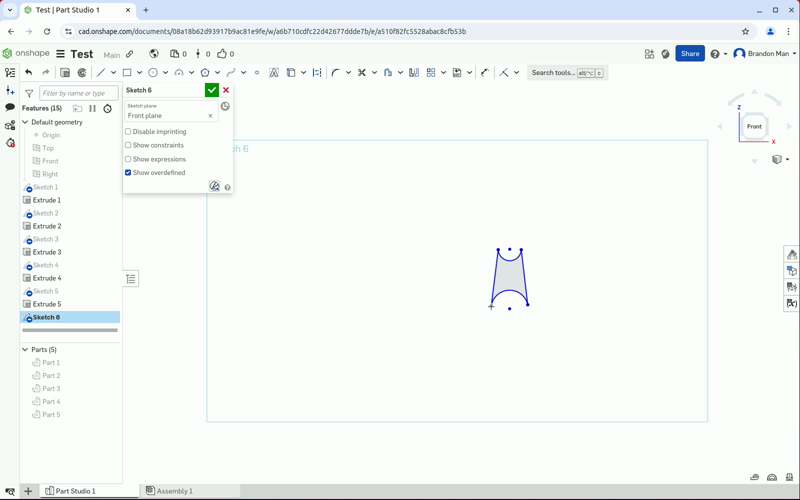
key_down(shift)
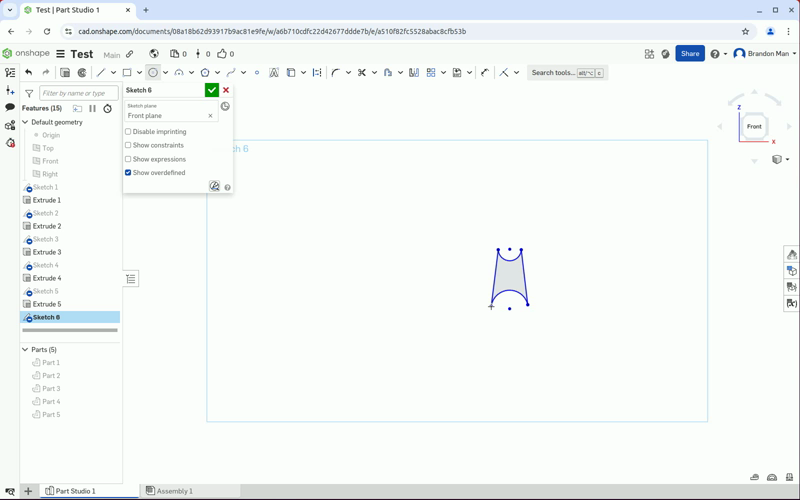
mouse_move(503, 266)
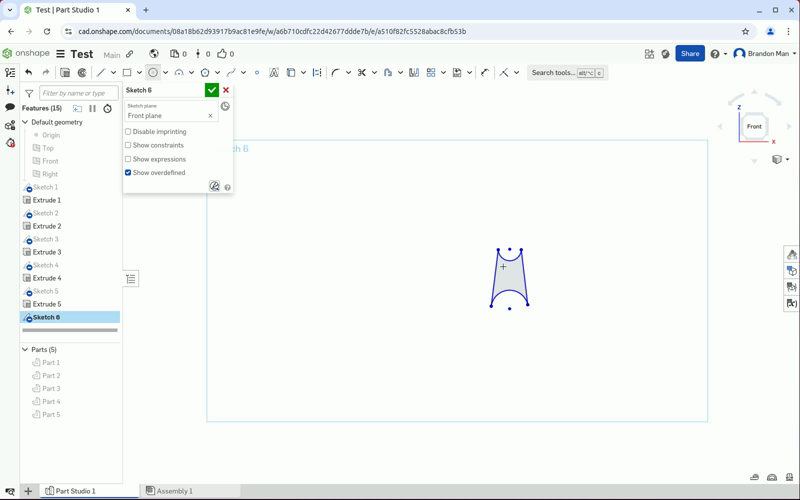
click(503, 266)
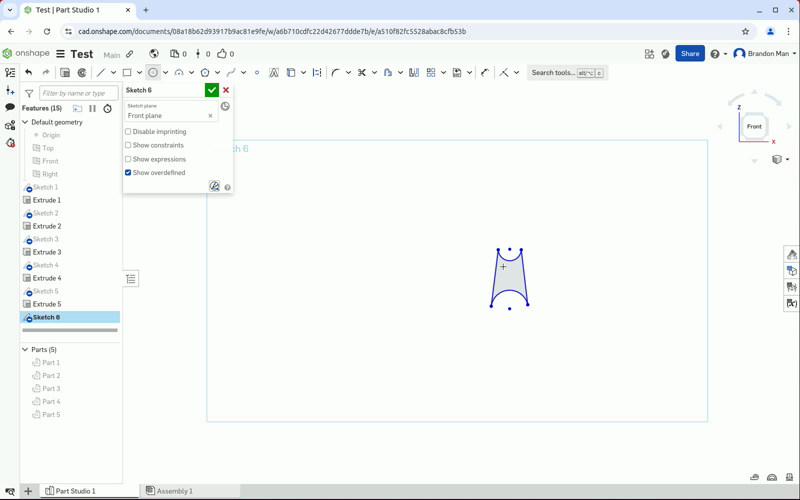
key_up(shift)
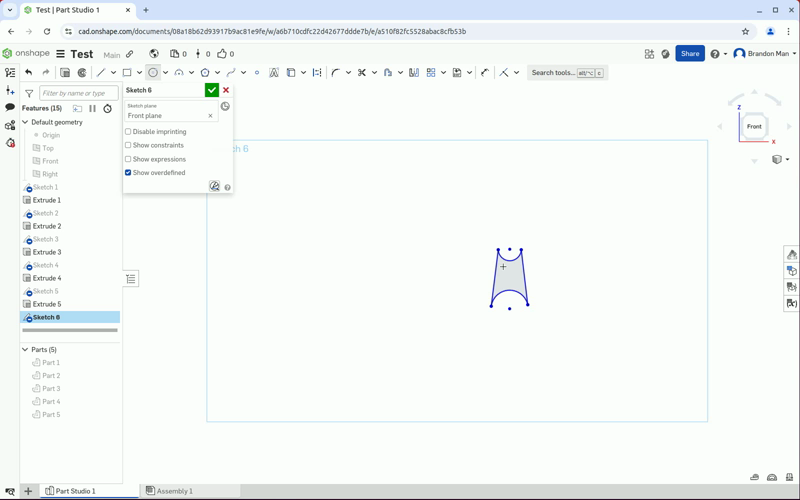
mouse_move(504, 266)
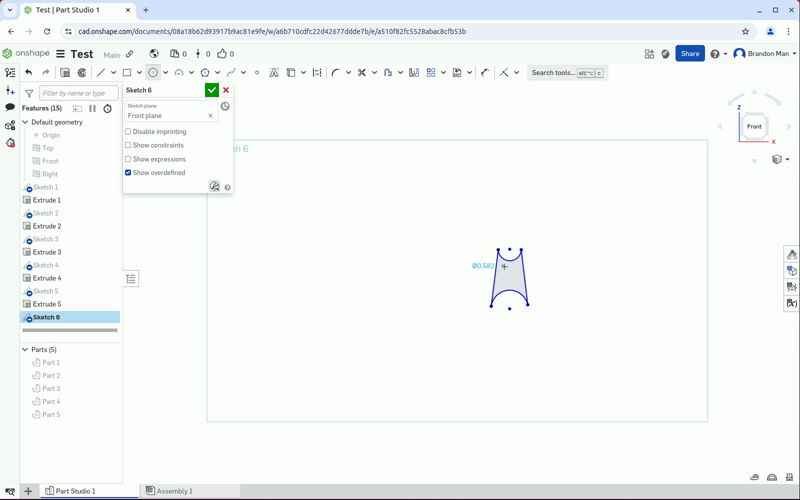
scroll(6)
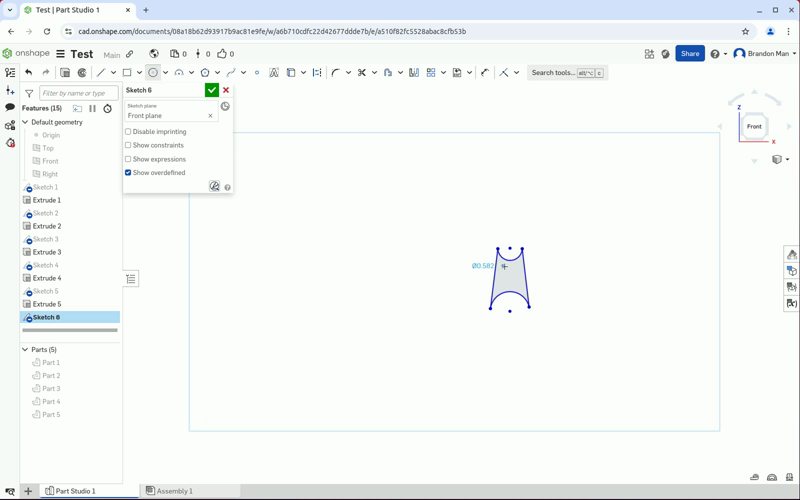
scroll(6)
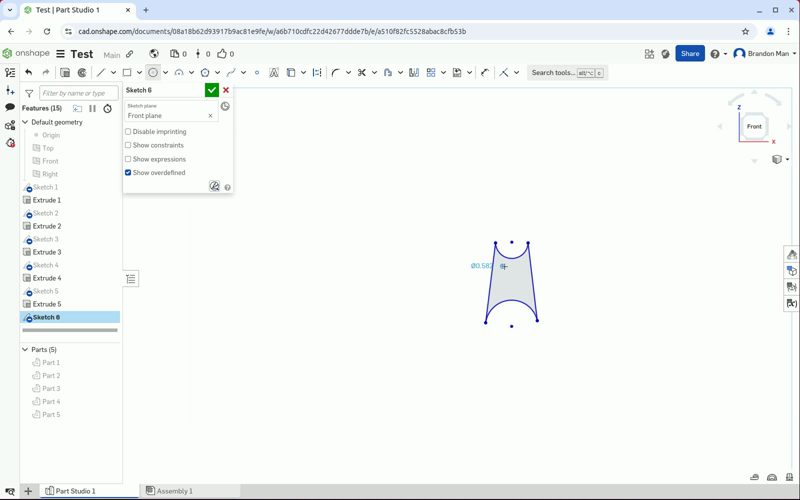
scroll(6)
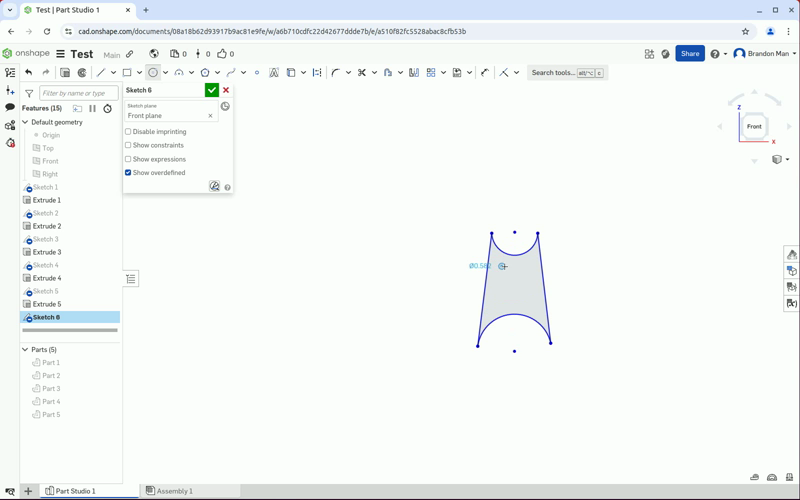
scroll(6)
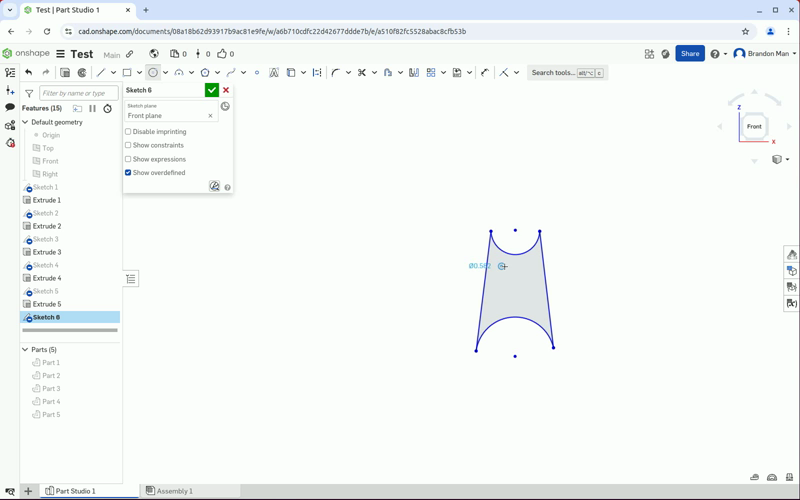
scroll(6)
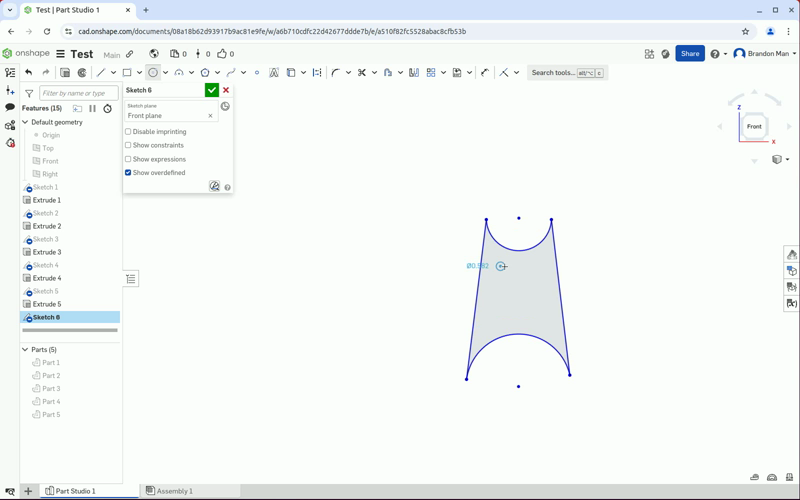
scroll(6)
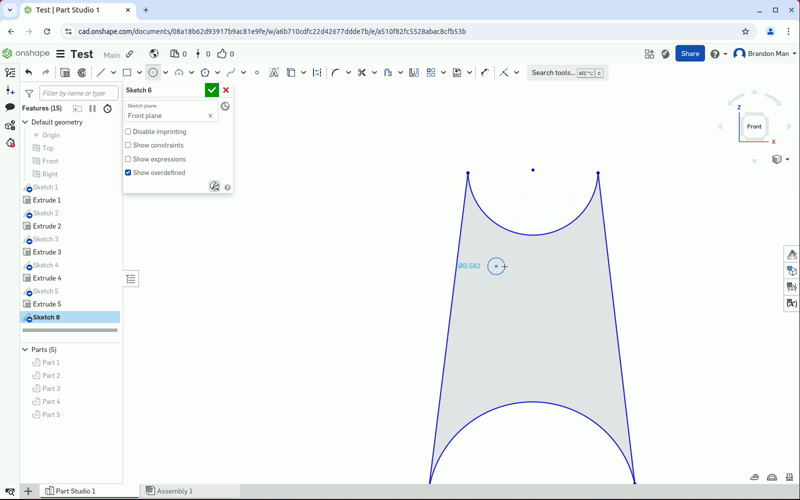
scroll(6)
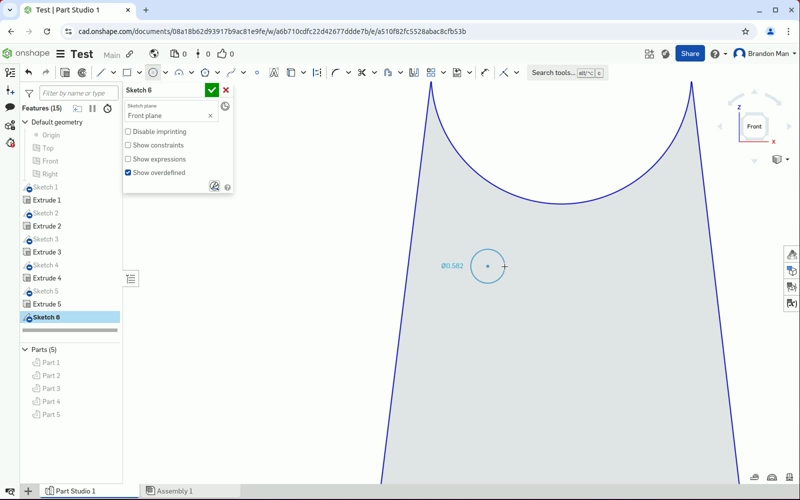
click(504, 266)
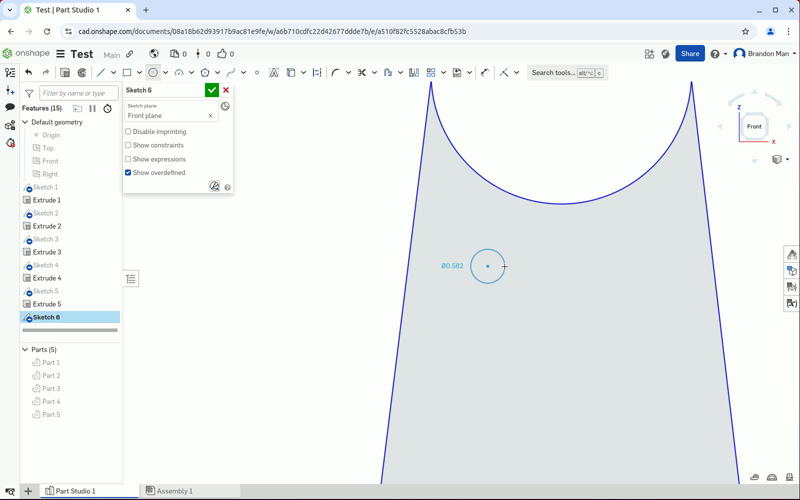
scroll(-6)
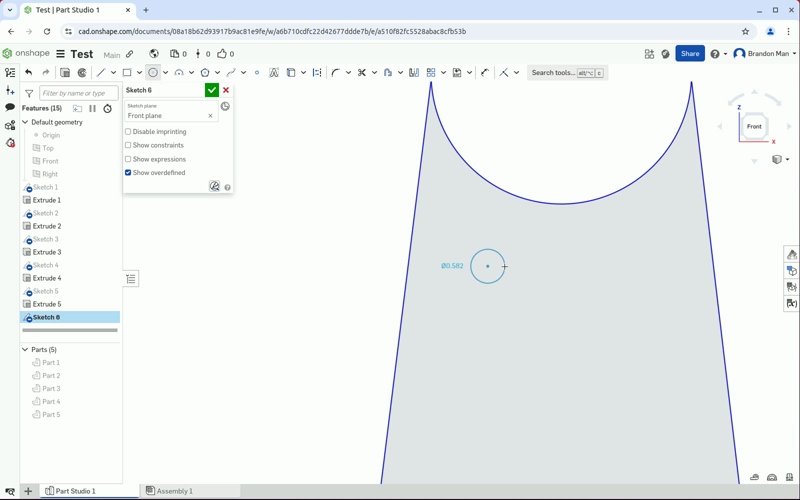
scroll(-6)
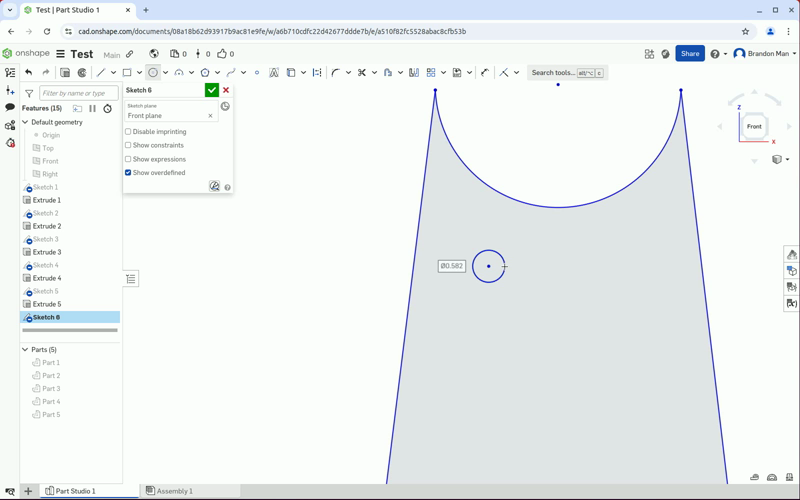
scroll(-6)
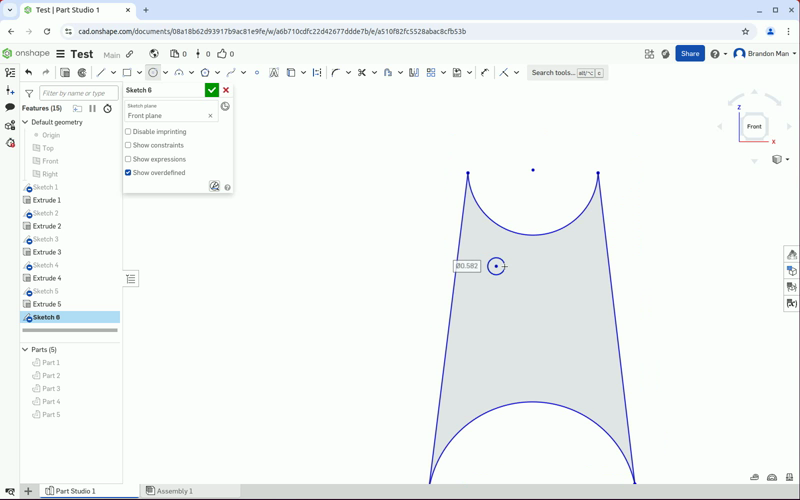
scroll(-6)
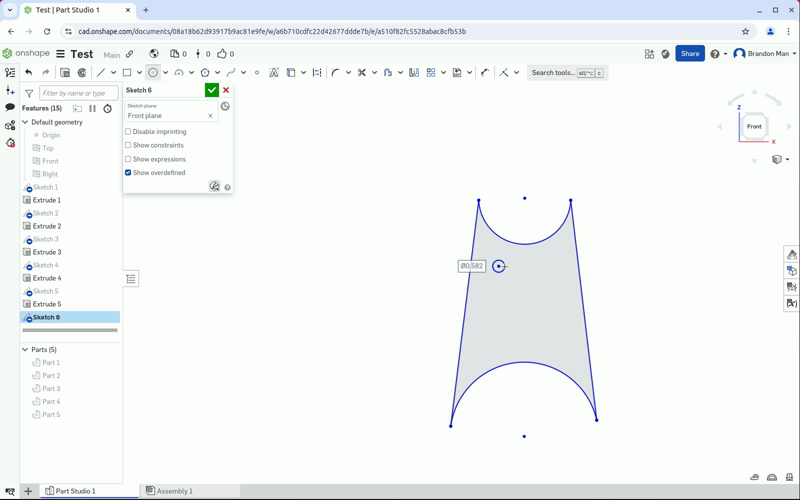
scroll(-6)
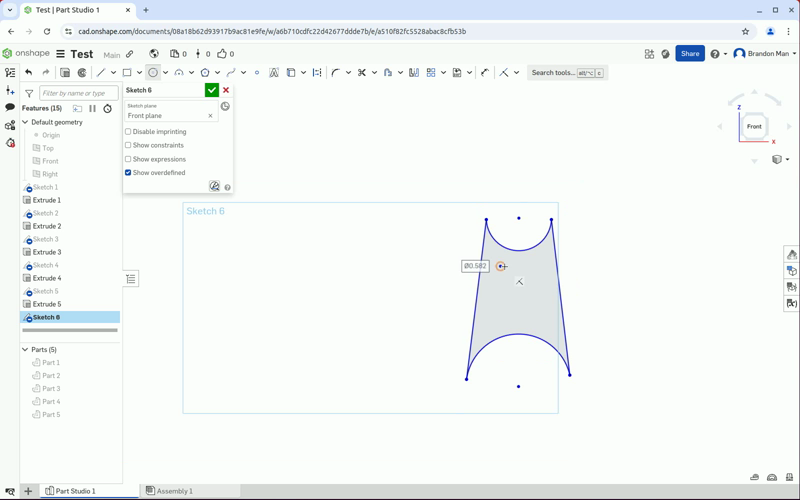
scroll(-6)
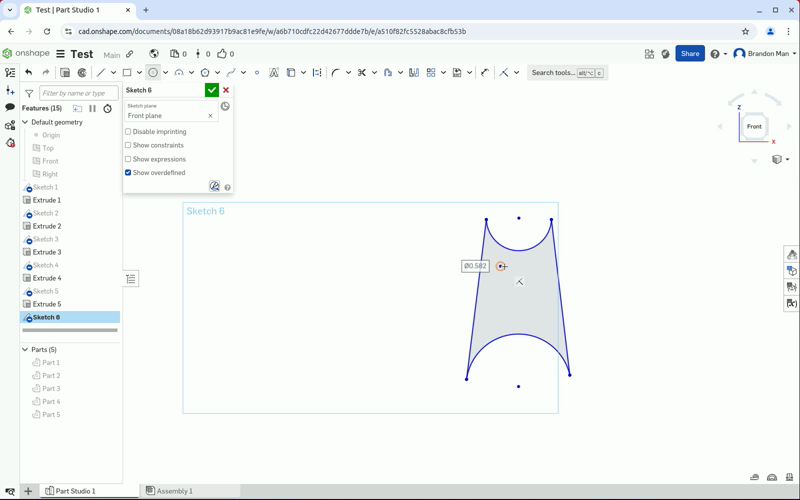
scroll(-6)
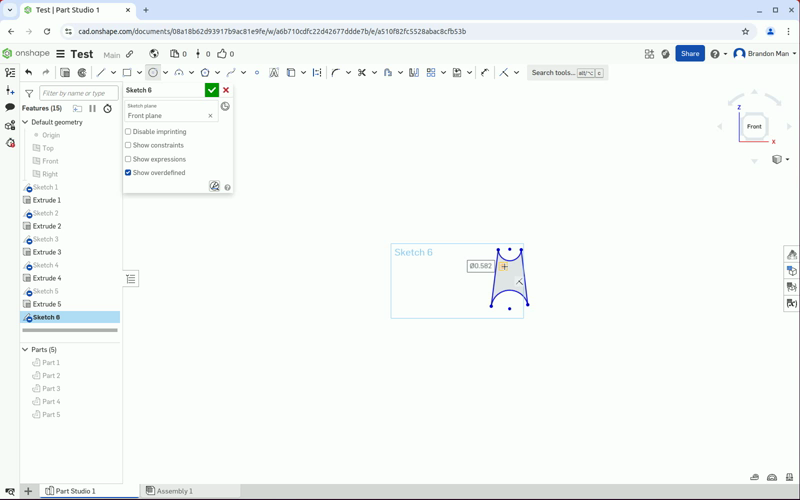
key(esc)
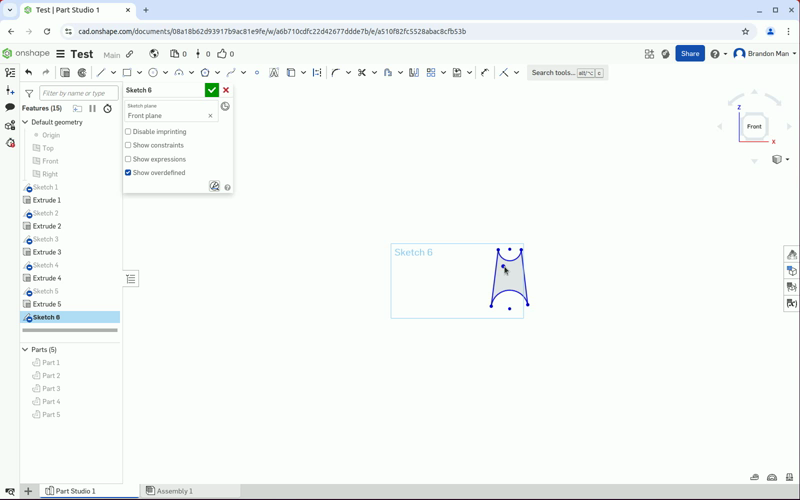
mouse_move(506, 266)
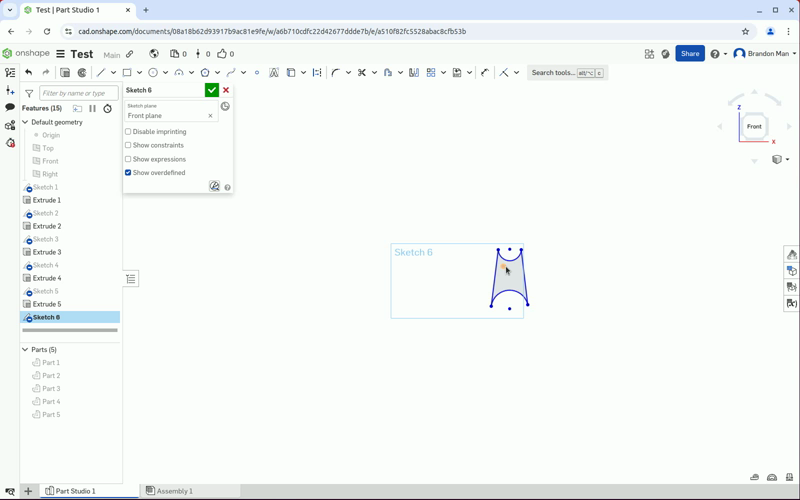
scroll(6)
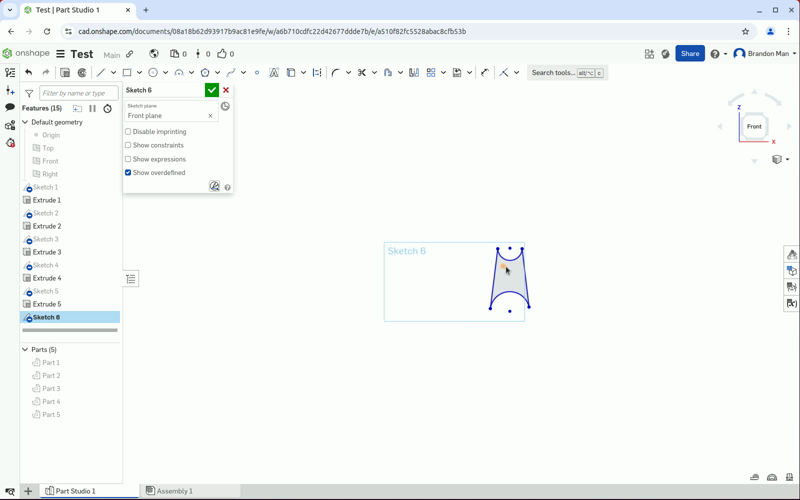
scroll(6)
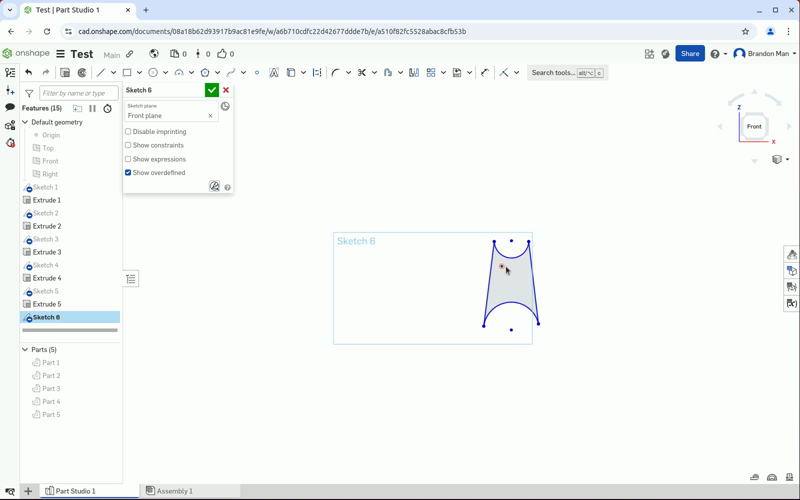
scroll(6)
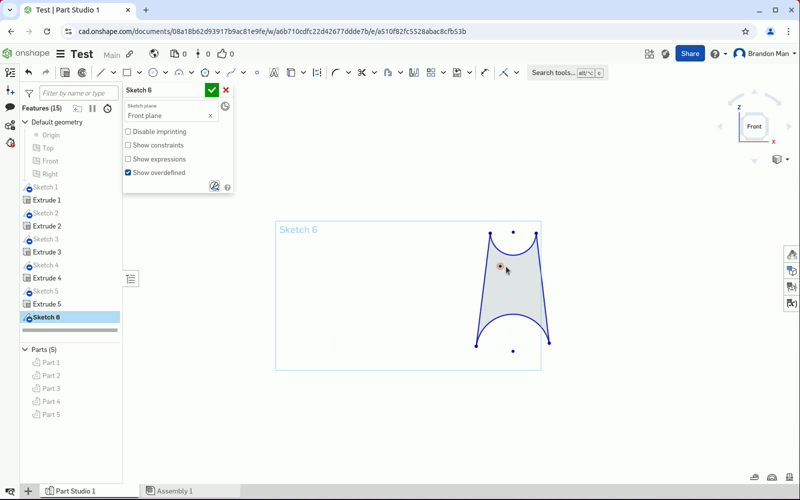
scroll(6)
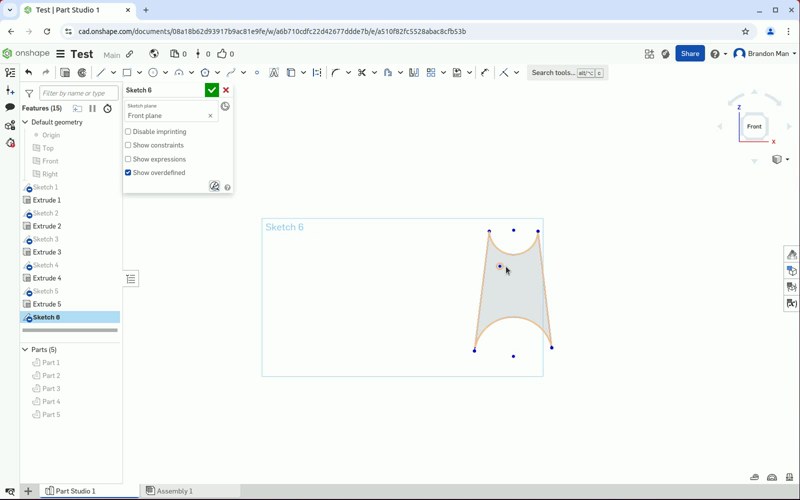
scroll(6)
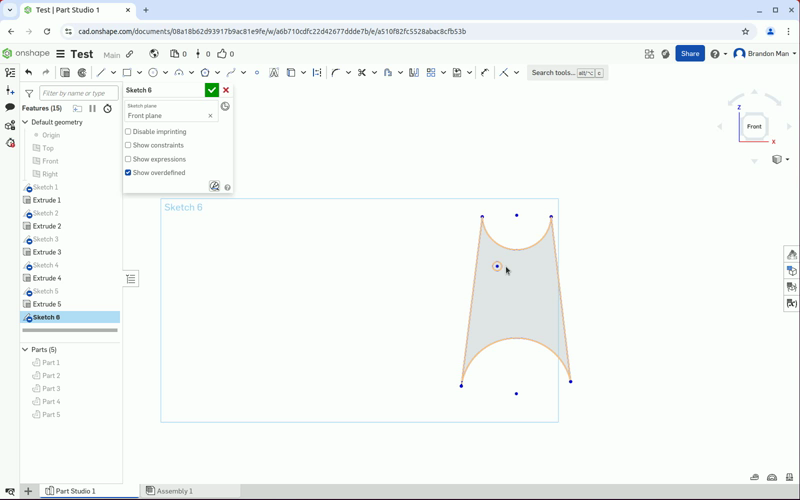
scroll(6)
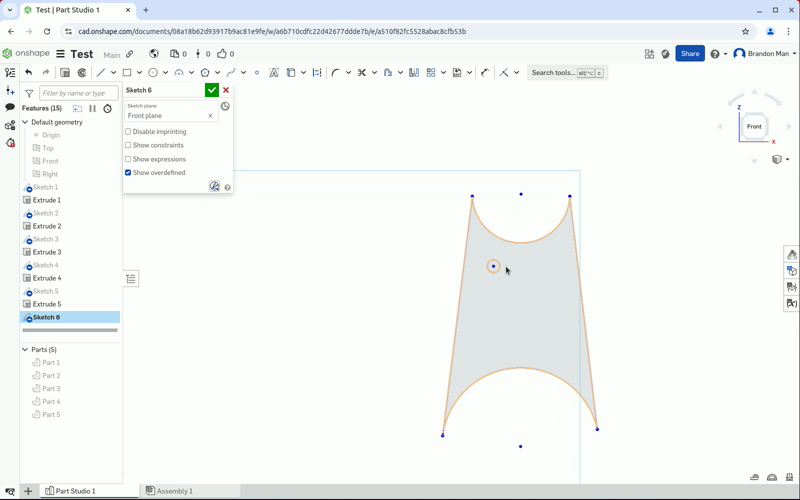
scroll(6)
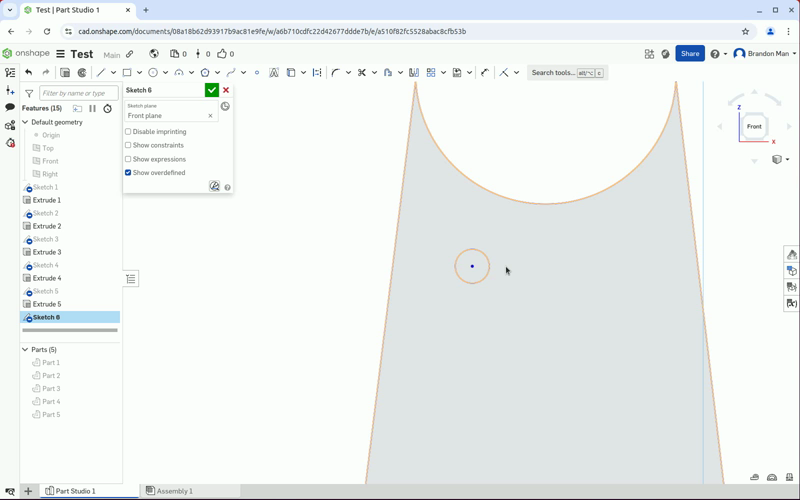
click(506, 266)
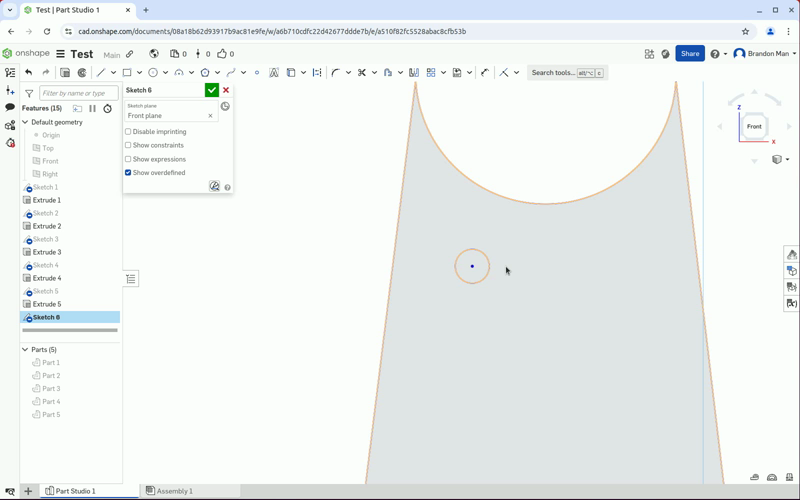
scroll(-6)
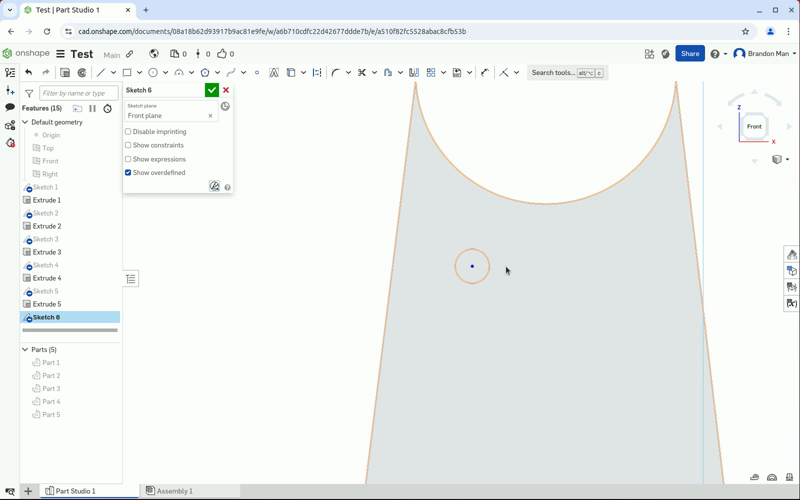
scroll(-6)
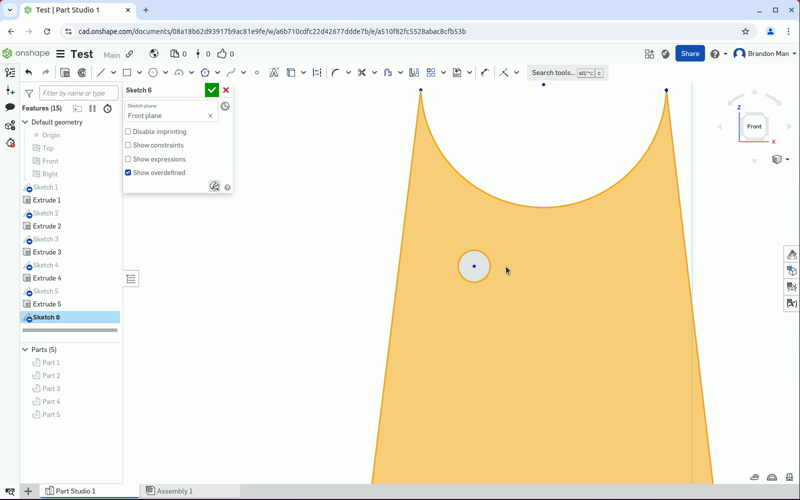
scroll(-6)
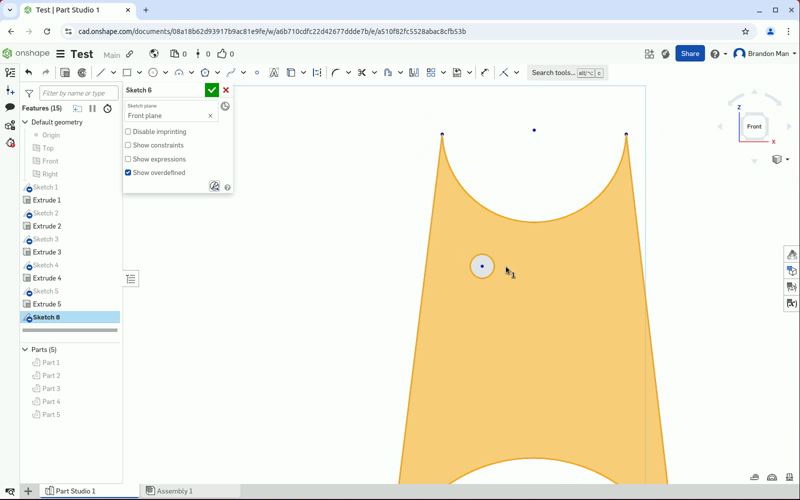
scroll(-6)
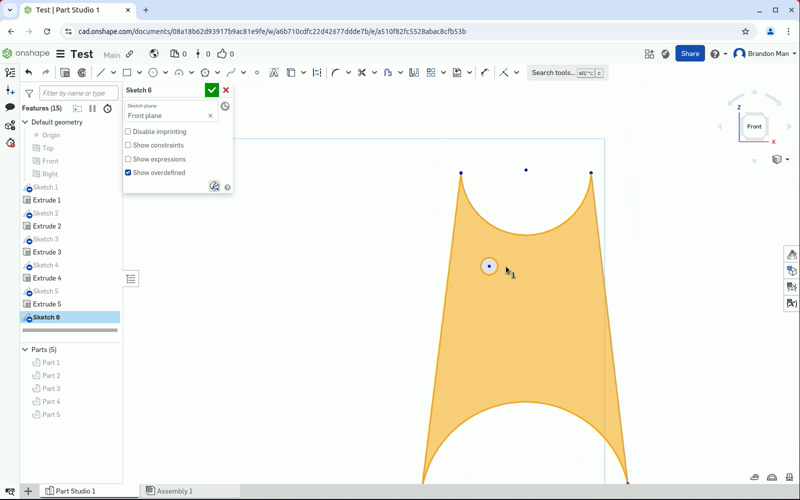
scroll(-6)
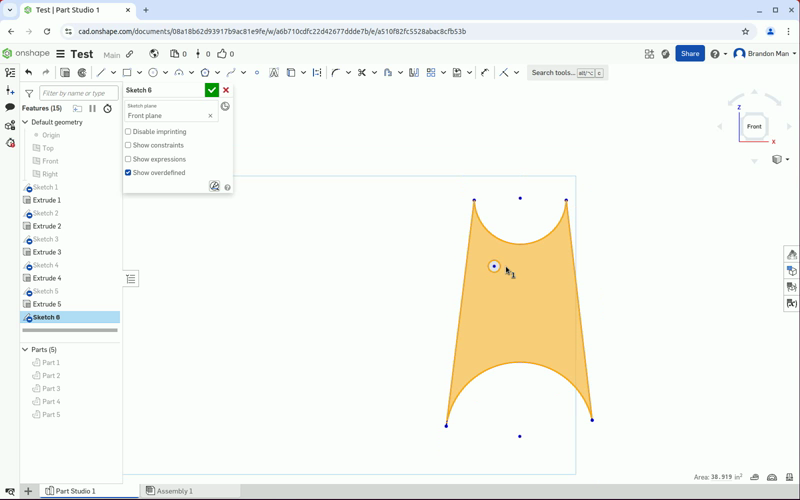
scroll(-6)
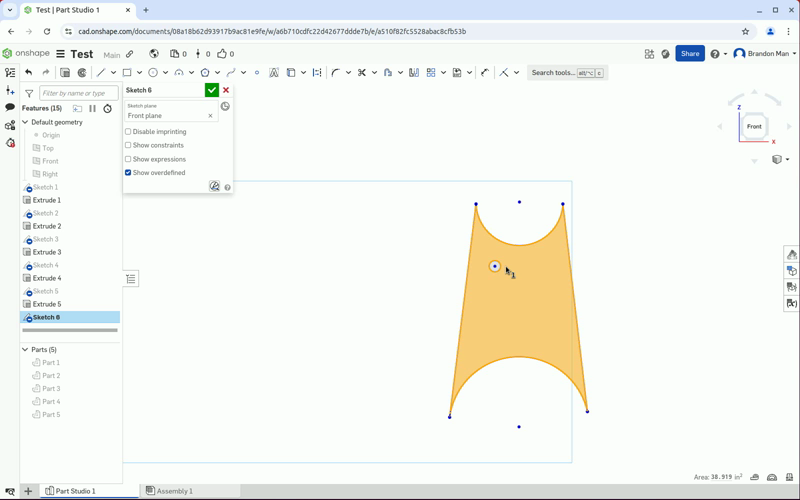
scroll(-6)
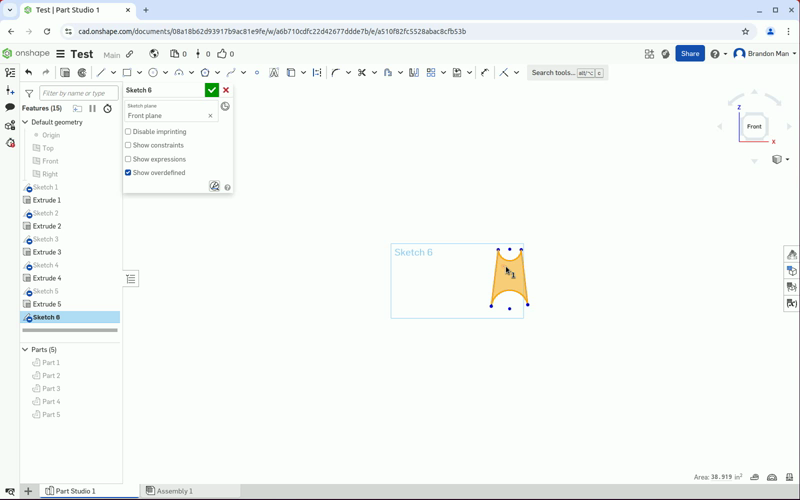
mouse_move(73, 352)
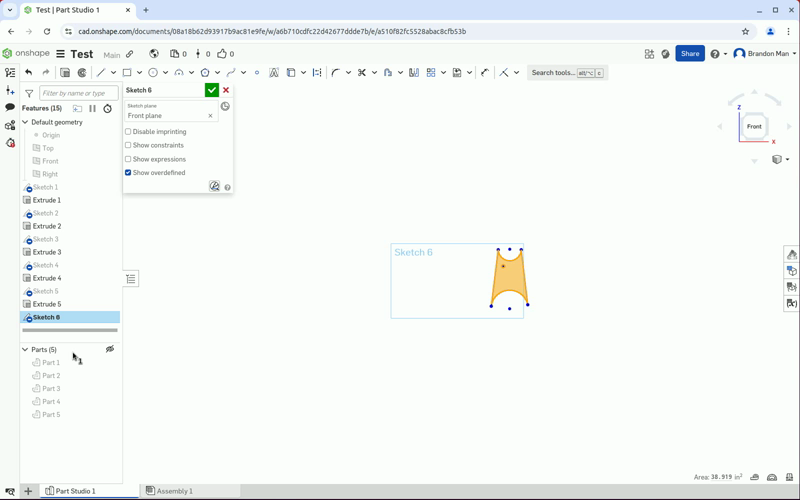
key(shift+y)
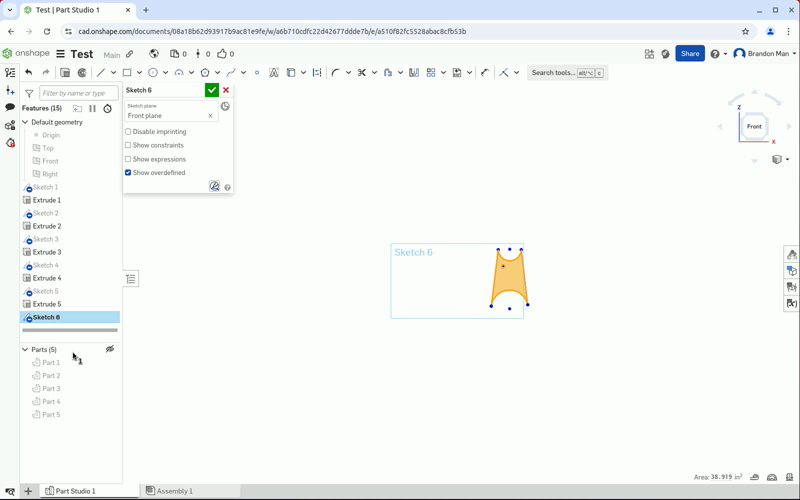
key(shift+e)
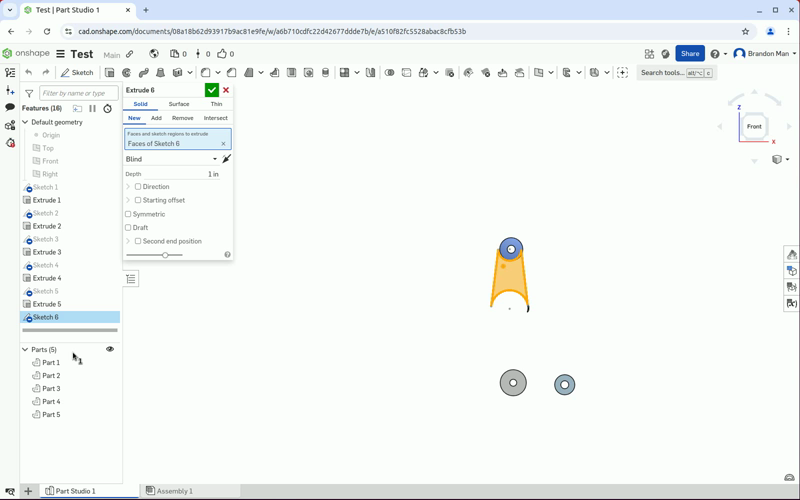
mouse_move(143, 106)
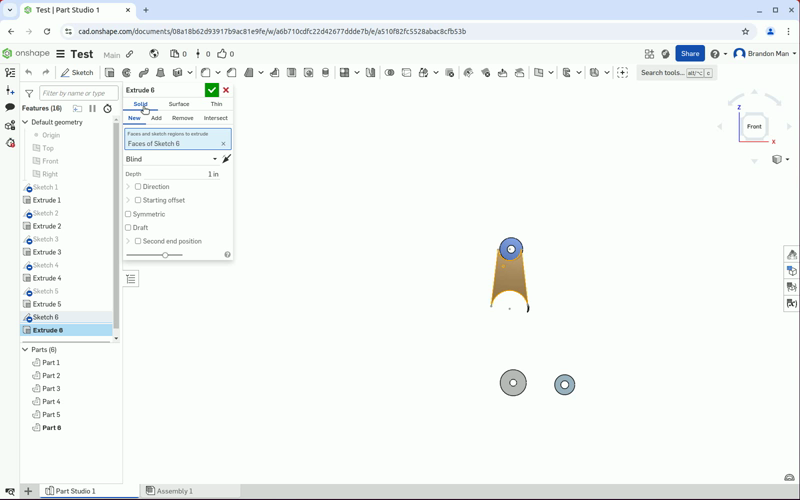
click(143, 106)
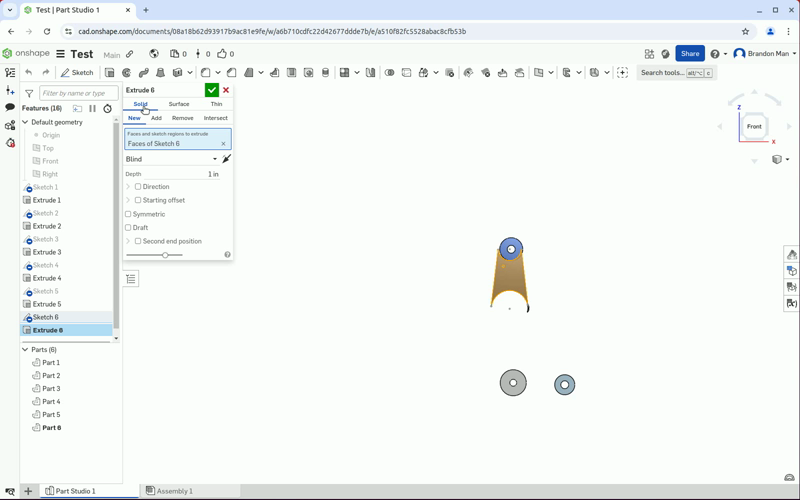
mouse_move(137, 120)
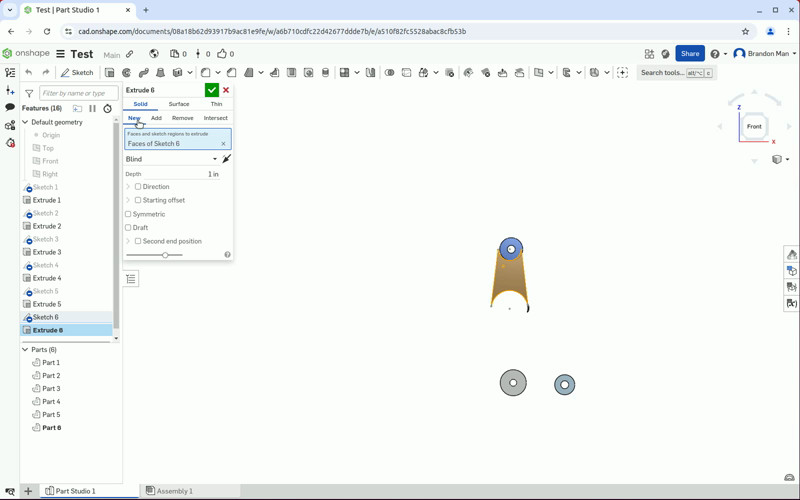
click(137, 120)
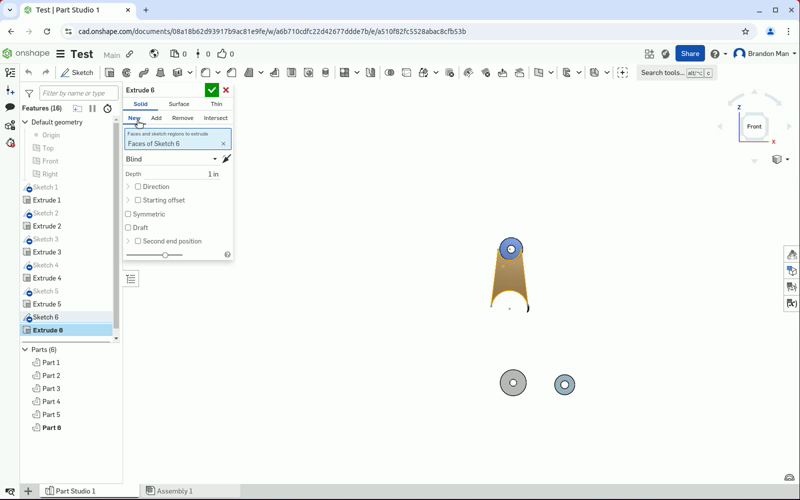
key(tab, 4)
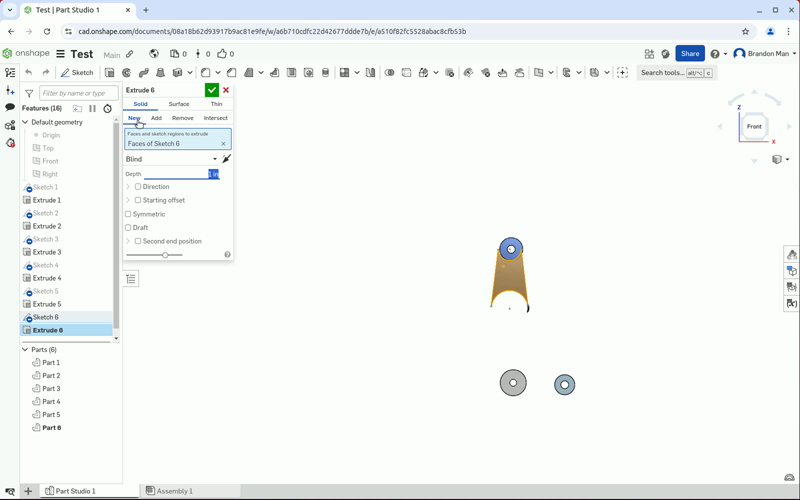
text(0.722)
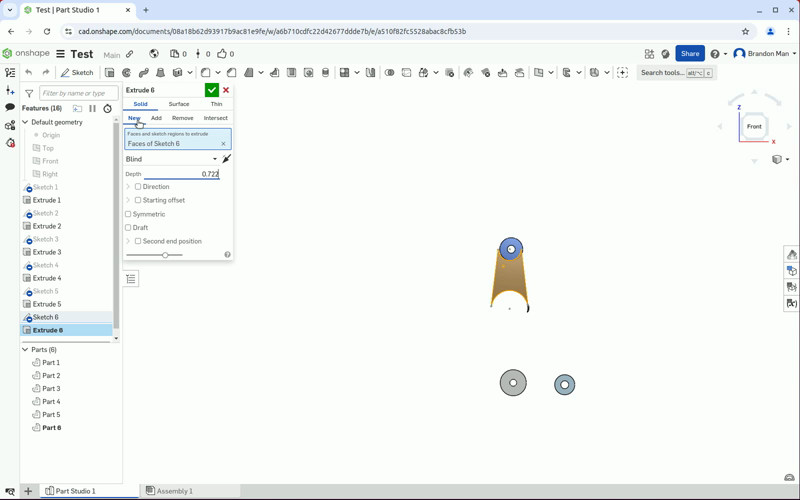
key(enter)
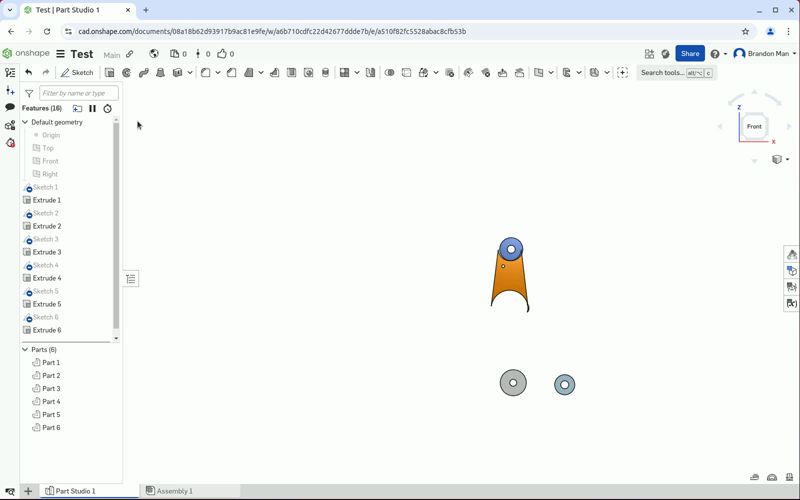
key(shift+h)
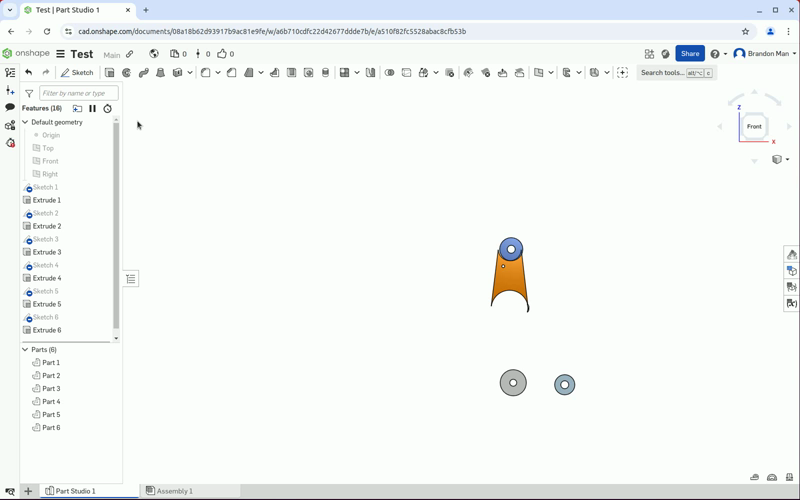
key(shift+h)
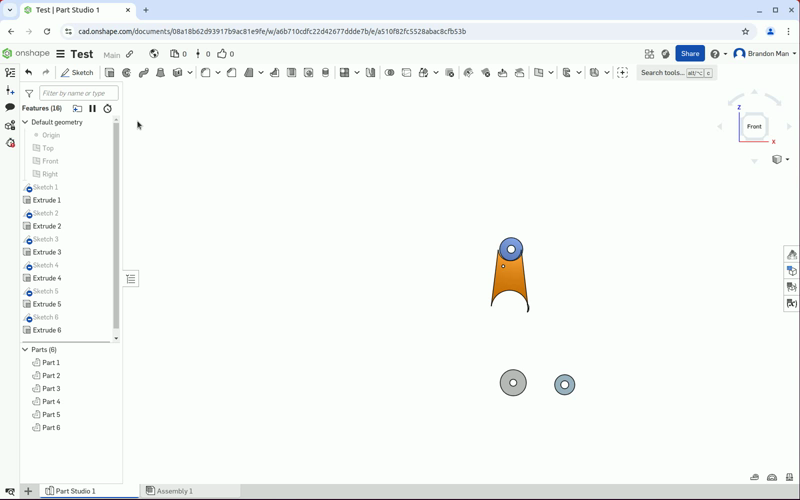
mouse_move(69, 189)
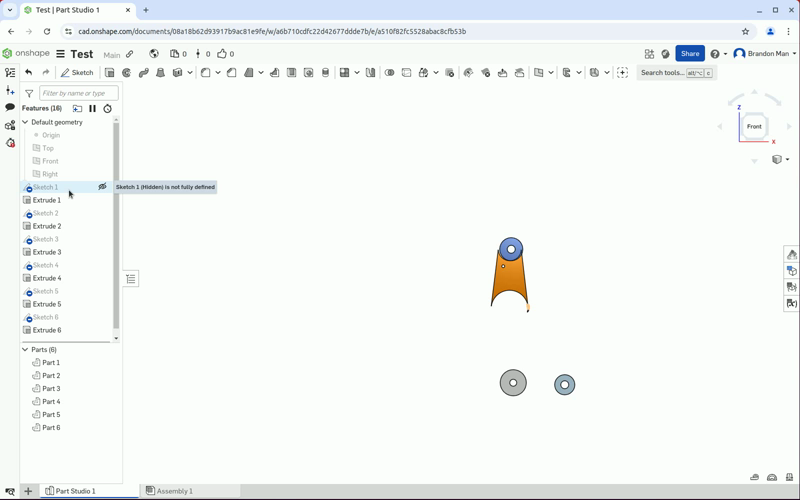
click(69, 189)
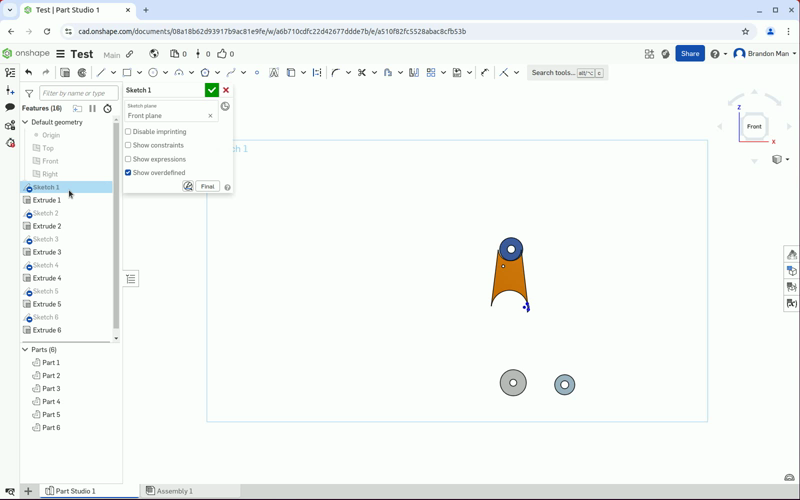
mouse_move(229, 92)
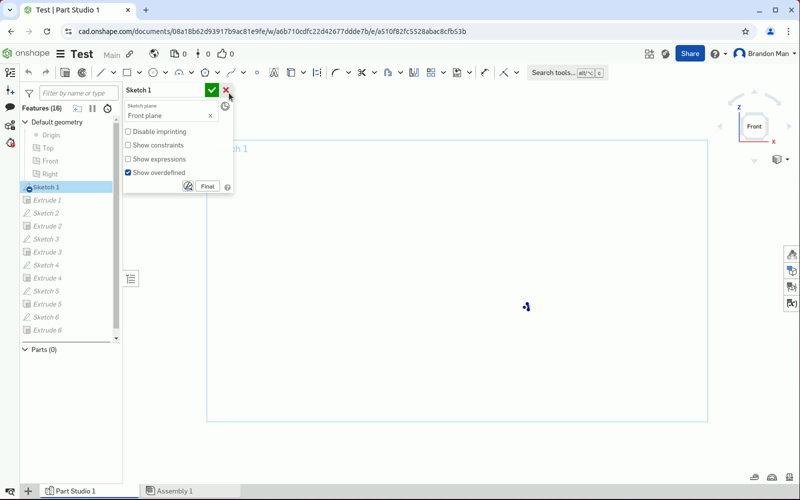
click(229, 92)
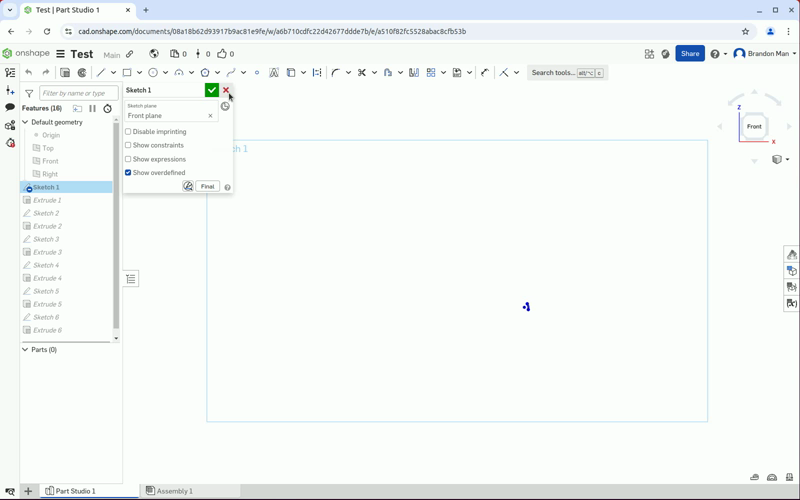
key(shift+s)
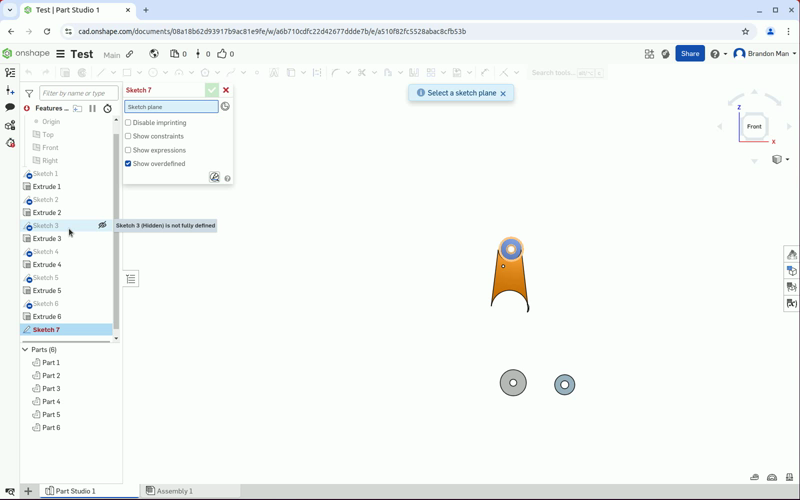
scroll(3)
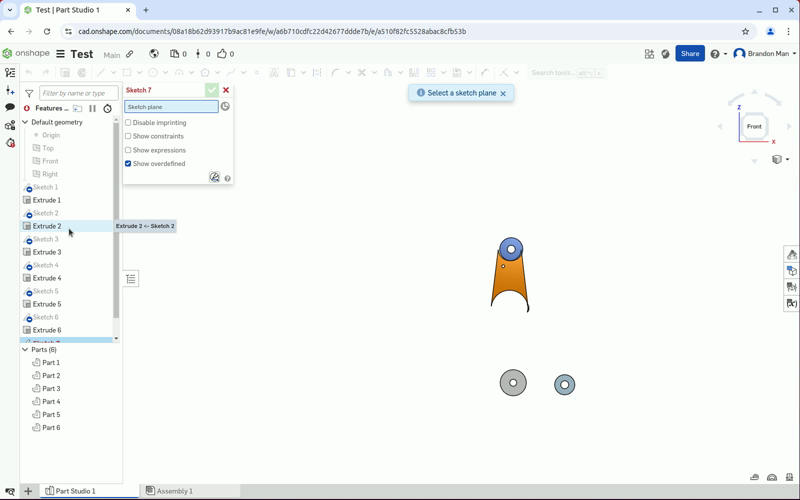
mouse_move(69, 163)
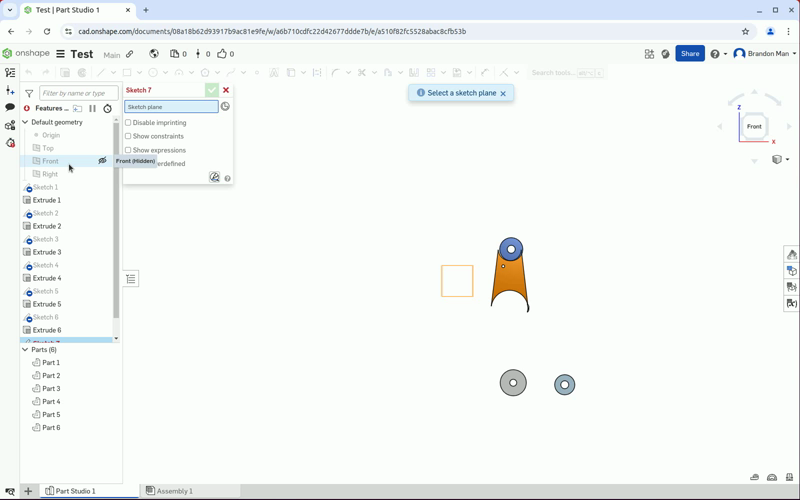
click(69, 163)
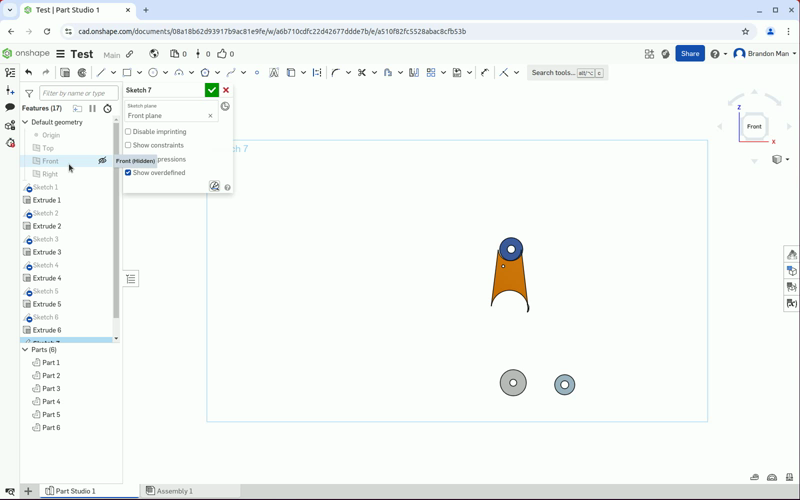
mouse_move(73, 352)
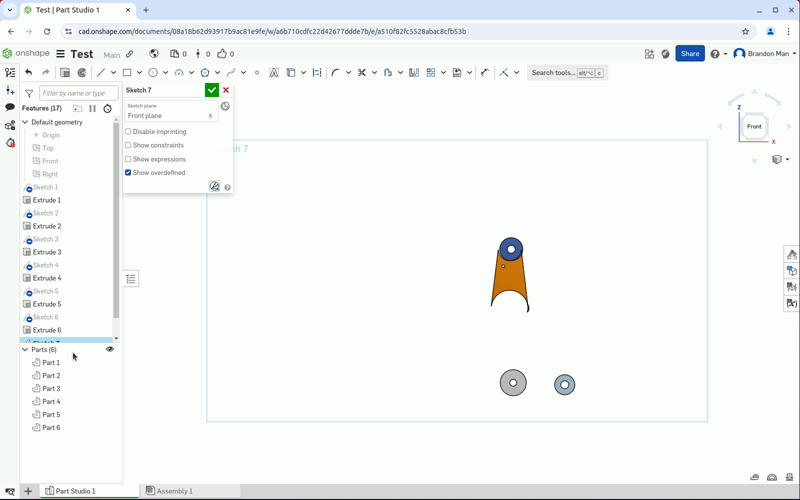
key(y)
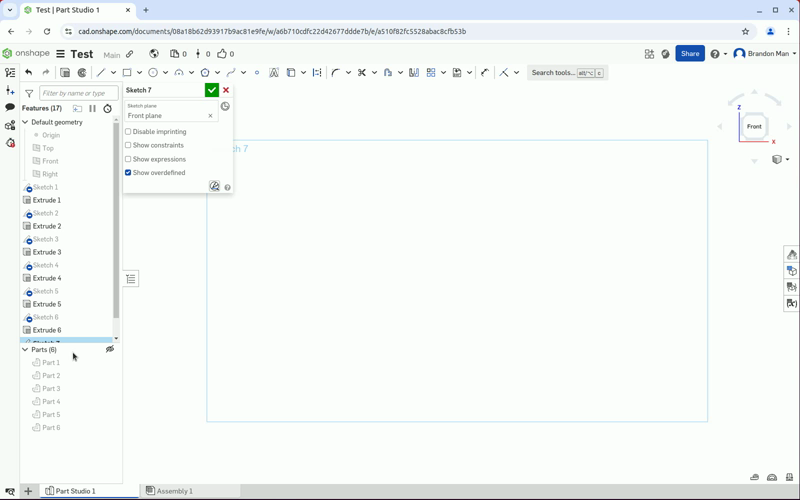
key(l)
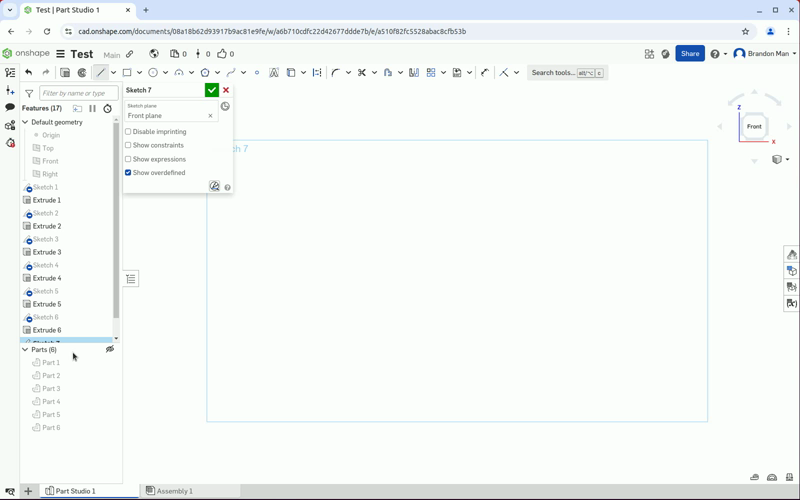
key_down(shift)
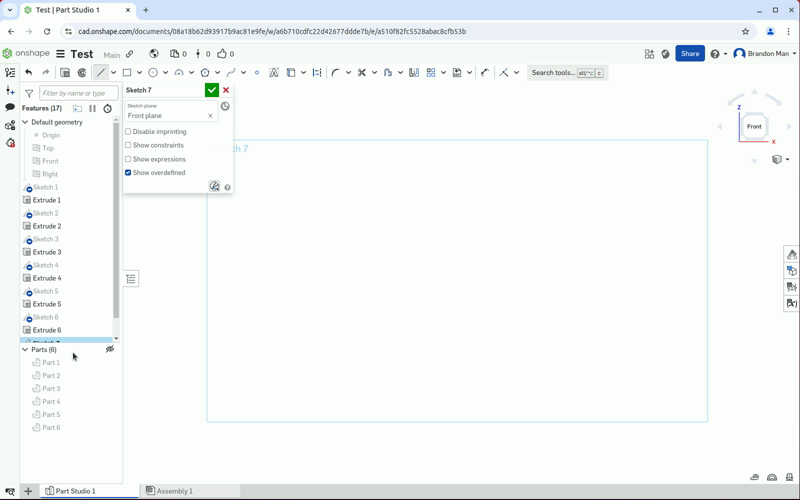
mouse_move(492, 313)
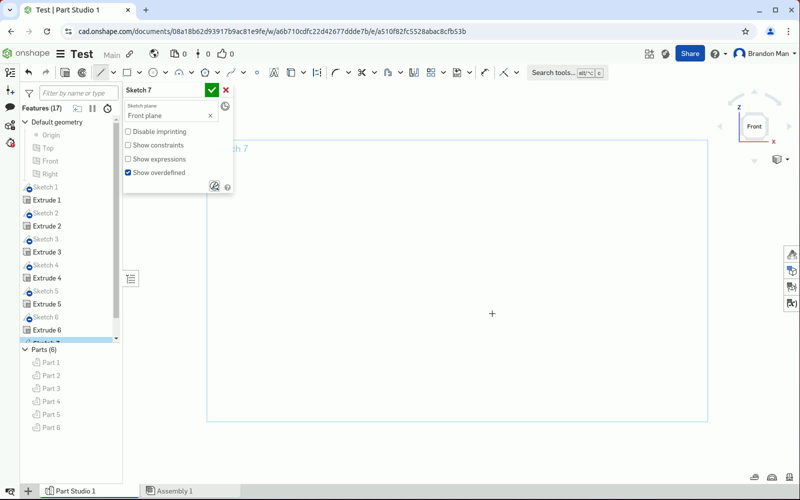
click(492, 313)
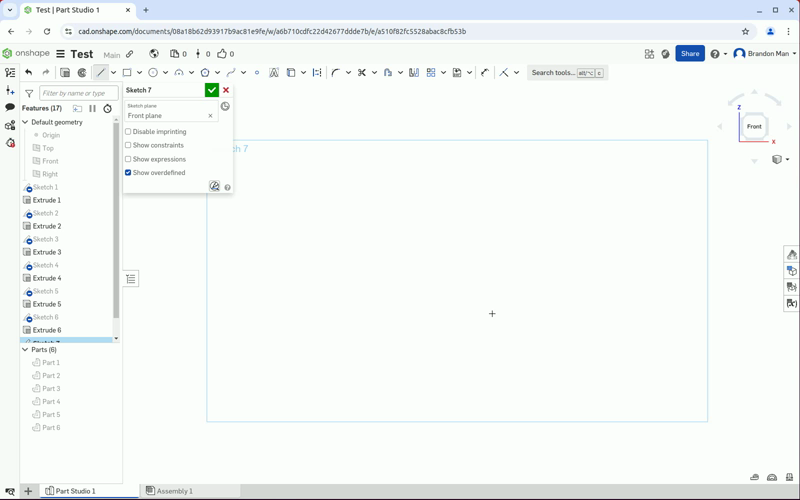
key_up(shift)
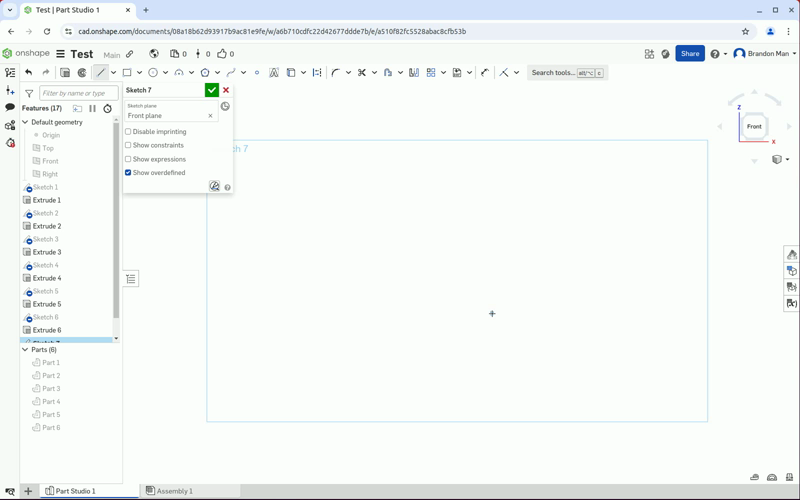
key_down(shift)
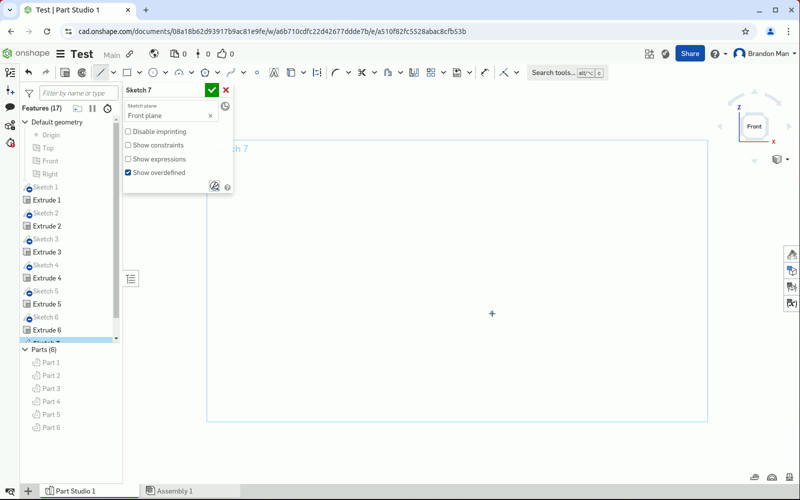
mouse_move(499, 382)
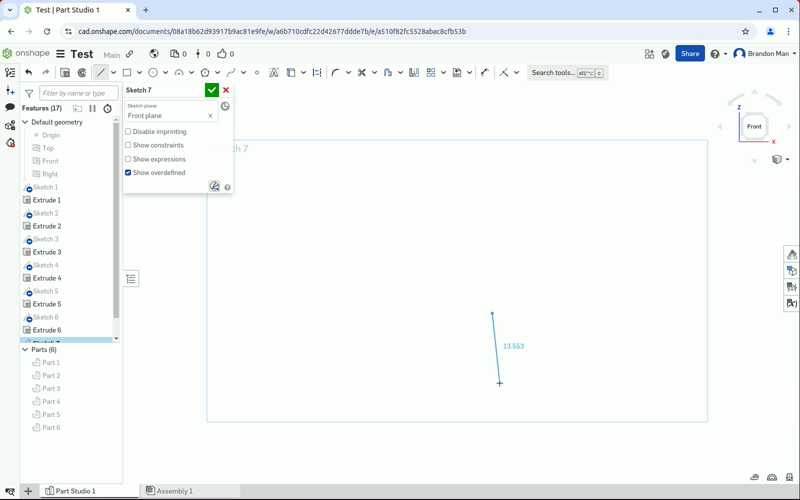
click(499, 382)
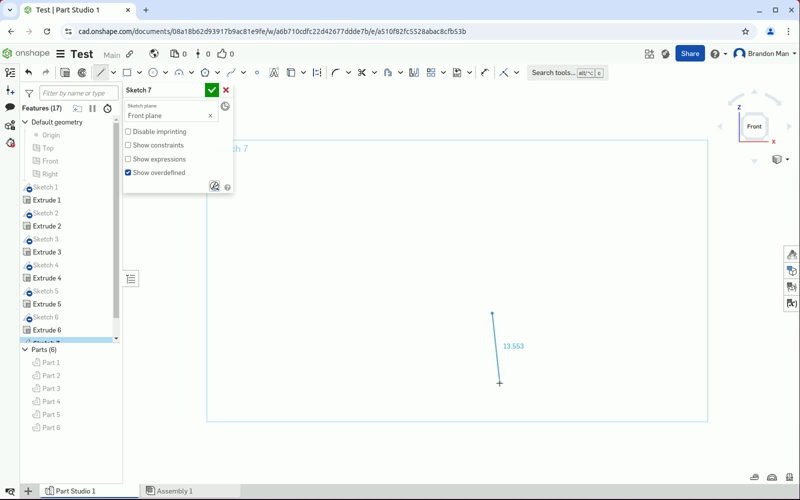
key_up(shift)
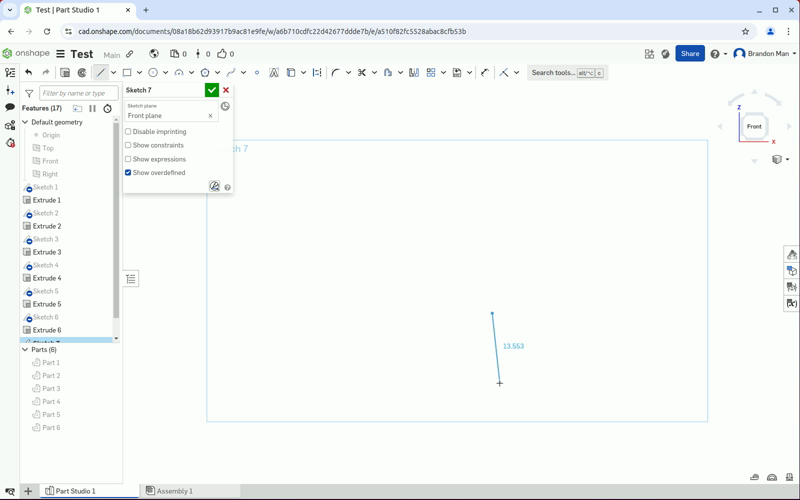
key(esc)
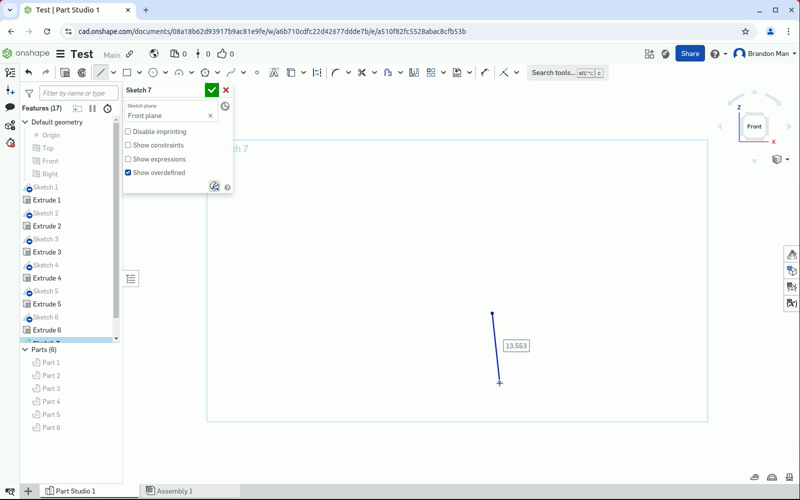
key(a)
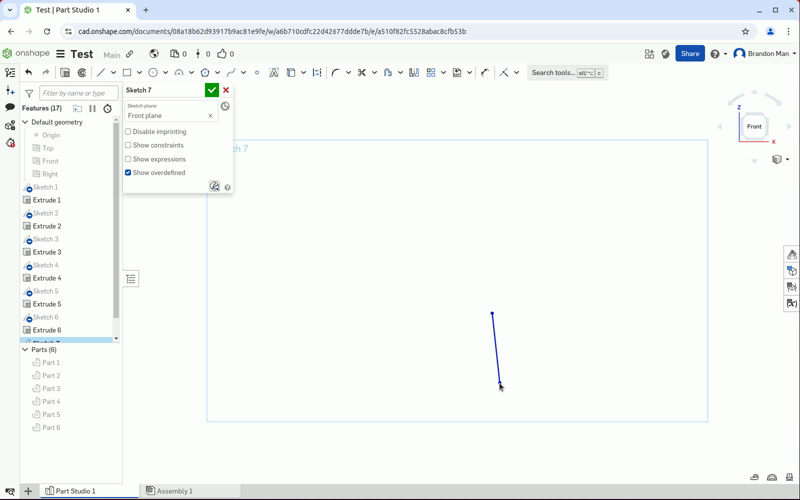
mouse_move(499, 382)
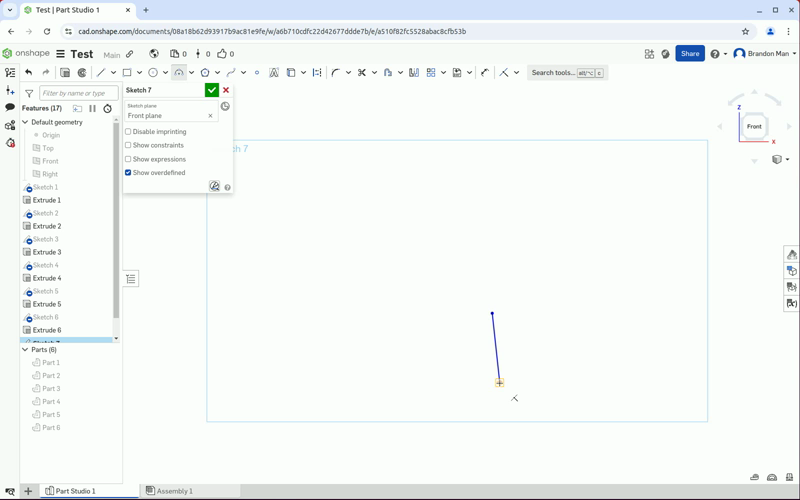
click(499, 382)
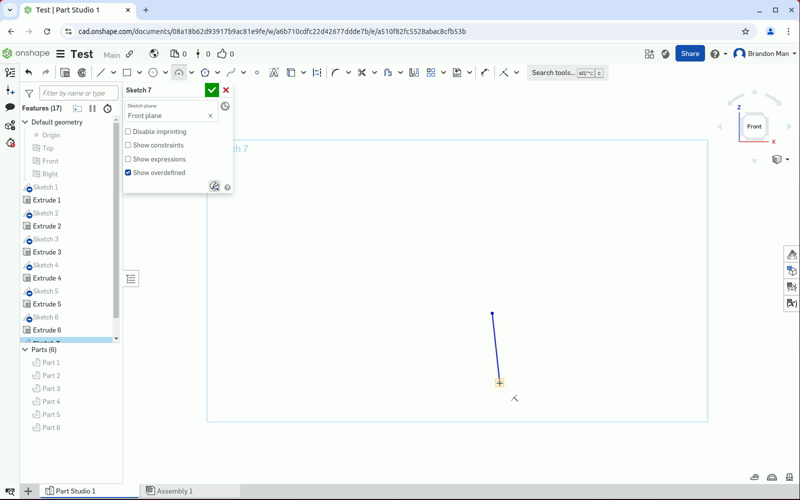
key_down(shift)
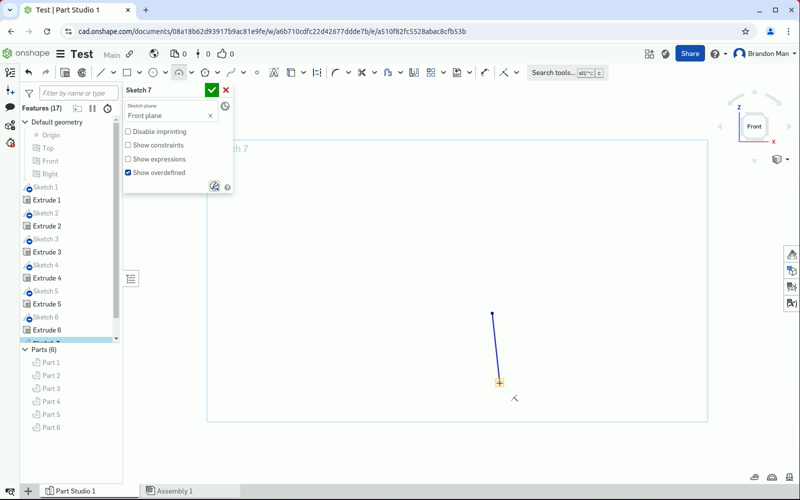
mouse_move(513, 395)
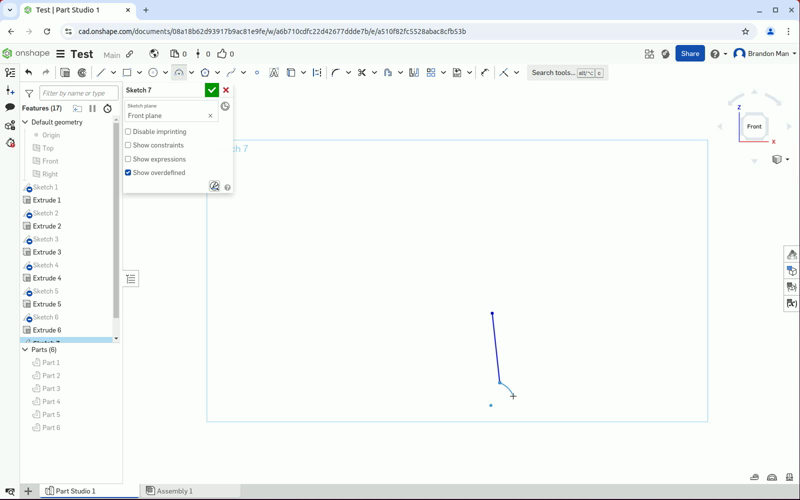
click(513, 395)
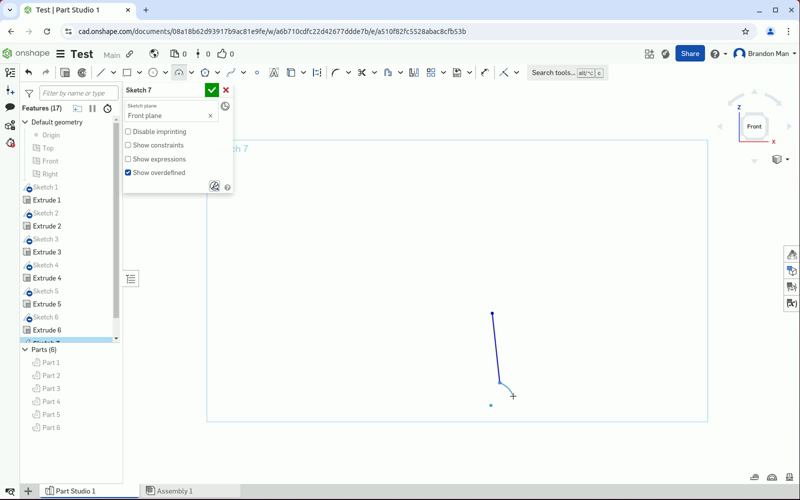
mouse_move(521, 373)
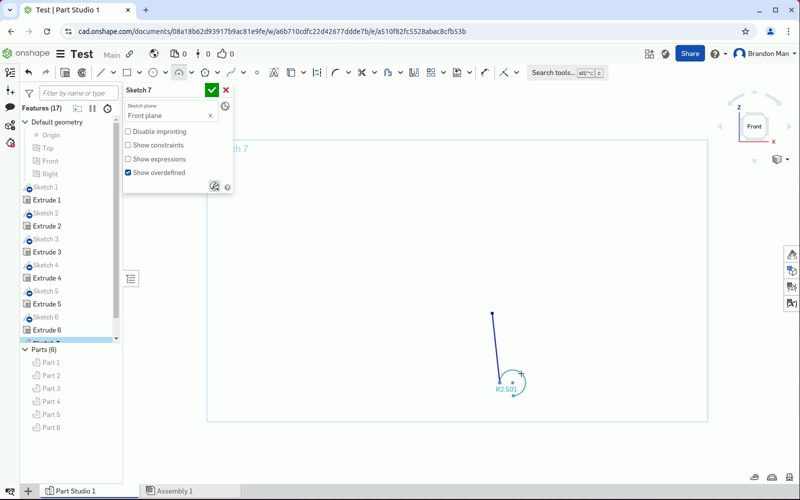
click(521, 373)
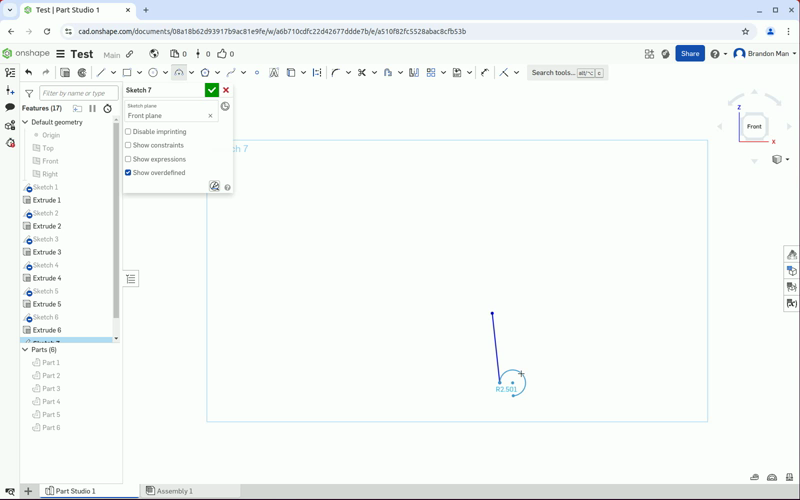
key_up(shift)
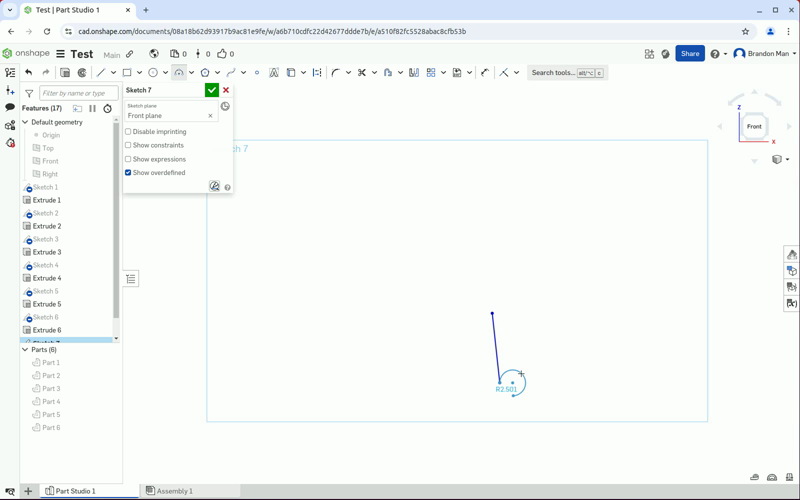
key(esc)
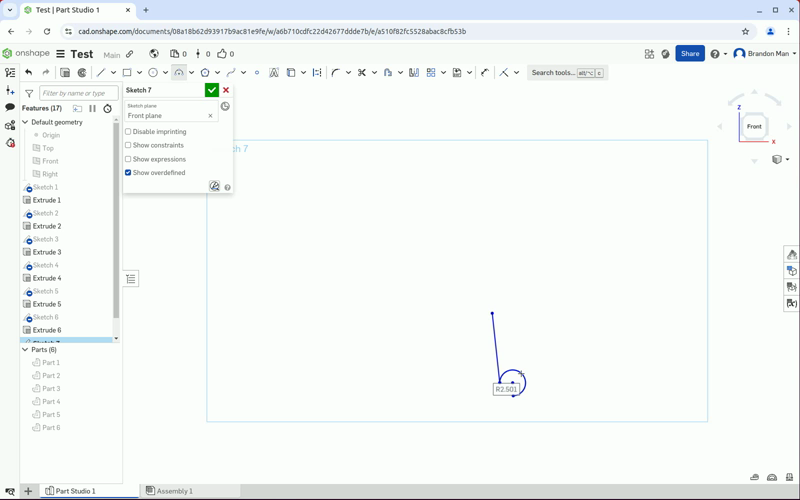
key(l)
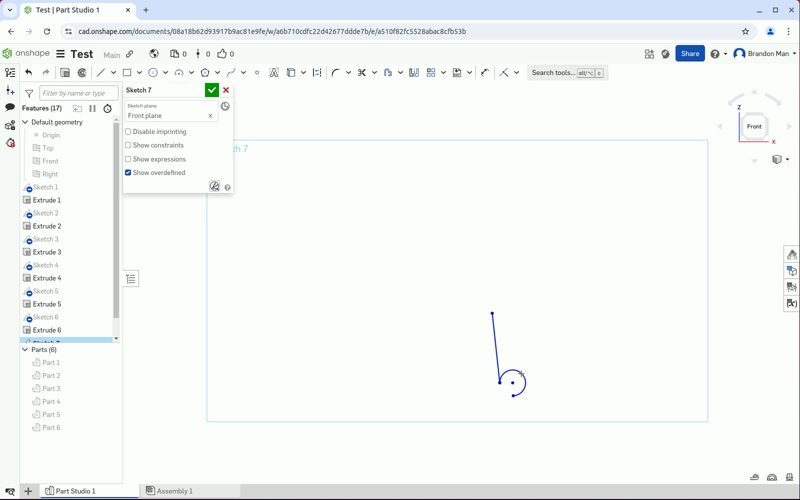
mouse_move(513, 395)
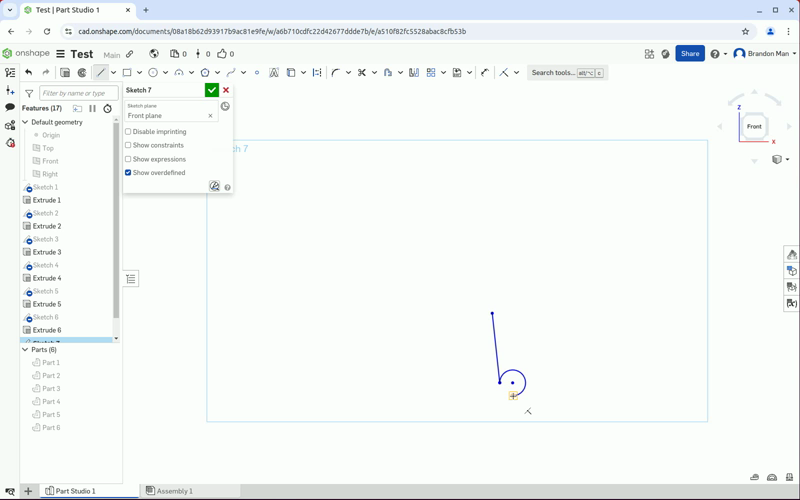
click(513, 395)
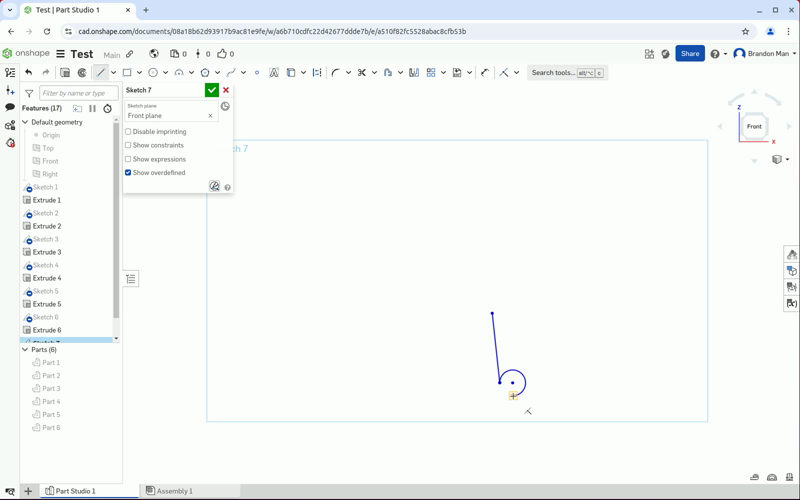
key_down(shift)
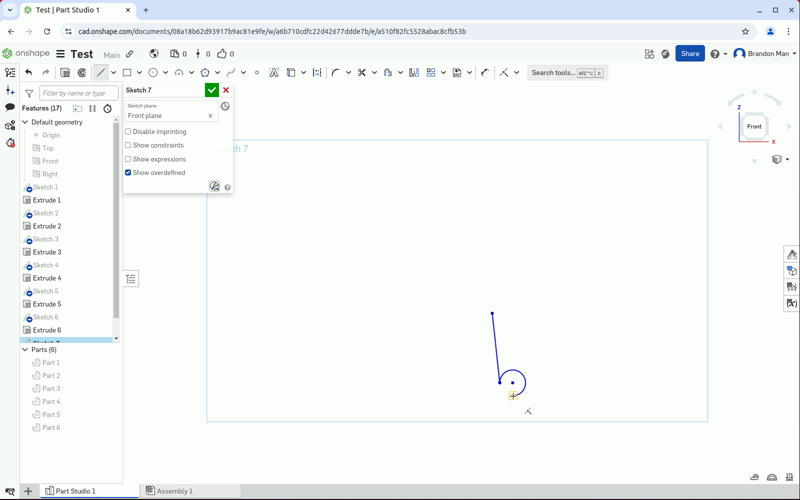
mouse_move(543, 395)
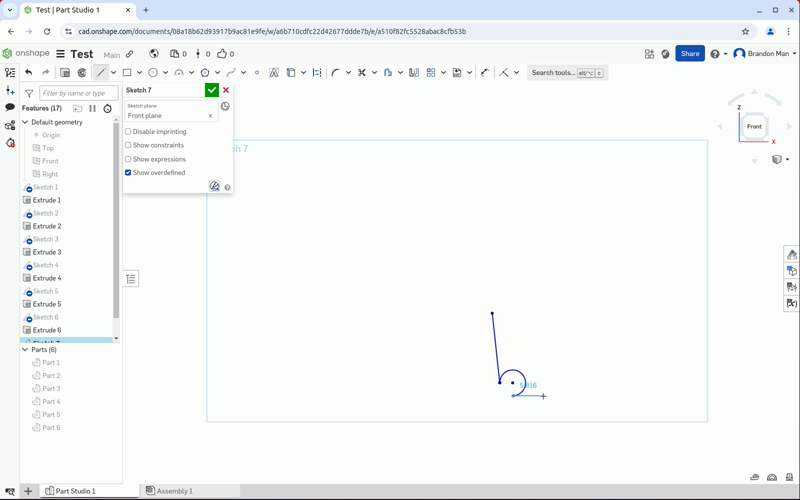
mouse_move(565, 394)
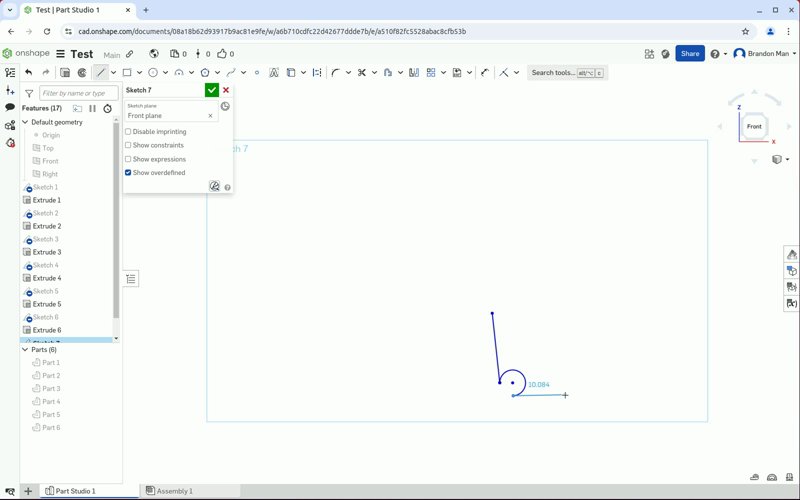
click(565, 394)
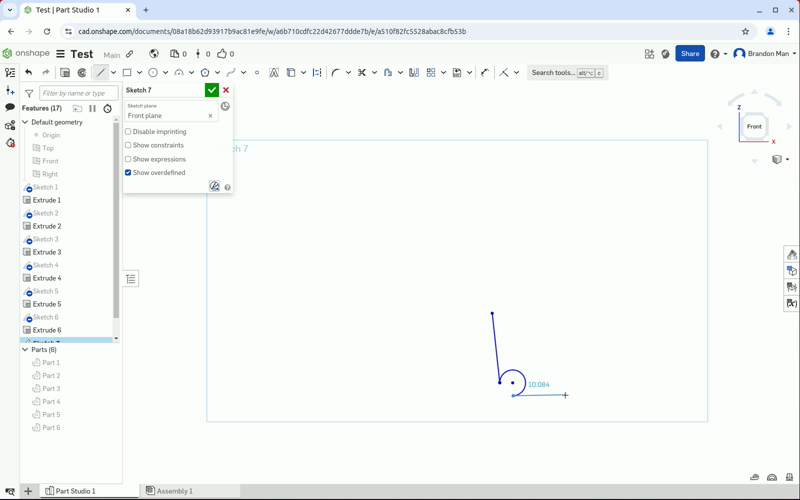
key_up(shift)
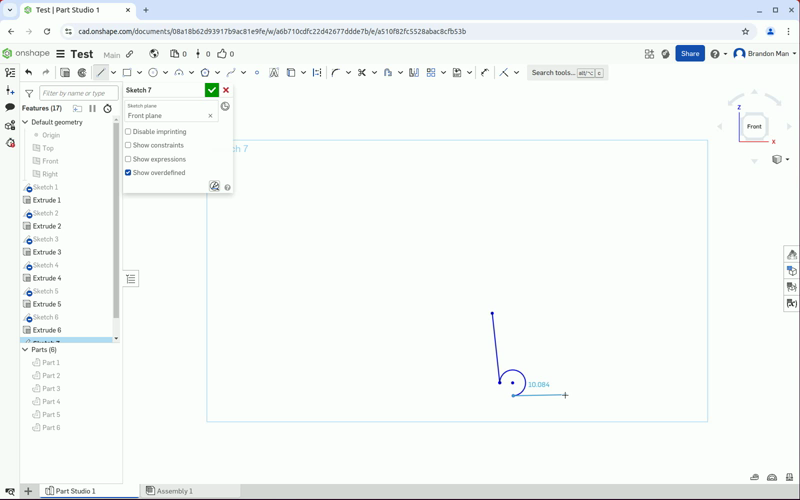
key(esc)
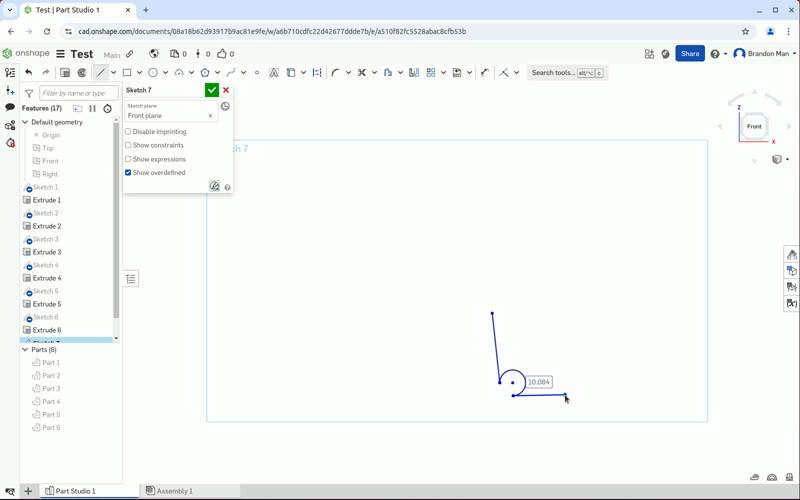
key(a)
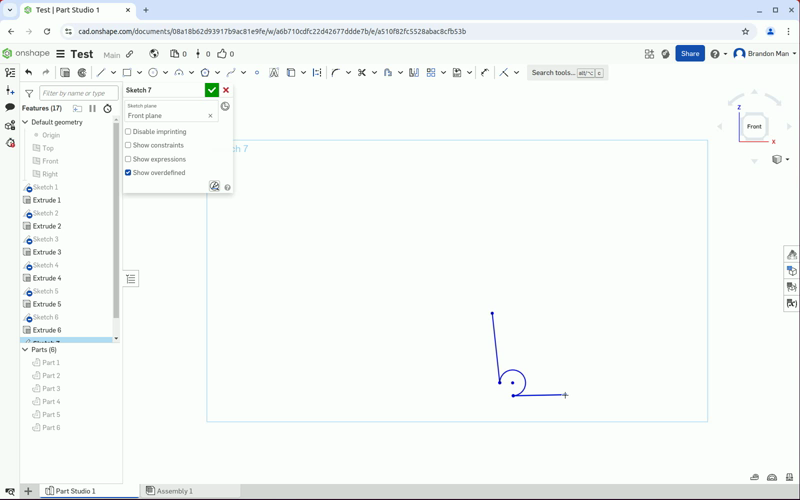
mouse_move(565, 394)
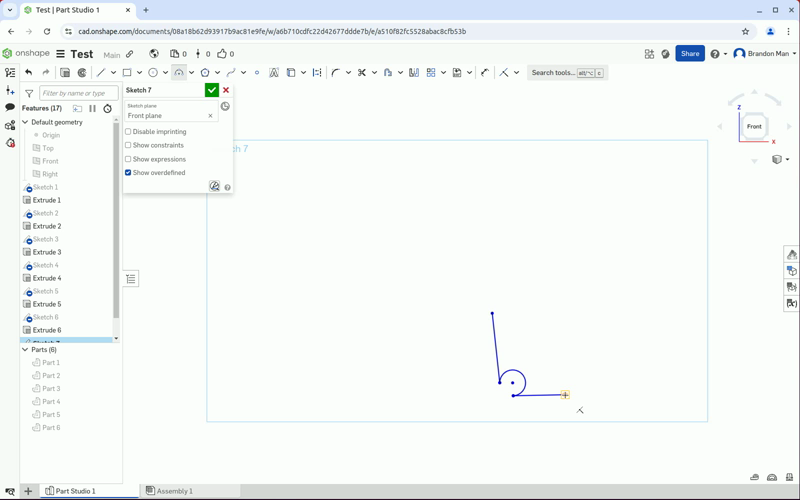
click(565, 394)
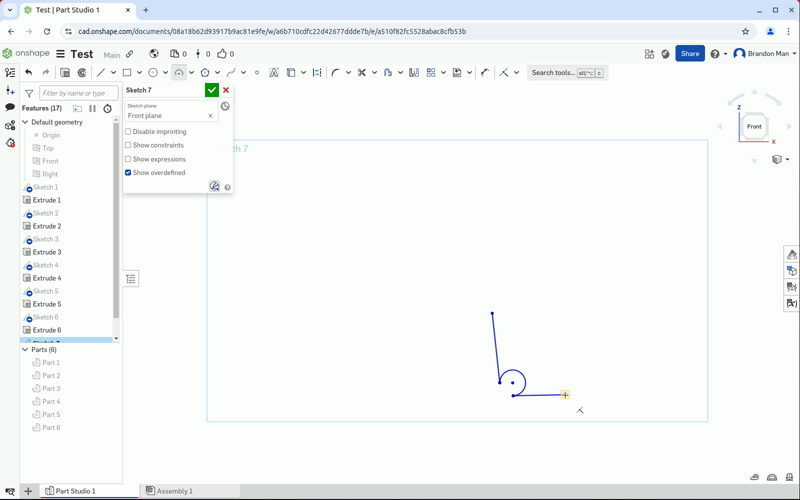
key_down(shift)
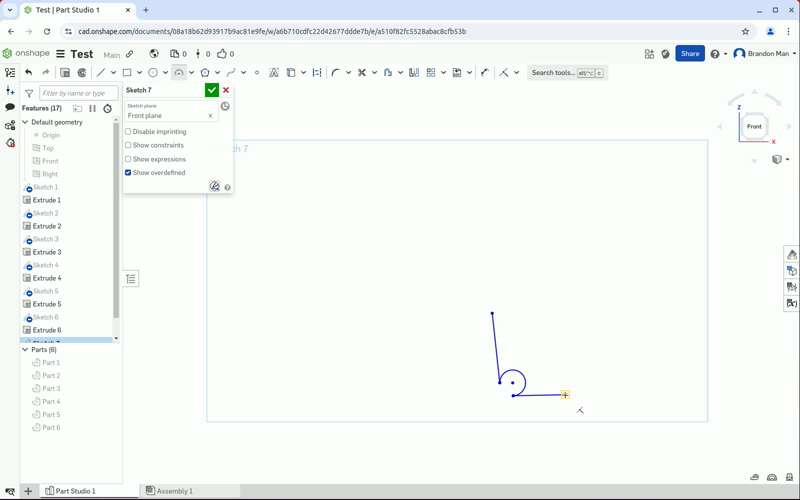
mouse_move(565, 375)
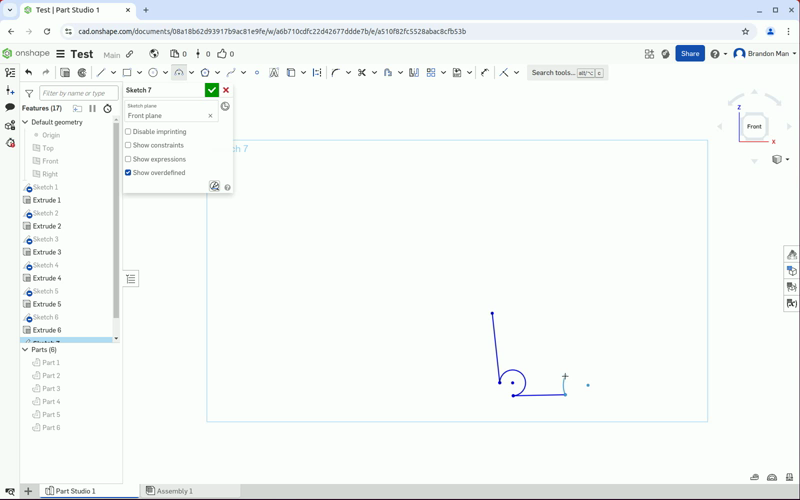
click(565, 375)
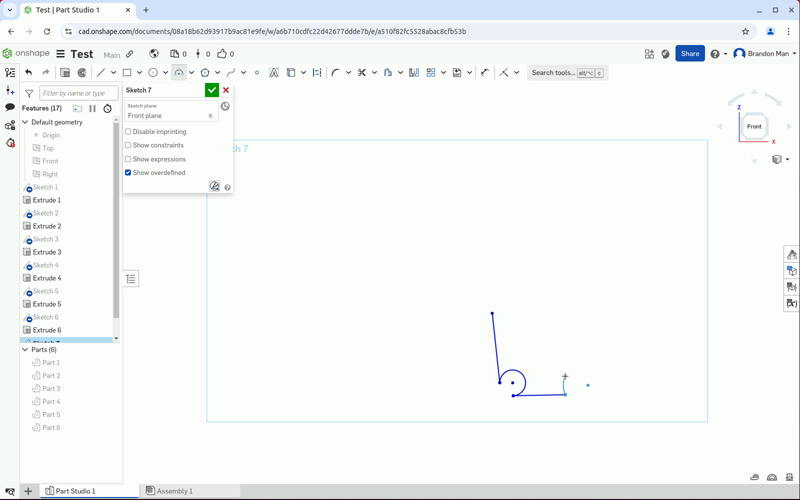
mouse_move(574, 385)
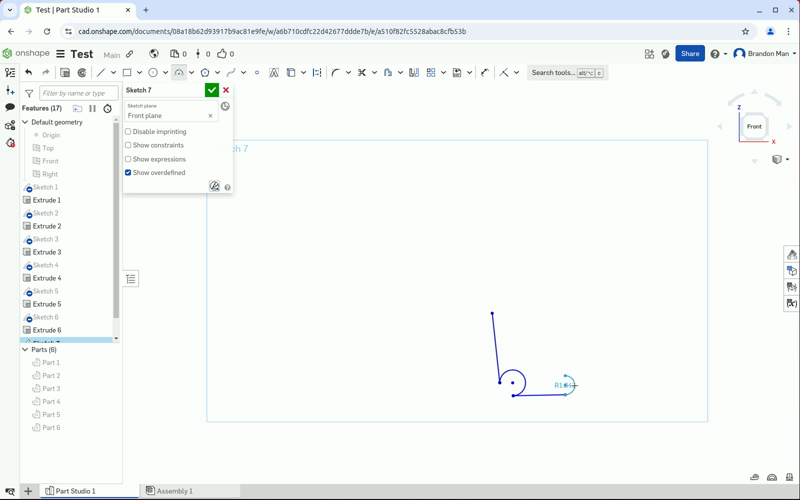
click(574, 385)
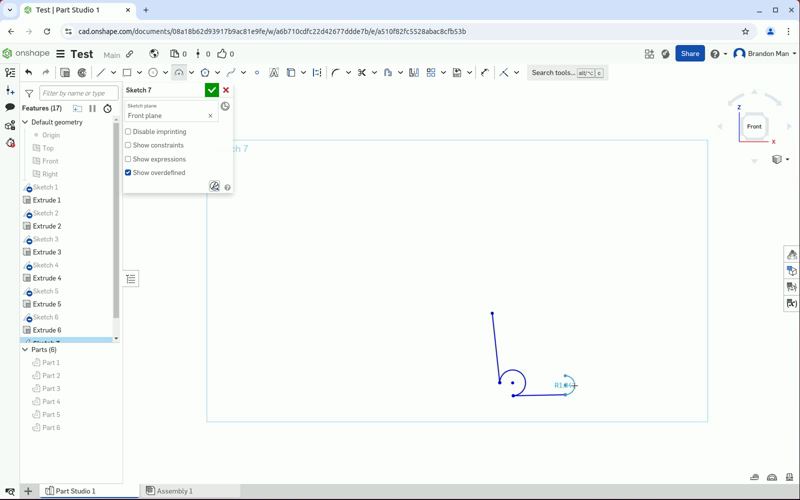
key_up(shift)
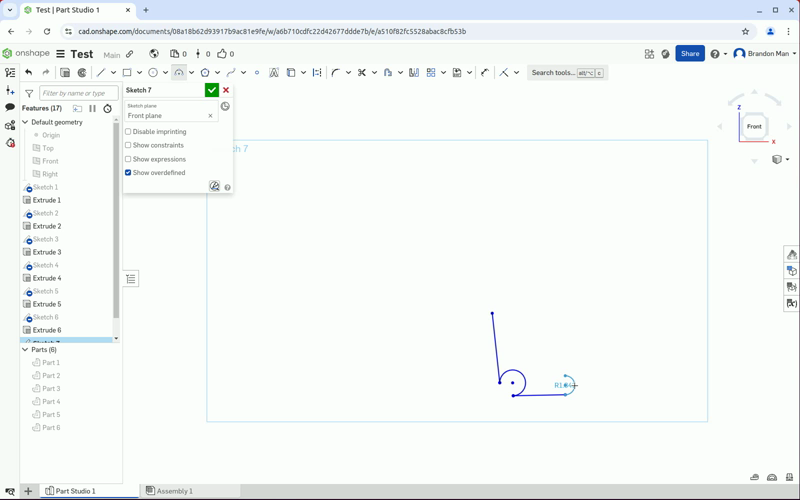
key(esc)
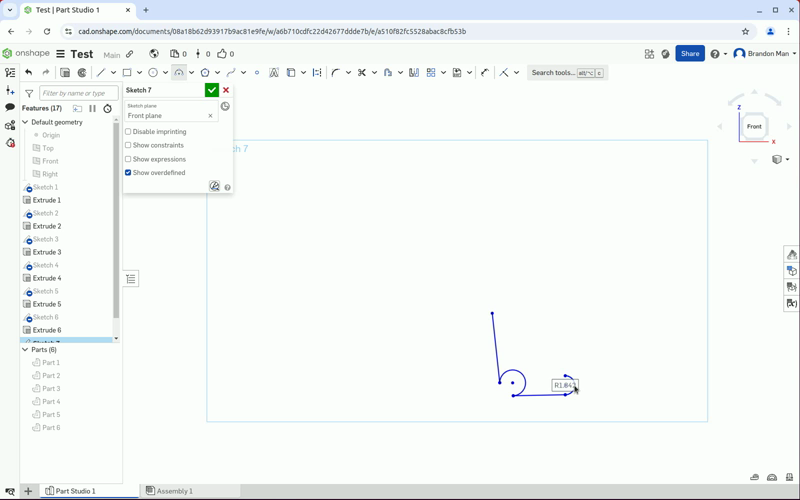
key(l)
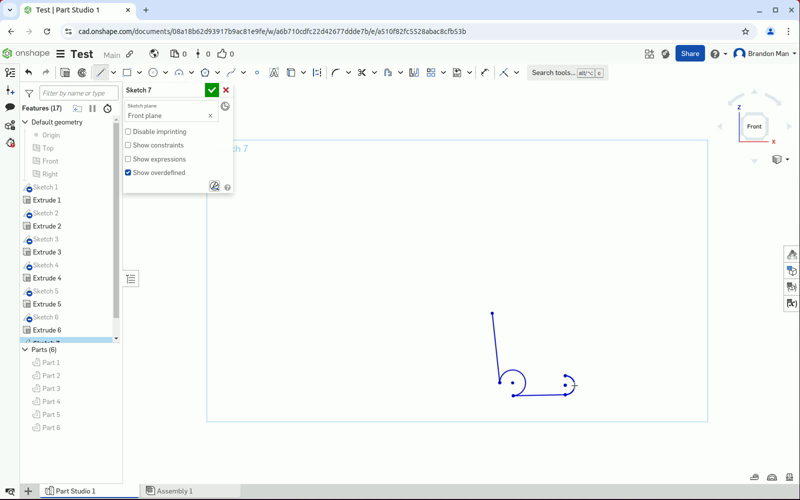
mouse_move(565, 375)
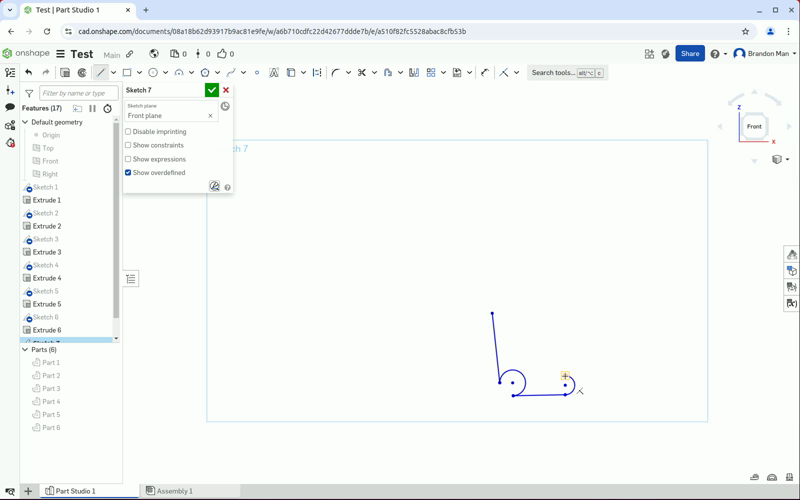
click(565, 375)
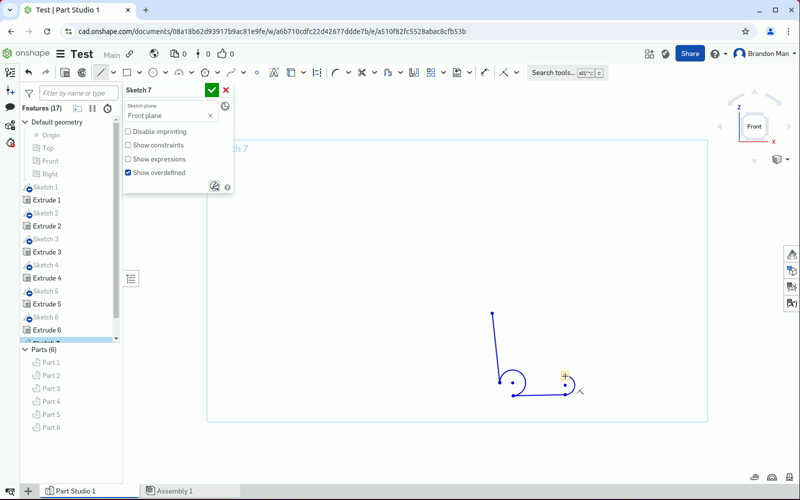
key_down(shift)
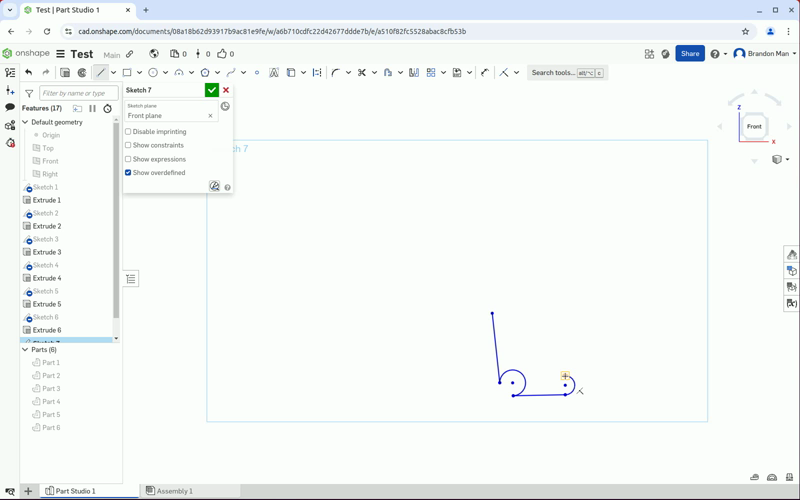
mouse_move(589, 375)
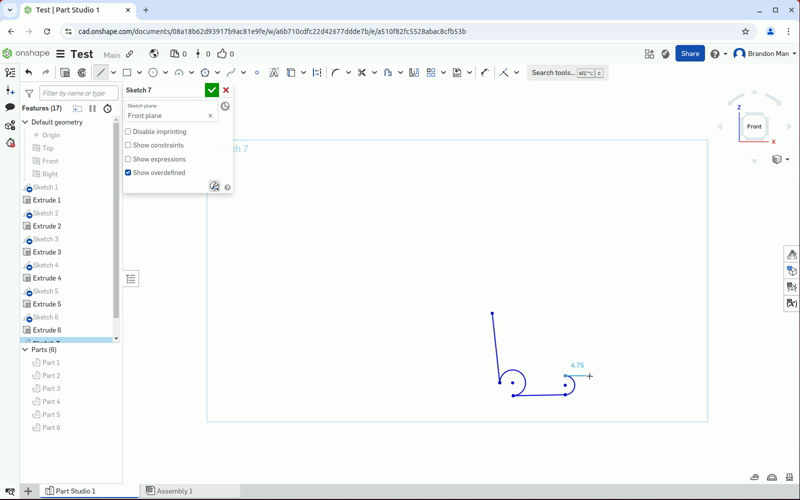
mouse_move(532, 375)
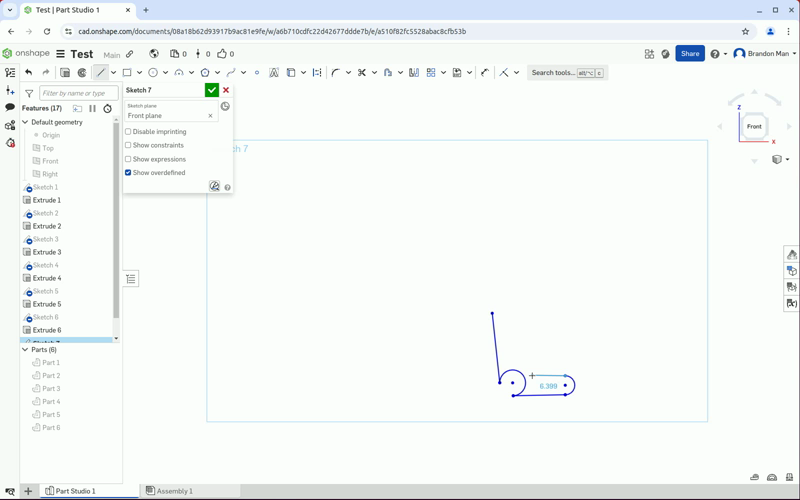
click(532, 375)
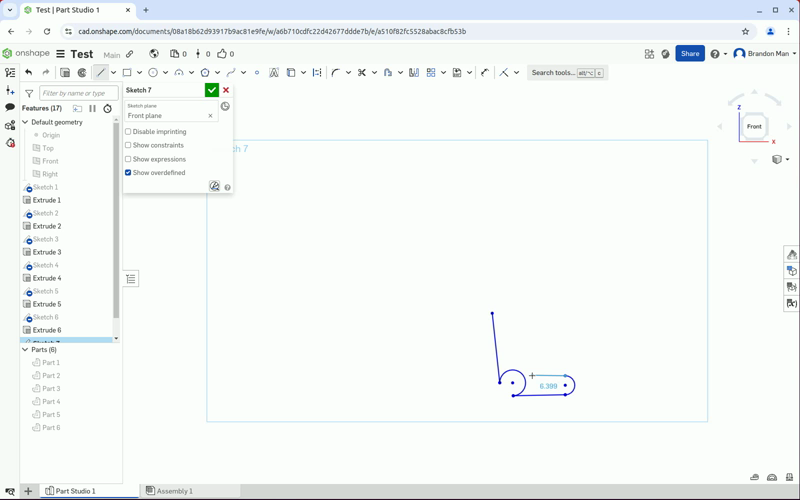
key_up(shift)
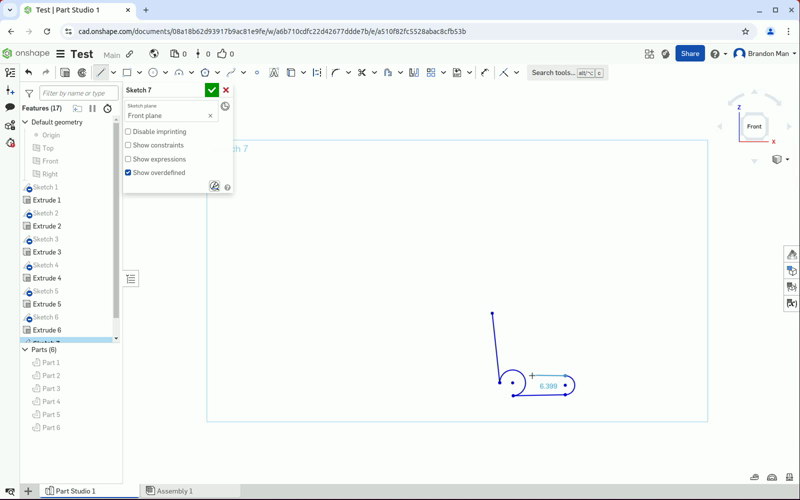
key(esc)
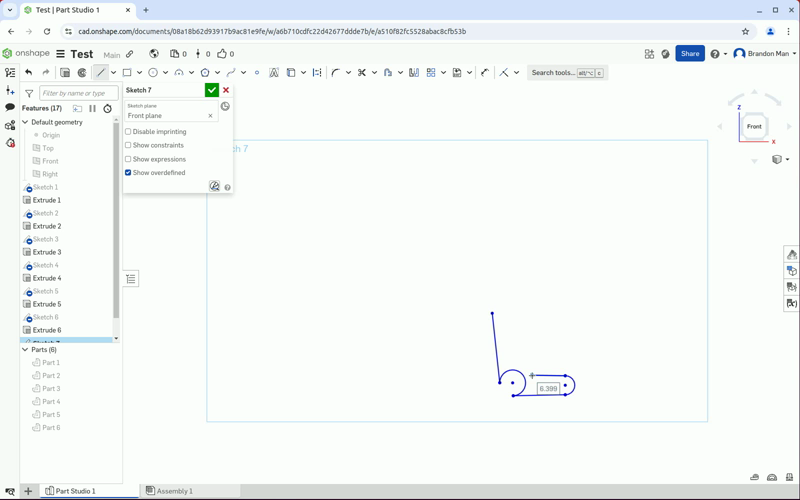
key(a)
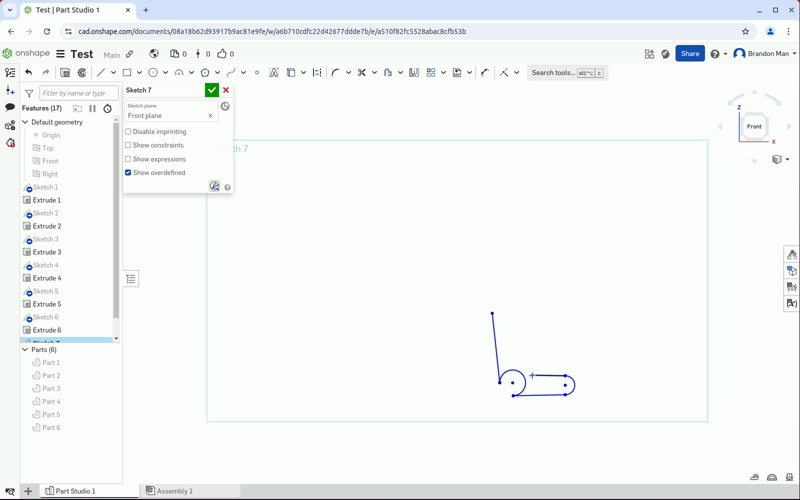
mouse_move(532, 375)
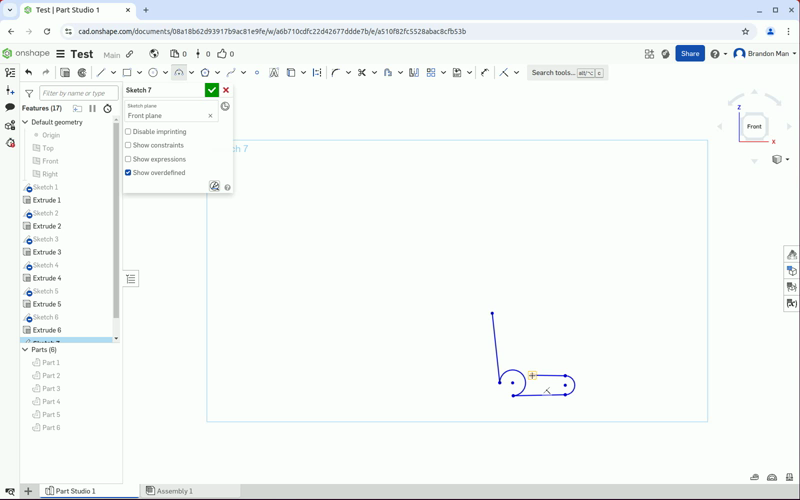
click(532, 375)
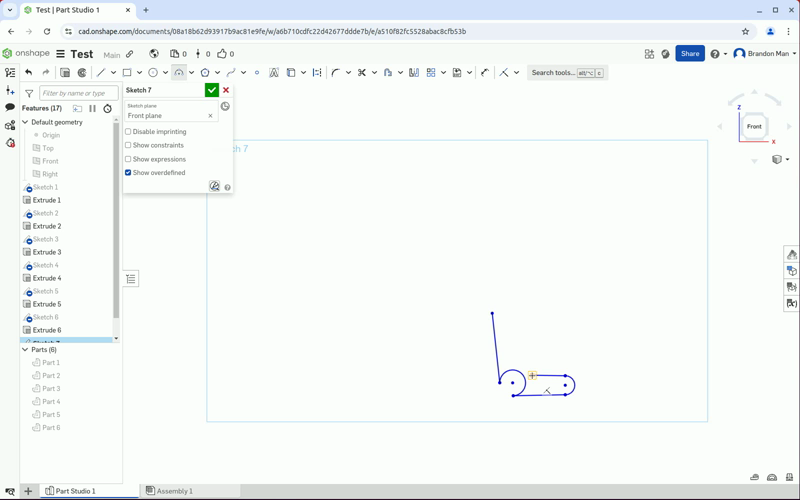
key_down(shift)
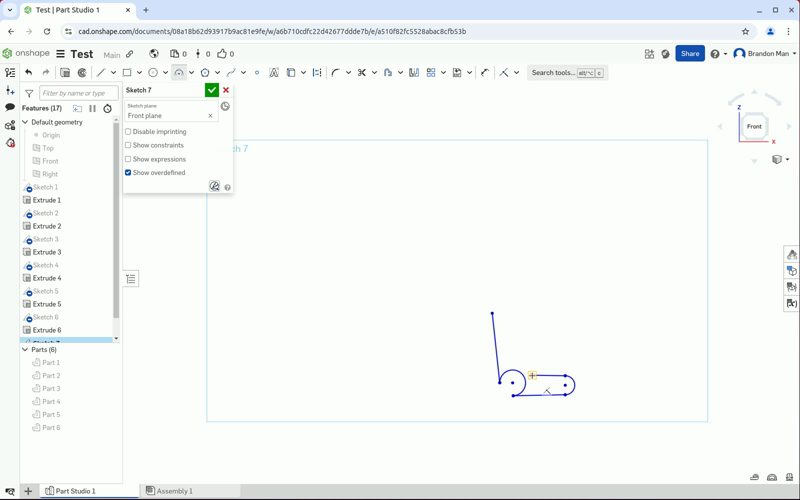
mouse_move(523, 364)
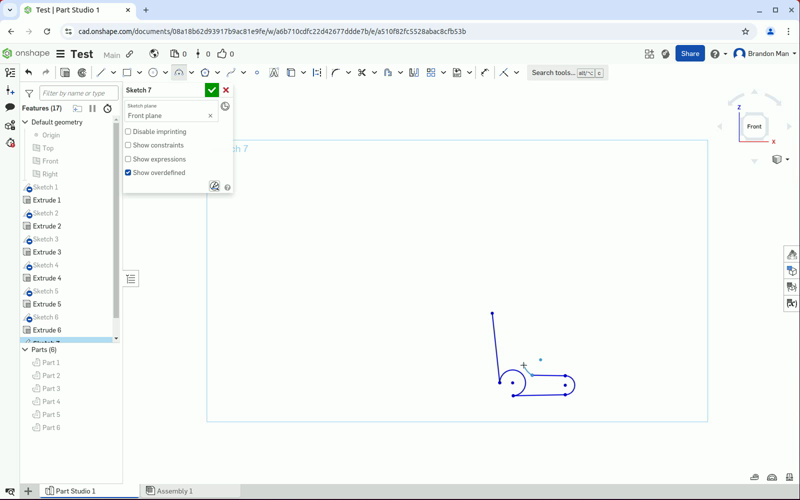
click(523, 364)
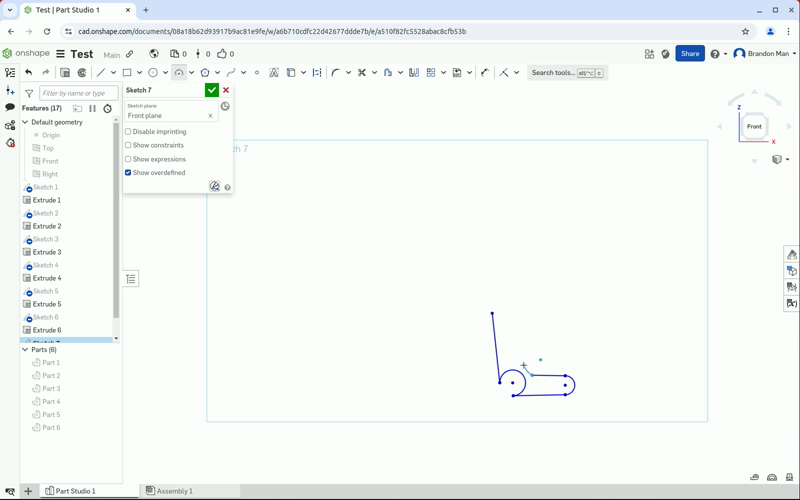
mouse_move(525, 371)
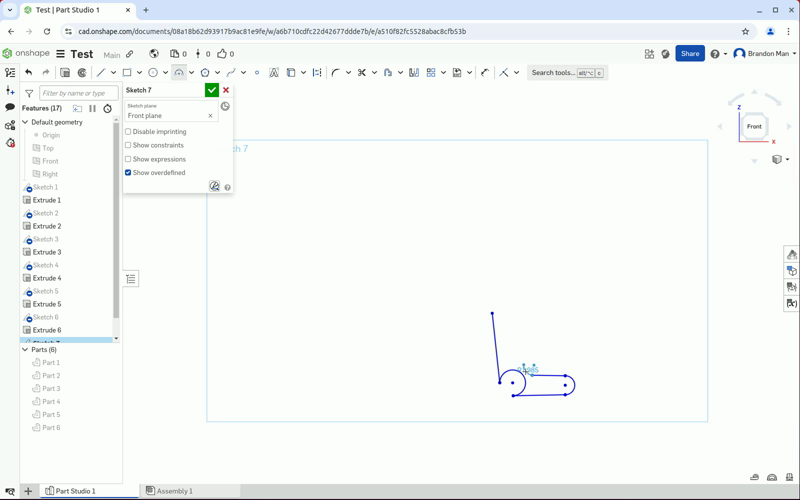
click(525, 371)
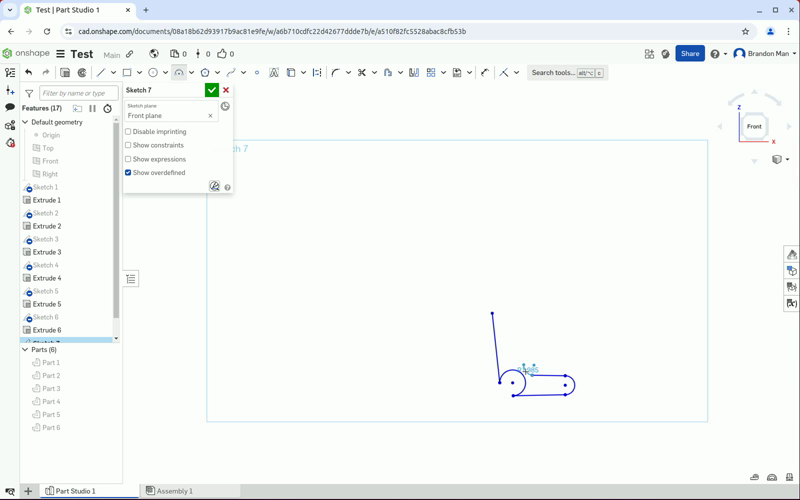
key_up(shift)
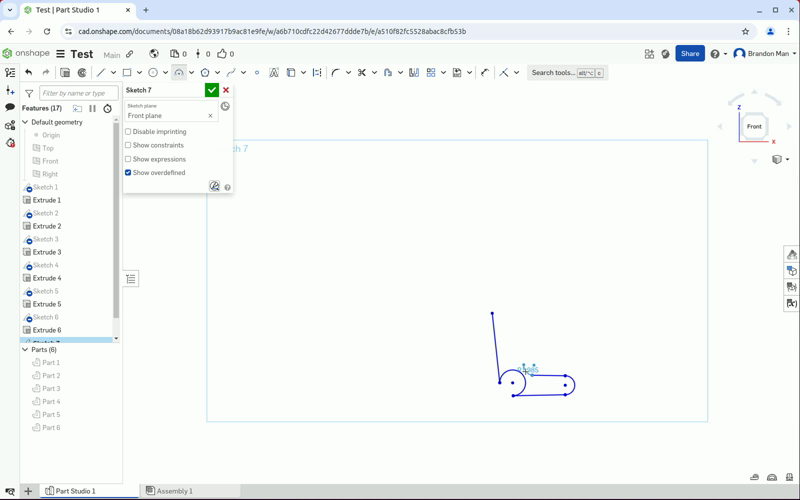
key(esc)
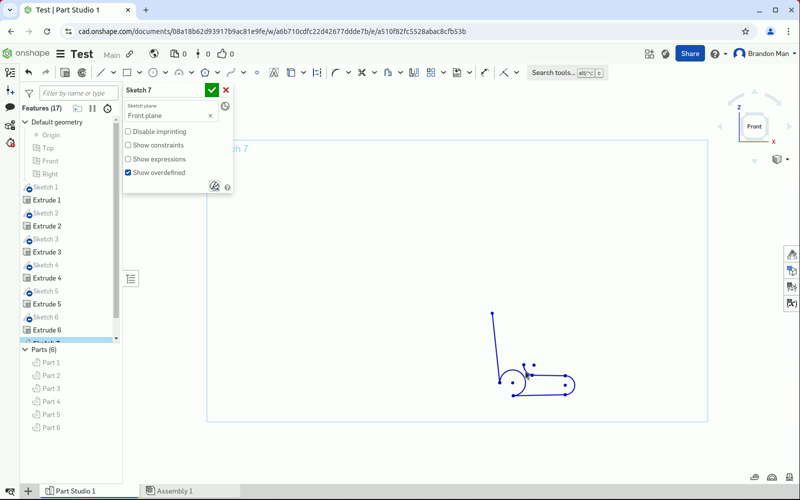
key(l)
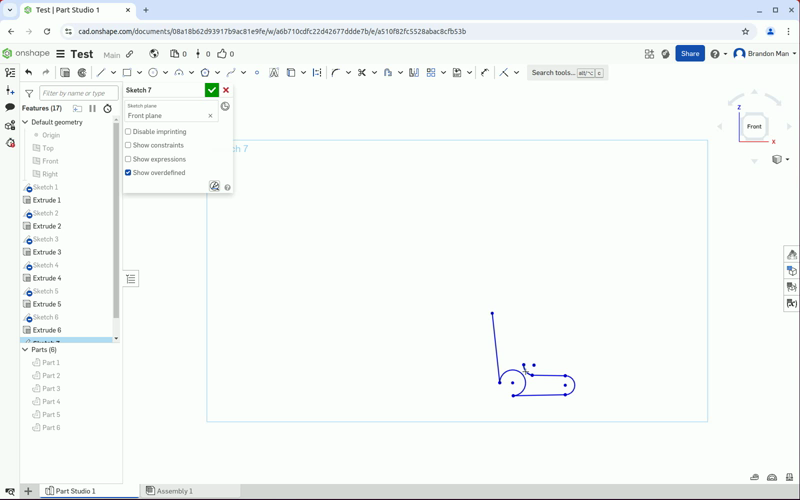
mouse_move(523, 364)
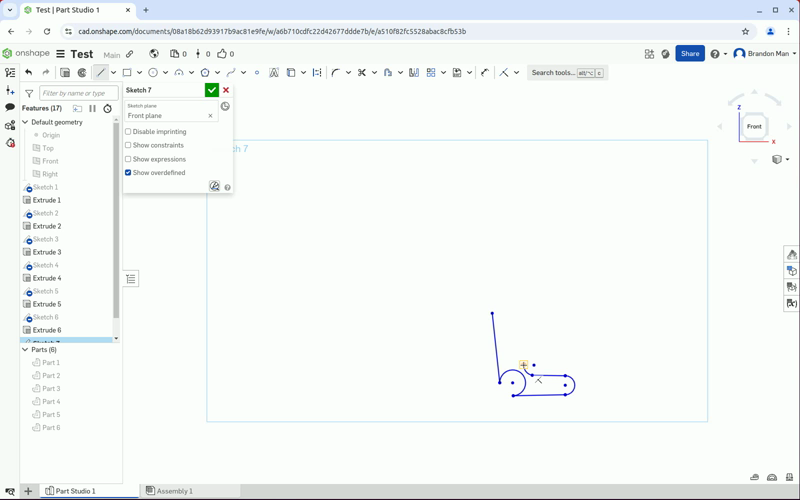
click(523, 364)
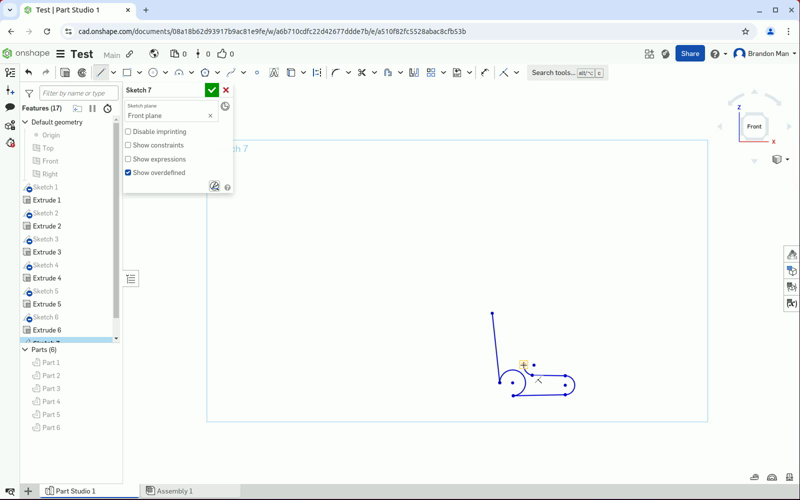
key_down(shift)
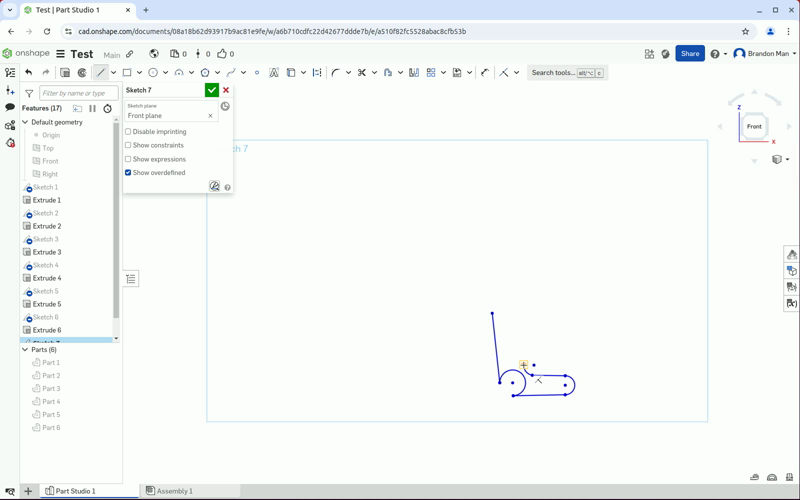
mouse_move(553, 364)
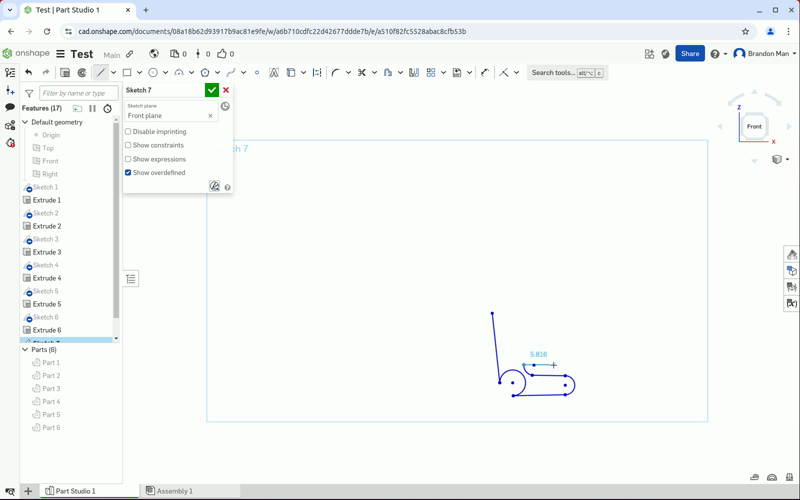
mouse_move(528, 311)
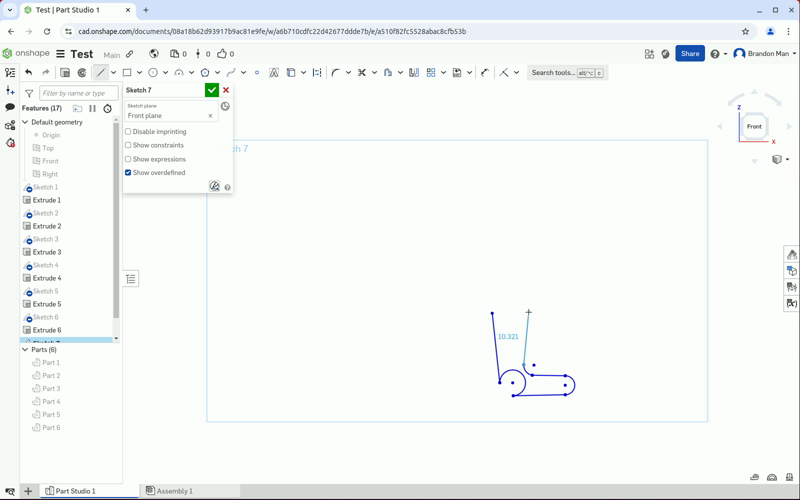
click(528, 311)
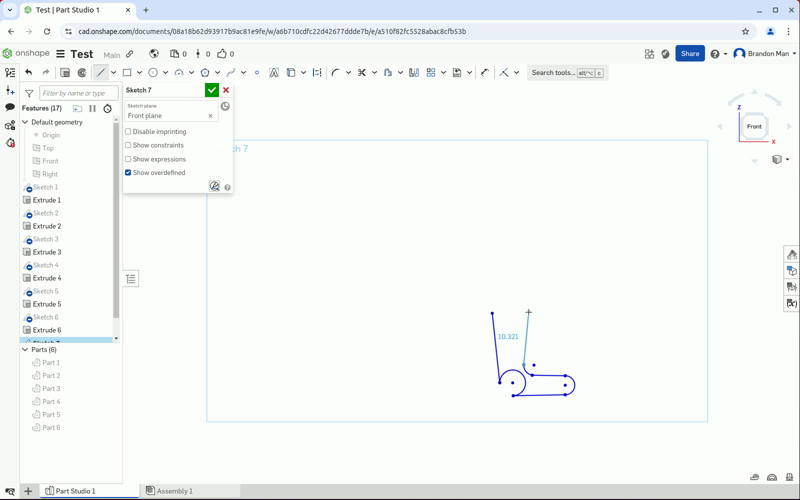
key_up(shift)
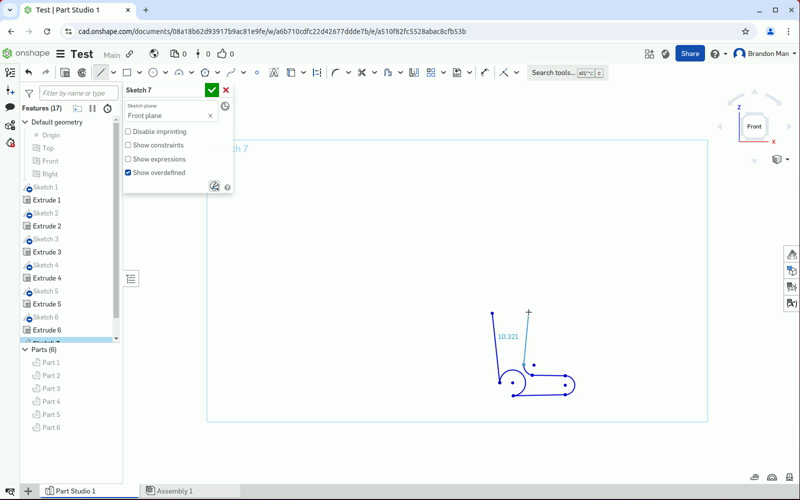
key(esc)
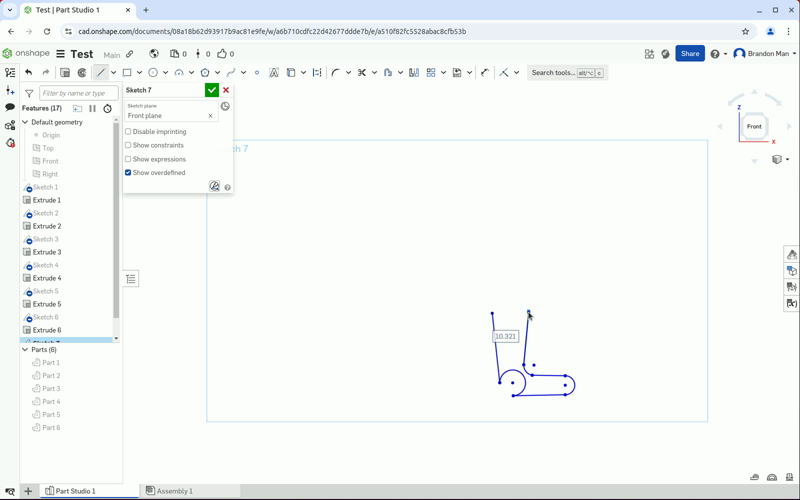
key(a)
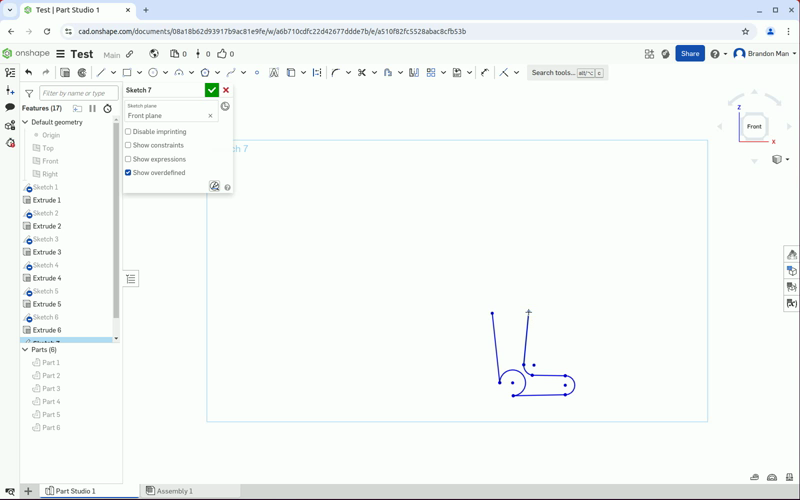
mouse_move(528, 311)
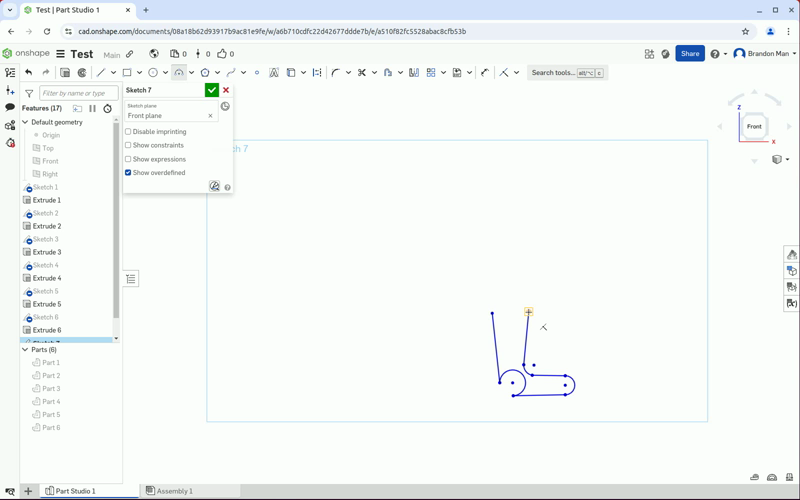
click(528, 311)
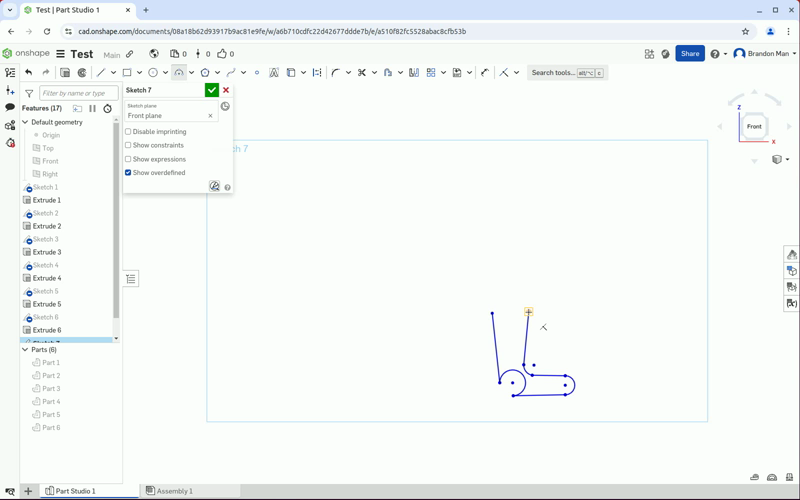
mouse_move(492, 313)
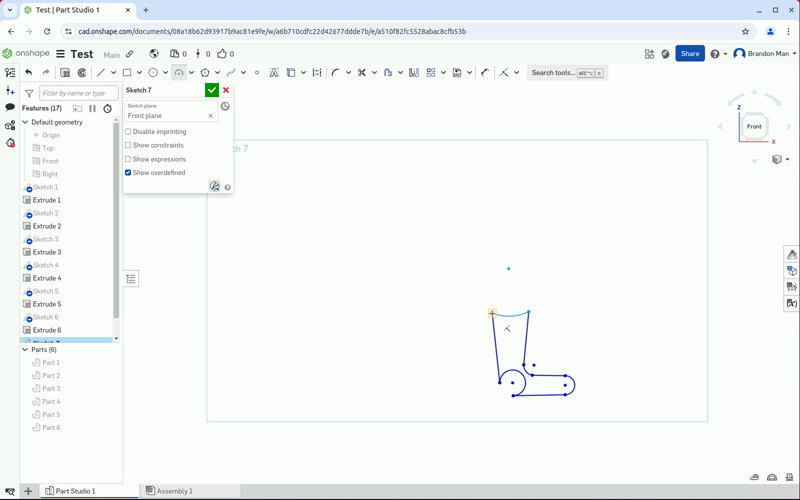
click(492, 313)
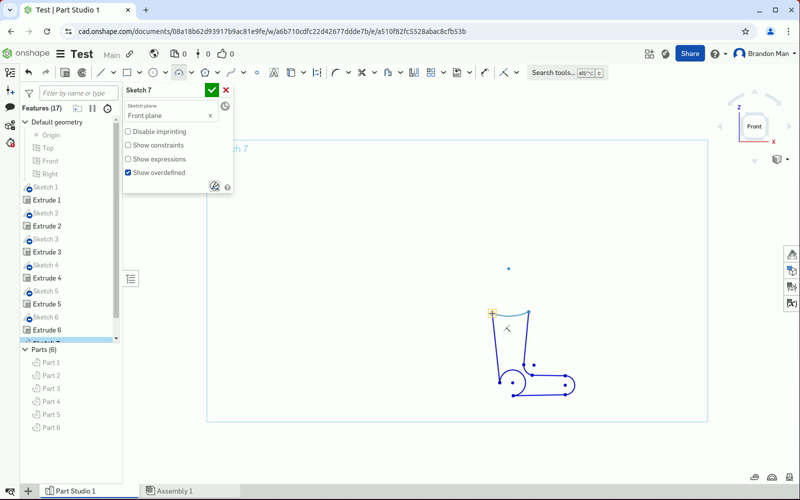
key_down(shift)
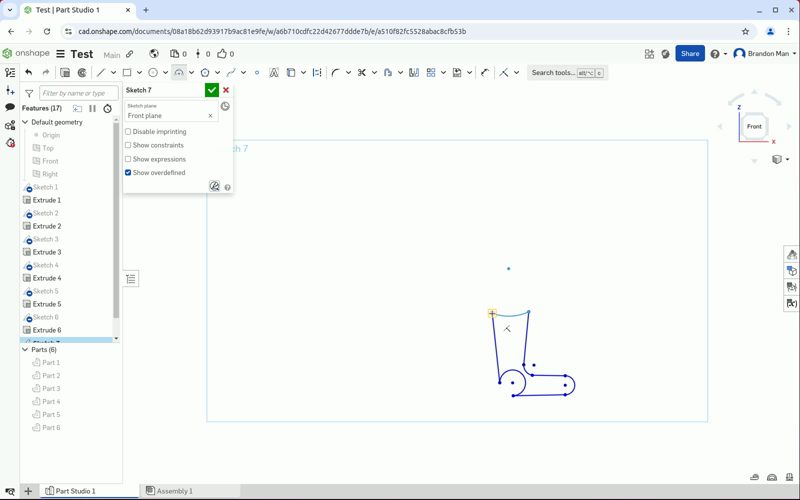
mouse_move(511, 327)
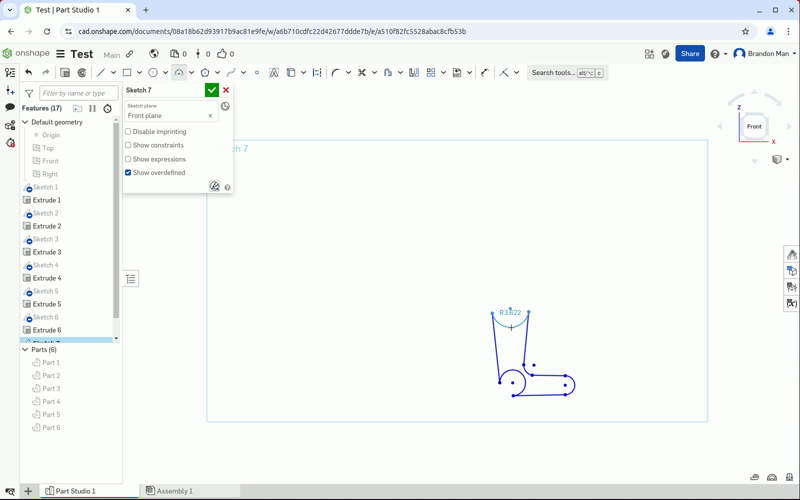
click(511, 327)
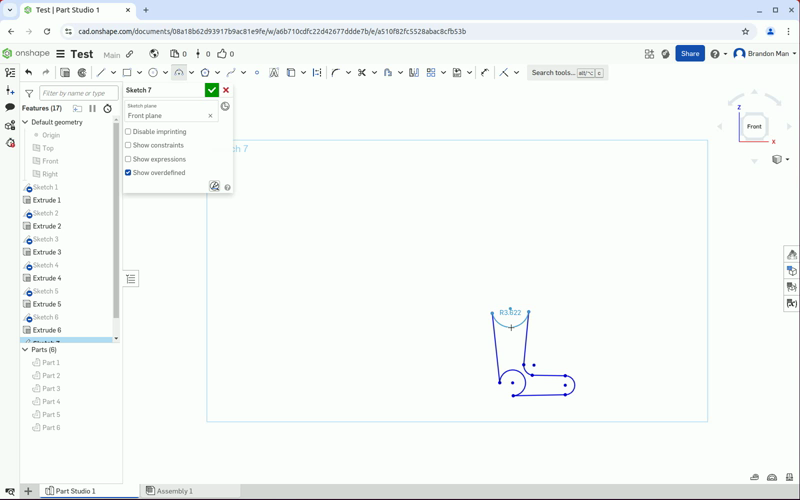
key_up(shift)
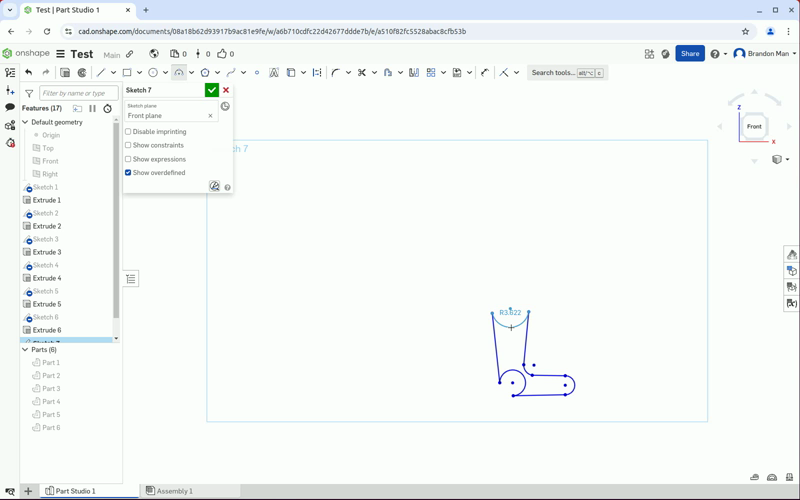
key(esc)
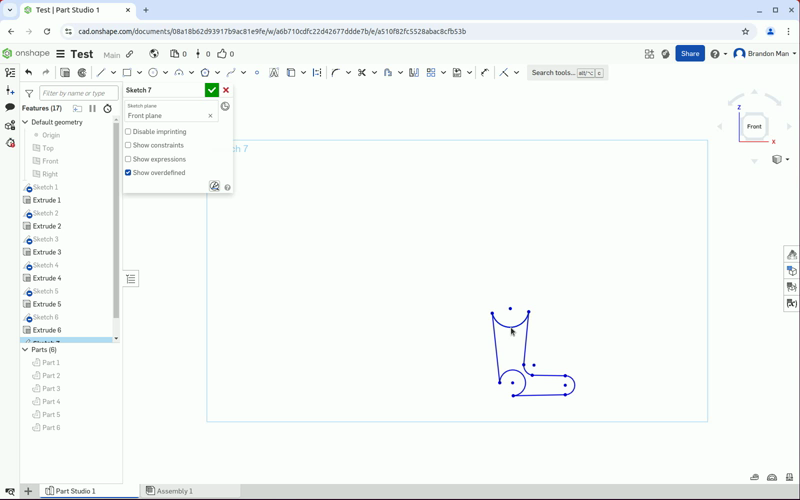
mouse_move(562, 379)
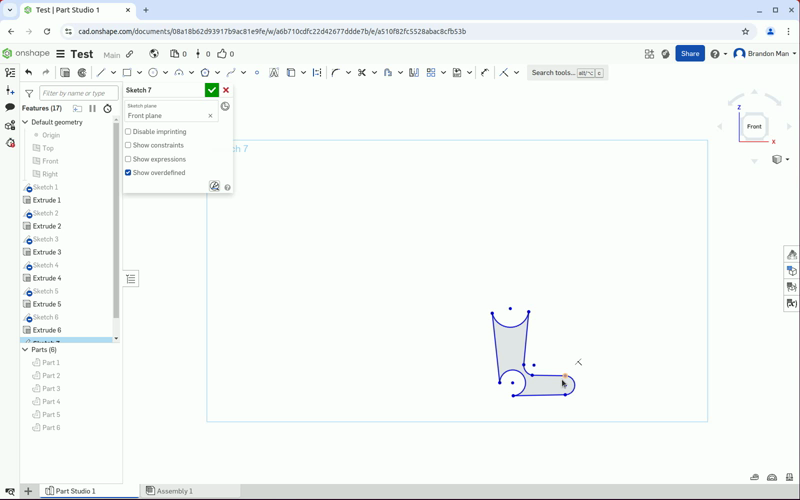
click(562, 379)
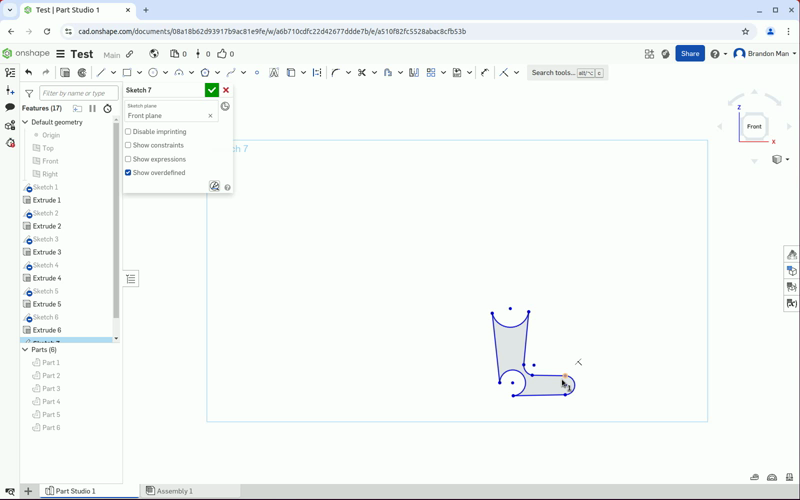
mouse_move(73, 352)
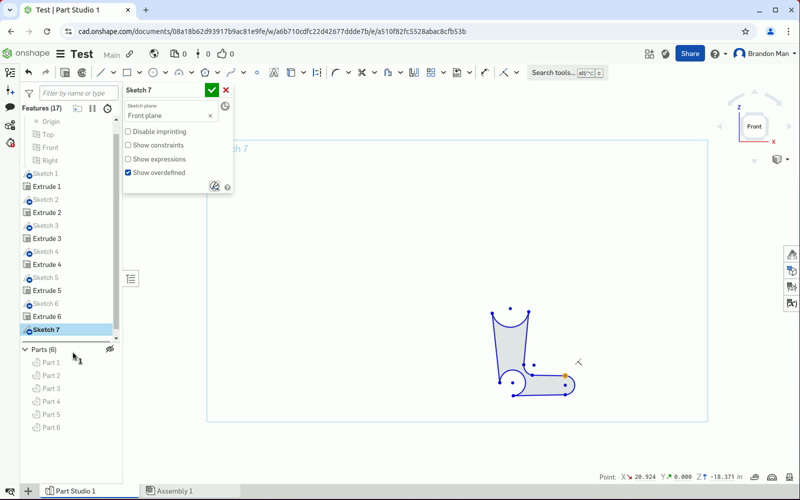
key(shift+y)
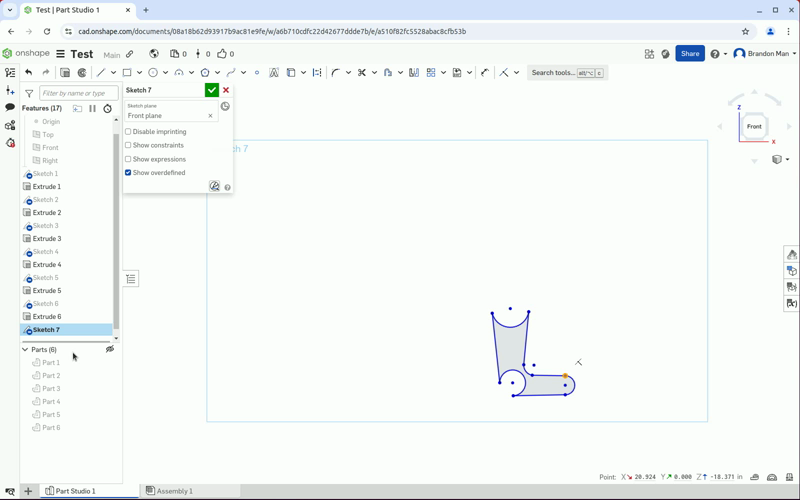
key(shift+e)
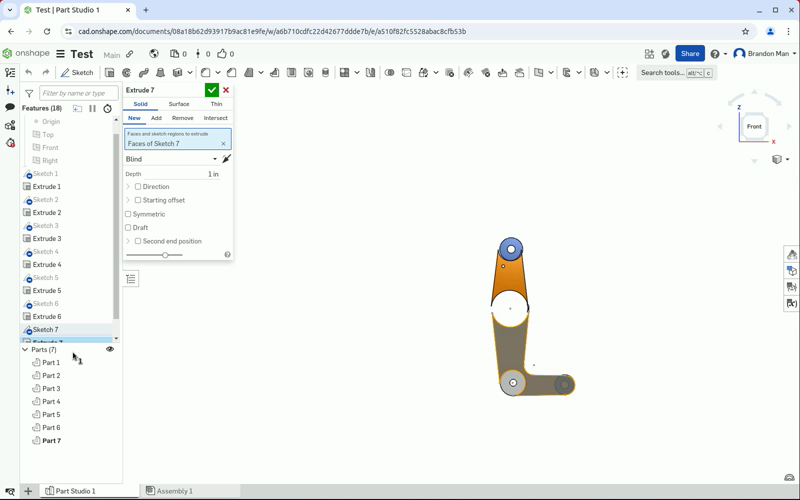
mouse_move(143, 106)
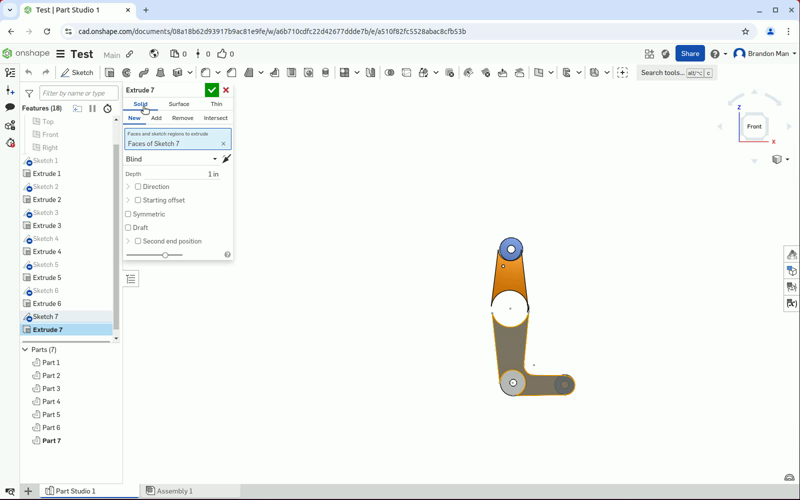
click(143, 106)
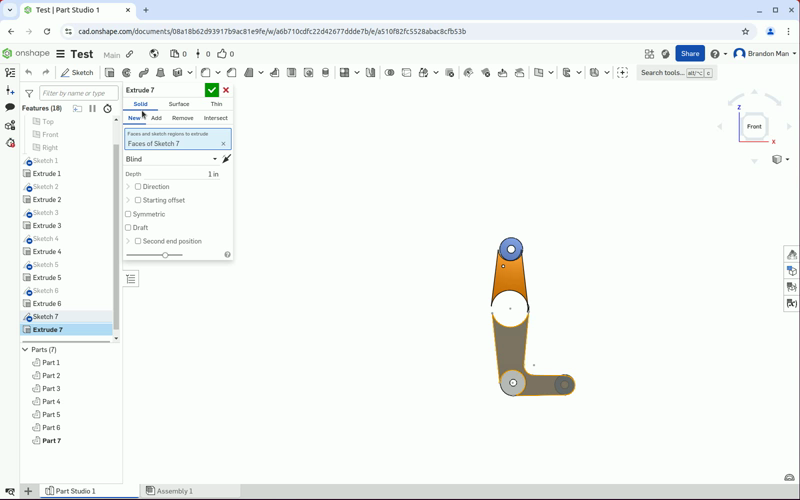
mouse_move(137, 120)
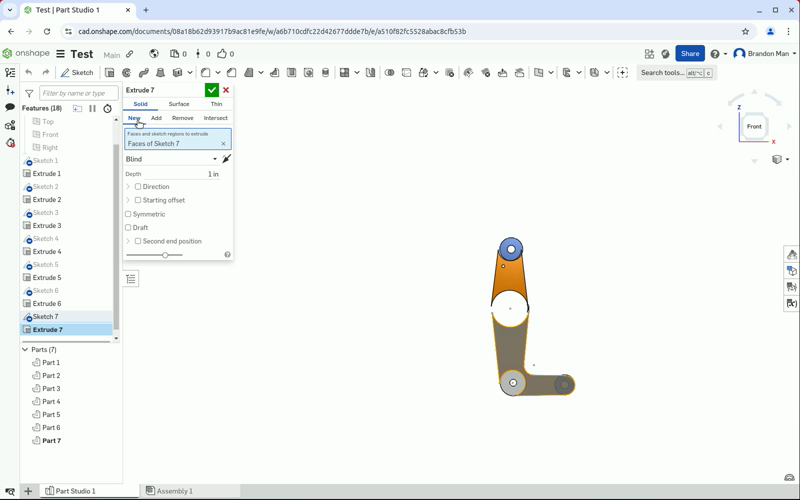
click(137, 120)
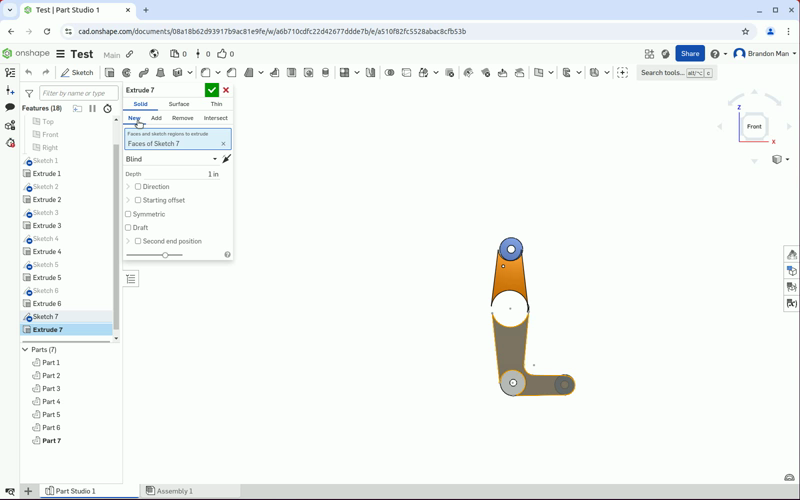
key(tab, 4)
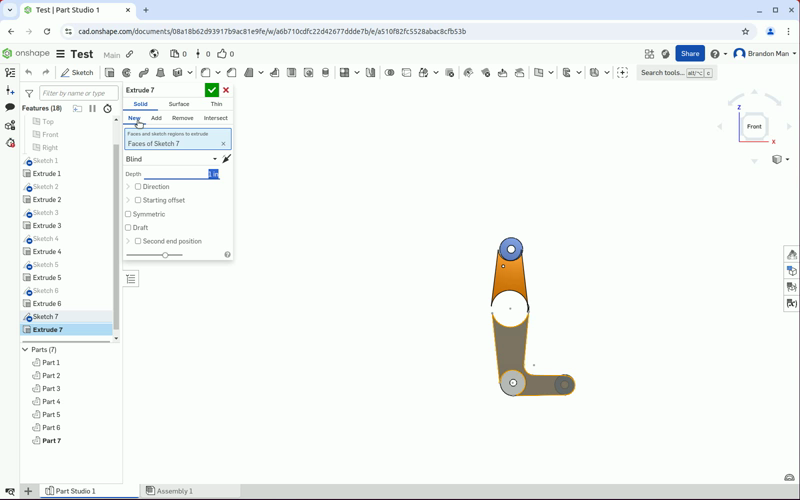
text(0.722)
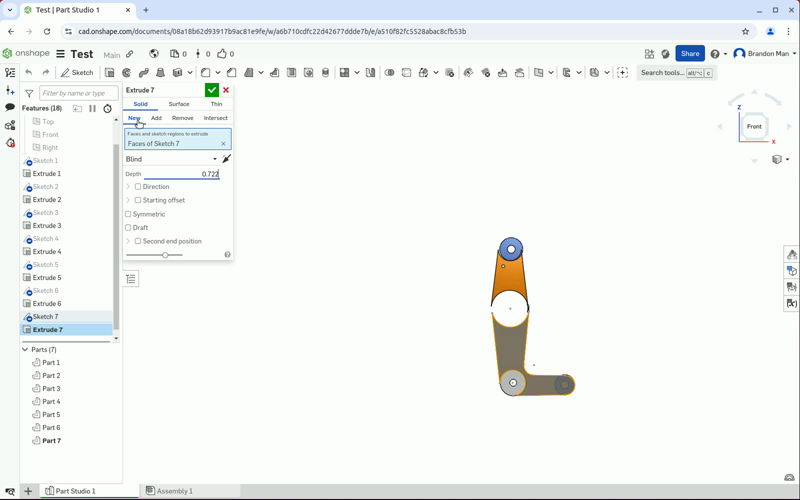
key(enter)
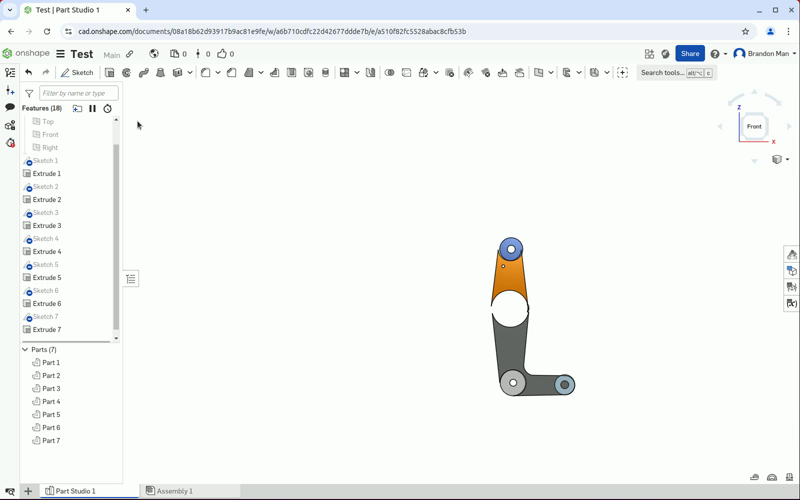
key(shift+h)
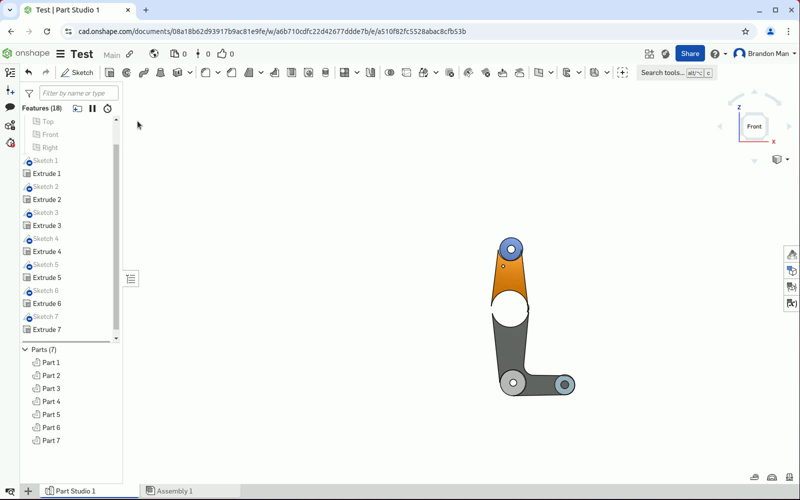
key(shift+h)
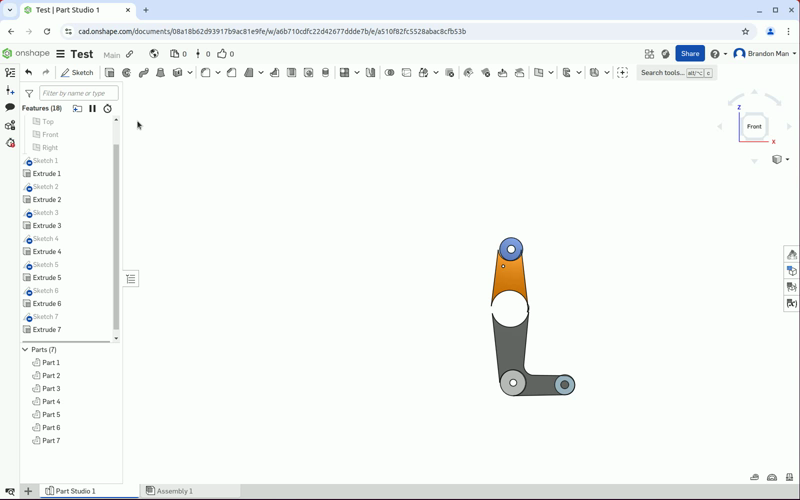
mouse_move(69, 163)
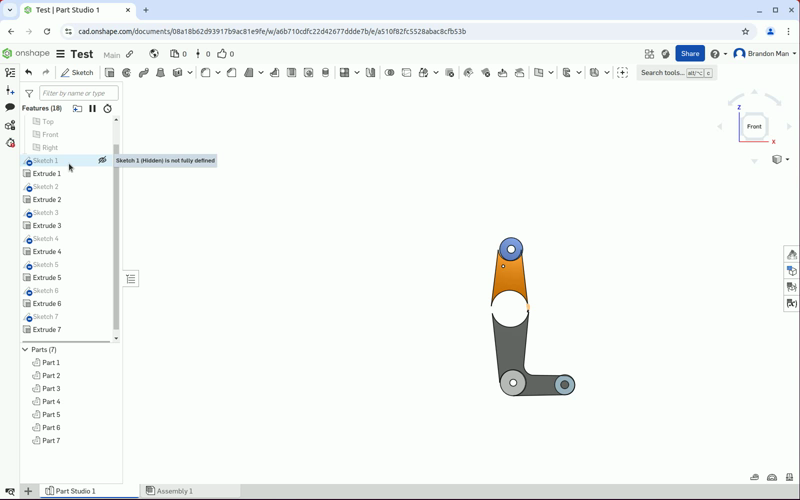
click(69, 163)
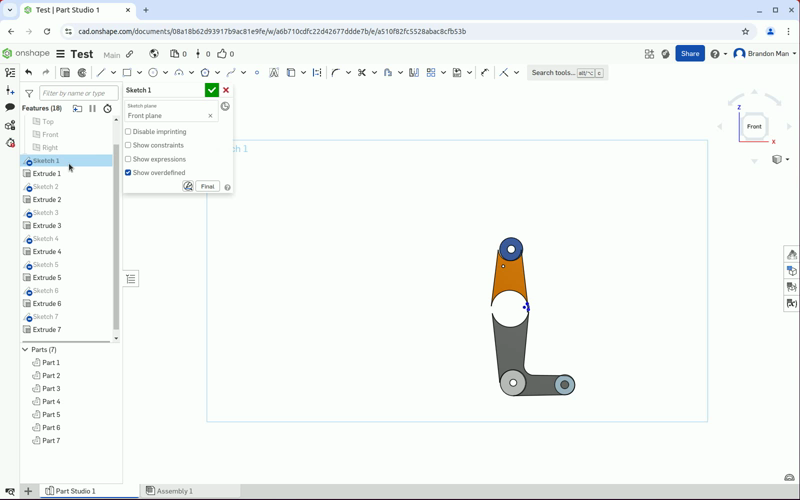
mouse_move(229, 92)
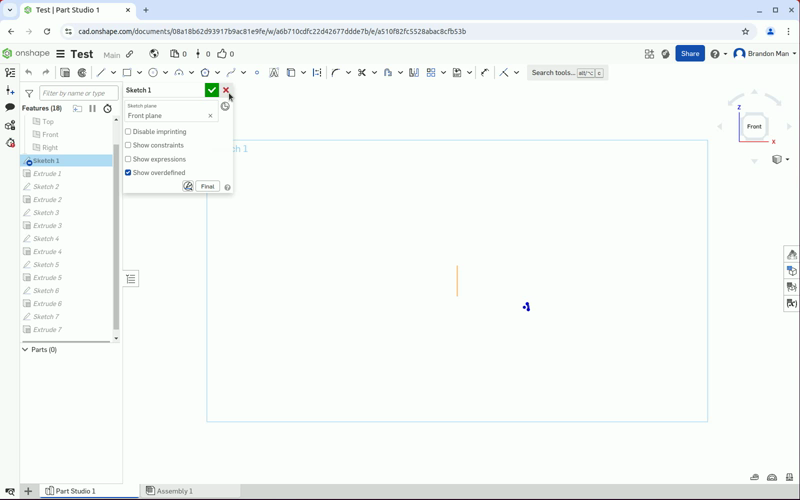
click(229, 92)
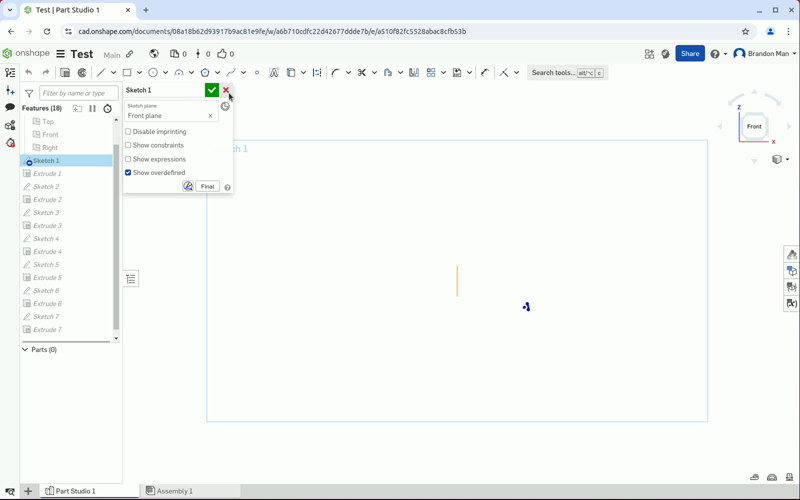
key(shift+s)
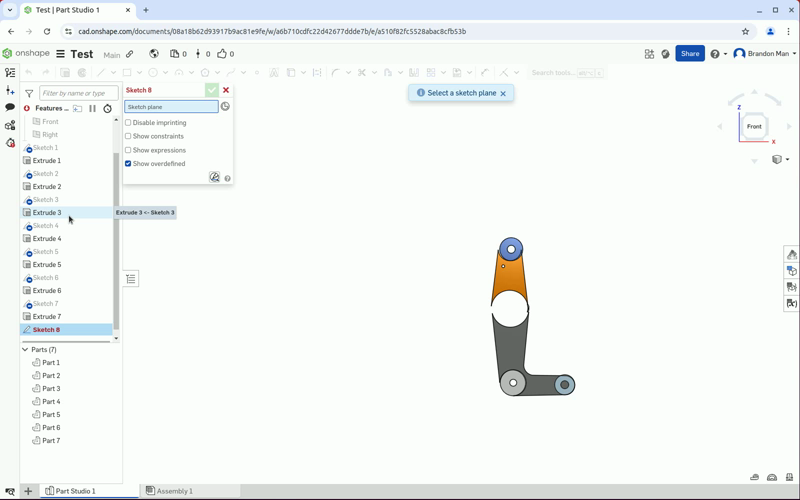
scroll(3)
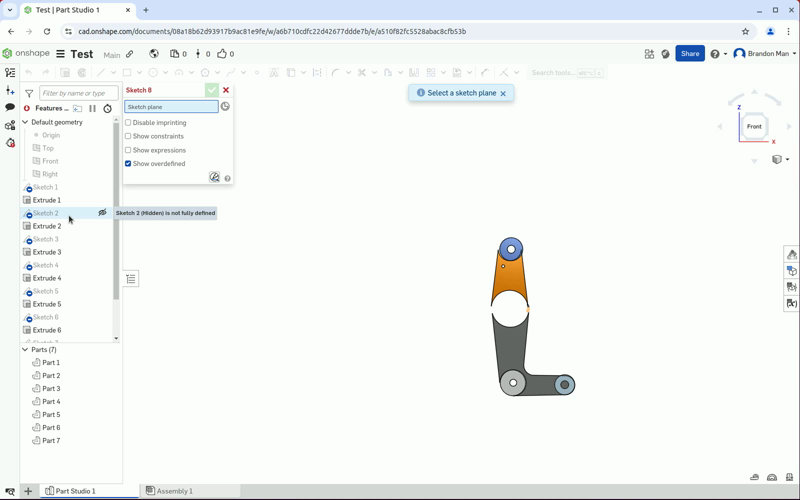
mouse_move(69, 163)
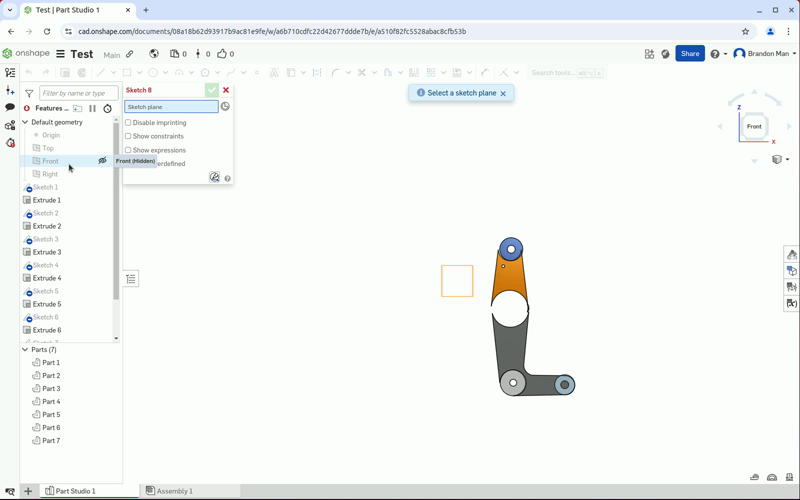
click(69, 163)
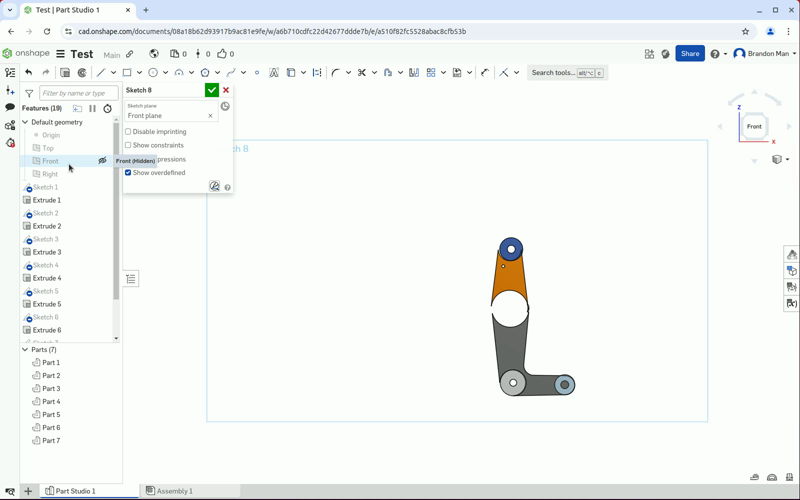
mouse_move(73, 352)
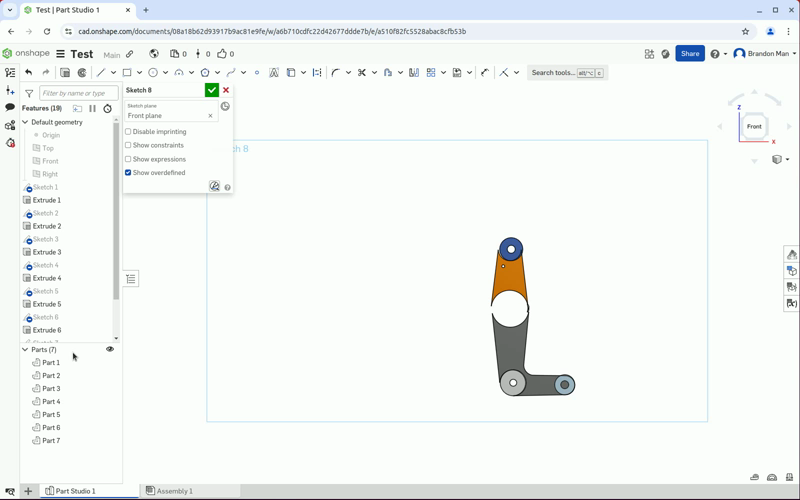
key(y)
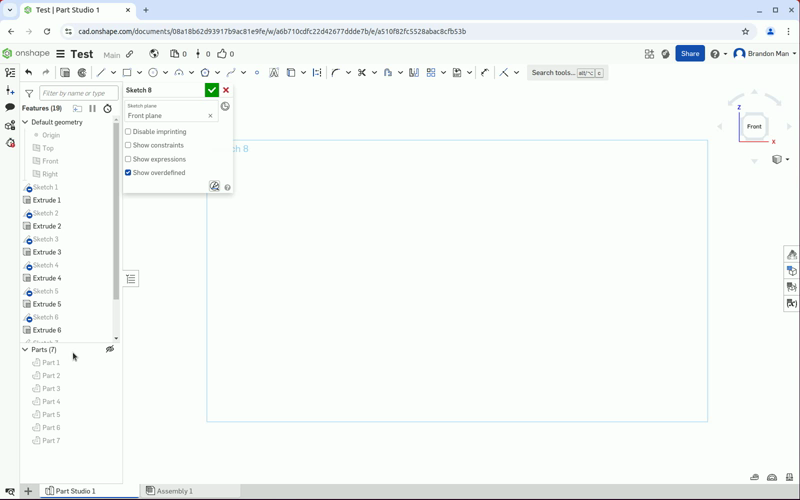
key(a)
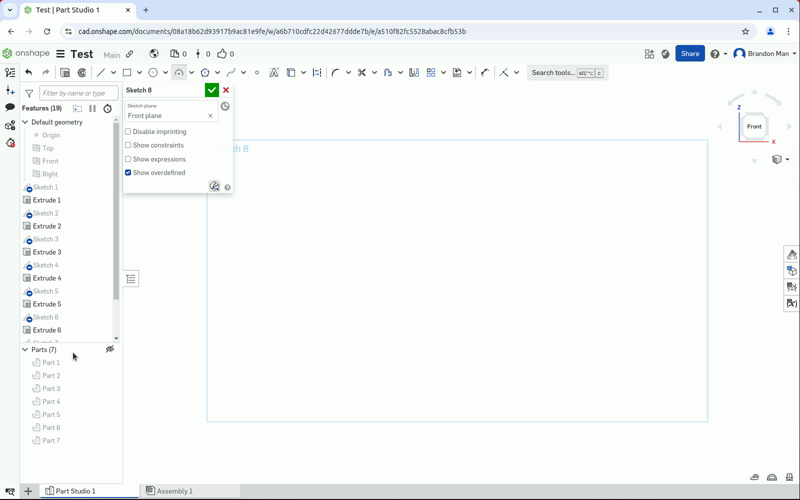
key_down(shift)
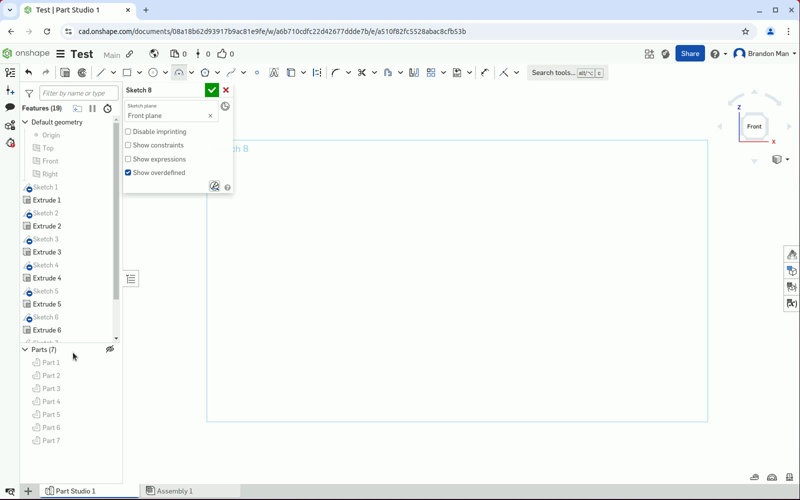
mouse_move(527, 304)
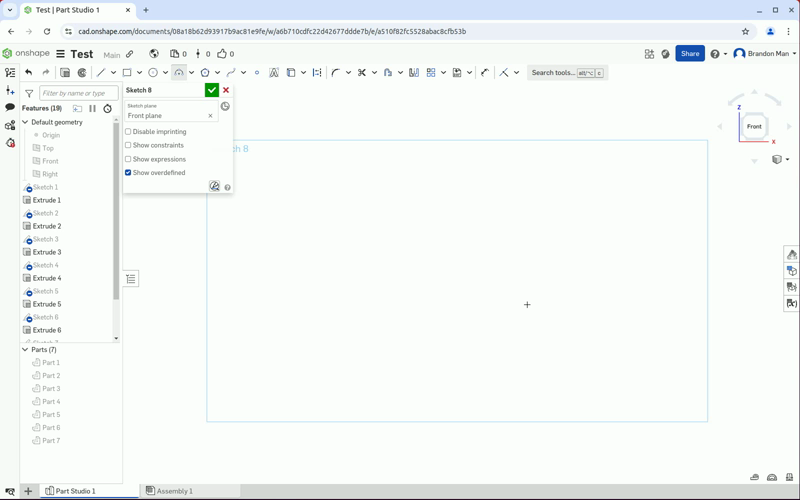
click(527, 304)
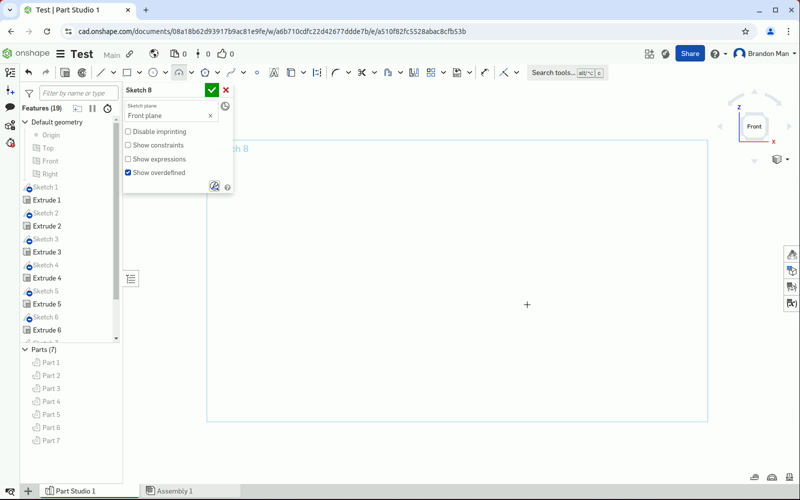
key_up(shift)
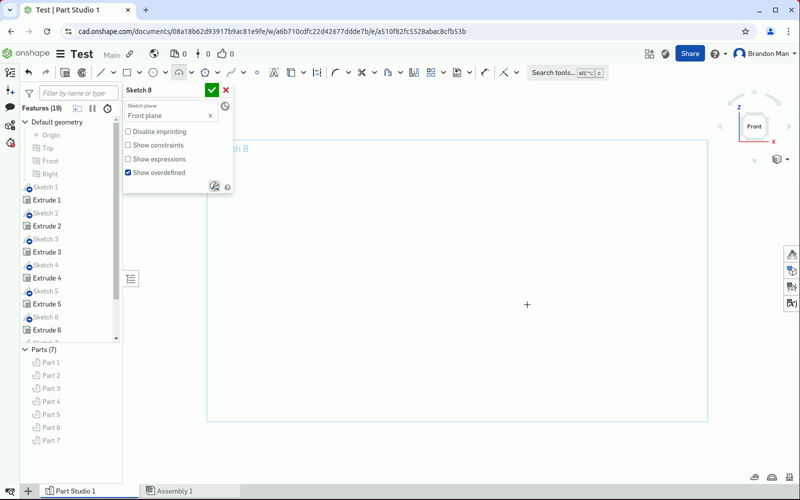
key_down(shift)
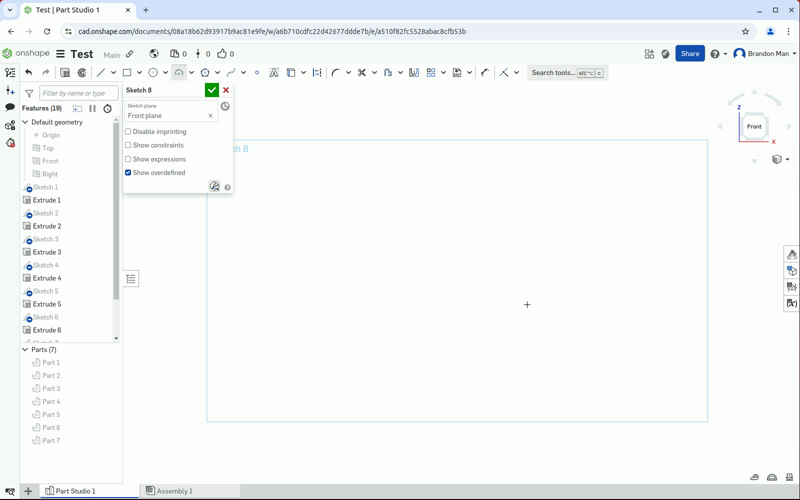
mouse_move(528, 312)
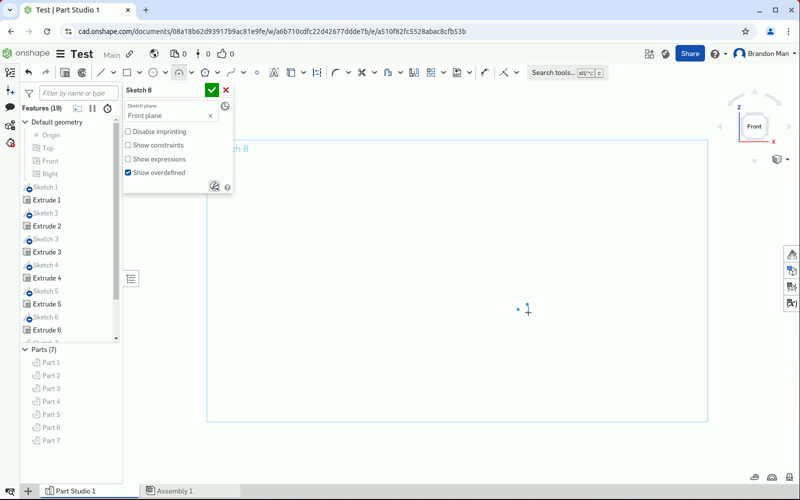
click(528, 312)
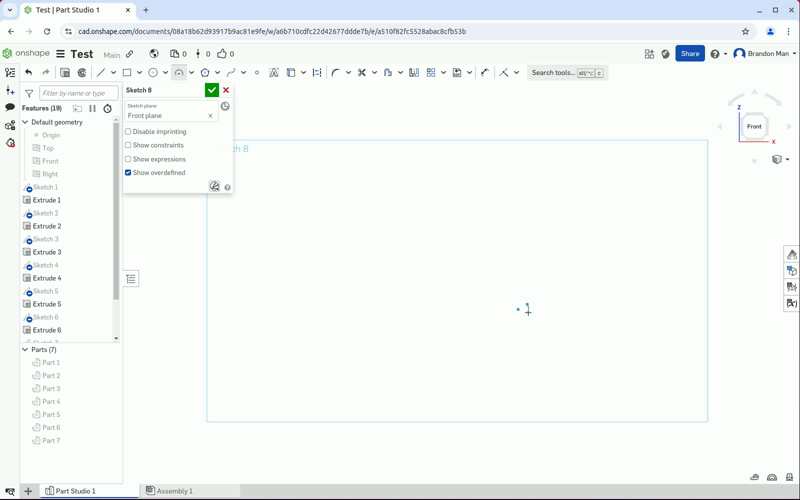
mouse_move(490, 309)
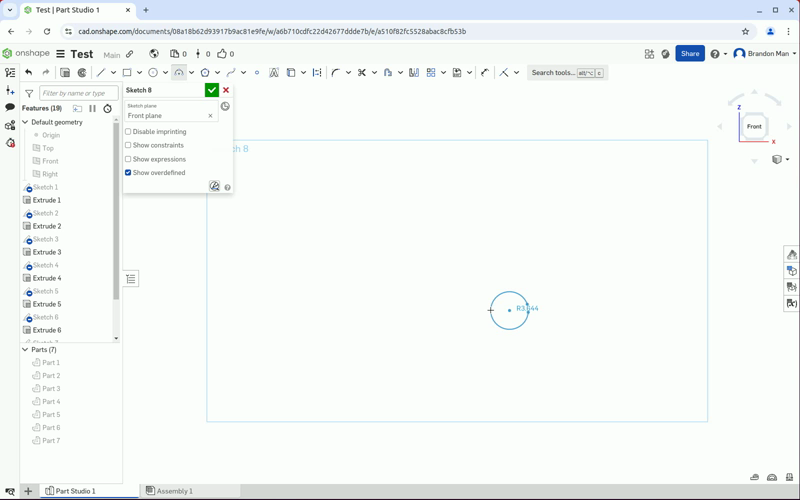
click(490, 309)
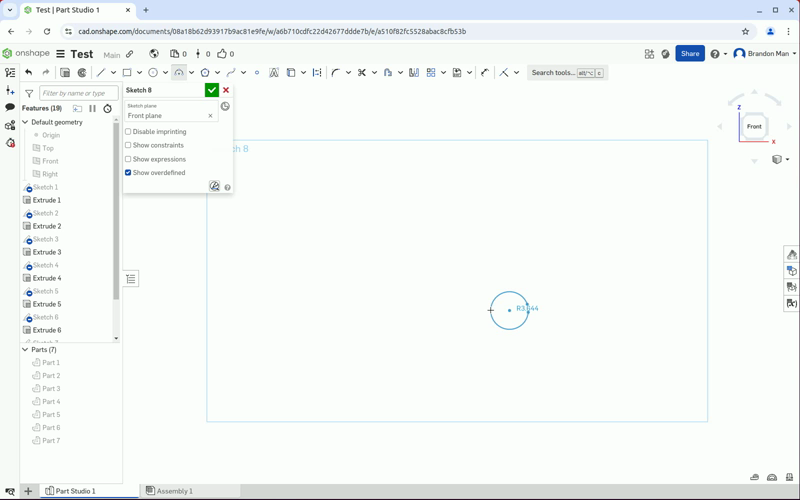
key_up(shift)
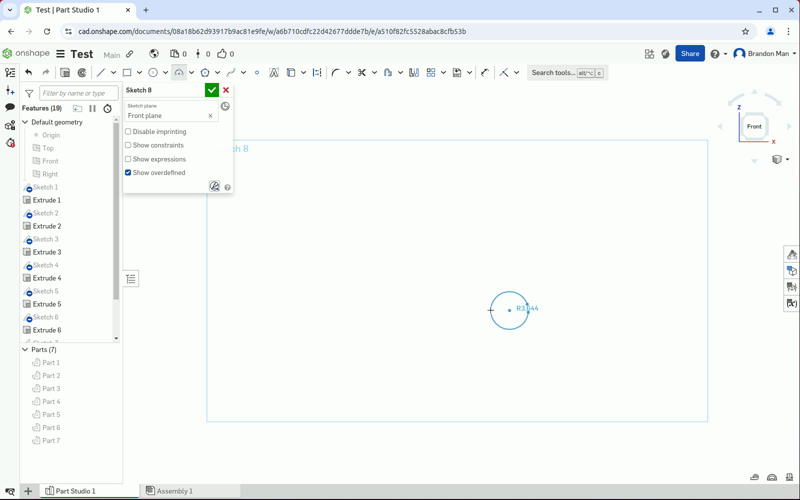
key(esc)
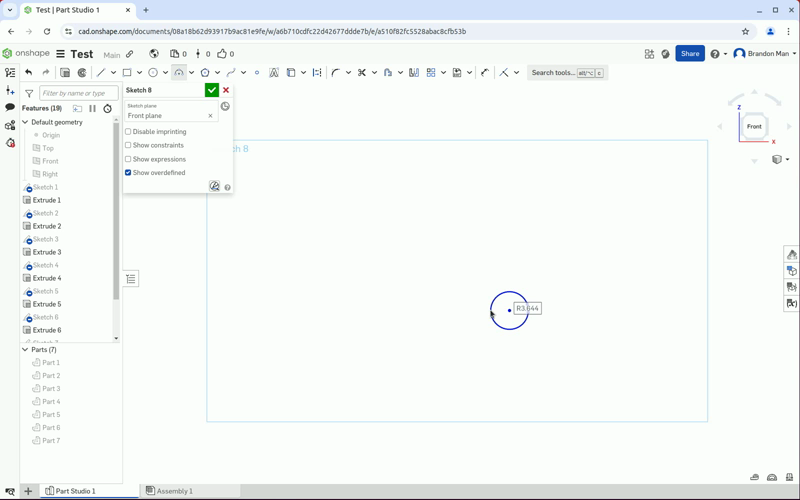
key(l)
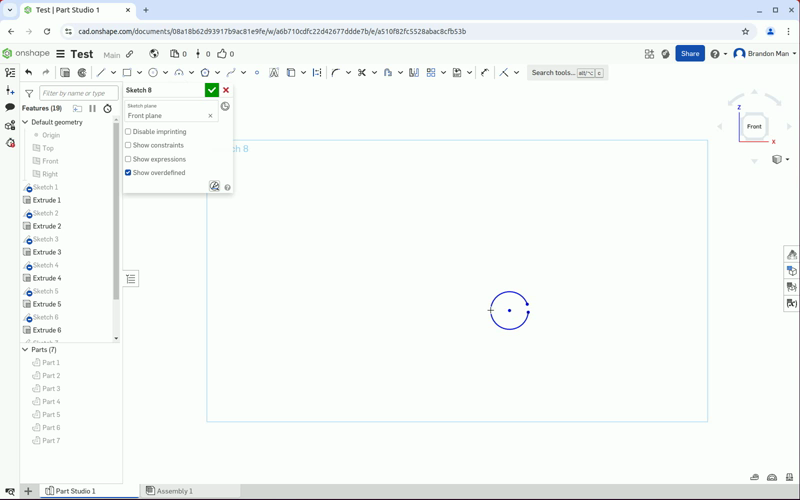
mouse_move(528, 312)
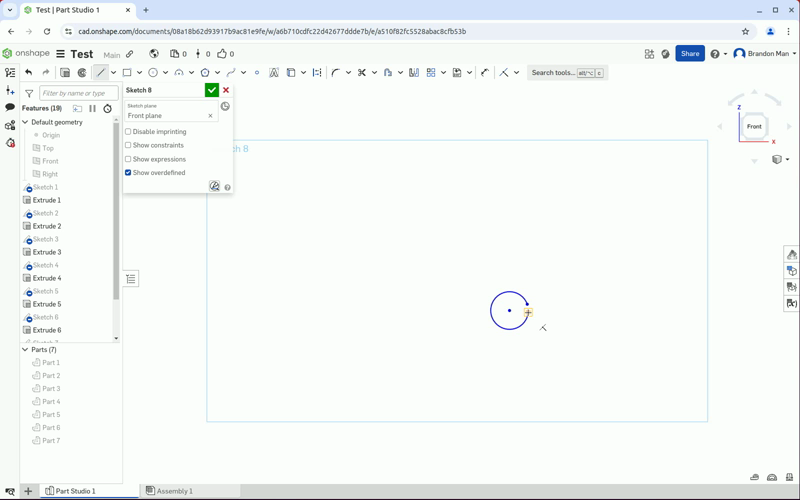
click(528, 312)
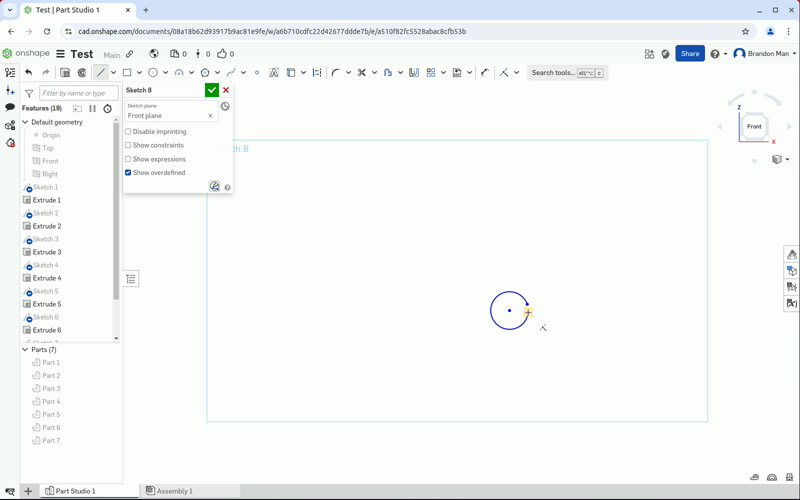
key_down(shift)
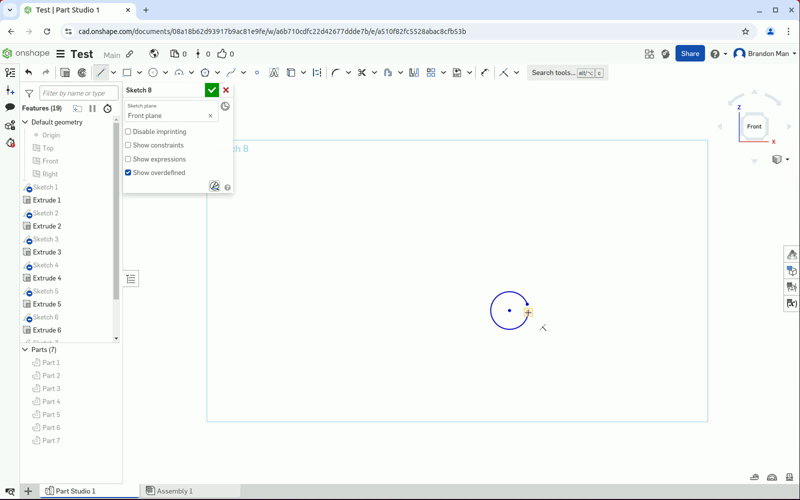
mouse_move(558, 312)
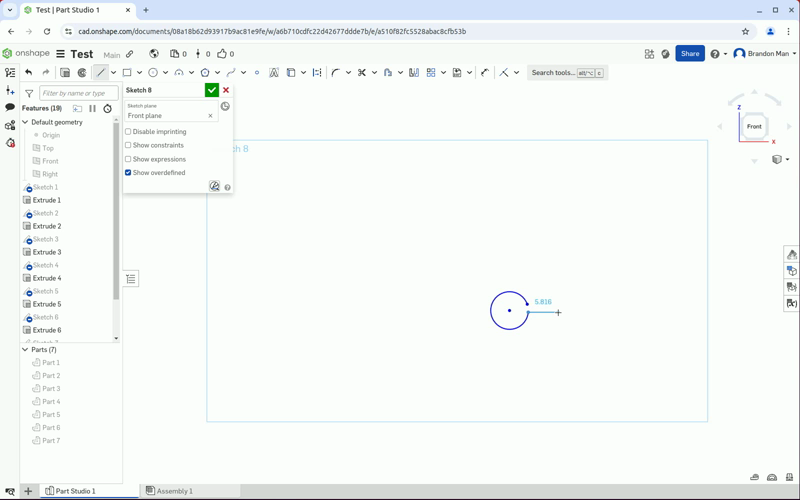
mouse_move(528, 308)
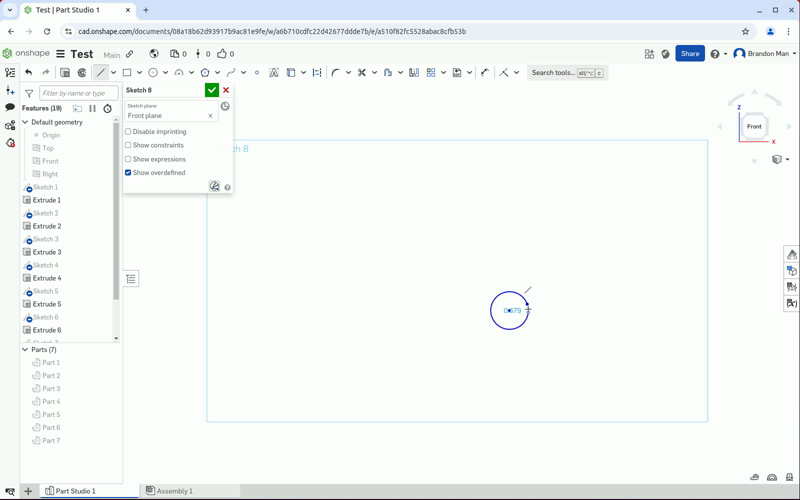
scroll(6)
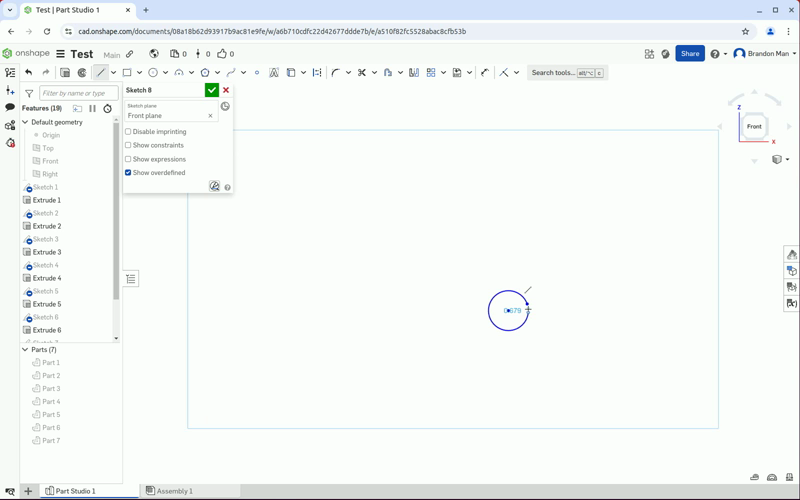
scroll(6)
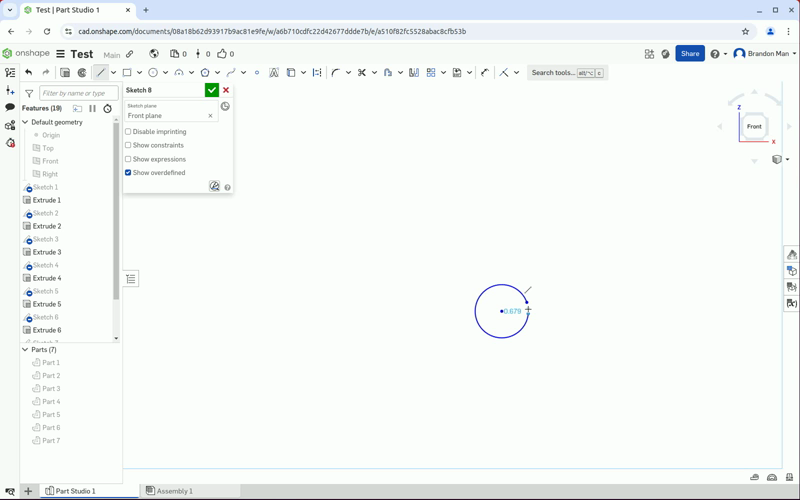
scroll(6)
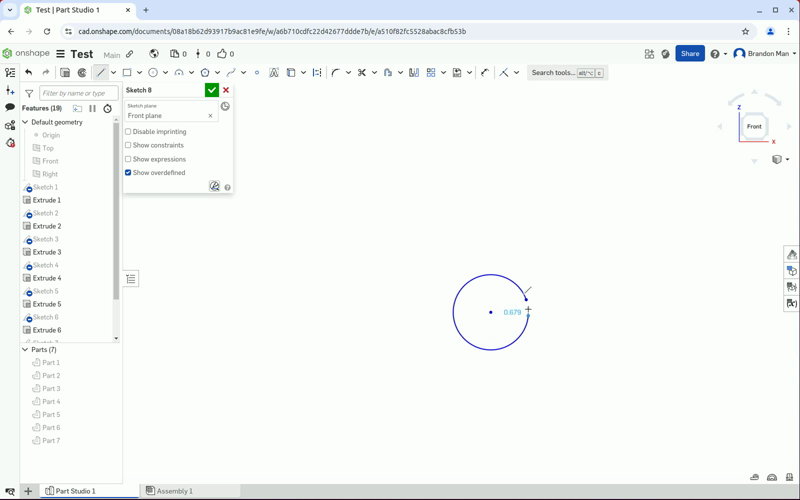
scroll(6)
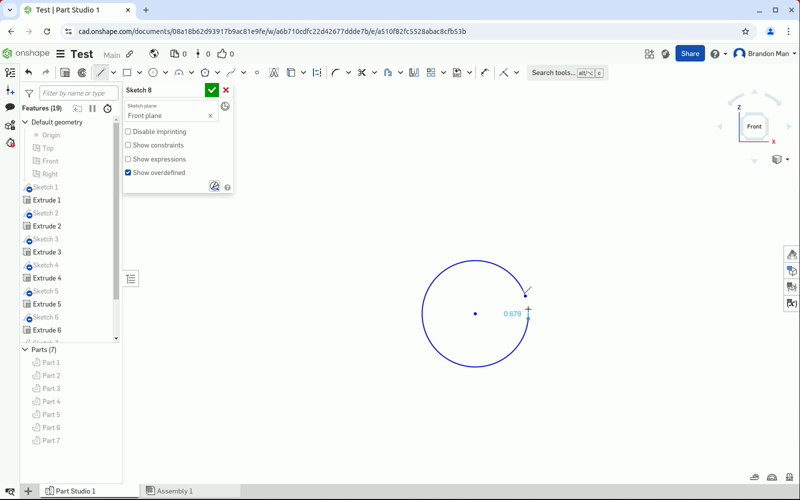
scroll(6)
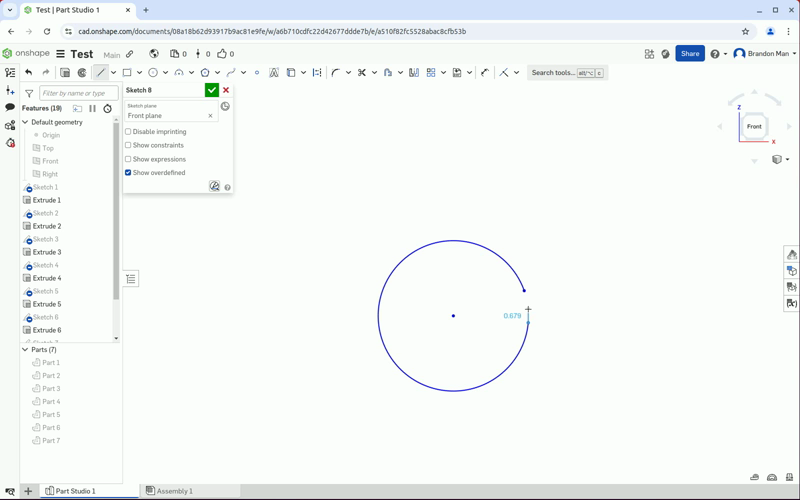
scroll(6)
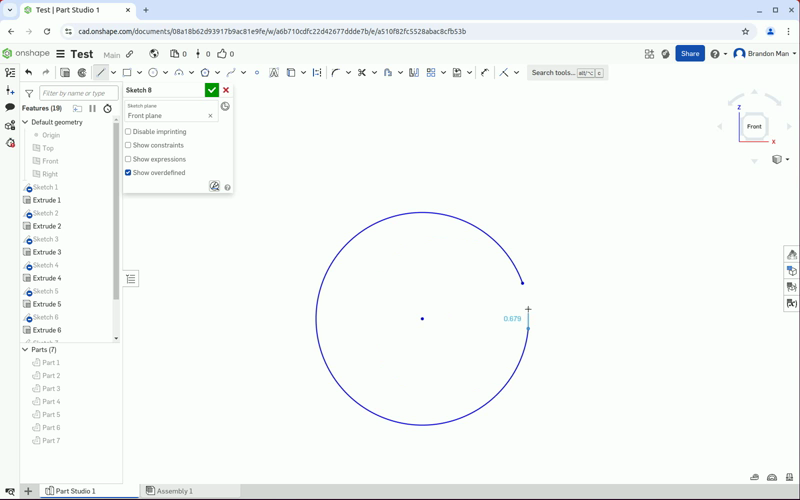
scroll(6)
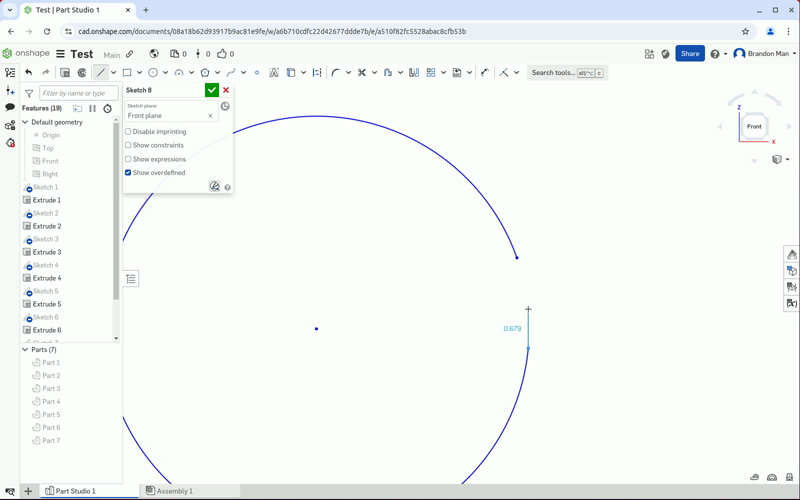
click(528, 308)
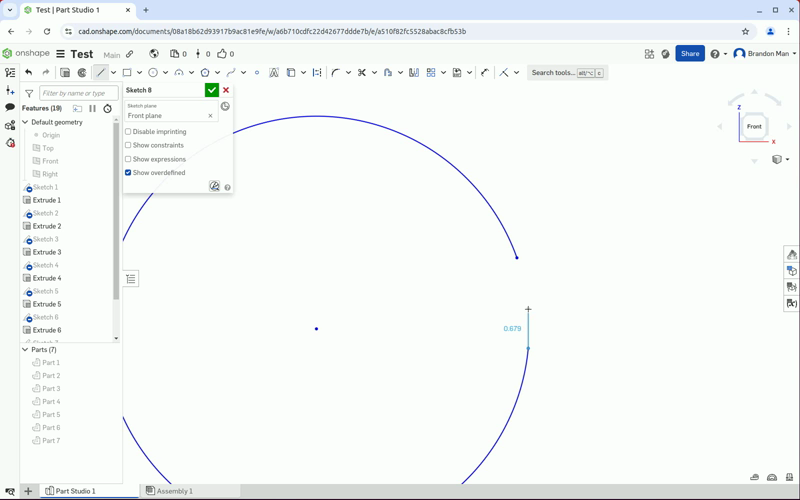
scroll(-6)
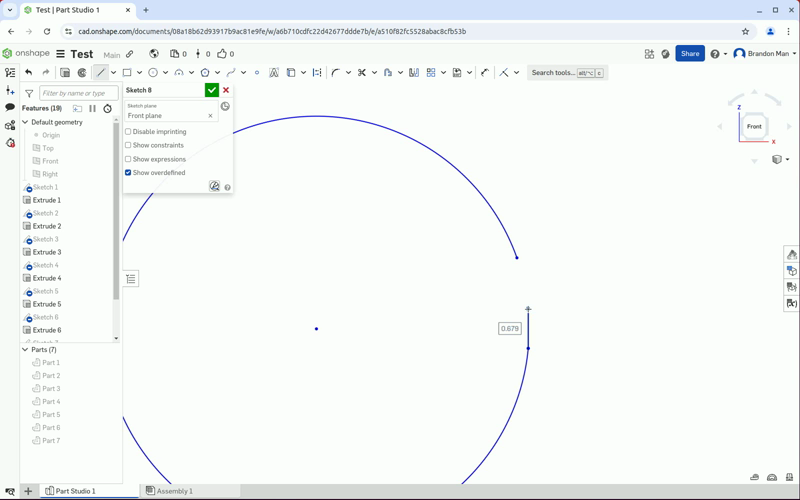
scroll(-6)
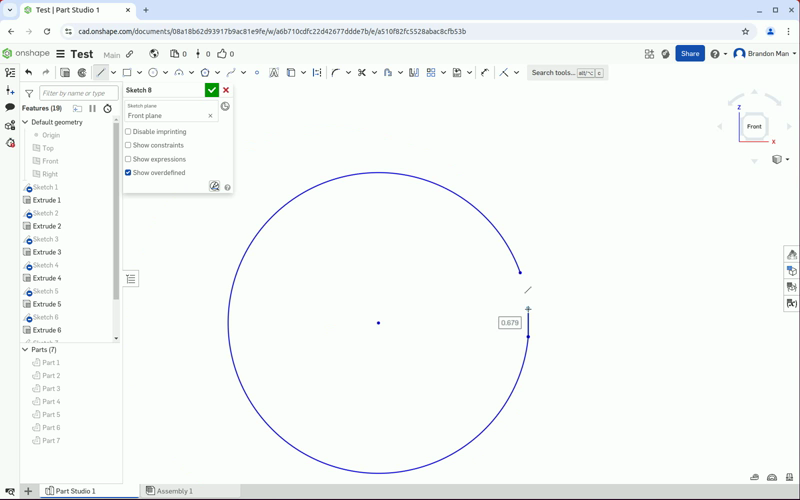
scroll(-6)
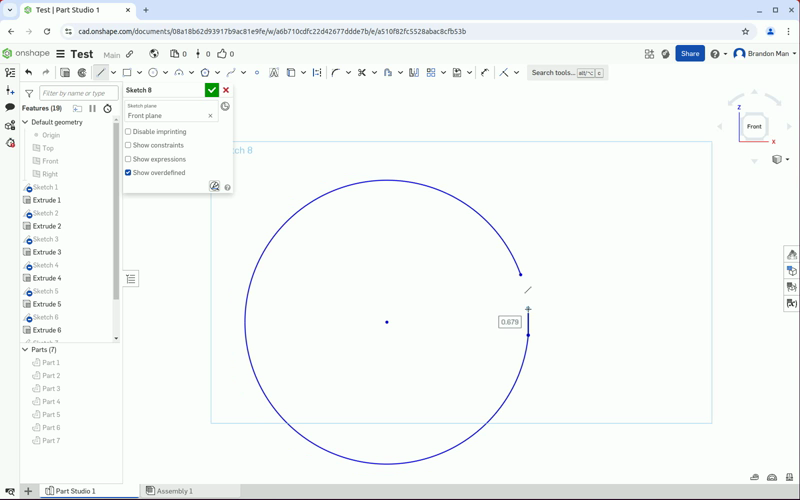
scroll(-6)
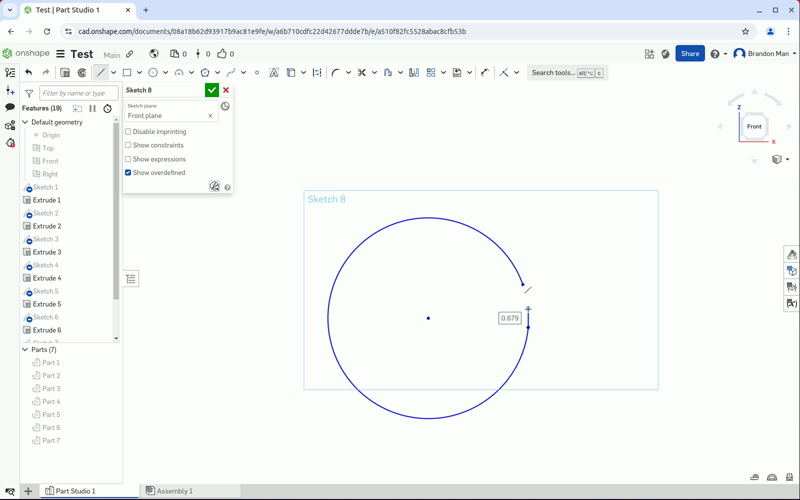
scroll(-6)
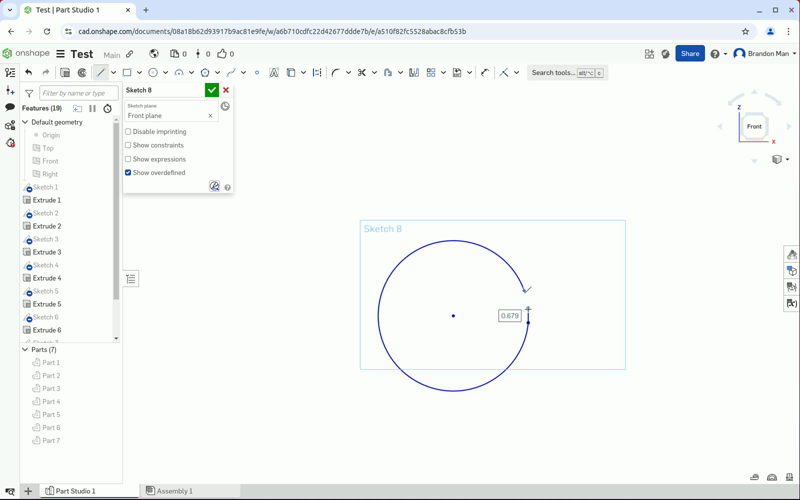
scroll(-6)
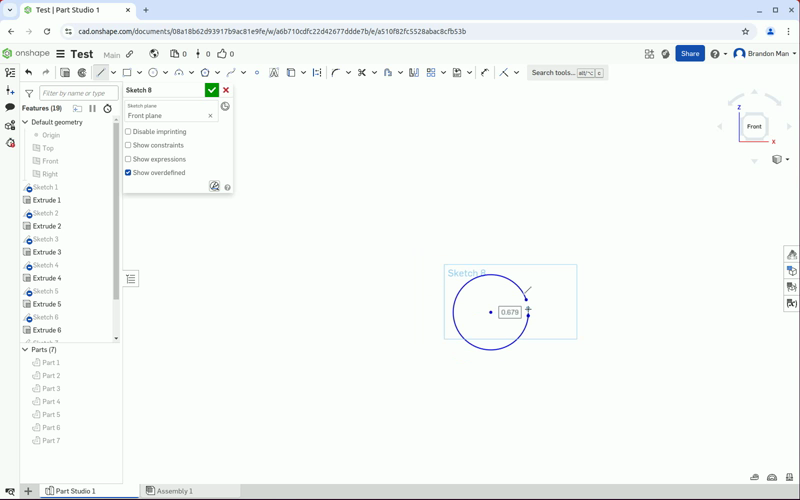
scroll(-6)
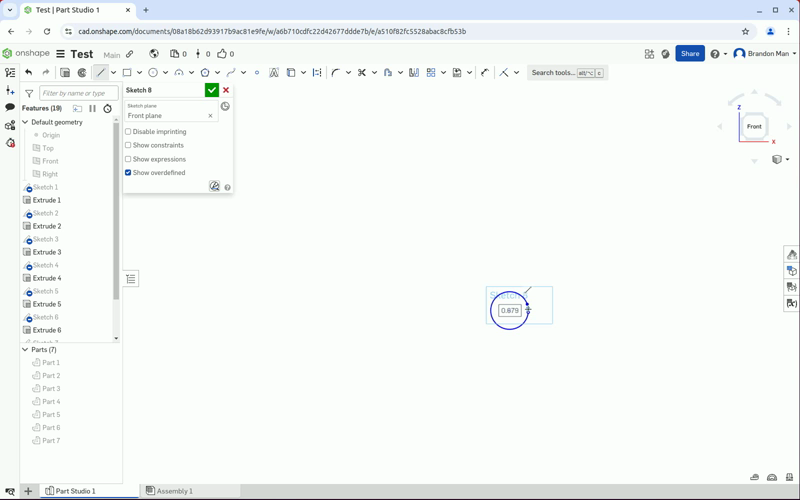
key_up(shift)
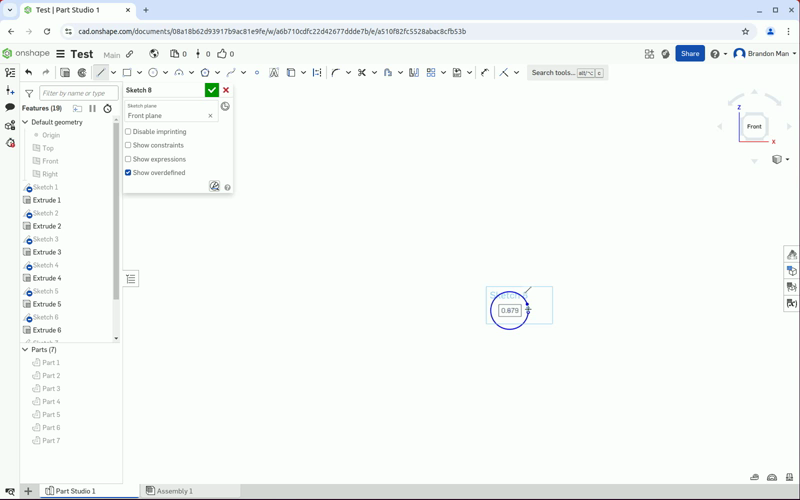
mouse_move(558, 308)
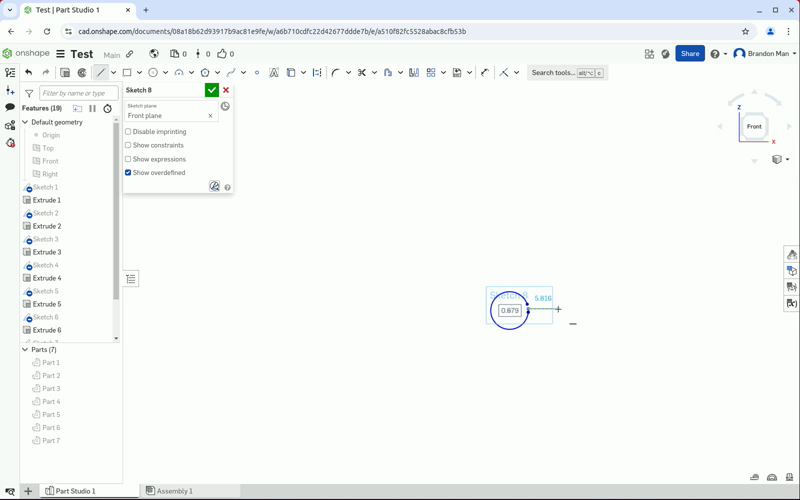
key_down(shift)
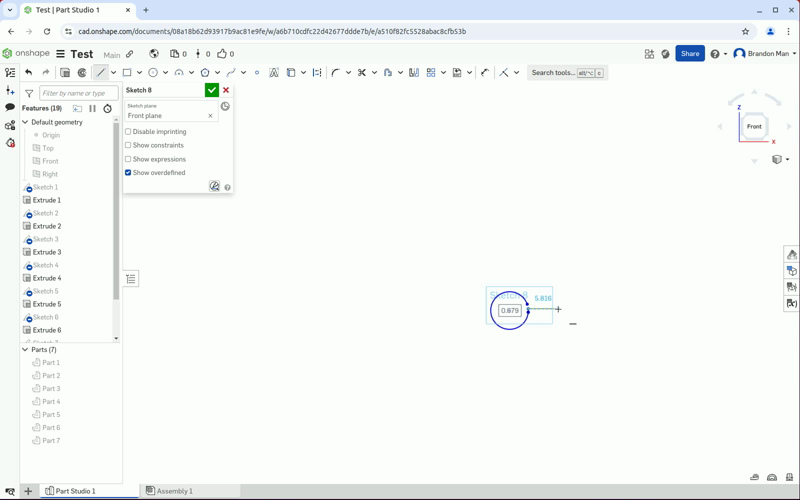
mouse_move(527, 304)
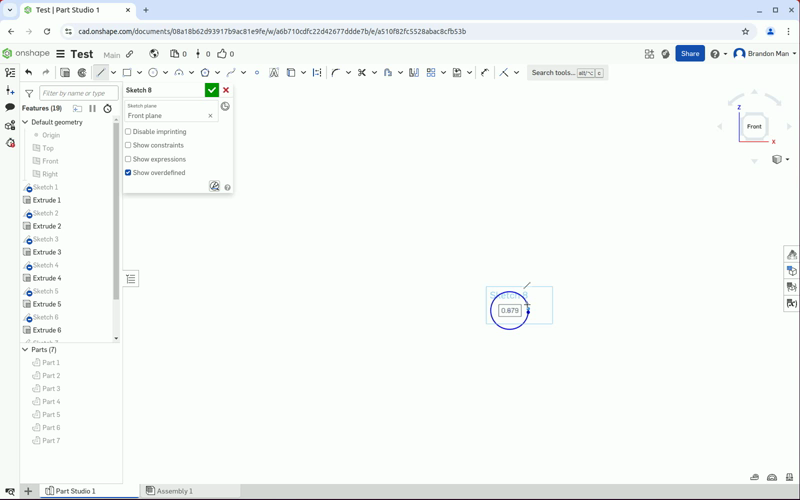
scroll(6)
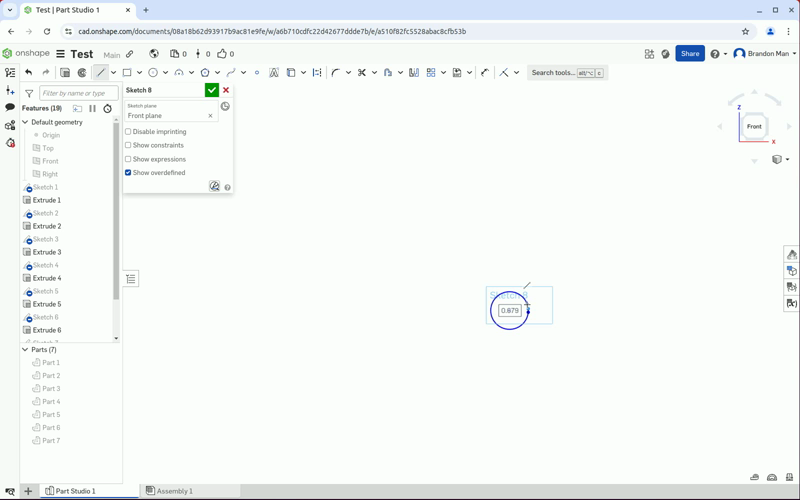
scroll(6)
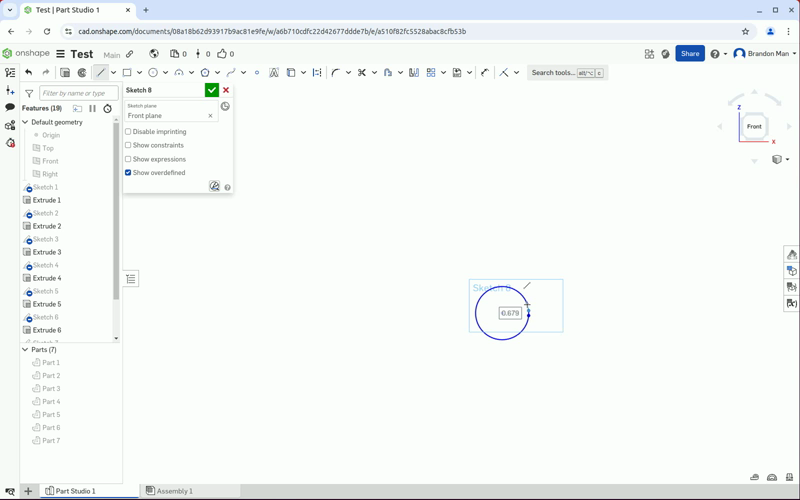
scroll(6)
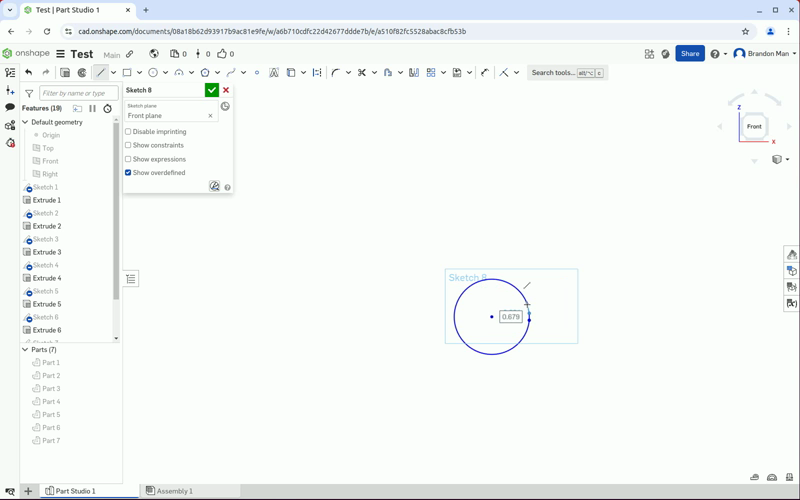
scroll(6)
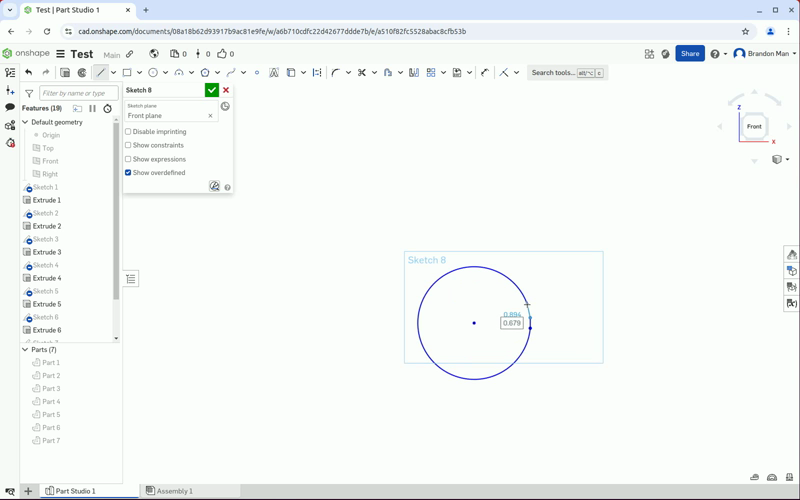
scroll(6)
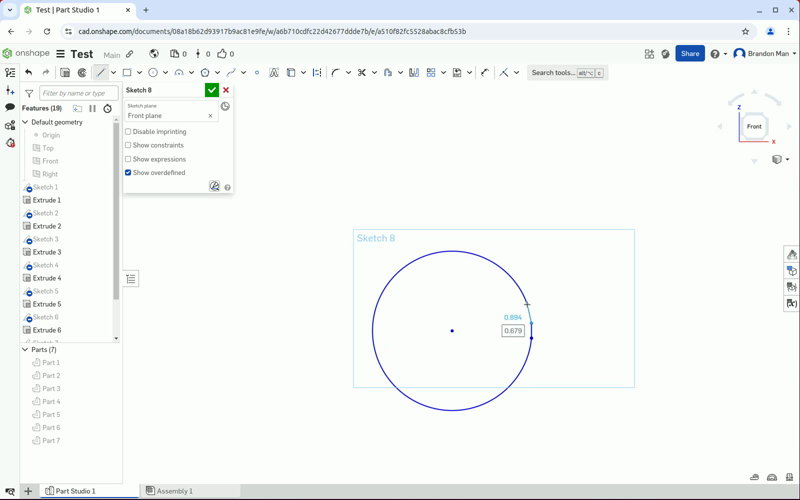
scroll(6)
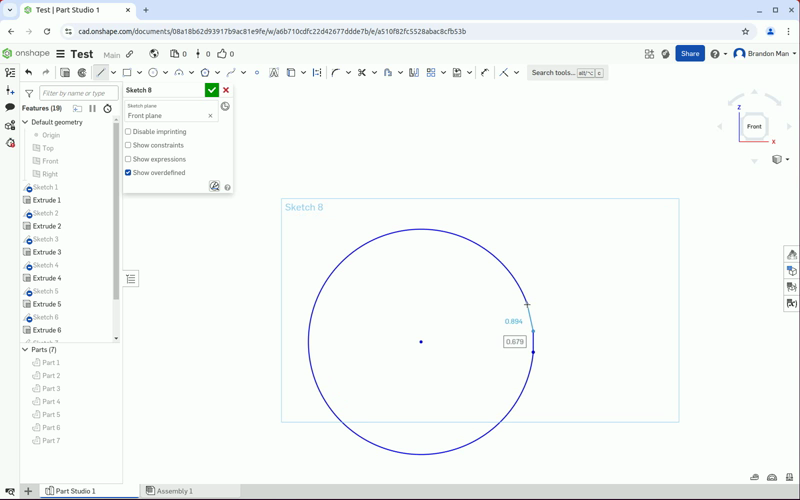
scroll(6)
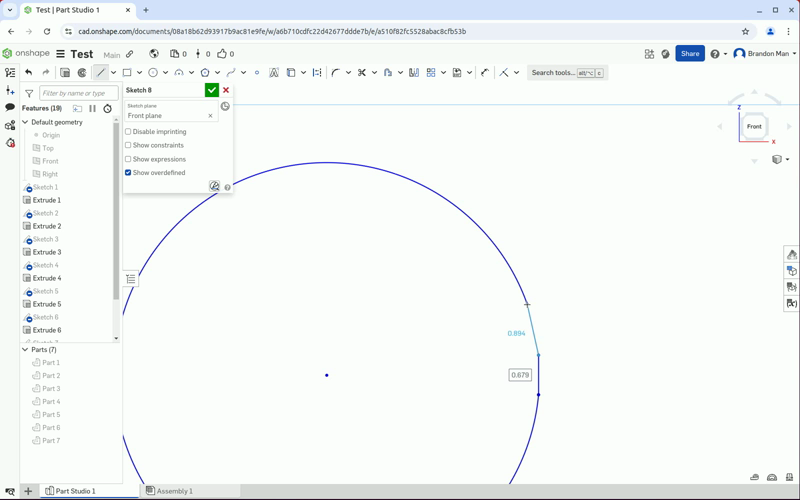
key_up(shift)
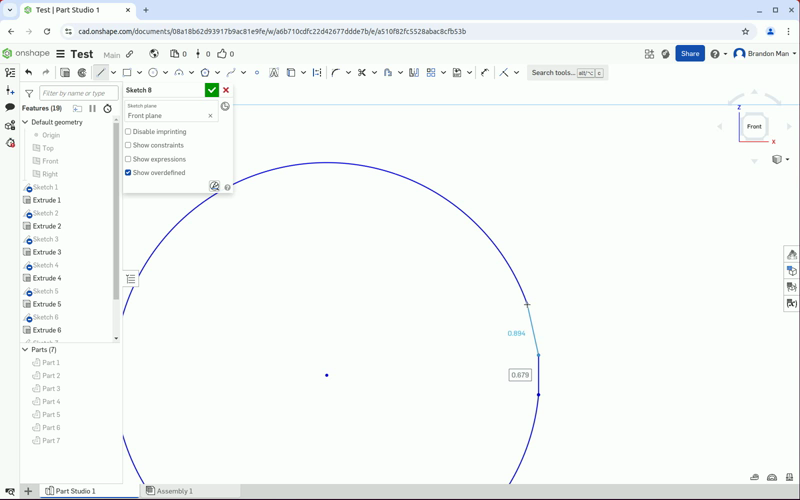
click(527, 304)
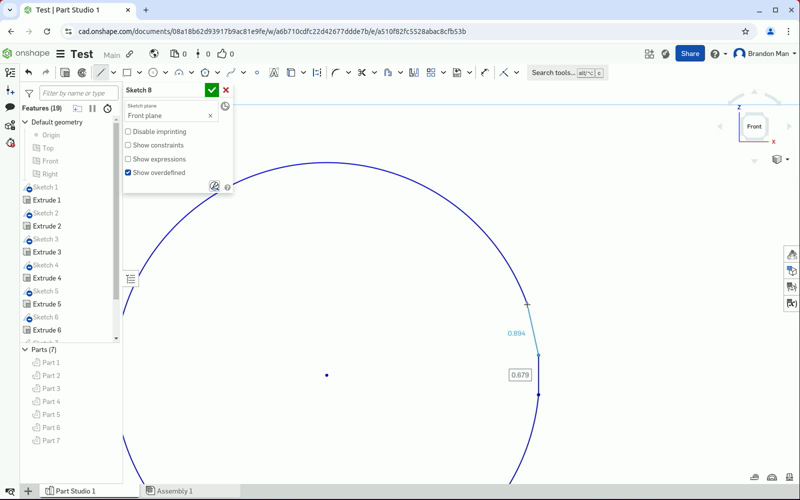
scroll(-6)
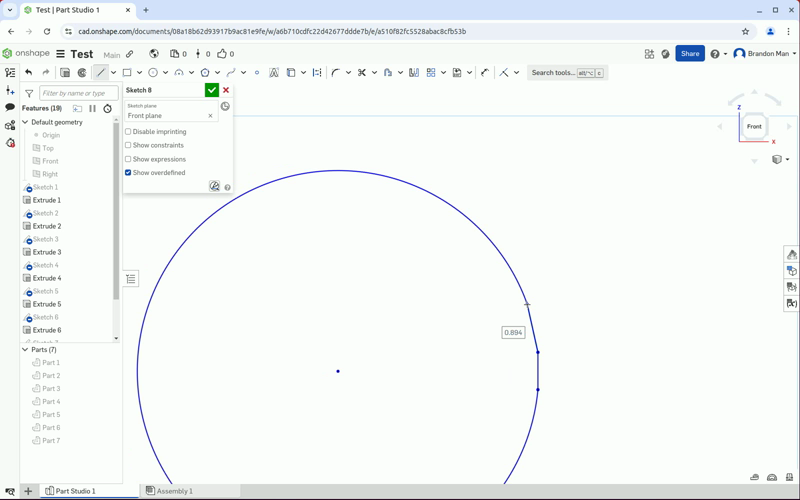
scroll(-6)
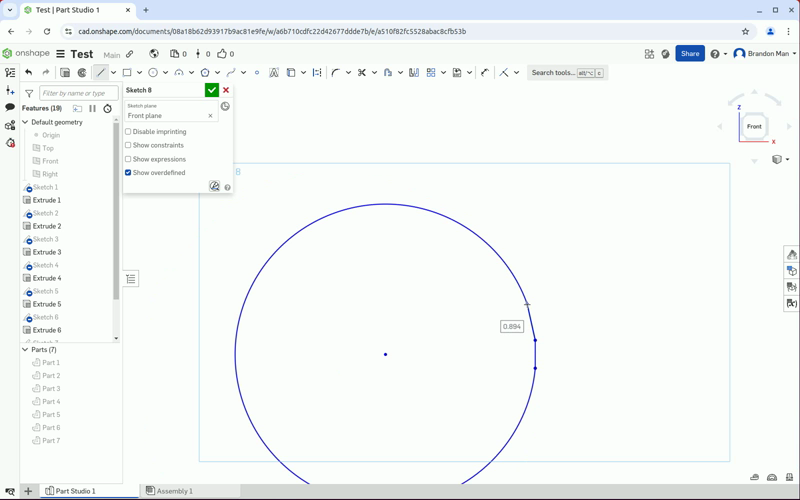
scroll(-6)
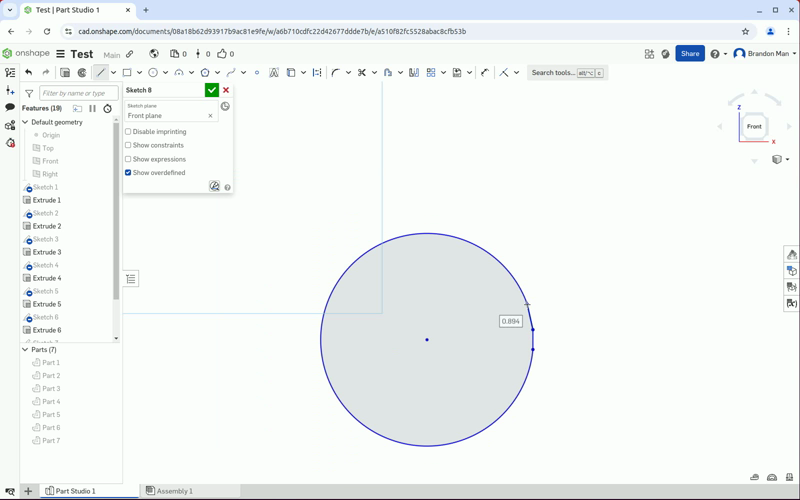
scroll(-6)
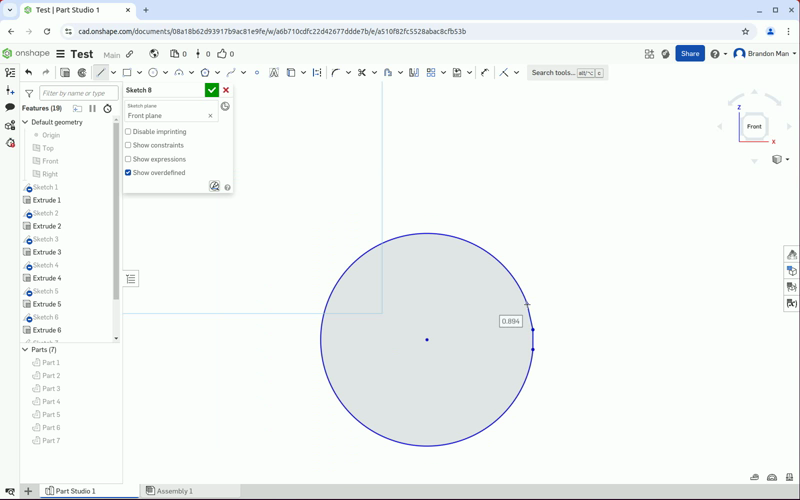
scroll(-6)
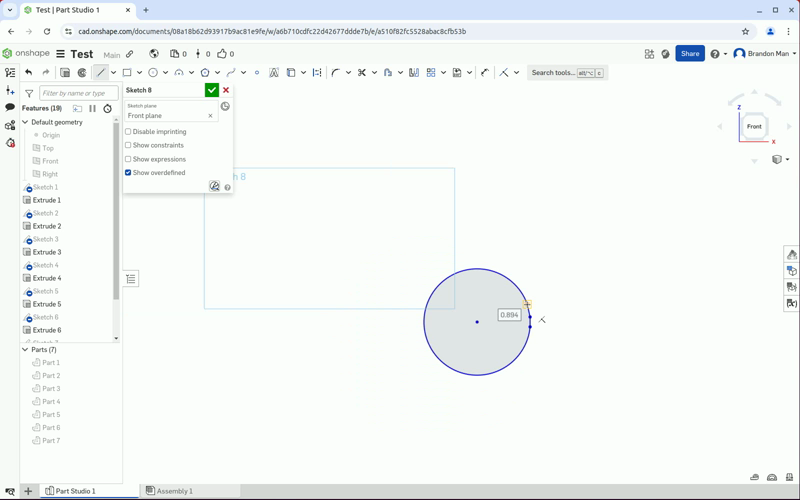
scroll(-6)
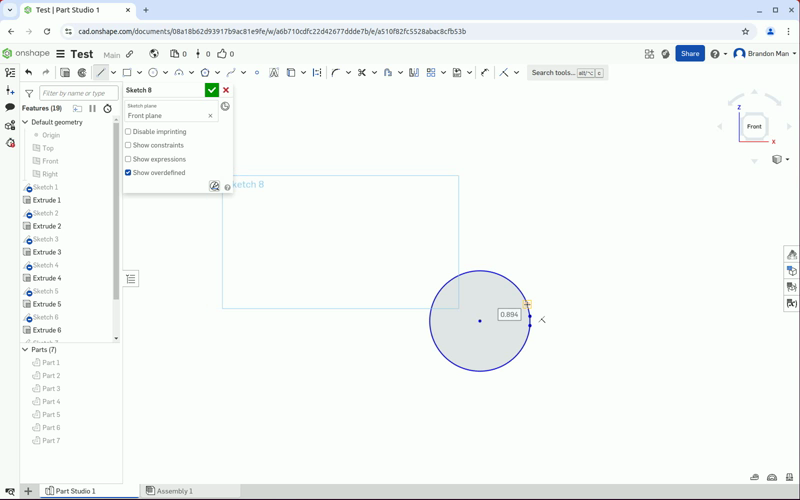
scroll(-6)
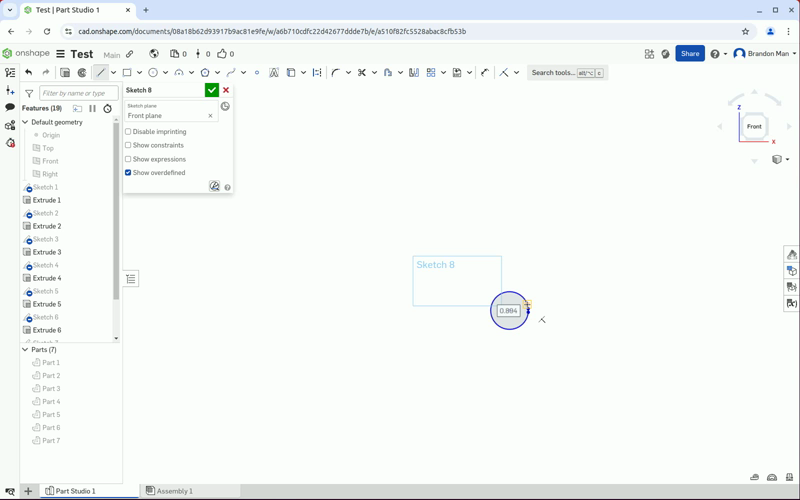
key(esc)
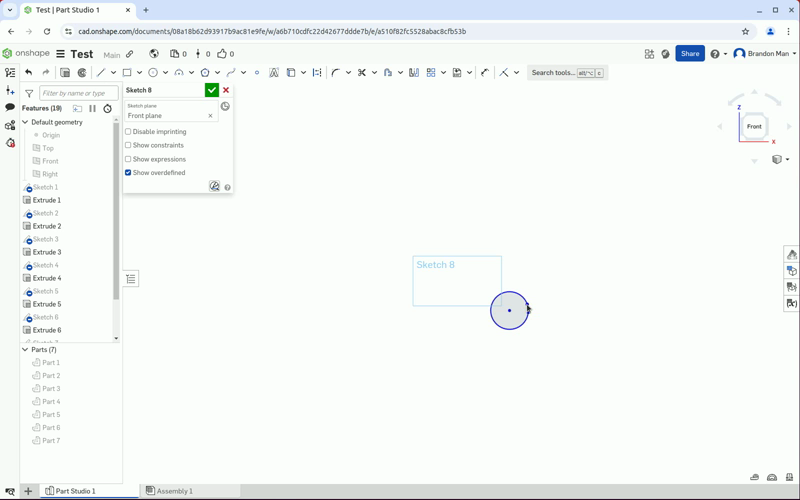
key(c)
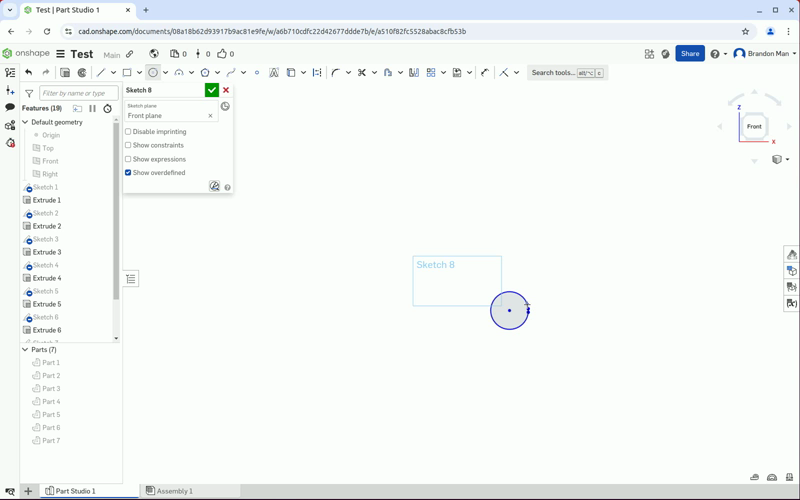
key_down(shift)
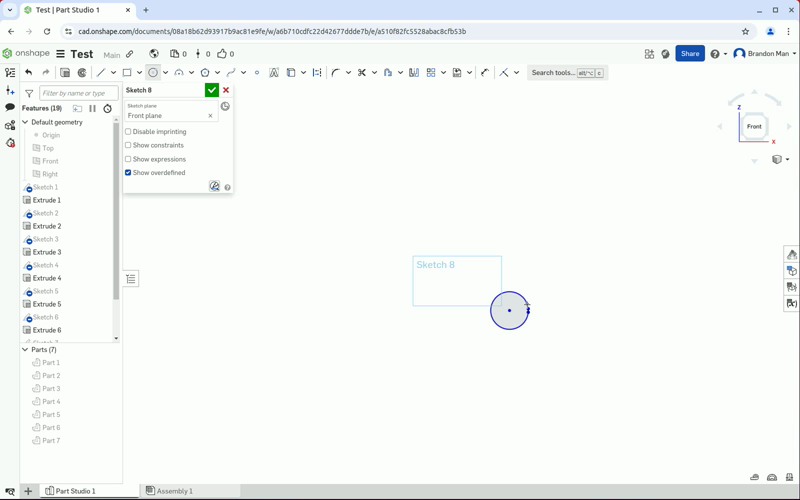
mouse_move(509, 308)
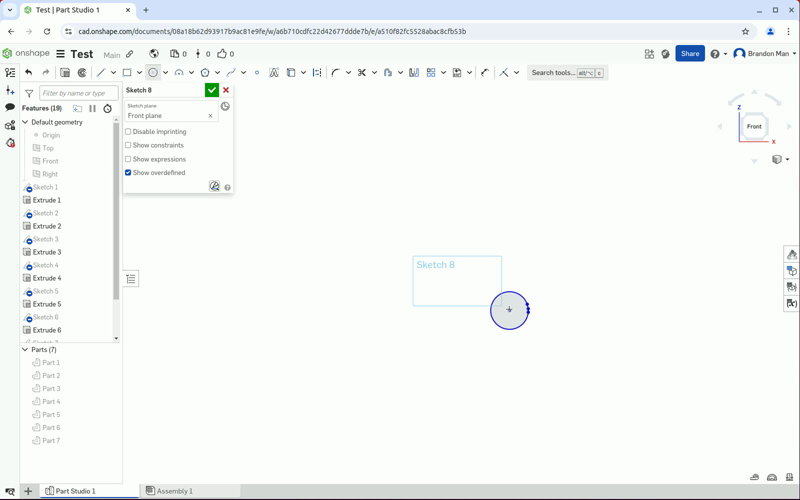
click(509, 308)
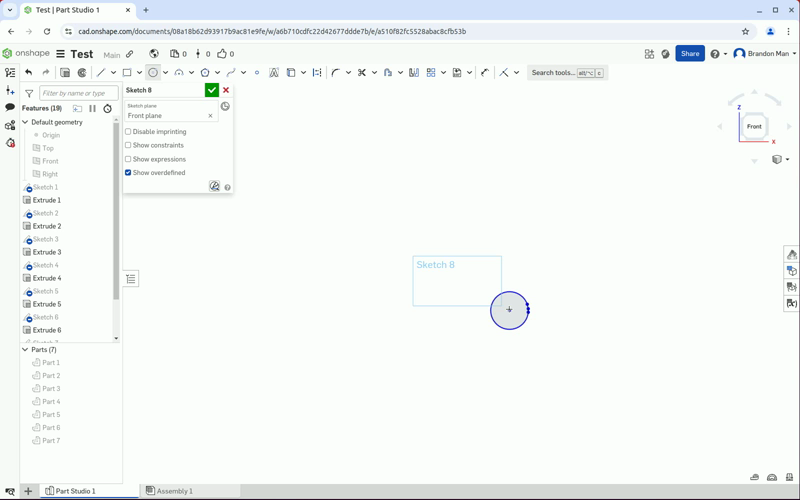
key_up(shift)
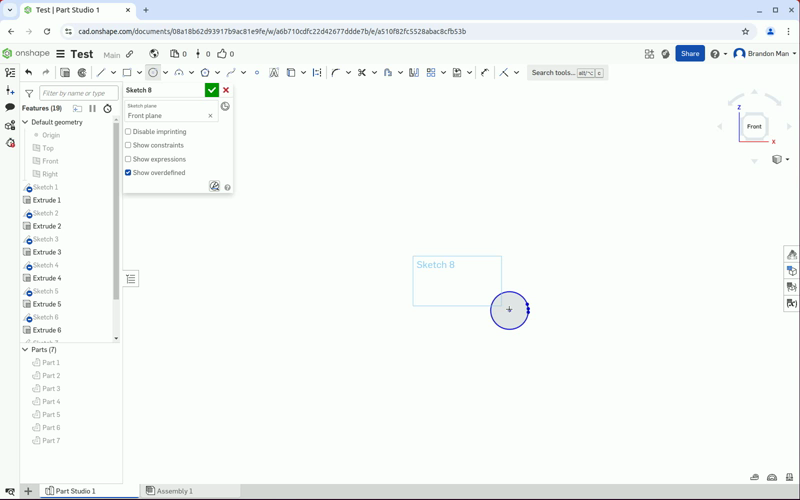
mouse_move(513, 308)
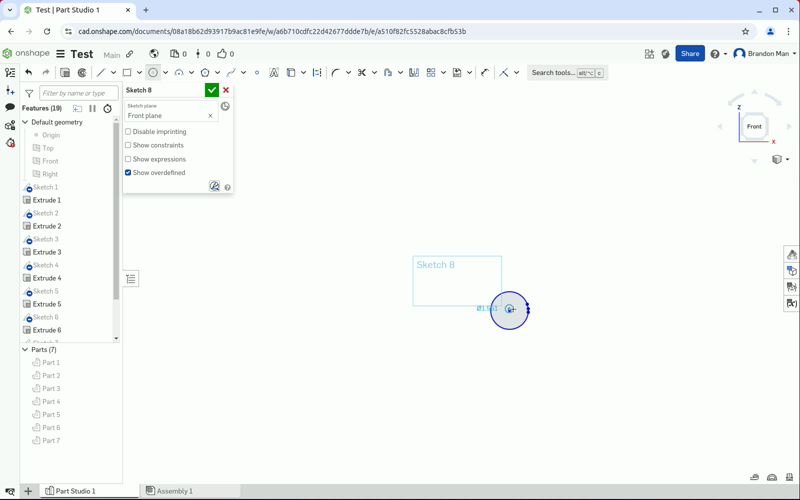
scroll(6)
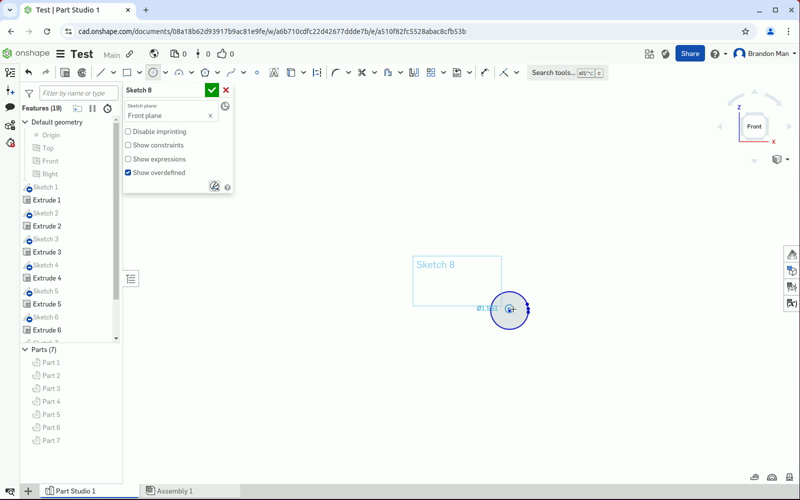
scroll(6)
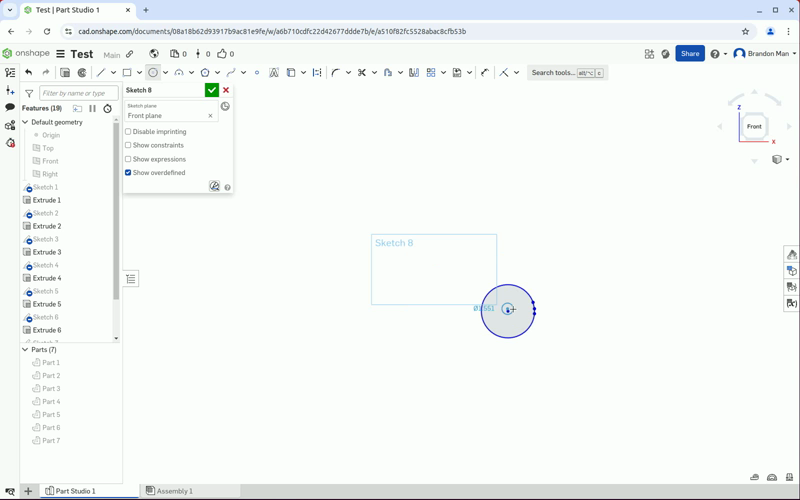
scroll(6)
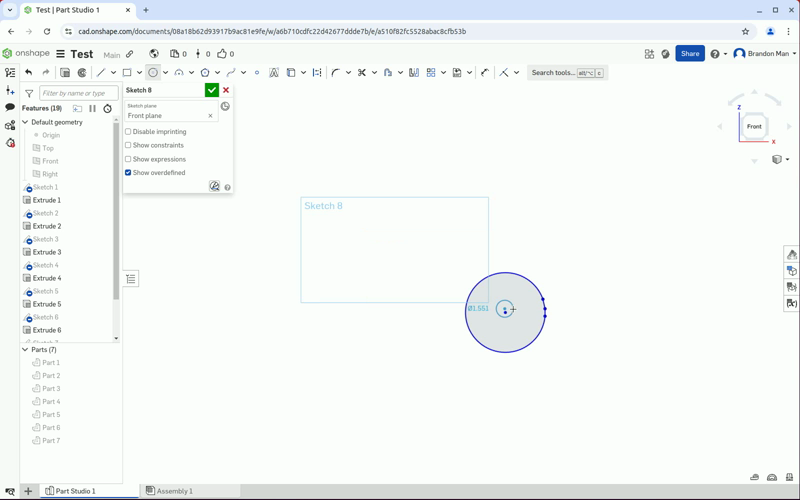
scroll(6)
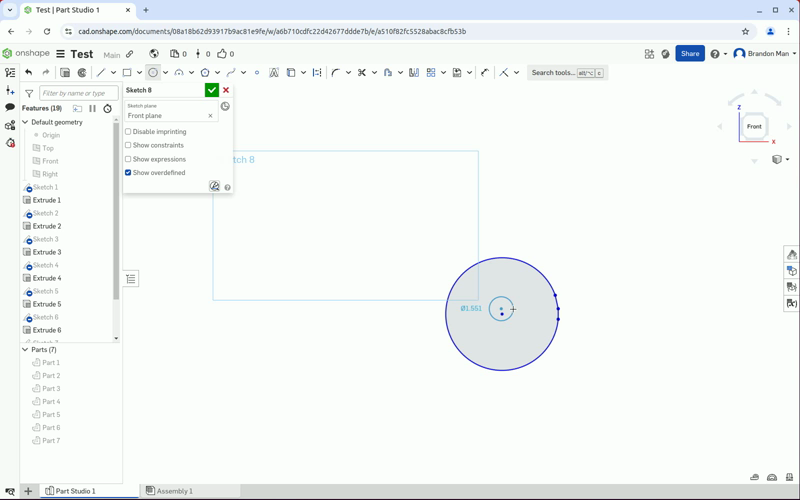
scroll(6)
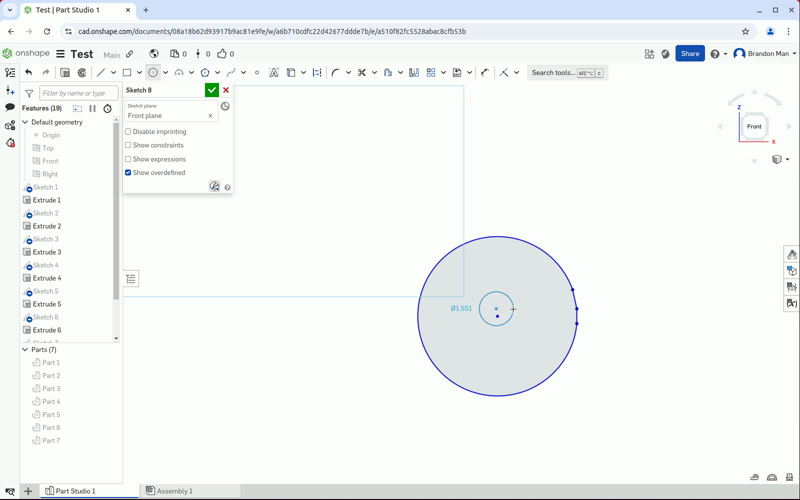
scroll(6)
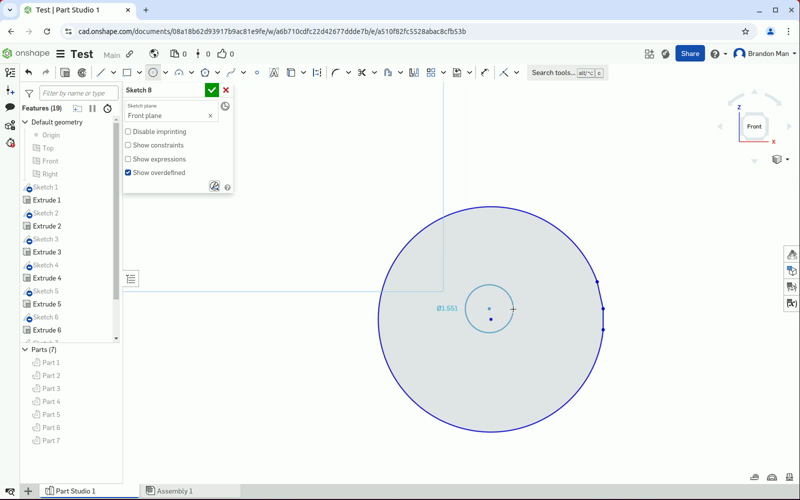
scroll(6)
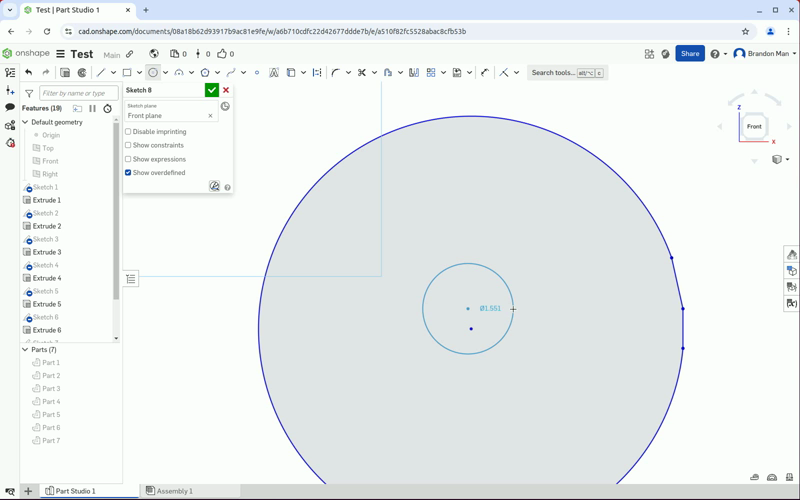
click(513, 308)
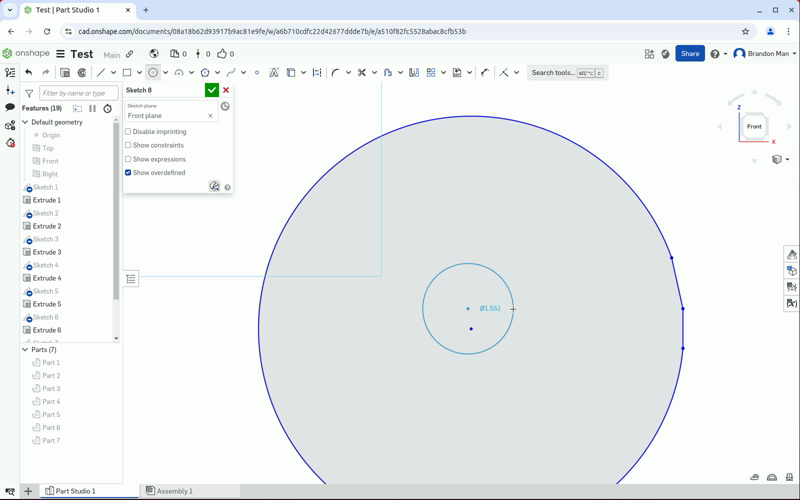
scroll(-6)
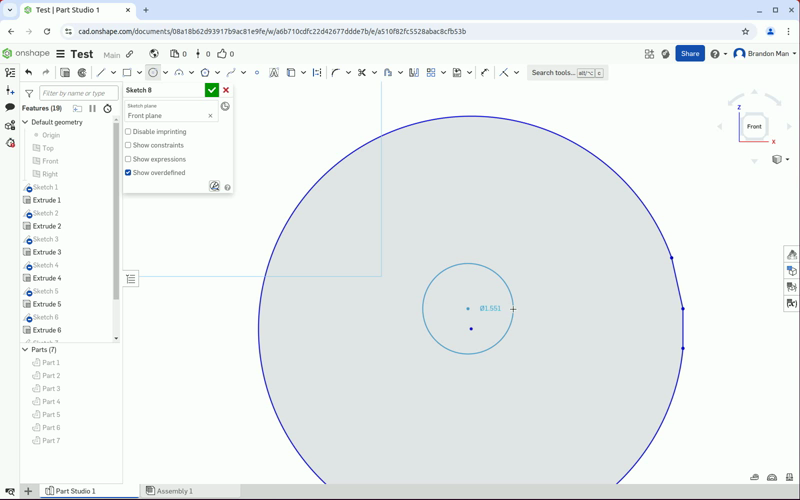
scroll(-6)
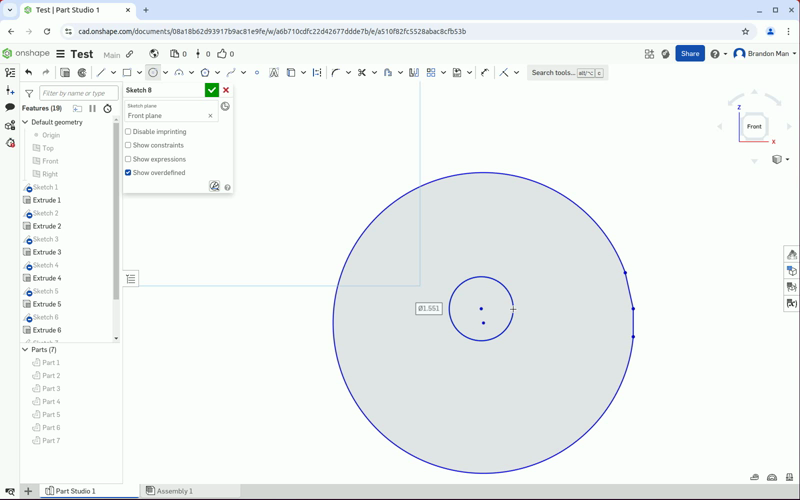
scroll(-6)
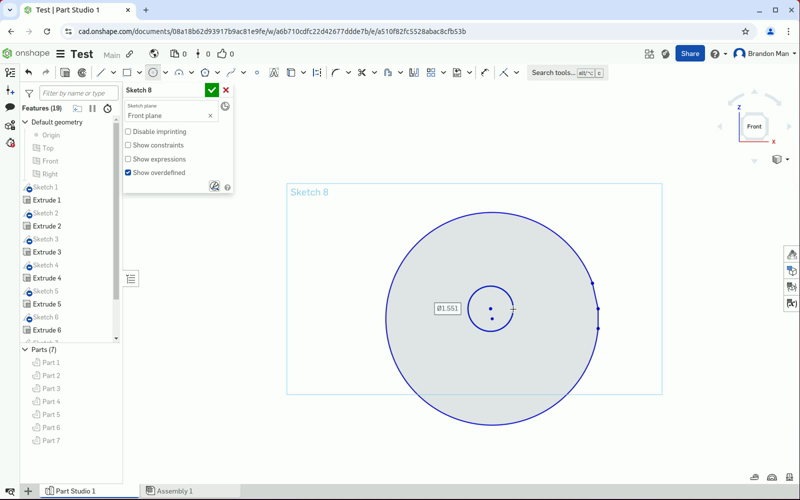
scroll(-6)
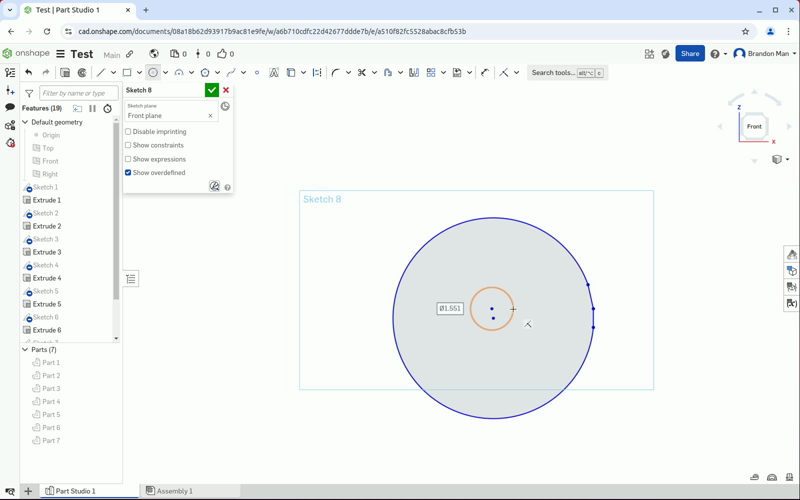
scroll(-6)
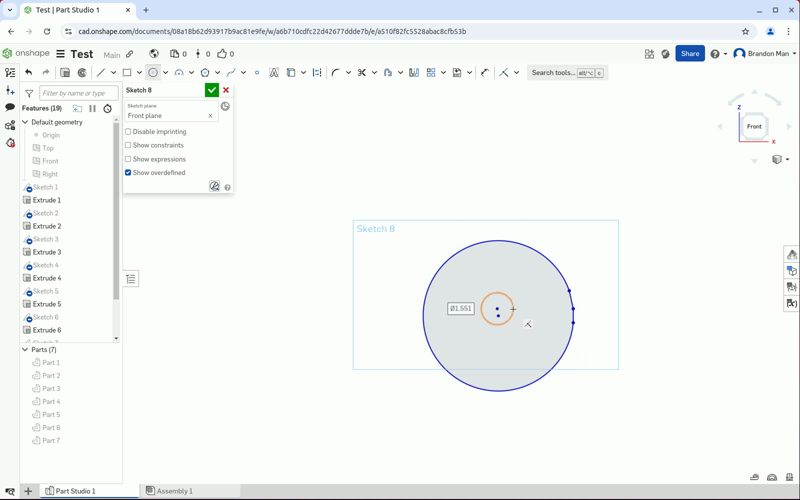
scroll(-6)
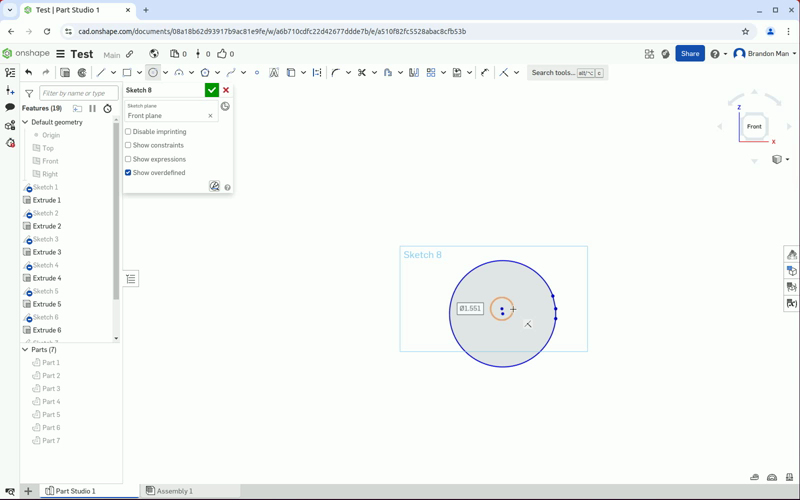
scroll(-6)
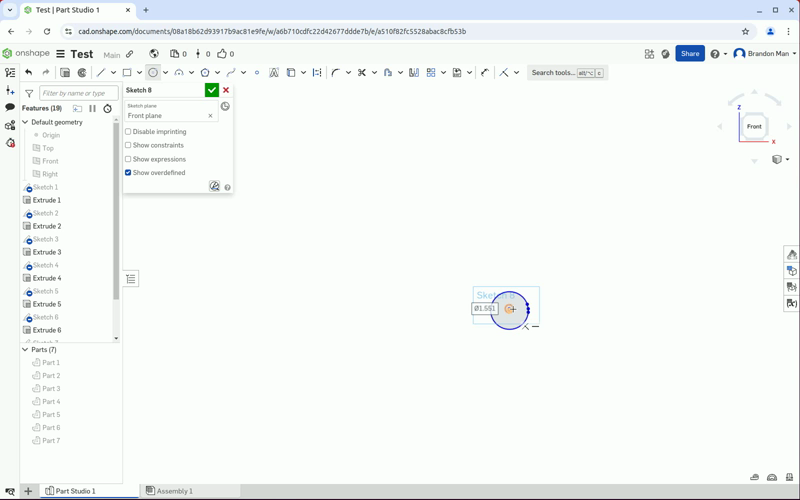
key(esc)
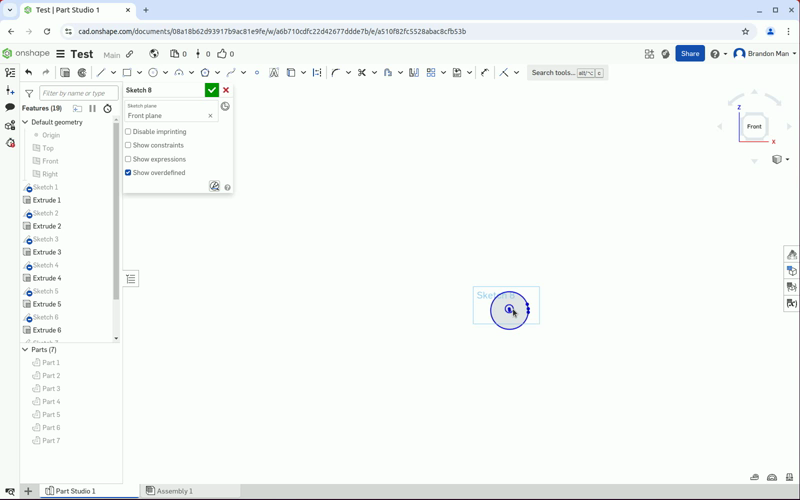
mouse_move(494, 305)
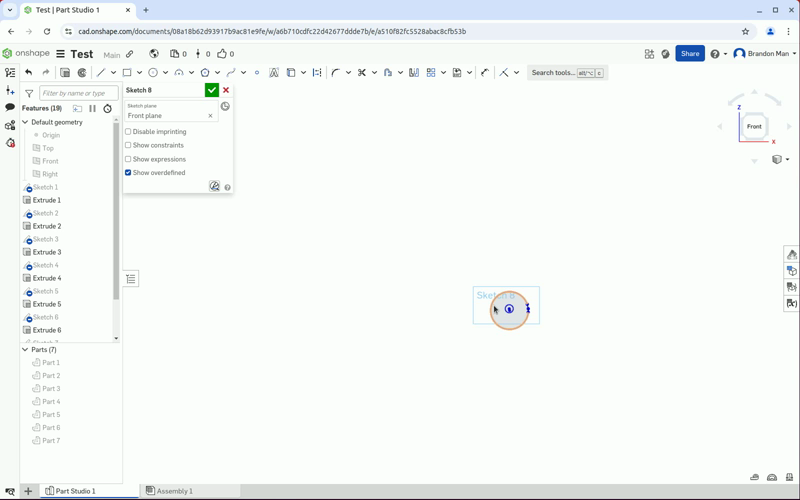
scroll(6)
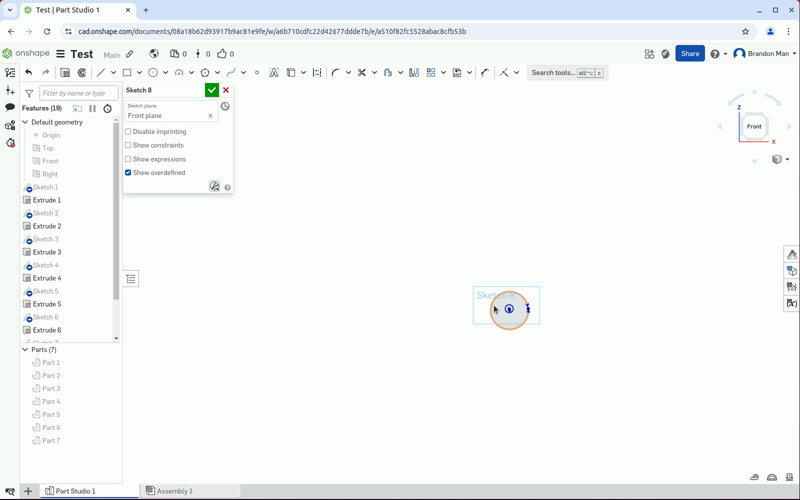
scroll(6)
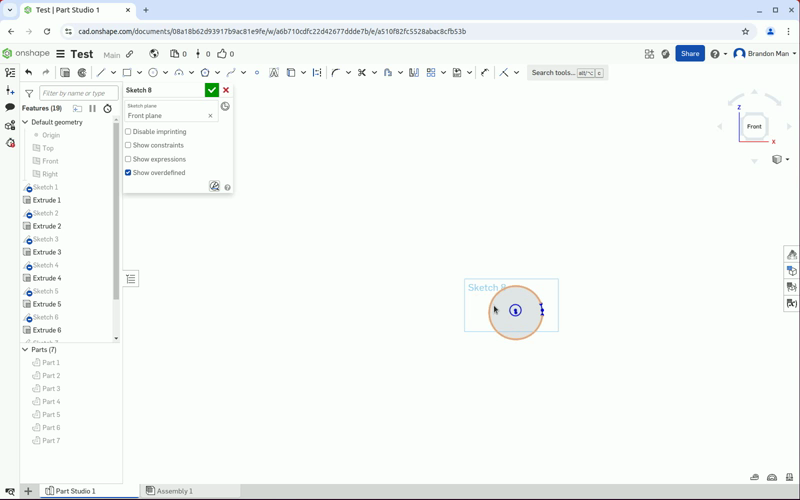
scroll(6)
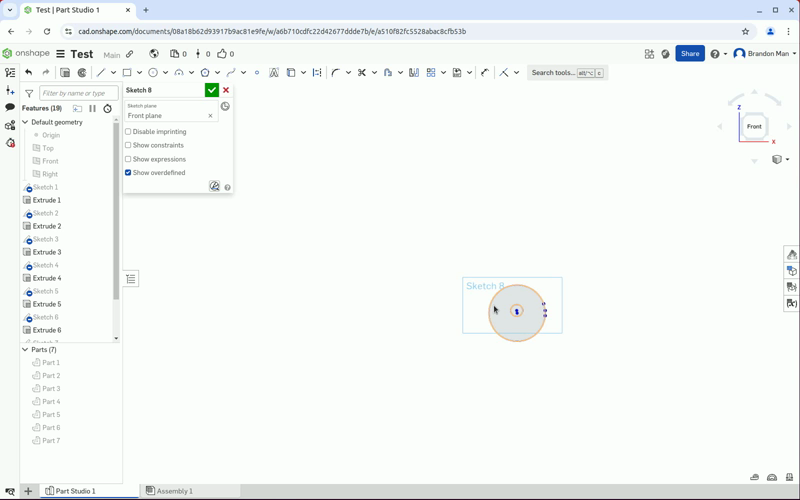
scroll(6)
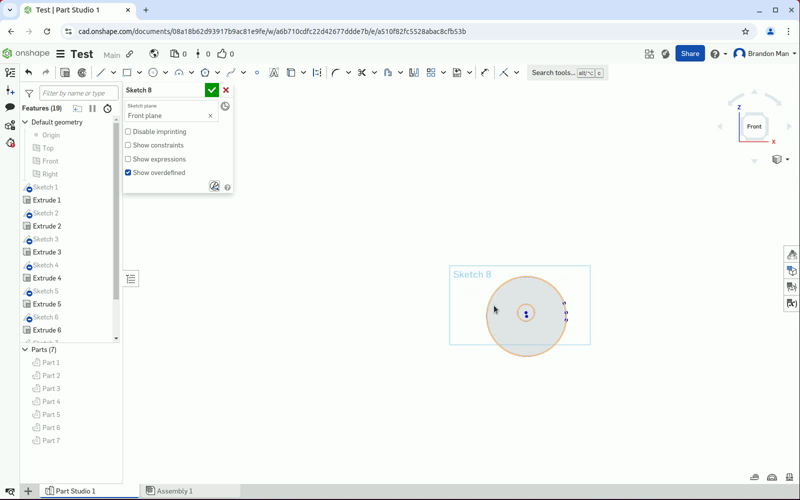
scroll(6)
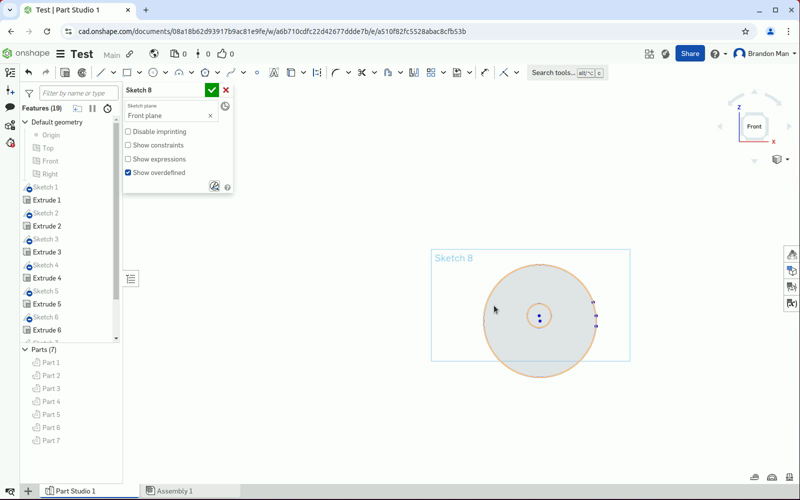
scroll(6)
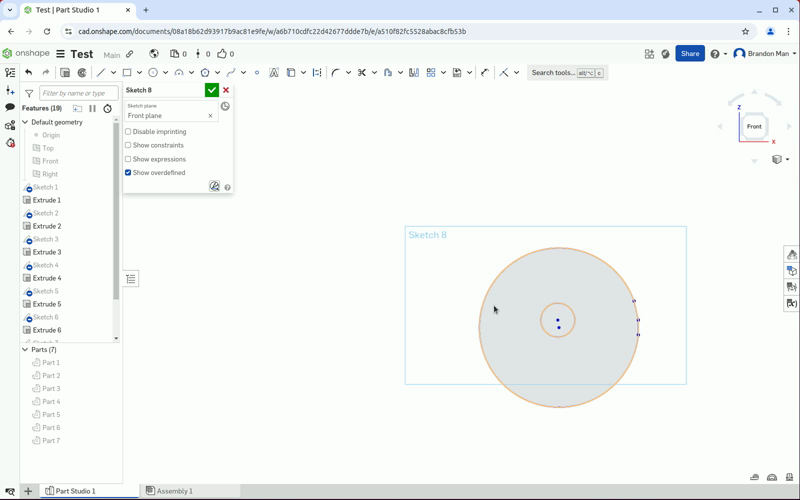
scroll(6)
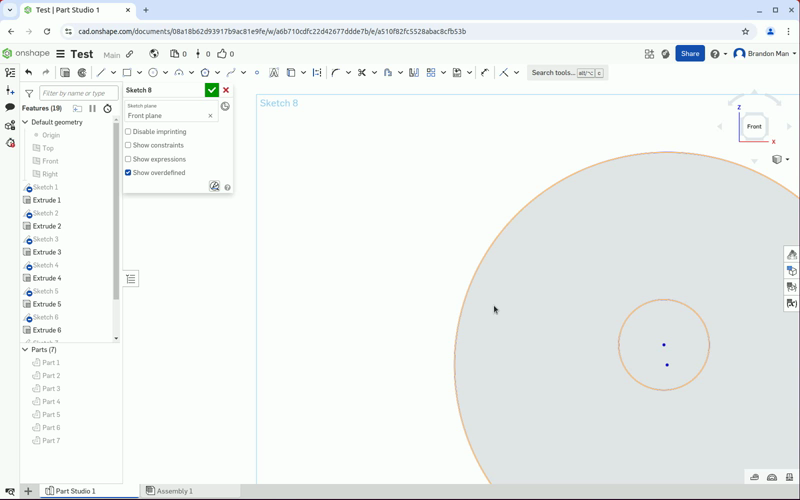
click(494, 305)
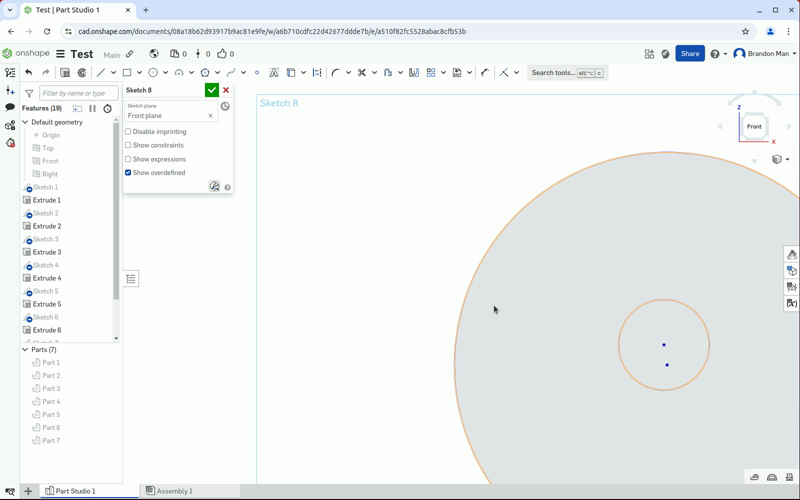
scroll(-6)
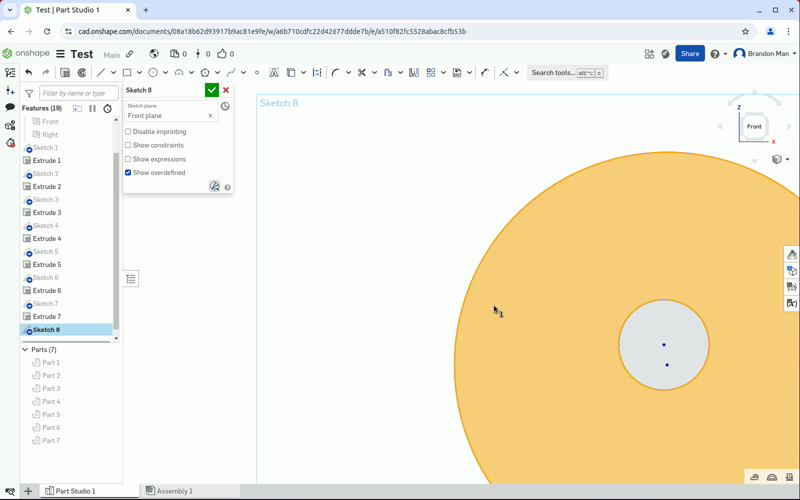
scroll(-6)
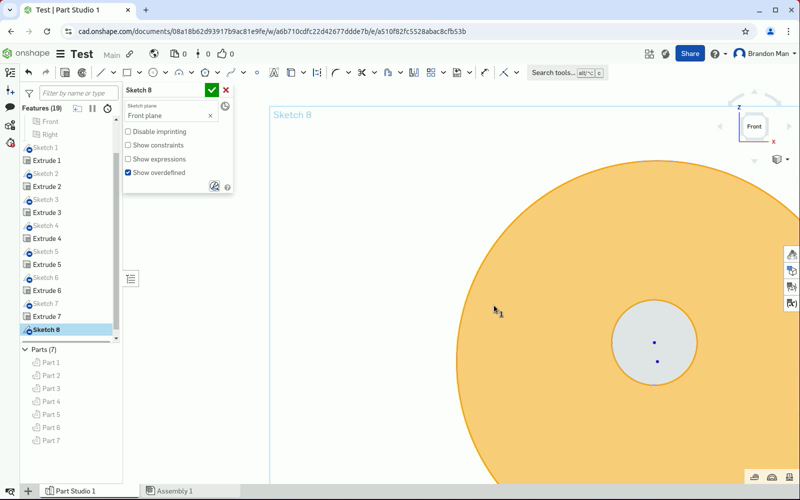
scroll(-6)
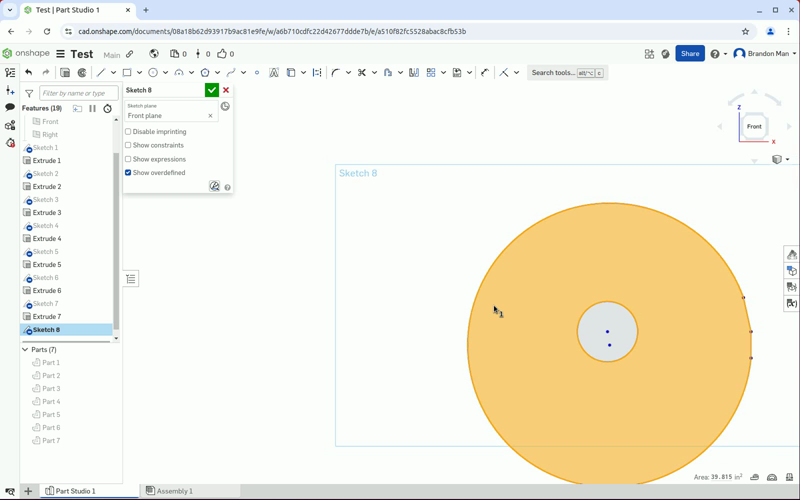
scroll(-6)
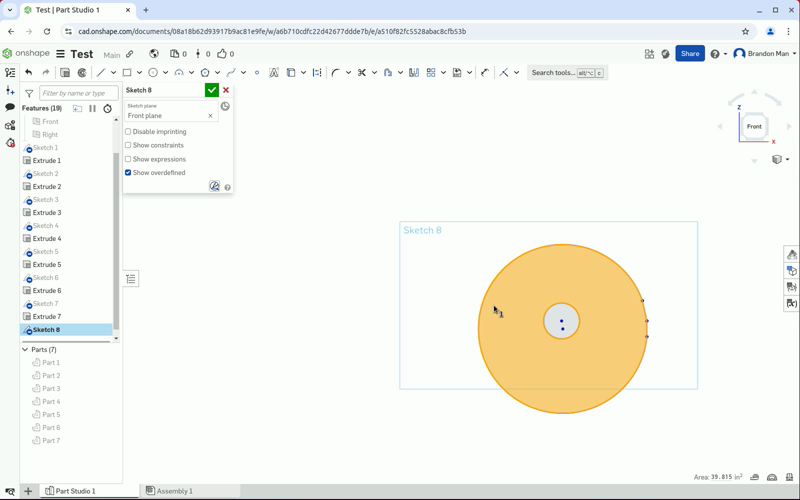
scroll(-6)
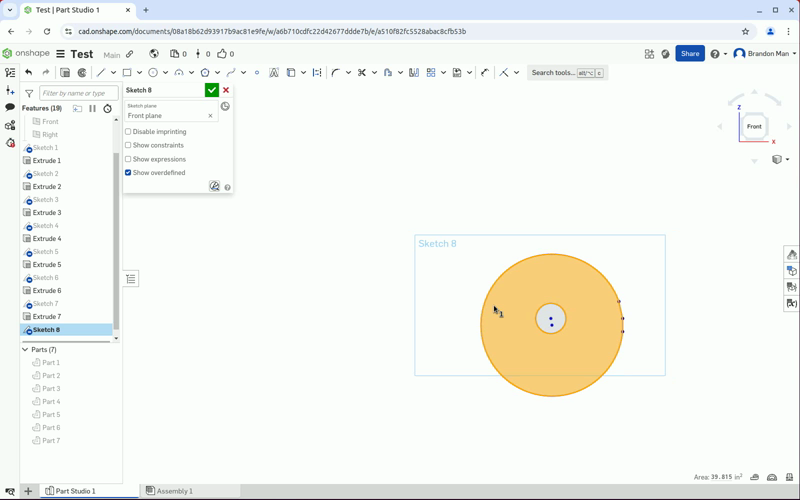
scroll(-6)
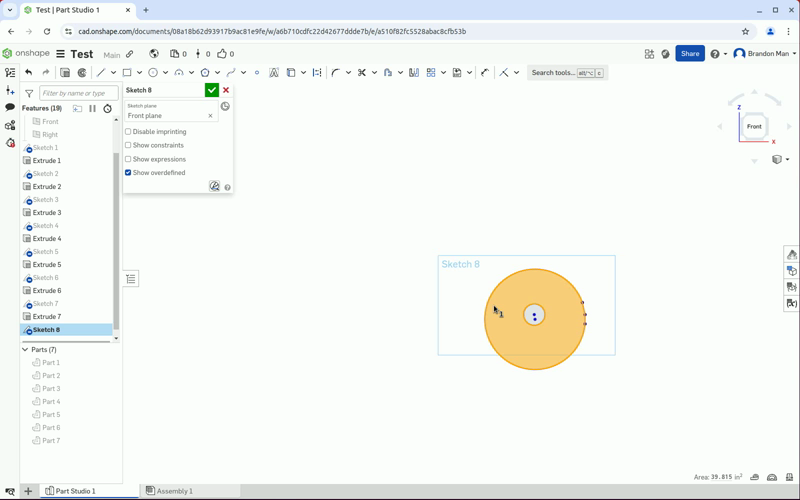
scroll(-6)
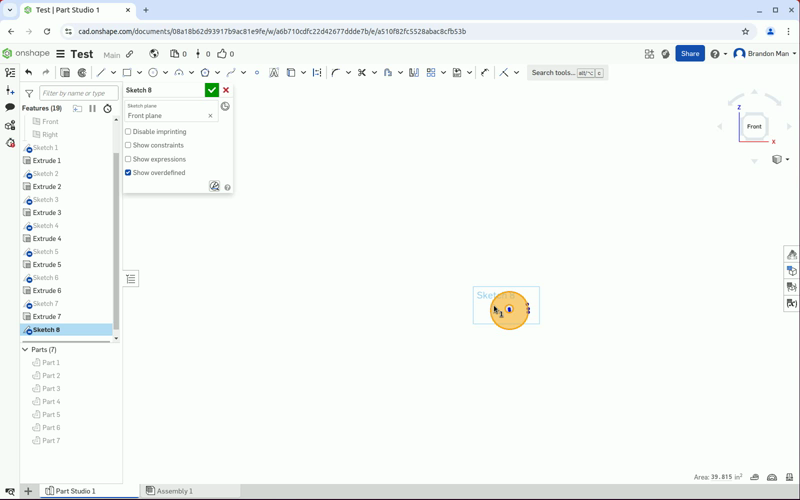
mouse_move(73, 352)
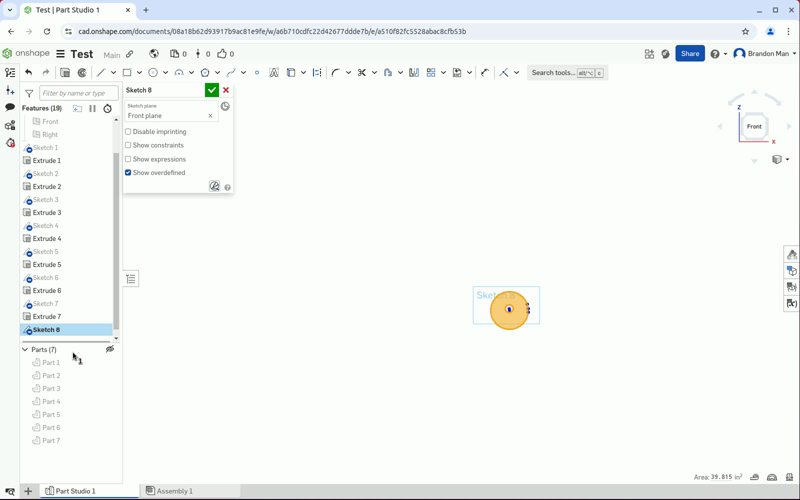
key(shift+y)
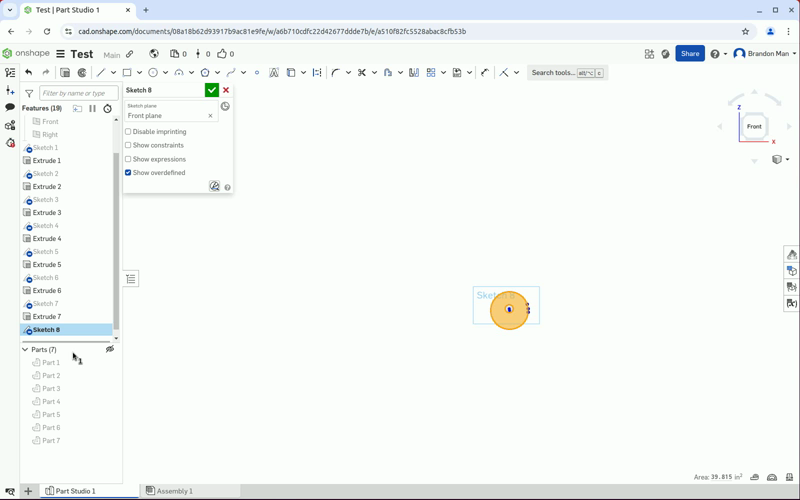
key(shift+e)
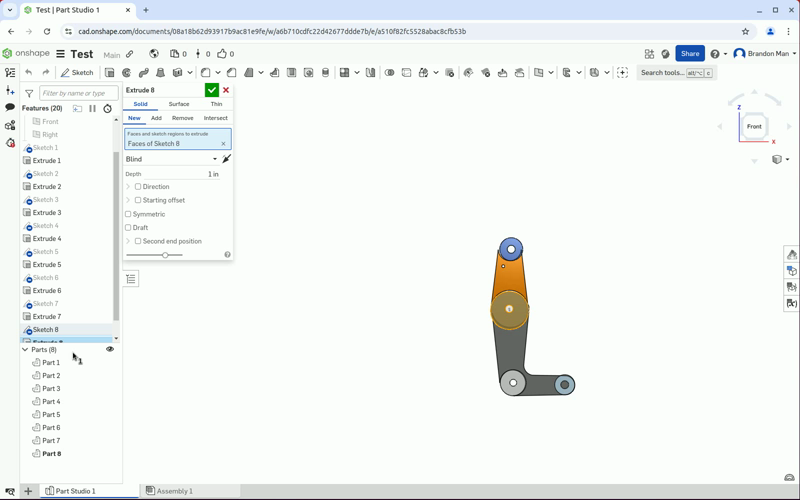
mouse_move(143, 106)
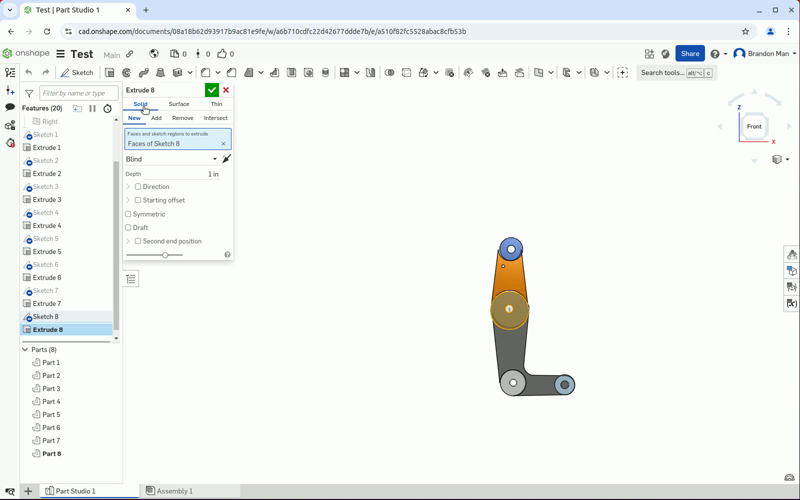
click(143, 106)
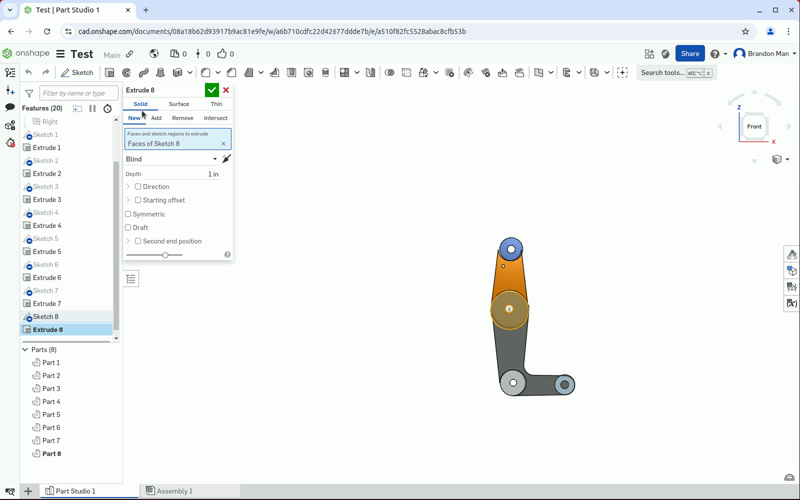
mouse_move(137, 120)
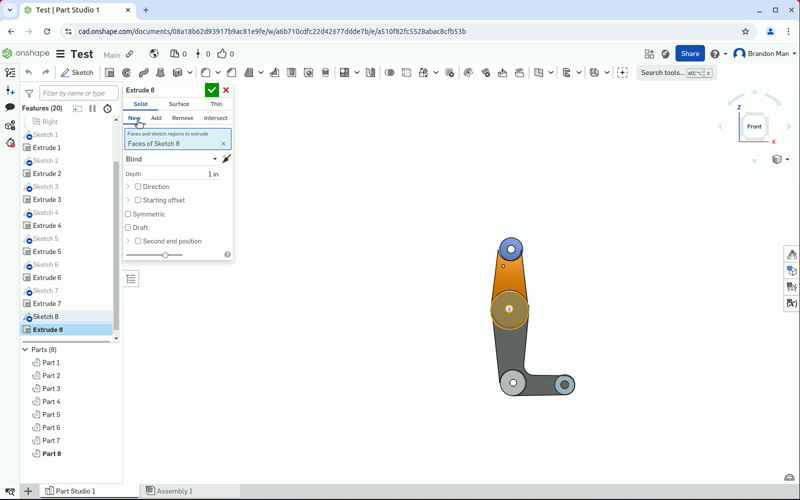
click(137, 120)
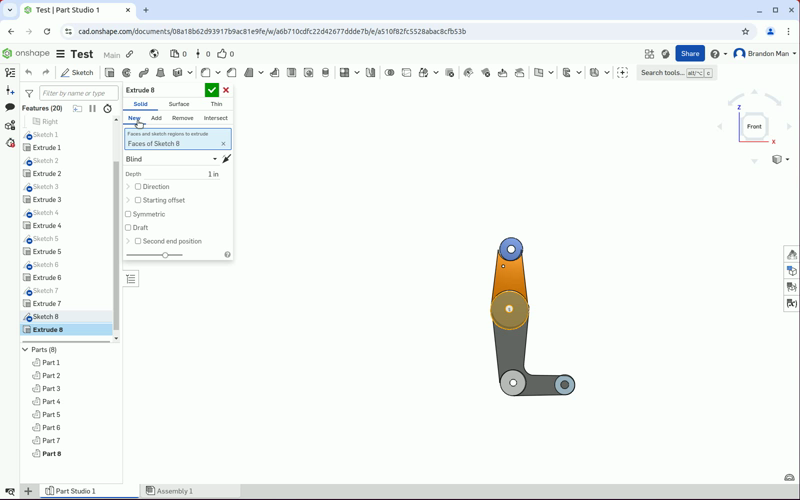
key(tab, 4)
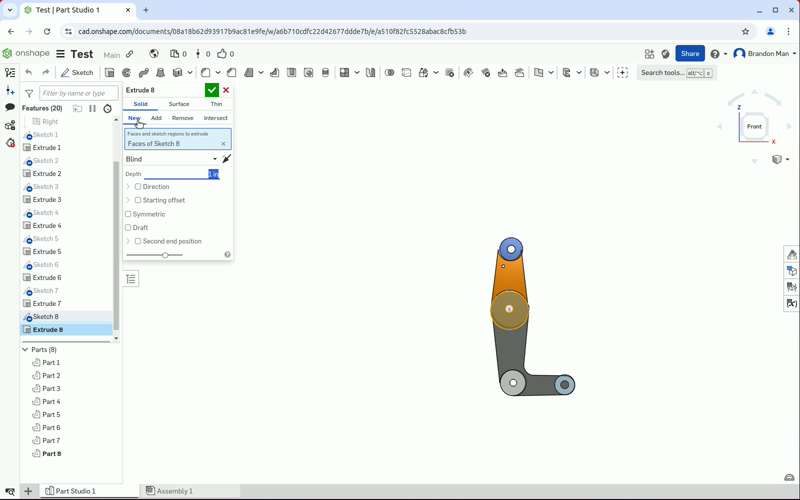
text(0.722)
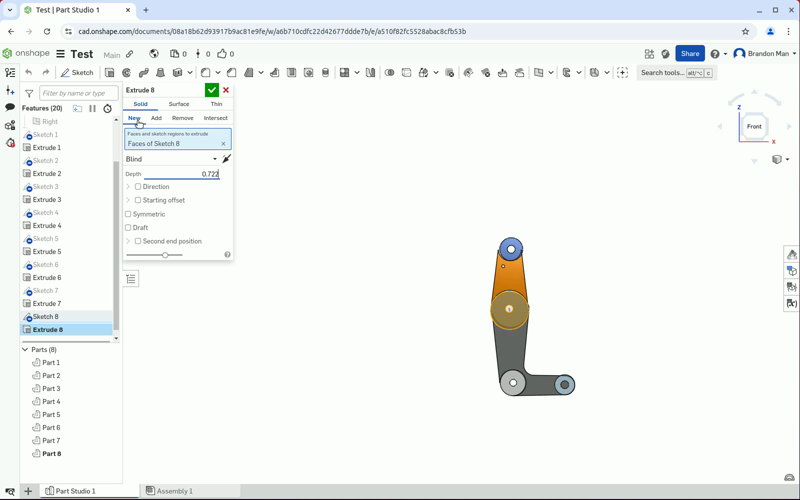
key(enter)
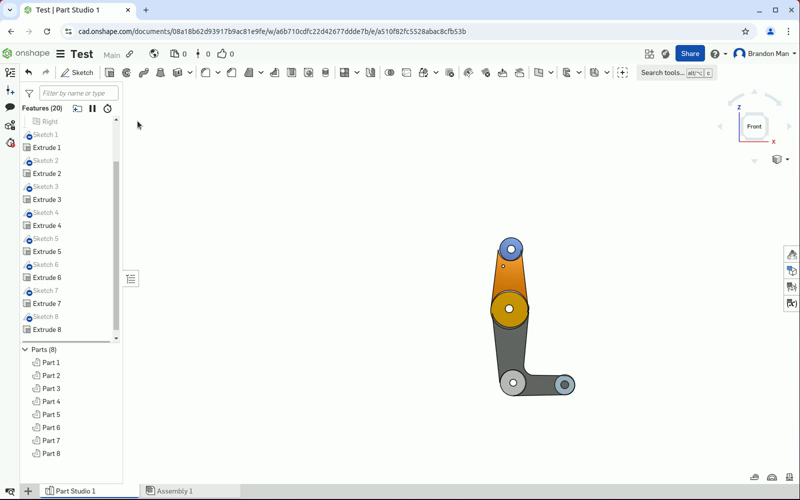
key(shift+h)
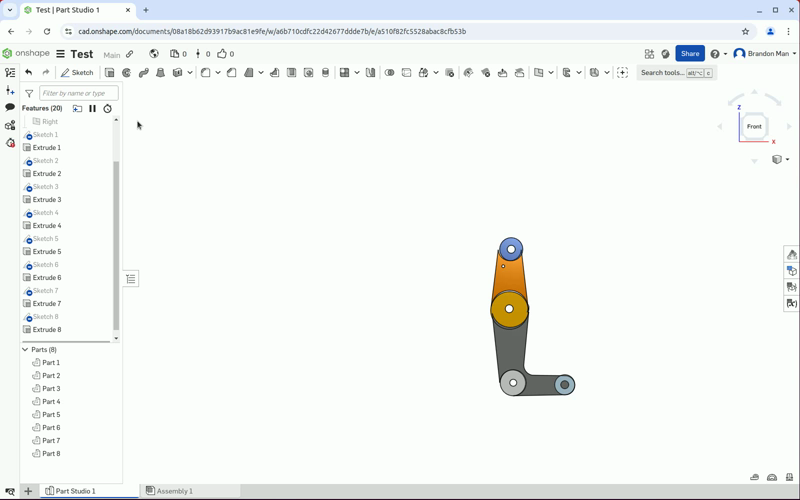
key(shift+h)
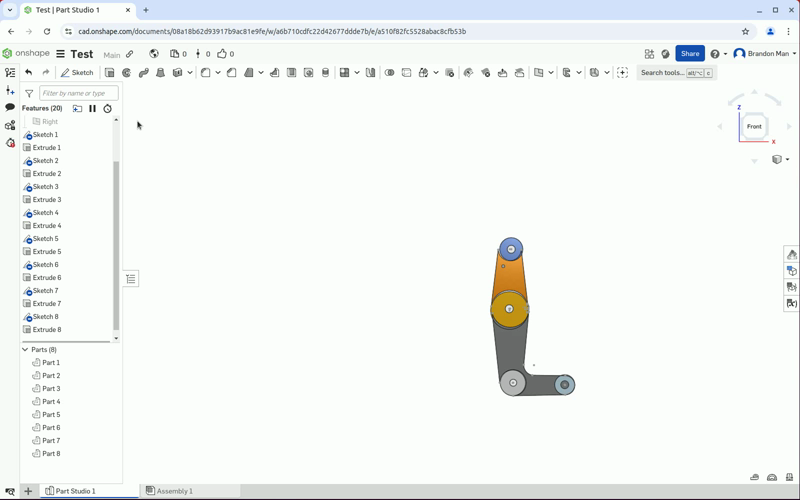
key(shift+7)
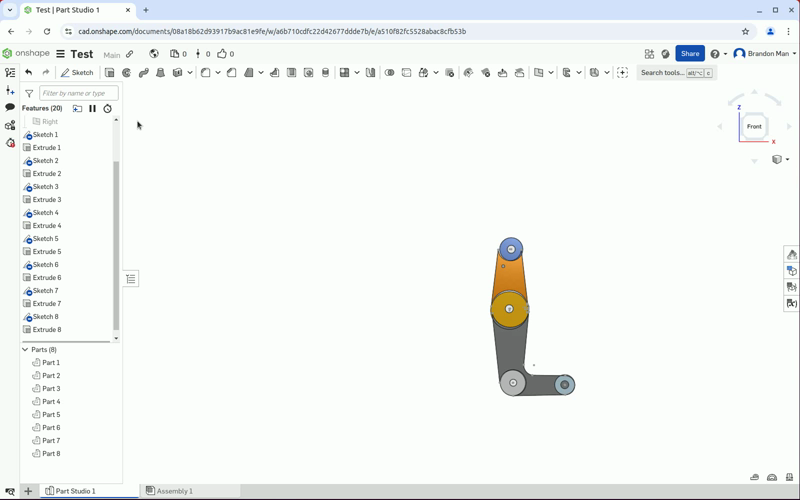
key(left, 2)
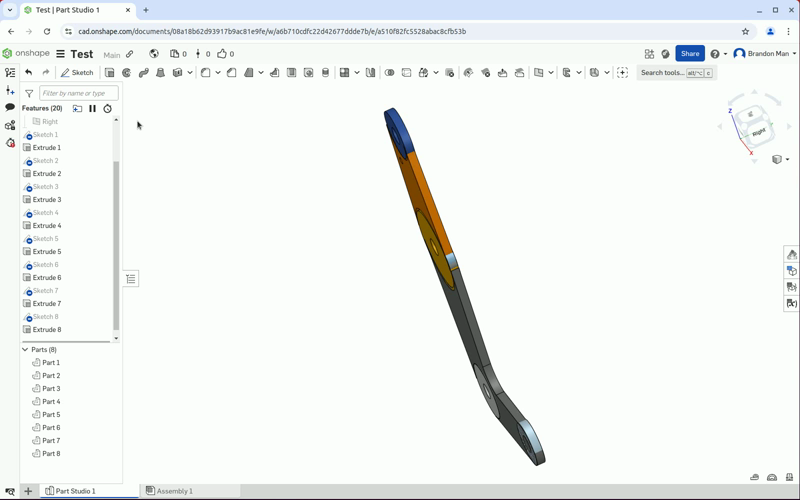
key(down, 2)
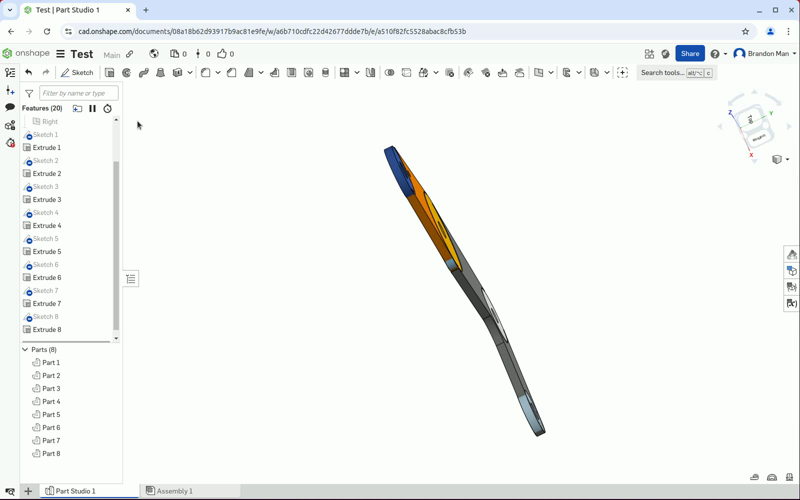
key(up, 2)
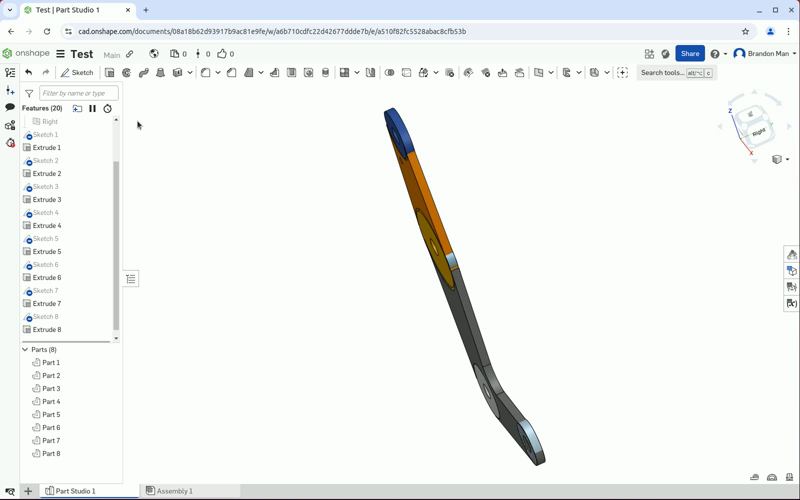
key(right, 2)
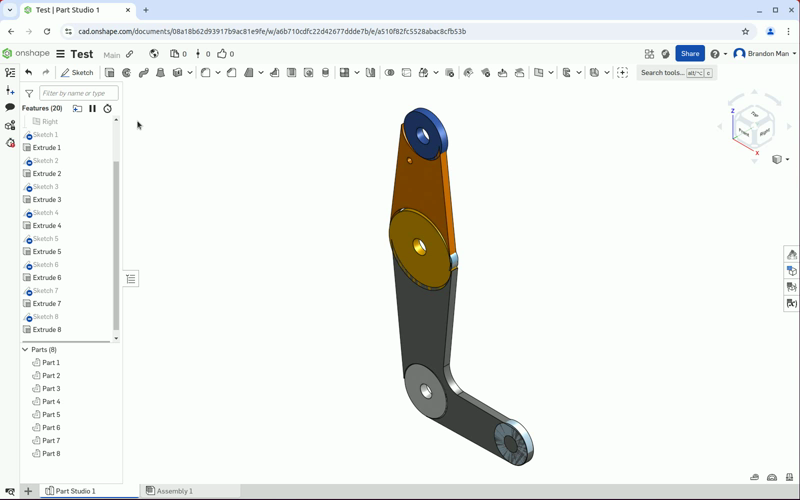
mouse_move(69, 137)
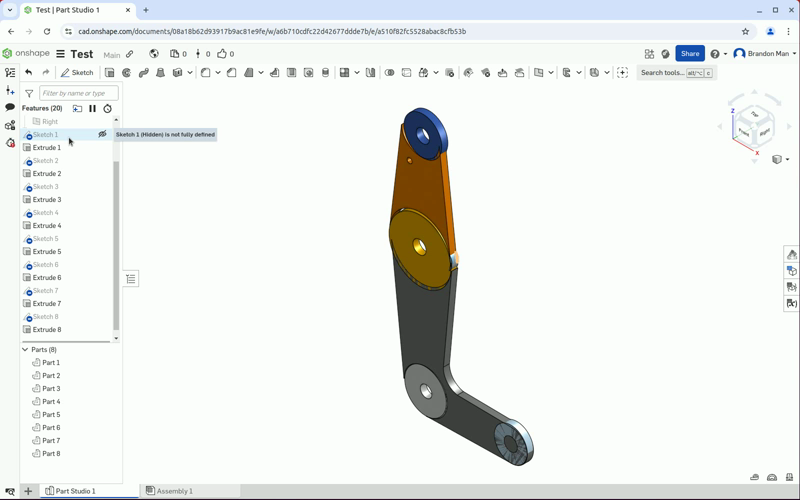
click(69, 137)